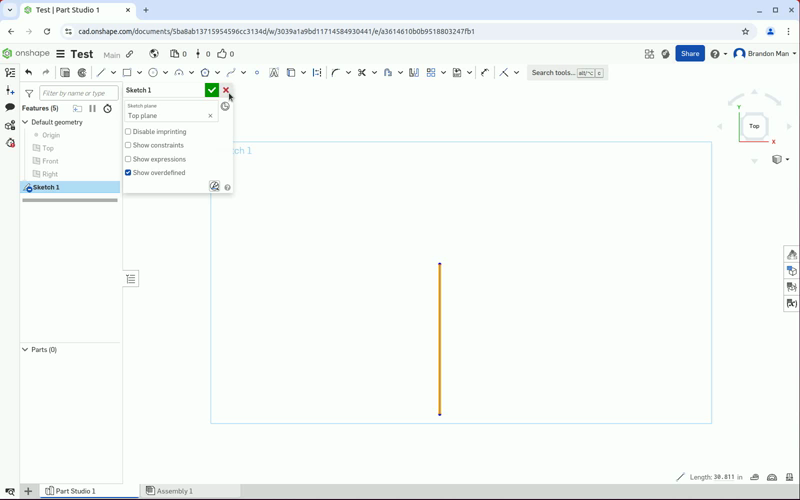
key(shift+h)
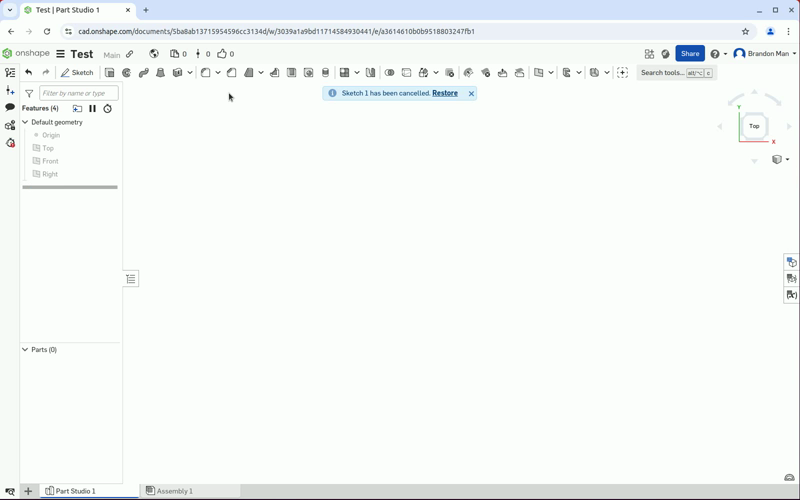
mouse_move(73, 352)
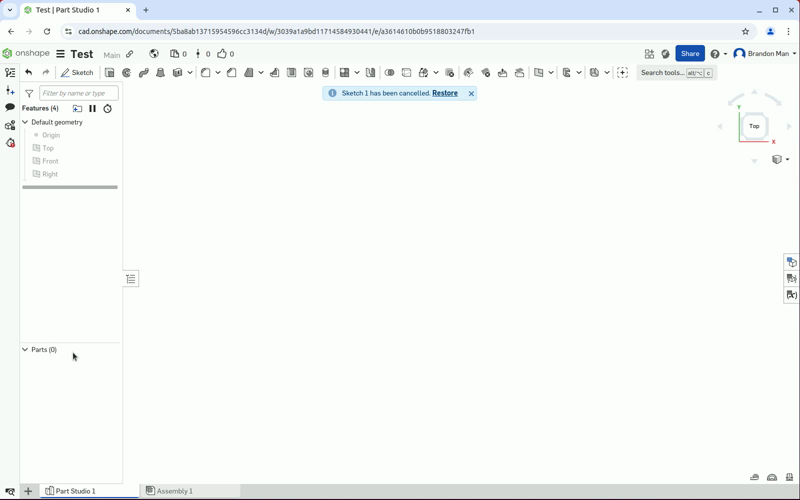
key(y)
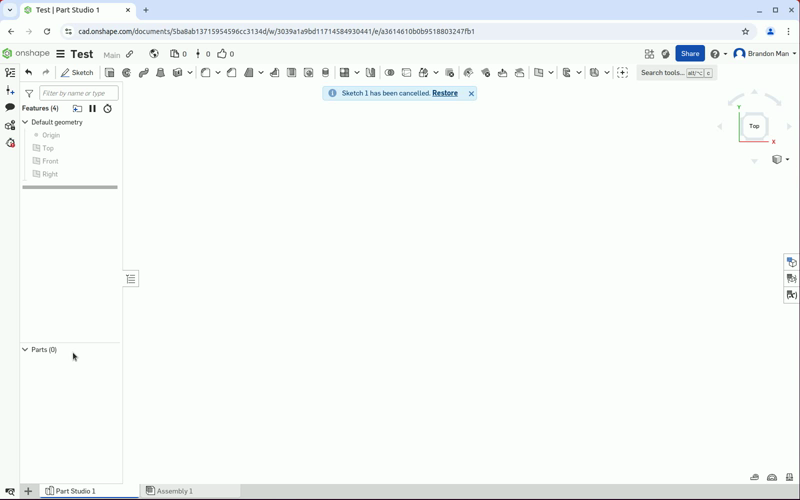
key(shift+p)
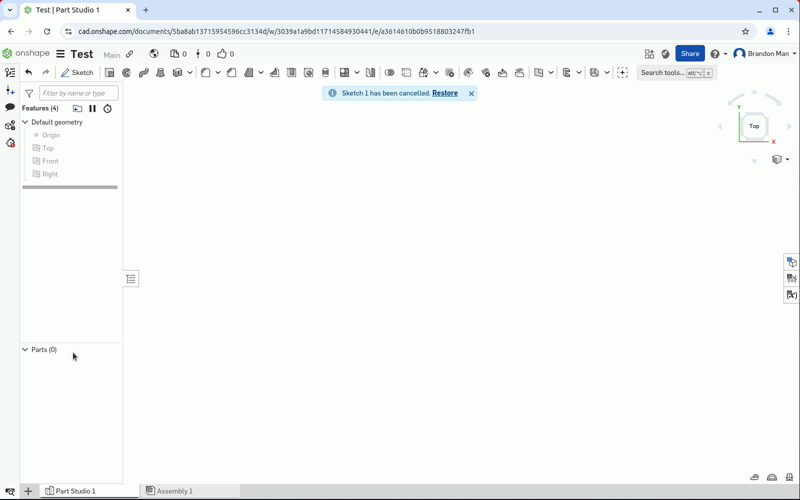
key(space)
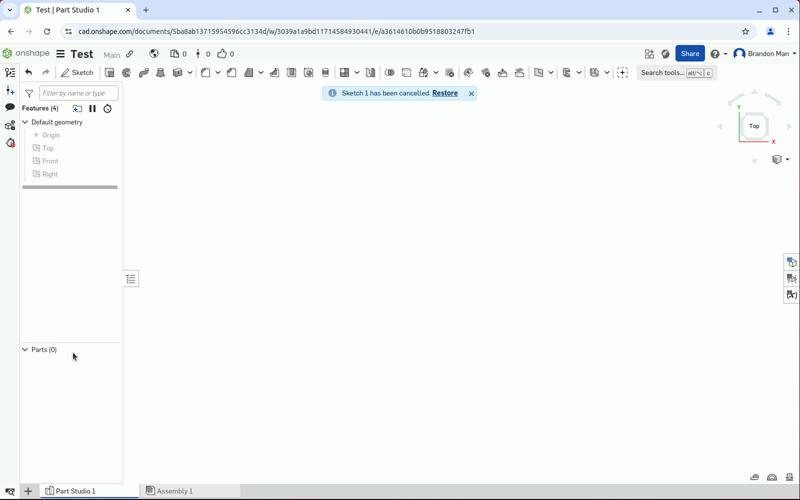
key_down(shift)
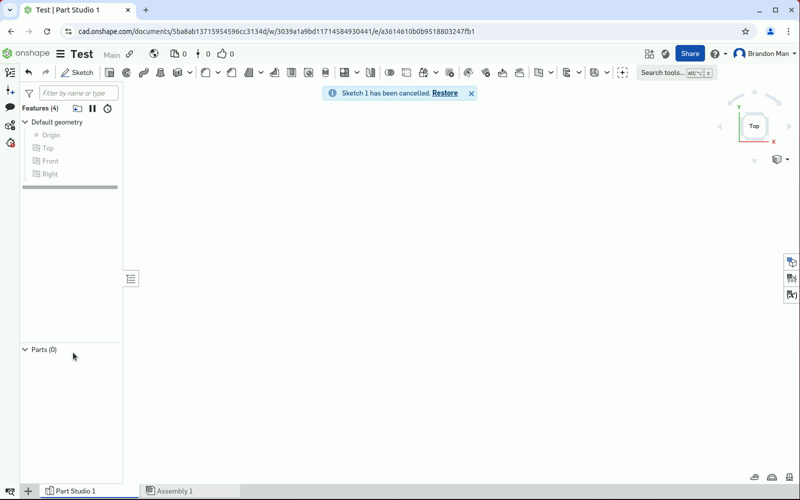
key(up)
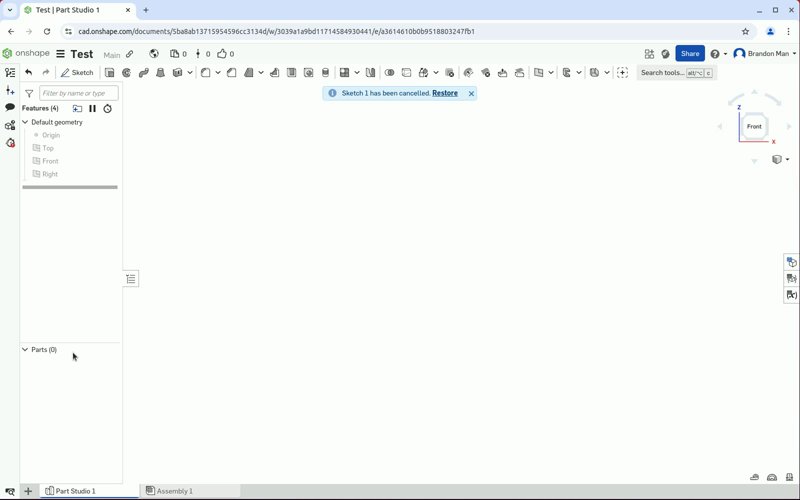
key_up(shift)
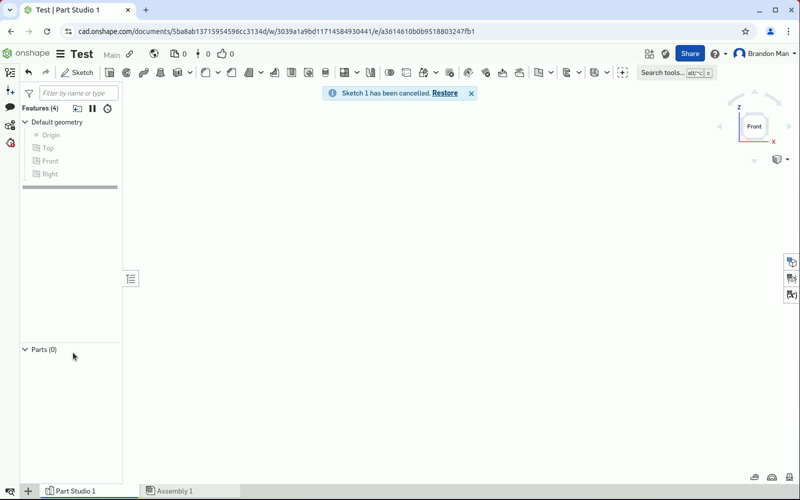
mouse_move(73, 352)
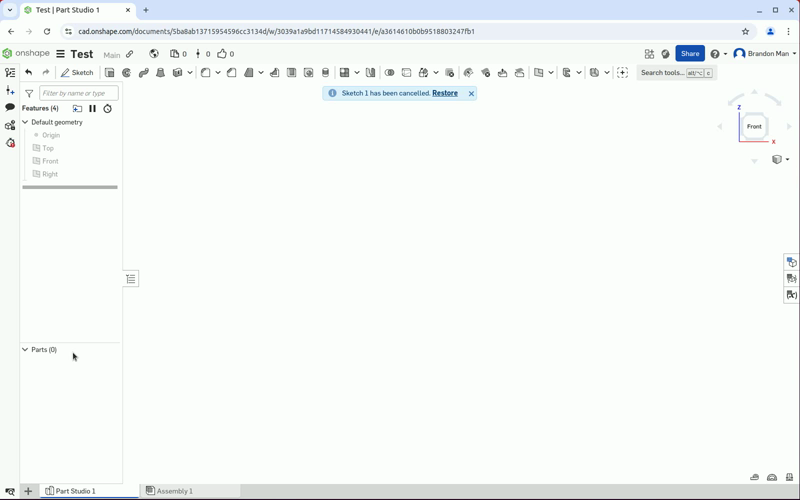
key(shift+y)
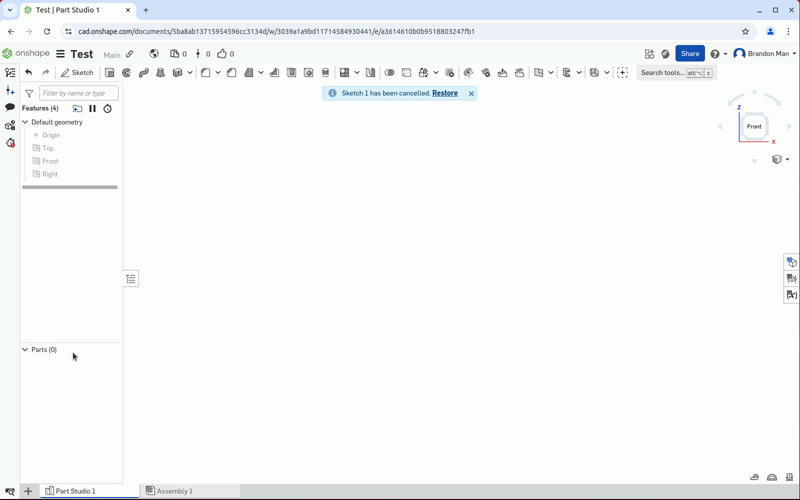
key(shift+s)
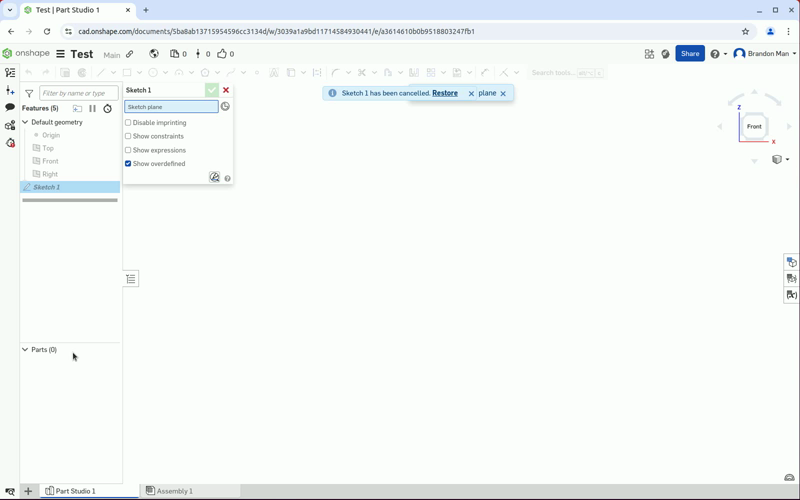
mouse_move(73, 163)
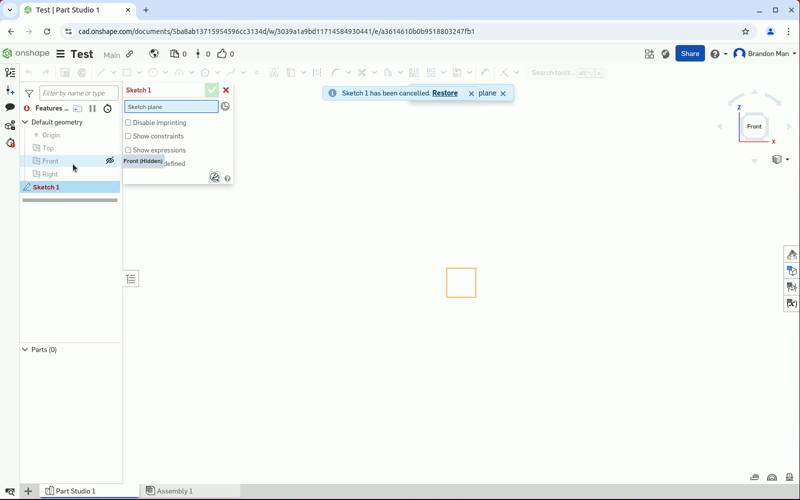
click(73, 163)
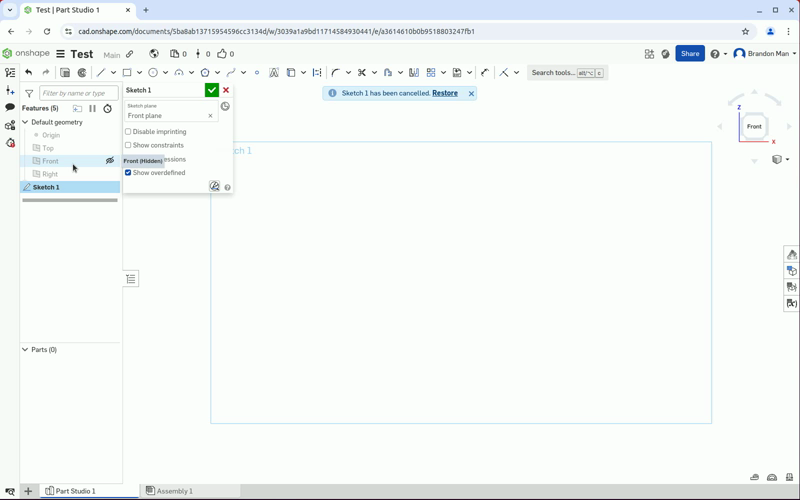
mouse_move(73, 352)
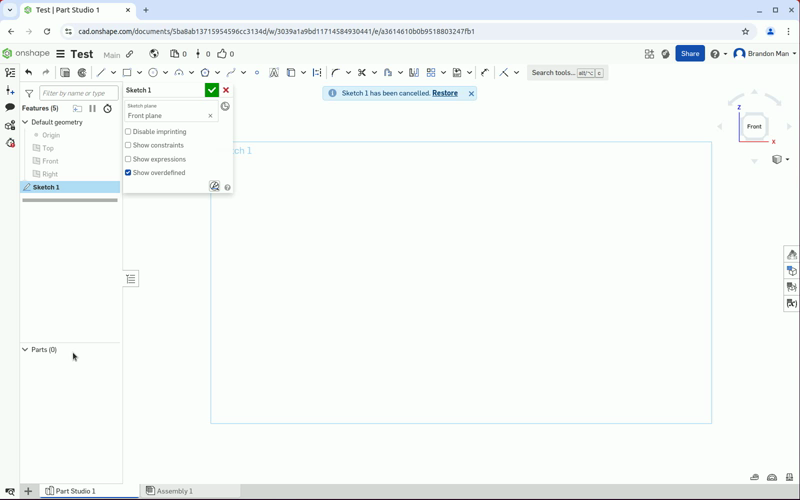
key(y)
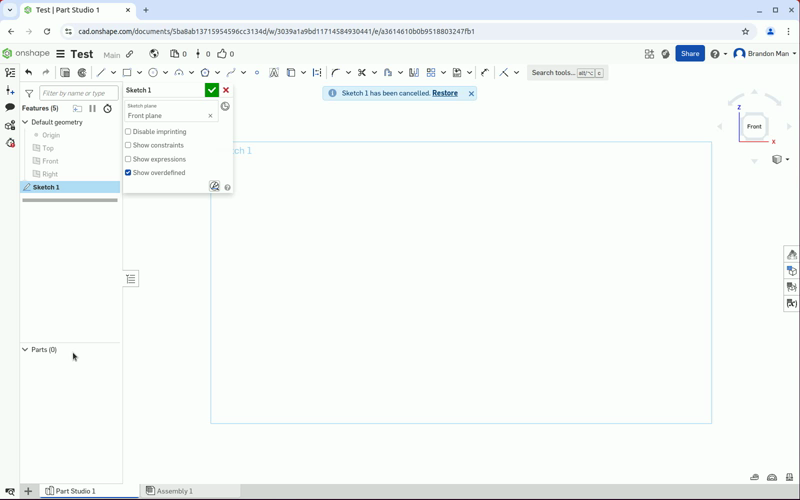
key(l)
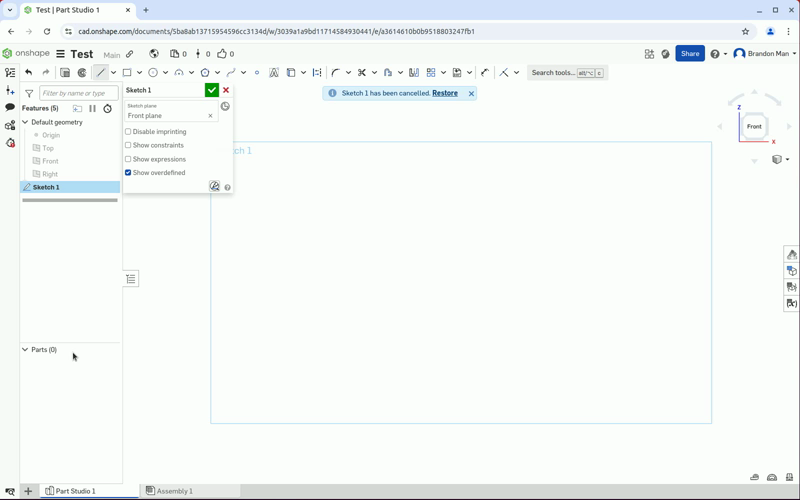
key_down(shift)
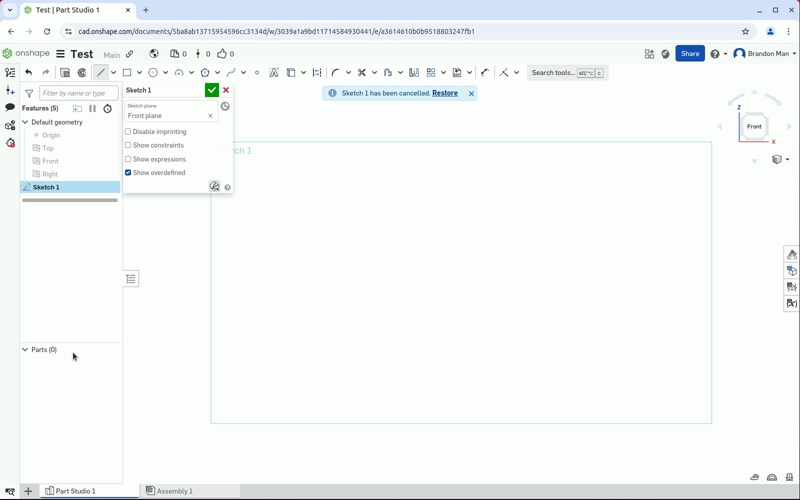
mouse_move(453, 378)
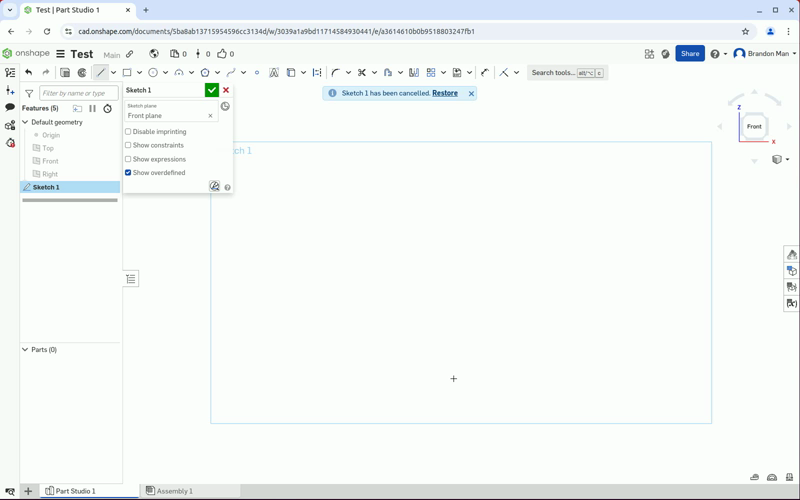
click(453, 378)
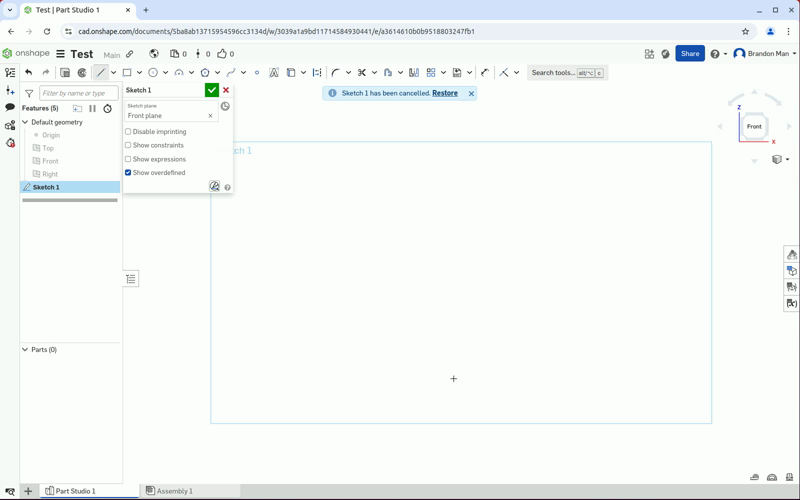
key_up(shift)
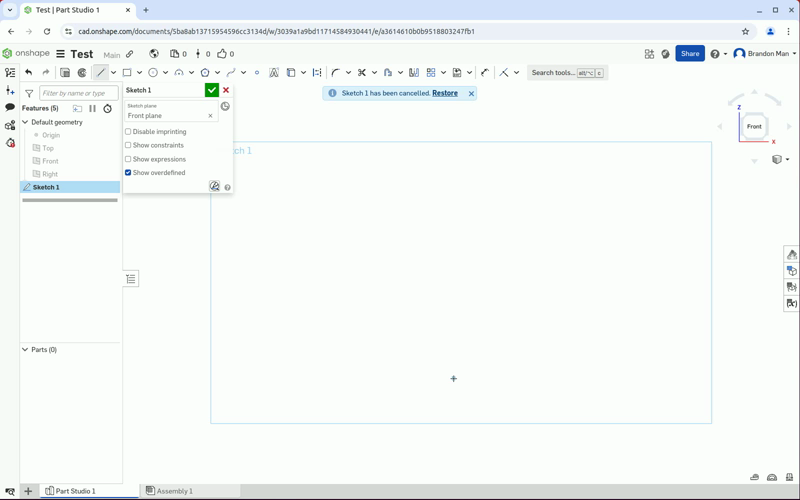
key_down(shift)
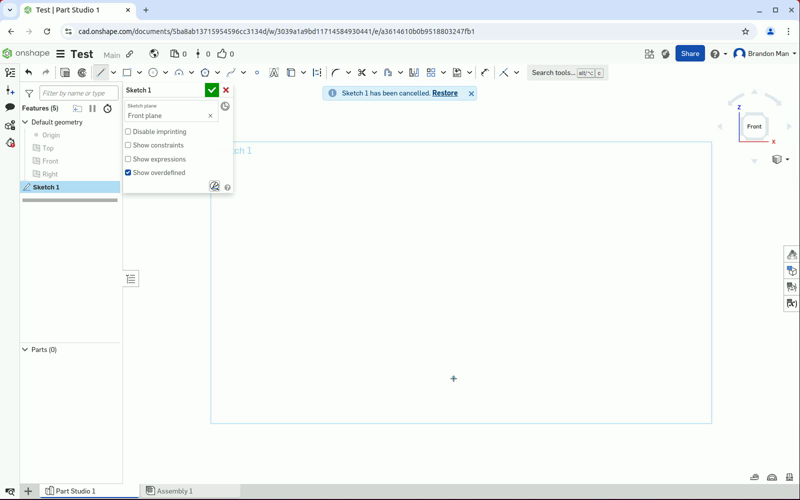
mouse_move(483, 378)
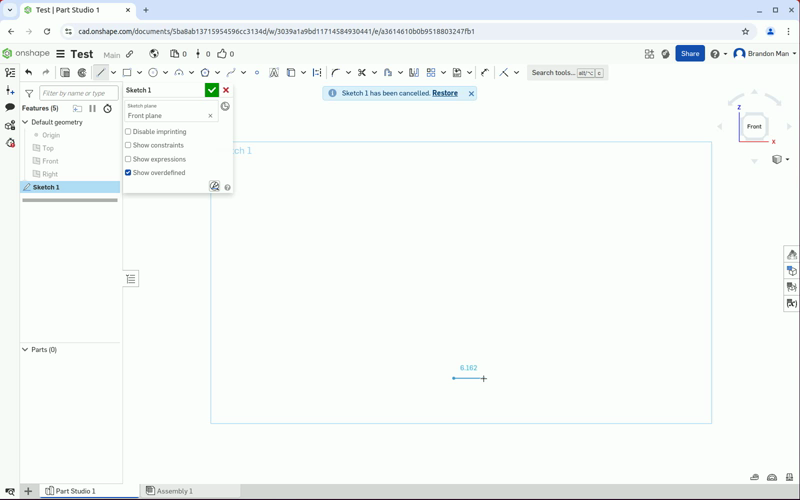
mouse_move(459, 378)
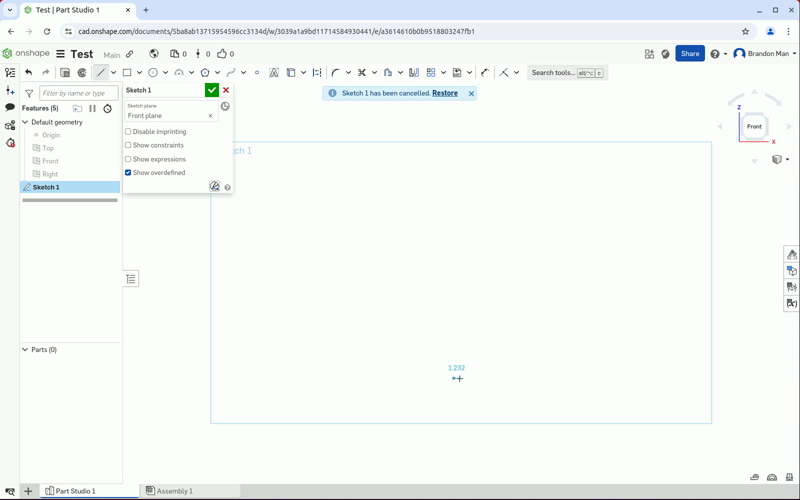
scroll(6)
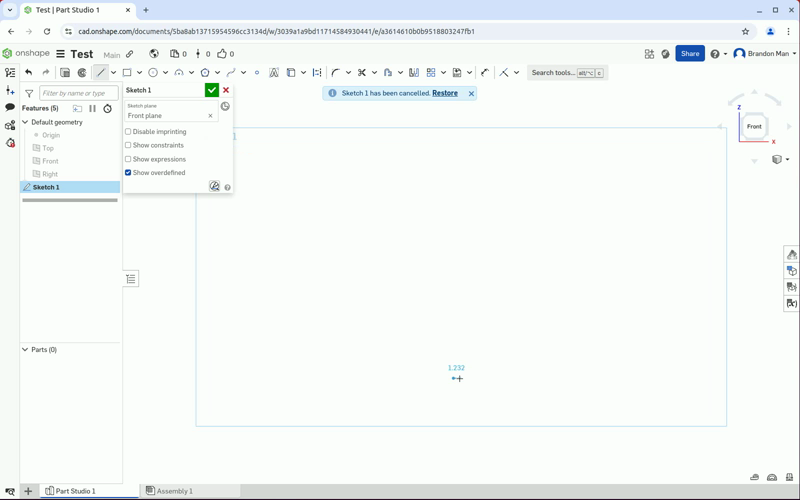
scroll(6)
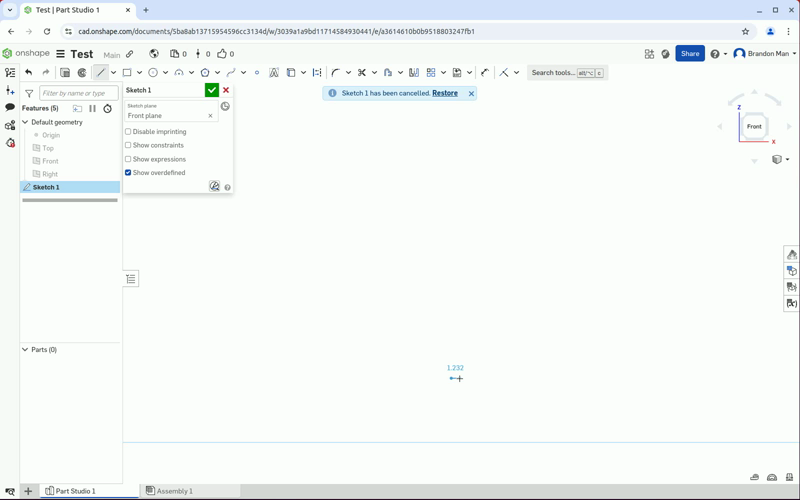
scroll(6)
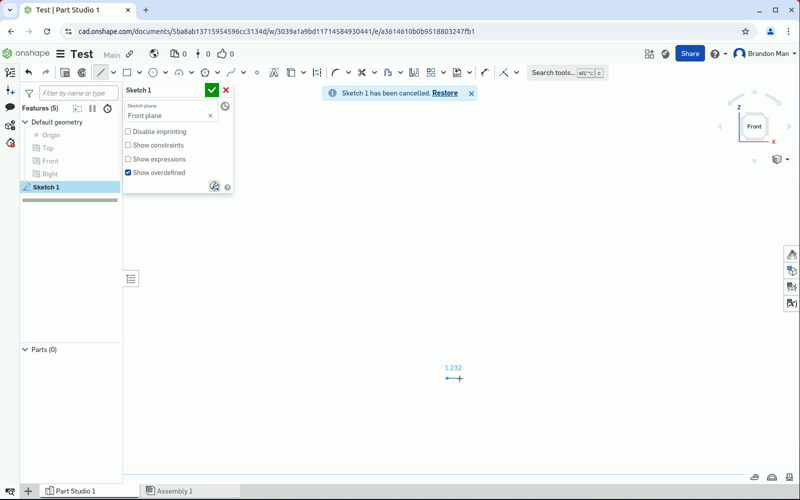
scroll(6)
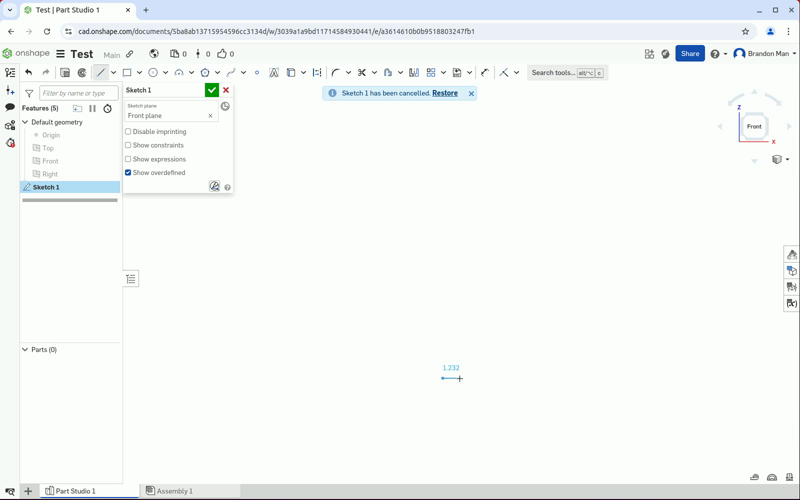
scroll(6)
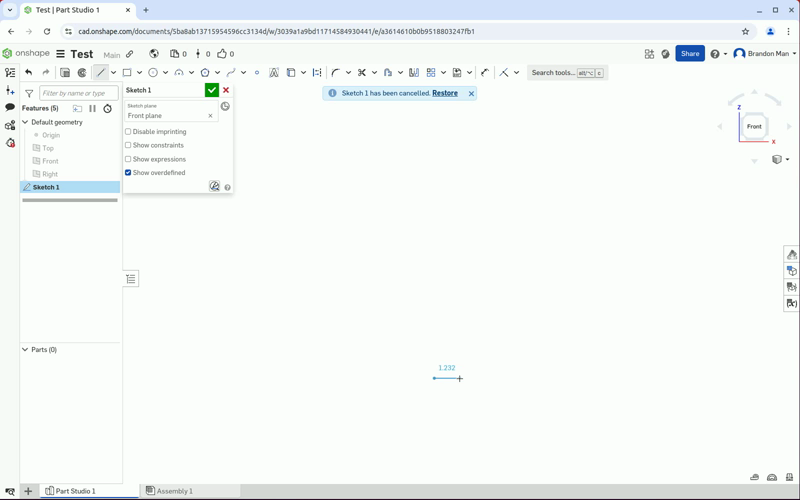
scroll(6)
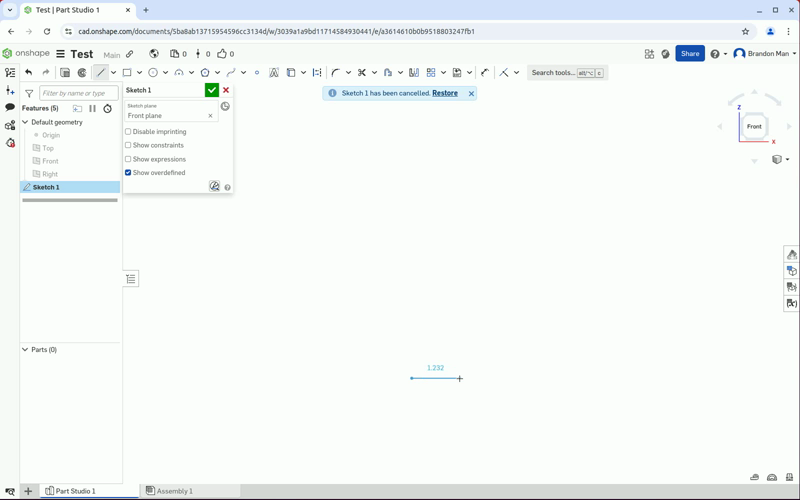
scroll(6)
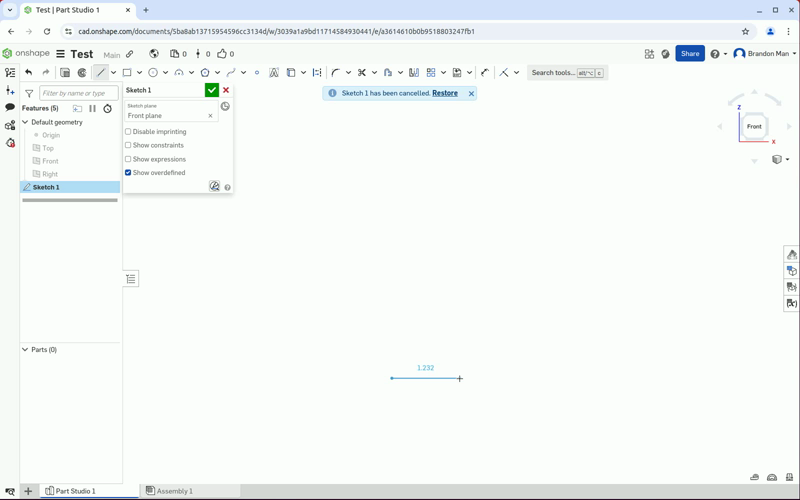
click(459, 378)
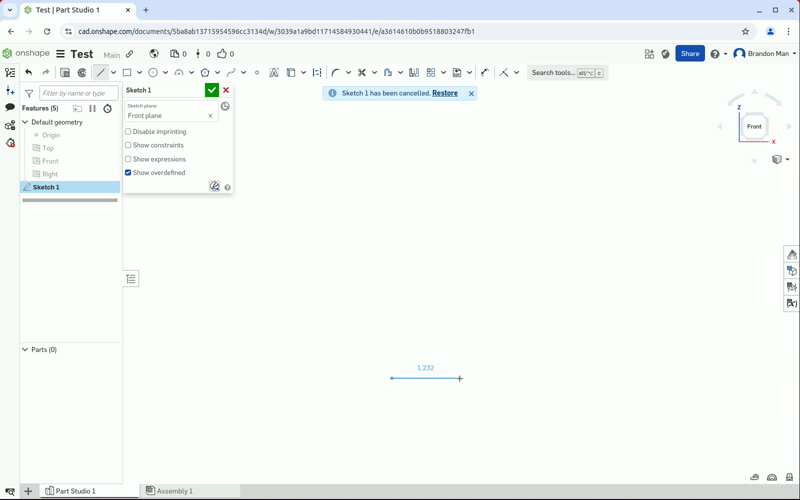
scroll(-6)
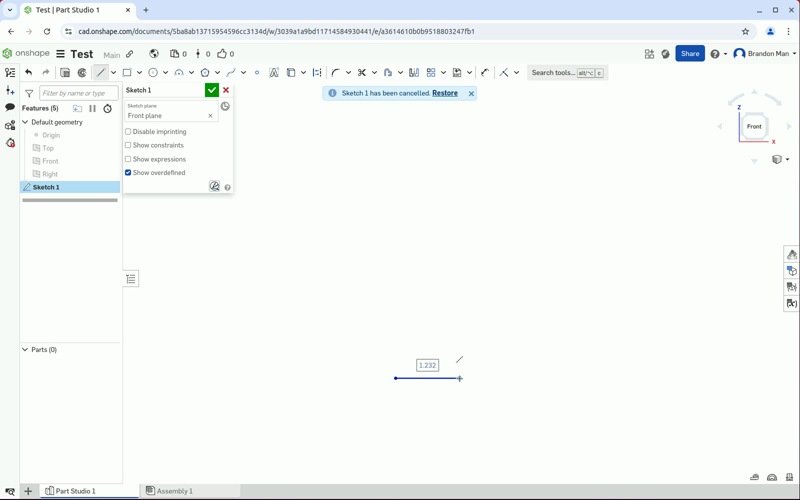
scroll(-6)
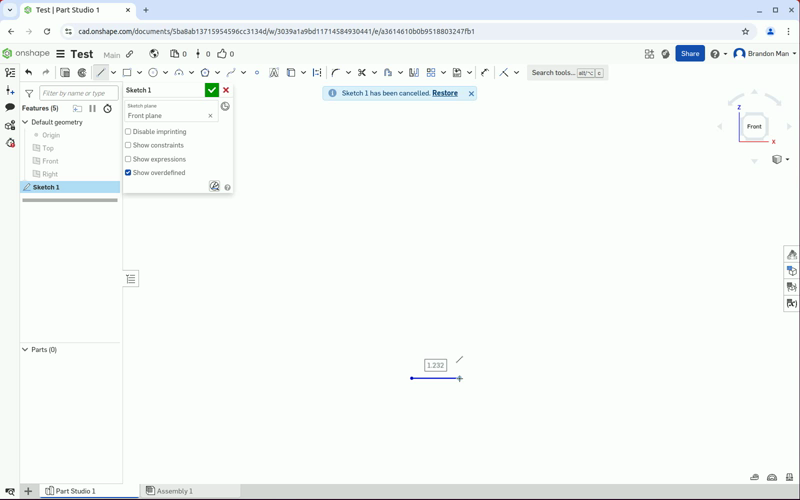
scroll(-6)
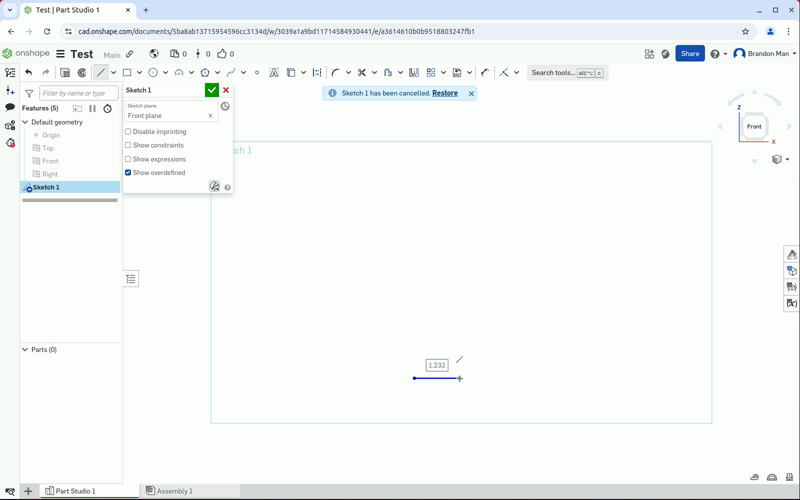
scroll(-6)
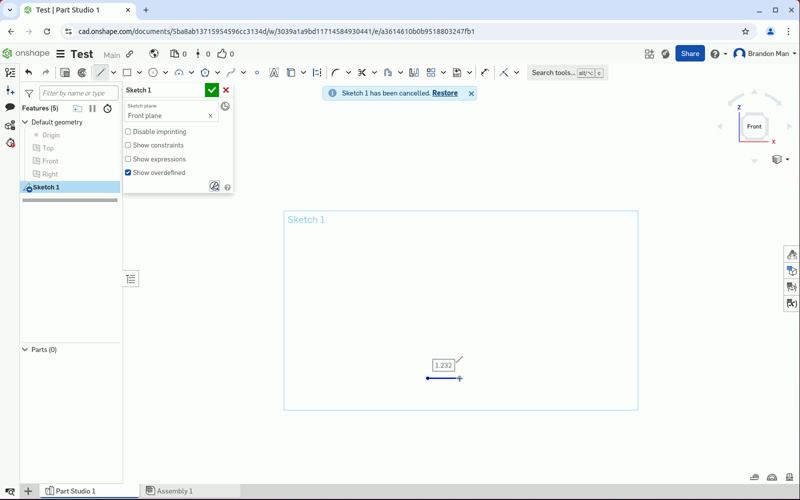
scroll(-6)
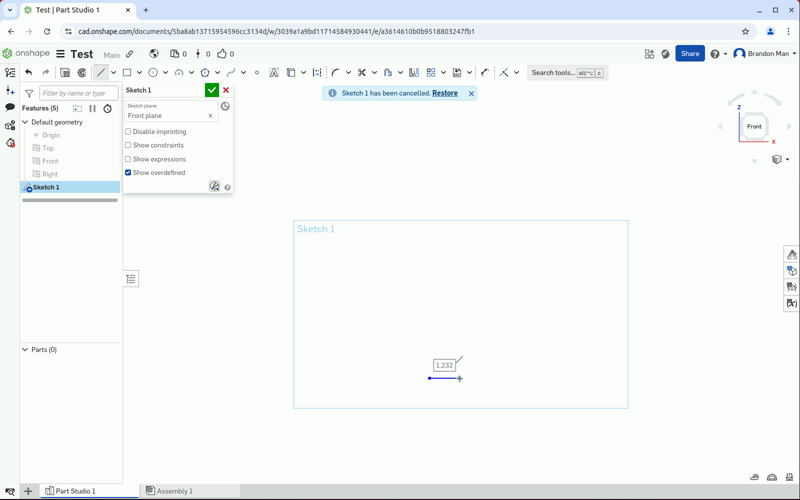
scroll(-6)
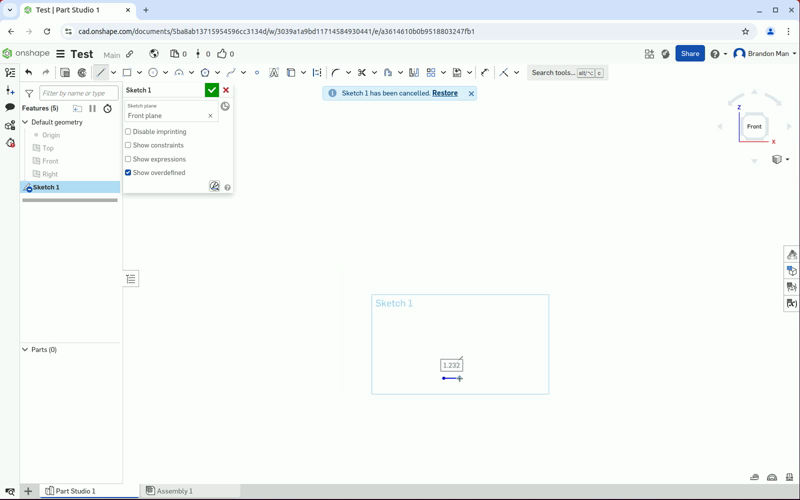
scroll(-6)
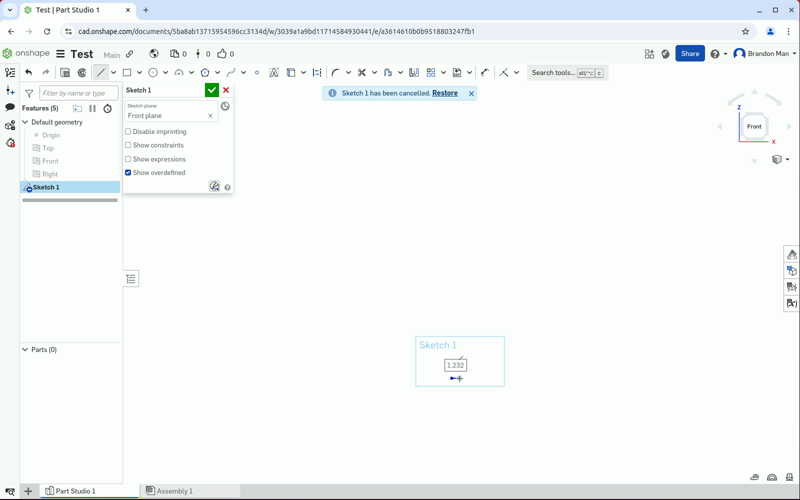
key_up(shift)
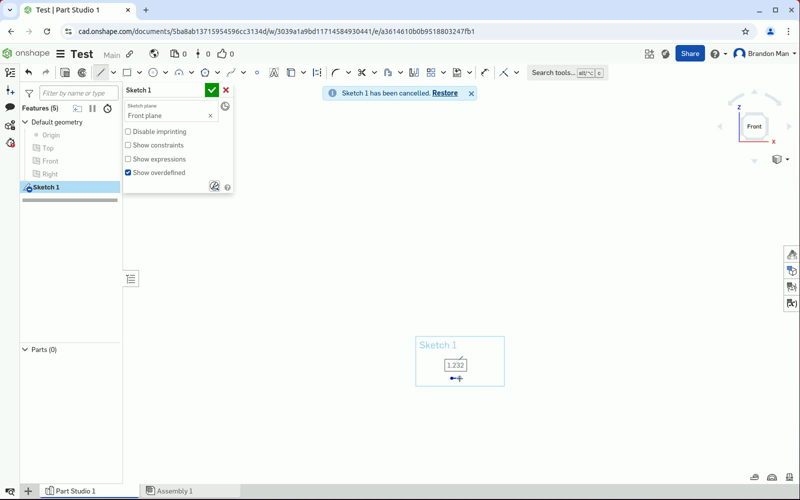
key_down(shift)
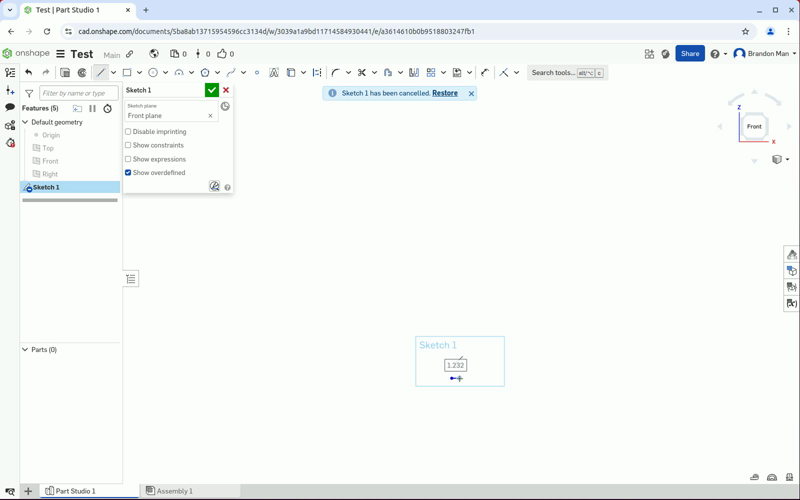
mouse_move(489, 378)
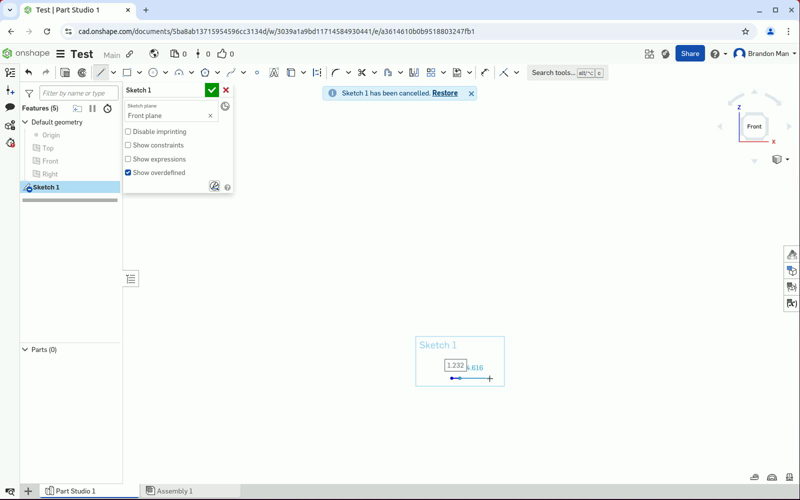
mouse_move(461, 378)
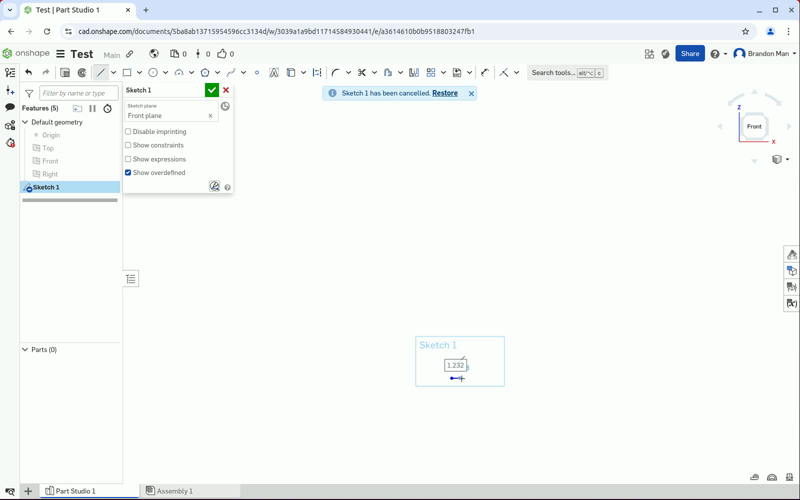
scroll(6)
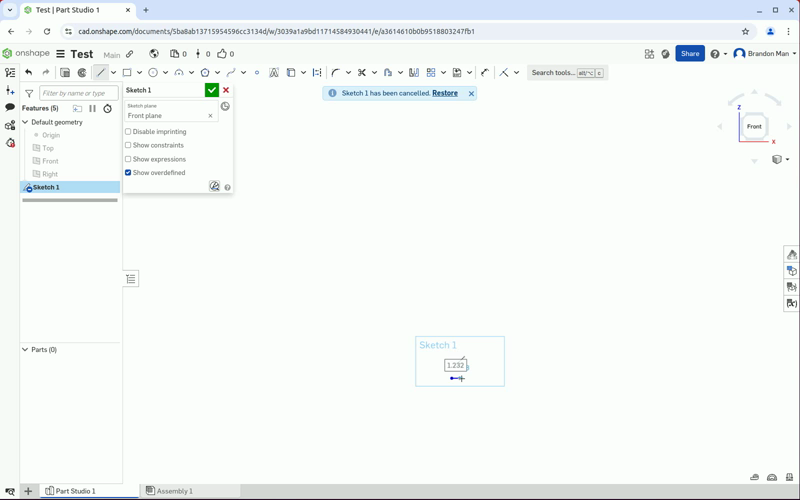
scroll(6)
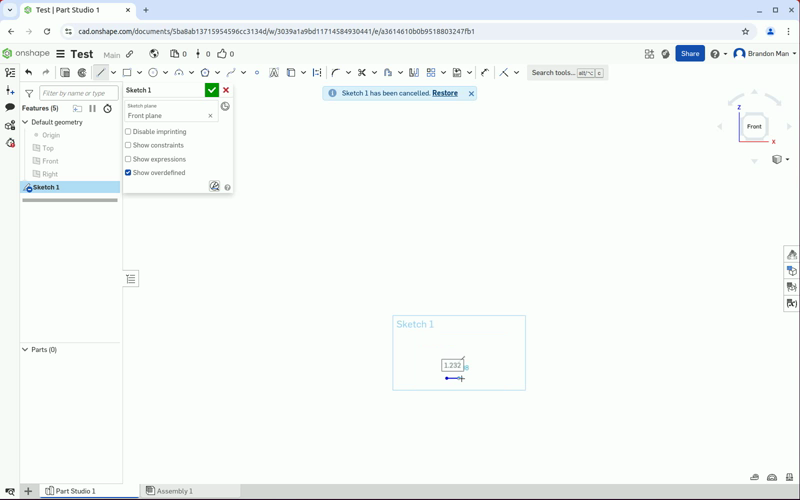
scroll(6)
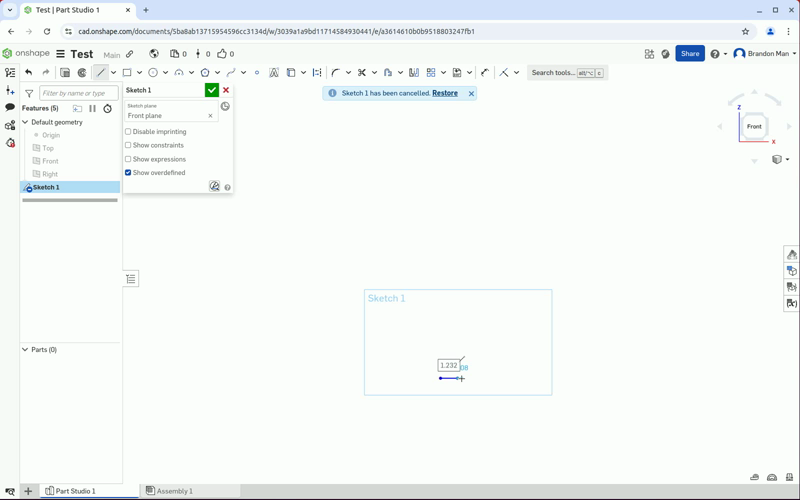
scroll(6)
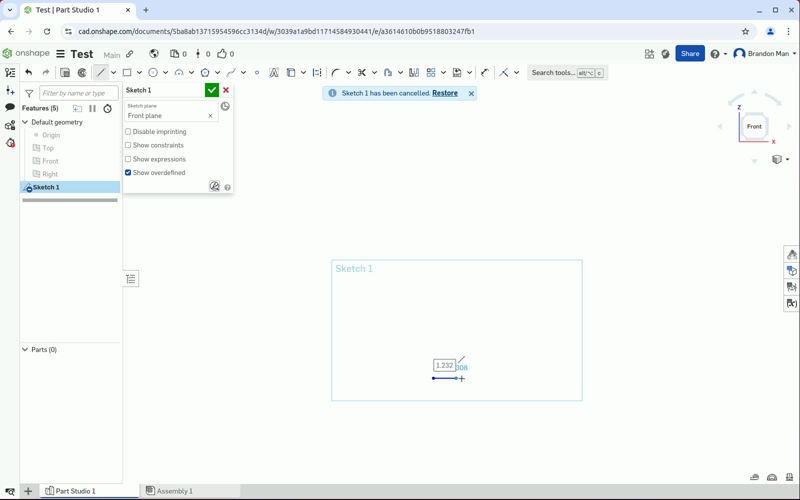
scroll(6)
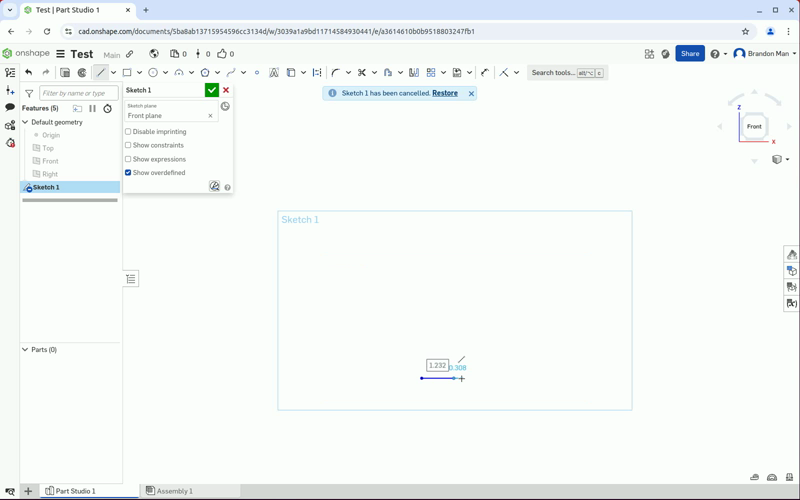
scroll(6)
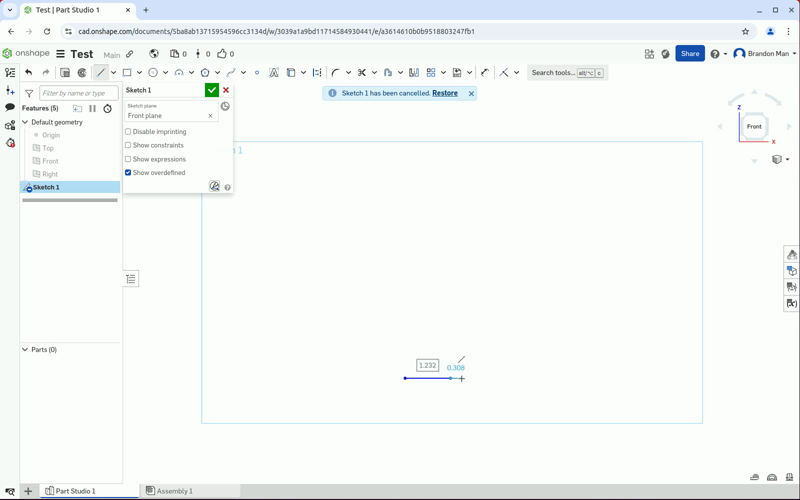
scroll(6)
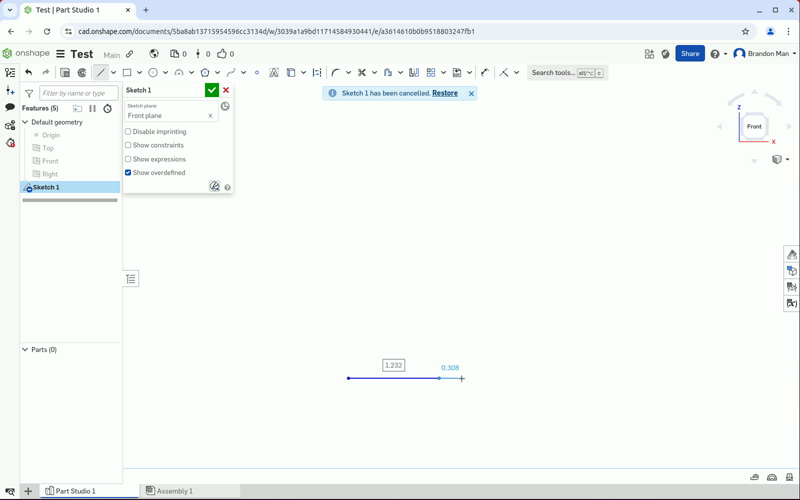
click(461, 378)
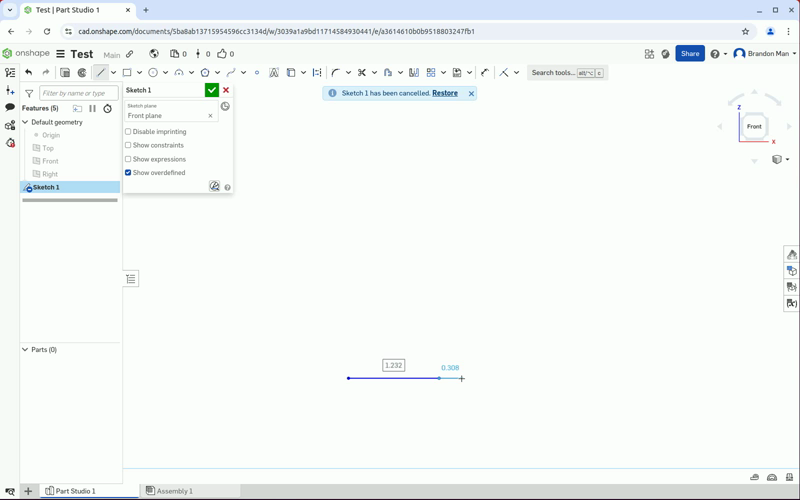
scroll(-6)
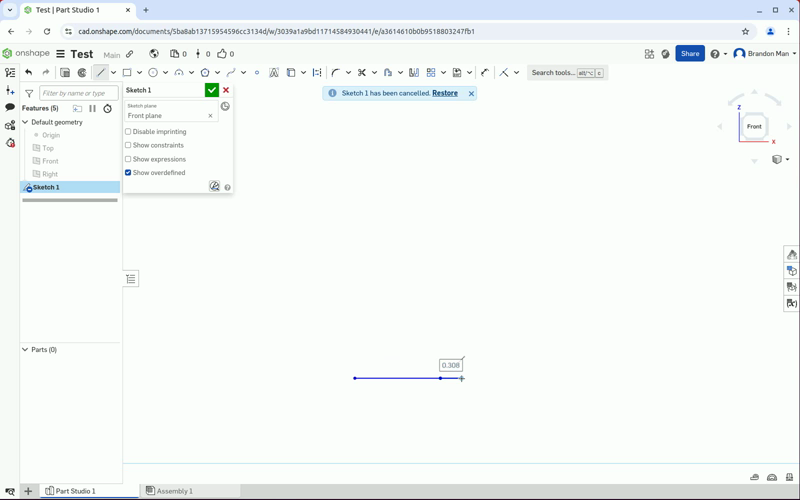
scroll(-6)
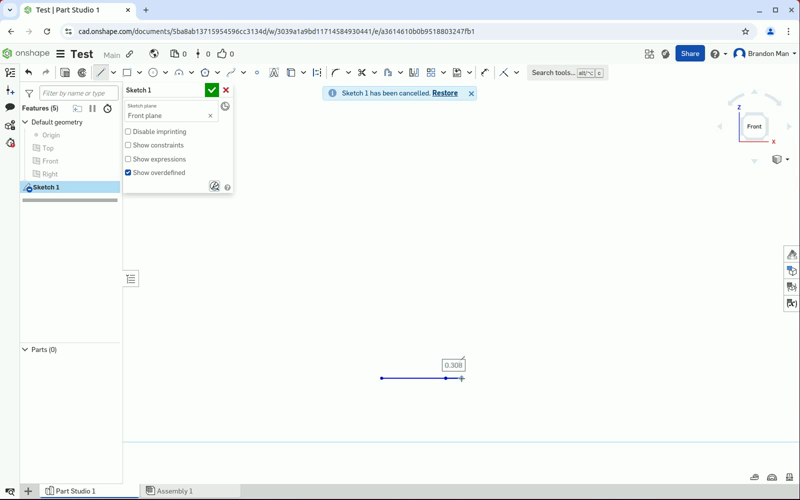
scroll(-6)
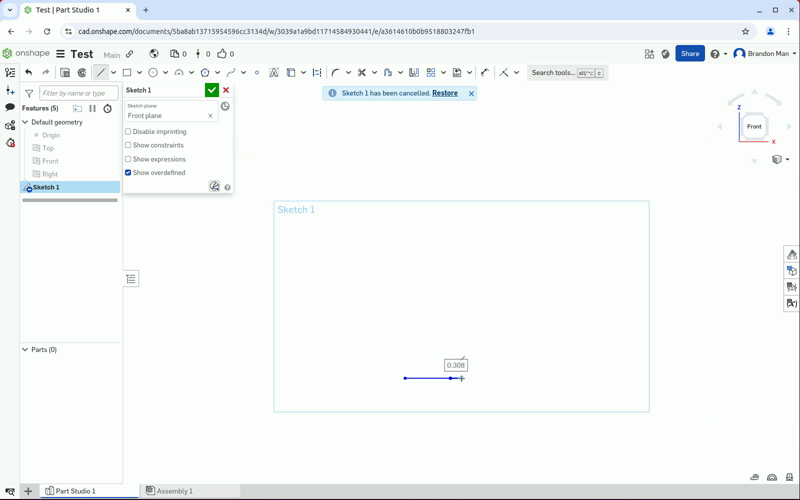
scroll(-6)
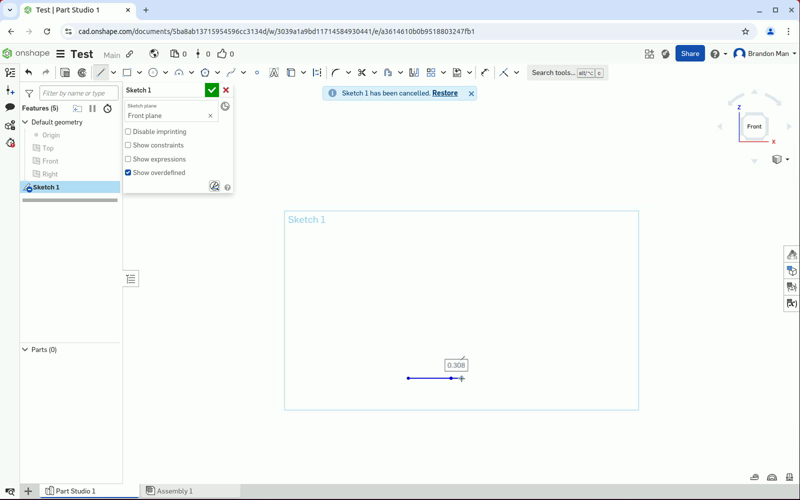
scroll(-6)
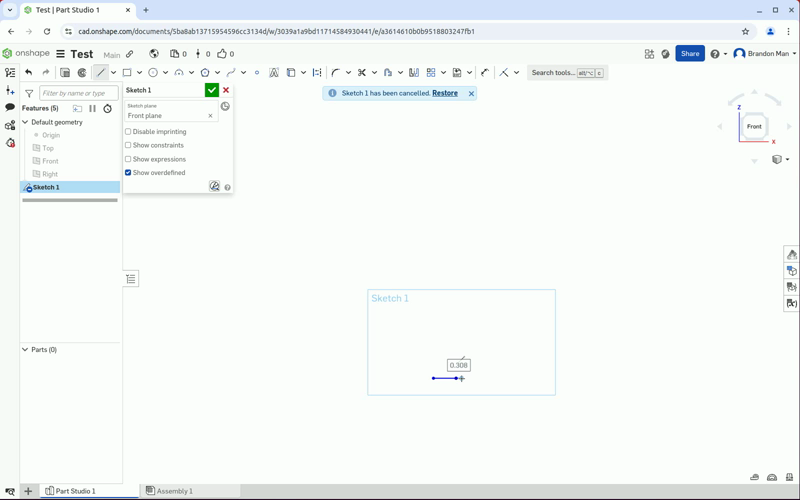
scroll(-6)
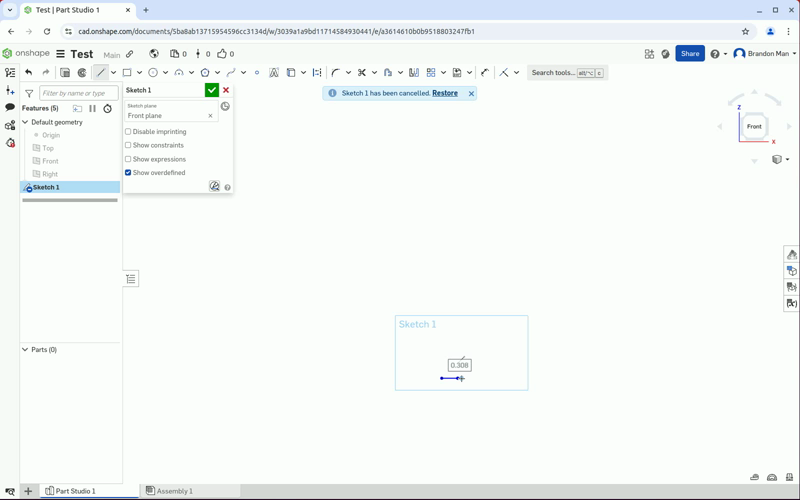
scroll(-6)
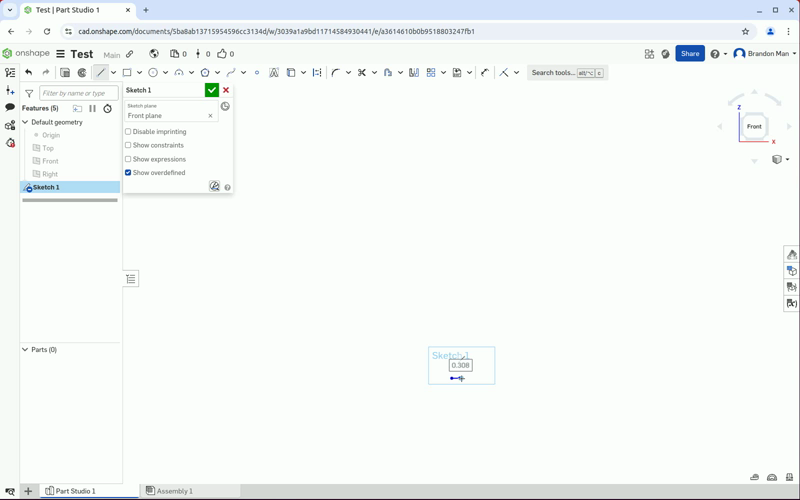
key_up(shift)
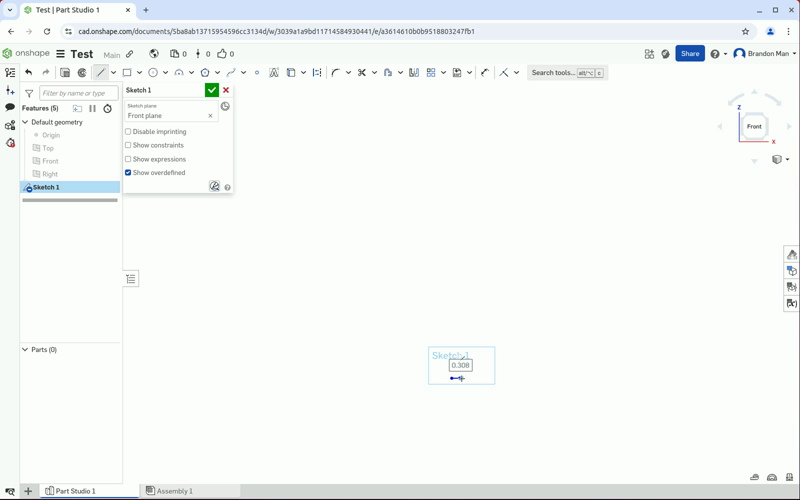
key_down(shift)
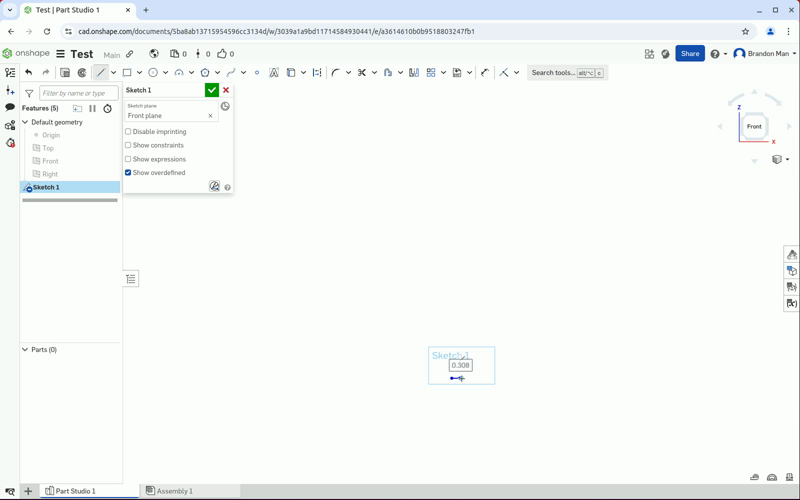
mouse_move(492, 378)
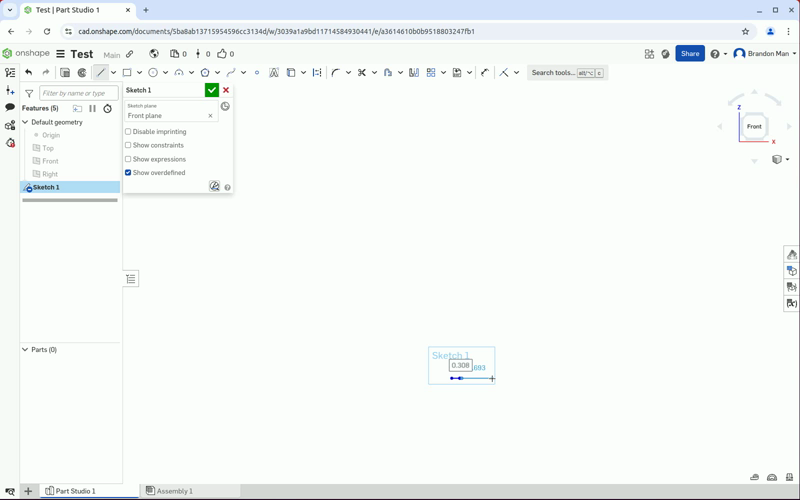
mouse_move(468, 378)
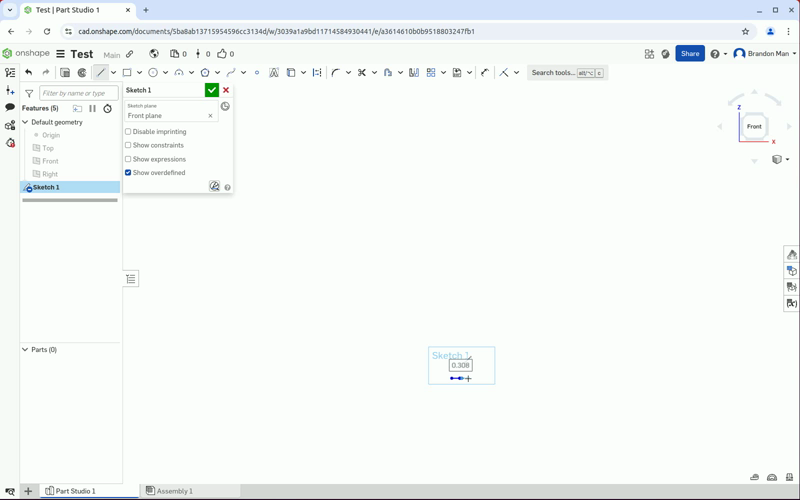
scroll(6)
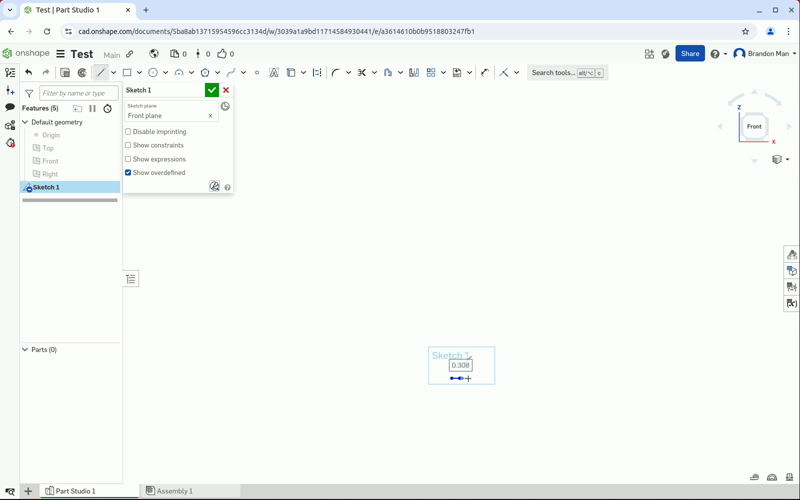
scroll(6)
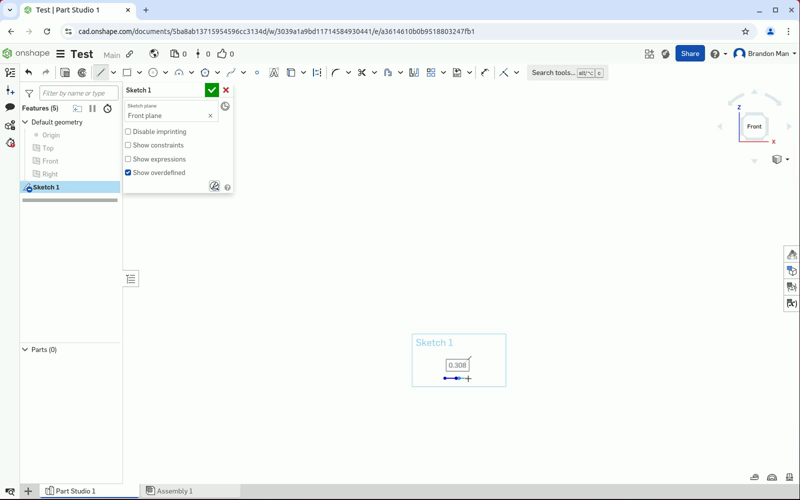
scroll(6)
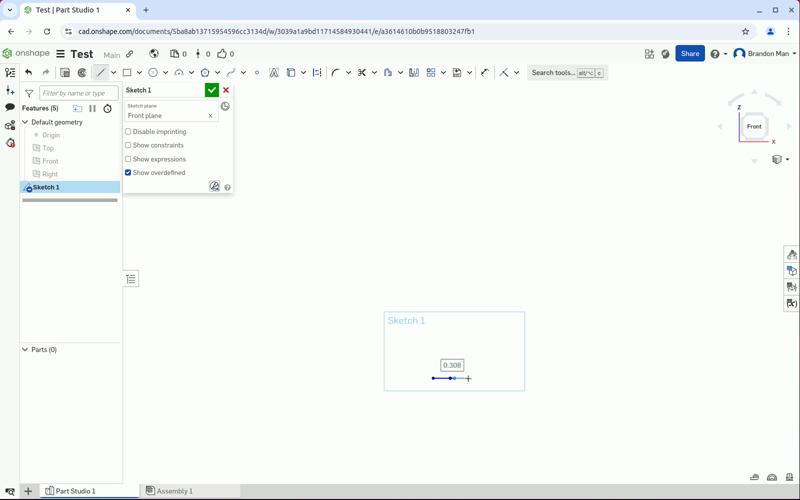
scroll(6)
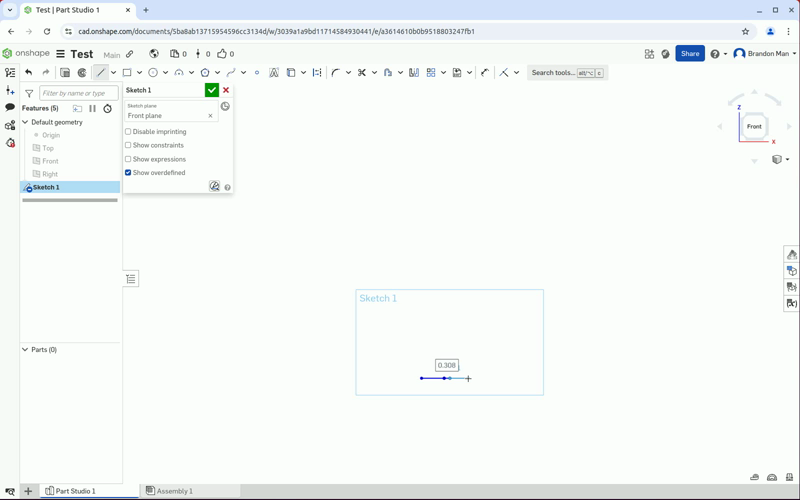
scroll(6)
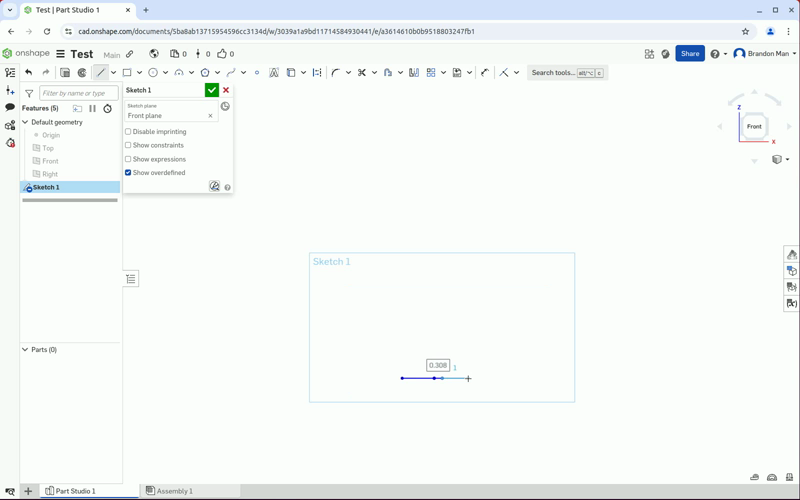
scroll(6)
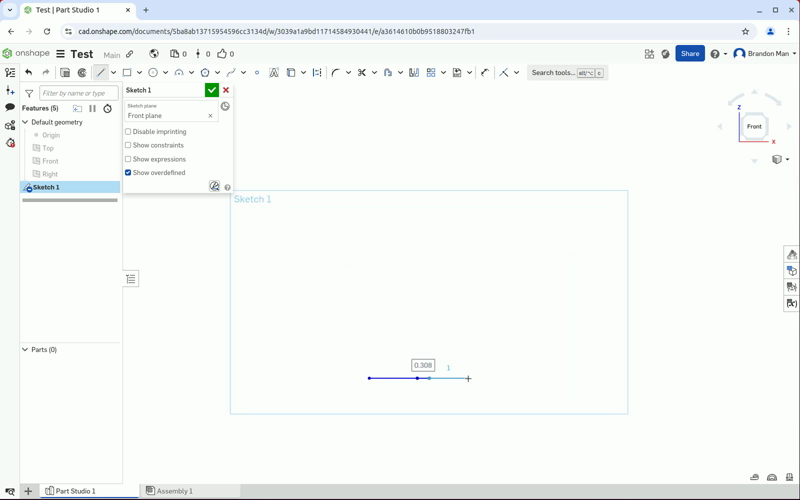
scroll(6)
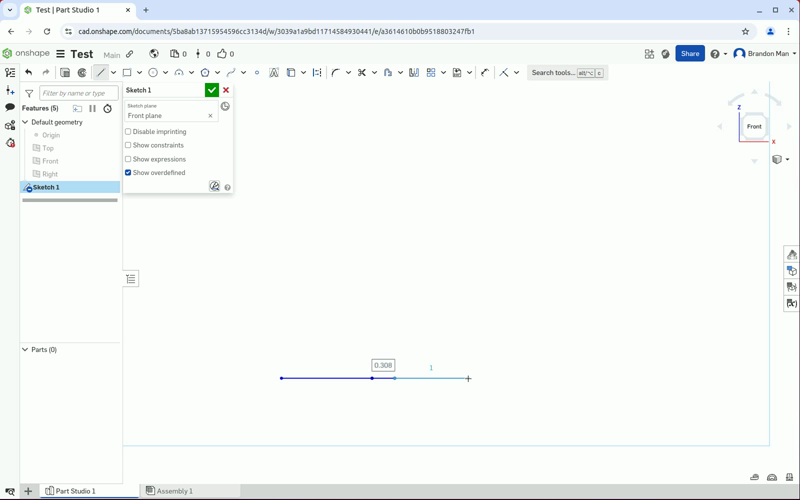
click(468, 378)
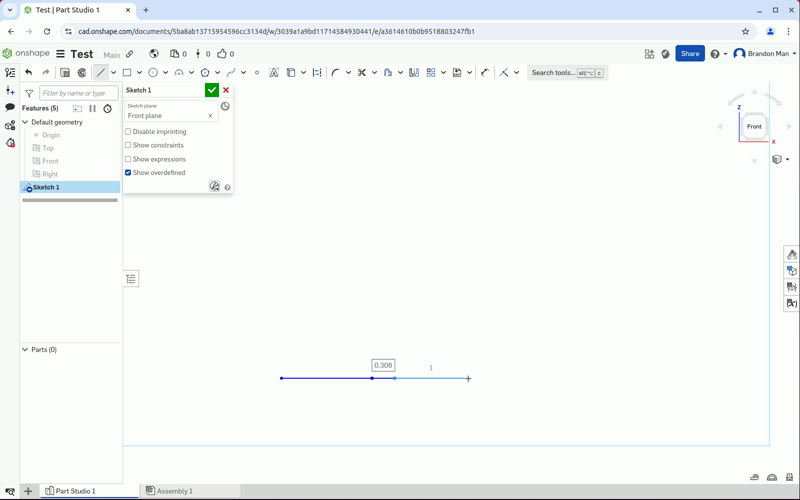
scroll(-6)
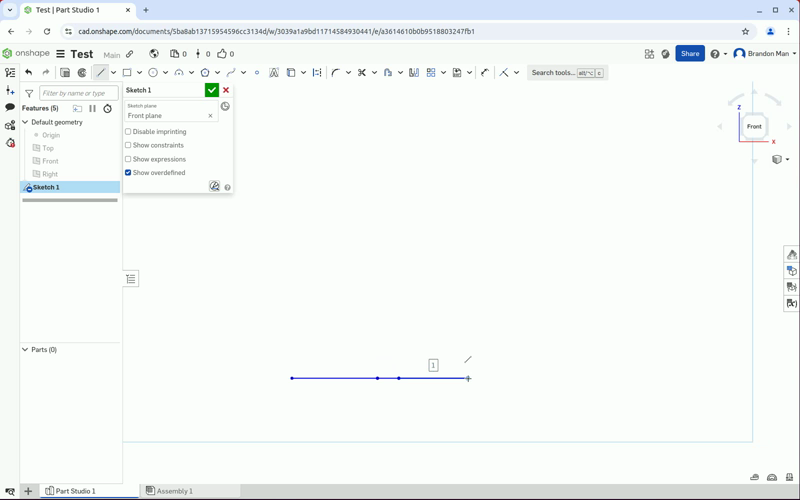
scroll(-6)
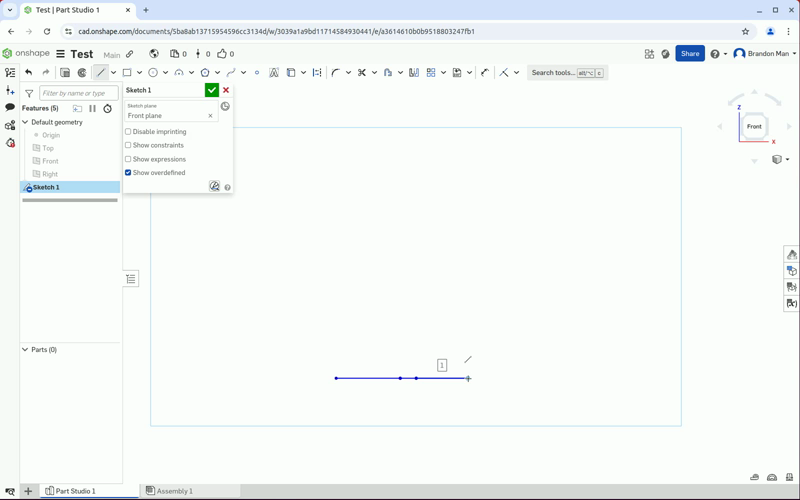
scroll(-6)
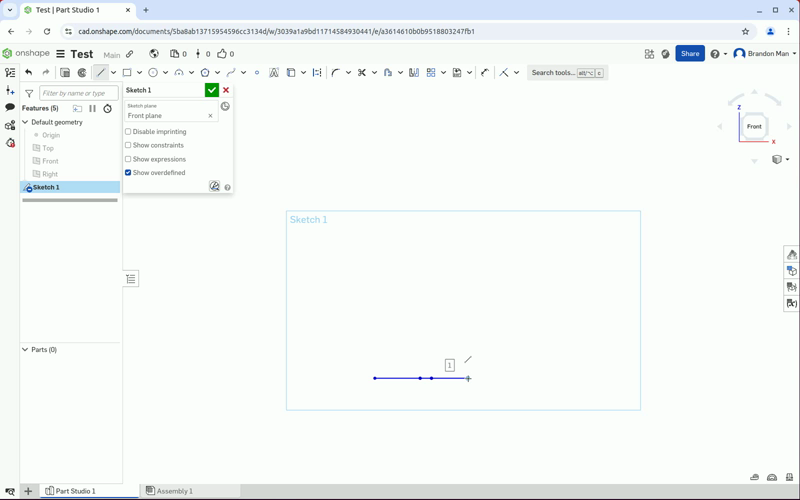
scroll(-6)
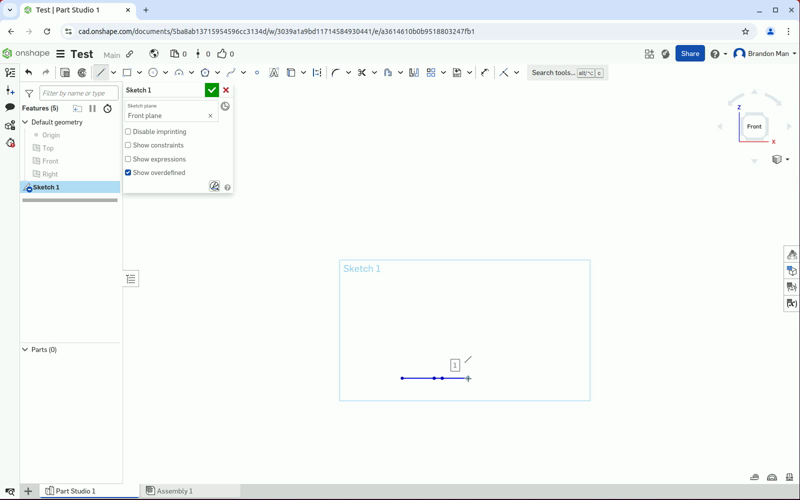
scroll(-6)
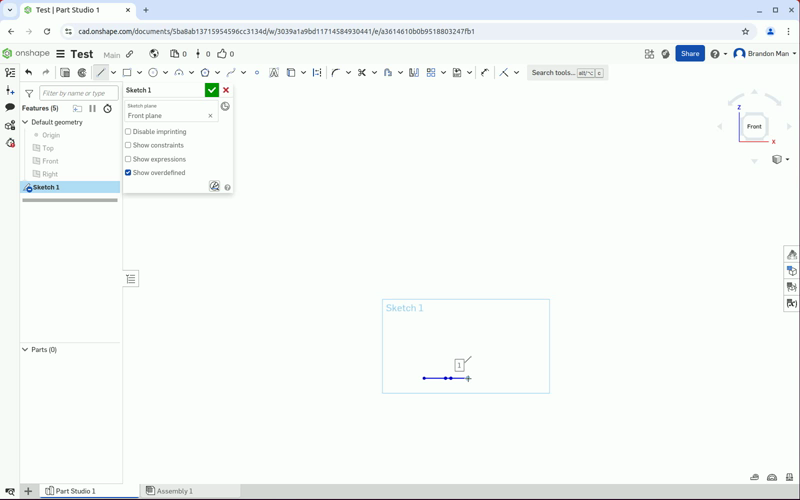
scroll(-6)
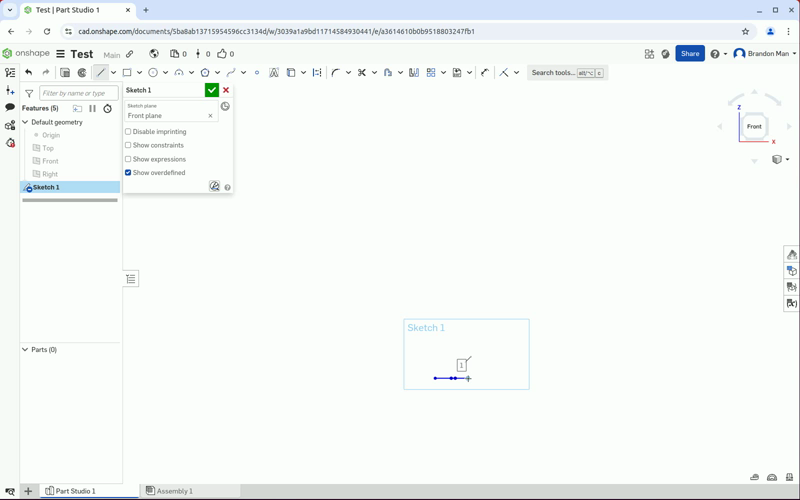
scroll(-6)
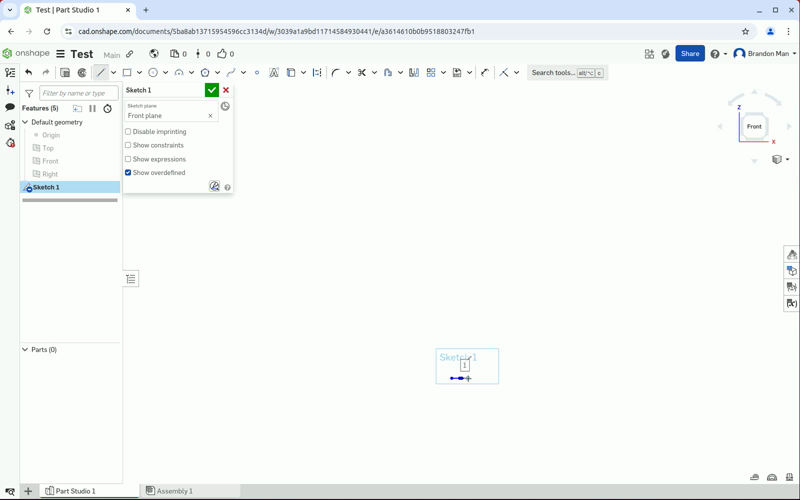
key_up(shift)
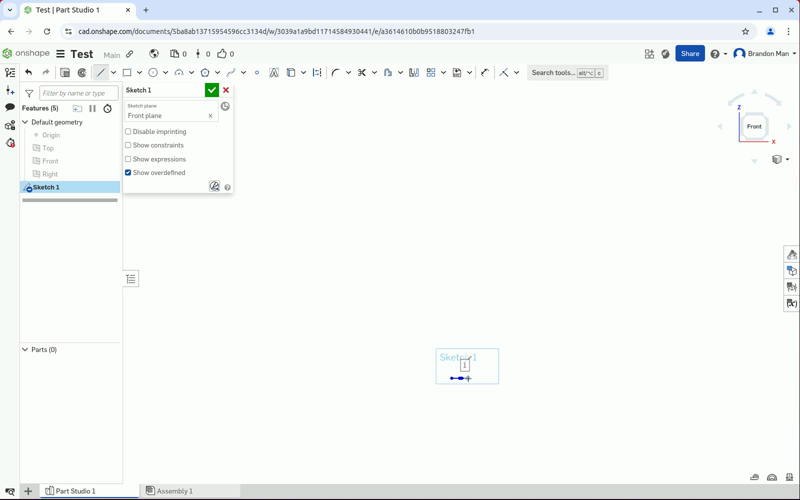
key_down(shift)
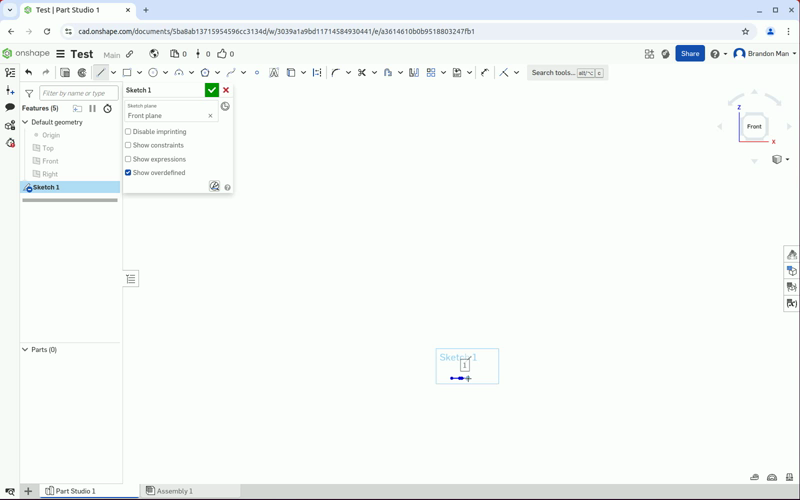
mouse_move(468, 221)
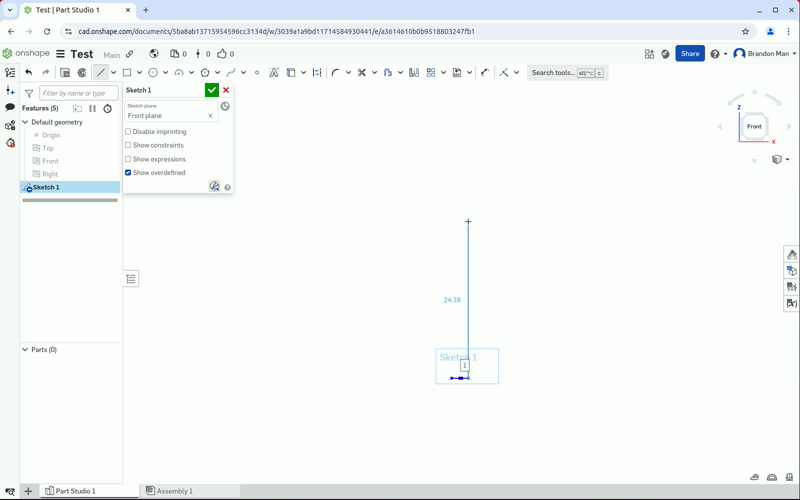
click(468, 221)
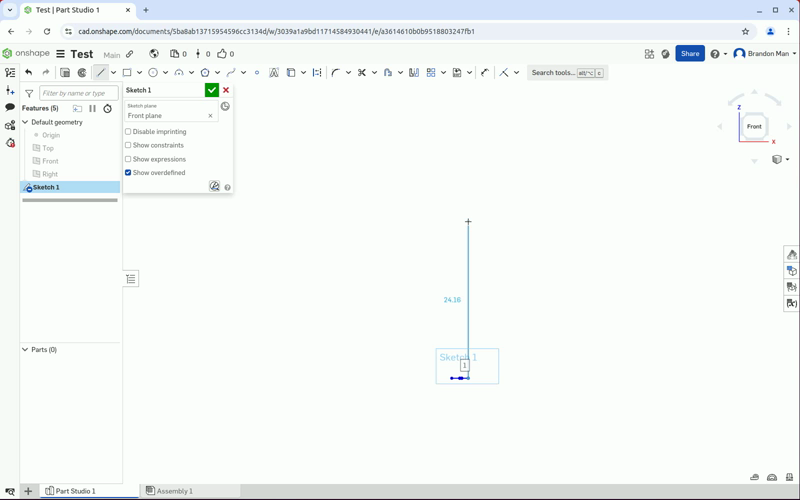
key_up(shift)
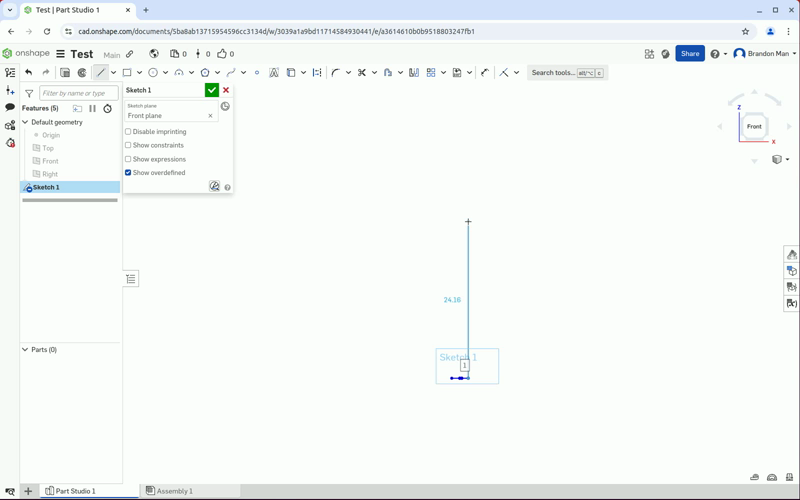
key_down(shift)
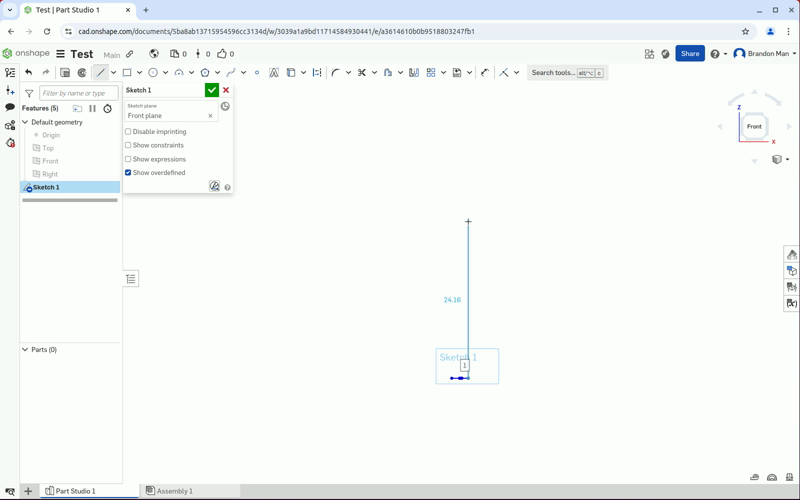
mouse_move(498, 221)
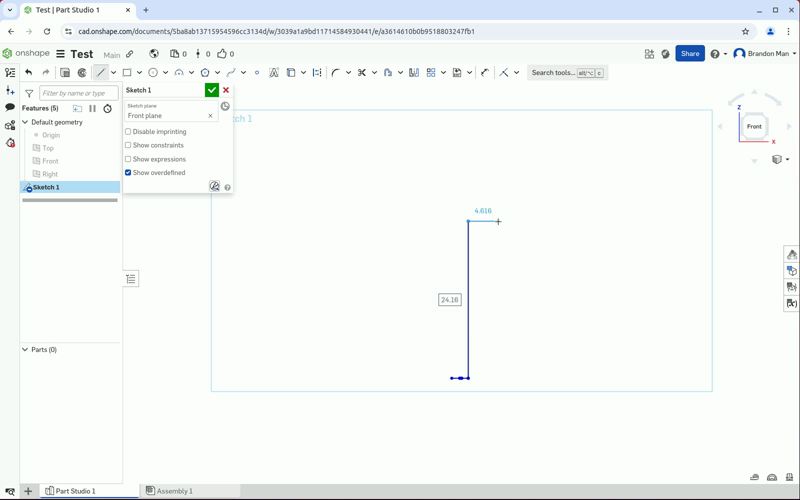
mouse_move(466, 221)
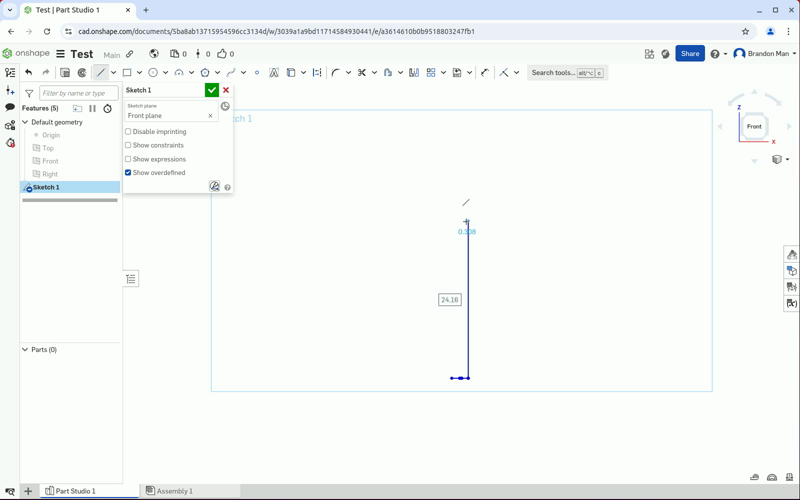
scroll(6)
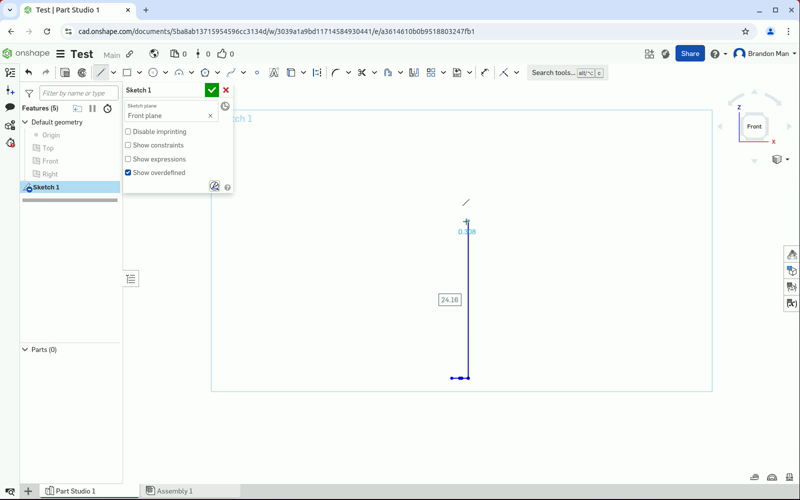
scroll(6)
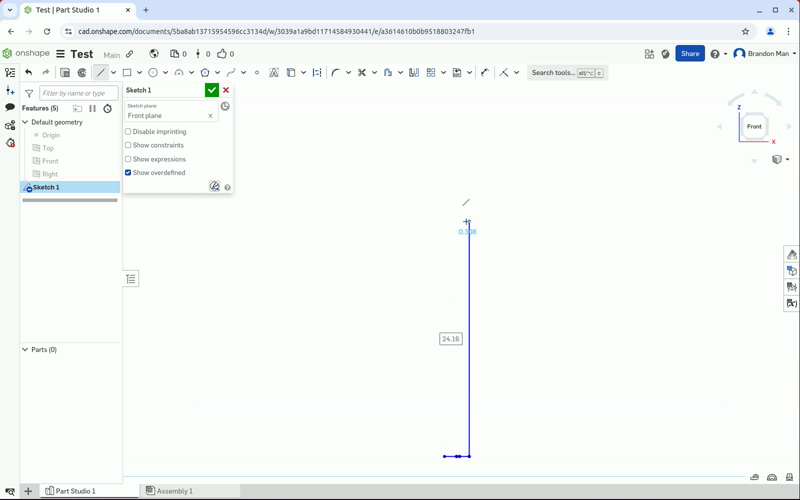
scroll(6)
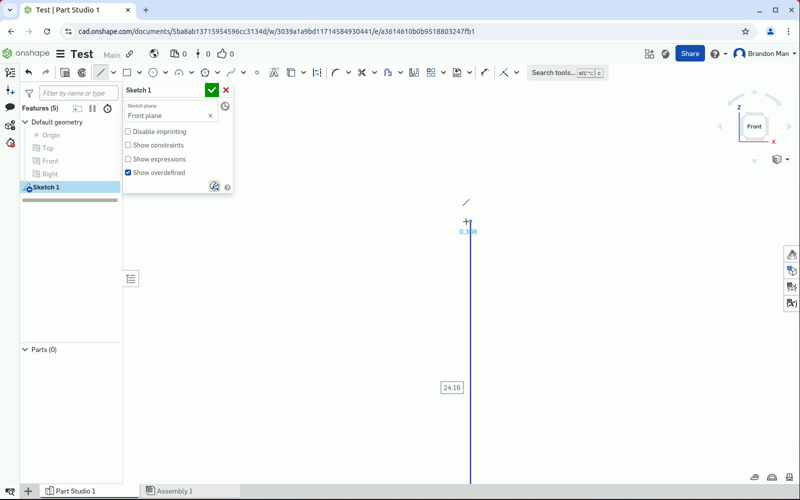
scroll(6)
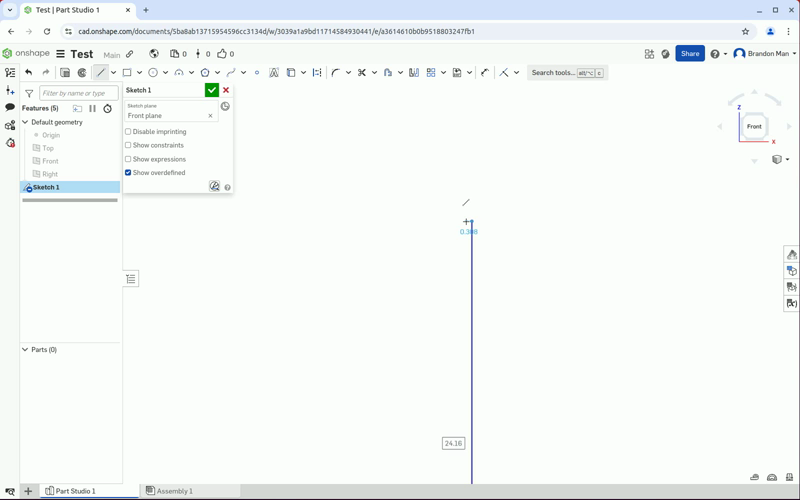
scroll(6)
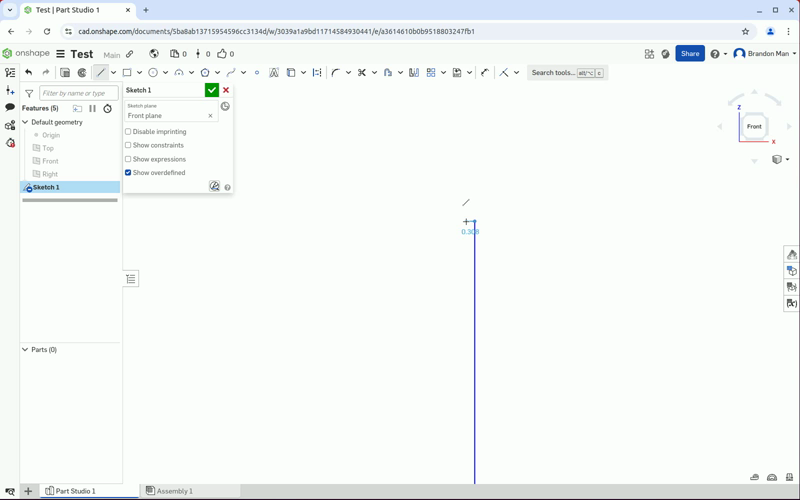
scroll(6)
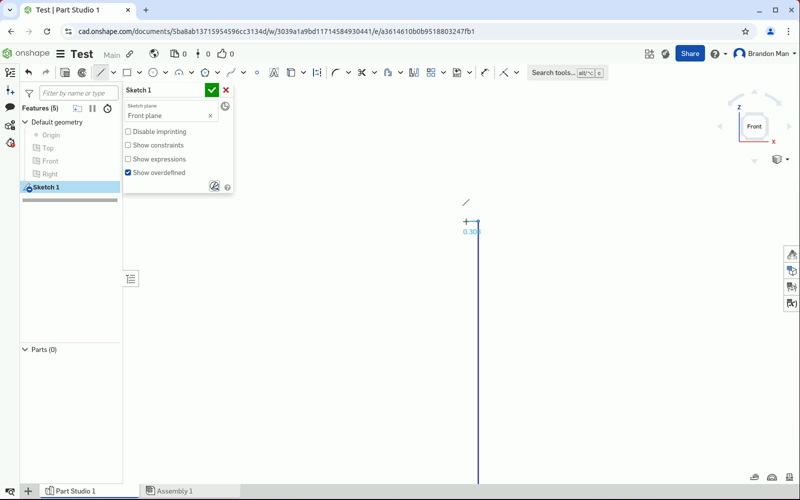
scroll(6)
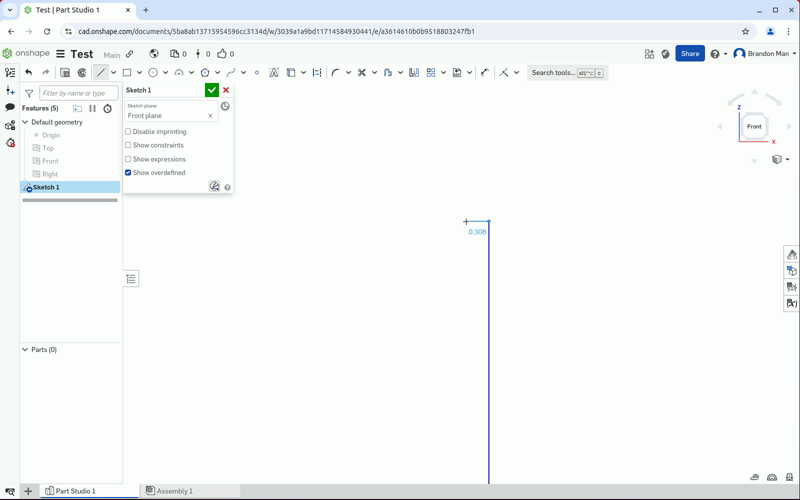
click(466, 221)
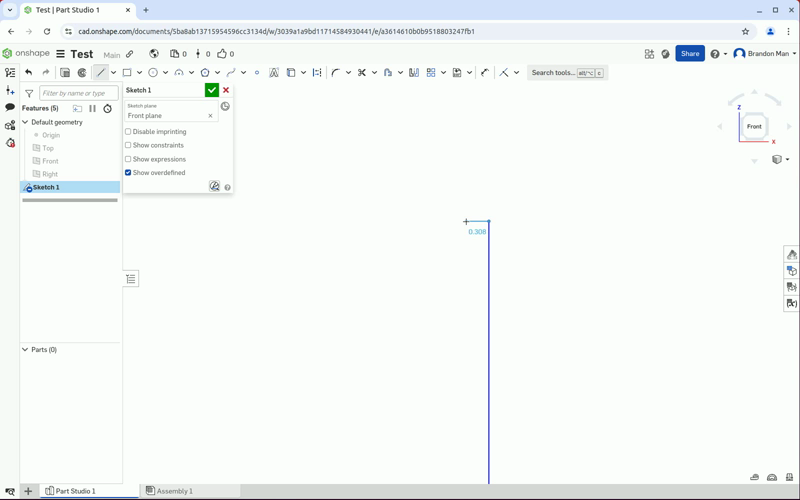
scroll(-6)
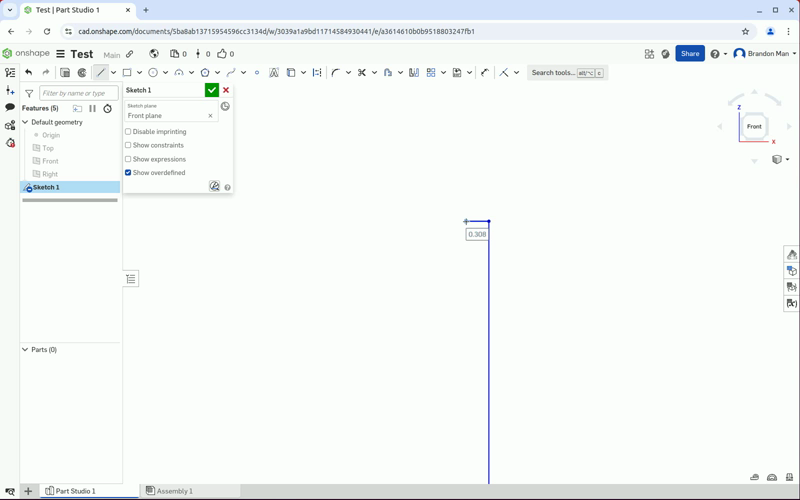
scroll(-6)
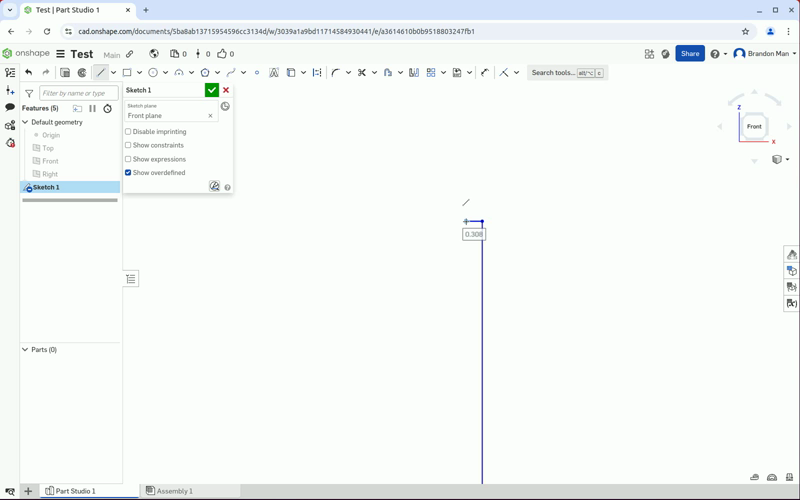
scroll(-6)
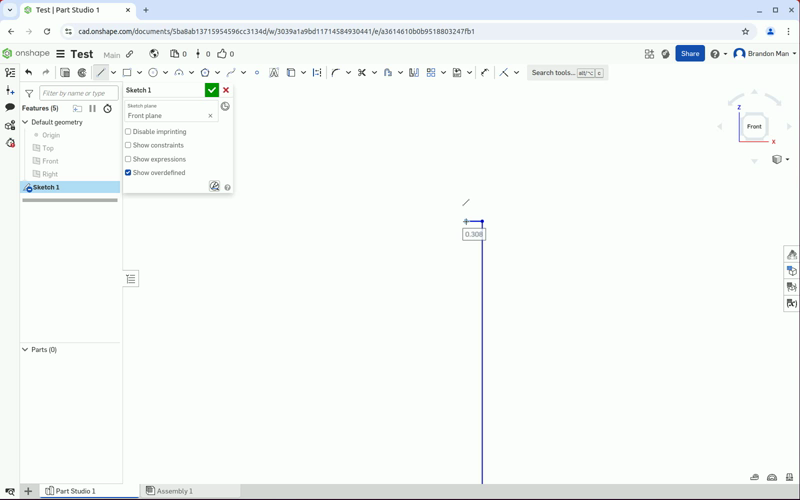
scroll(-6)
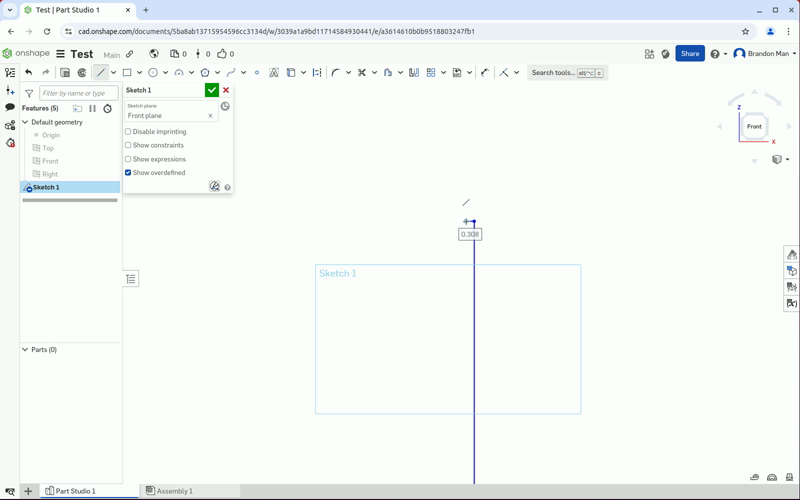
scroll(-6)
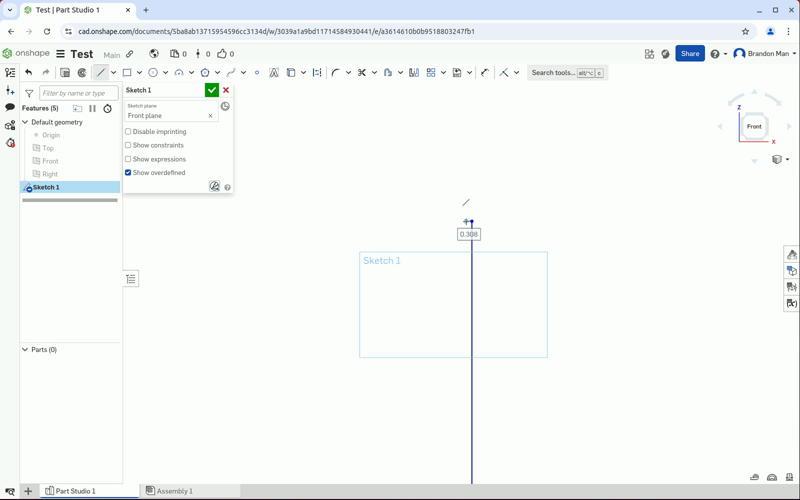
scroll(-6)
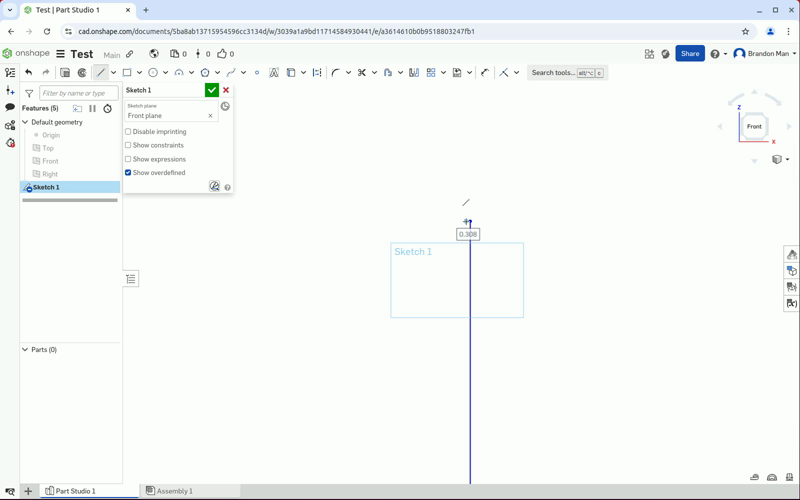
scroll(-6)
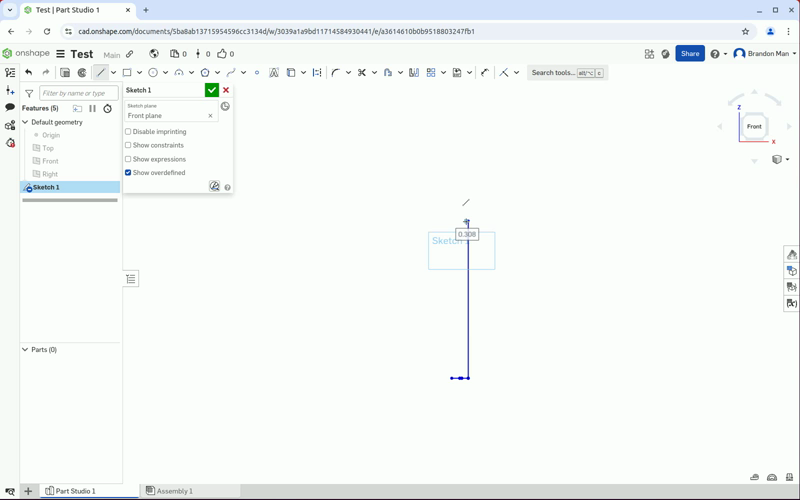
key_up(shift)
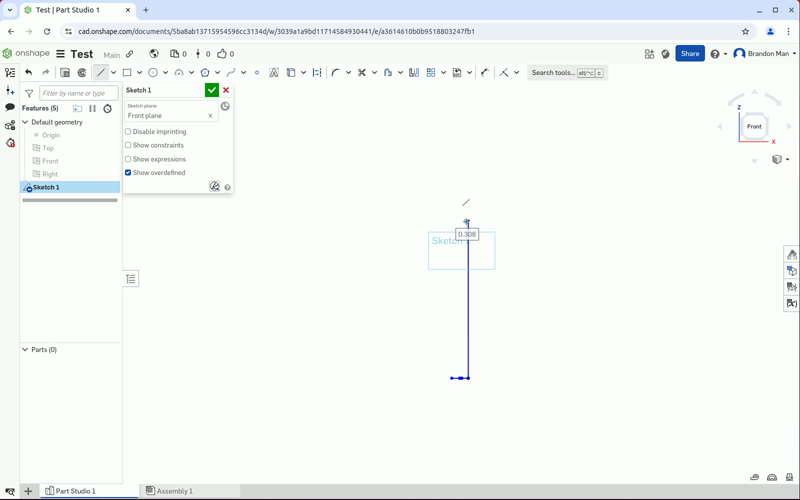
key_down(shift)
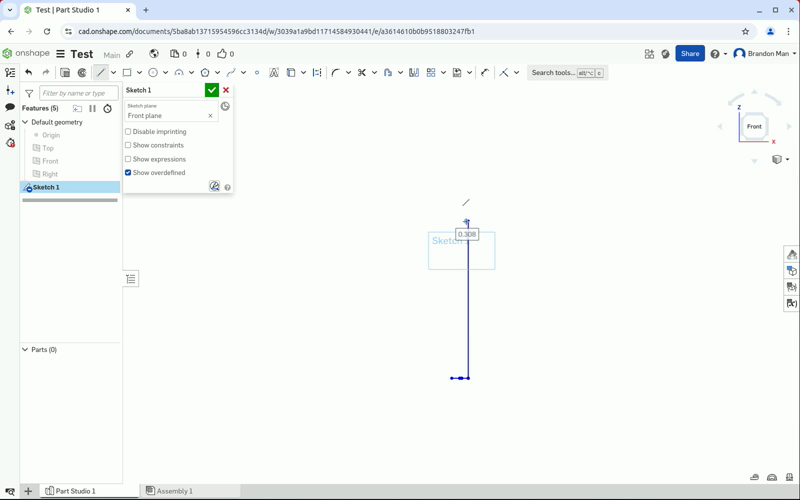
mouse_move(496, 221)
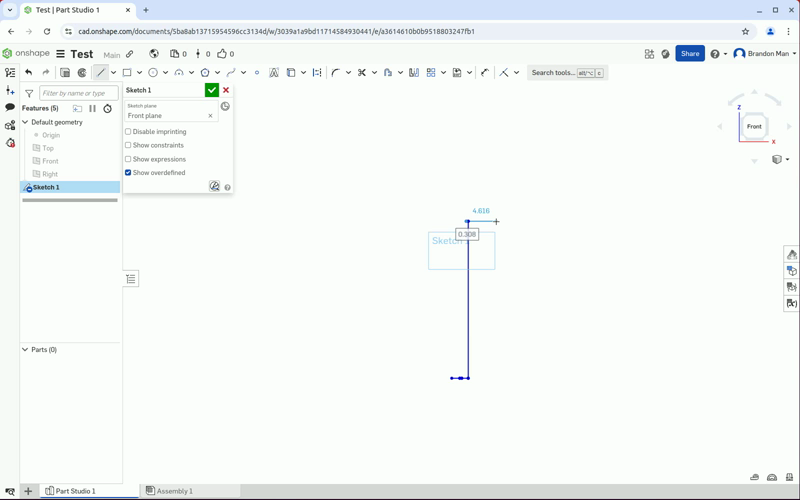
mouse_move(468, 202)
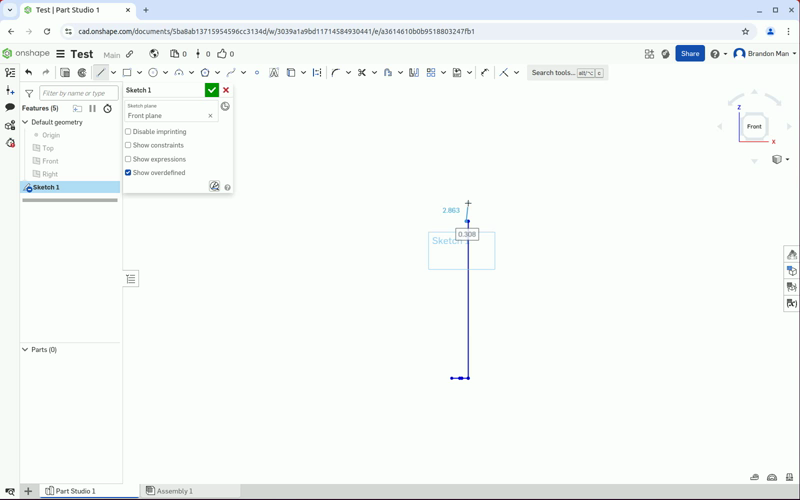
click(468, 202)
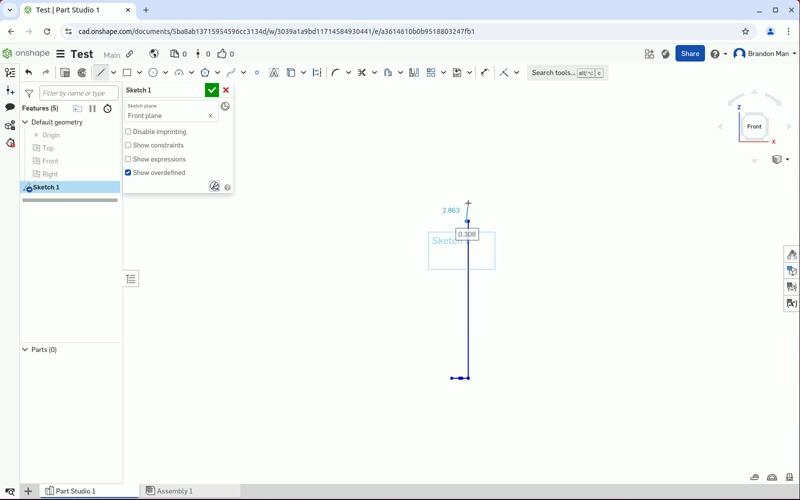
key_up(shift)
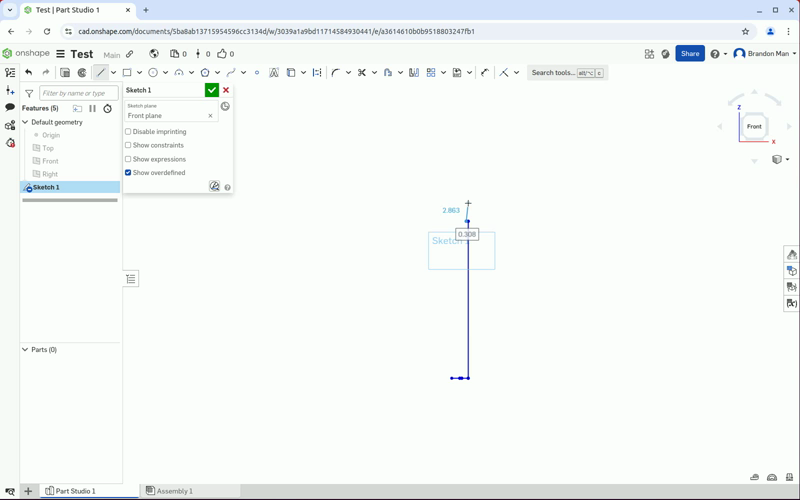
key_down(shift)
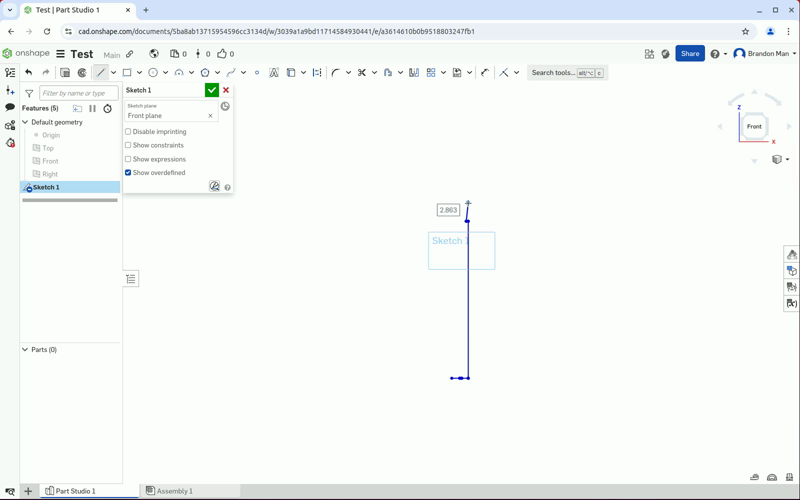
mouse_move(498, 202)
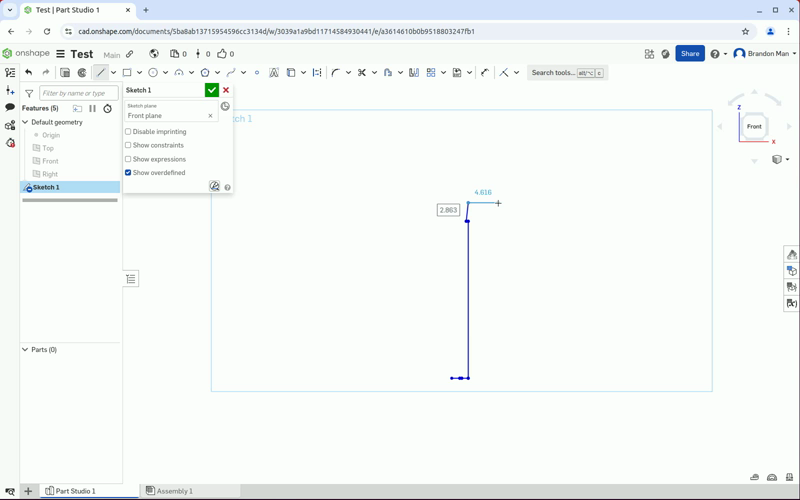
mouse_move(468, 179)
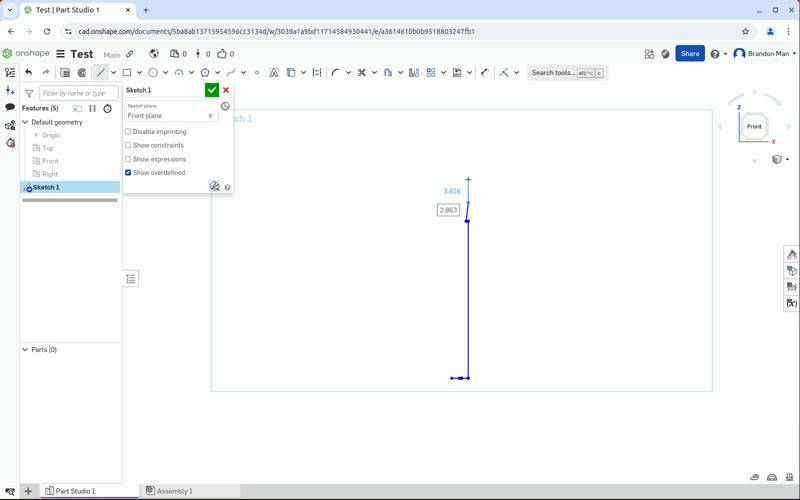
click(468, 179)
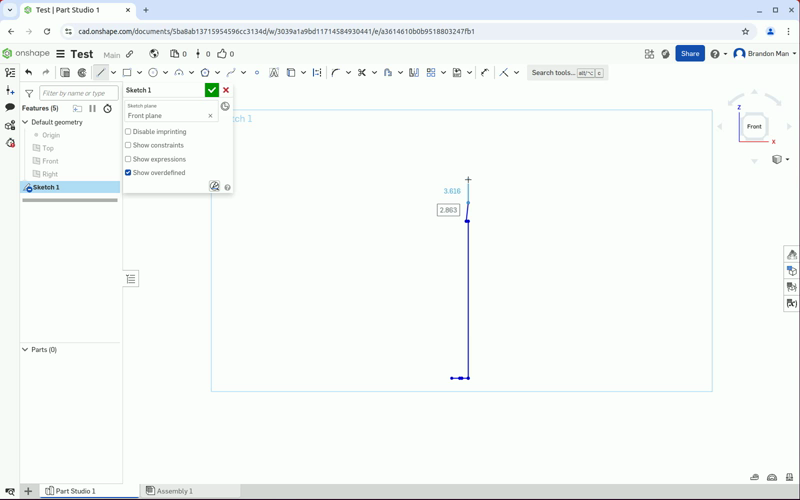
key_up(shift)
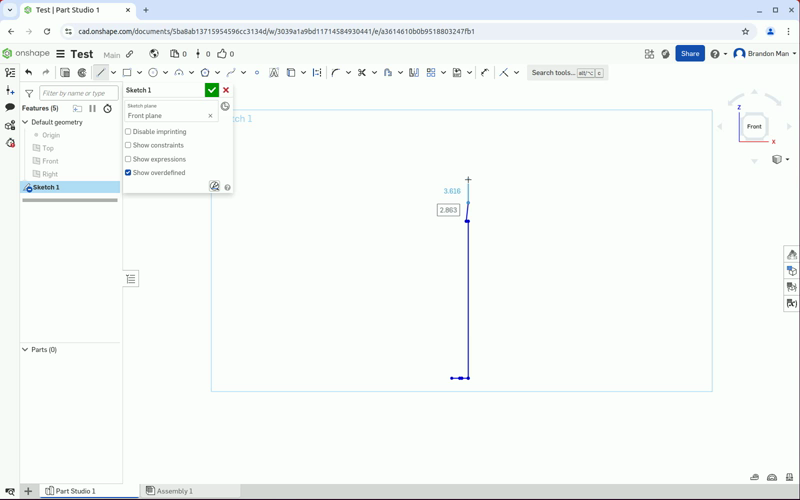
key_down(shift)
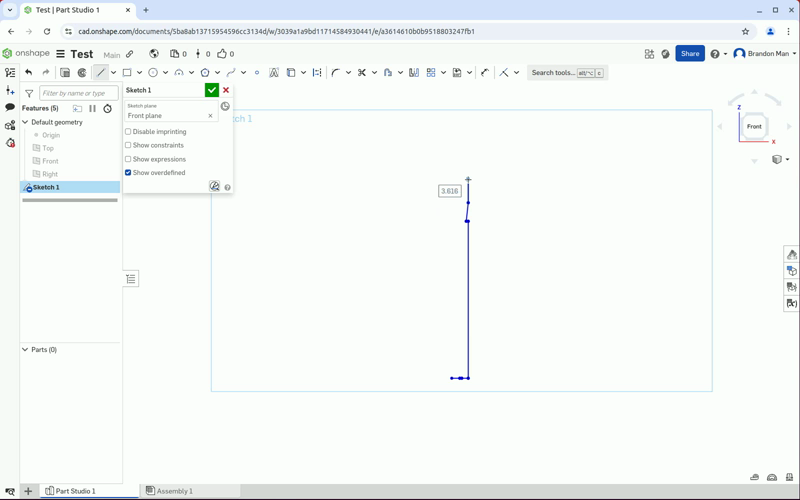
mouse_move(498, 179)
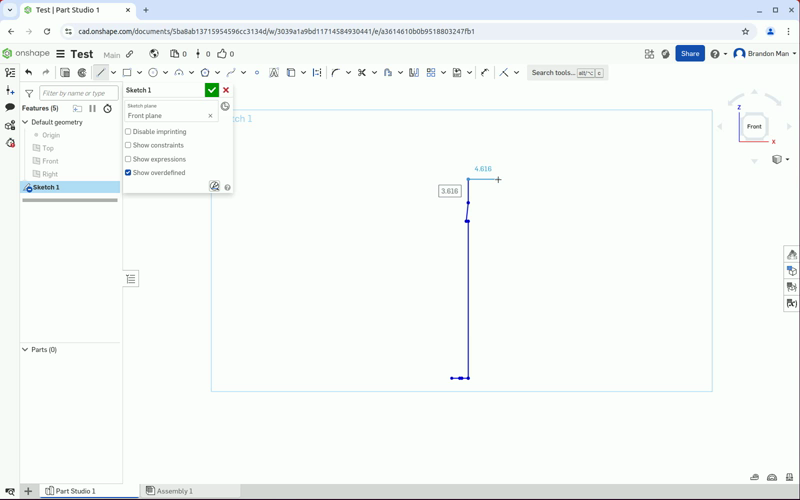
mouse_move(461, 179)
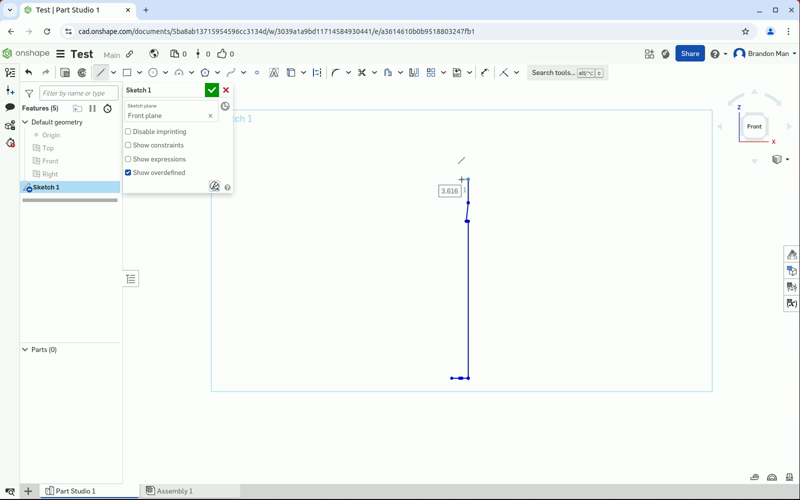
scroll(6)
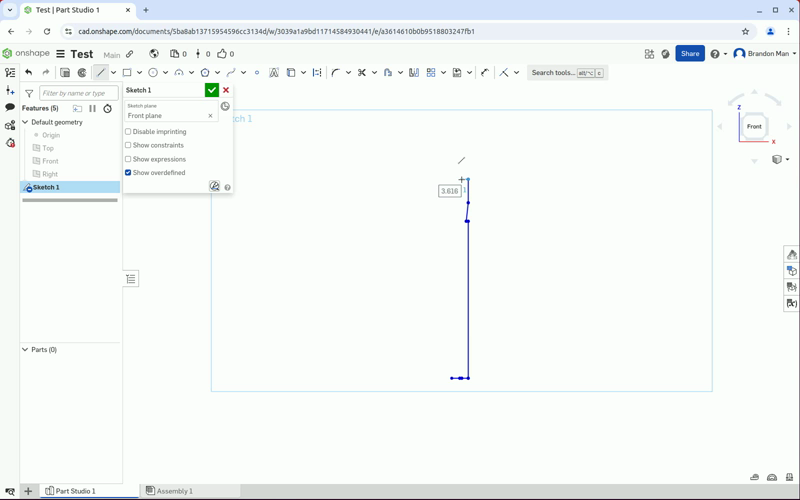
scroll(6)
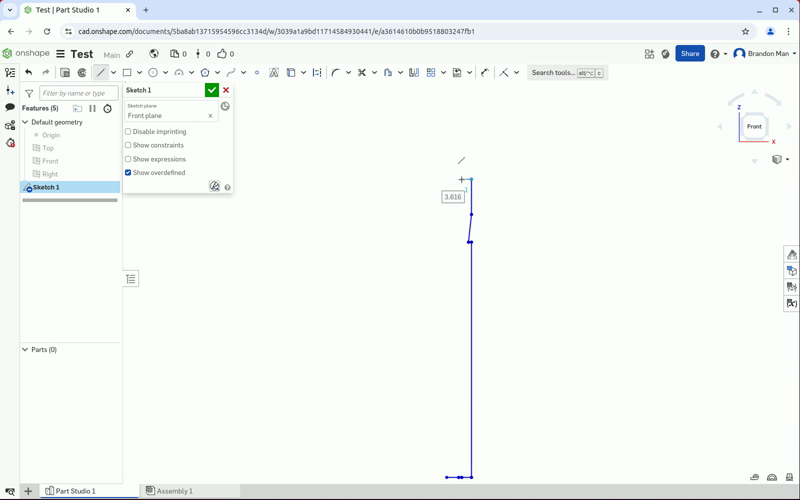
scroll(6)
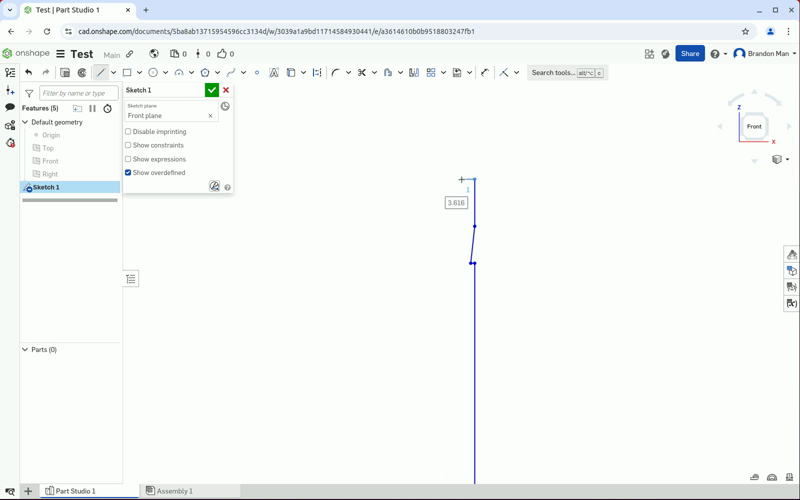
scroll(6)
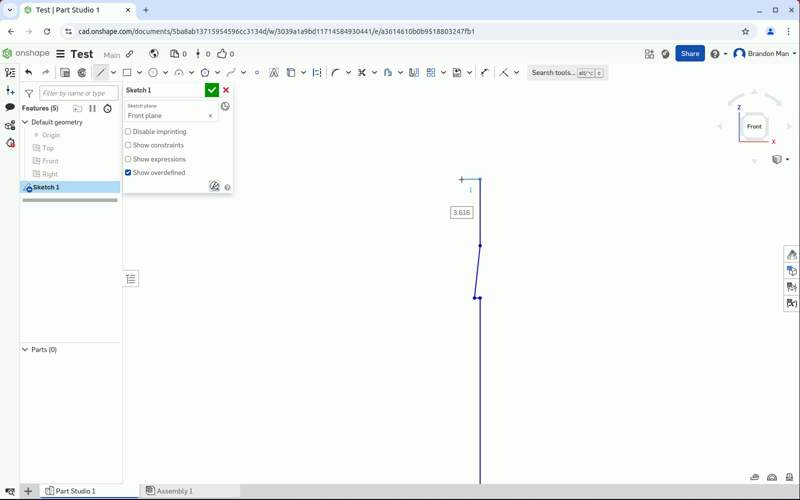
scroll(6)
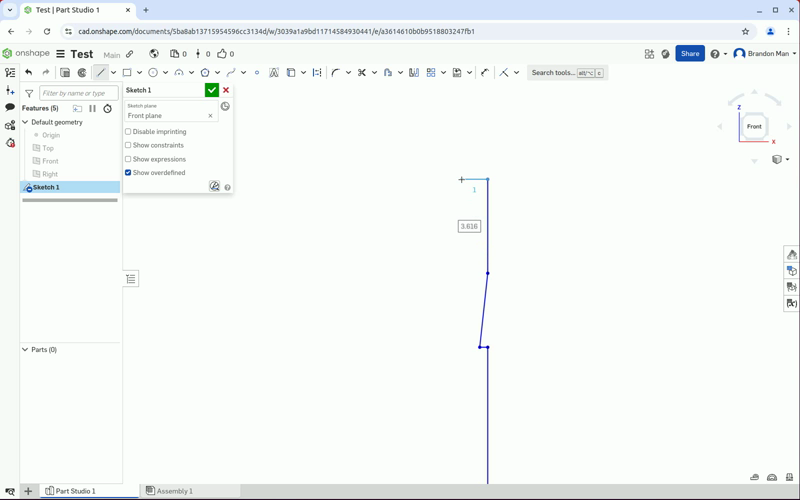
scroll(6)
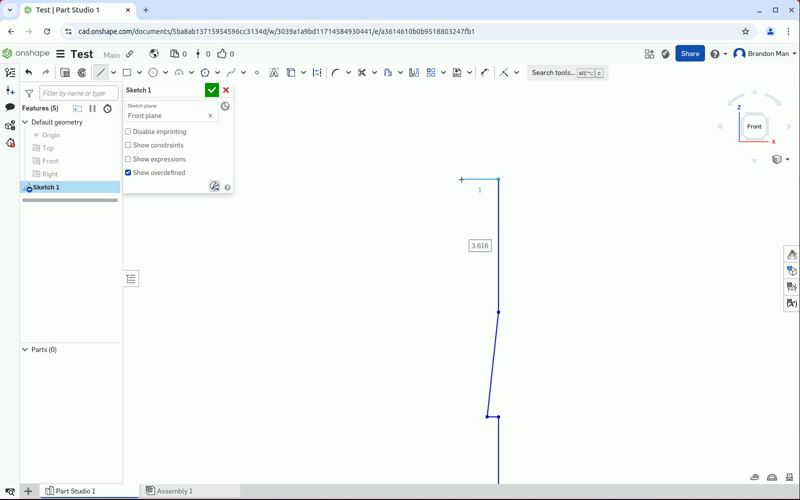
scroll(6)
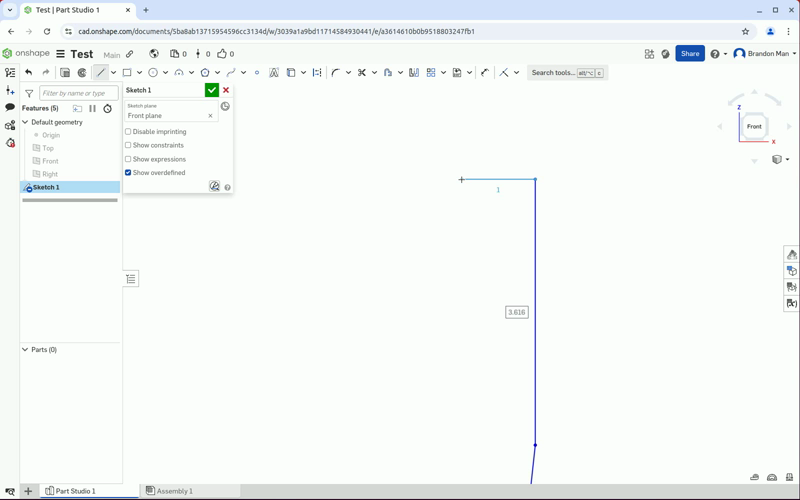
click(461, 179)
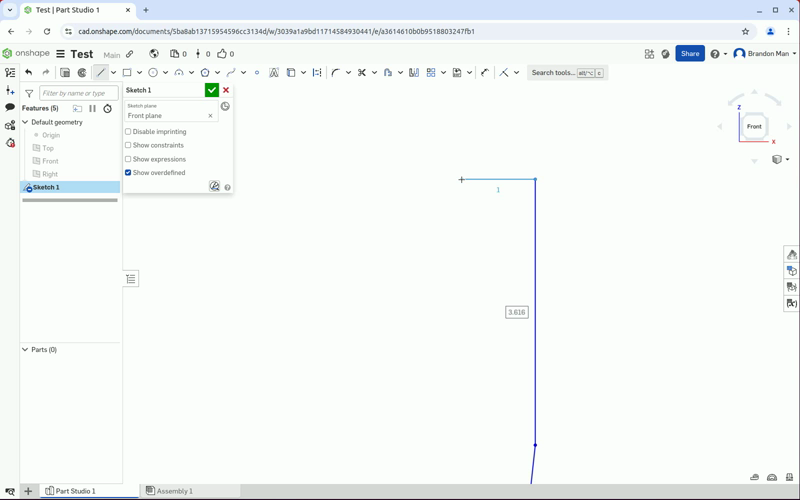
scroll(-6)
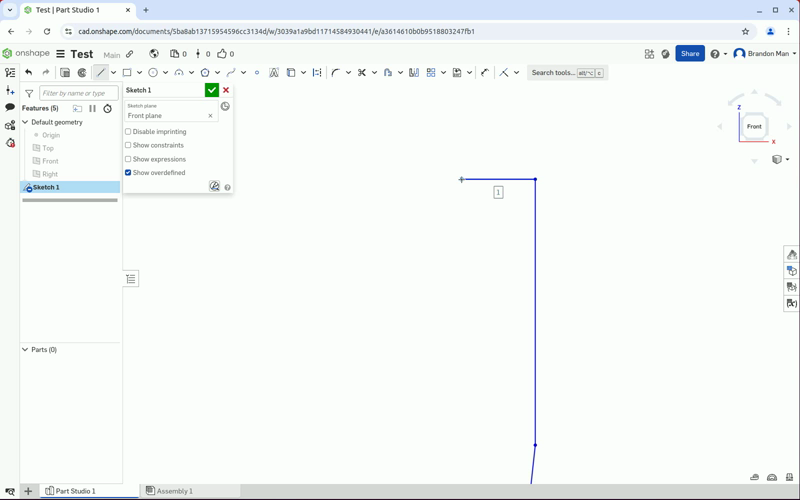
scroll(-6)
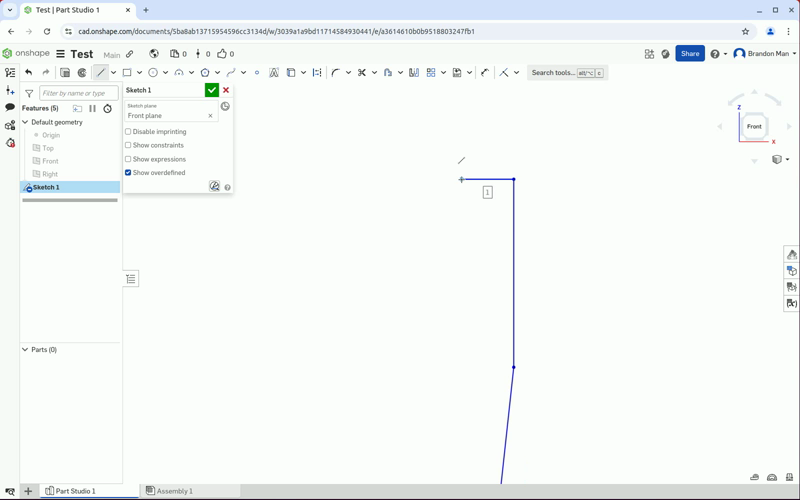
scroll(-6)
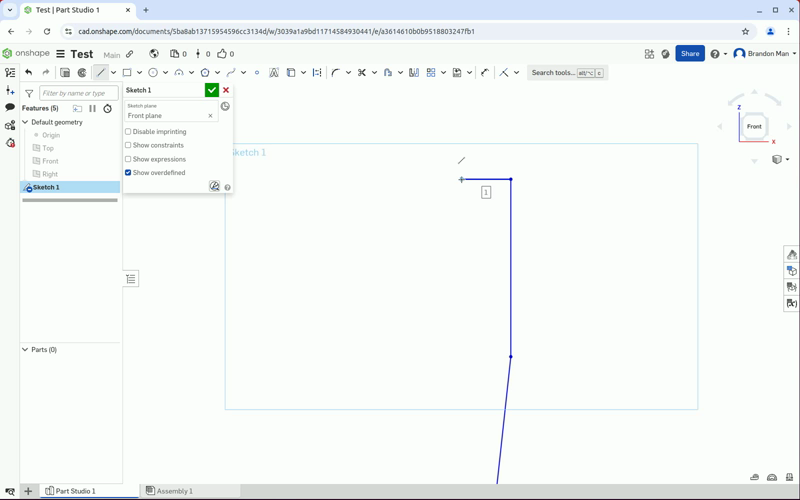
scroll(-6)
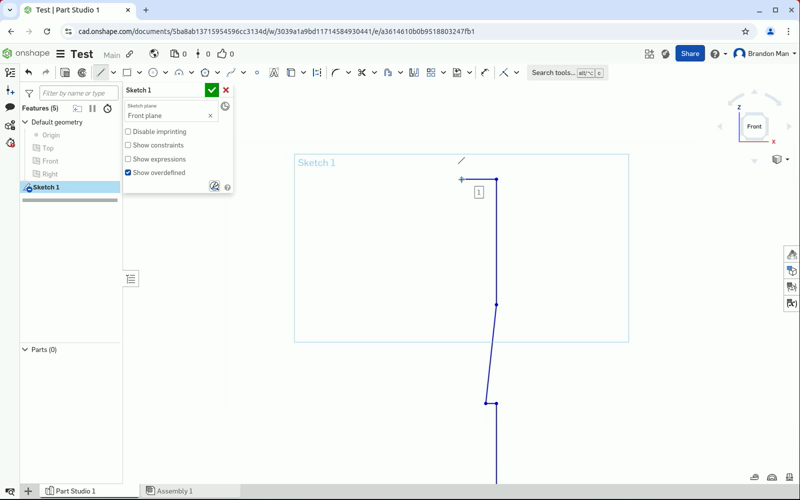
scroll(-6)
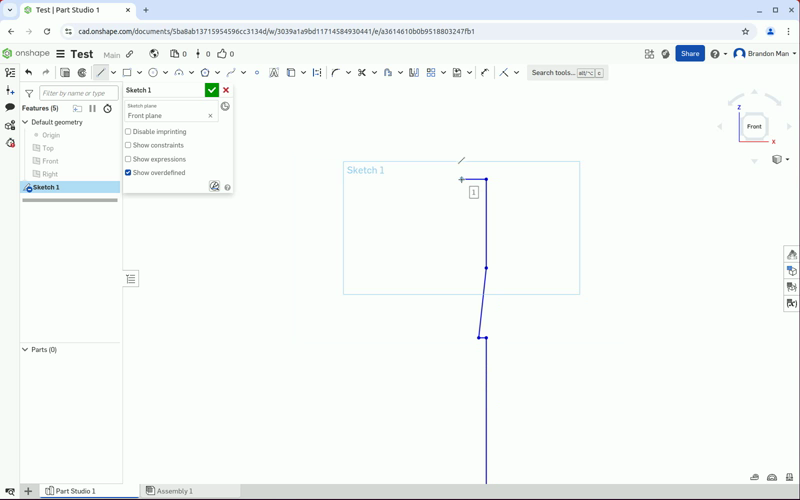
scroll(-6)
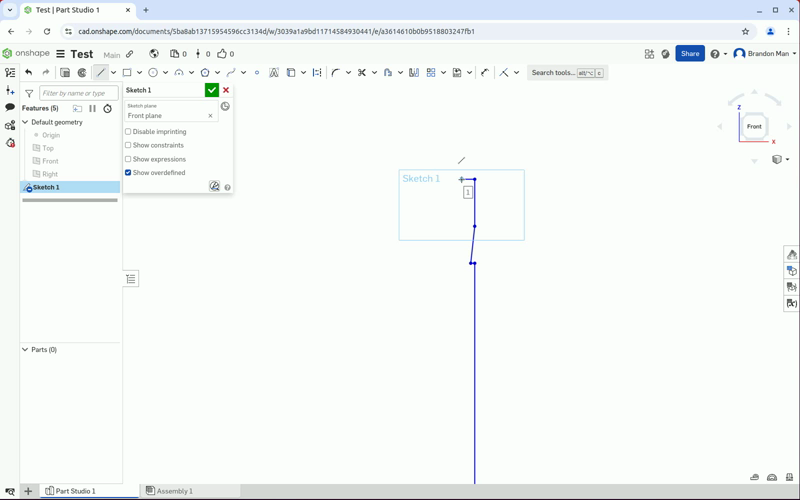
scroll(-6)
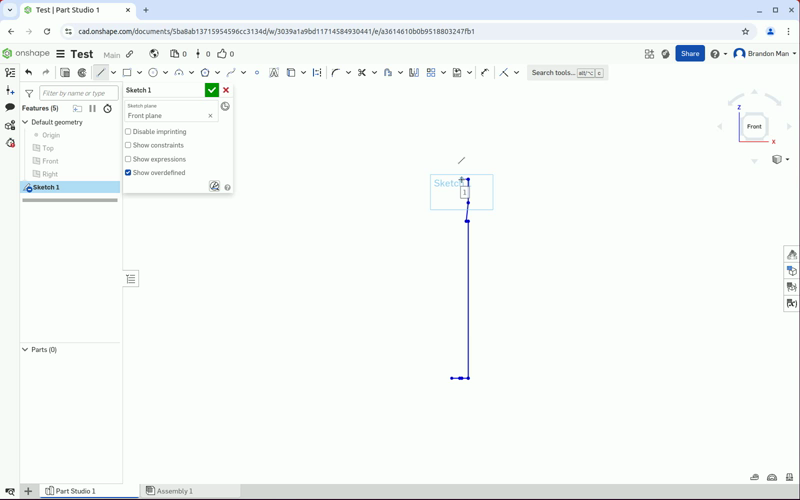
key_up(shift)
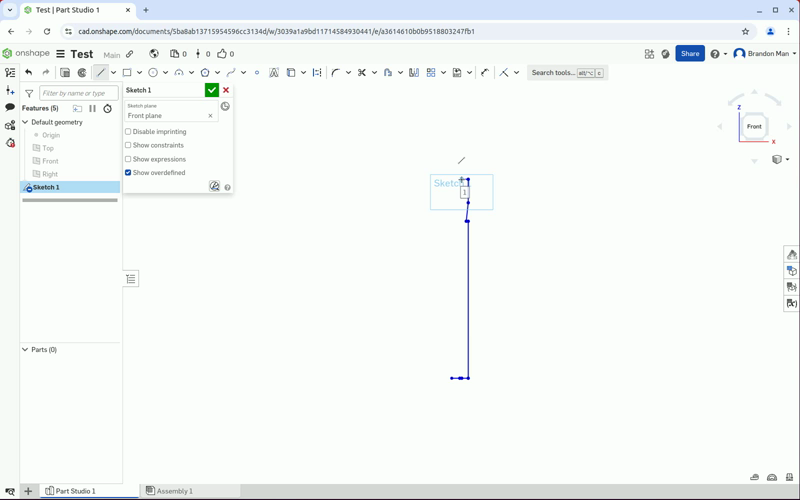
key_down(shift)
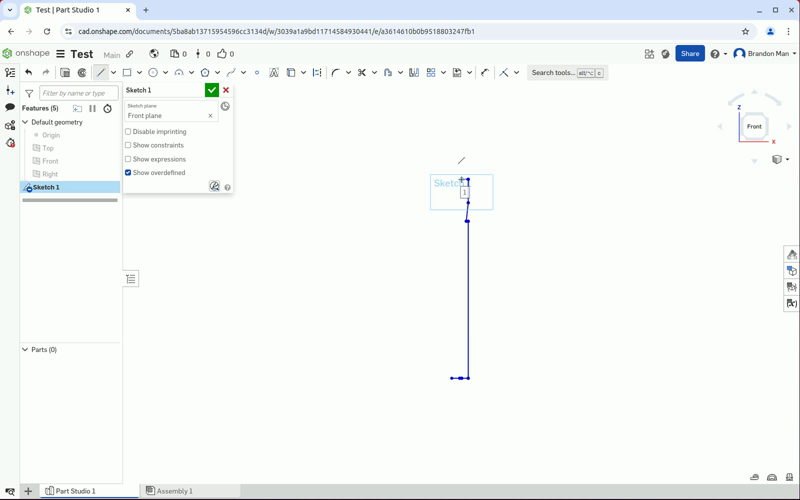
mouse_move(492, 179)
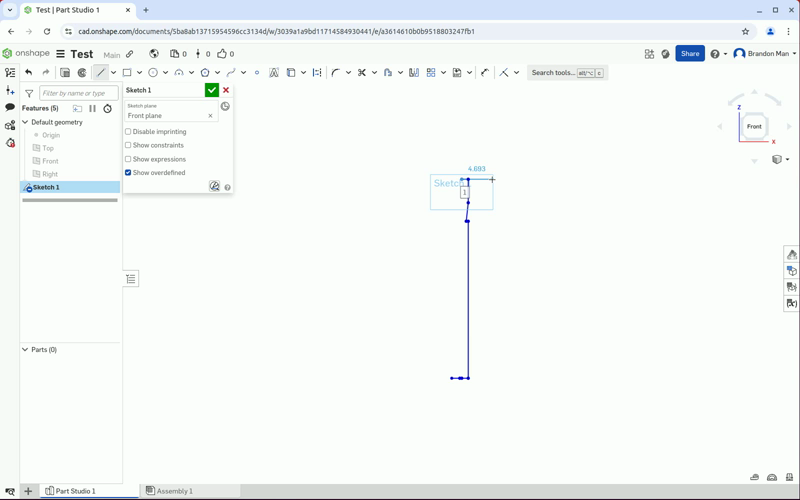
mouse_move(459, 179)
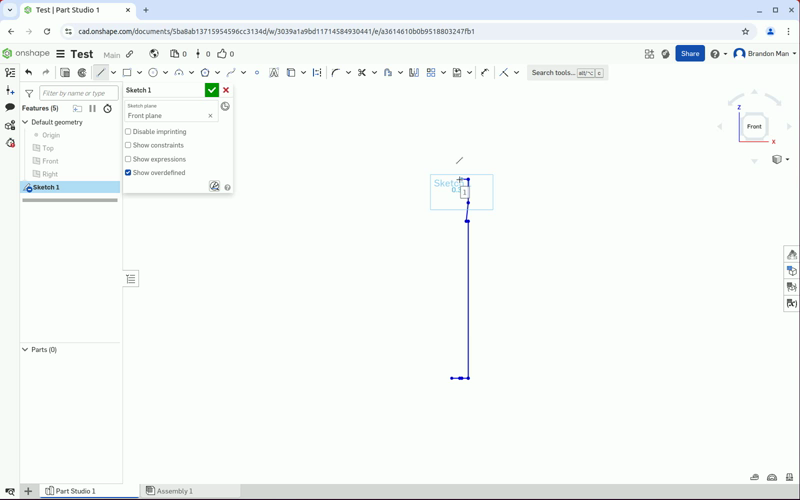
scroll(6)
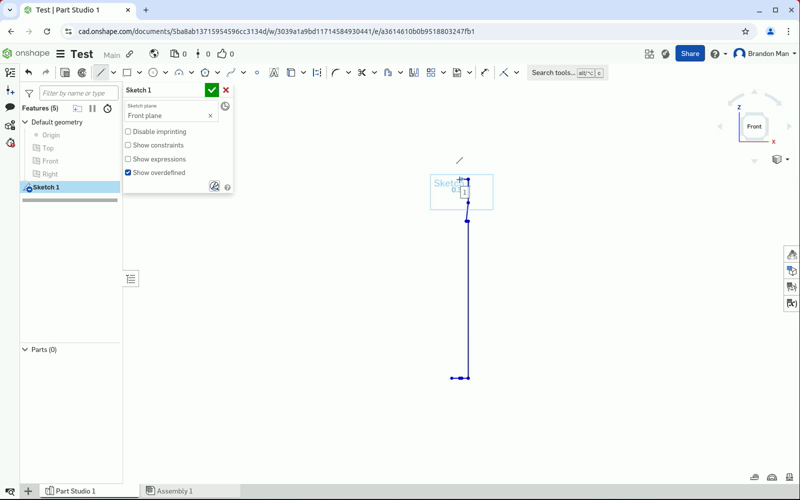
scroll(6)
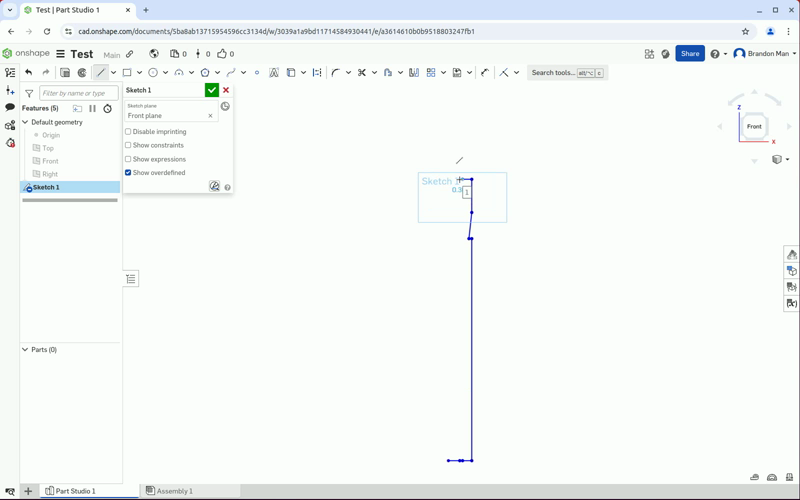
scroll(6)
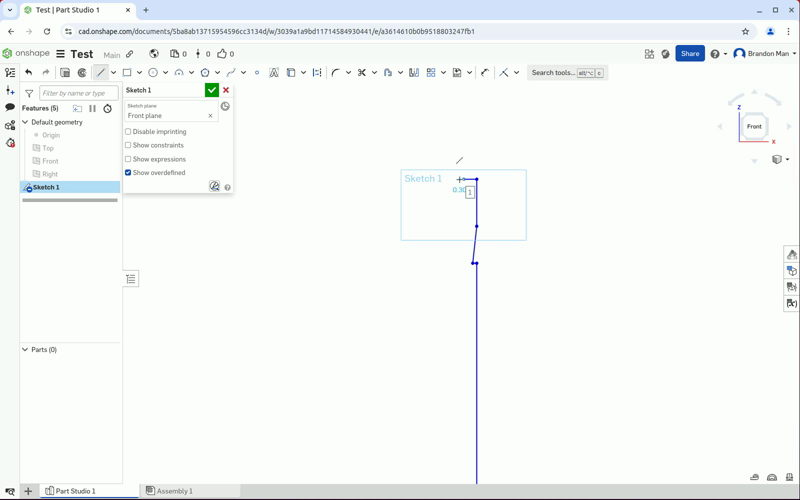
scroll(6)
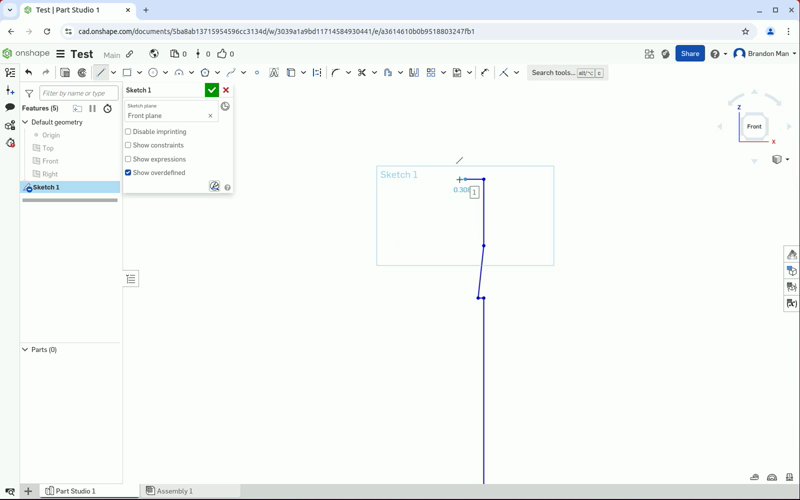
scroll(6)
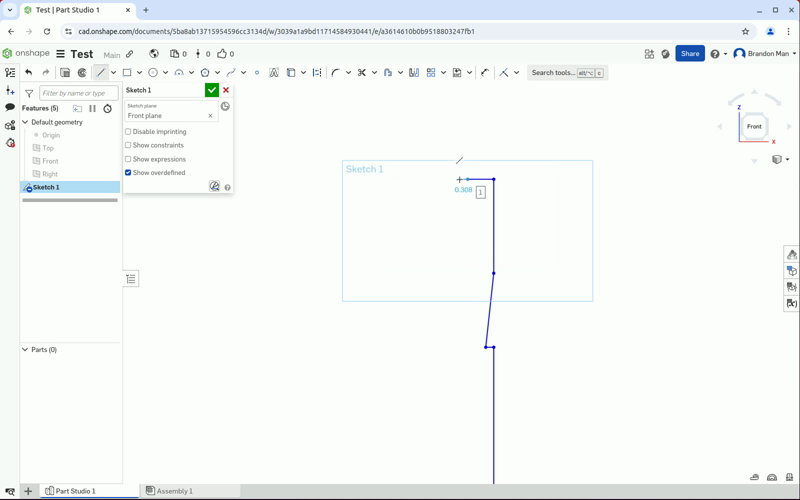
scroll(6)
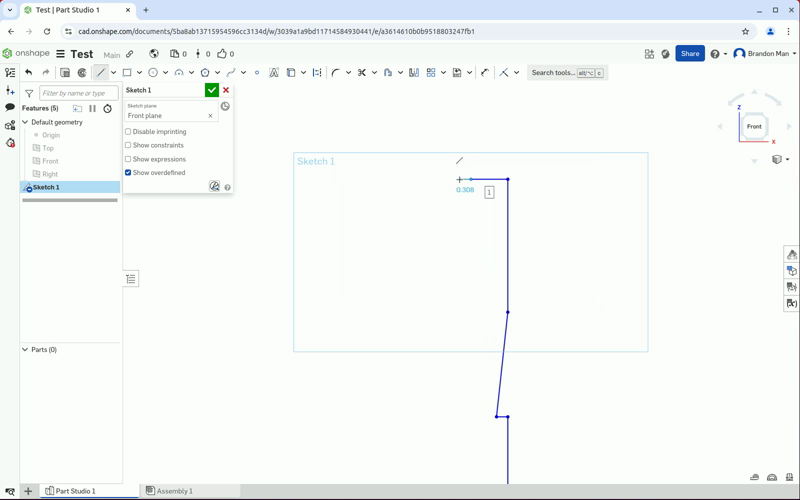
scroll(6)
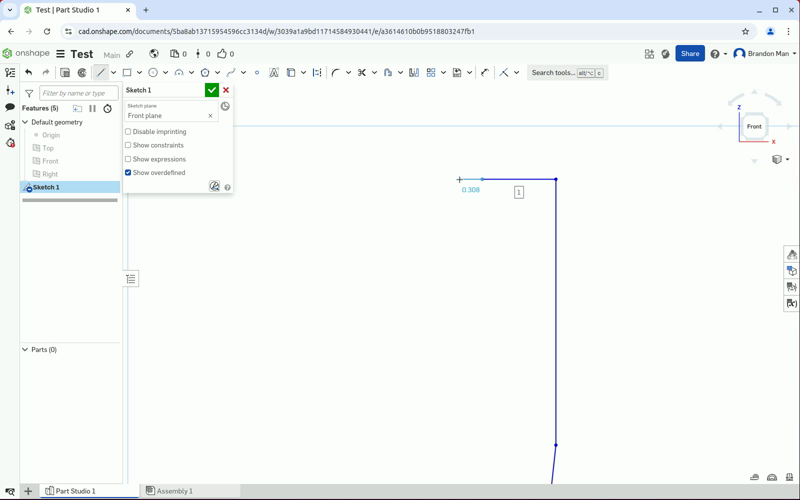
click(459, 179)
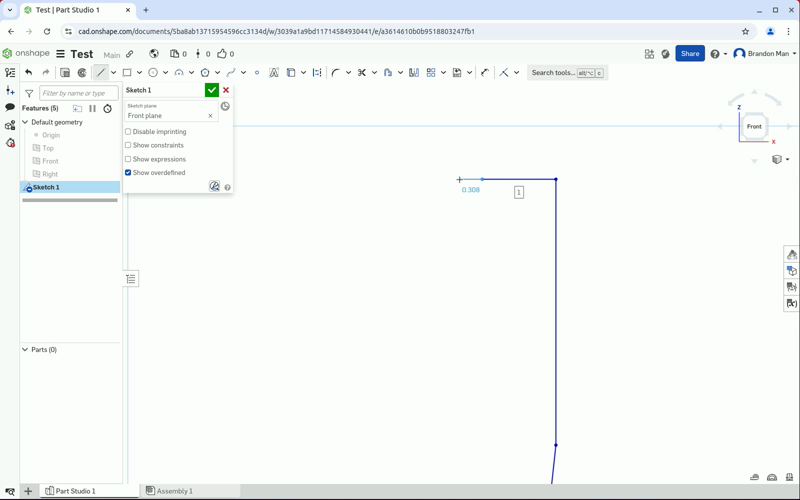
scroll(-6)
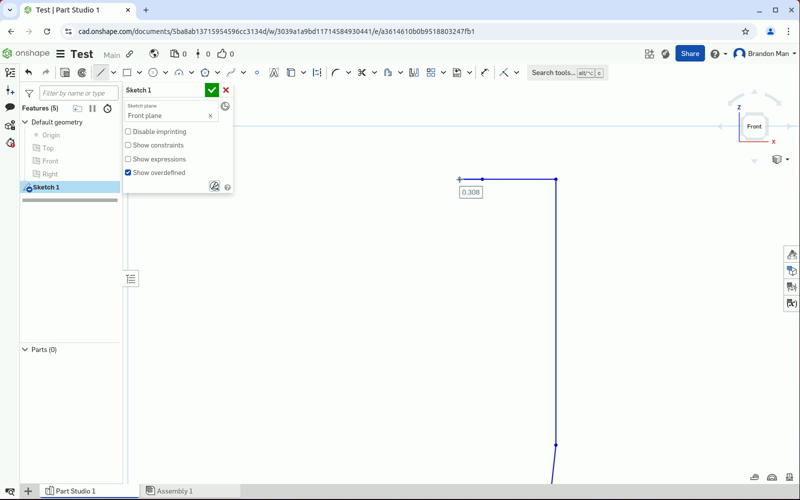
scroll(-6)
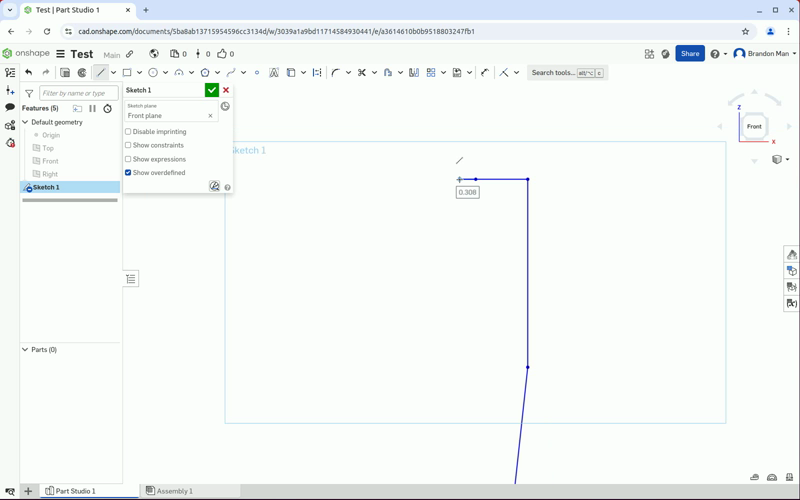
scroll(-6)
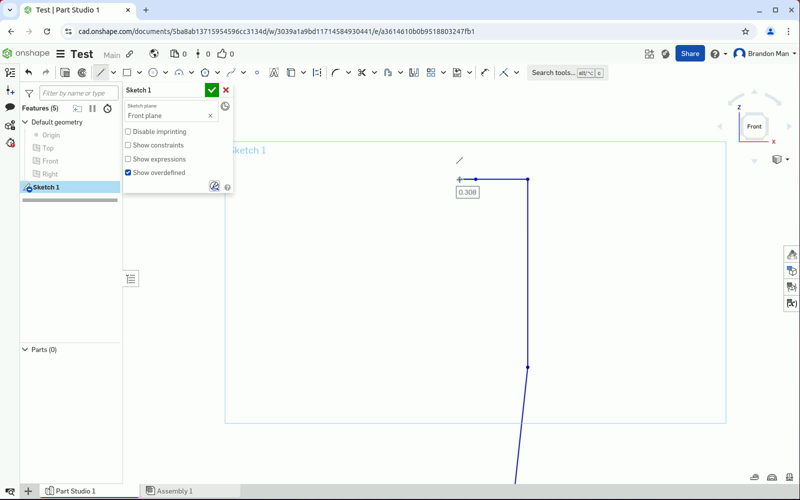
scroll(-6)
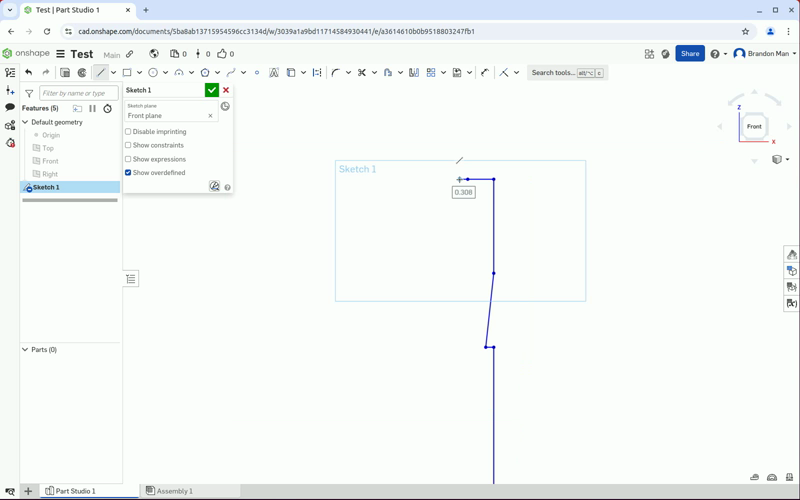
scroll(-6)
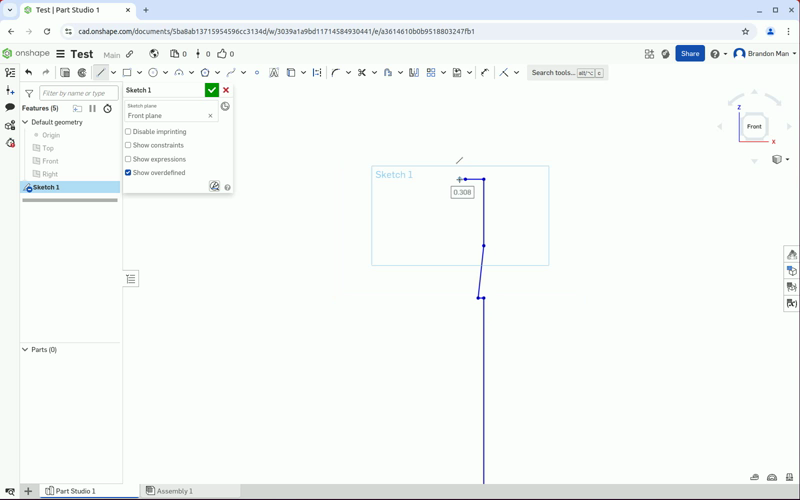
scroll(-6)
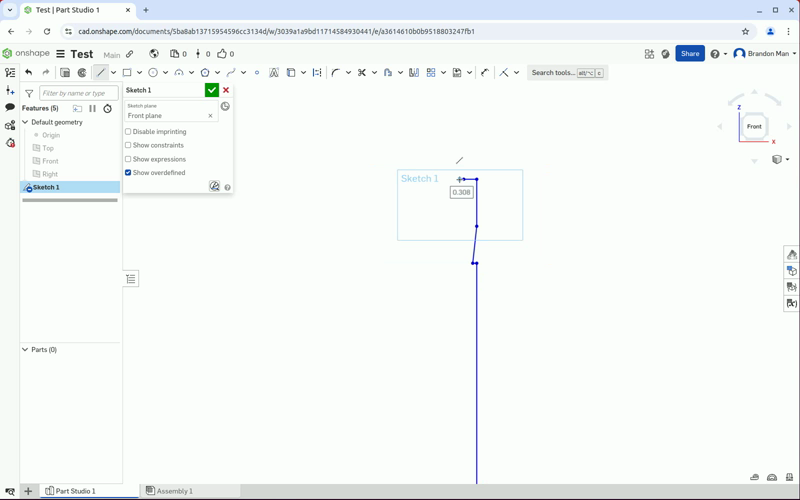
scroll(-6)
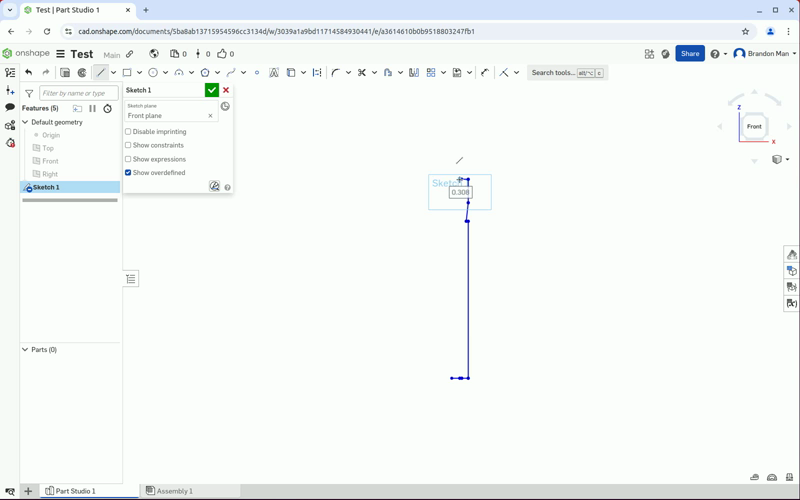
key_up(shift)
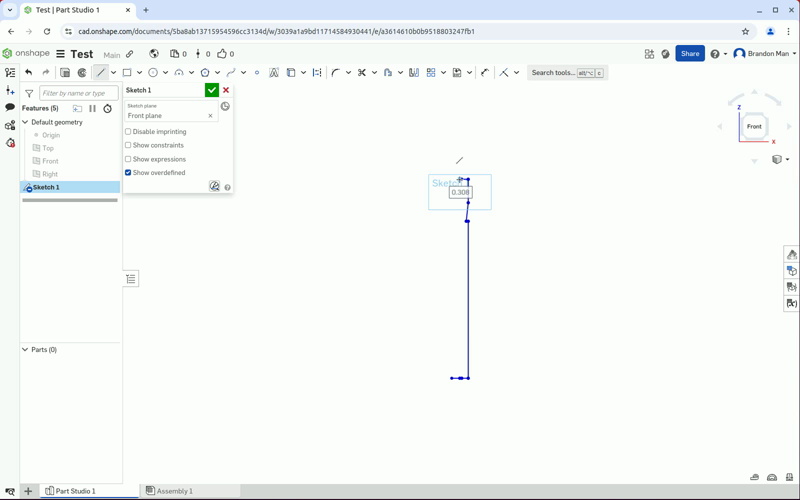
key_down(shift)
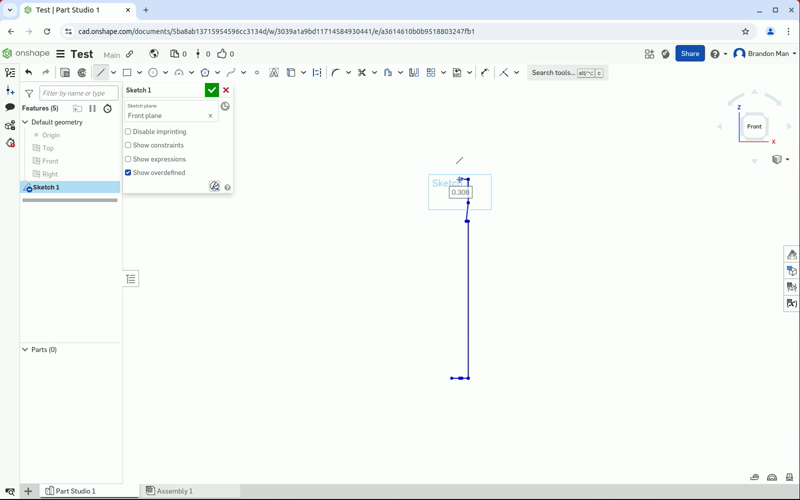
mouse_move(489, 179)
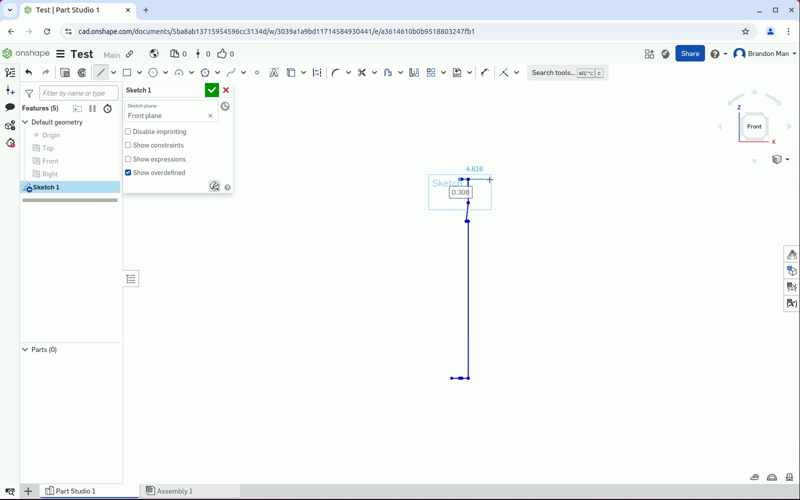
mouse_move(453, 179)
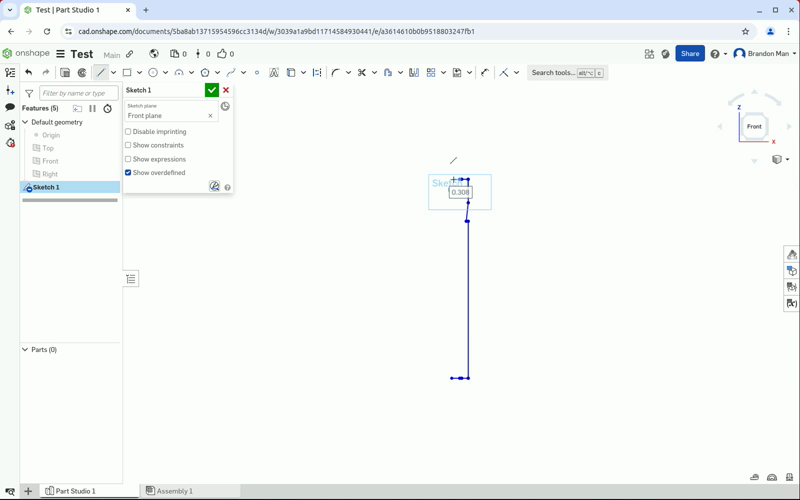
scroll(6)
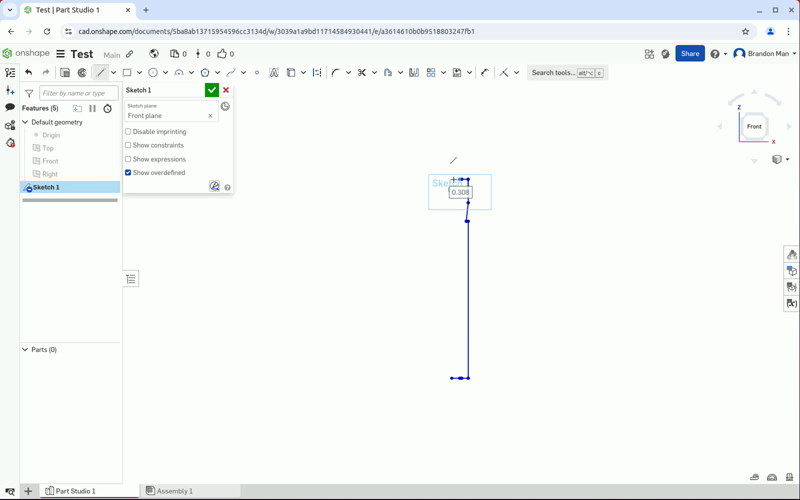
scroll(6)
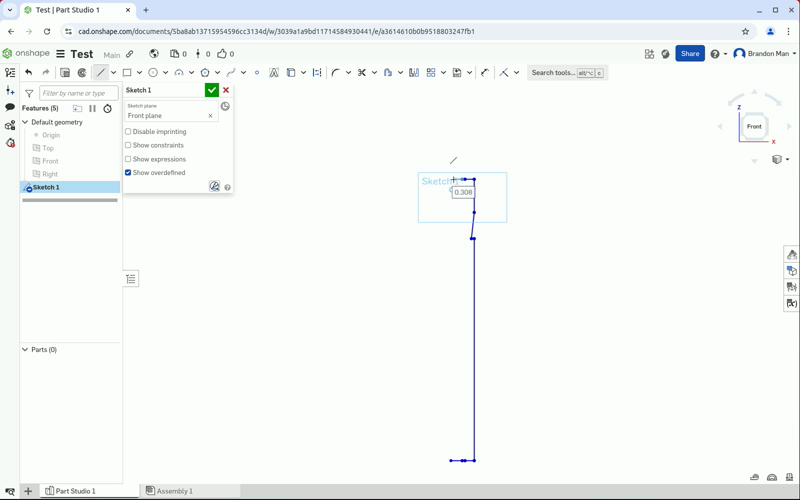
scroll(6)
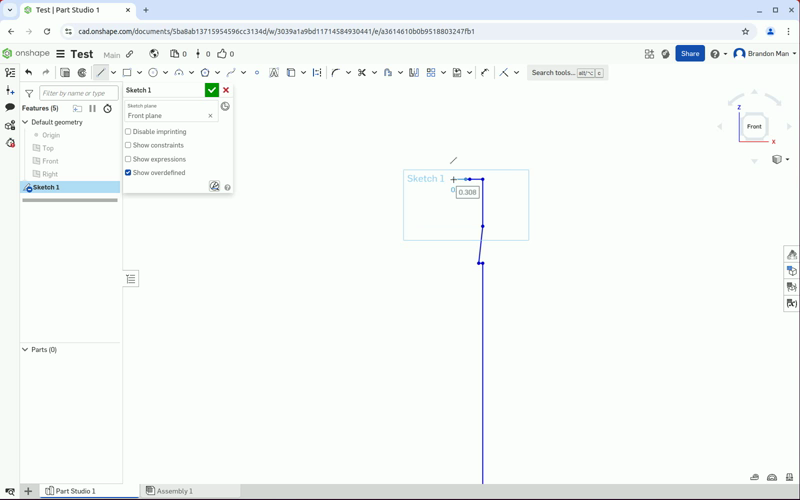
scroll(6)
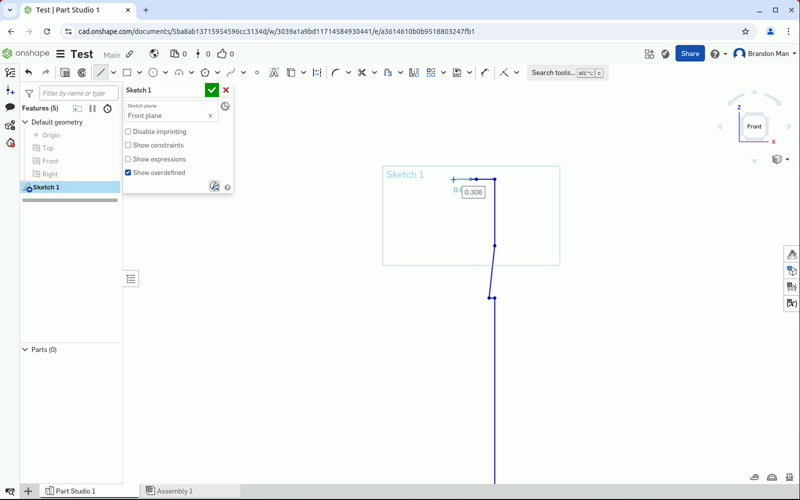
scroll(6)
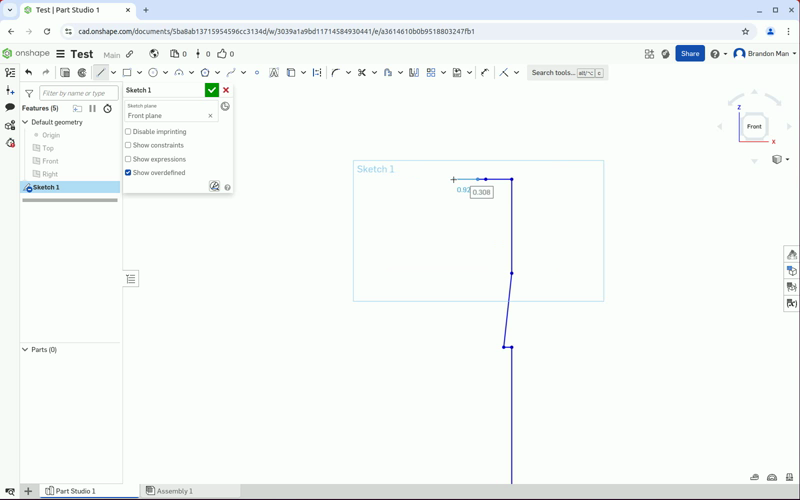
scroll(6)
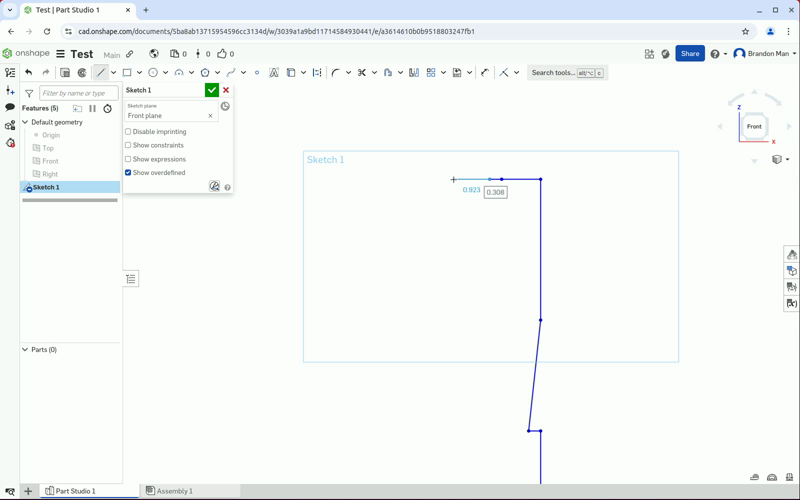
scroll(6)
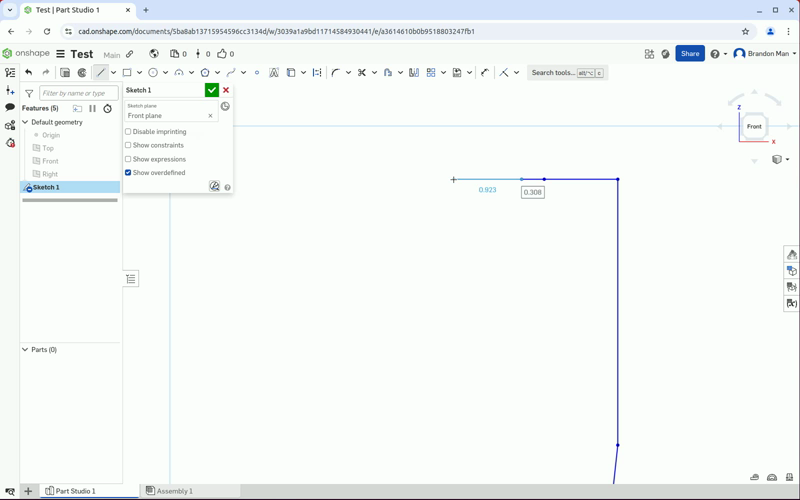
click(453, 179)
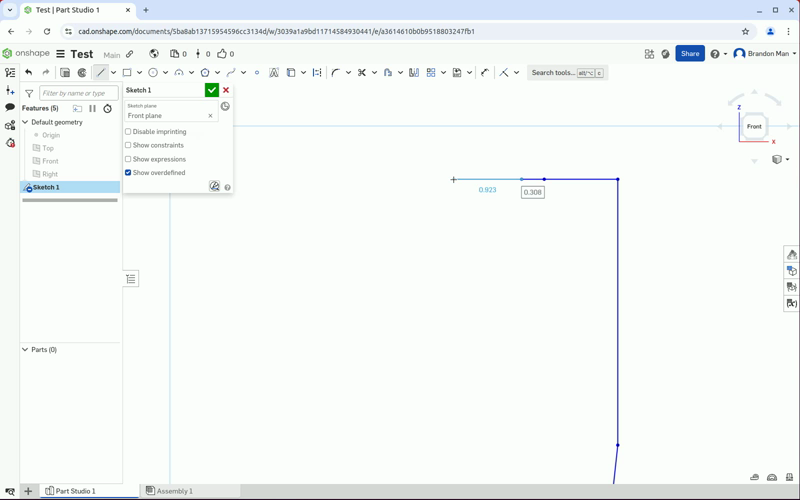
scroll(-6)
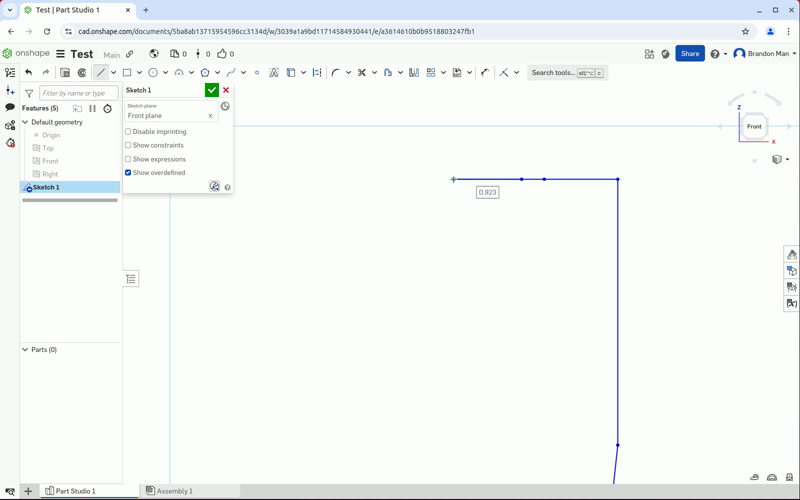
scroll(-6)
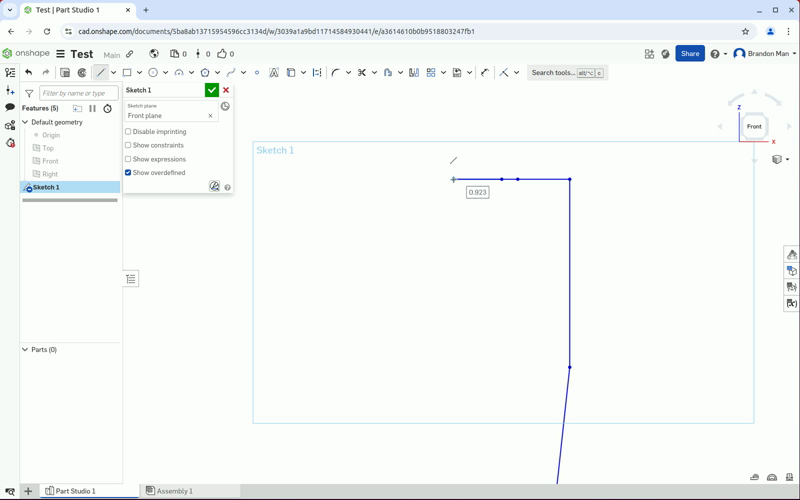
scroll(-6)
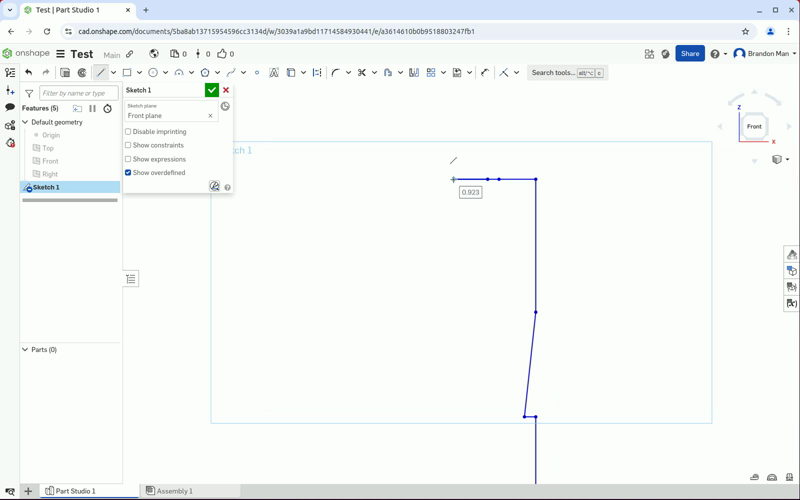
scroll(-6)
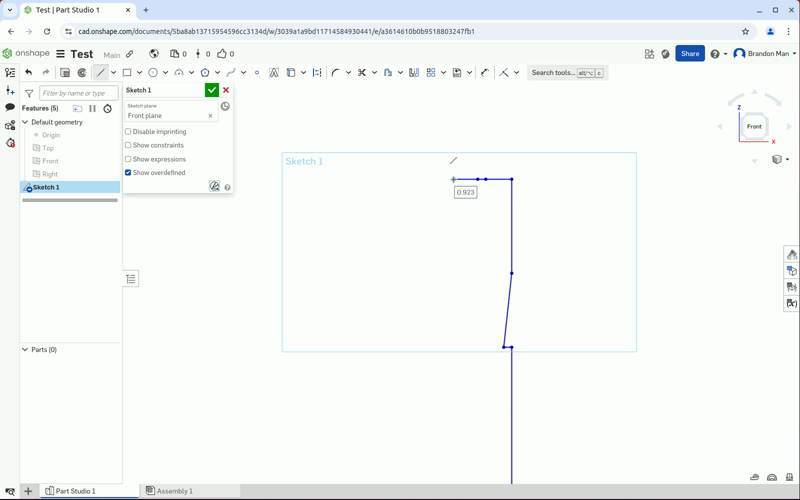
scroll(-6)
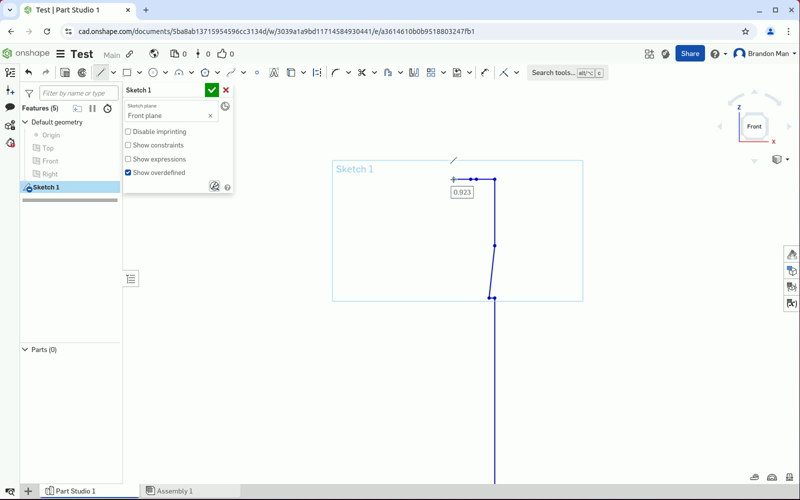
scroll(-6)
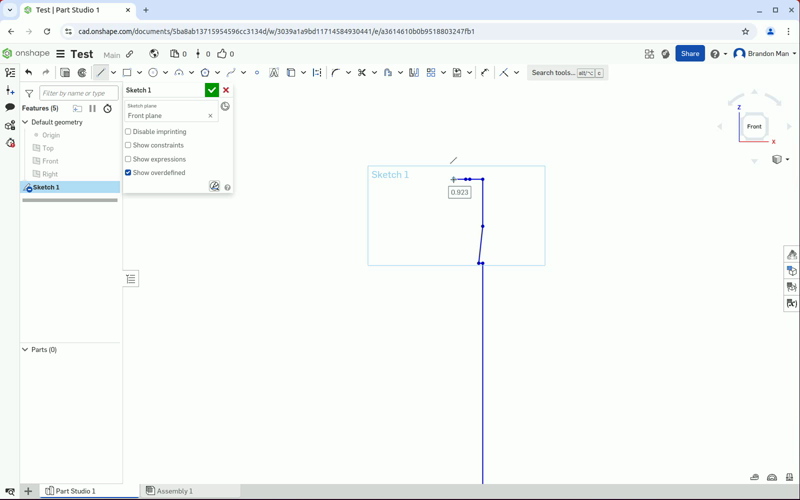
scroll(-6)
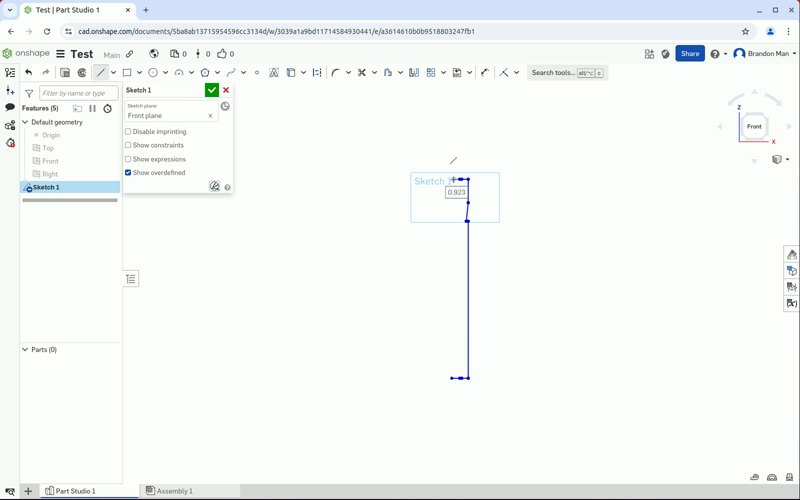
key_up(shift)
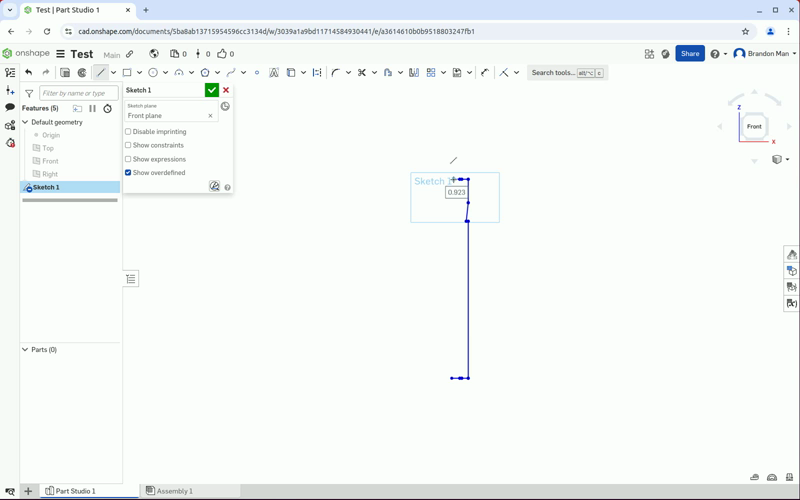
key_down(shift)
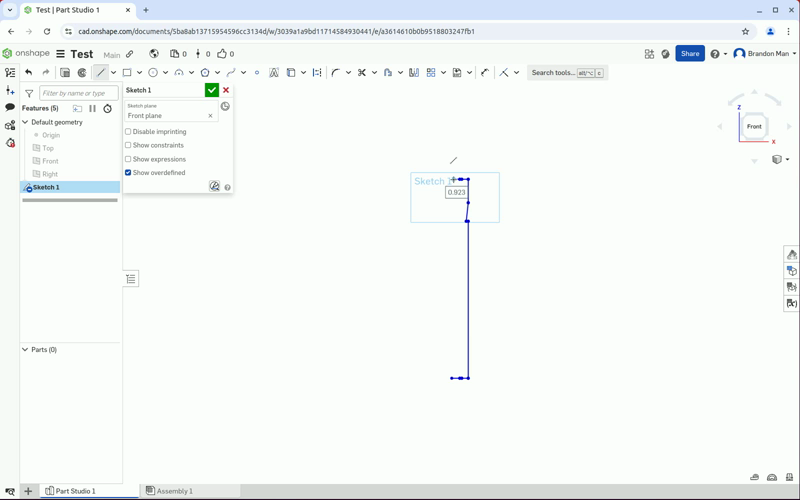
mouse_move(453, 378)
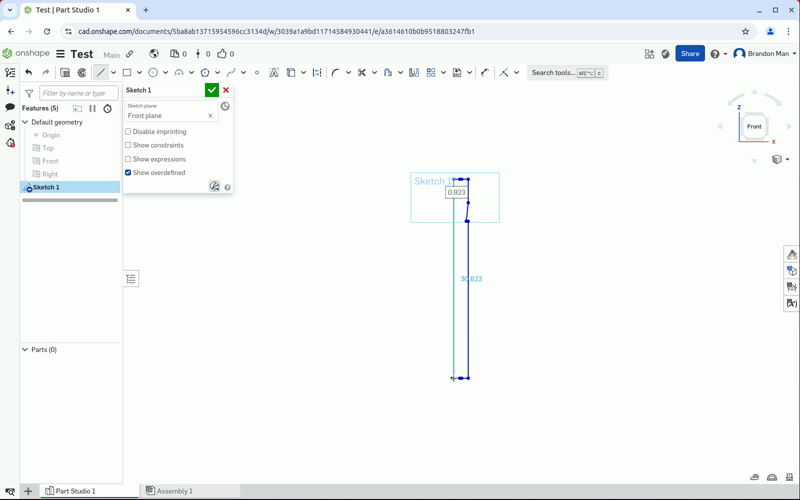
key_up(shift)
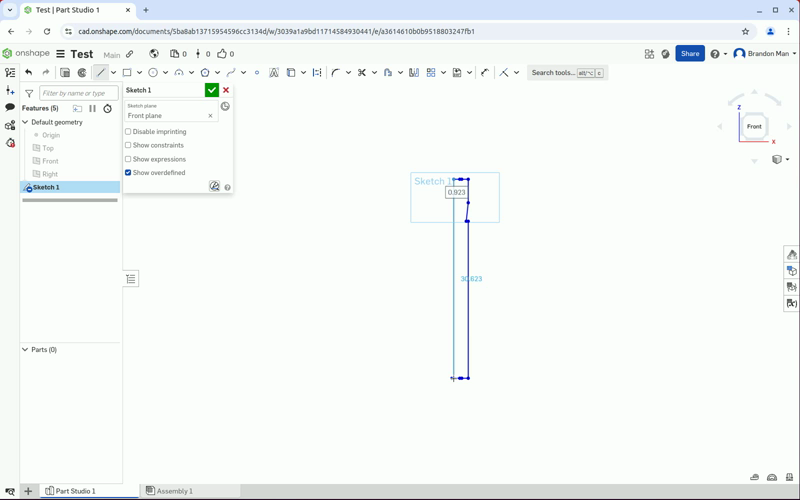
click(453, 378)
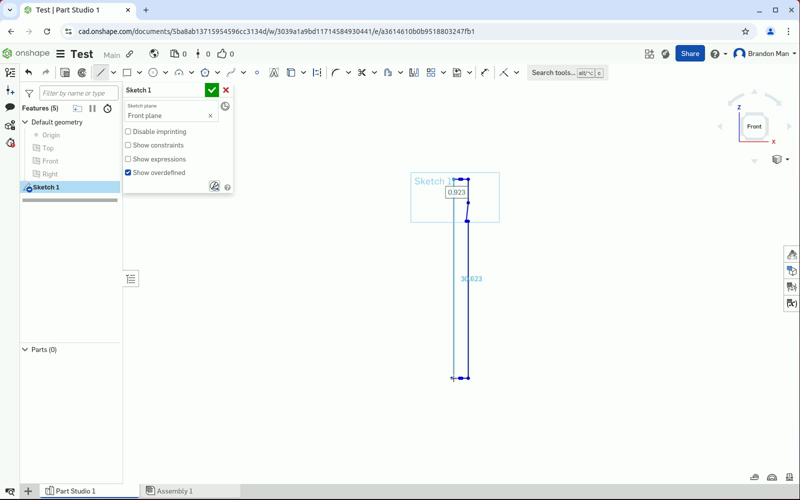
key(esc)
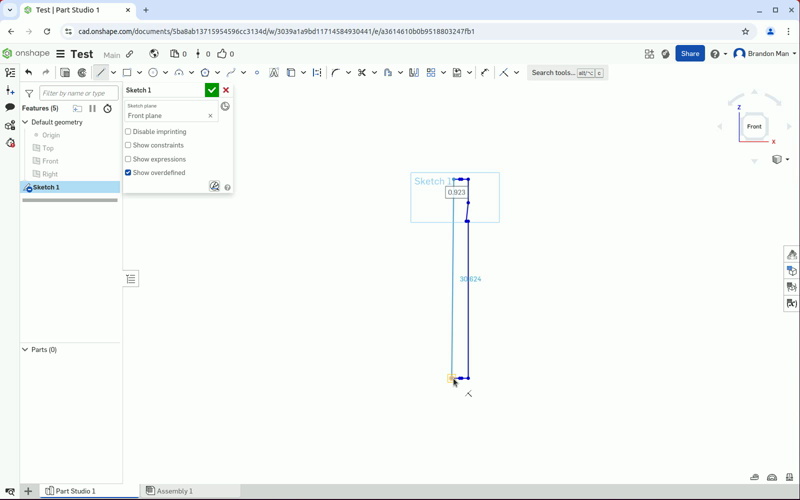
mouse_move(458, 230)
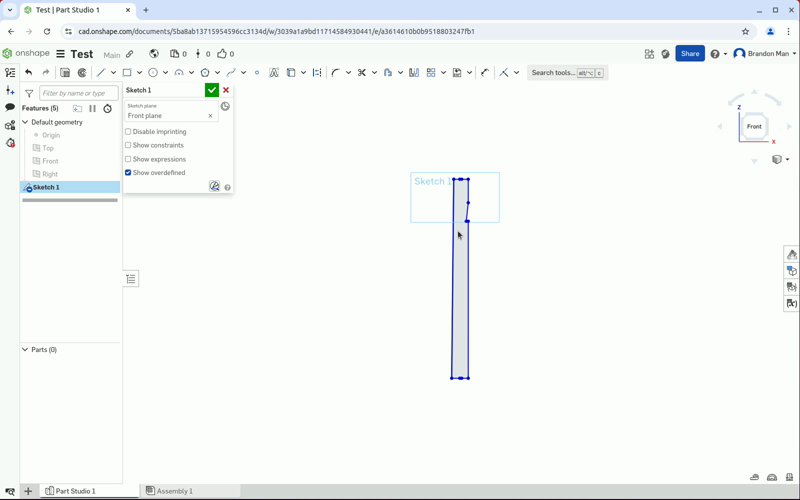
click(458, 230)
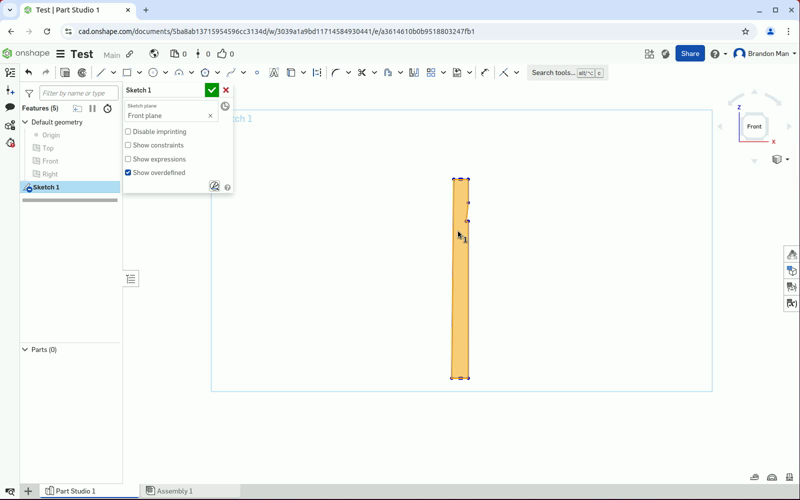
mouse_move(73, 352)
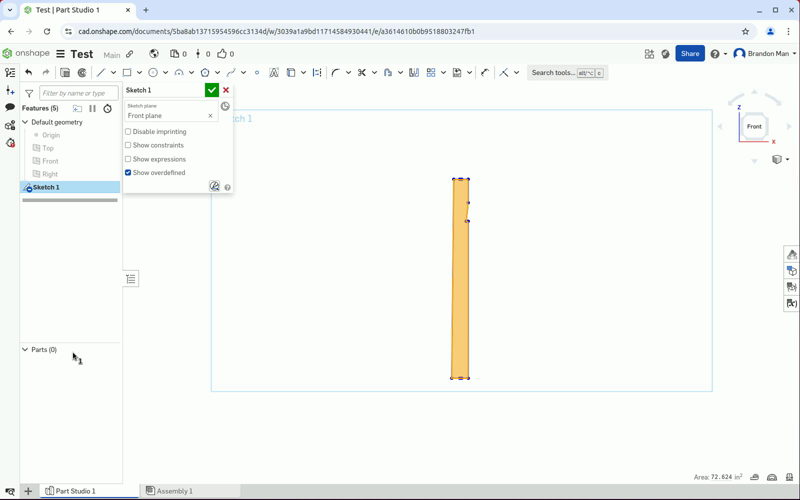
key(shift+y)
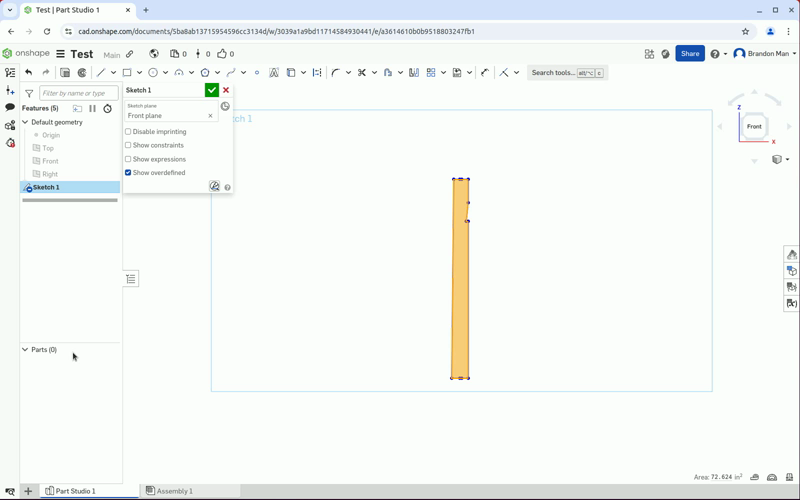
key(shift+e)
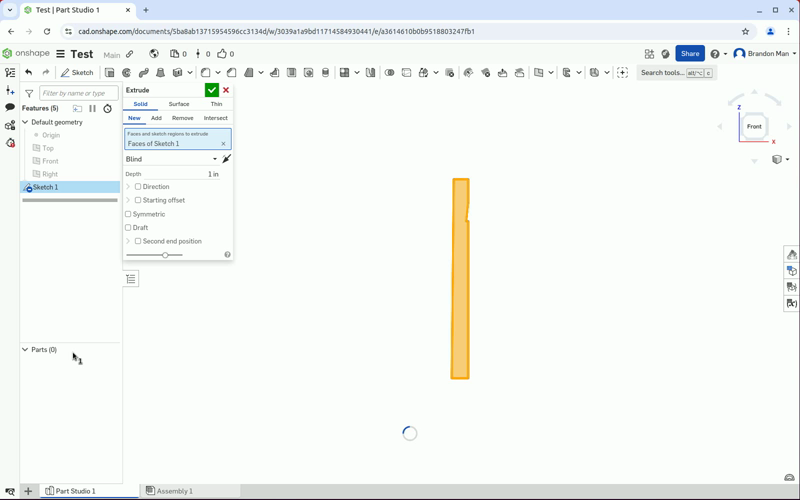
mouse_move(143, 106)
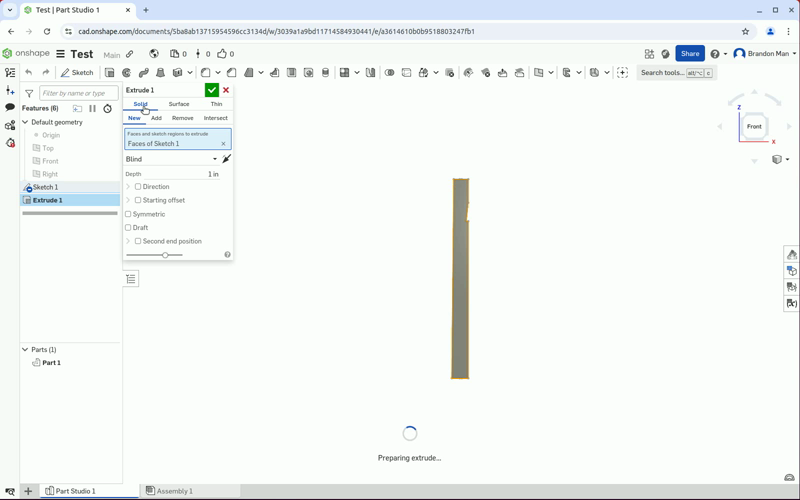
click(143, 106)
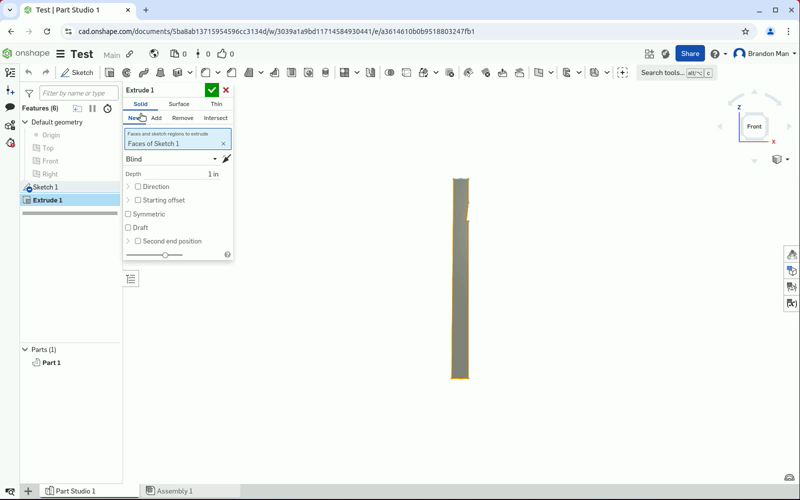
mouse_move(137, 120)
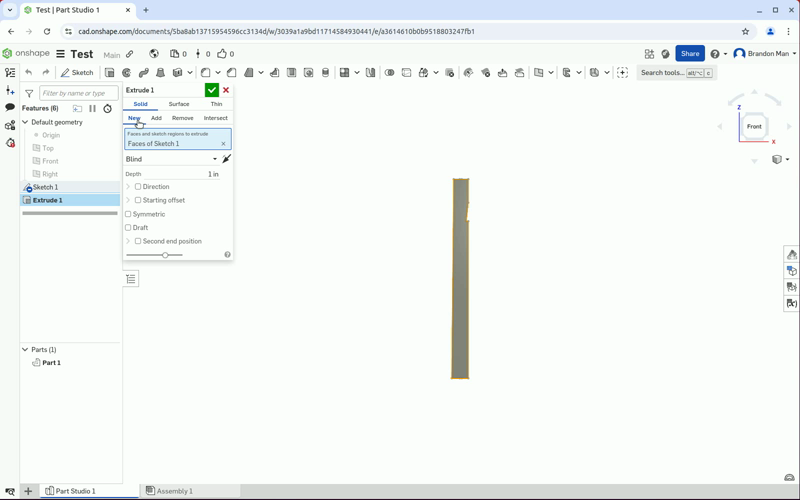
click(137, 120)
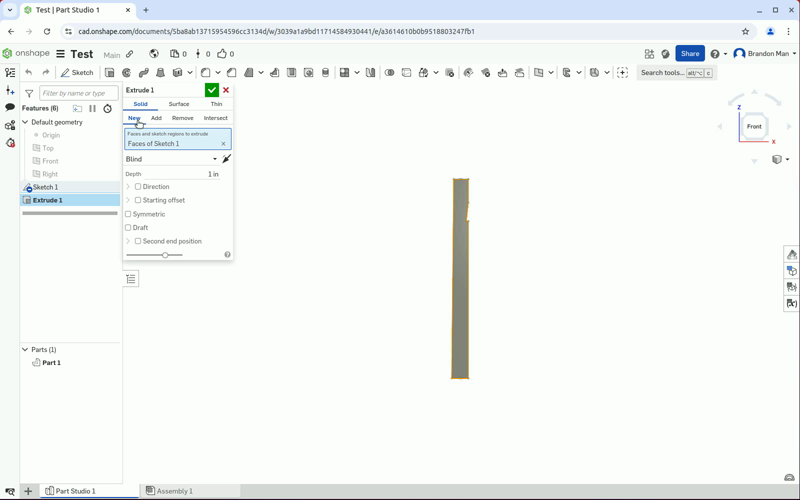
key(tab, 4)
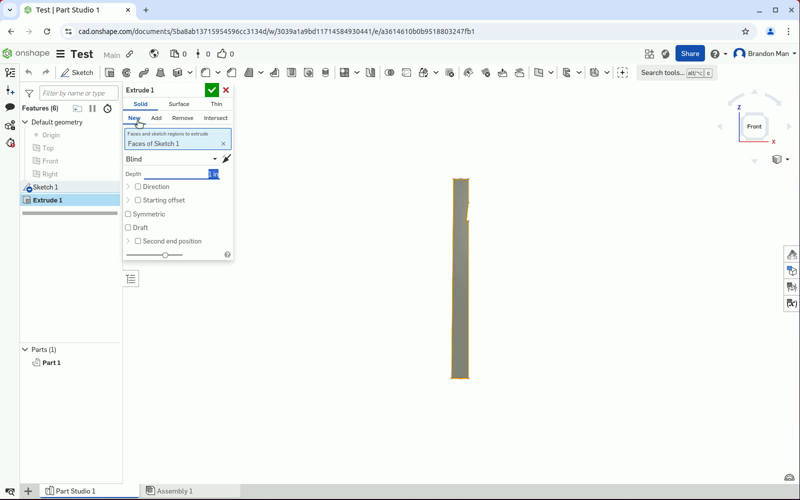
text(-3.129)
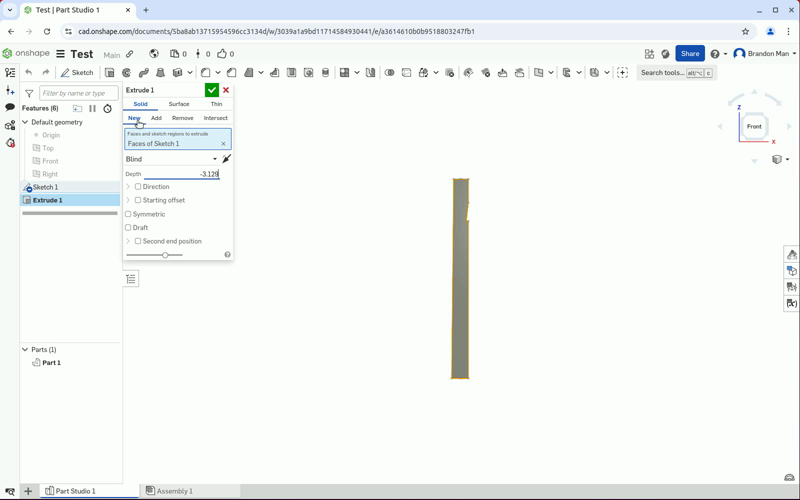
key(enter)
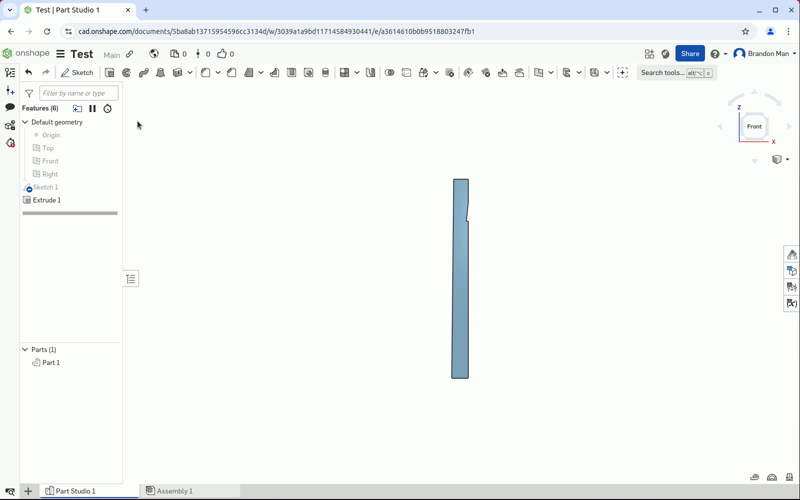
key(shift+h)
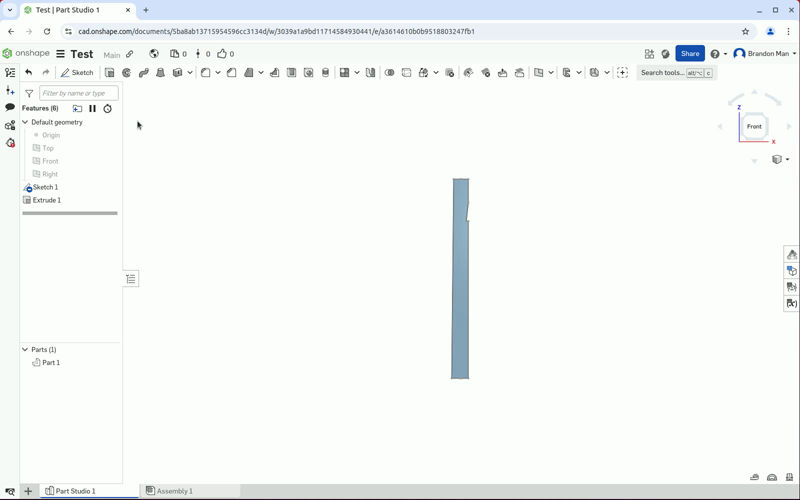
key(shift+h)
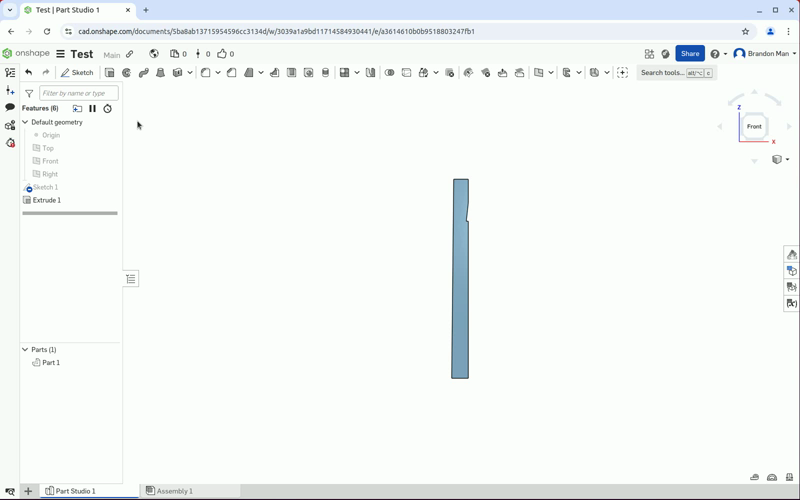
mouse_move(73, 189)
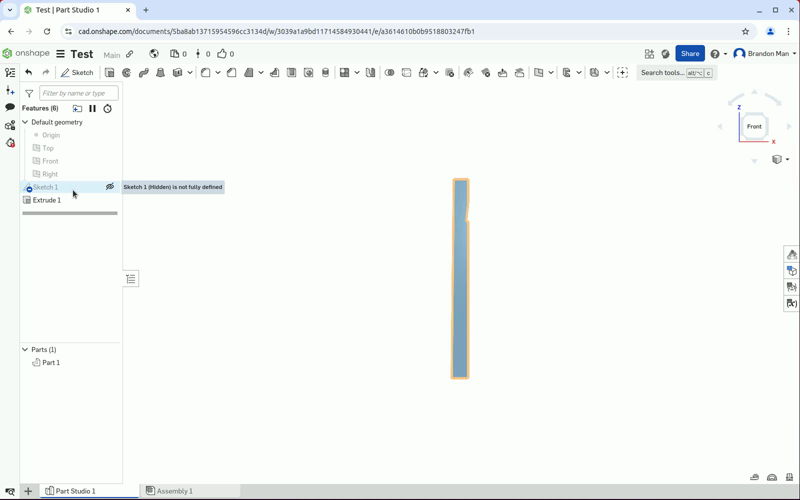
click(73, 189)
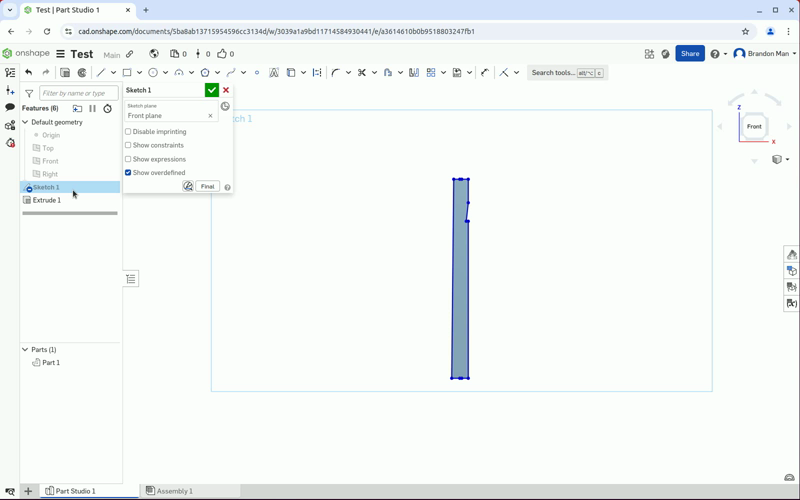
mouse_move(229, 92)
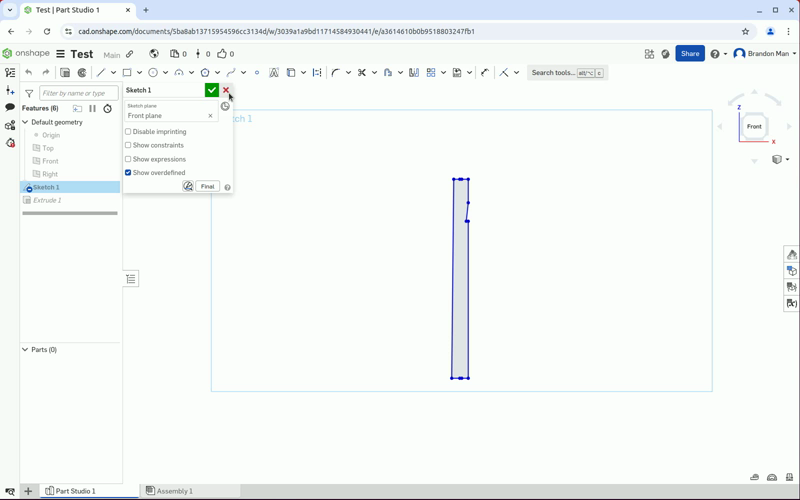
click(229, 92)
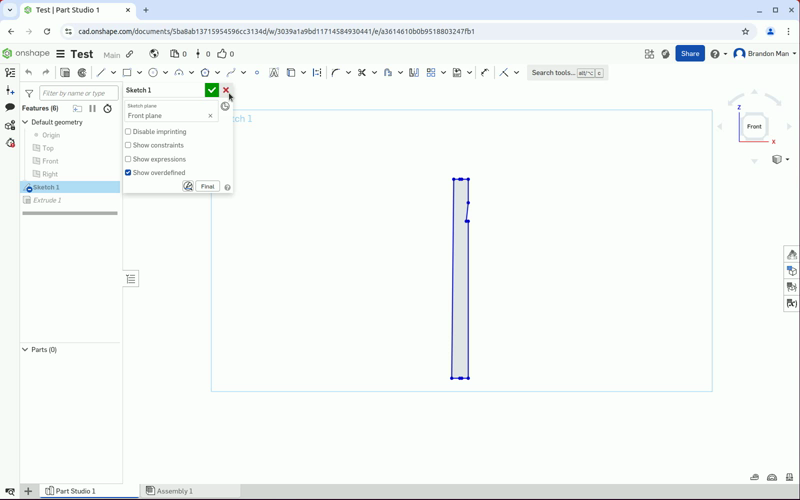
key(shift+s)
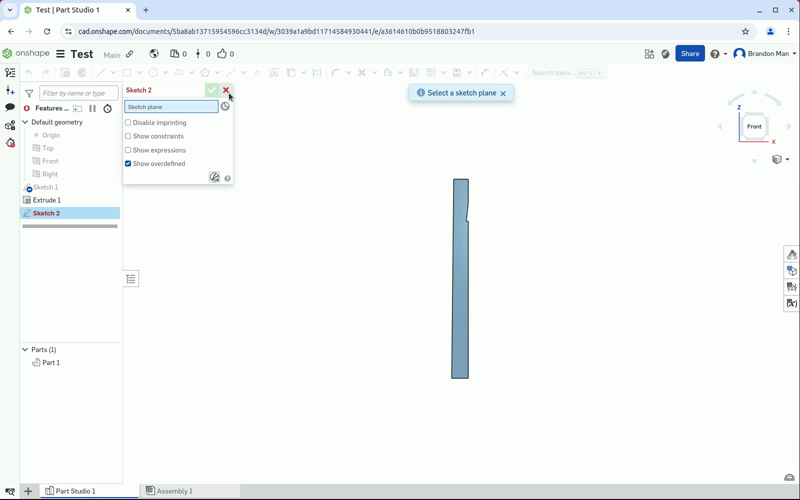
mouse_move(73, 163)
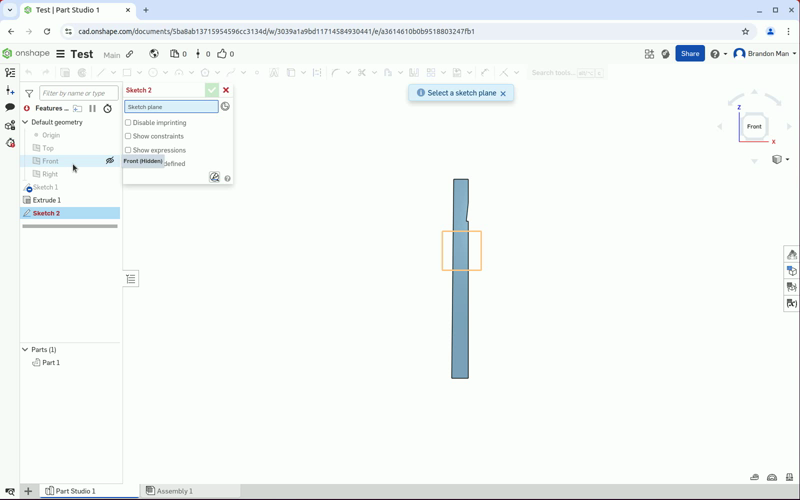
click(73, 163)
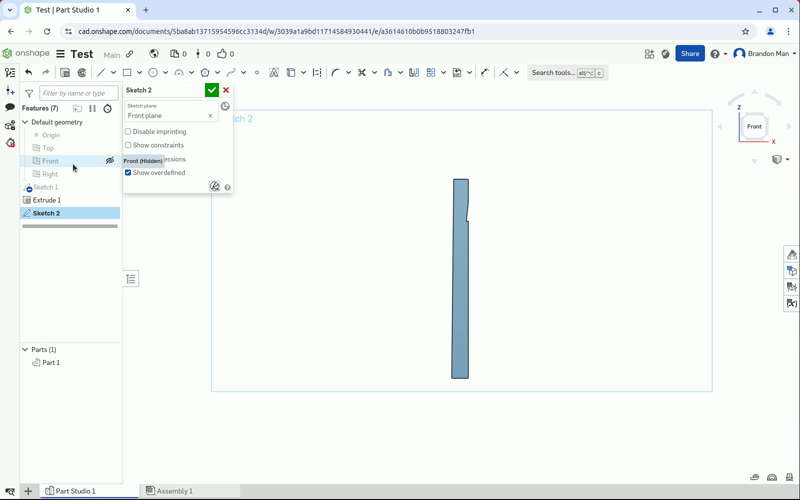
mouse_move(73, 352)
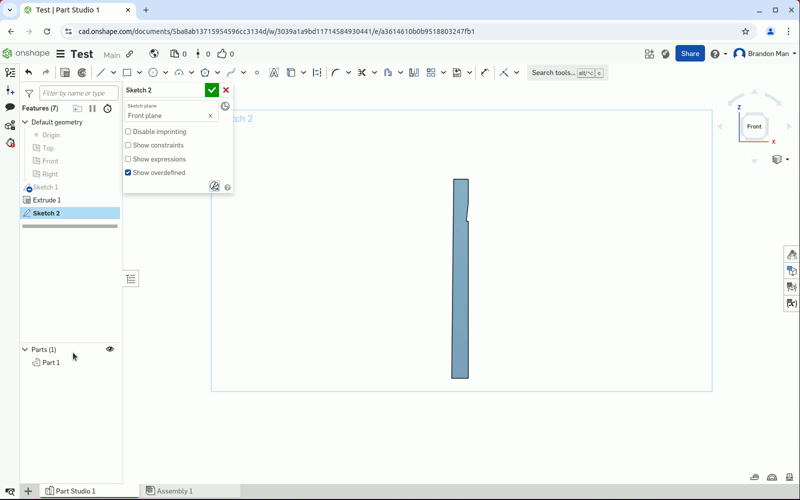
key(y)
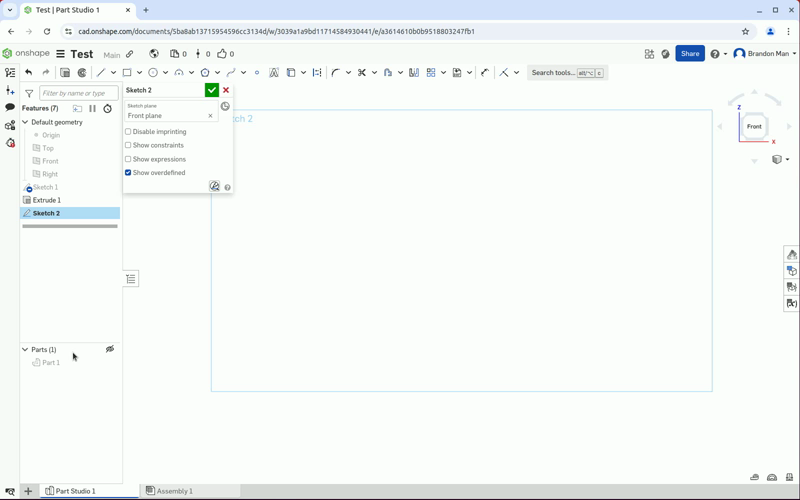
key(l)
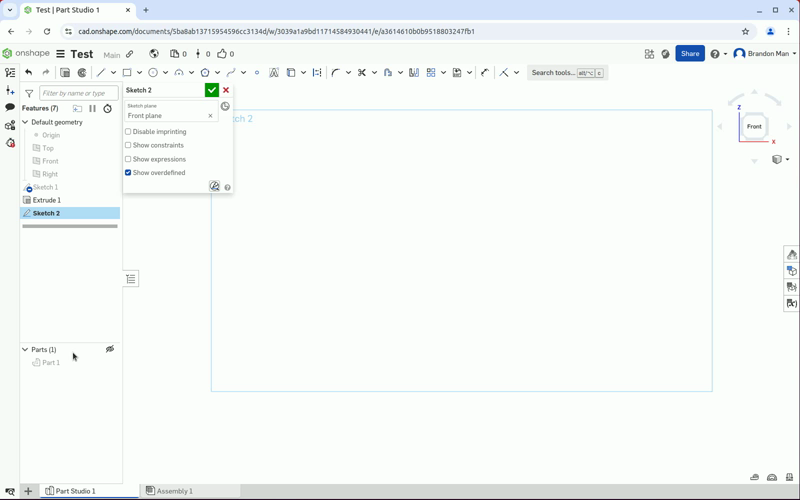
key_down(shift)
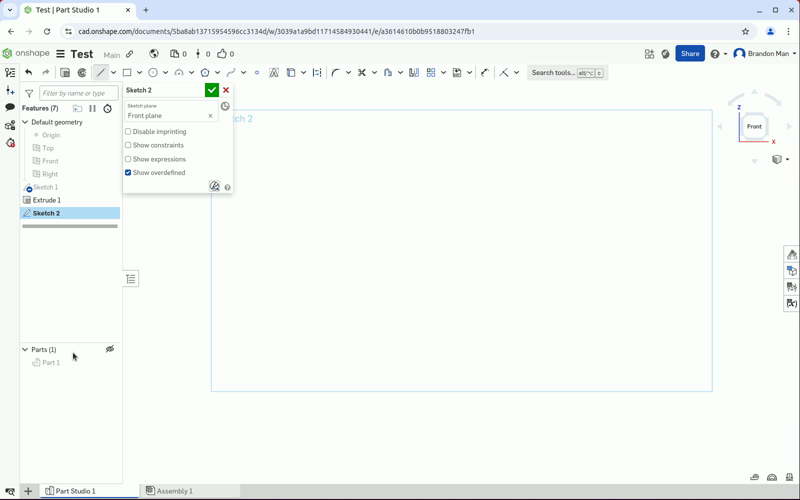
mouse_move(458, 178)
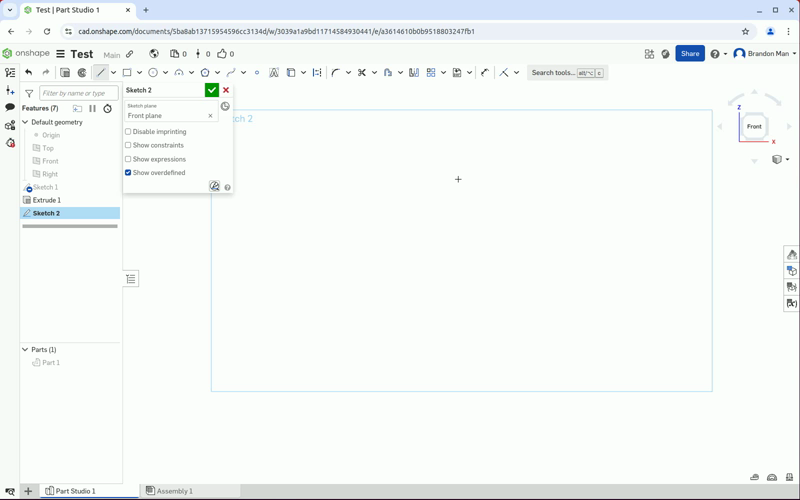
click(458, 178)
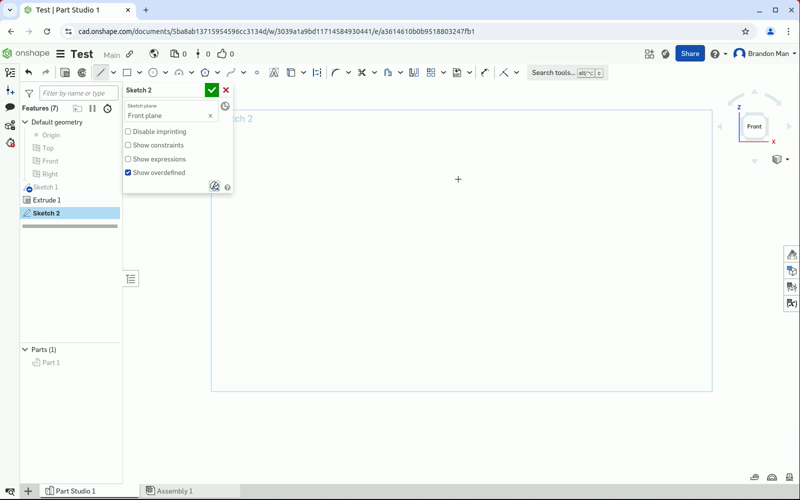
key_up(shift)
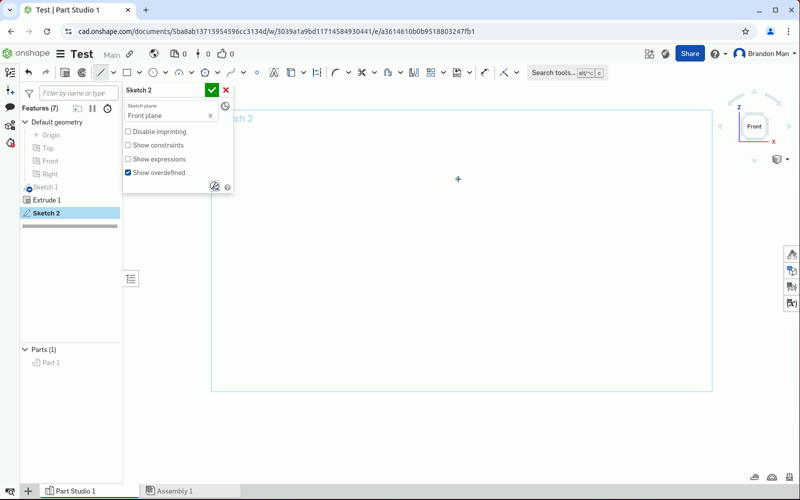
key_down(shift)
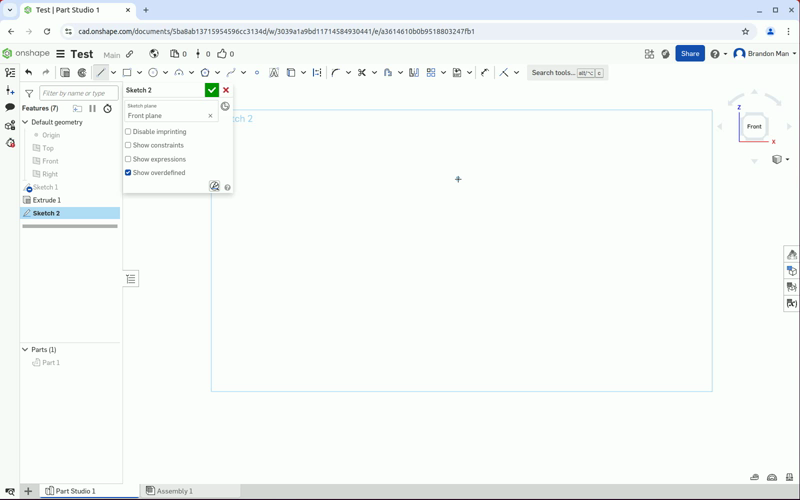
mouse_move(488, 178)
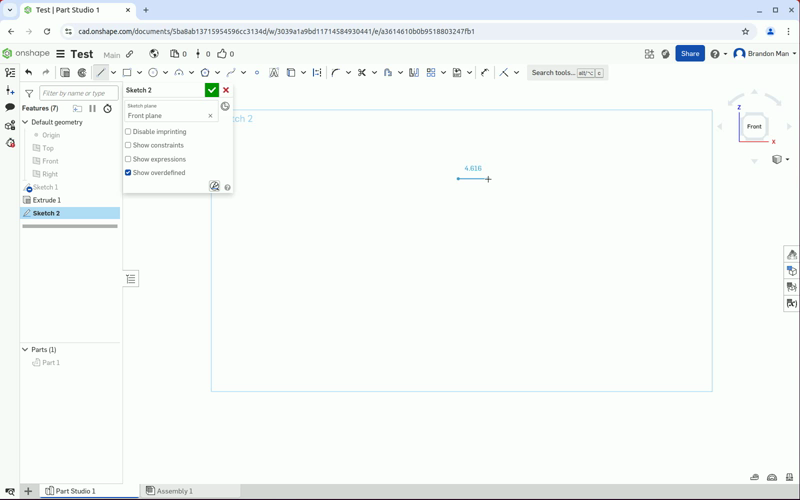
mouse_move(462, 178)
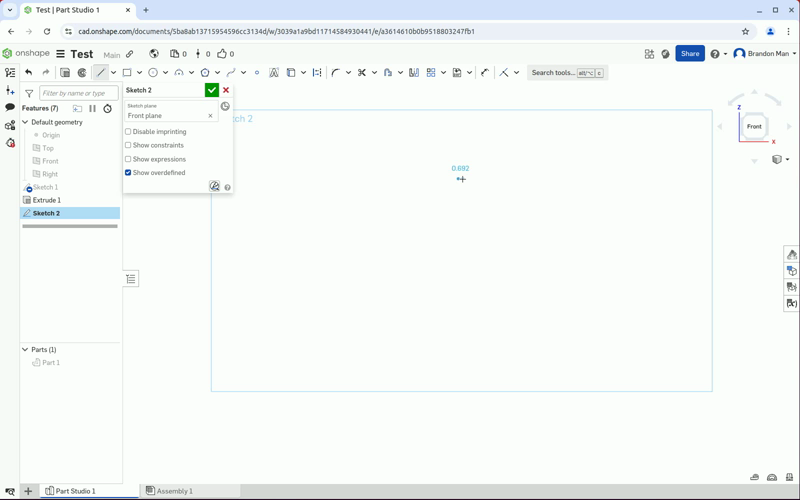
scroll(6)
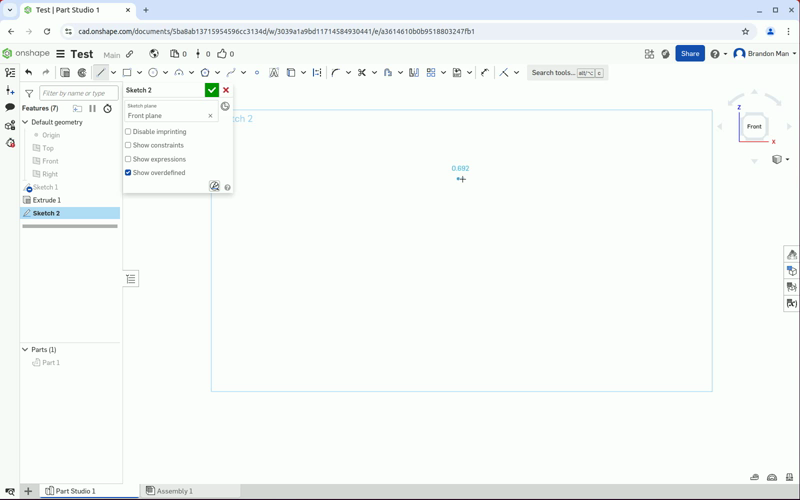
scroll(6)
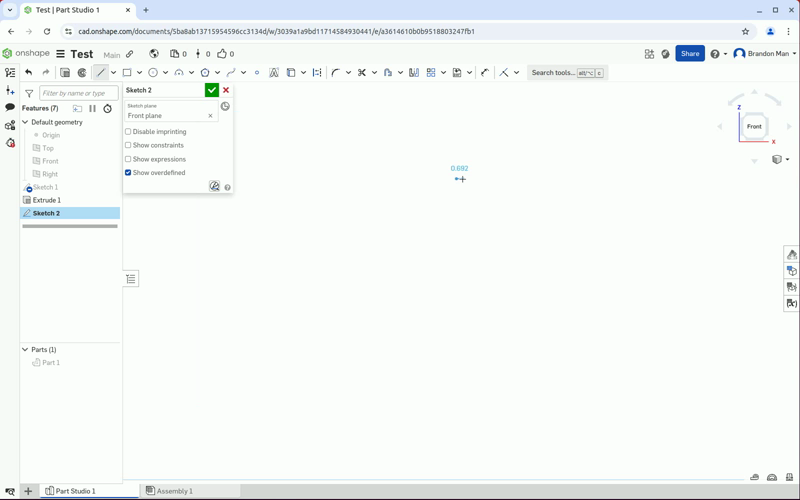
scroll(6)
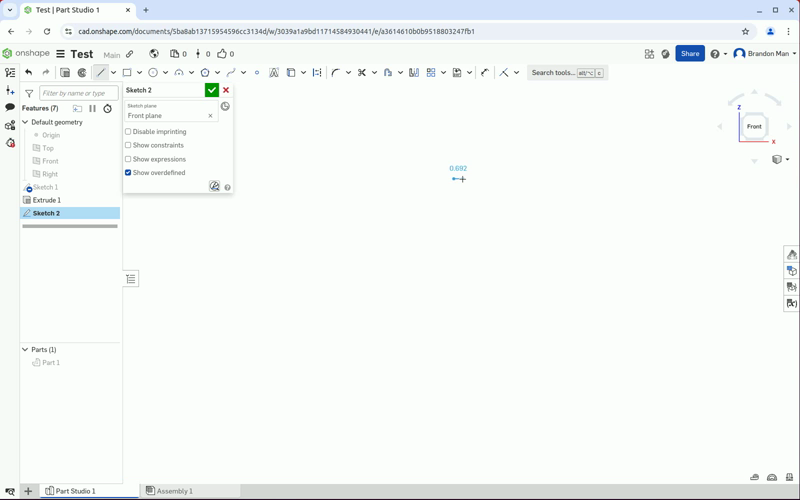
scroll(6)
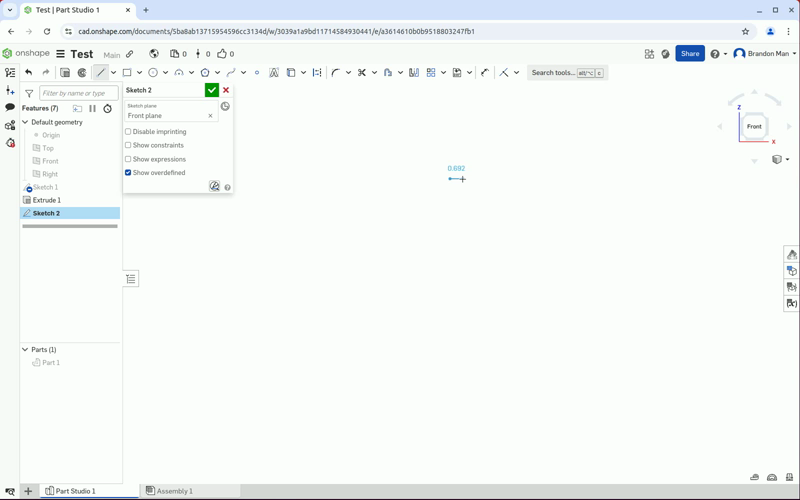
scroll(6)
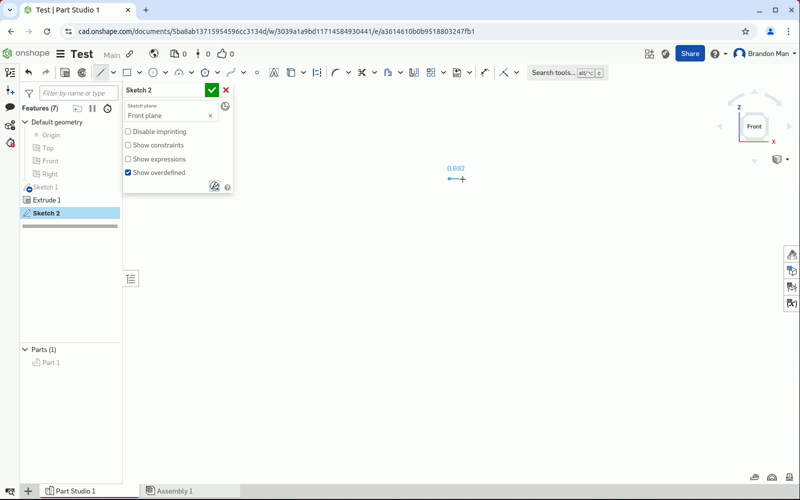
scroll(6)
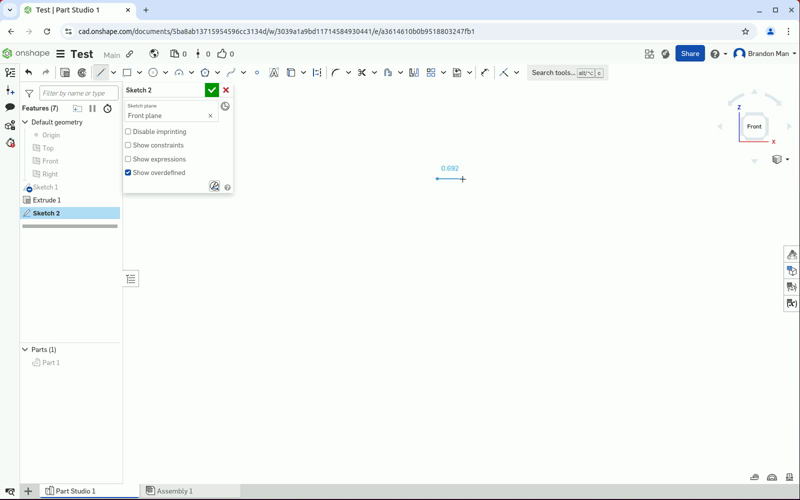
scroll(6)
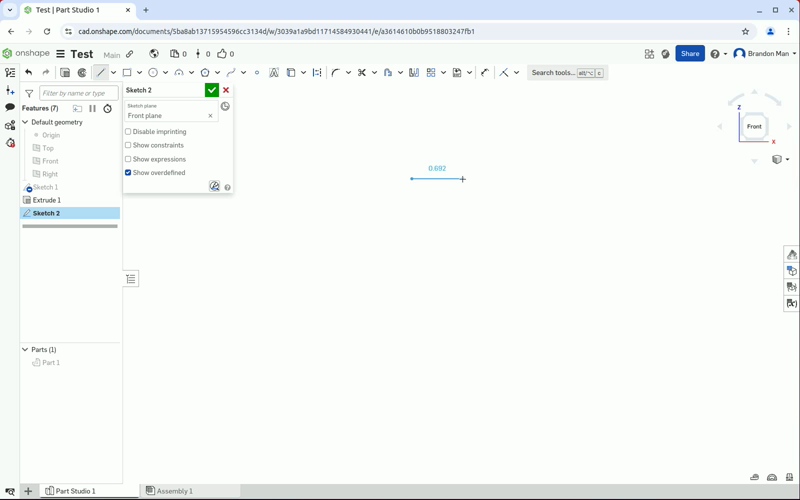
click(462, 178)
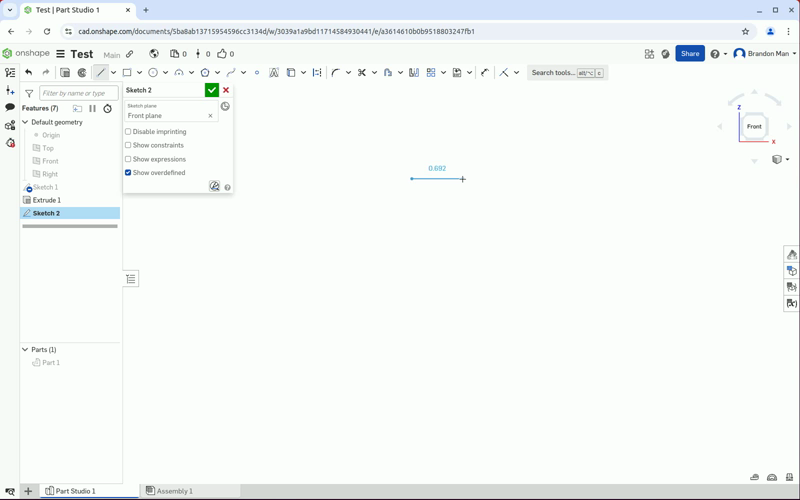
scroll(-6)
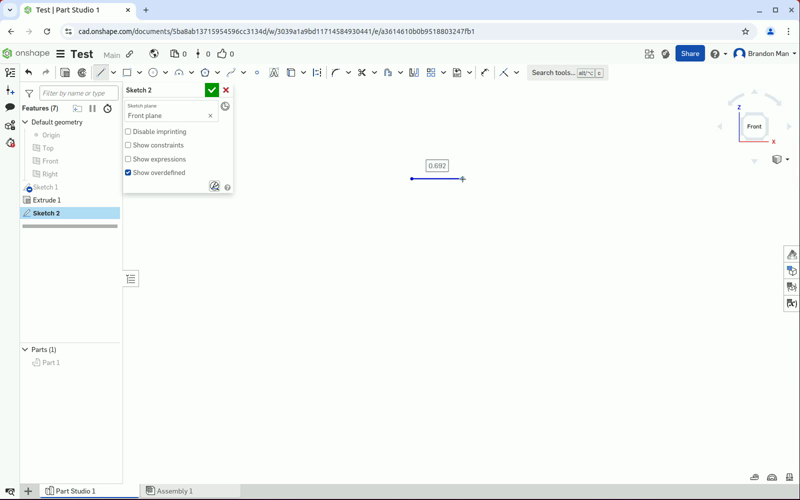
scroll(-6)
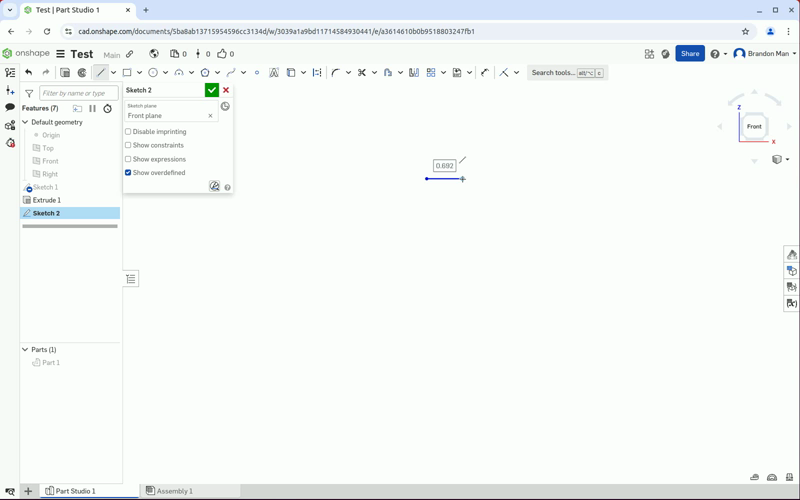
scroll(-6)
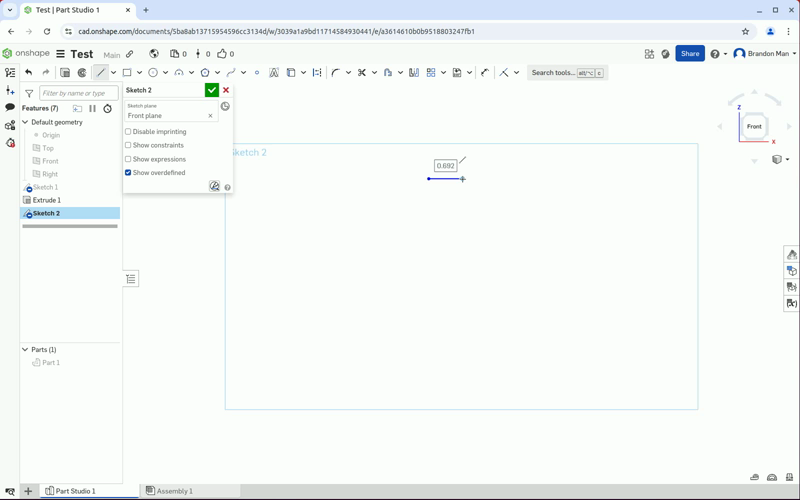
scroll(-6)
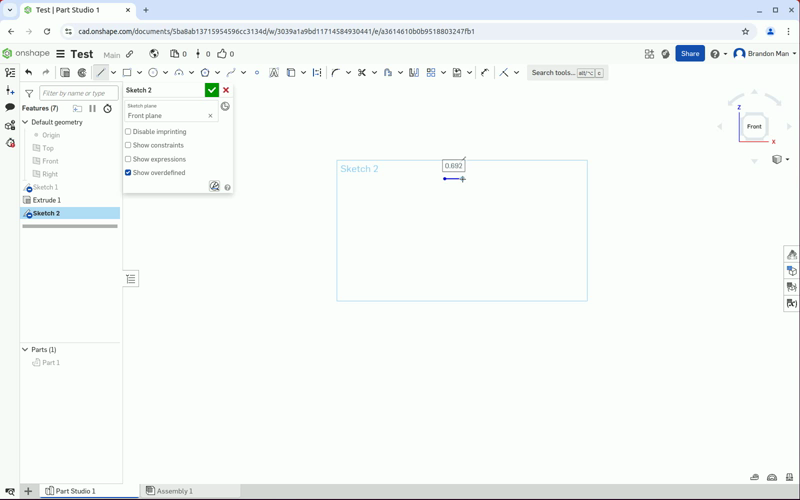
scroll(-6)
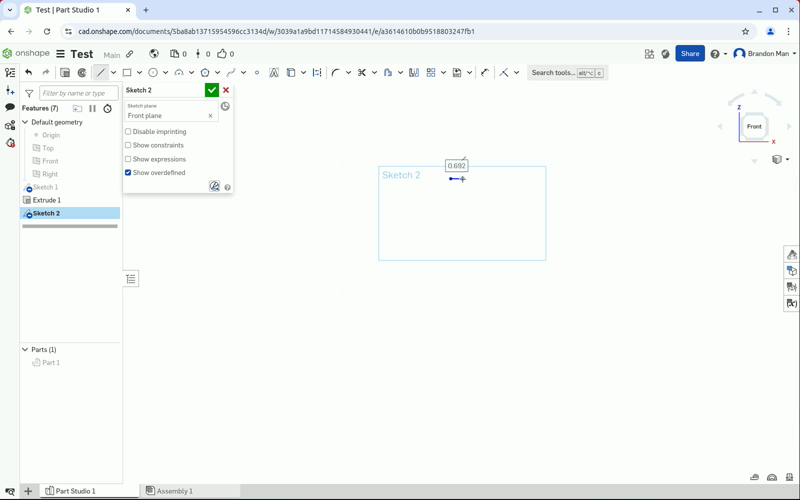
scroll(-6)
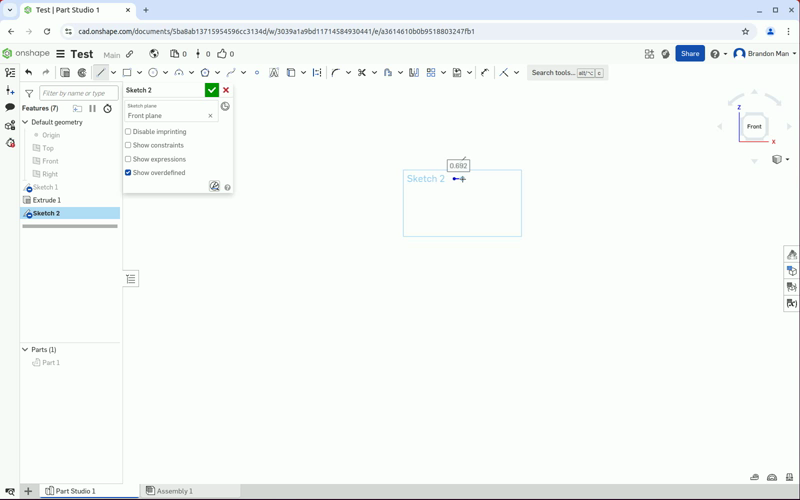
scroll(-6)
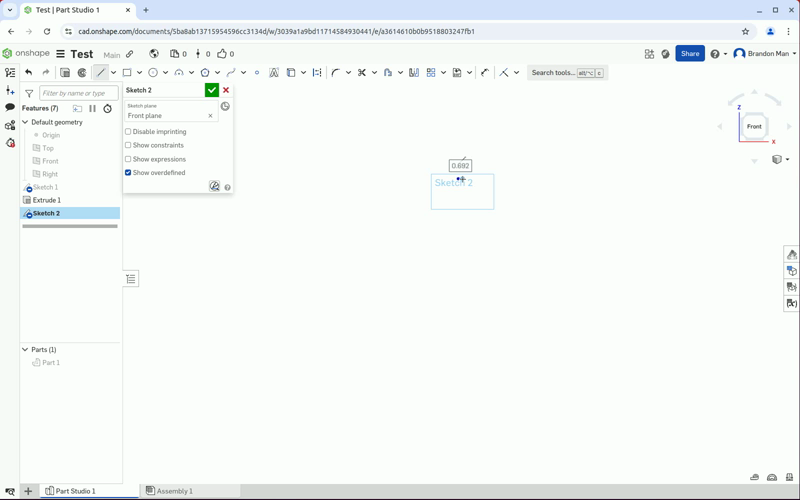
key_up(shift)
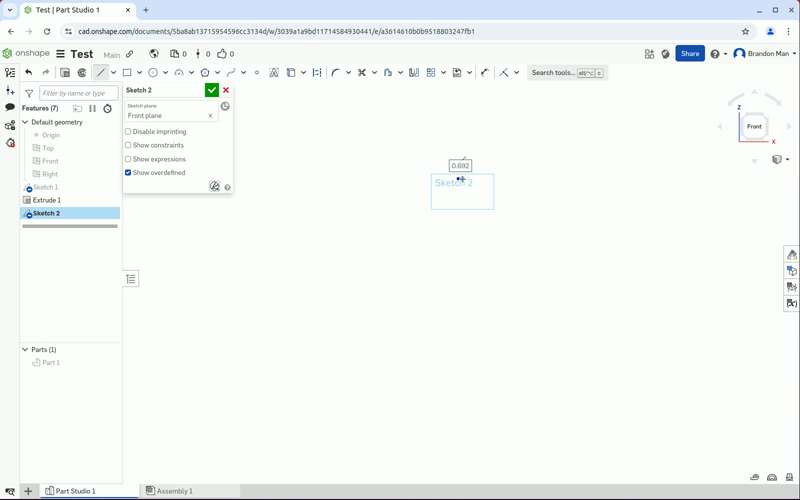
key_down(shift)
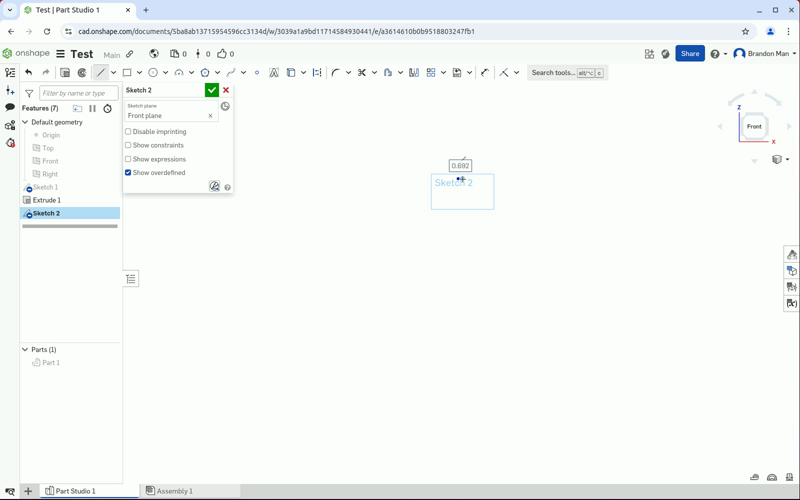
mouse_move(492, 178)
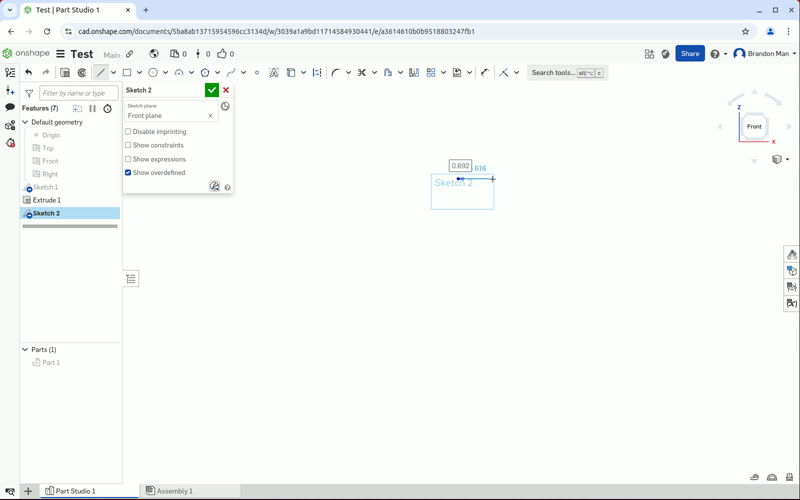
mouse_move(462, 169)
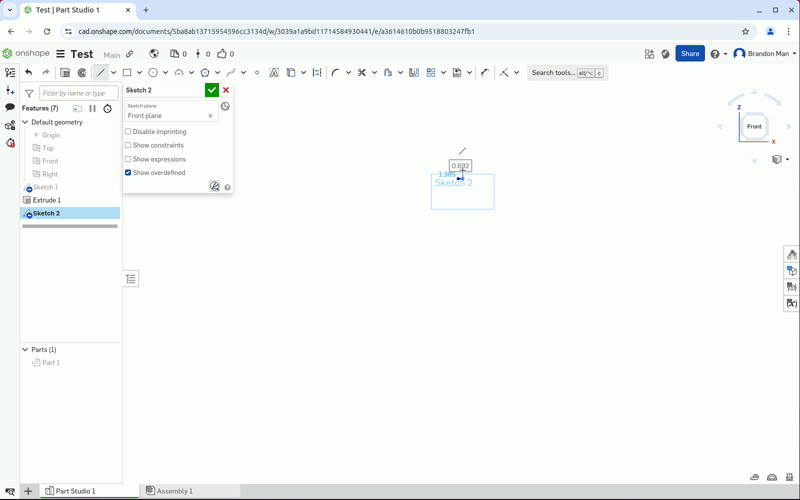
click(462, 169)
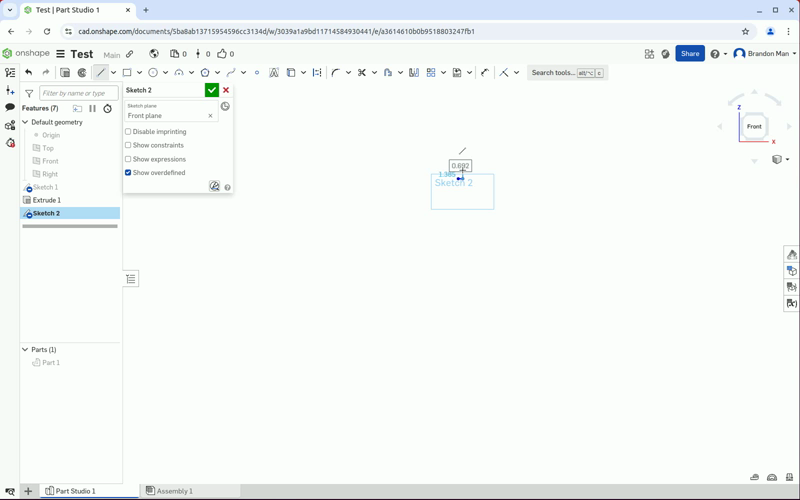
key_up(shift)
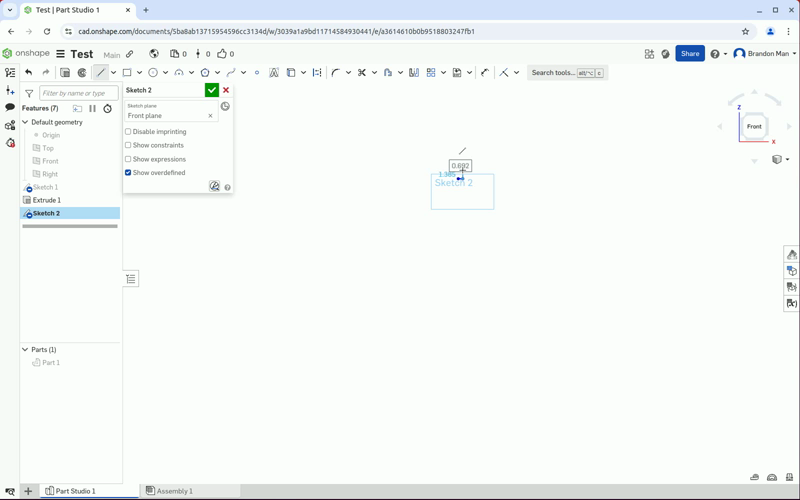
key_down(shift)
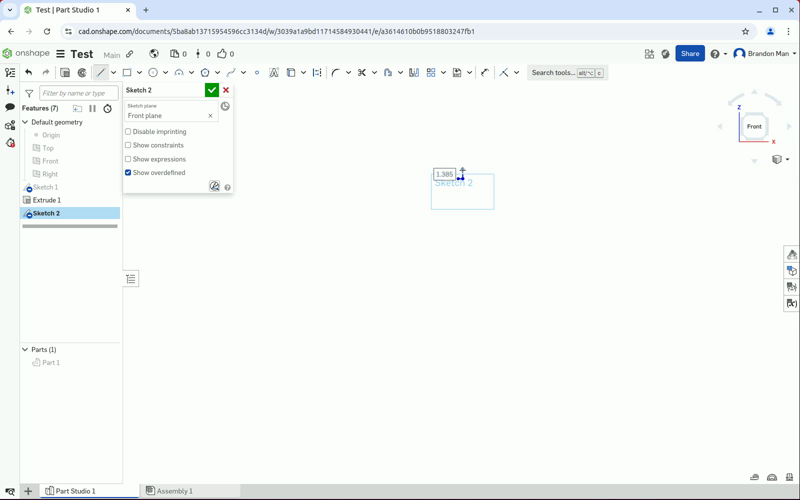
mouse_move(492, 169)
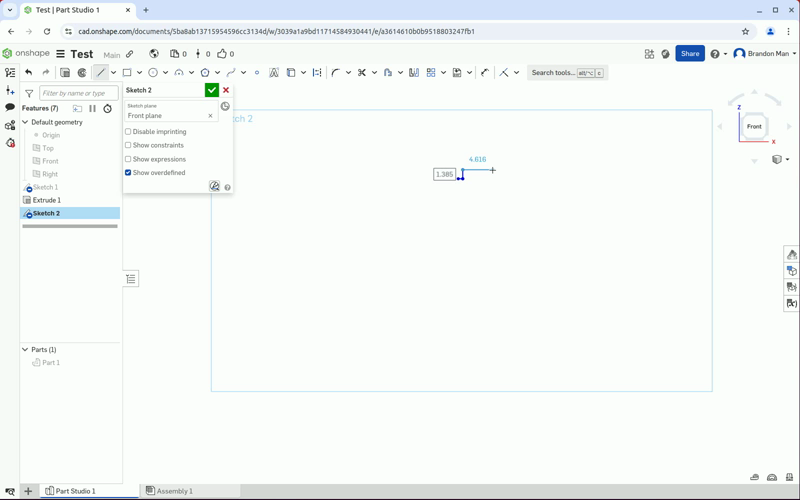
mouse_move(458, 169)
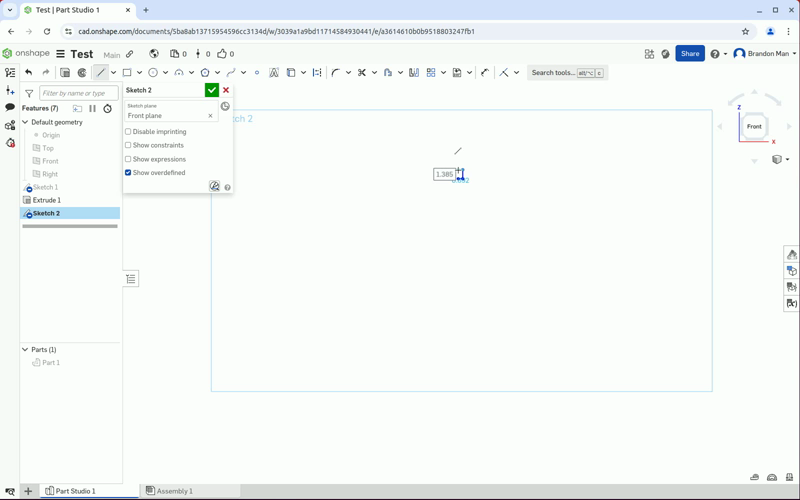
scroll(6)
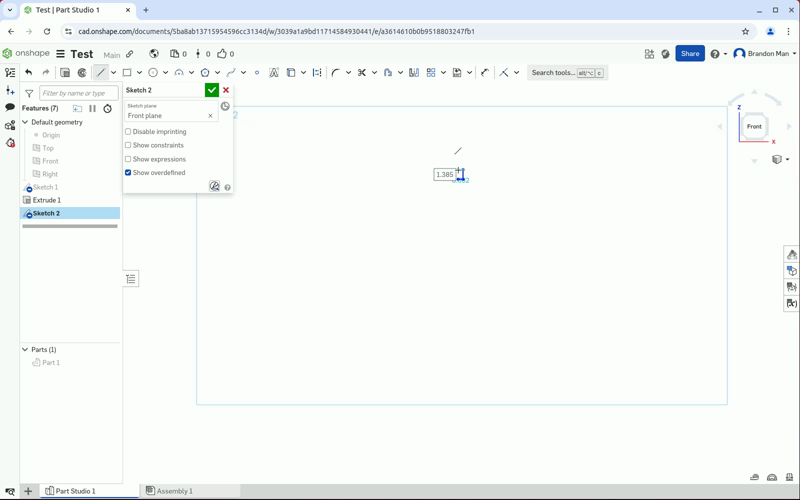
scroll(6)
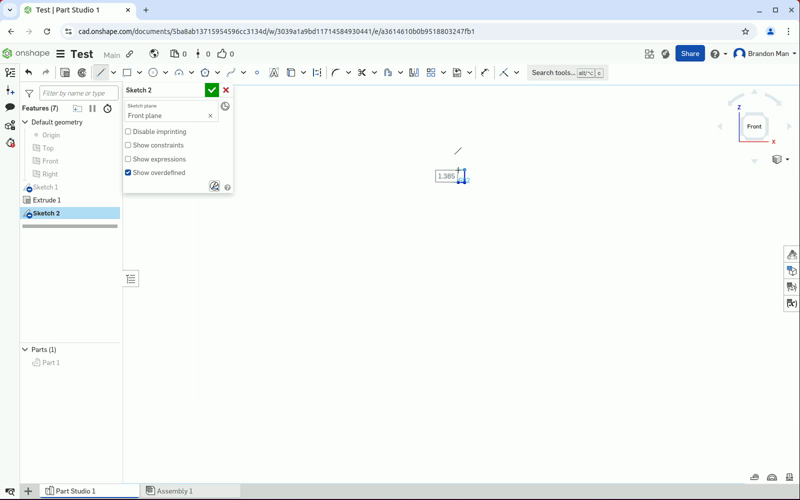
scroll(6)
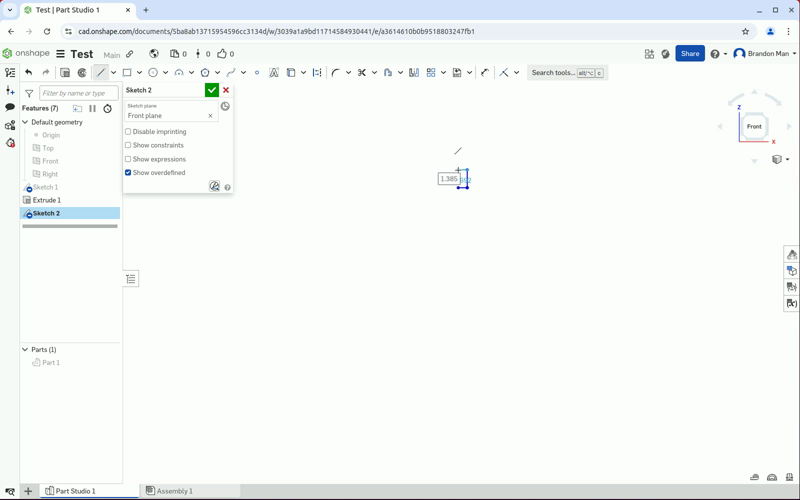
scroll(6)
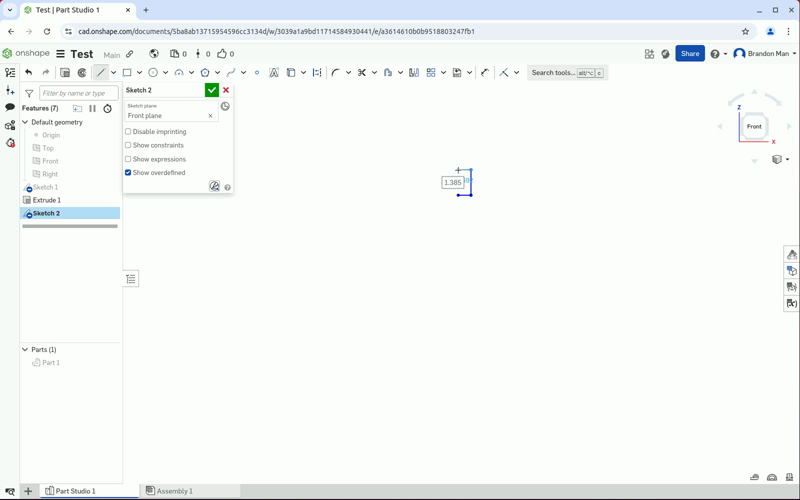
scroll(6)
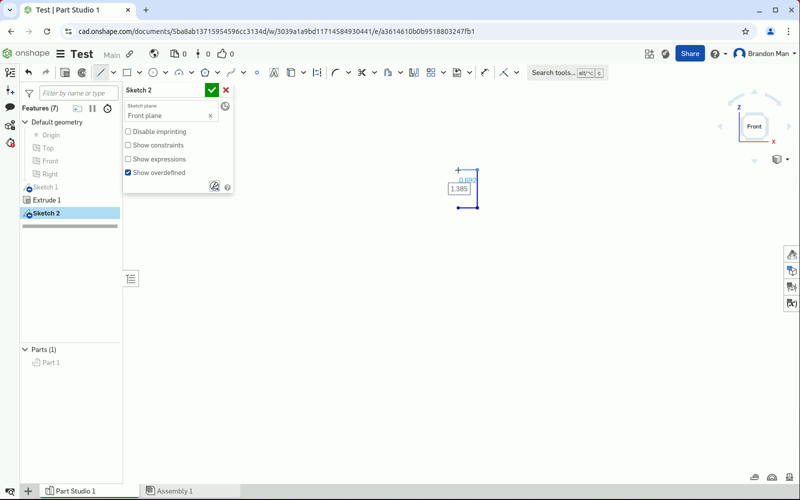
scroll(6)
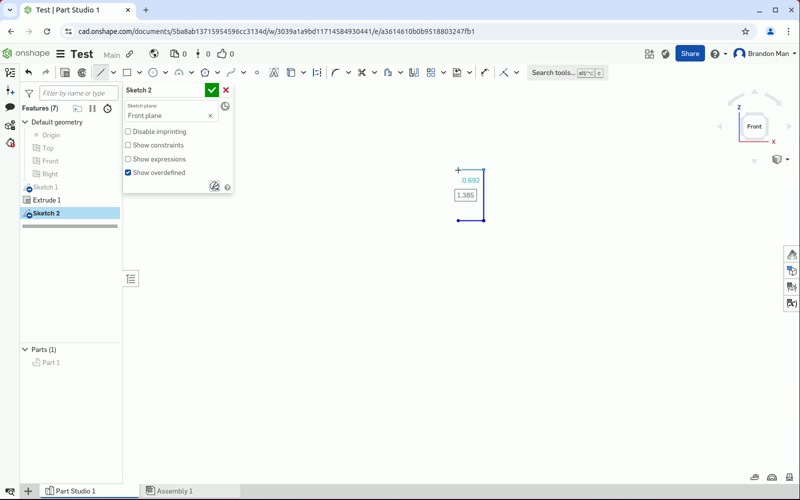
scroll(6)
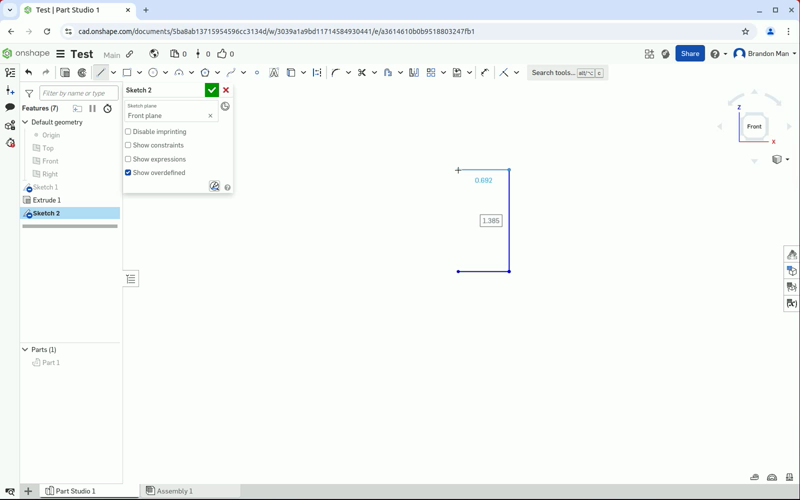
click(458, 169)
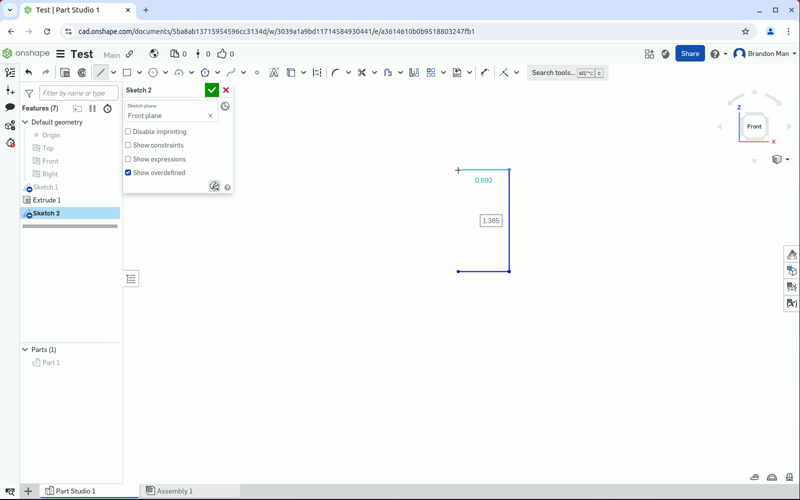
scroll(-6)
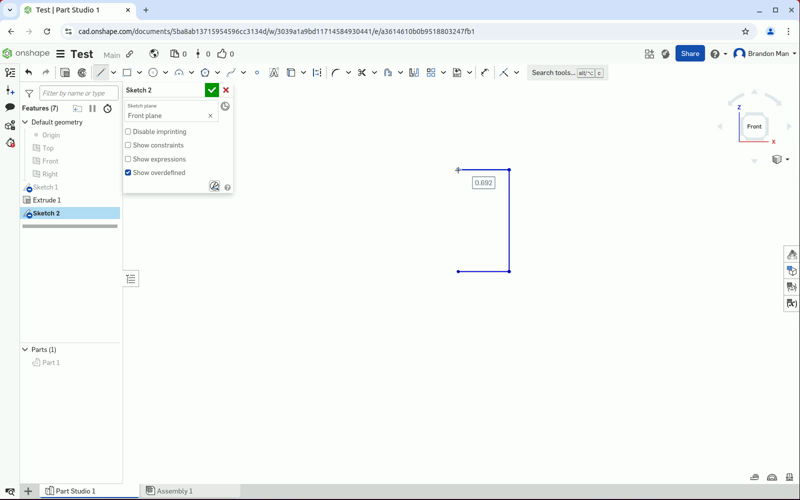
scroll(-6)
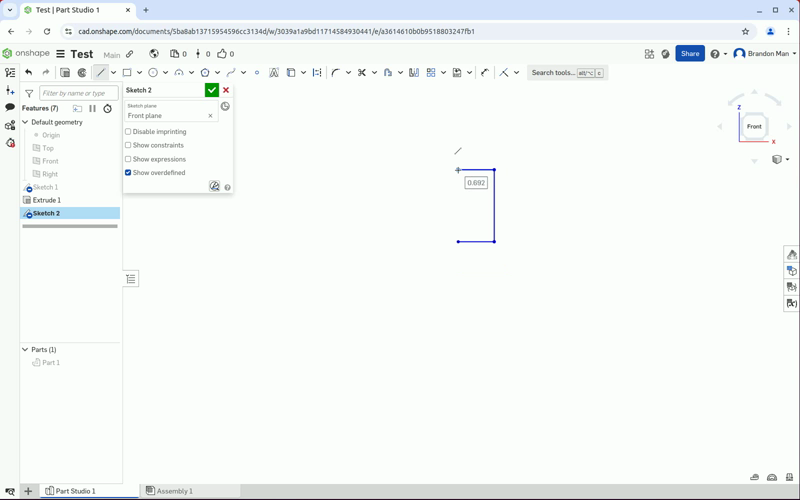
scroll(-6)
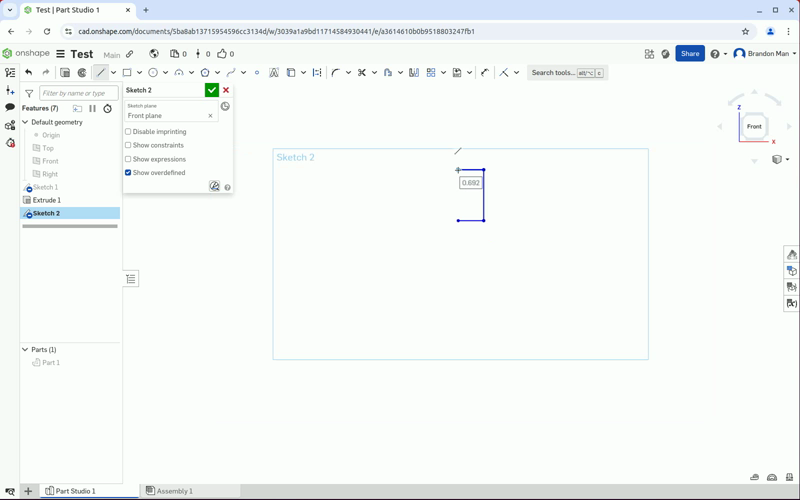
scroll(-6)
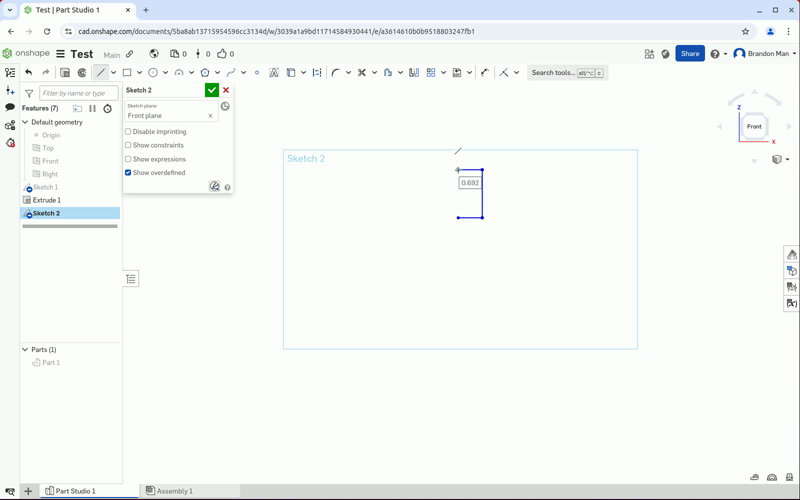
scroll(-6)
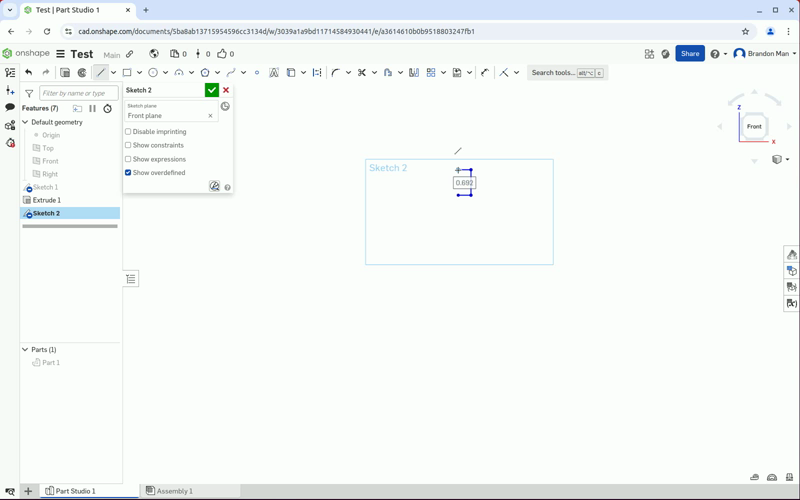
scroll(-6)
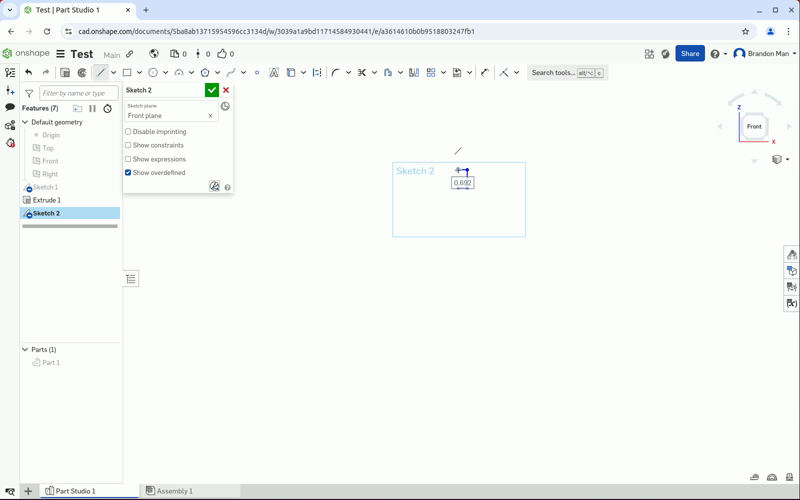
scroll(-6)
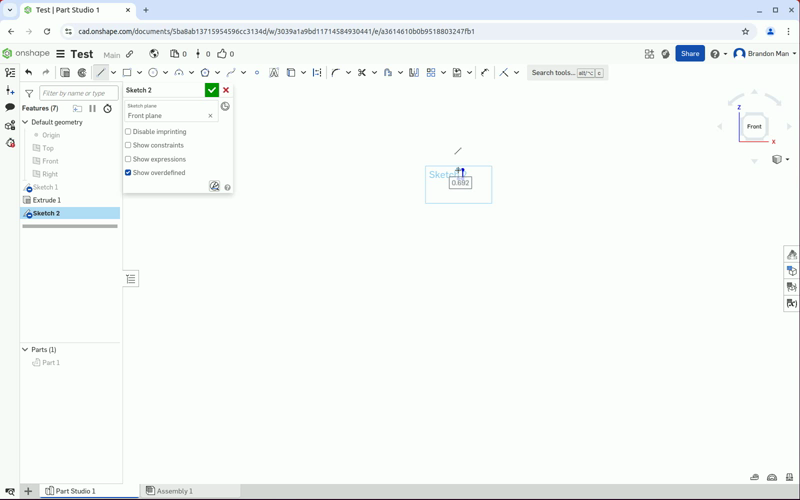
key_up(shift)
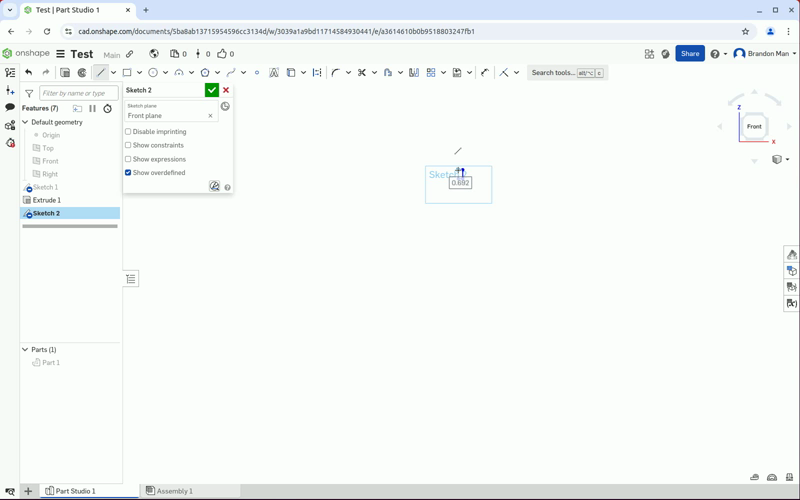
mouse_move(488, 169)
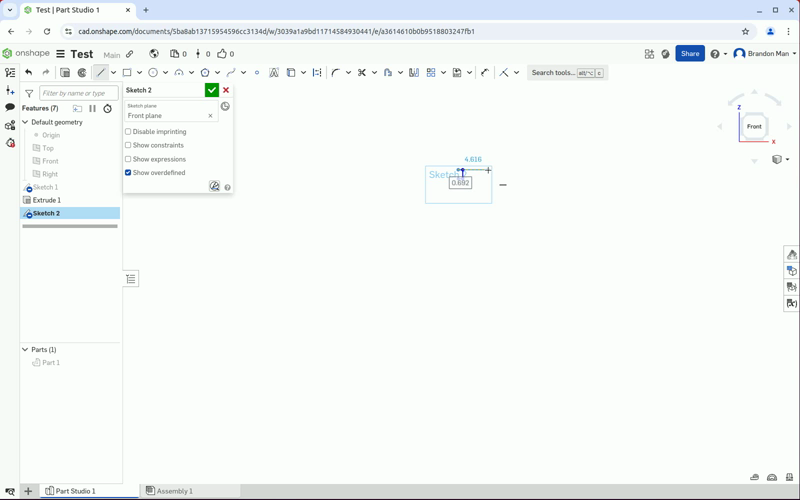
key_down(shift)
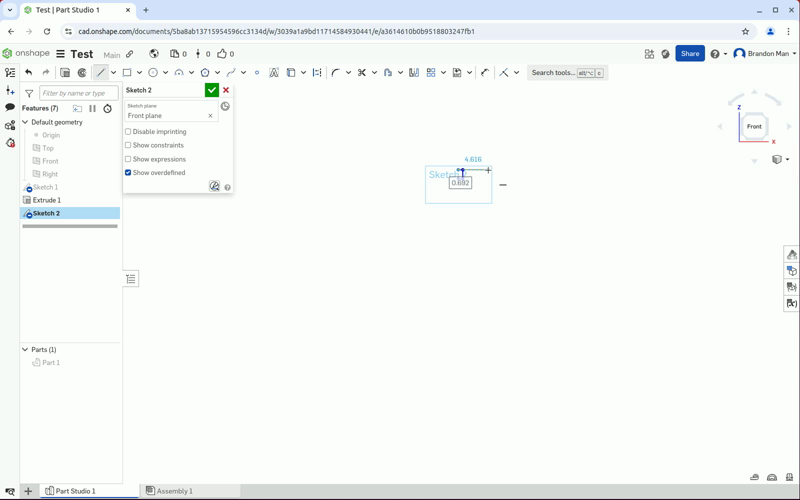
mouse_move(458, 178)
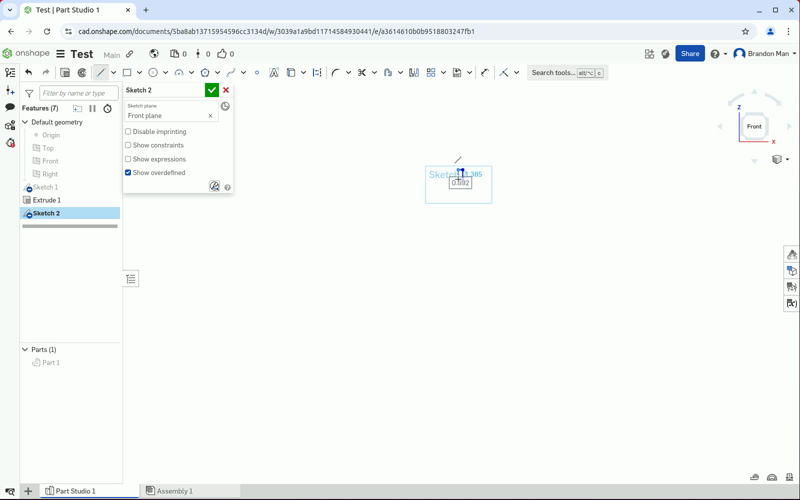
scroll(6)
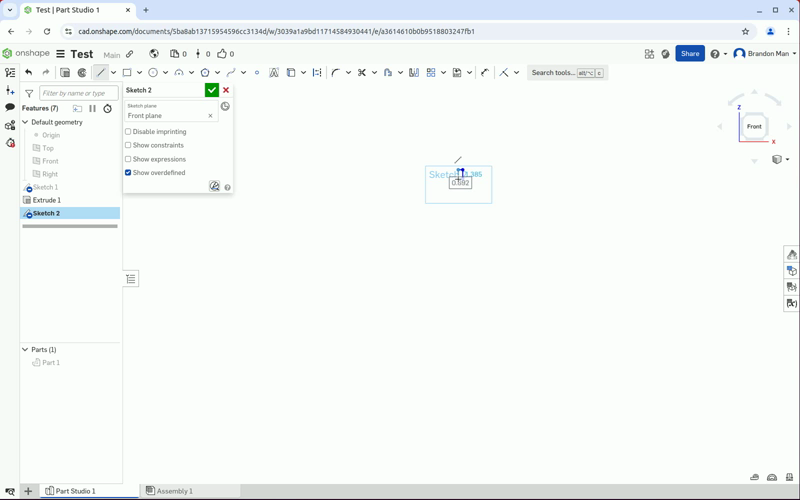
scroll(6)
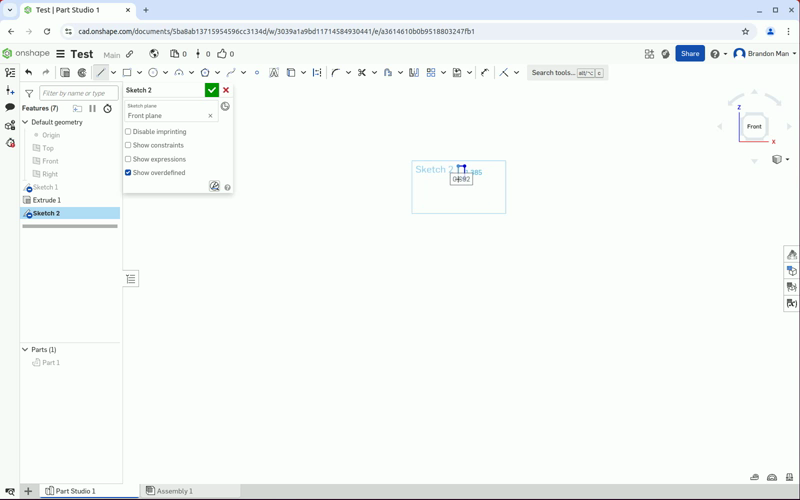
scroll(6)
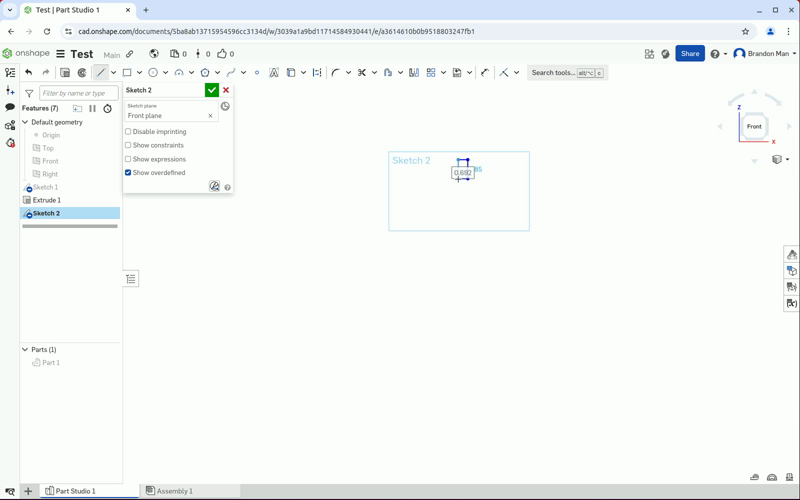
scroll(6)
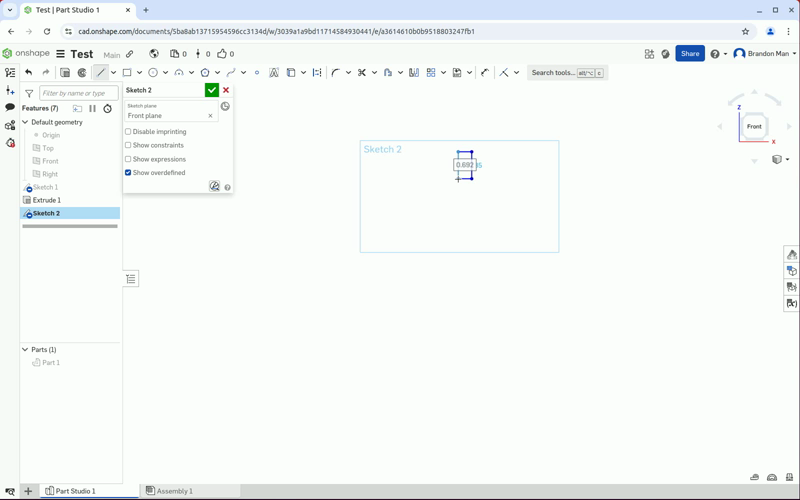
scroll(6)
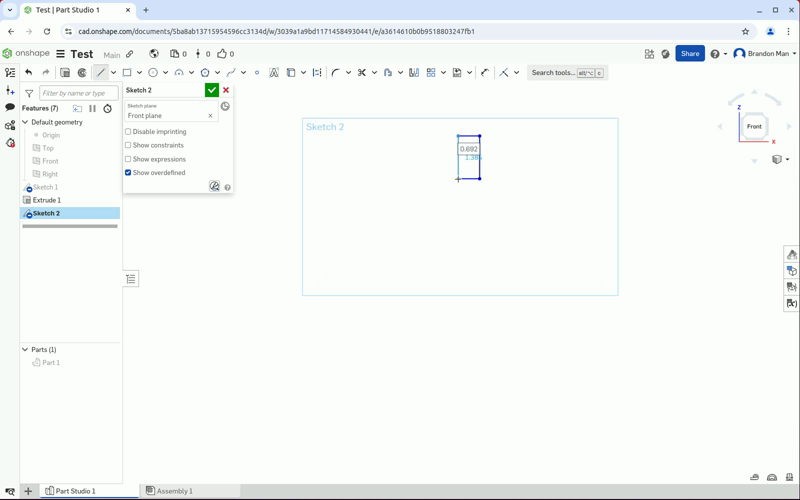
scroll(6)
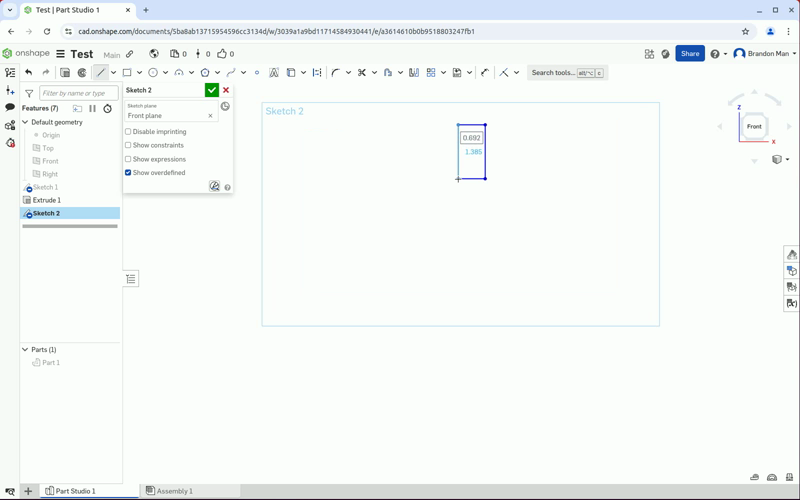
scroll(6)
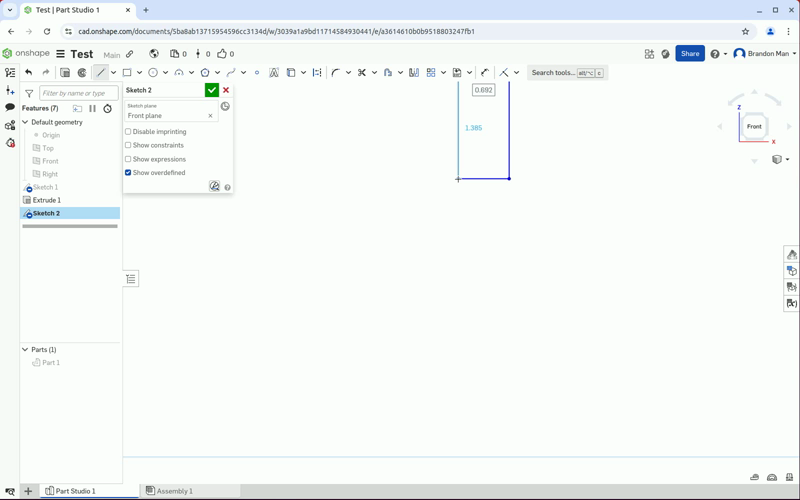
key_up(shift)
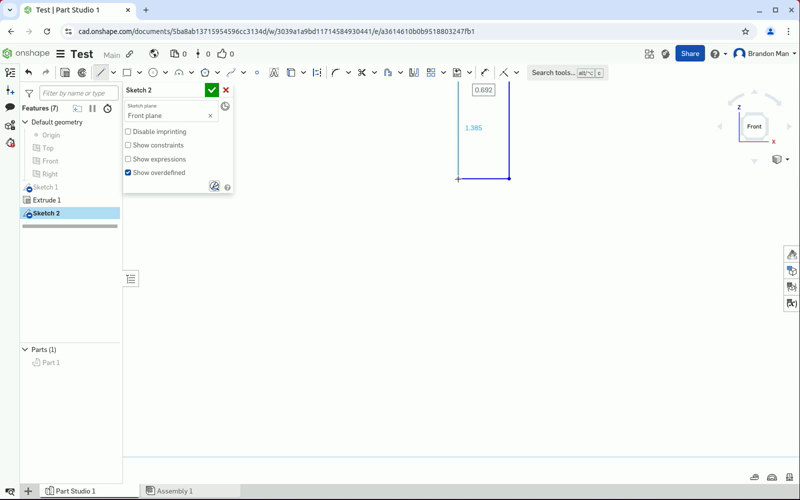
click(458, 178)
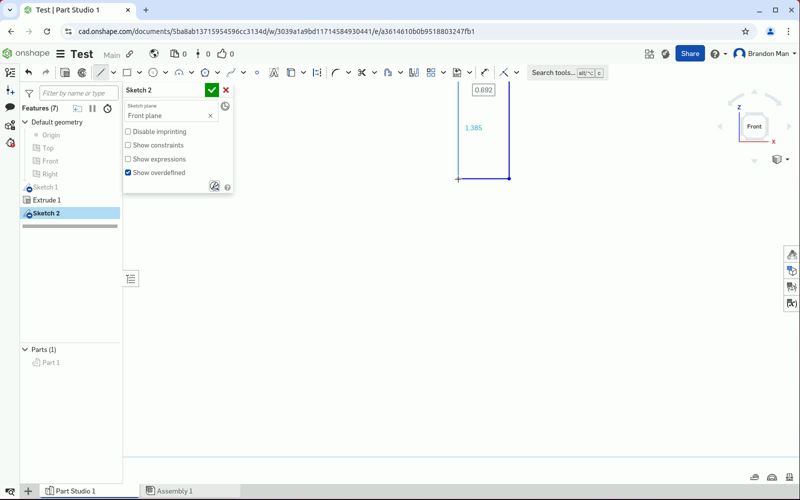
scroll(-6)
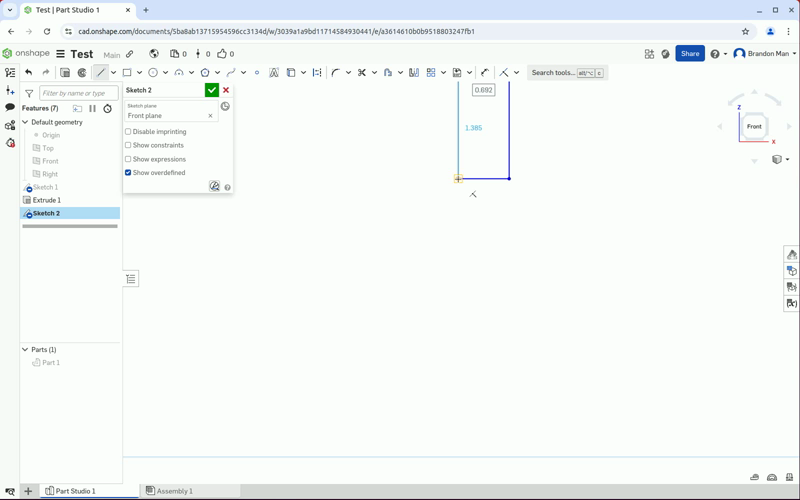
scroll(-6)
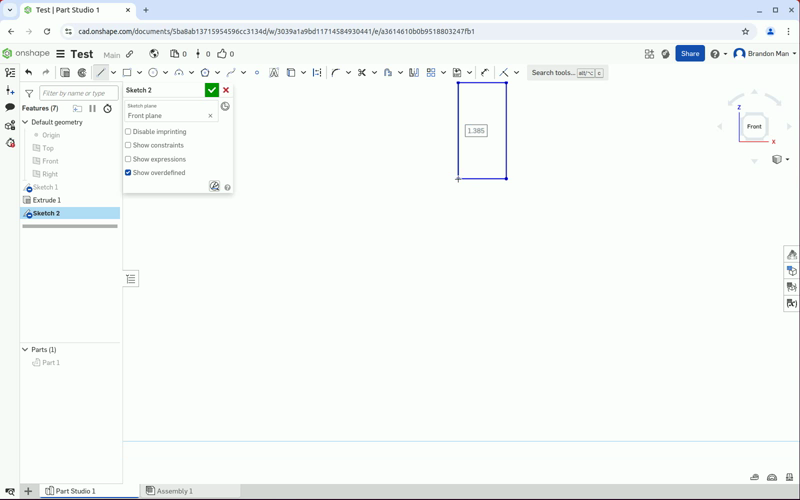
scroll(-6)
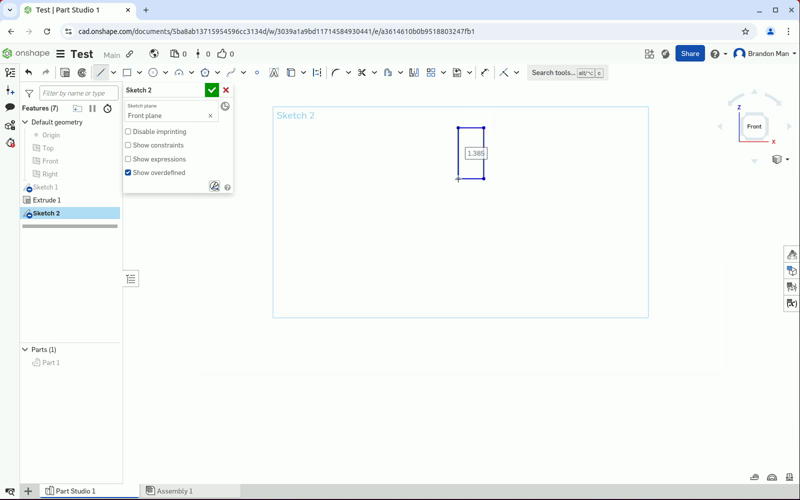
scroll(-6)
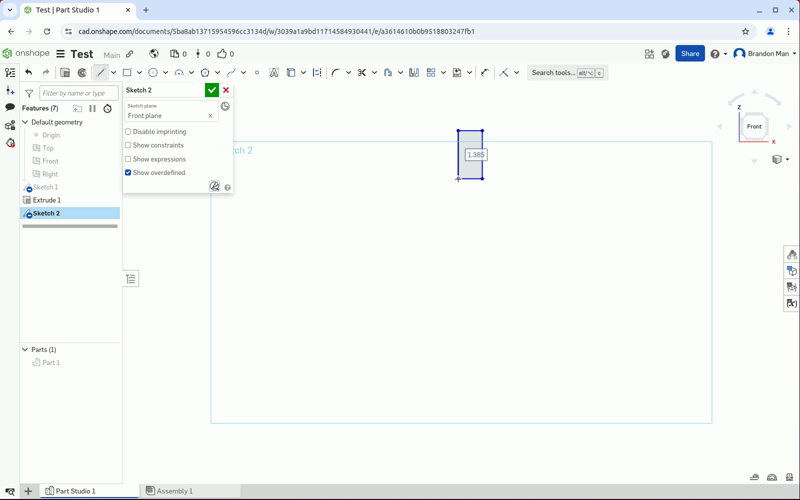
scroll(-6)
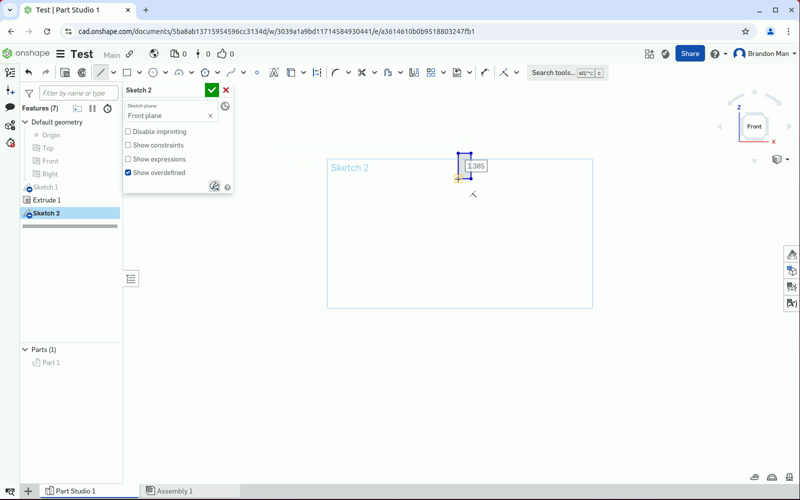
scroll(-6)
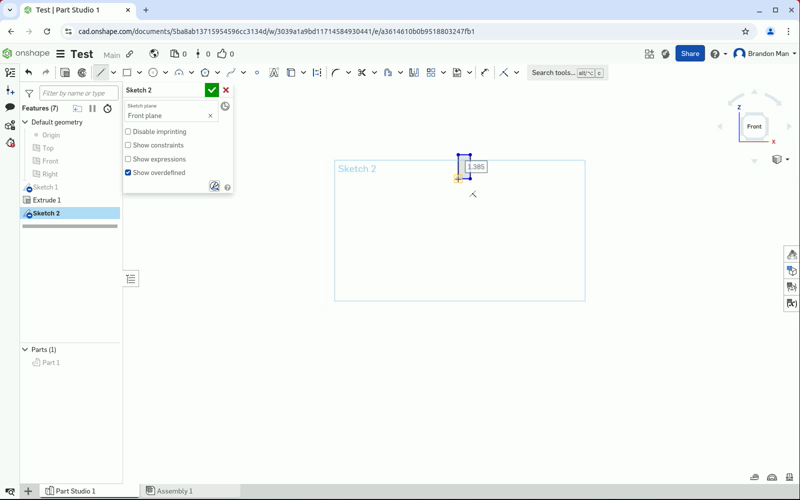
scroll(-6)
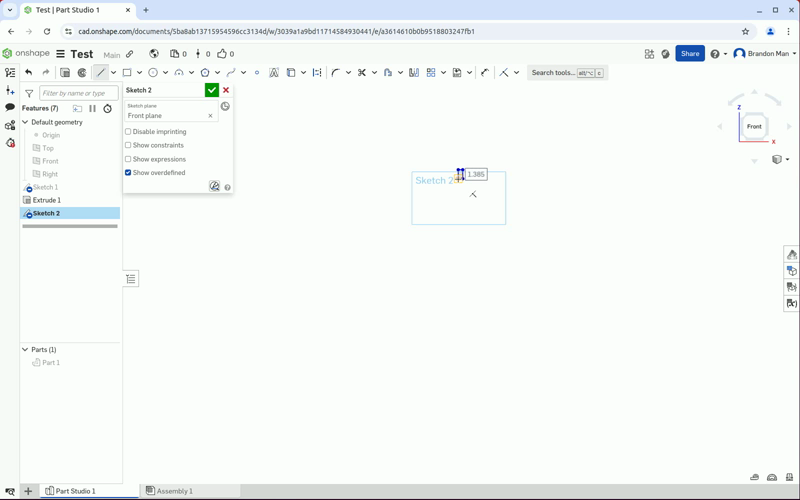
key(esc)
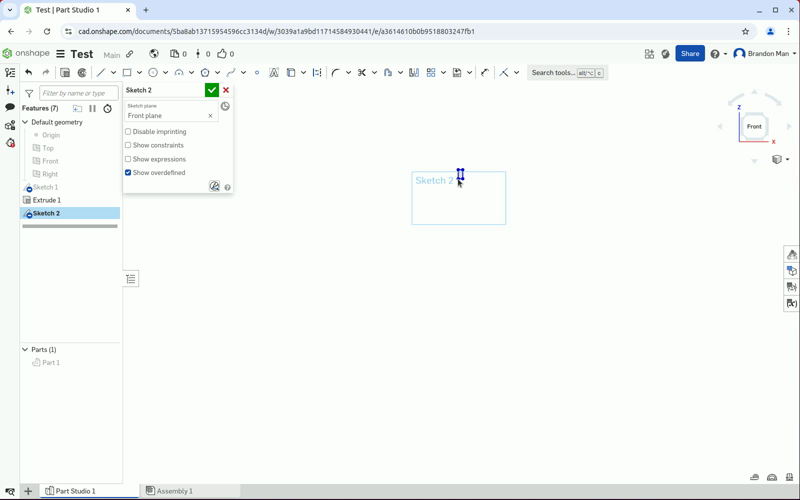
mouse_move(458, 172)
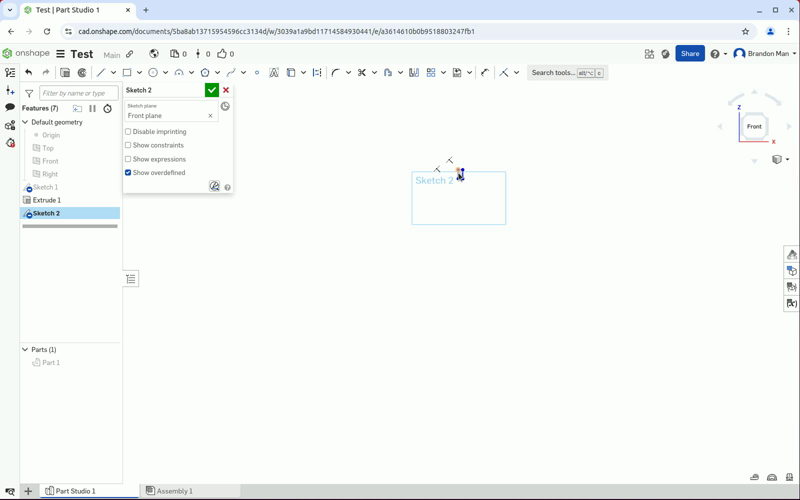
scroll(6)
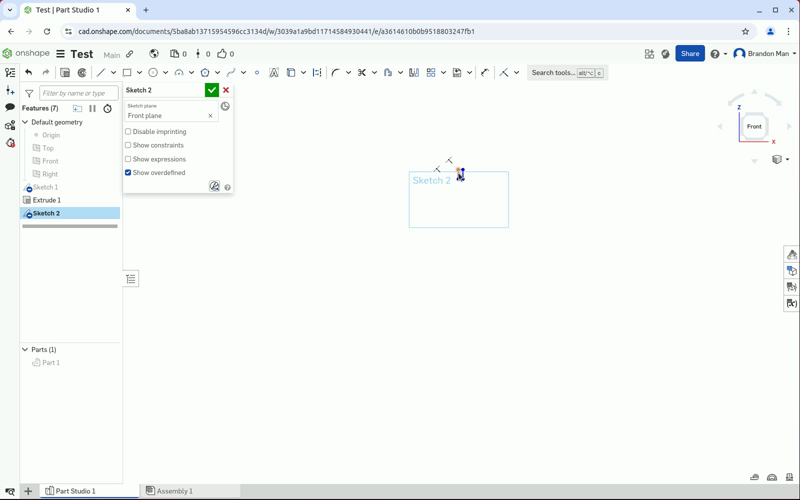
scroll(6)
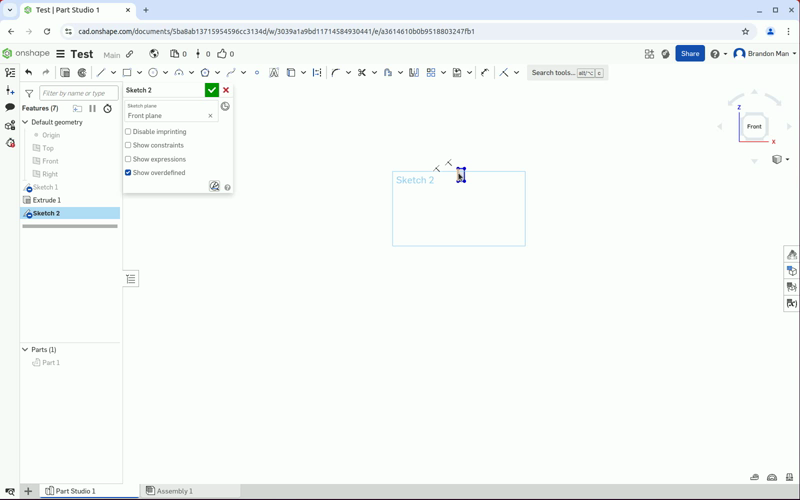
scroll(6)
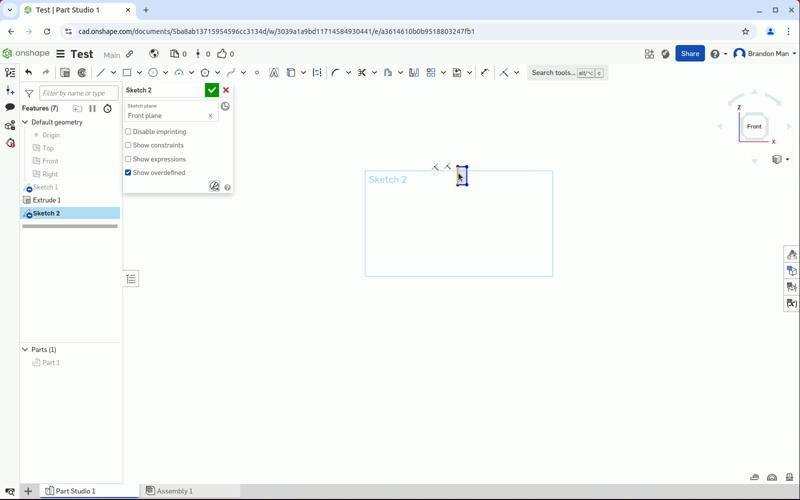
scroll(6)
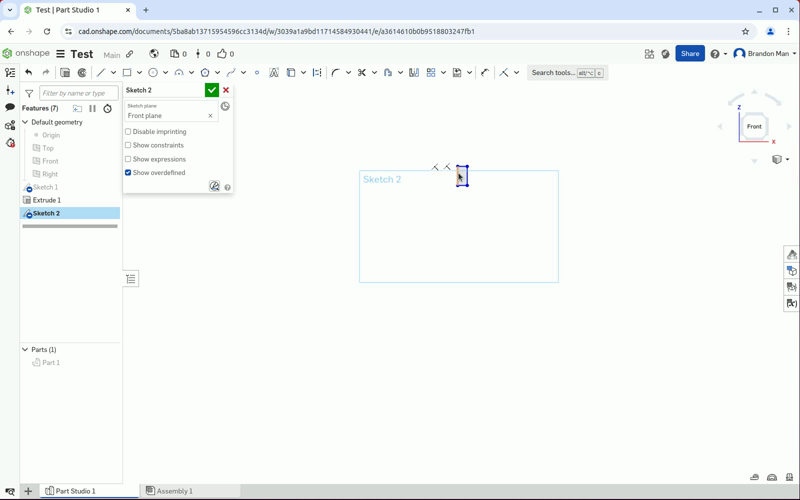
scroll(6)
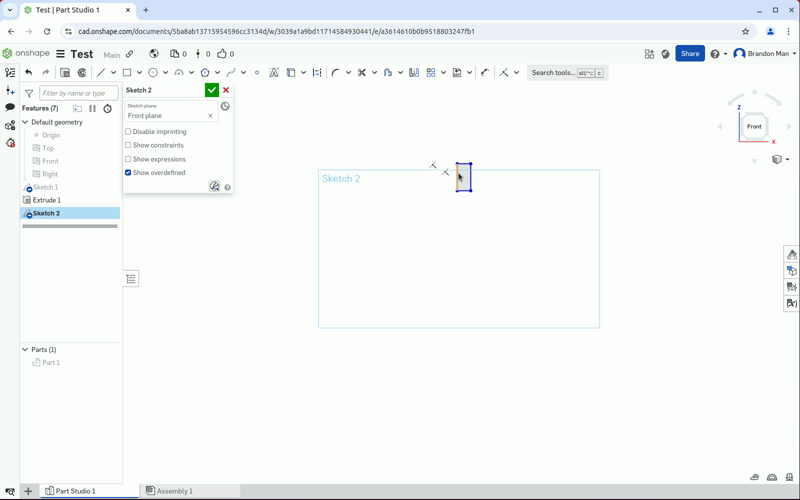
scroll(6)
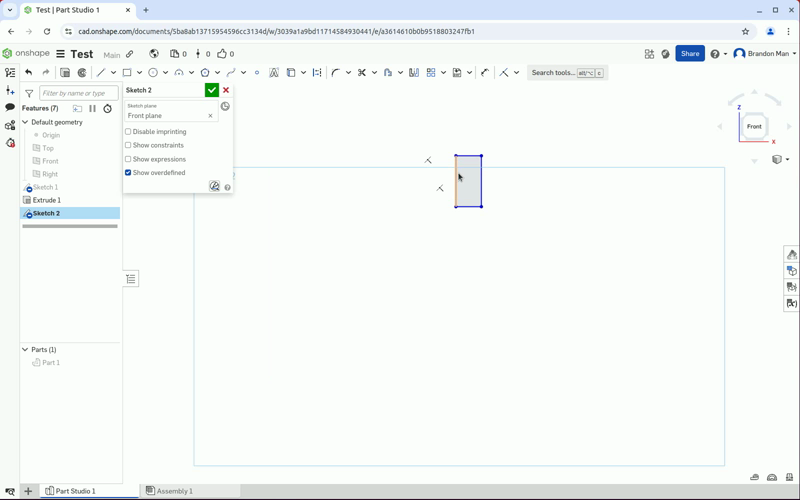
scroll(6)
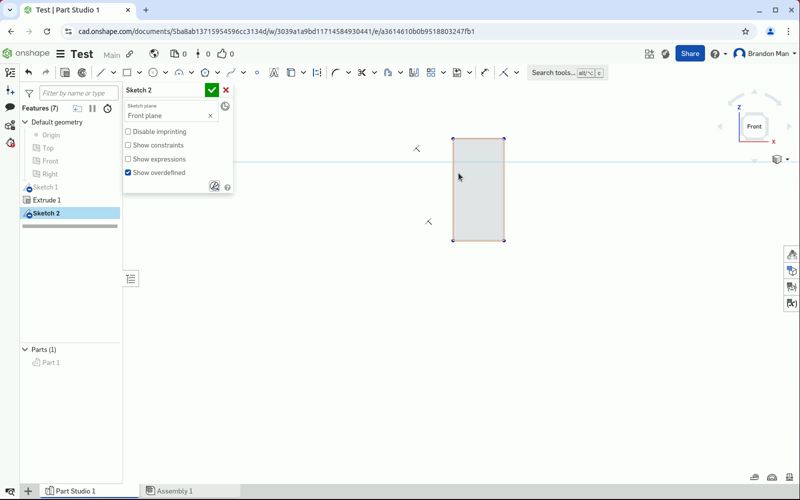
click(458, 172)
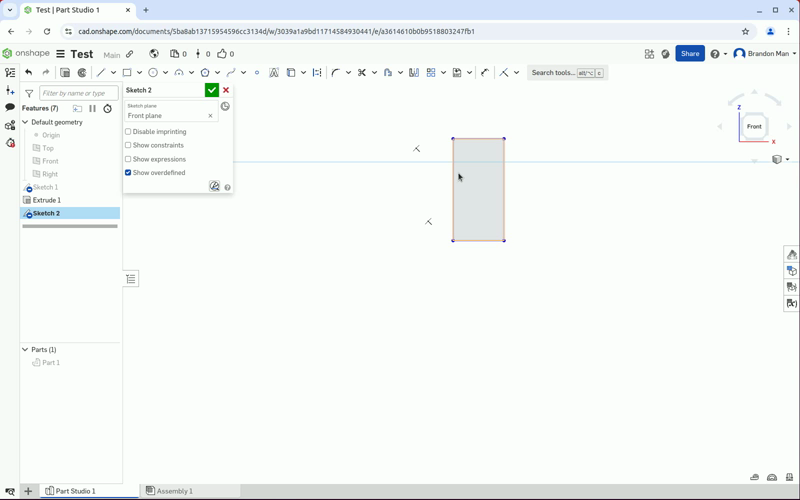
scroll(-6)
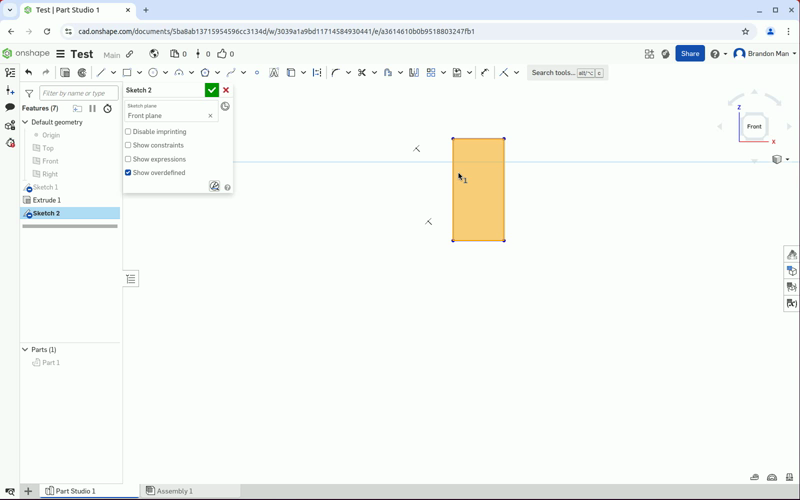
scroll(-6)
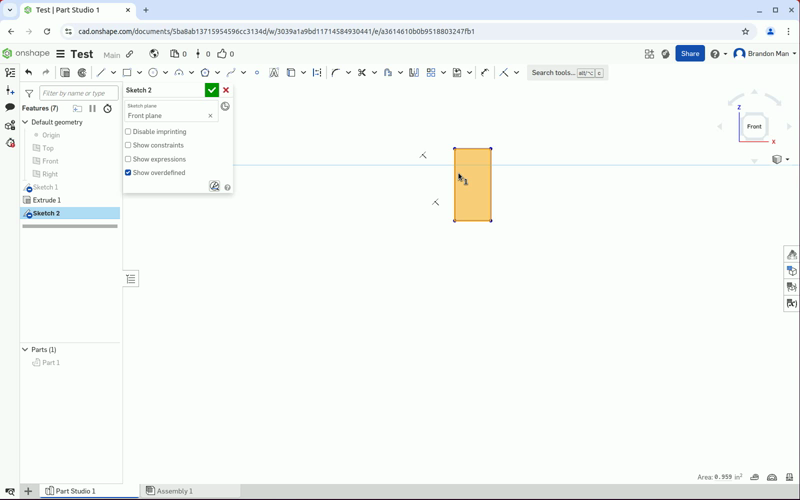
scroll(-6)
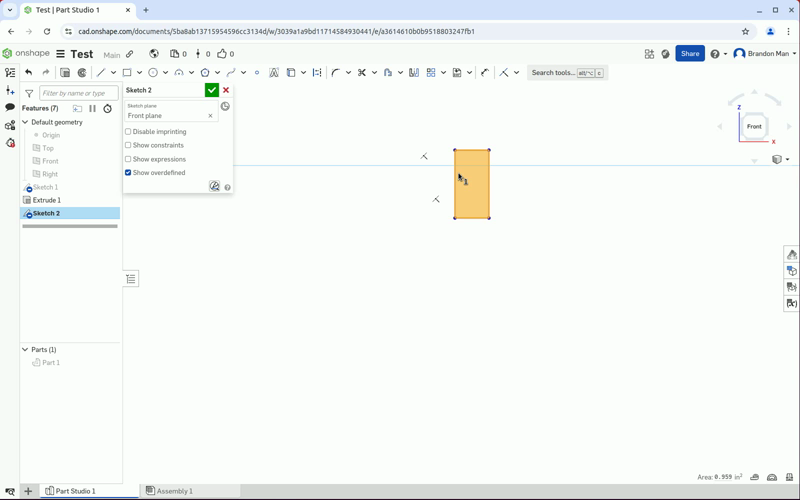
scroll(-6)
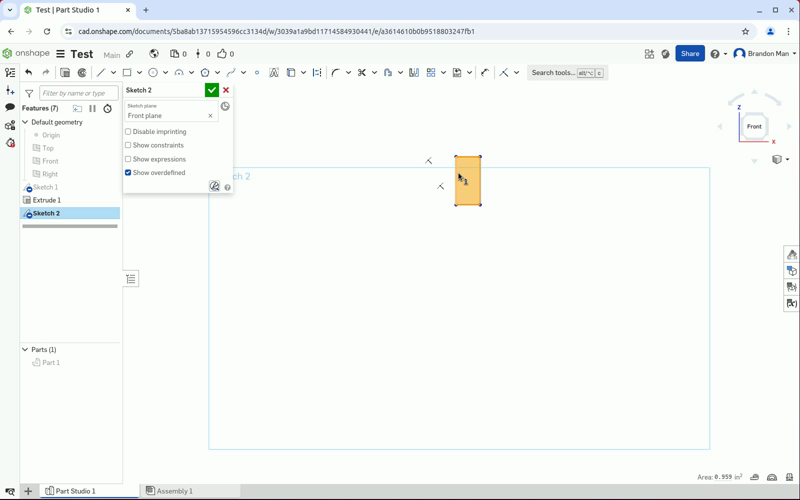
scroll(-6)
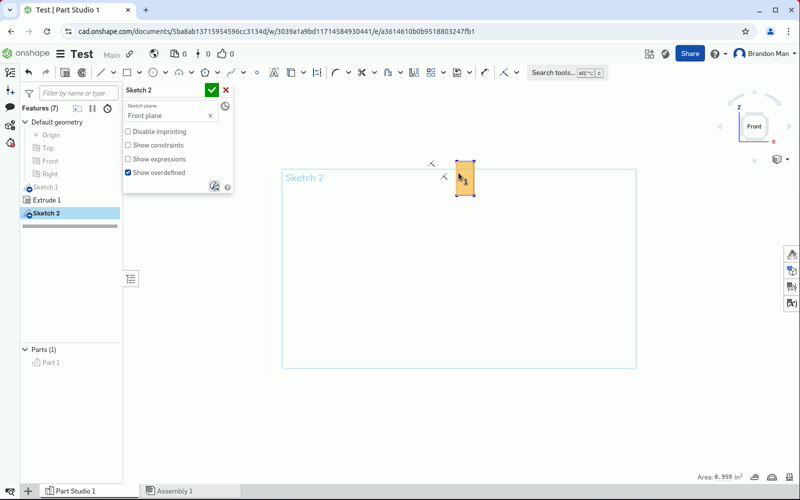
scroll(-6)
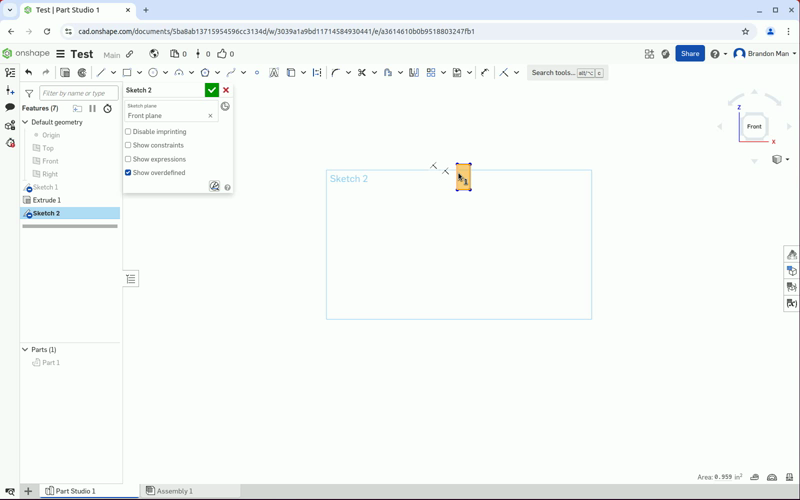
scroll(-6)
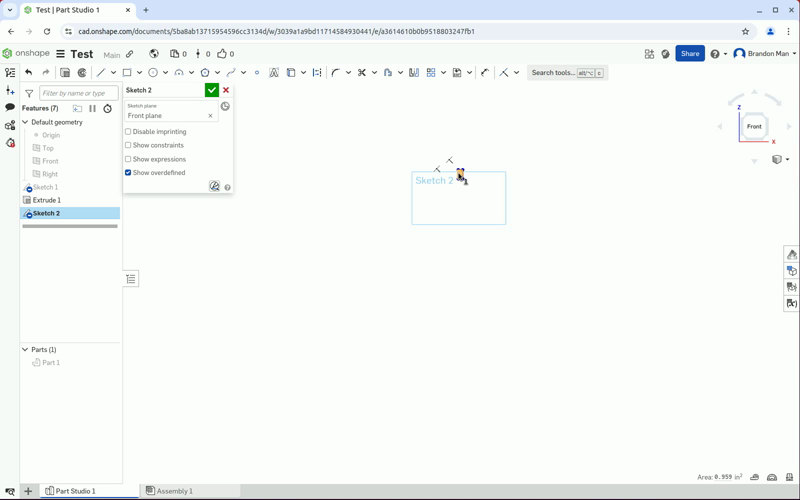
mouse_move(73, 352)
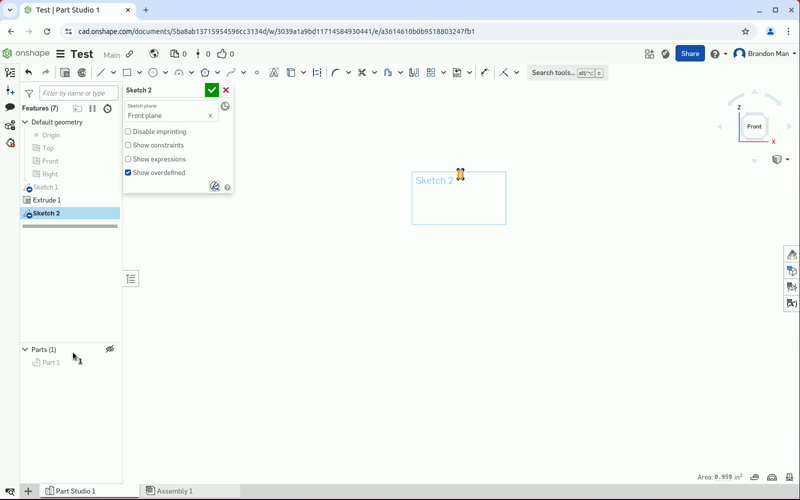
key(shift+y)
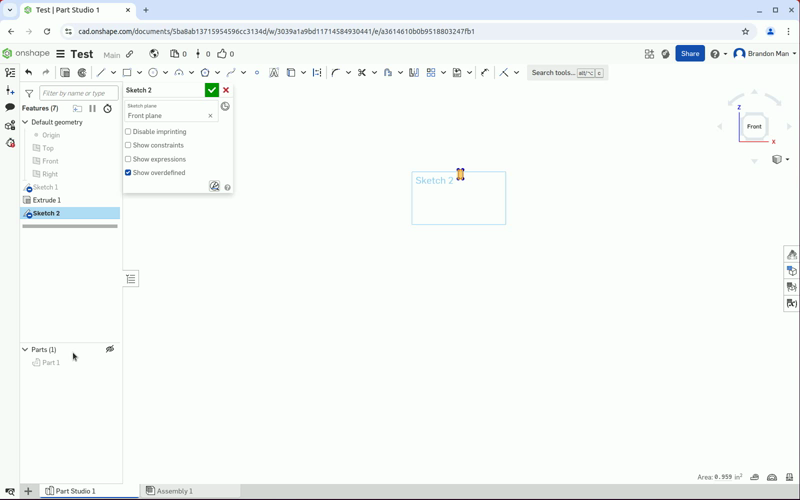
key(shift+e)
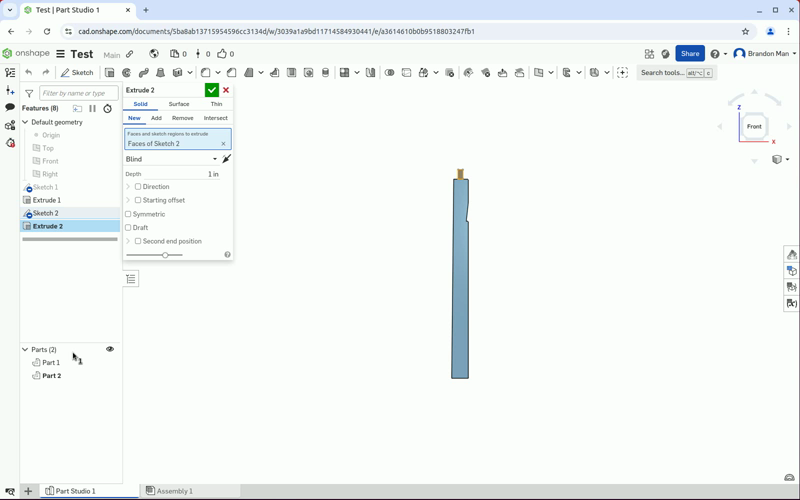
mouse_move(143, 106)
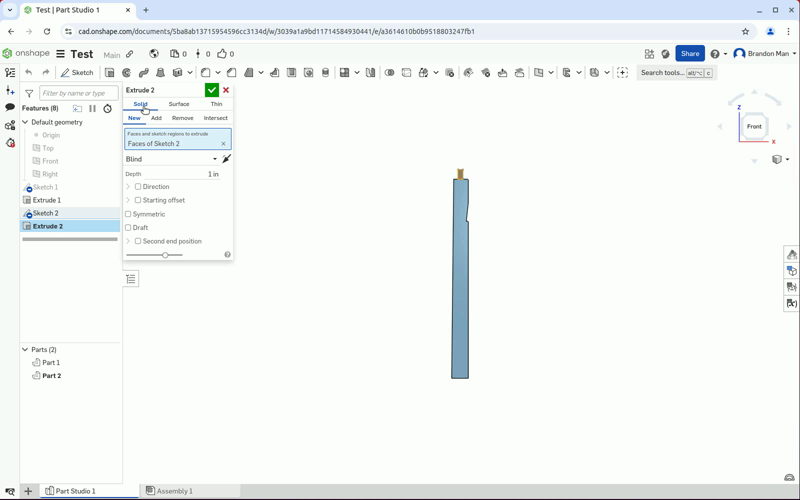
click(143, 106)
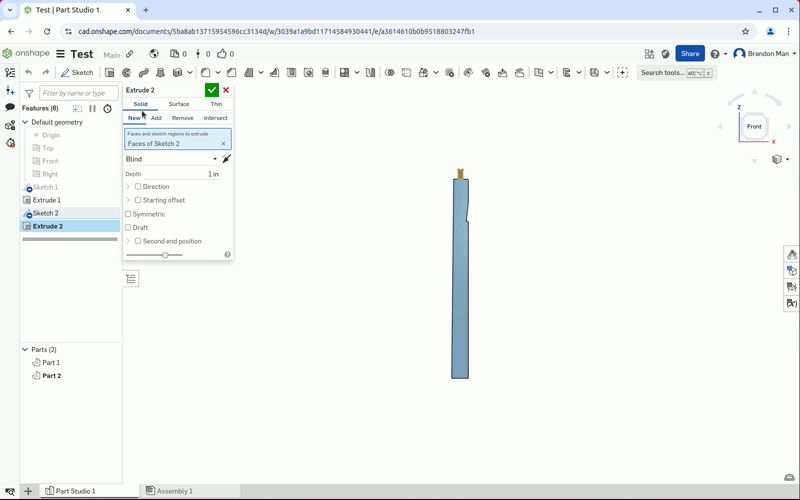
mouse_move(137, 120)
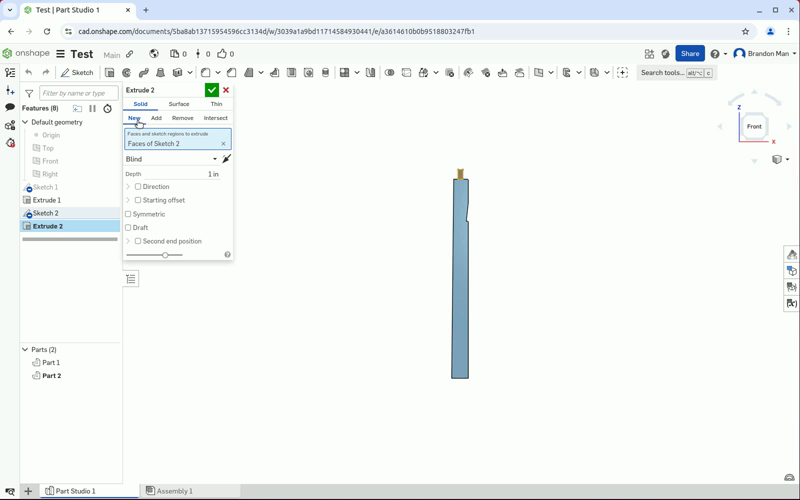
click(137, 120)
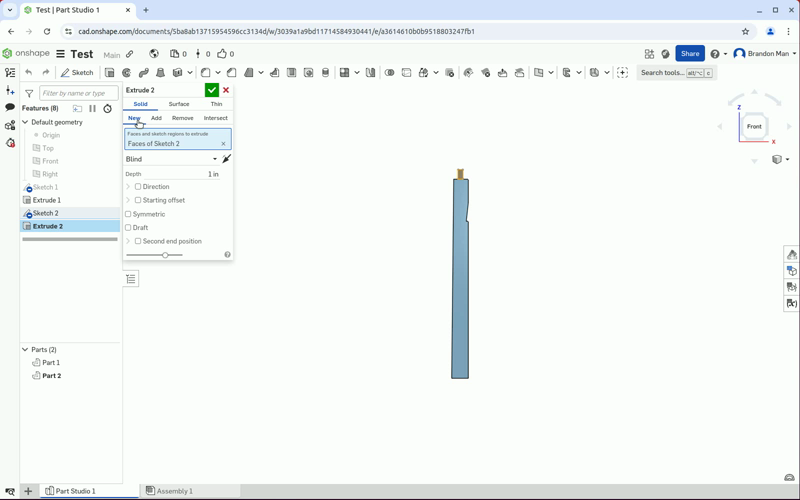
key(tab, 4)
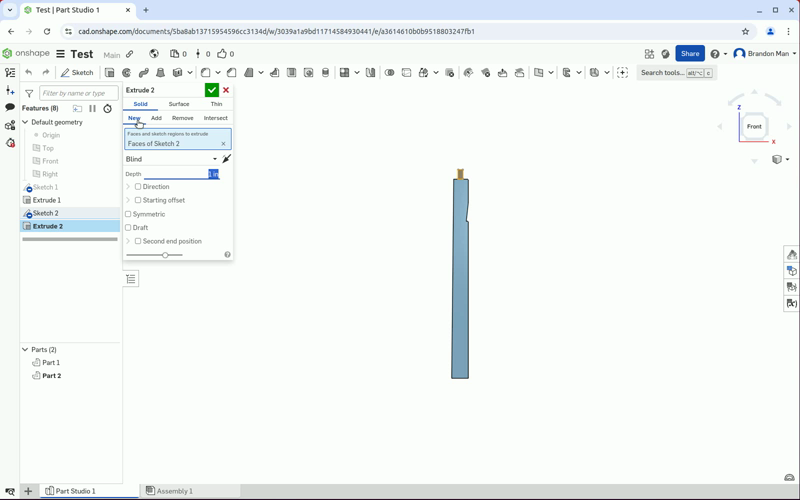
text(-3.129)
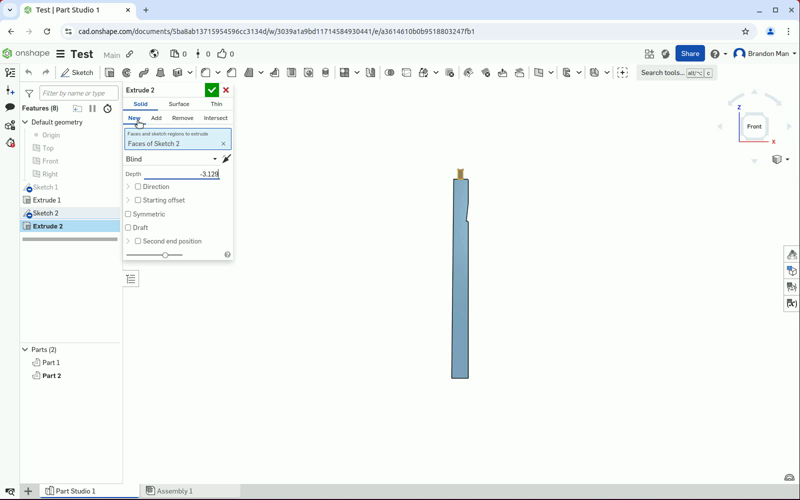
key(enter)
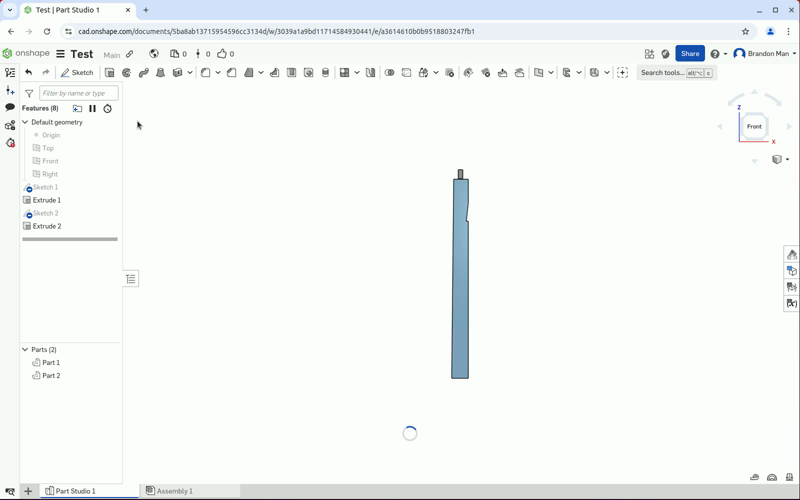
key(shift+h)
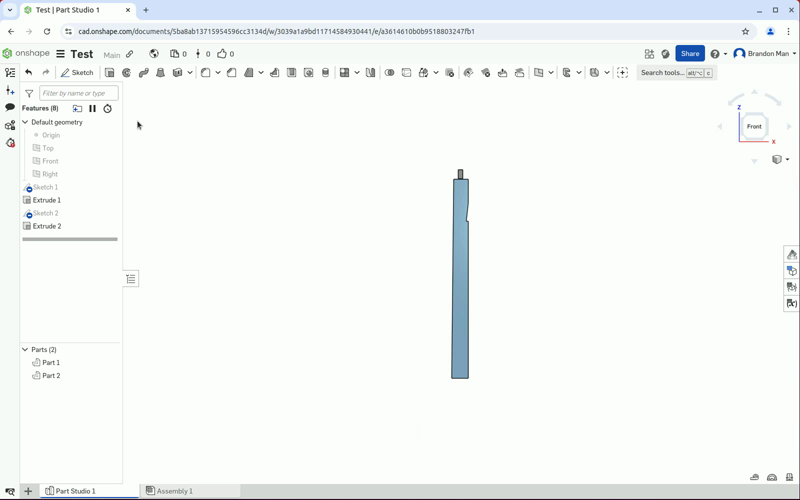
key(shift+h)
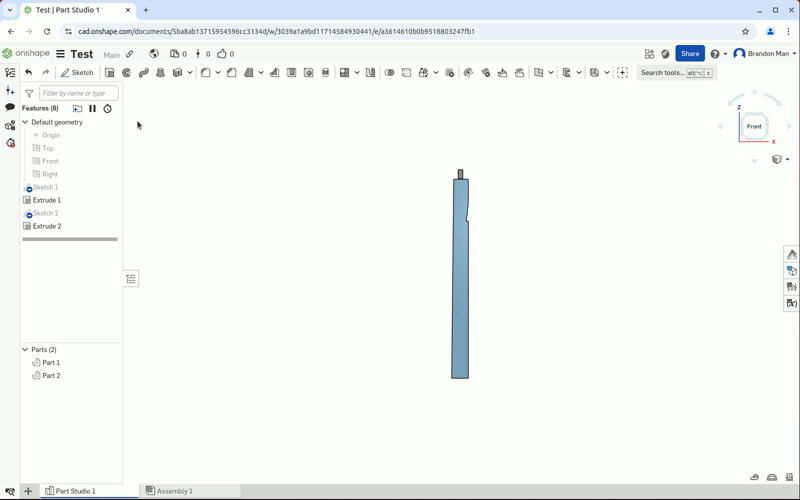
mouse_move(73, 189)
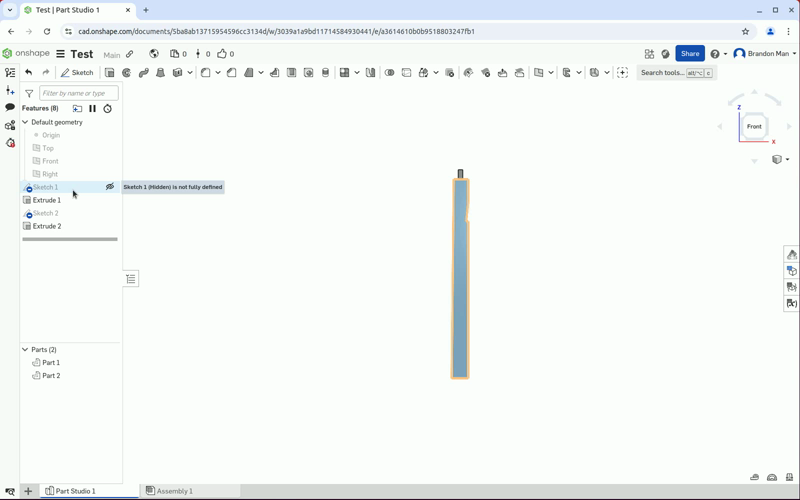
click(73, 189)
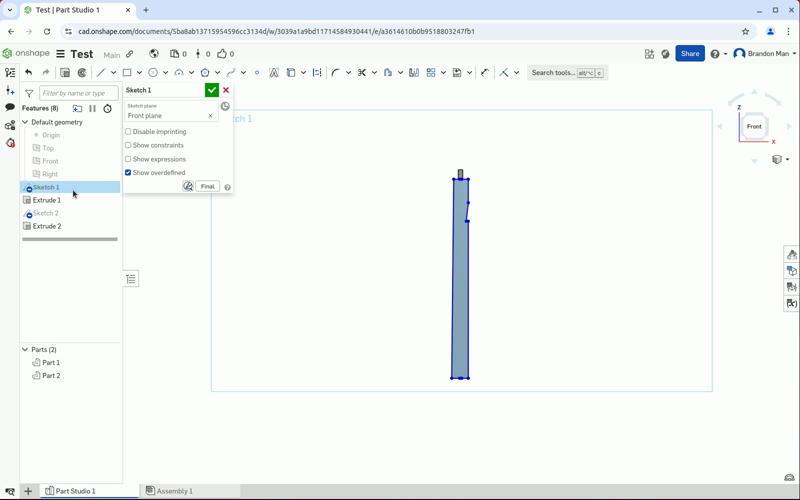
mouse_move(229, 92)
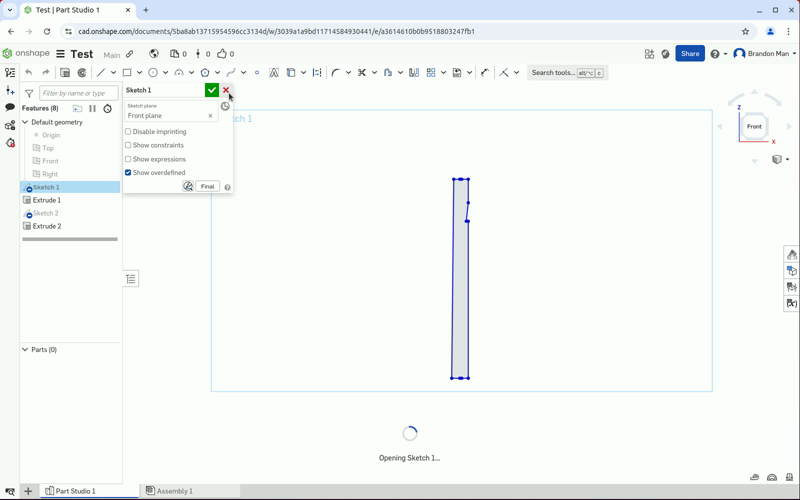
click(229, 92)
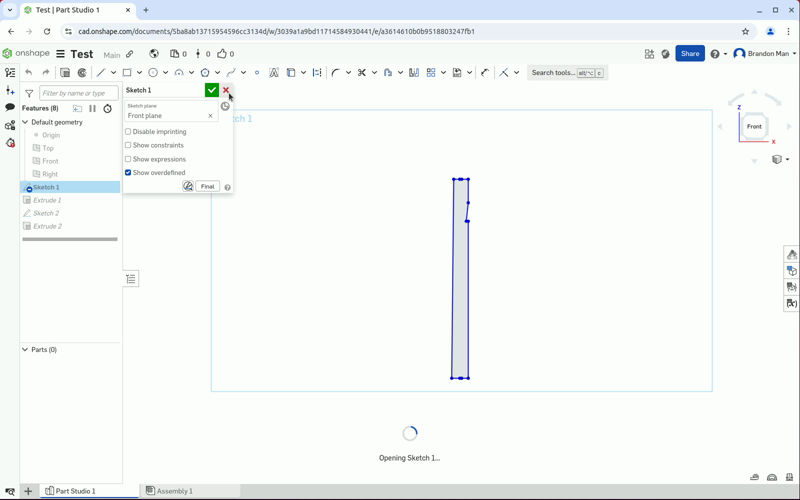
key(shift+s)
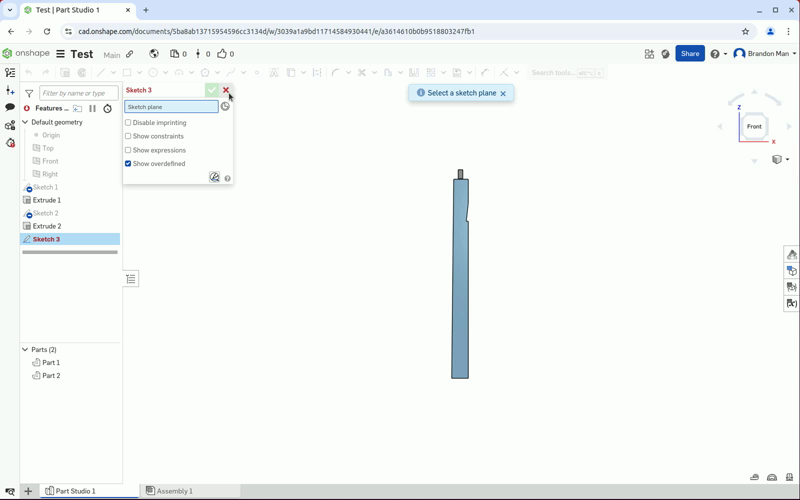
mouse_move(73, 163)
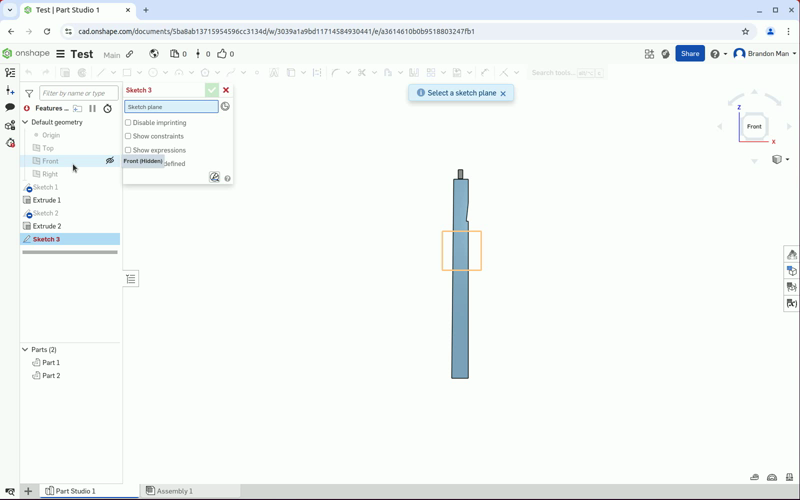
click(73, 163)
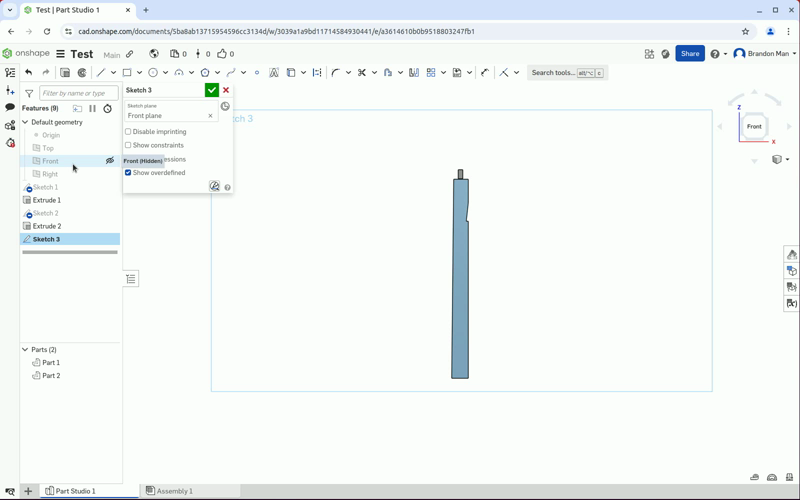
mouse_move(73, 352)
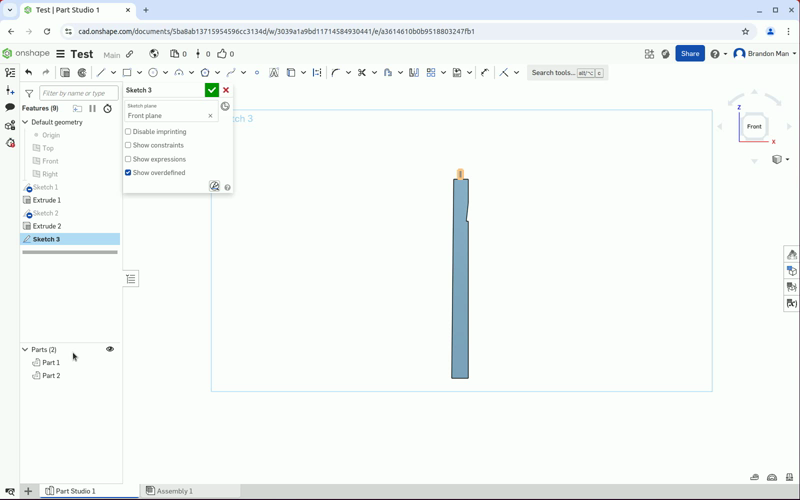
key(y)
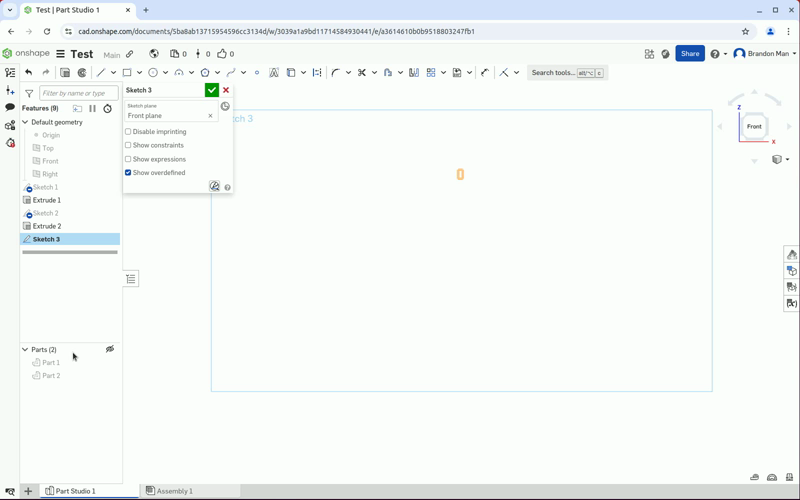
key(l)
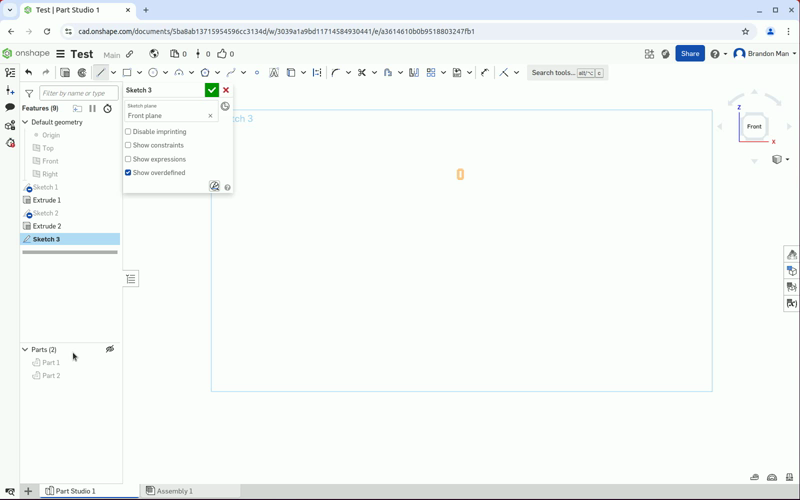
key_down(shift)
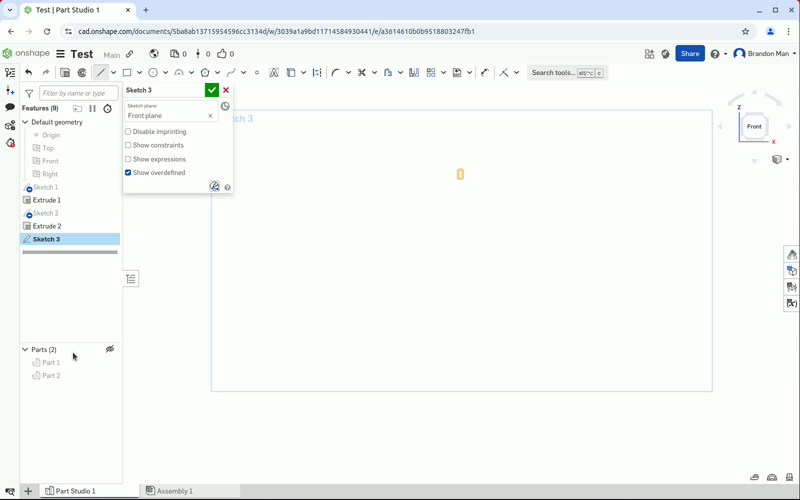
mouse_move(458, 395)
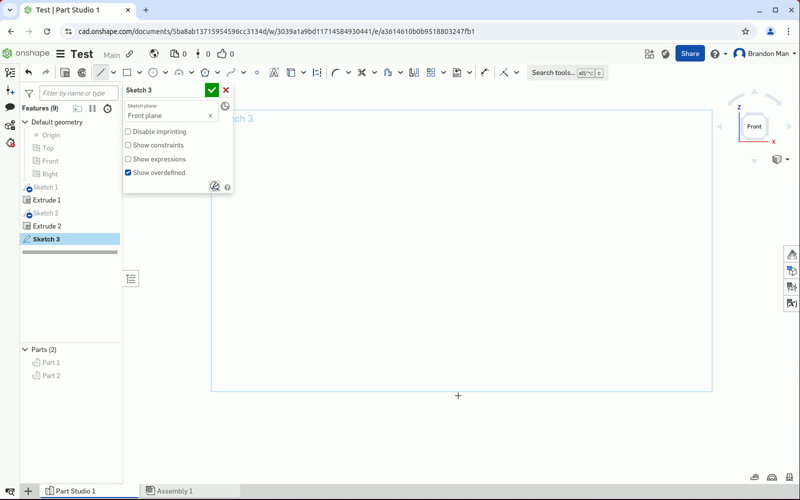
click(458, 395)
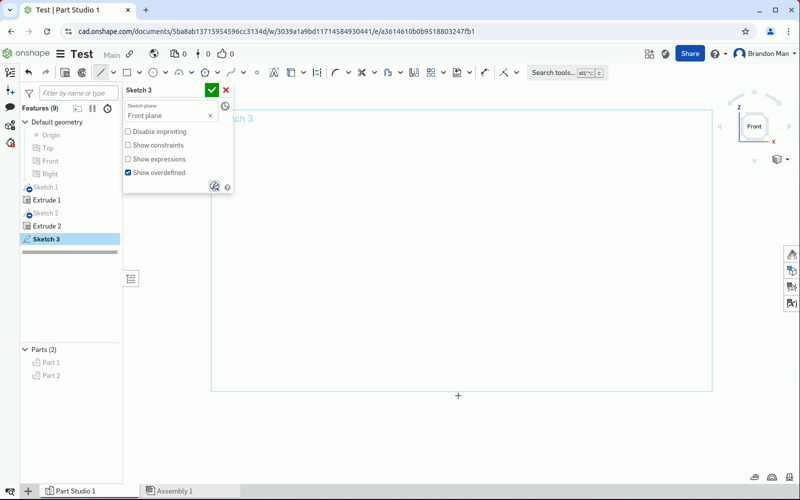
key_up(shift)
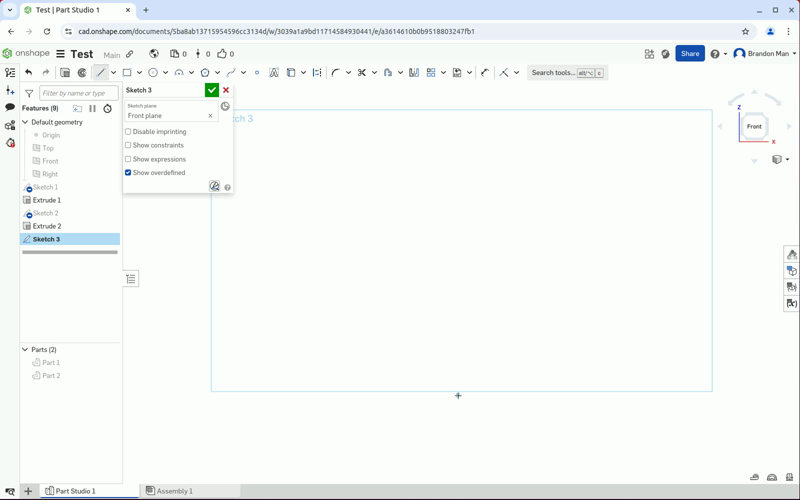
key_down(shift)
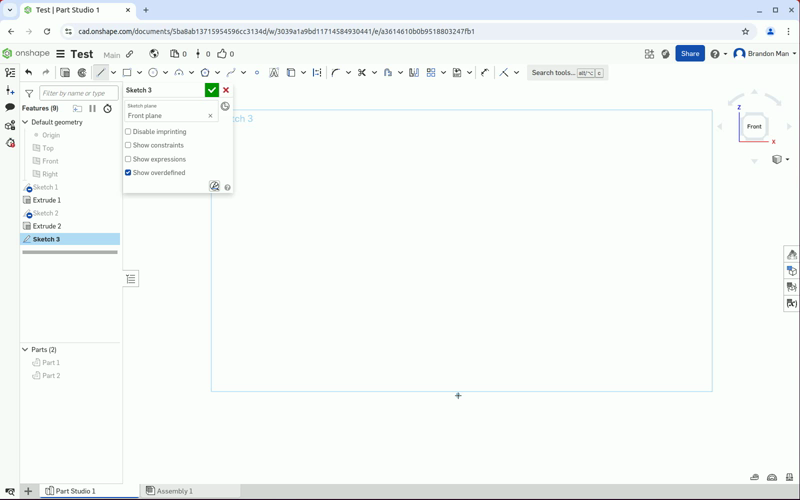
mouse_move(488, 395)
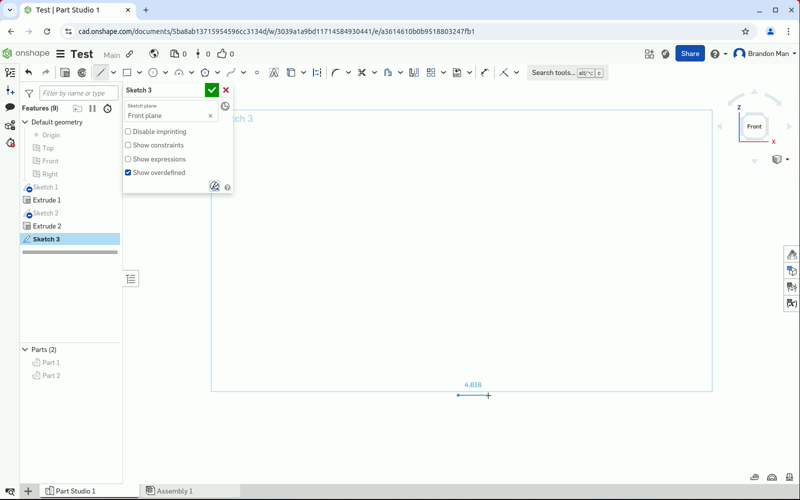
mouse_move(461, 395)
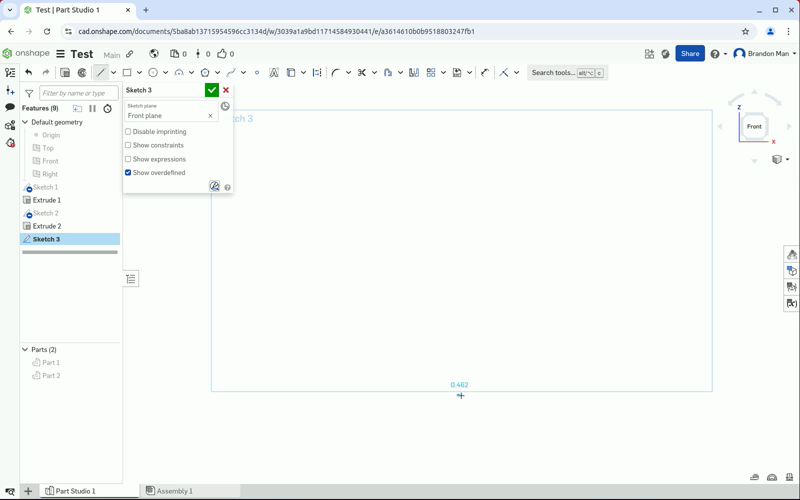
scroll(6)
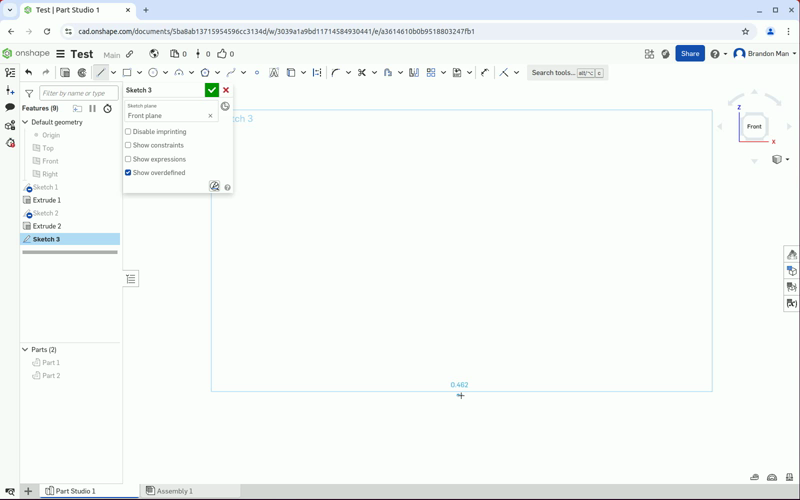
scroll(6)
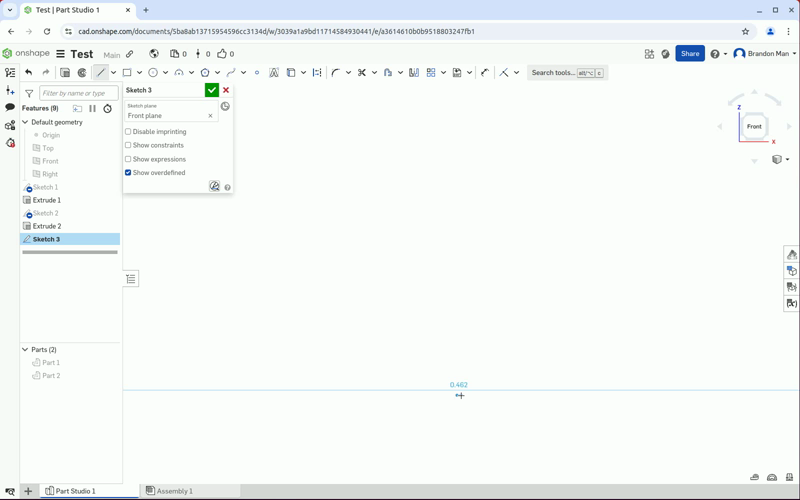
scroll(6)
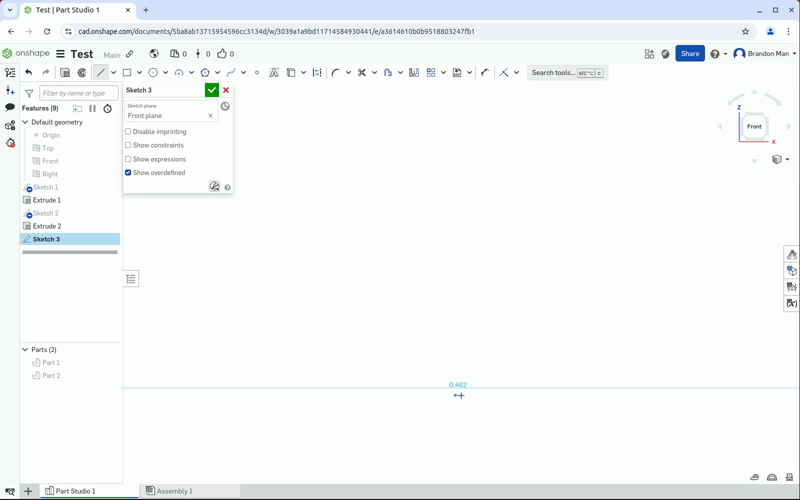
scroll(6)
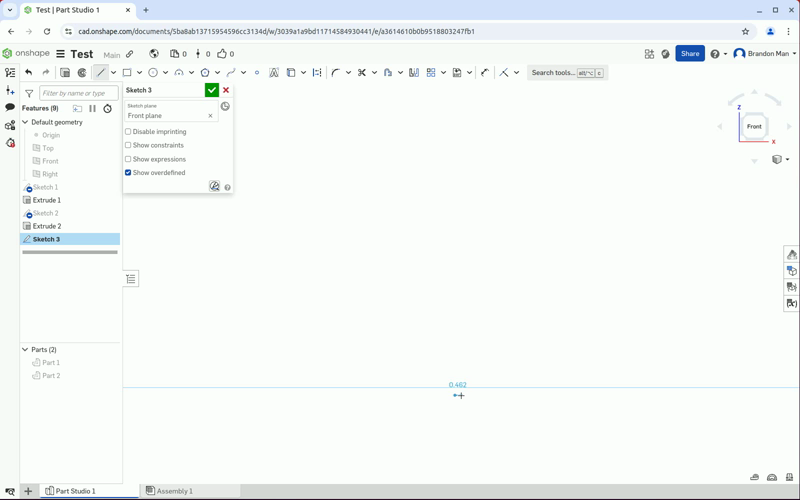
scroll(6)
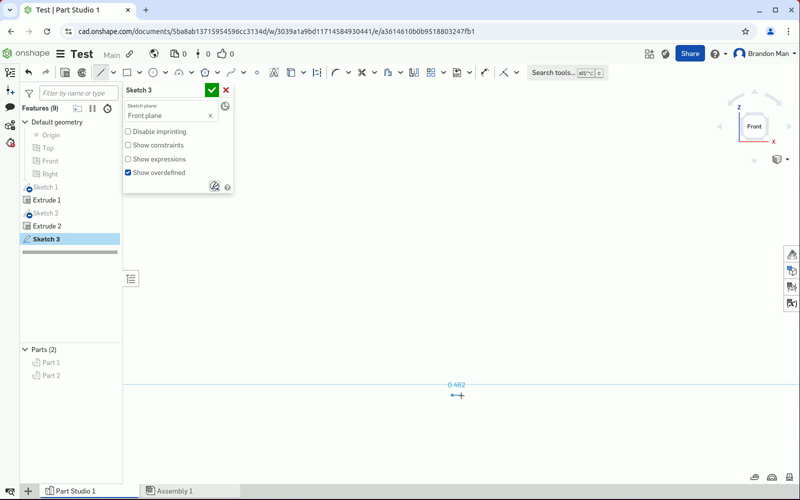
scroll(6)
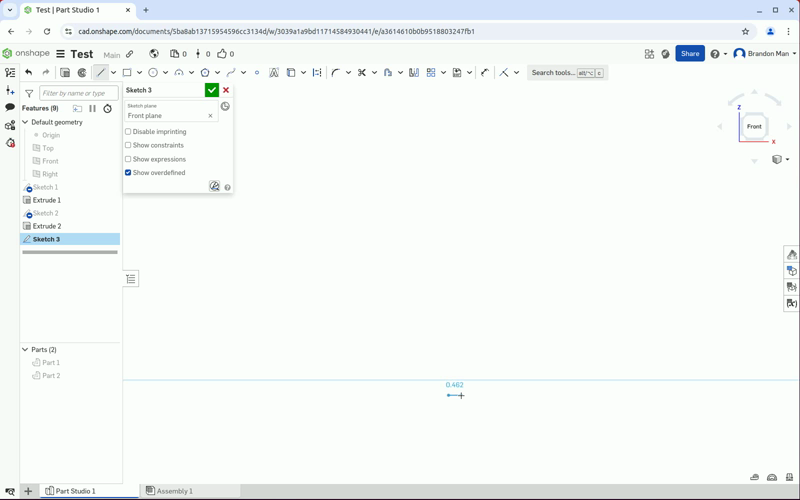
scroll(6)
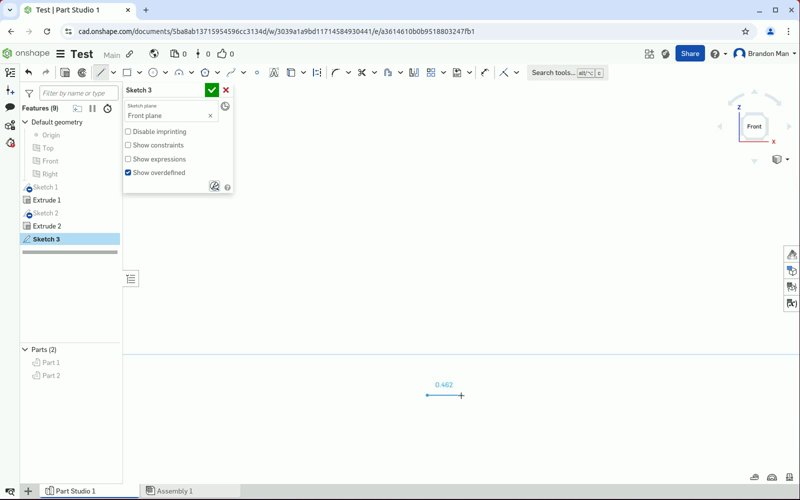
click(461, 395)
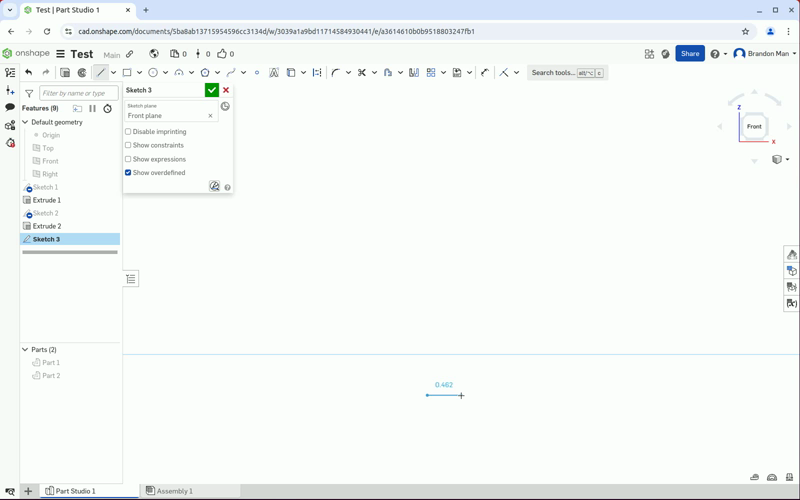
scroll(-6)
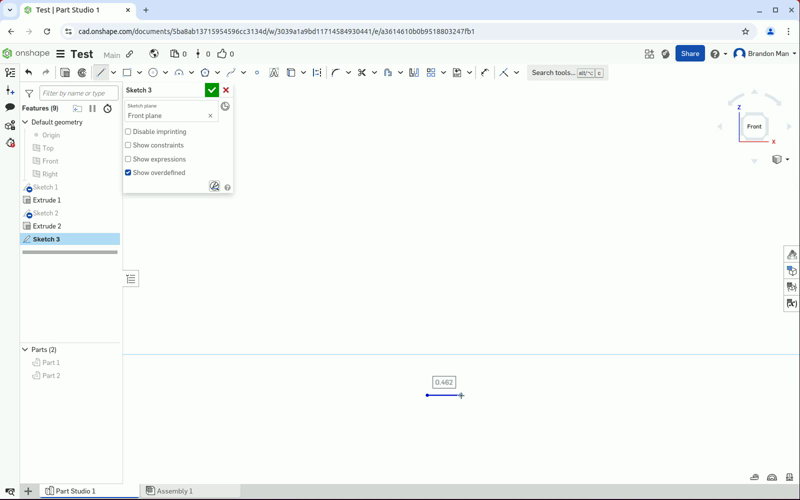
scroll(-6)
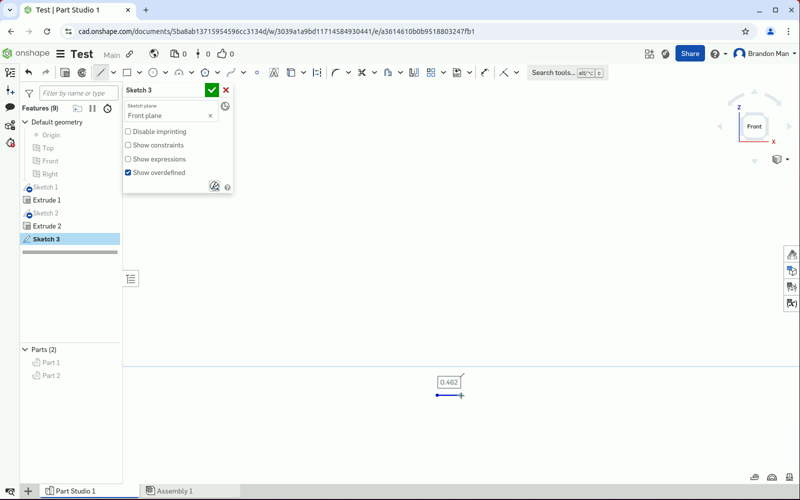
scroll(-6)
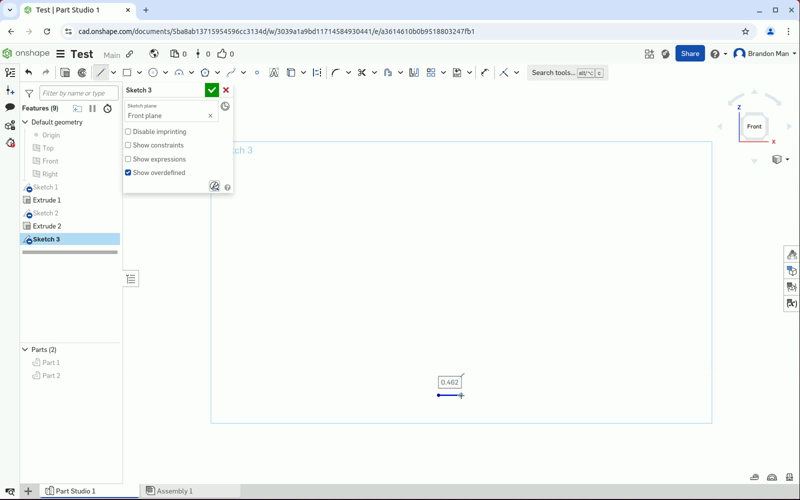
scroll(-6)
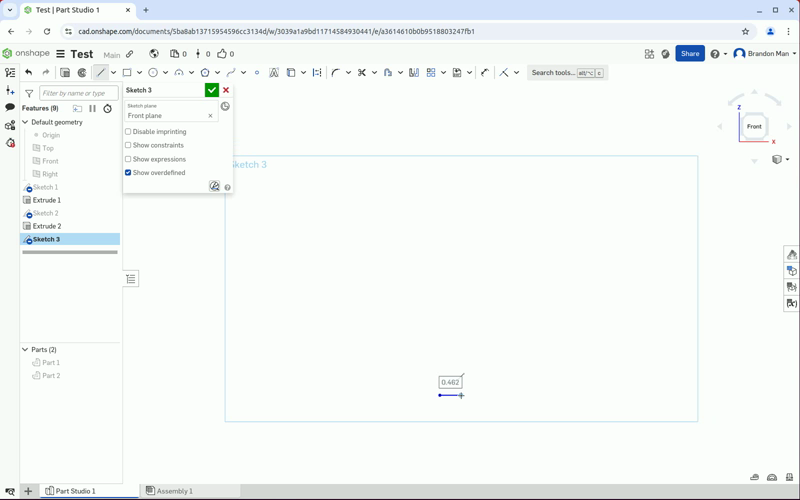
scroll(-6)
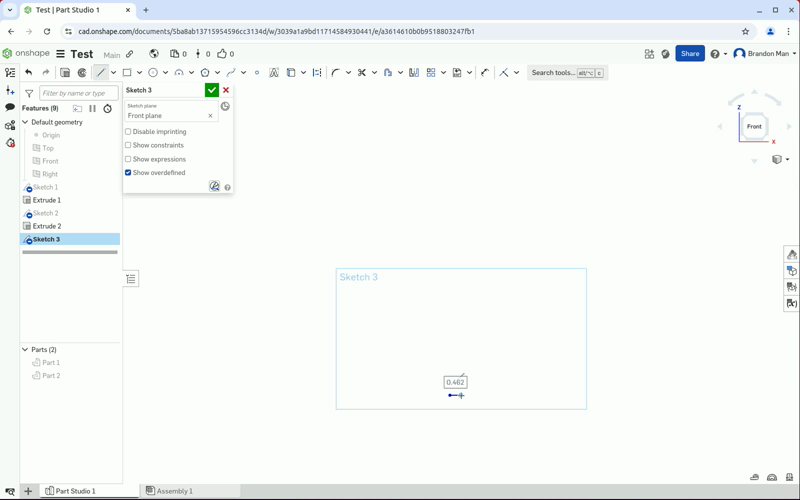
scroll(-6)
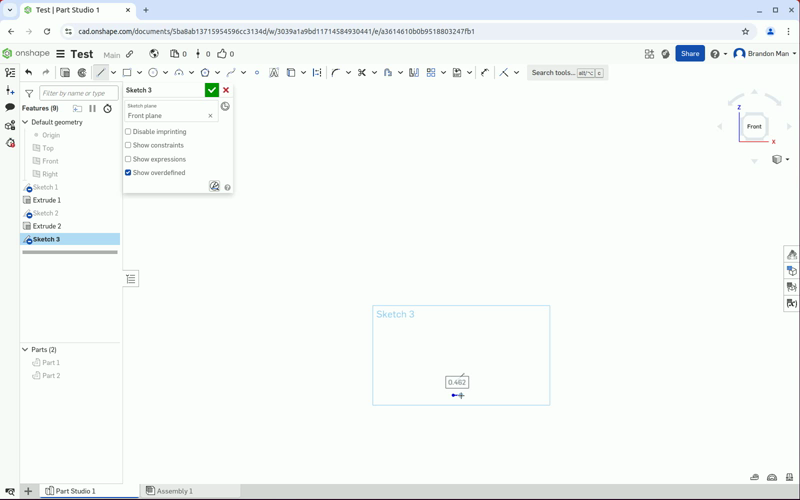
scroll(-6)
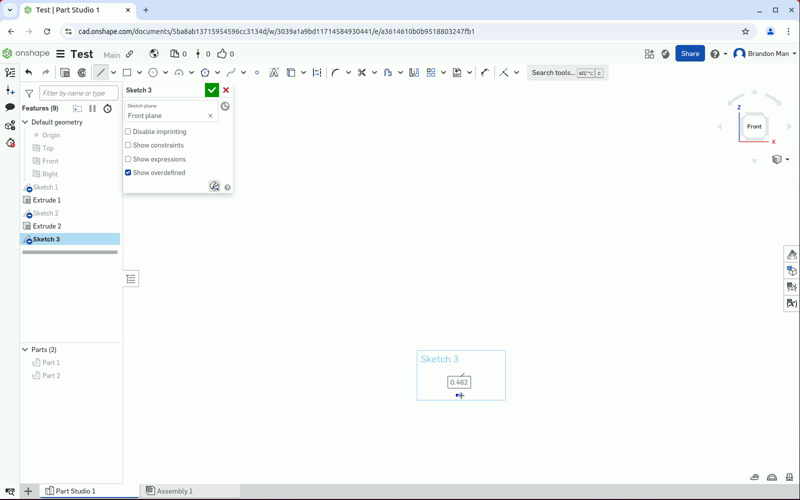
key_up(shift)
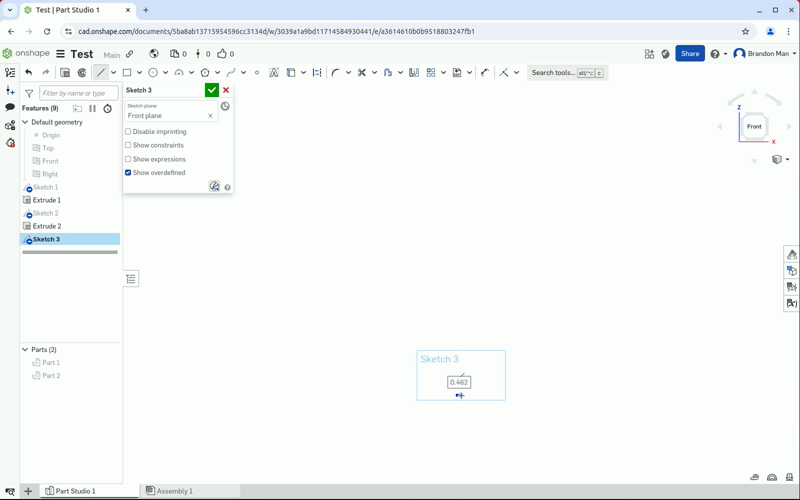
key_down(shift)
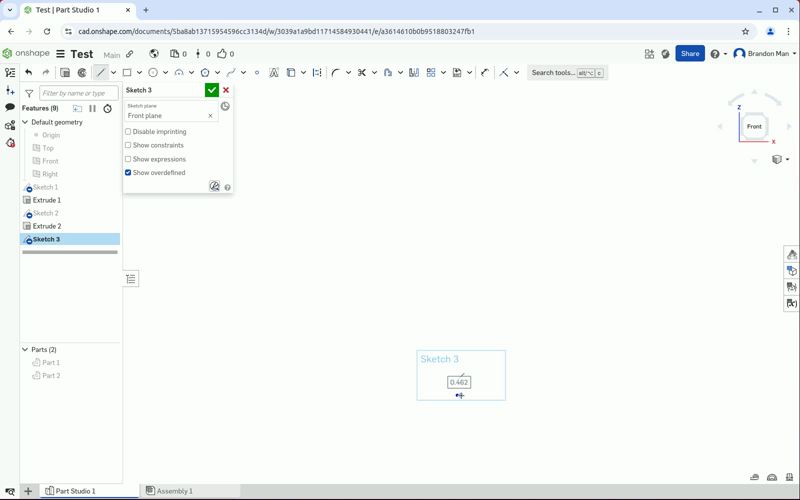
mouse_move(491, 395)
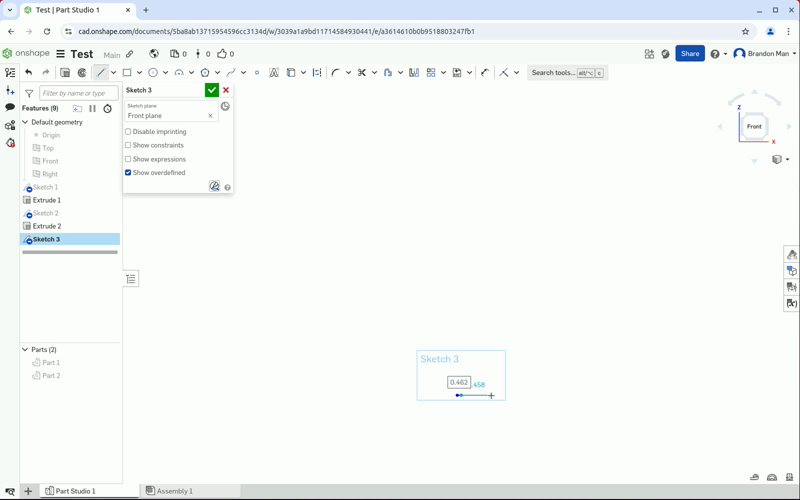
mouse_move(461, 376)
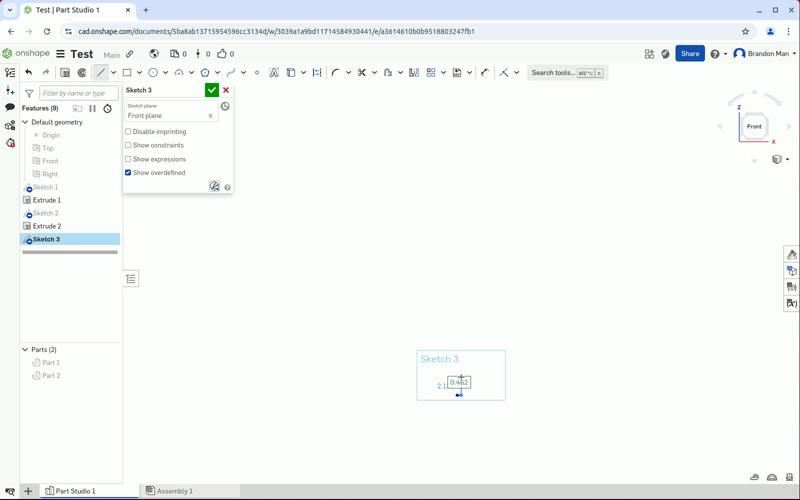
click(461, 376)
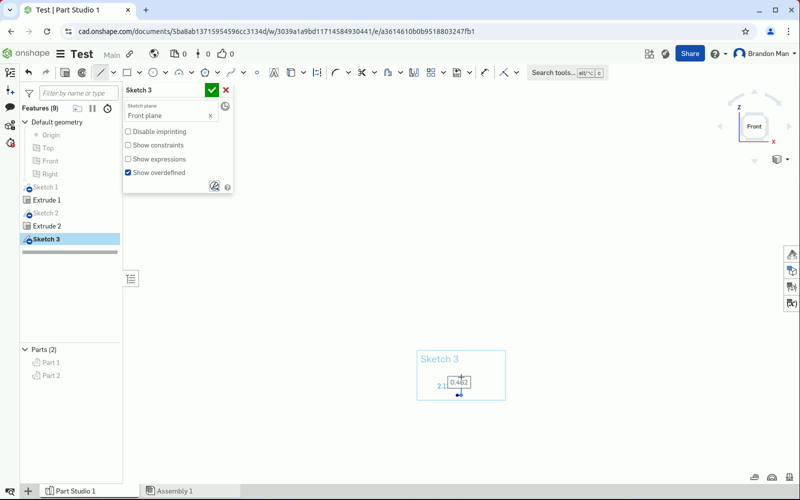
key_up(shift)
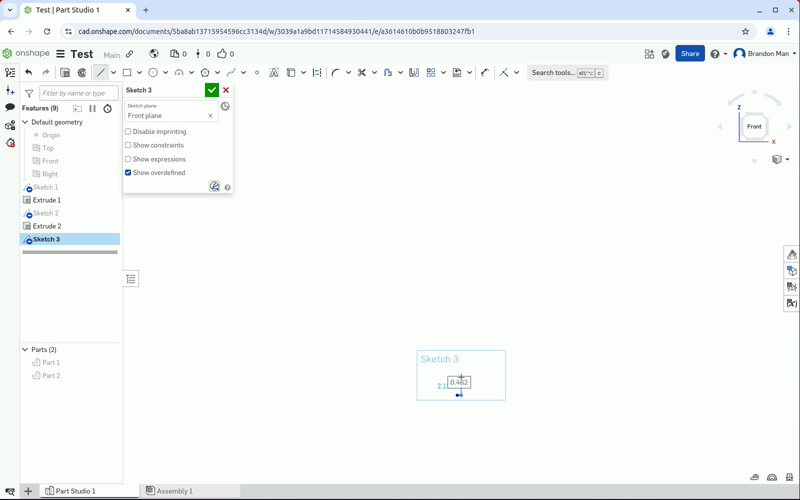
key_down(shift)
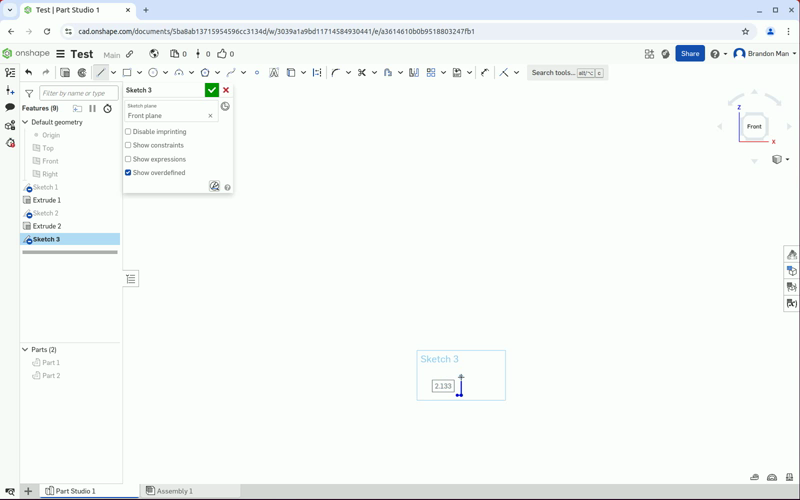
mouse_move(491, 376)
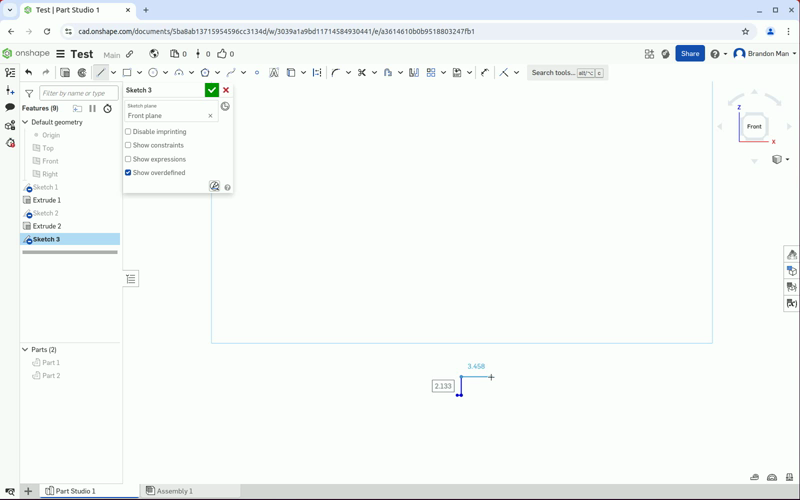
mouse_move(458, 376)
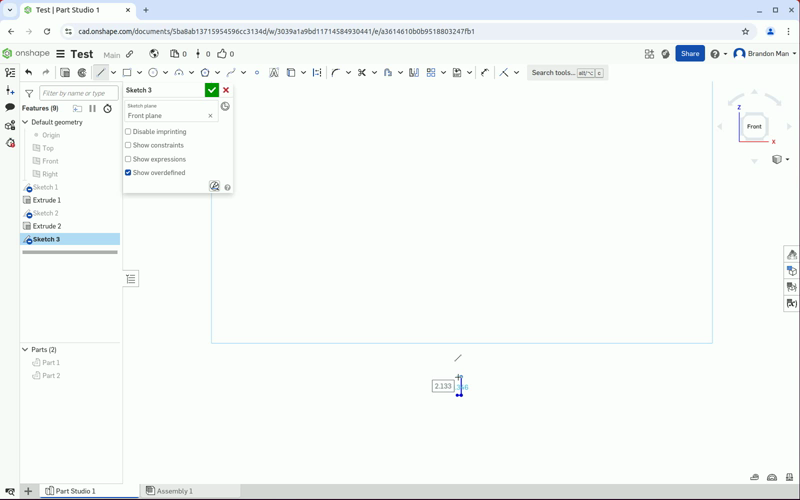
scroll(6)
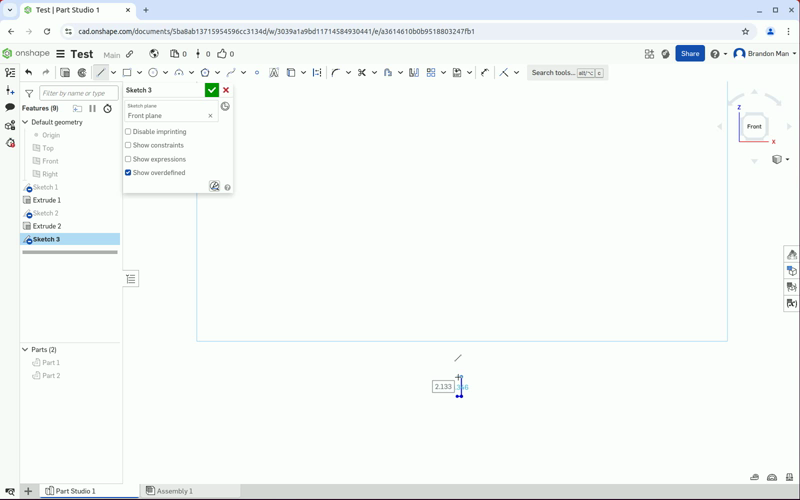
scroll(6)
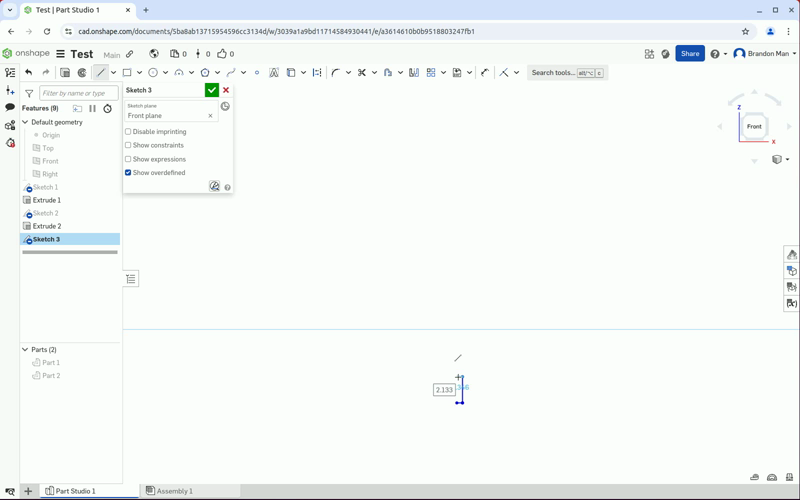
scroll(6)
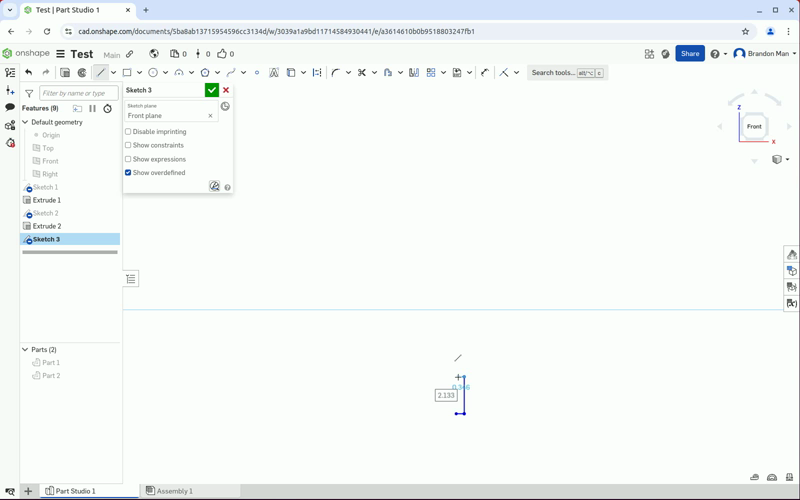
scroll(6)
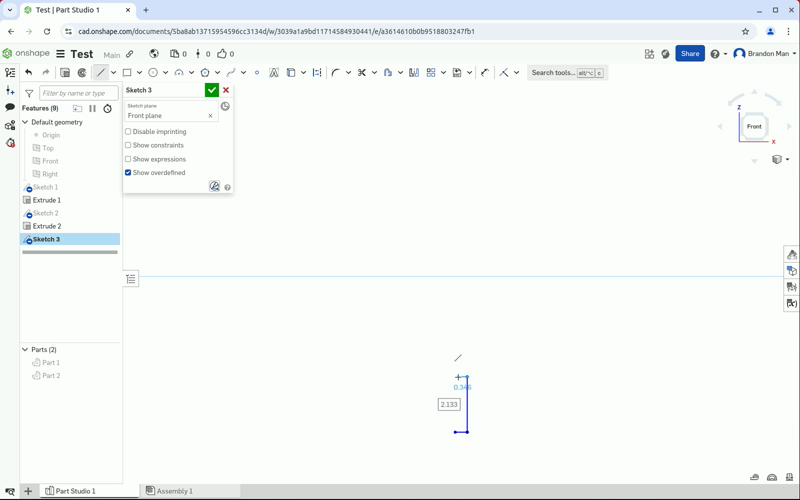
scroll(6)
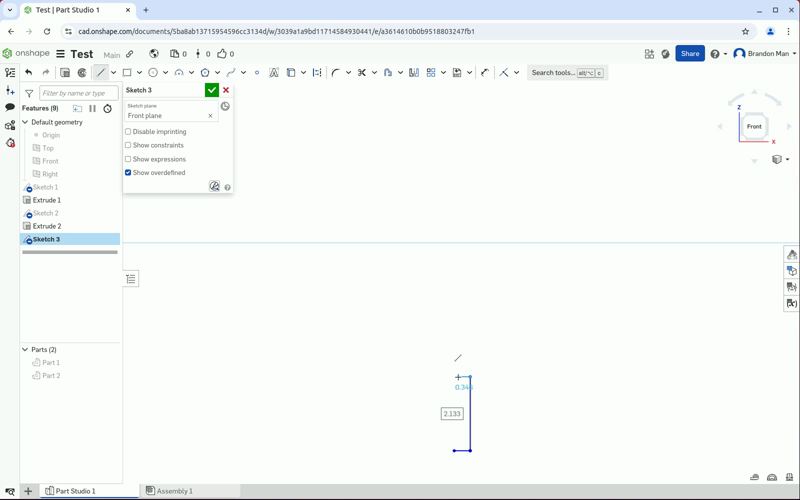
scroll(6)
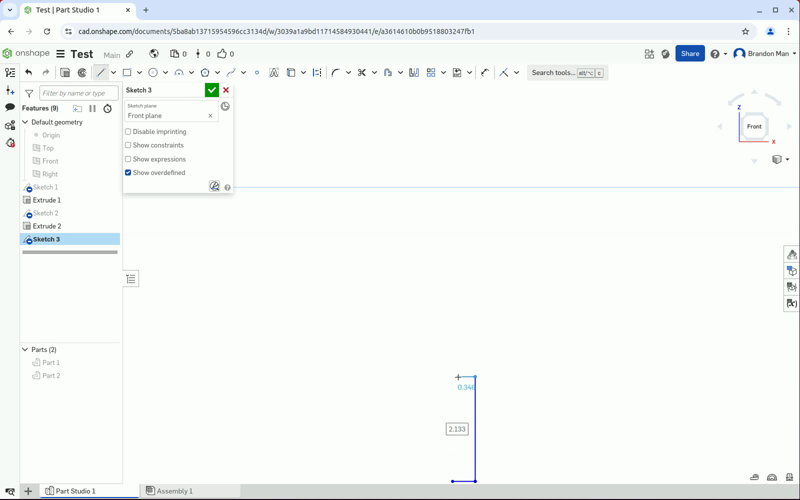
scroll(6)
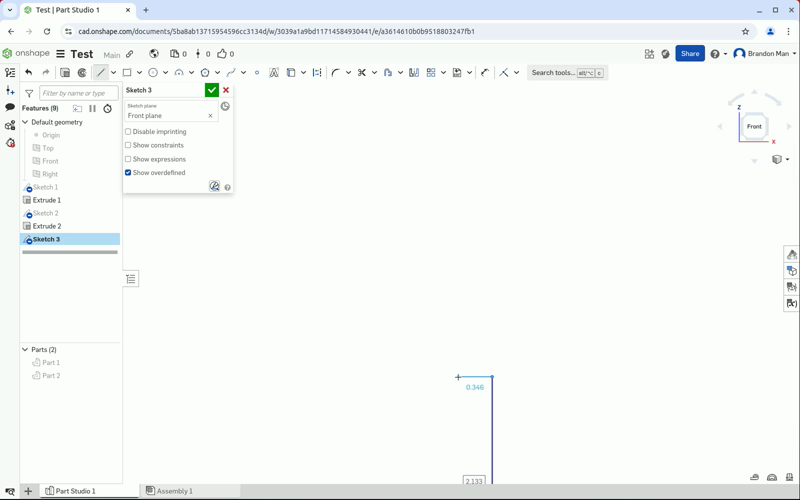
click(458, 376)
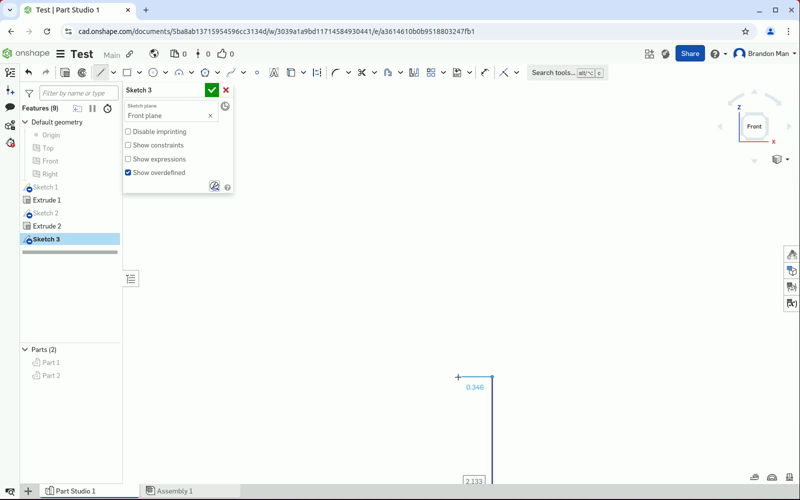
scroll(-6)
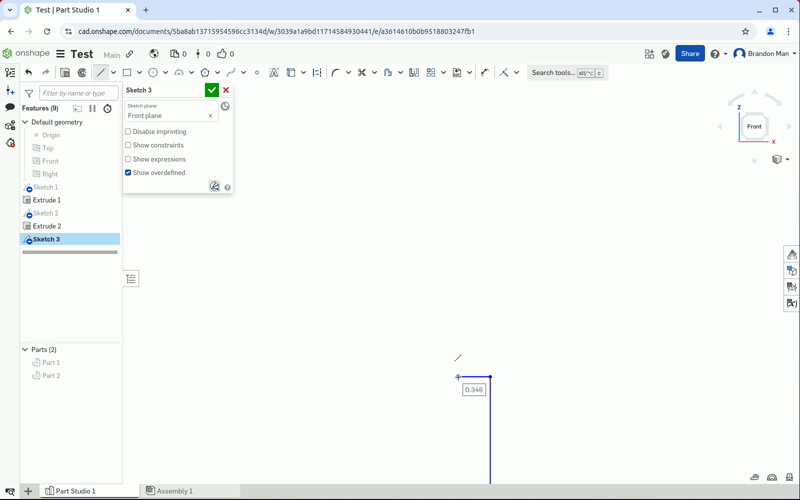
scroll(-6)
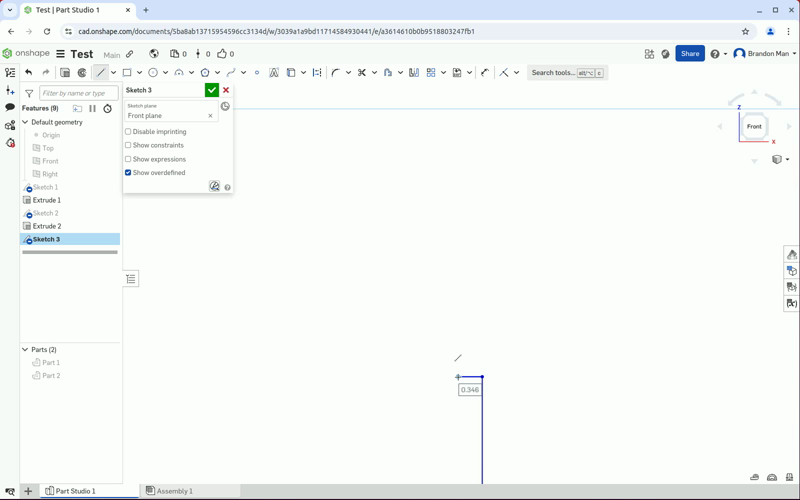
scroll(-6)
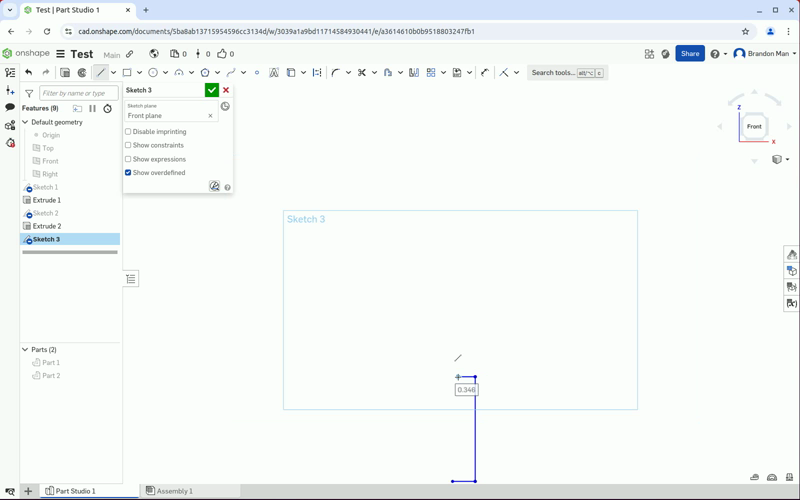
scroll(-6)
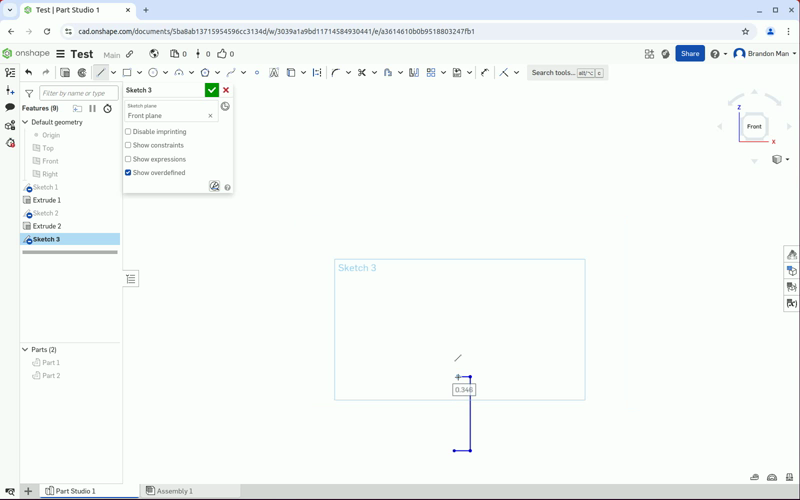
scroll(-6)
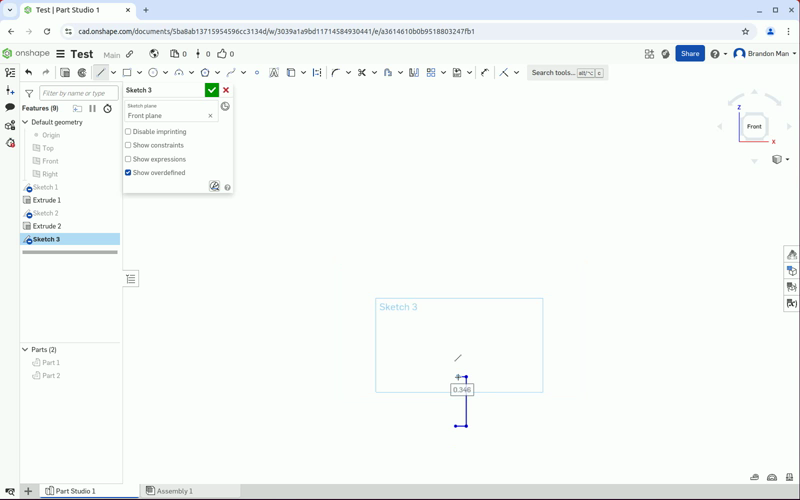
scroll(-6)
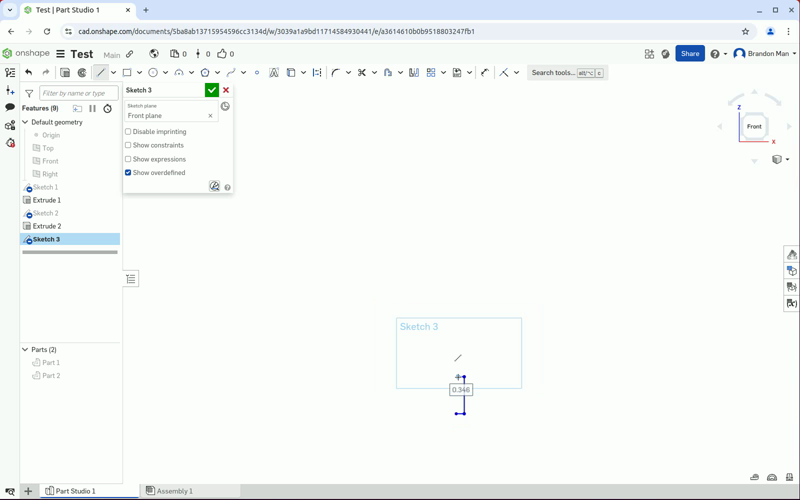
scroll(-6)
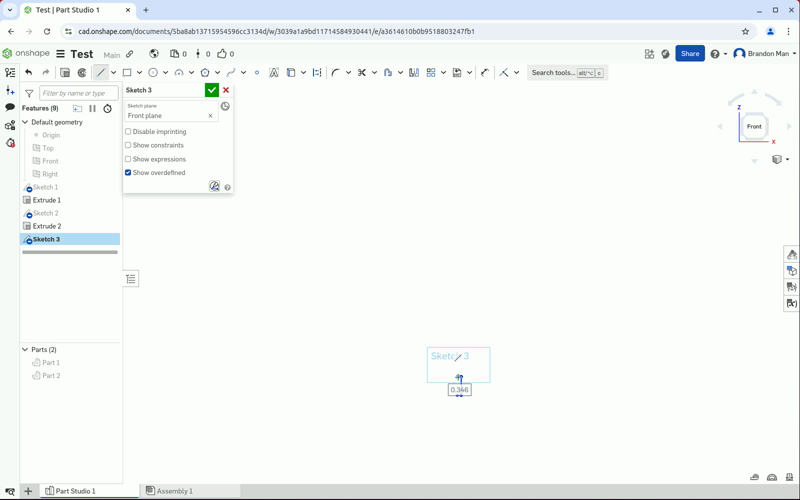
key_up(shift)
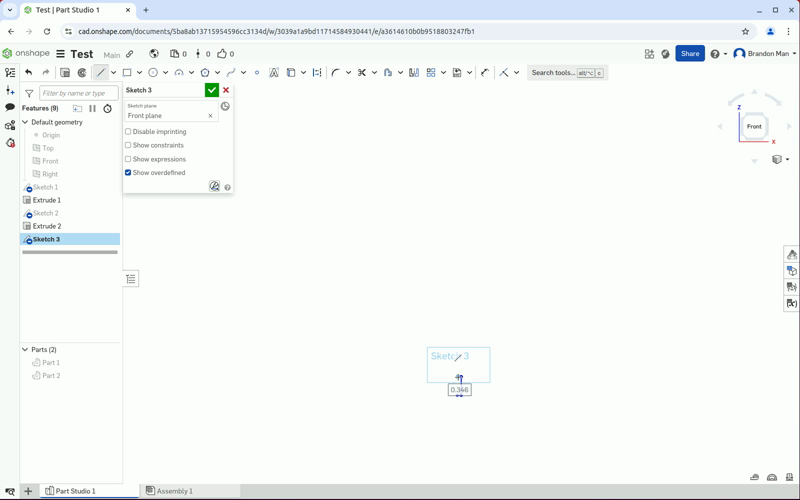
mouse_move(488, 376)
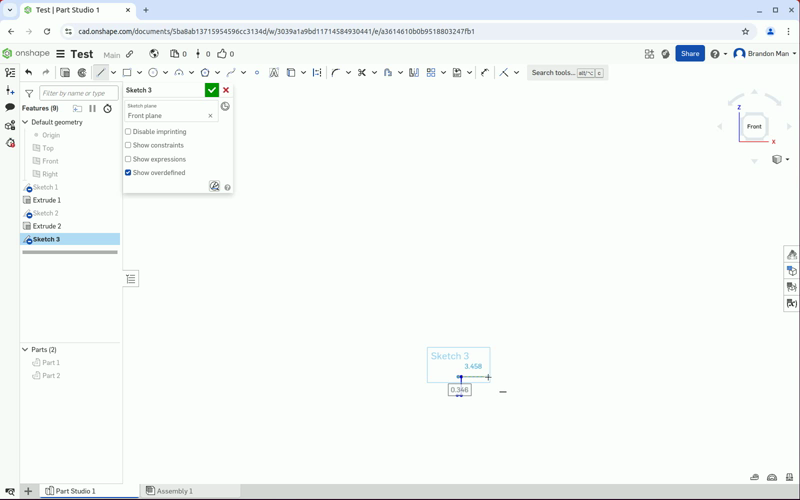
key_down(shift)
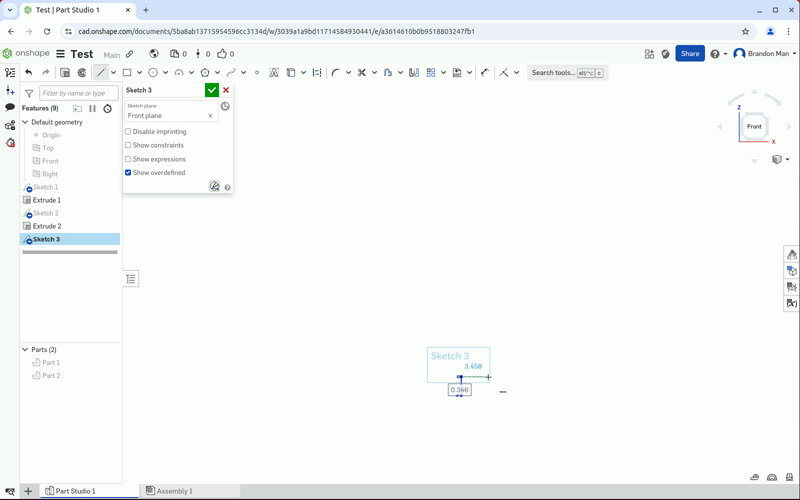
mouse_move(458, 395)
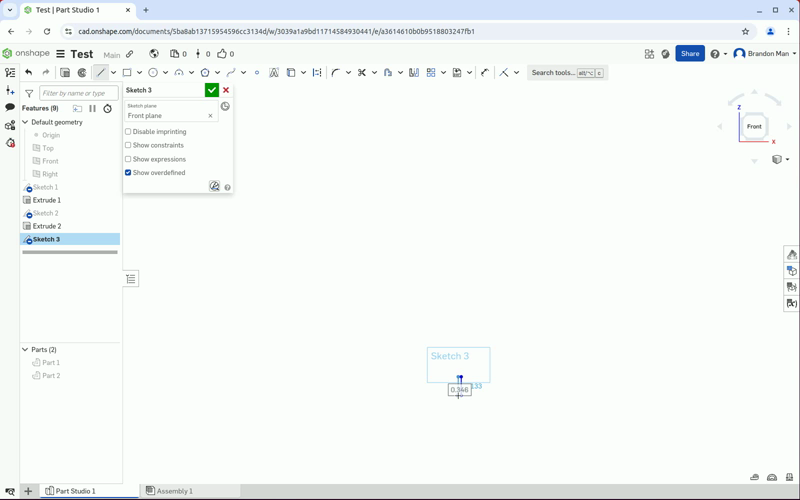
scroll(6)
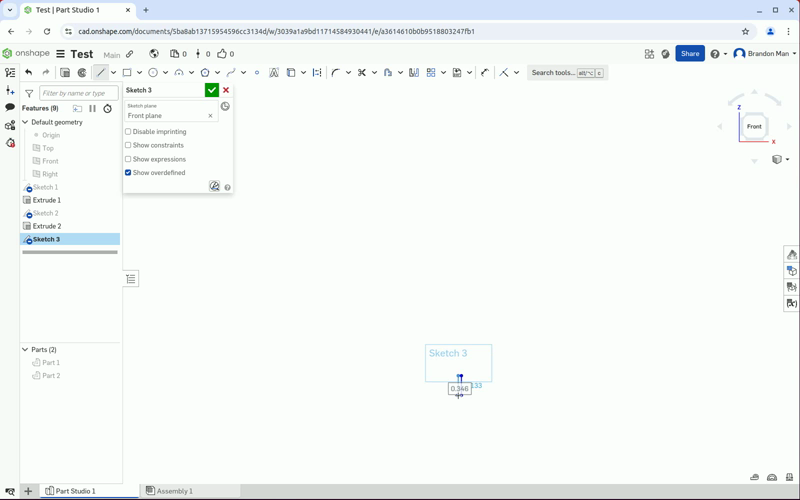
scroll(6)
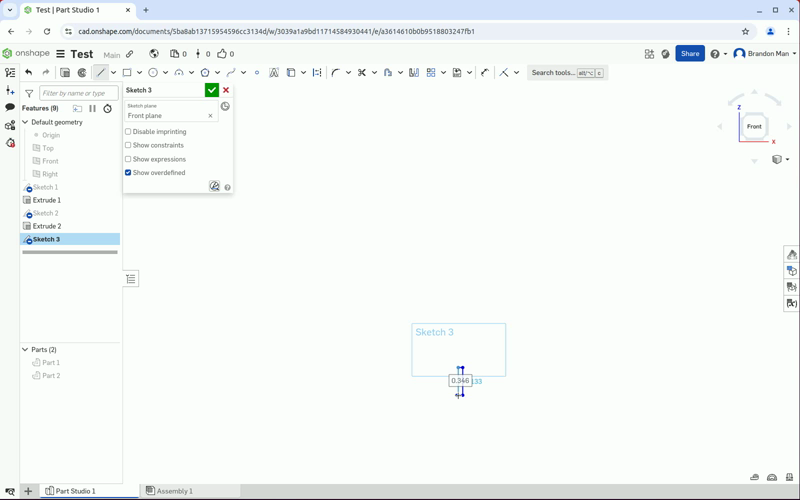
scroll(6)
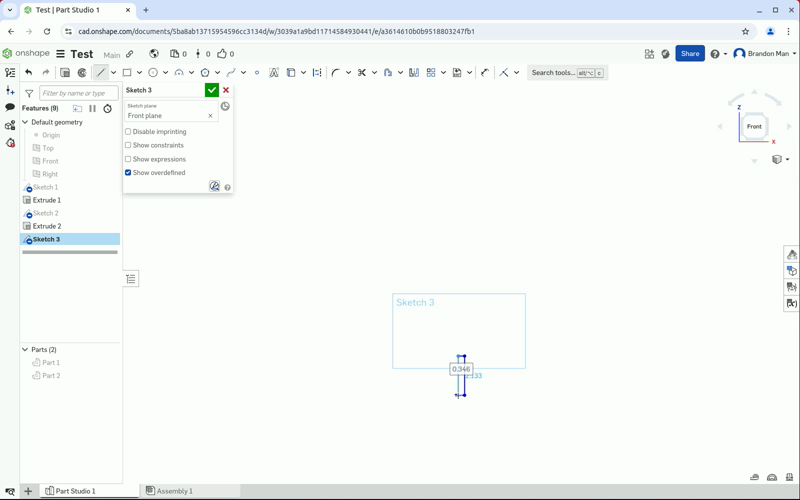
scroll(6)
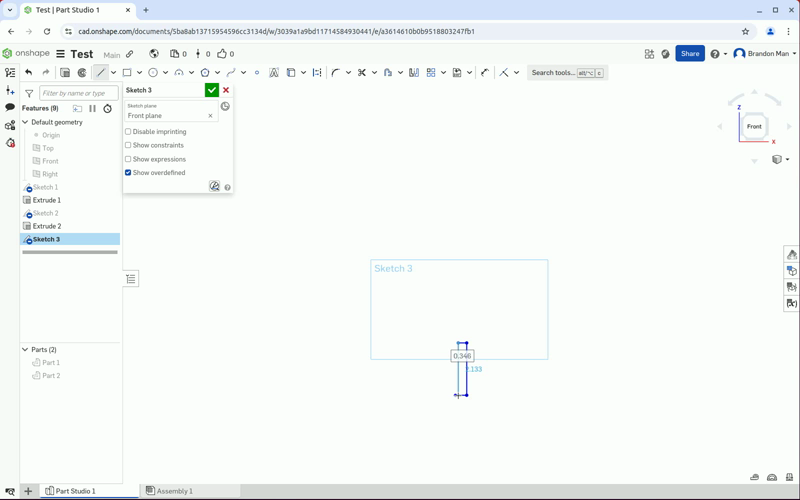
scroll(6)
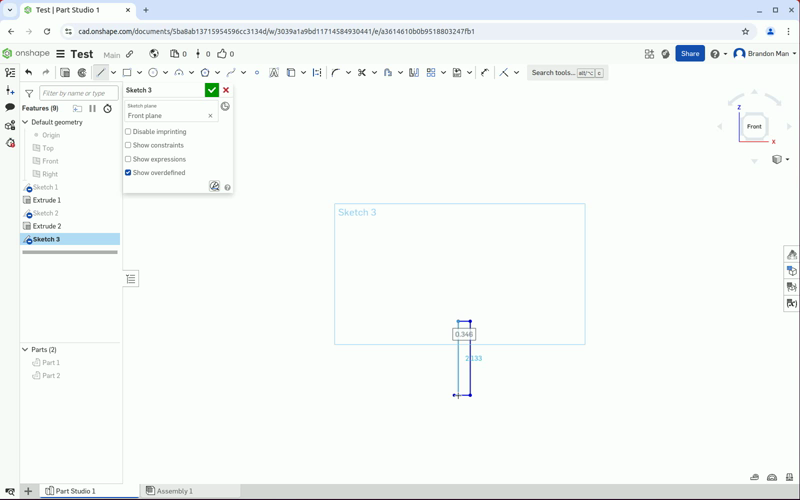
scroll(6)
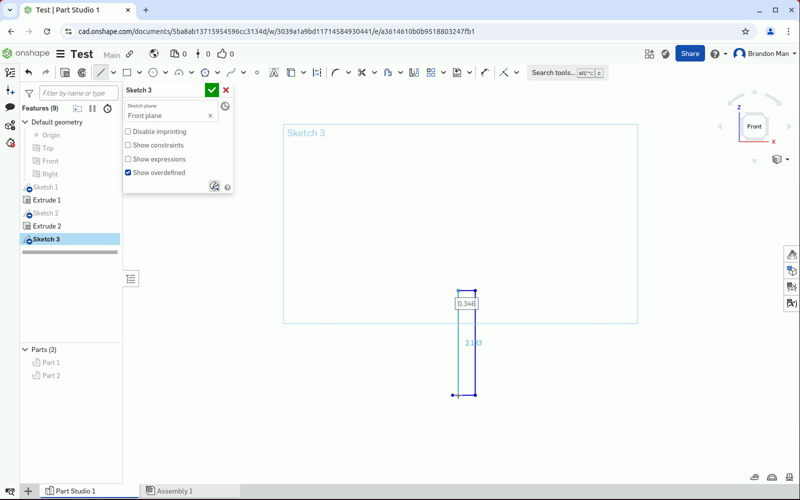
scroll(6)
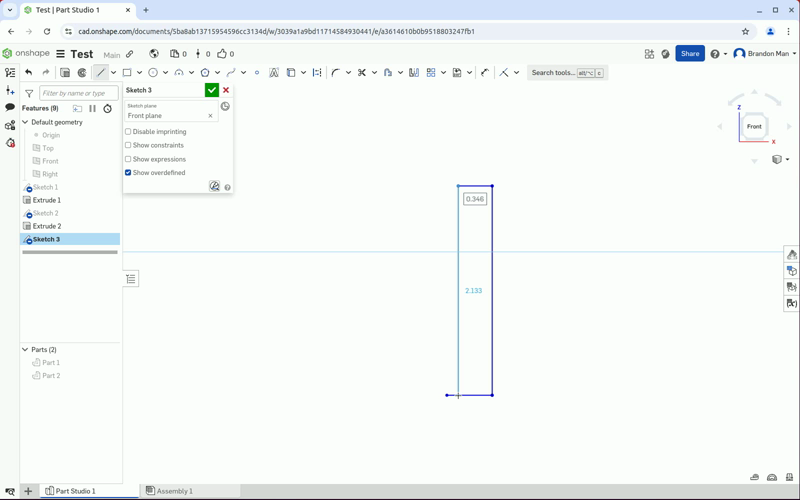
key_up(shift)
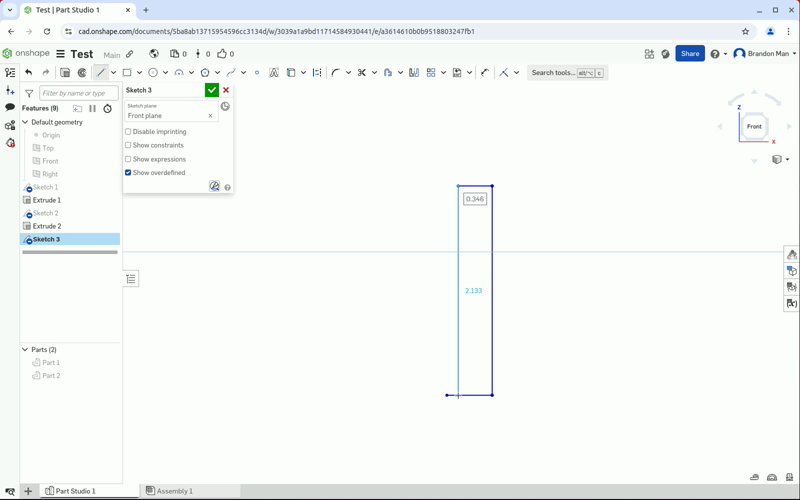
click(458, 395)
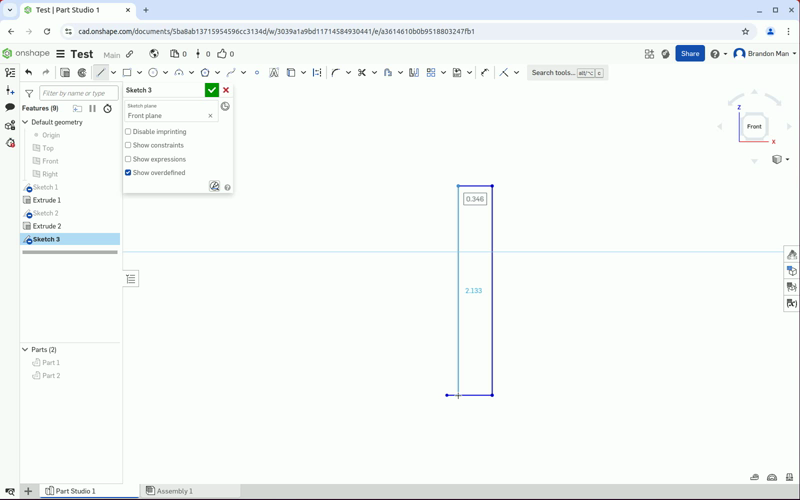
scroll(-6)
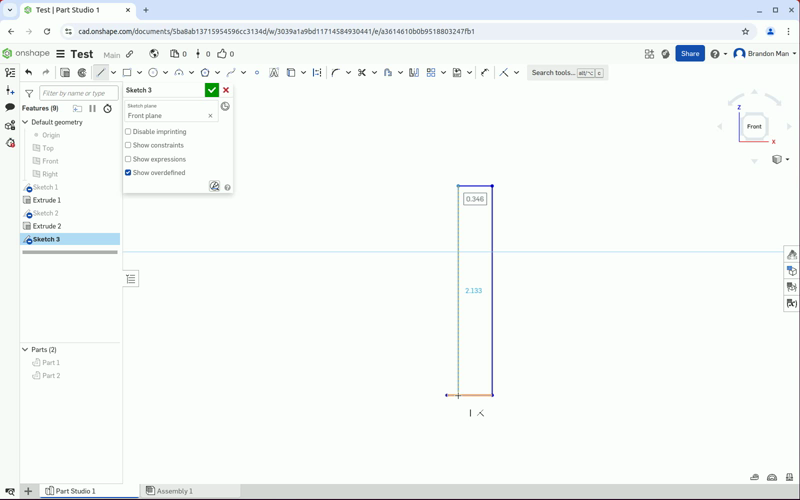
scroll(-6)
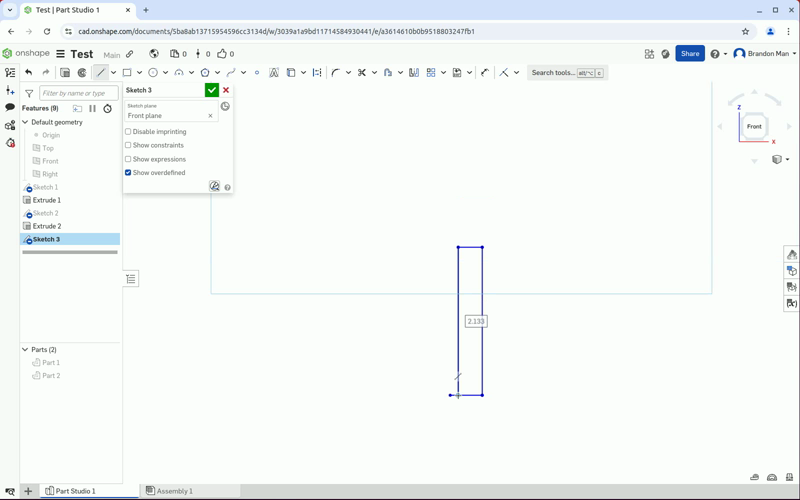
scroll(-6)
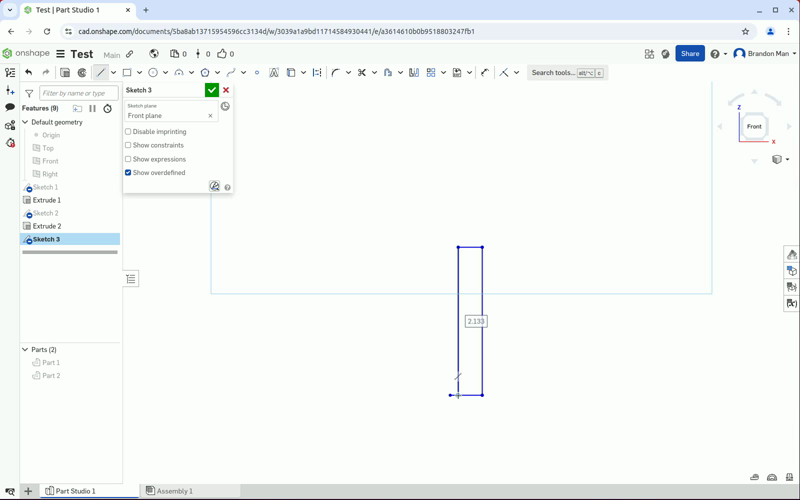
scroll(-6)
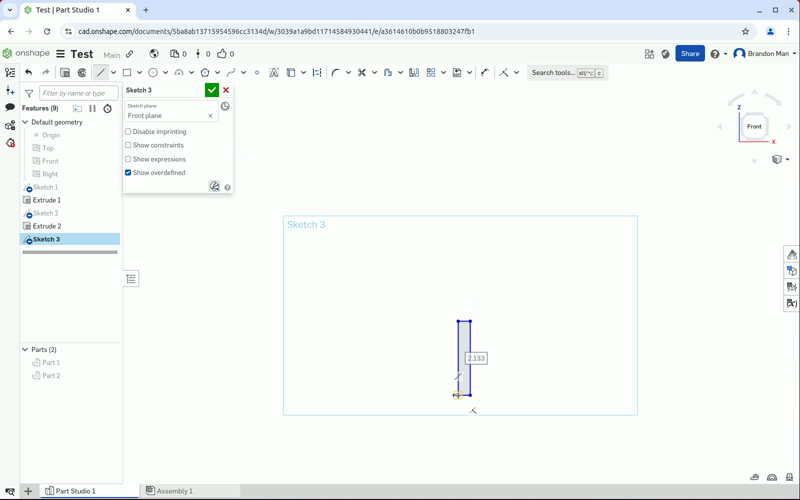
scroll(-6)
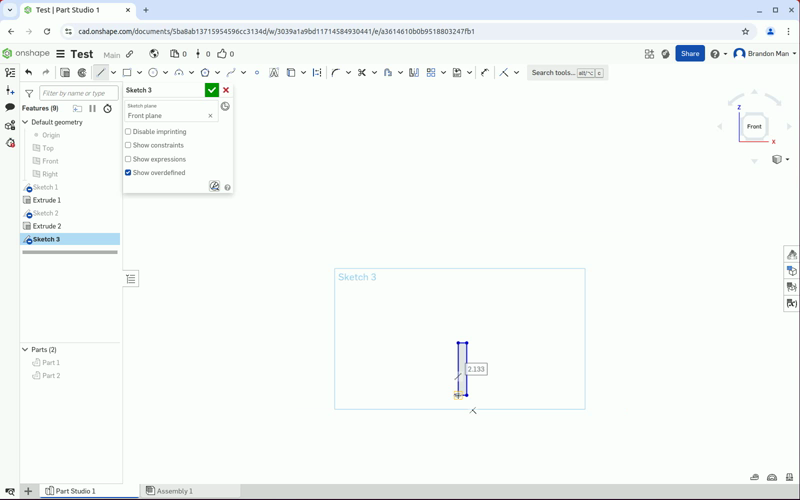
scroll(-6)
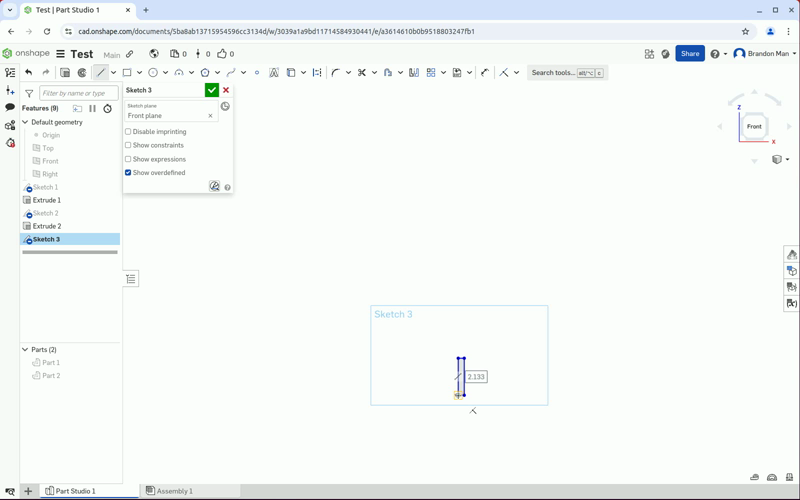
scroll(-6)
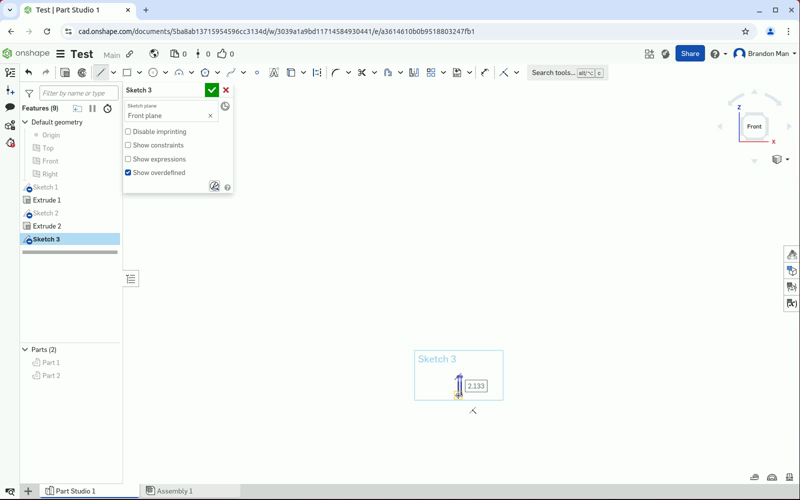
key(esc)
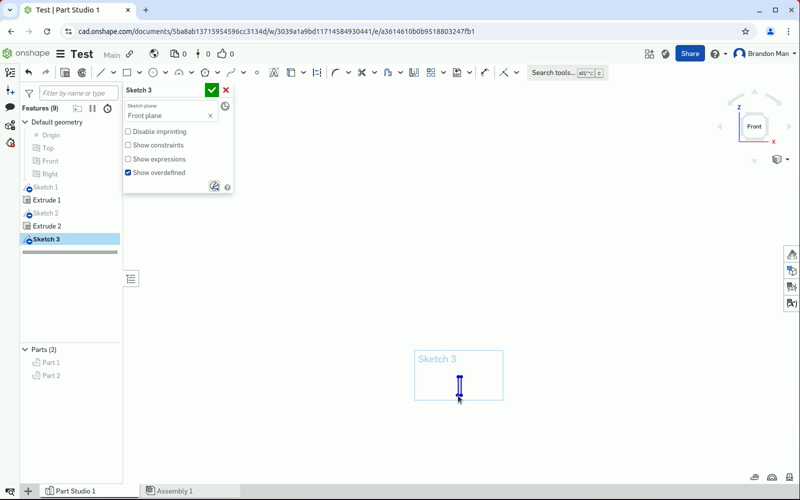
mouse_move(459, 378)
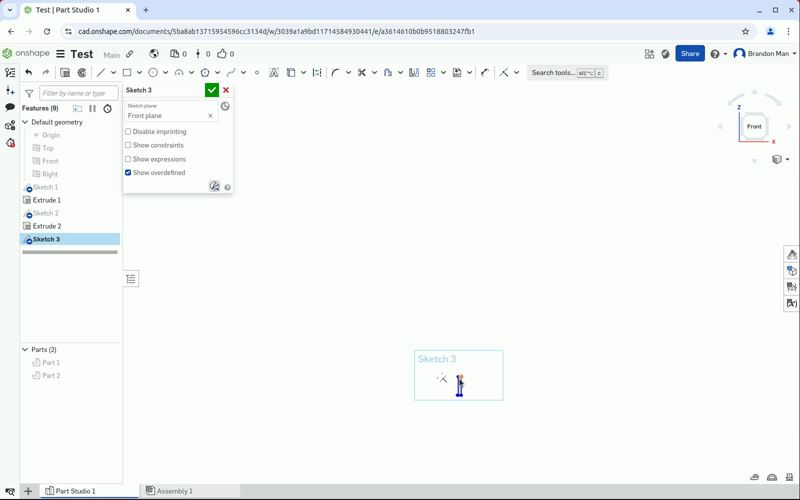
scroll(6)
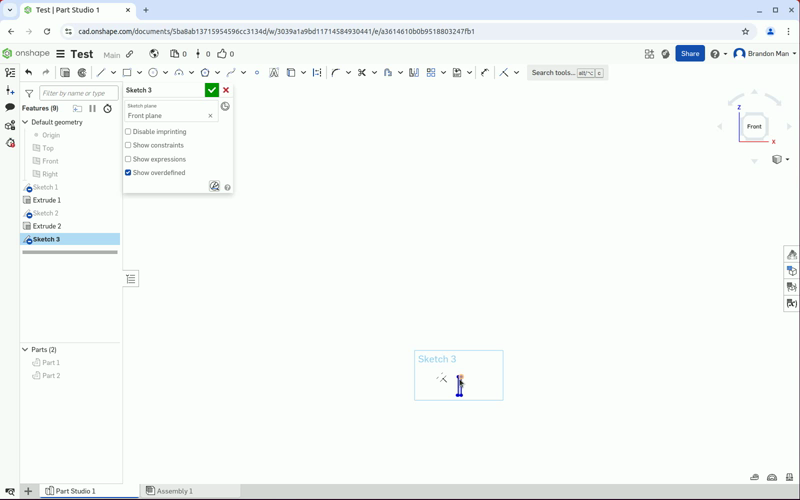
scroll(6)
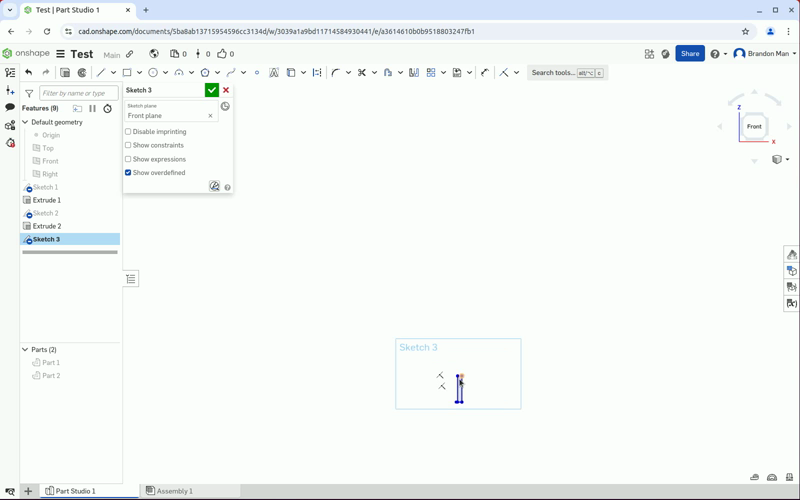
scroll(6)
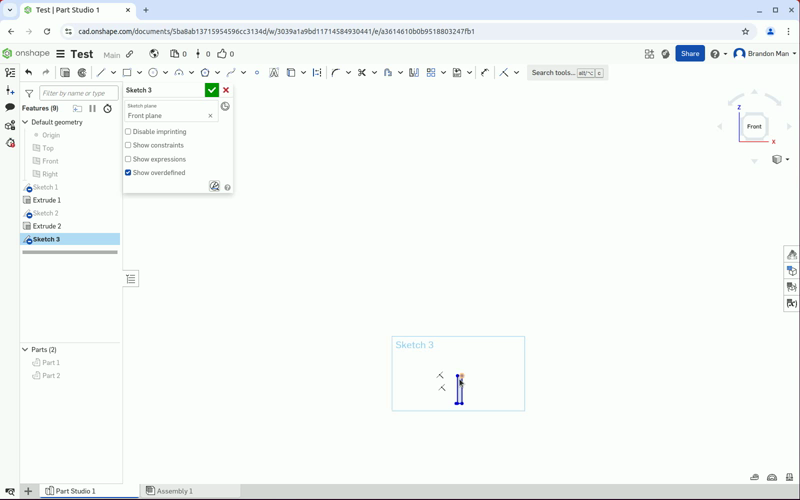
scroll(6)
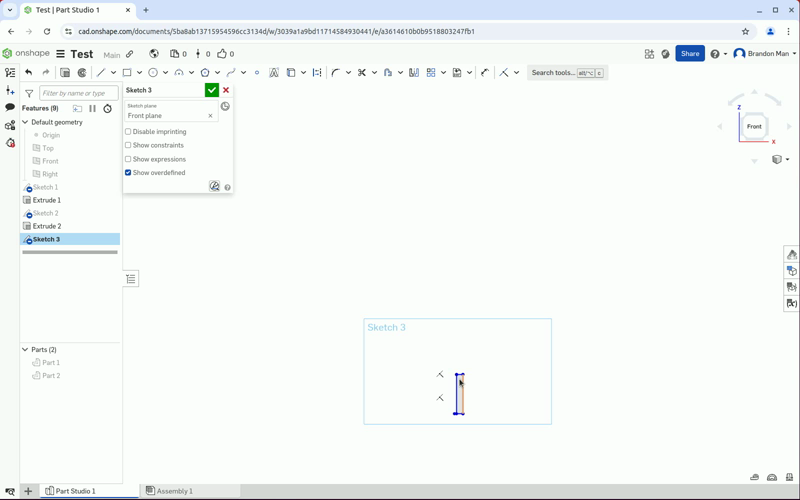
scroll(6)
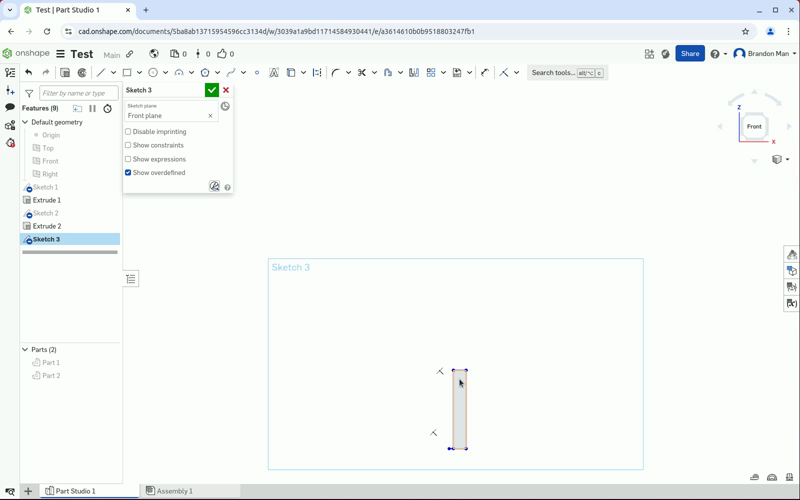
scroll(6)
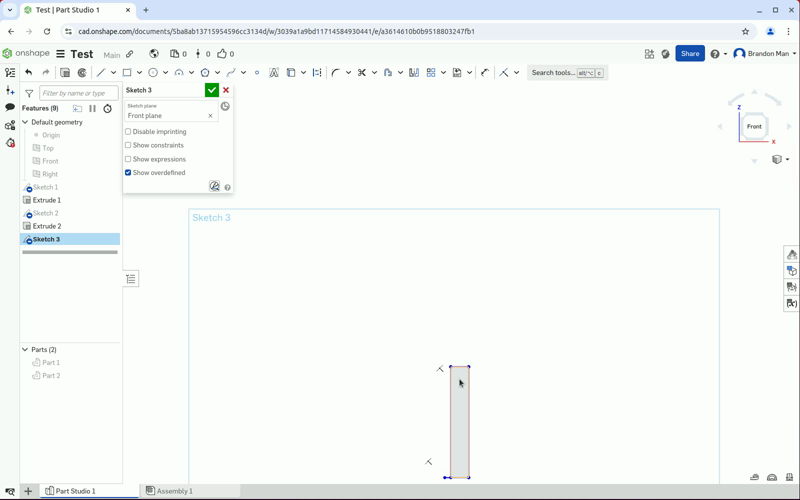
scroll(6)
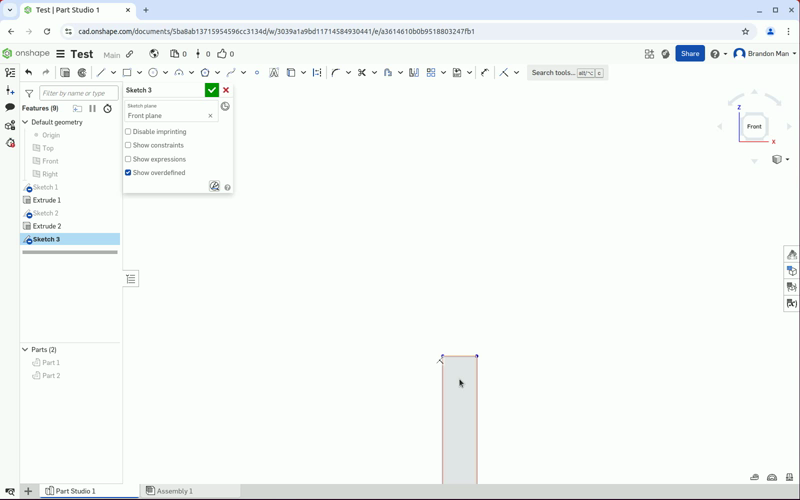
click(459, 378)
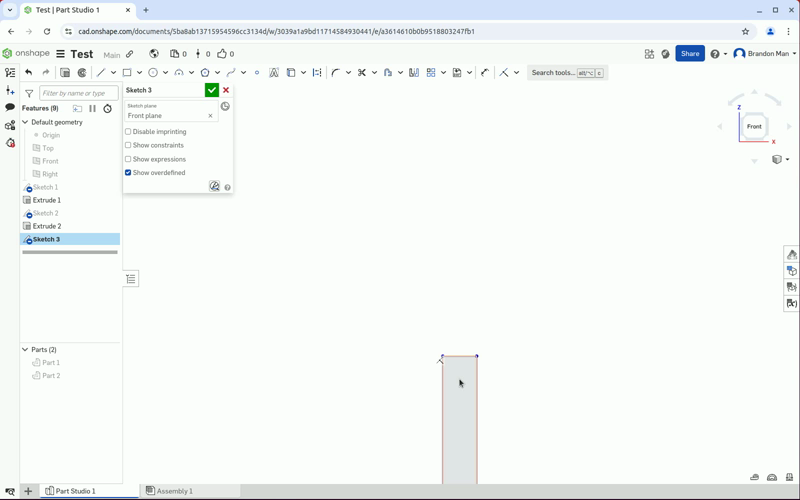
scroll(-6)
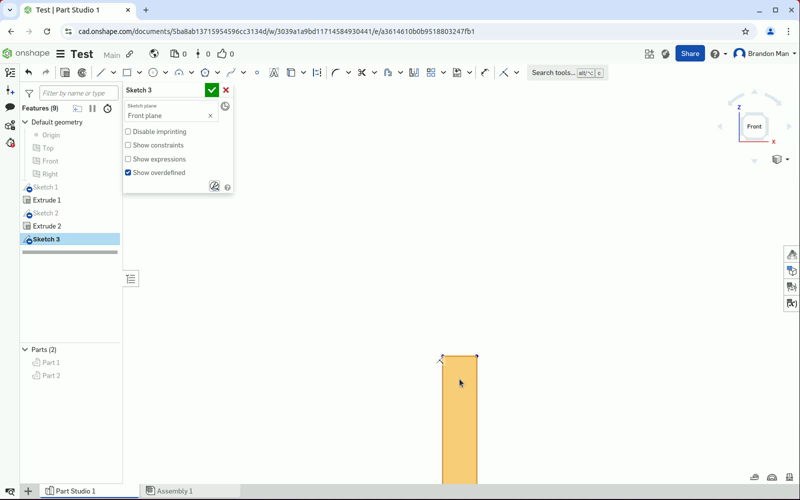
scroll(-6)
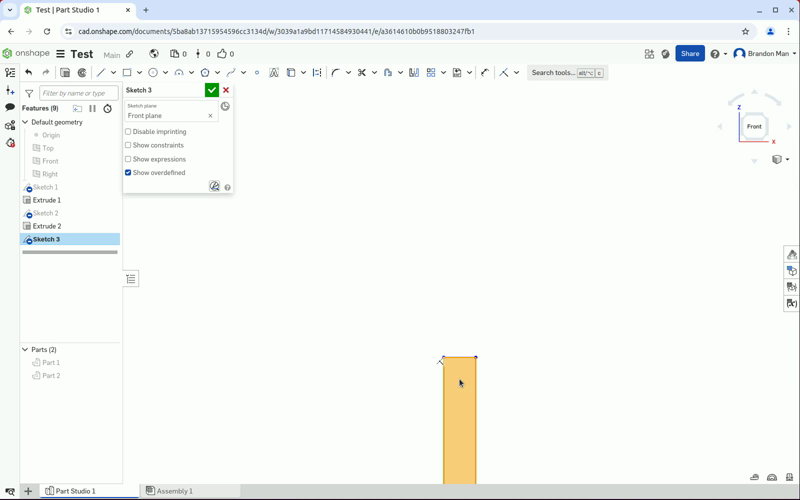
scroll(-6)
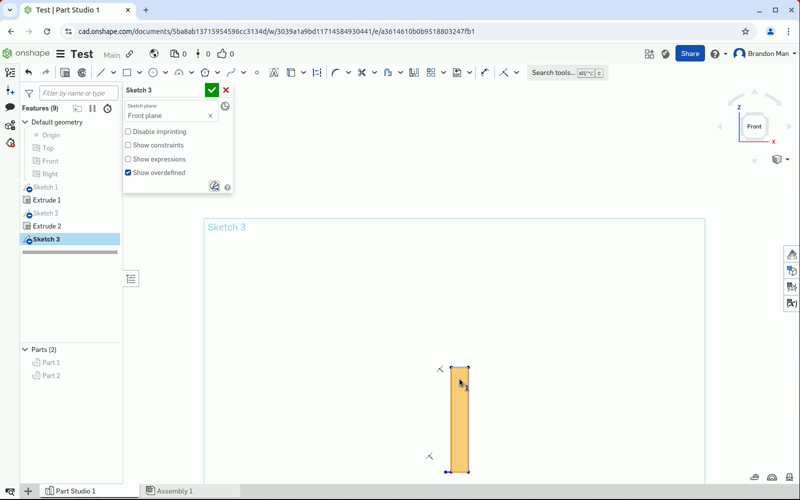
scroll(-6)
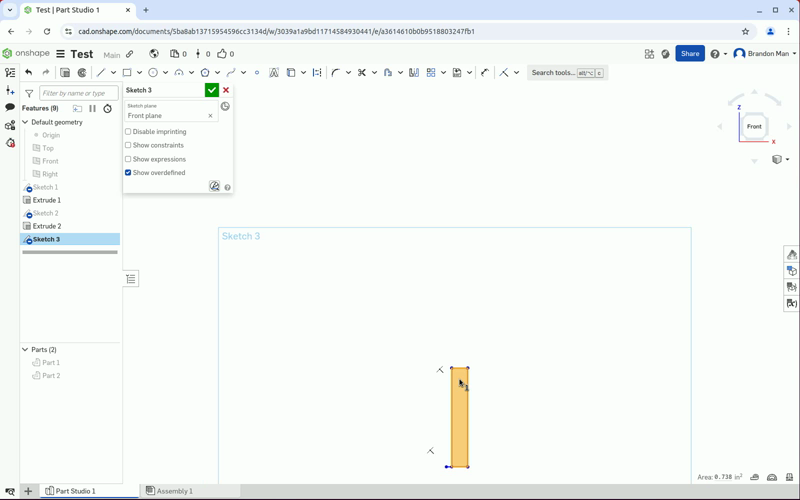
scroll(-6)
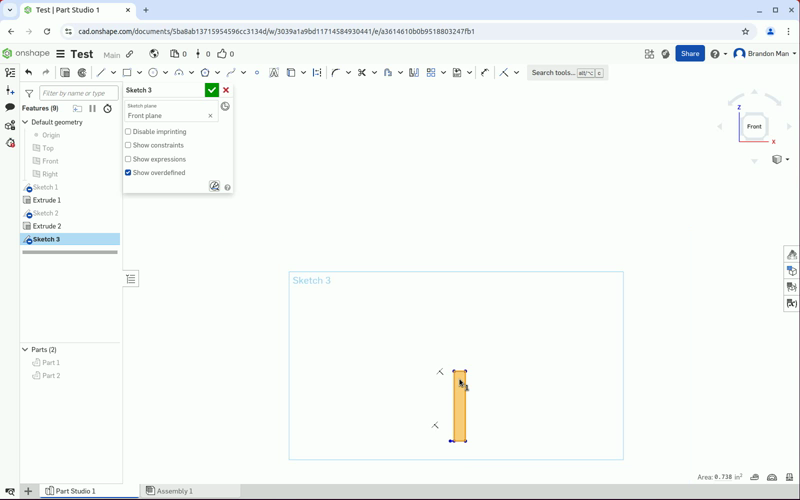
scroll(-6)
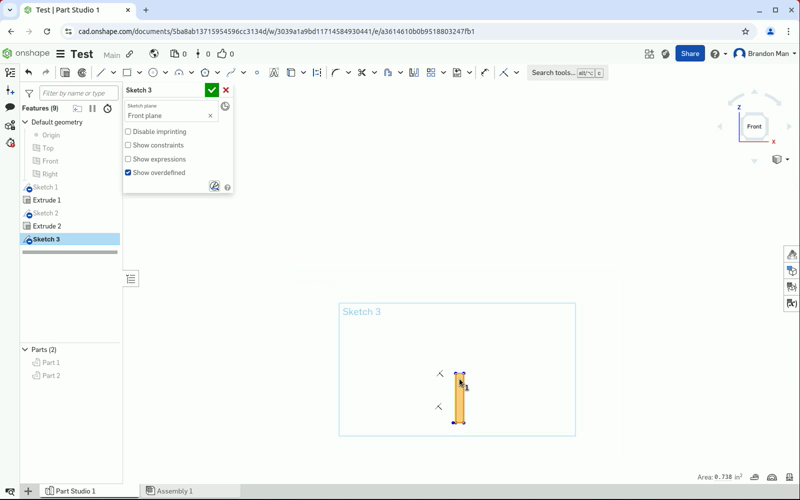
scroll(-6)
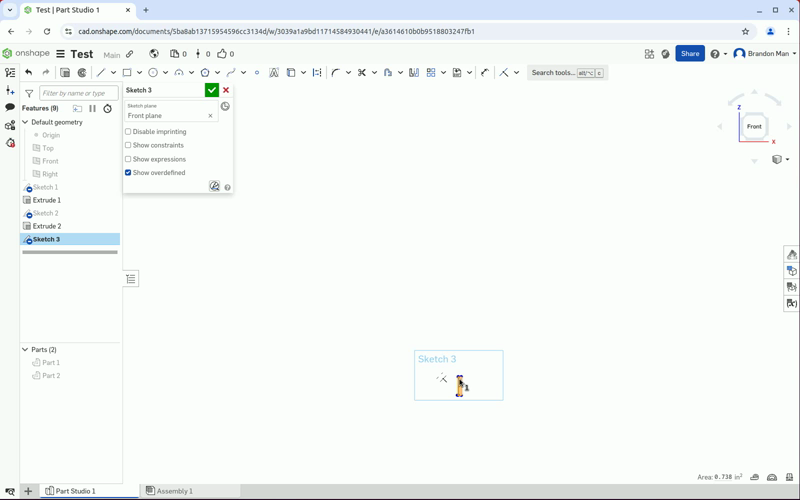
mouse_move(73, 352)
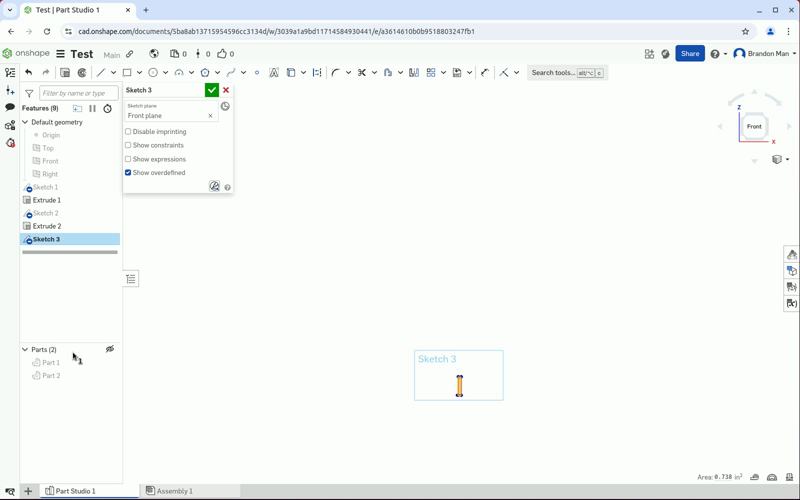
key(shift+y)
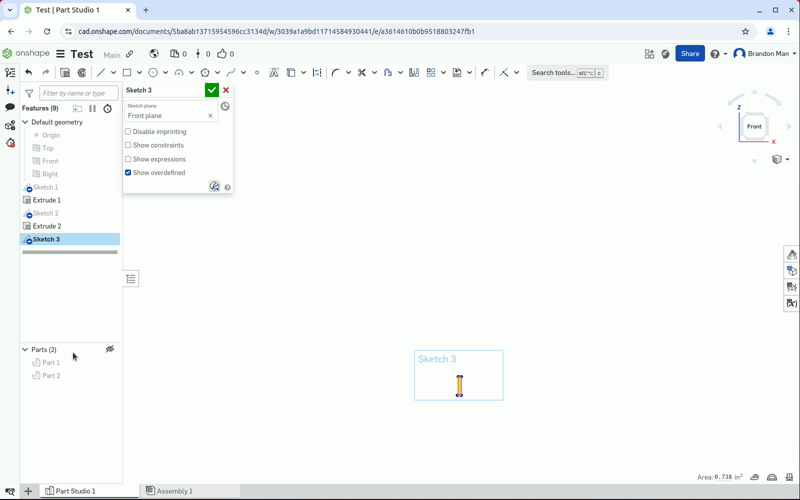
key(shift+e)
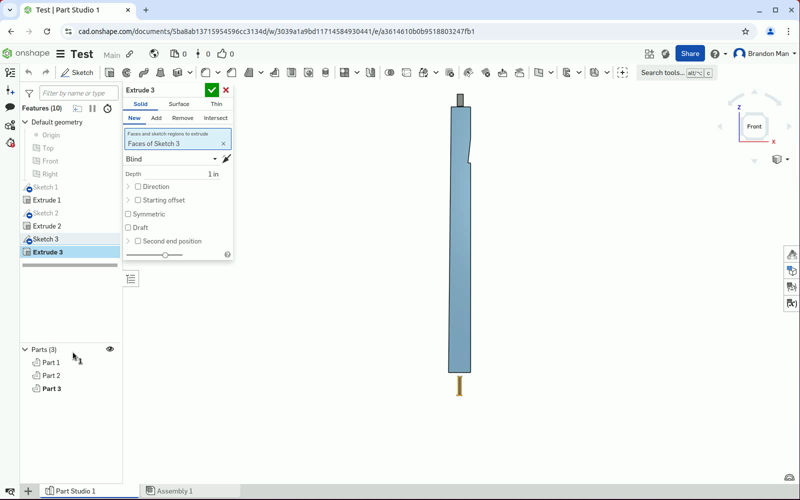
mouse_move(143, 106)
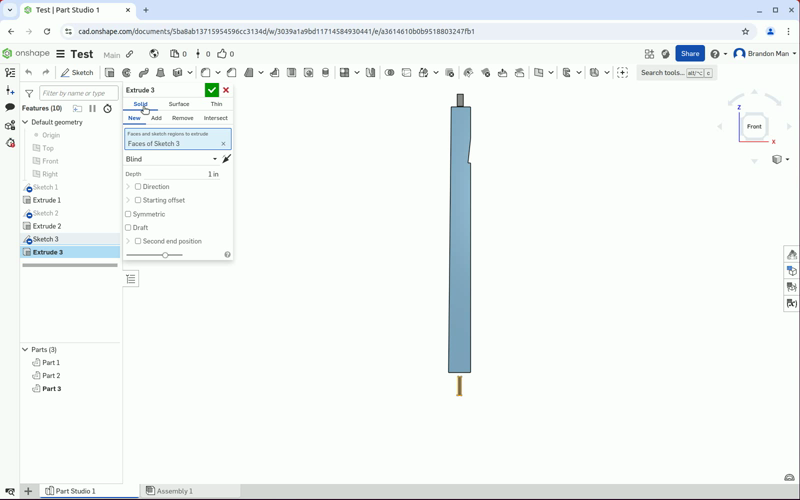
click(143, 106)
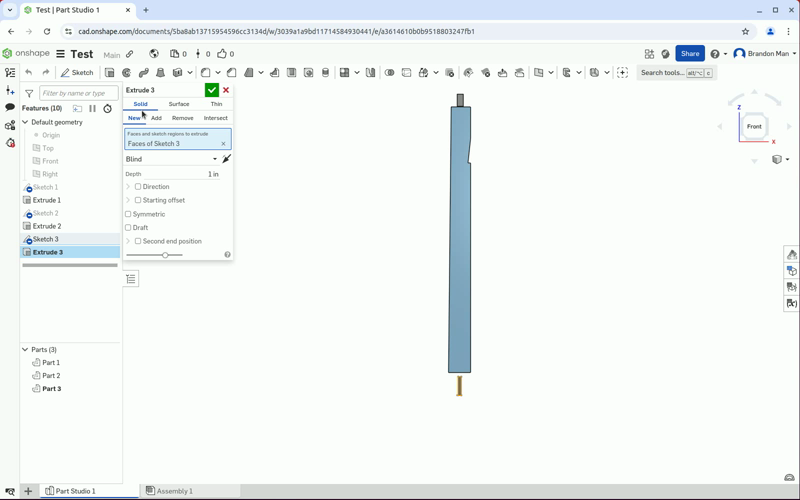
mouse_move(137, 120)
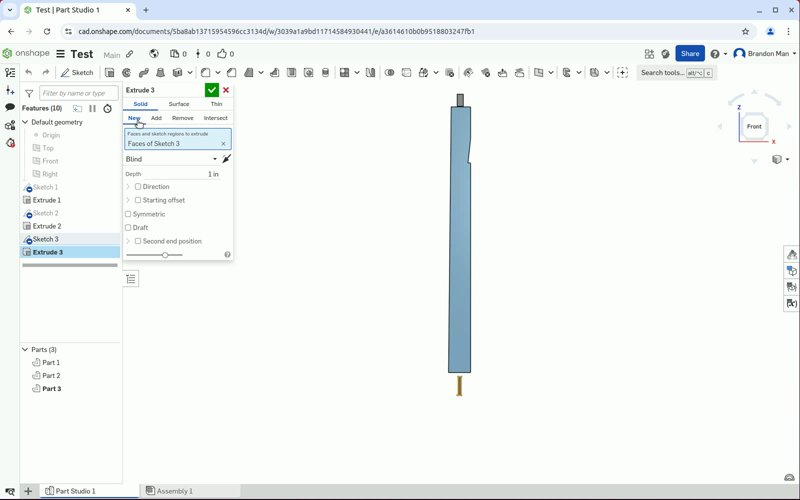
click(137, 120)
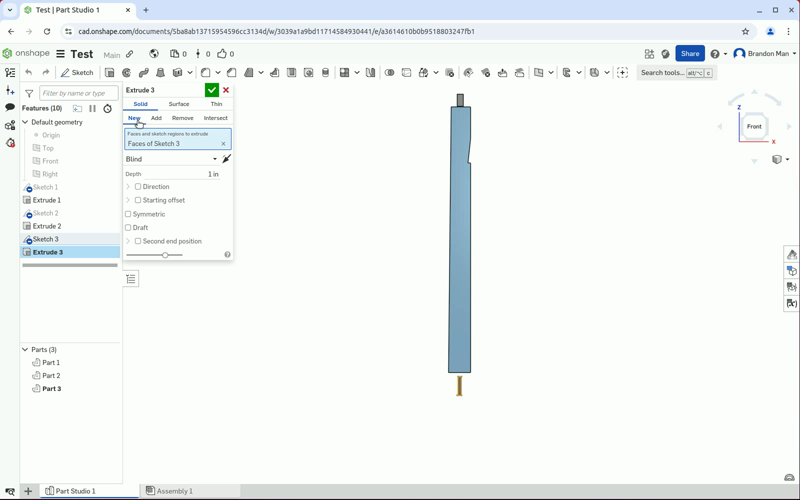
key(tab, 4)
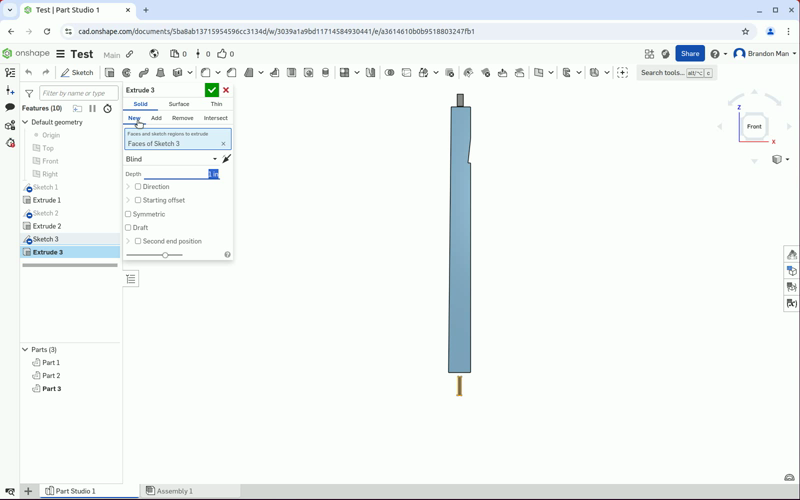
text(-3.129)
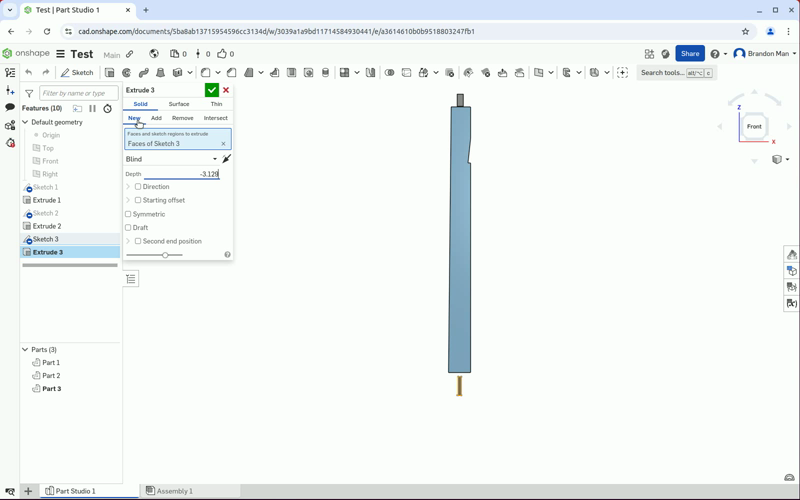
key(enter)
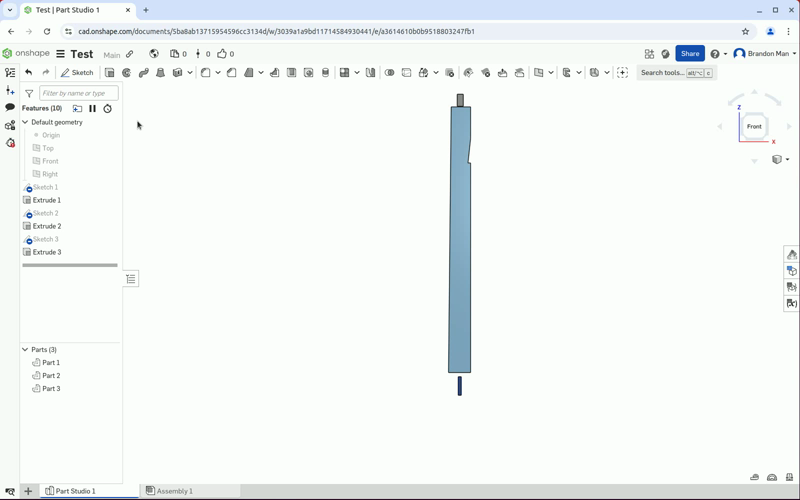
key(shift+h)
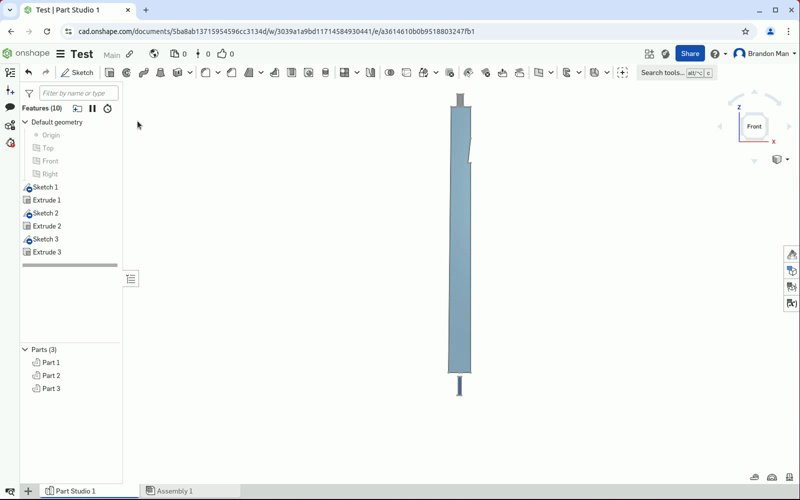
key(shift+h)
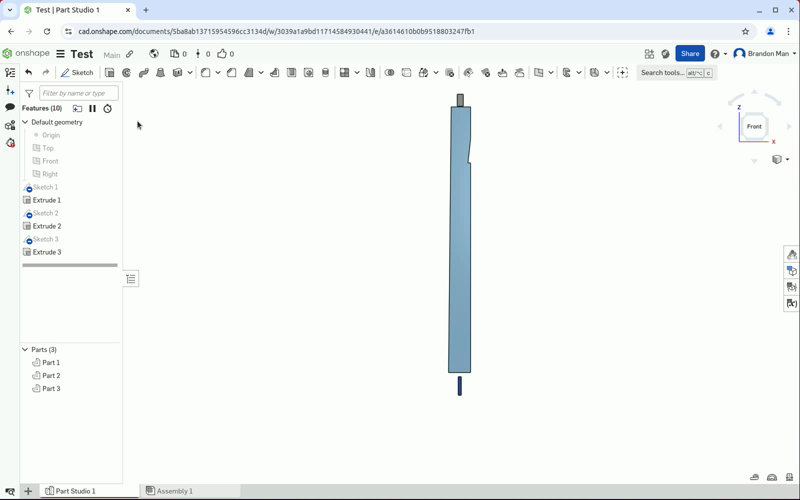
mouse_move(73, 189)
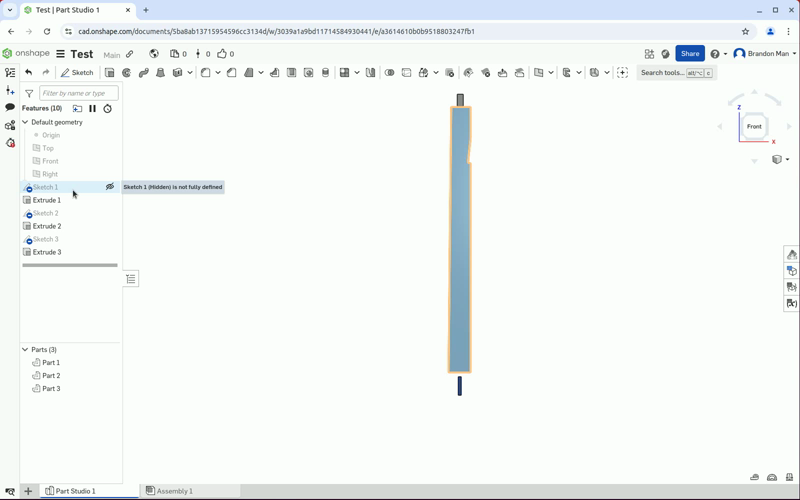
click(73, 189)
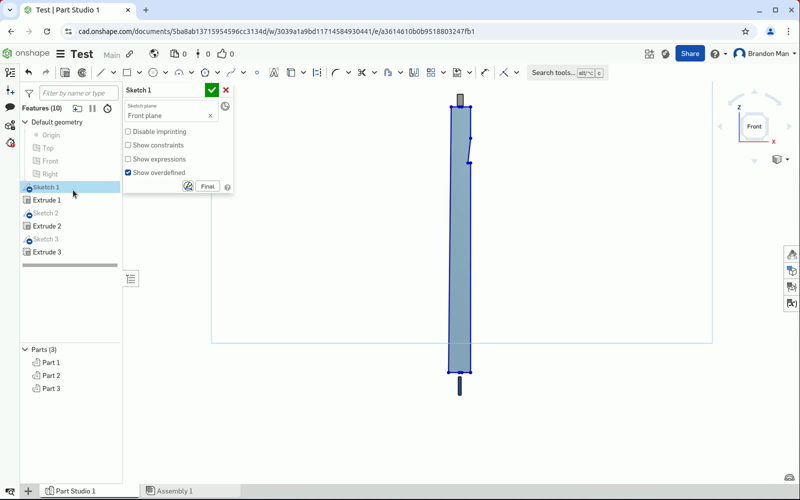
mouse_move(229, 92)
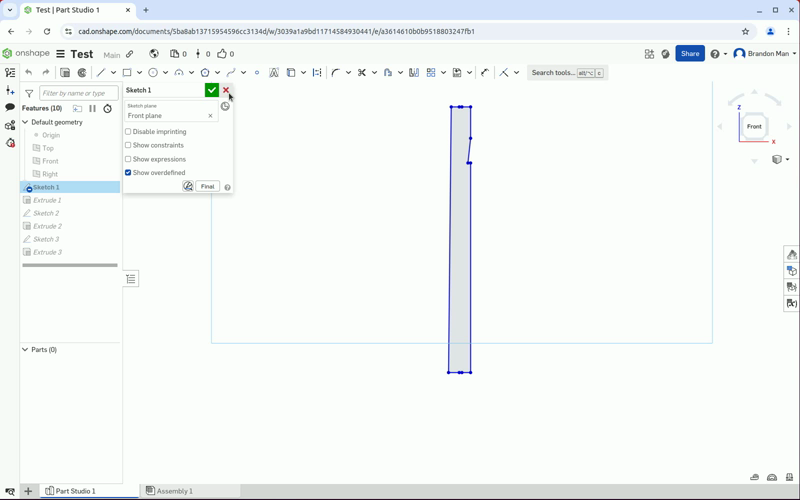
click(229, 92)
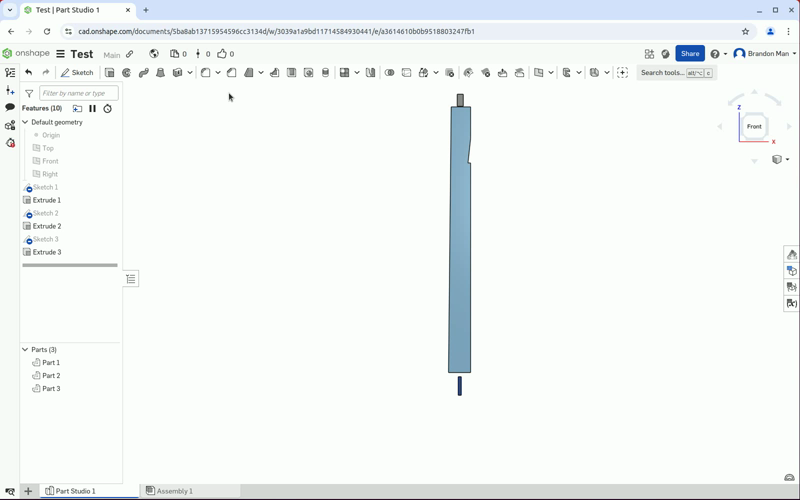
mouse_move(73, 352)
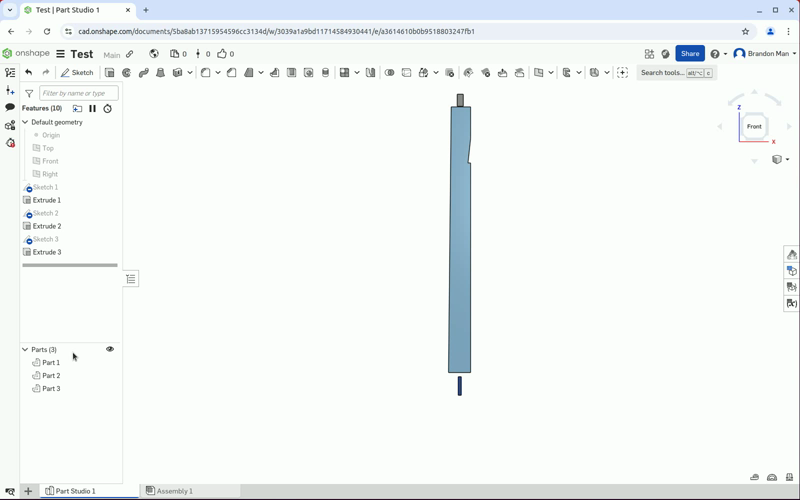
key(y)
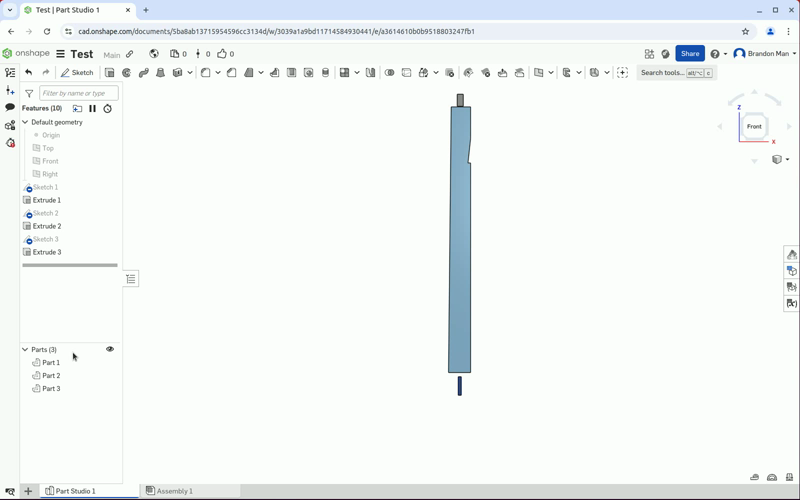
key(shift+p)
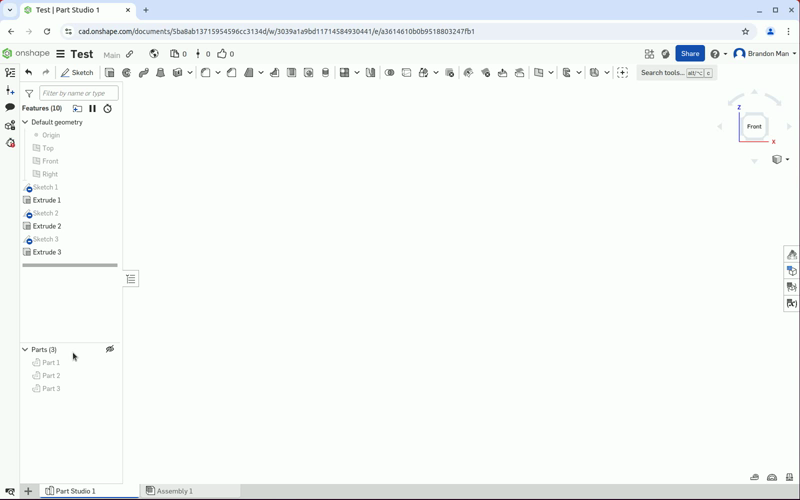
key(space)
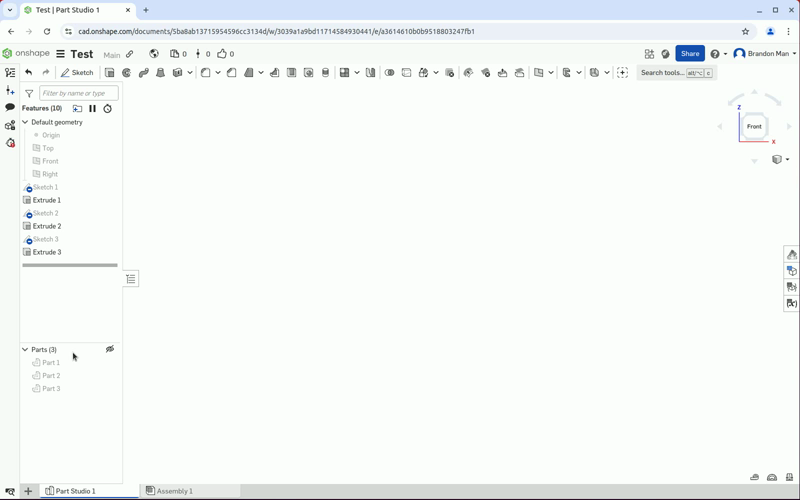
key_down(shift)
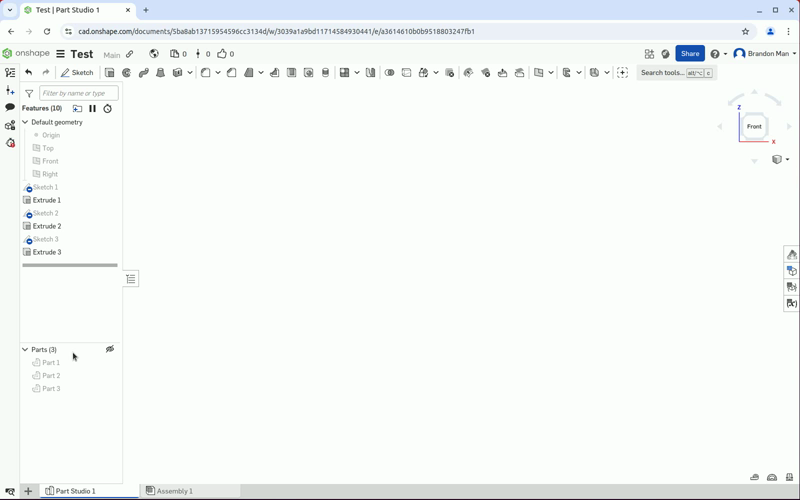
key(left)
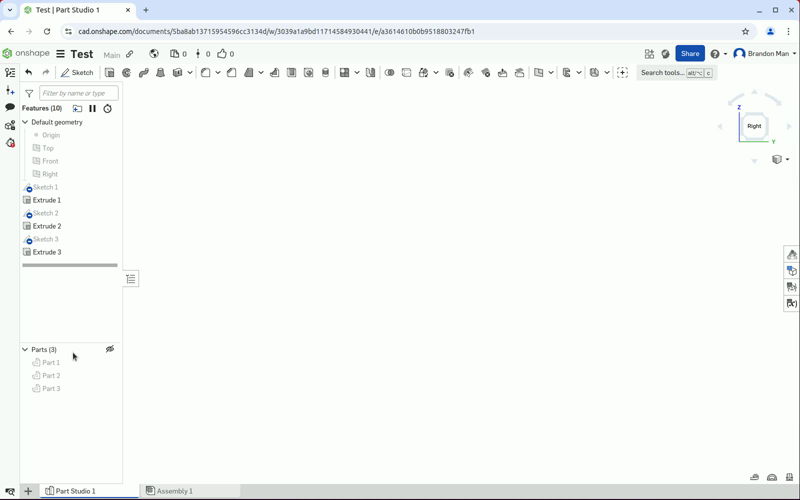
key_up(shift)
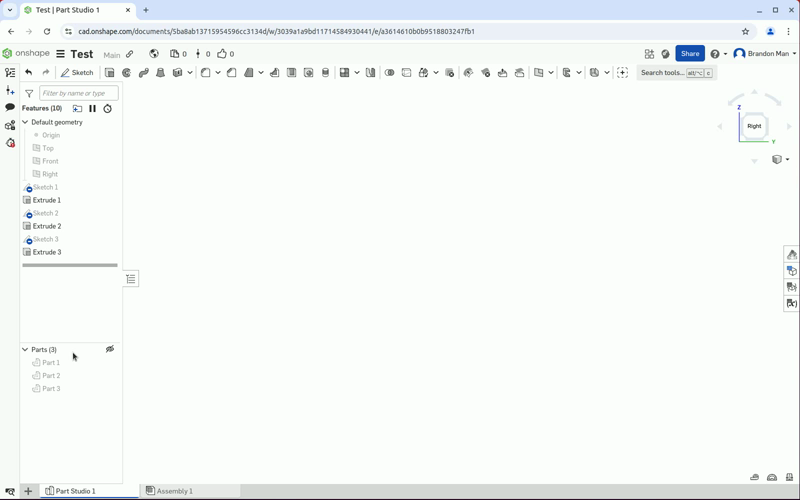
mouse_move(73, 352)
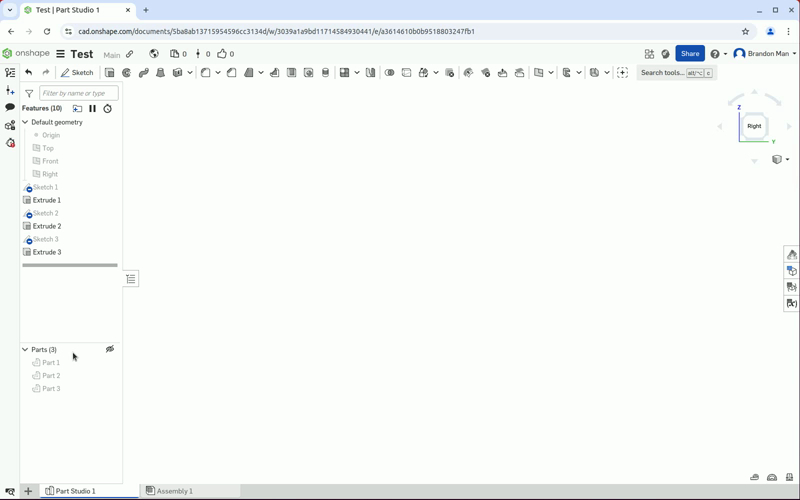
key(shift+y)
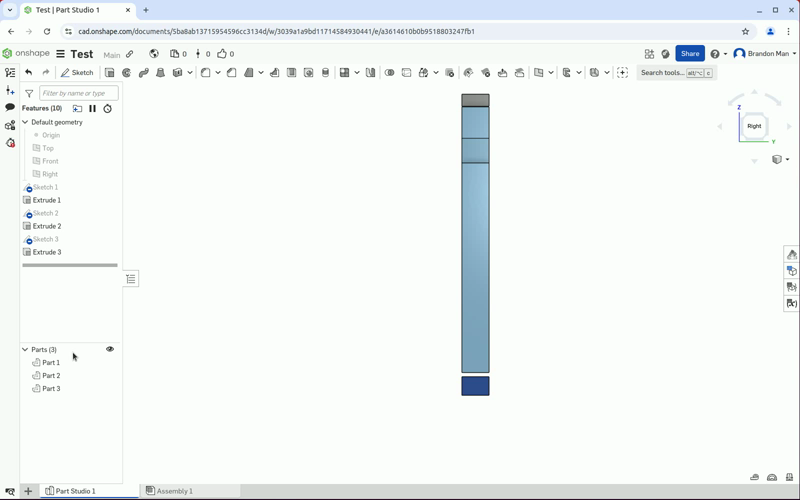
mouse_move(541, 75)
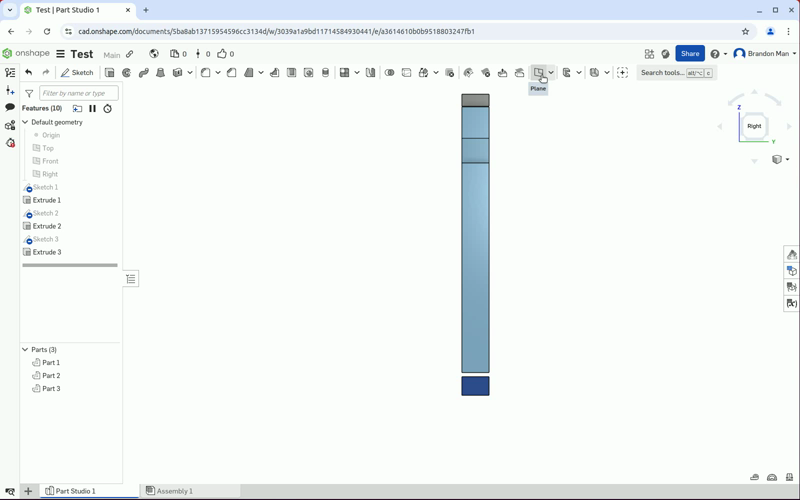
click(541, 75)
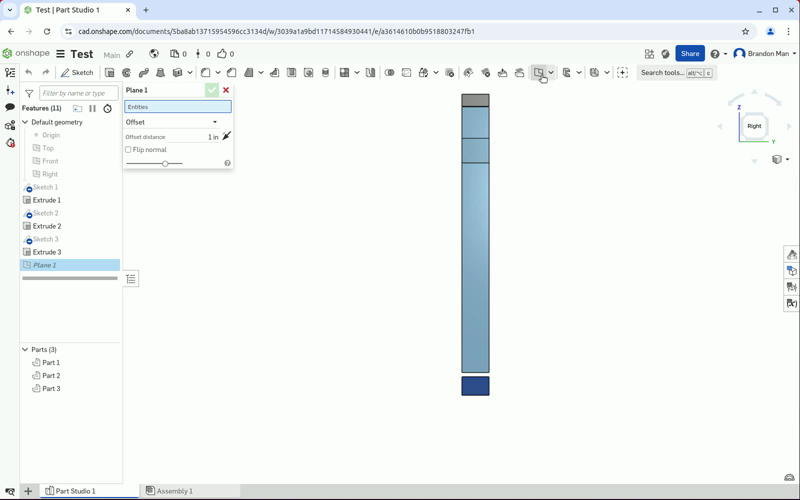
mouse_move(73, 176)
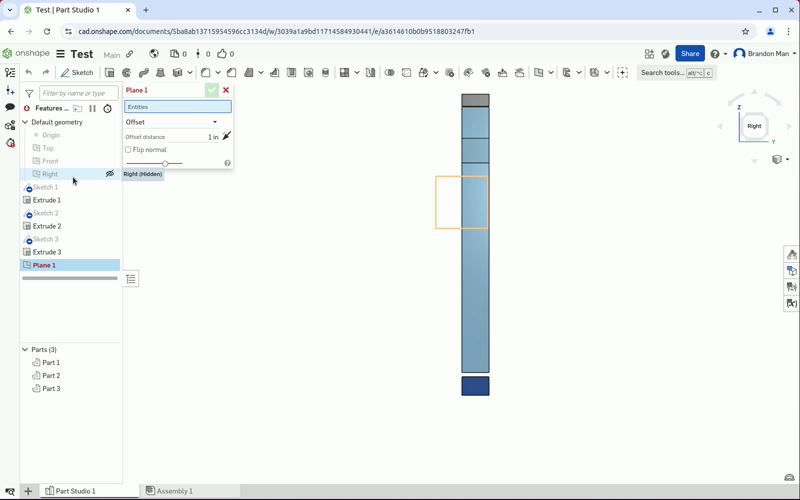
click(73, 176)
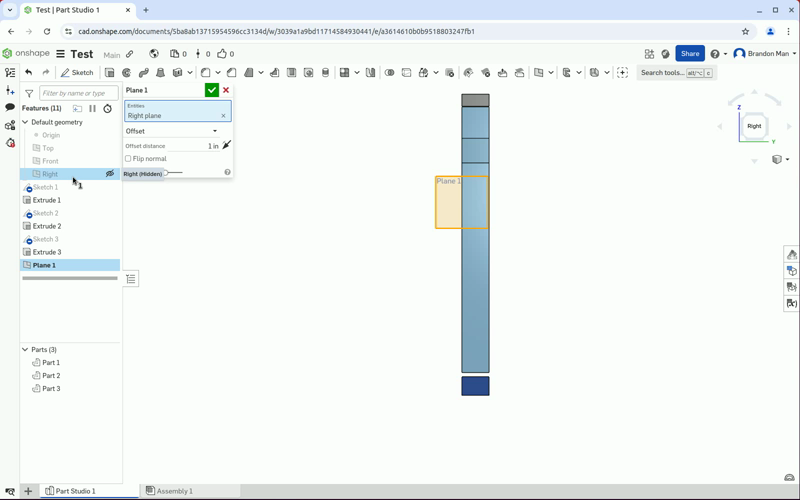
key(tab, 2)
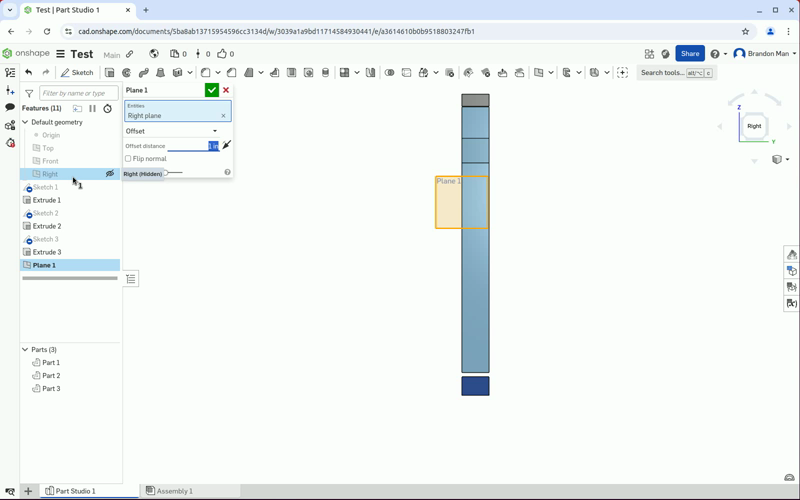
text(1.448)
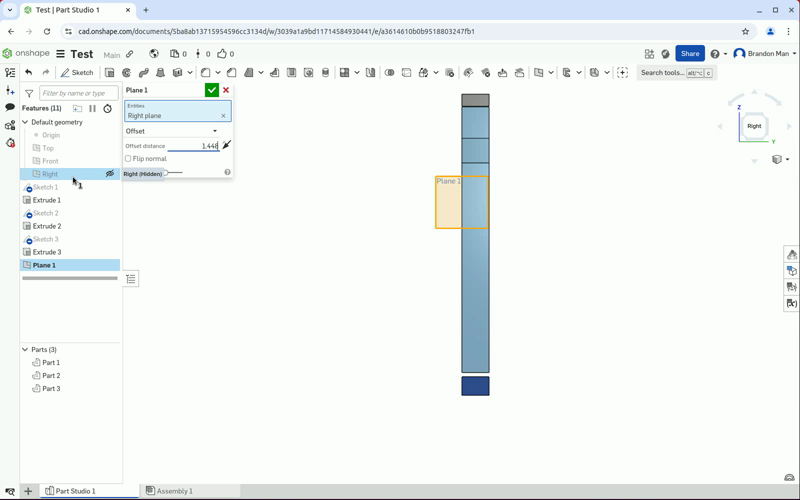
key(enter, 2)
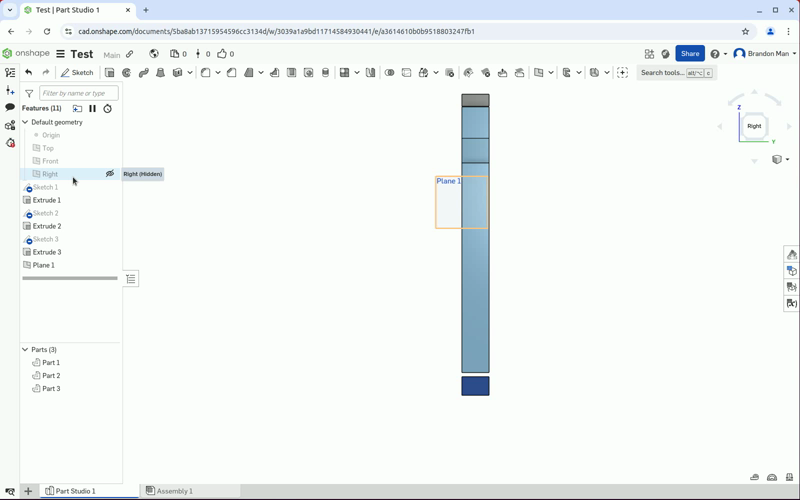
key(shift+s)
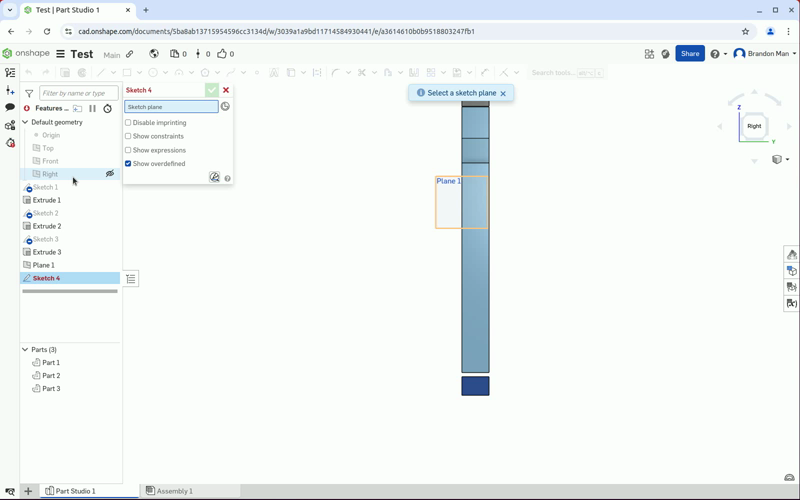
mouse_move(73, 267)
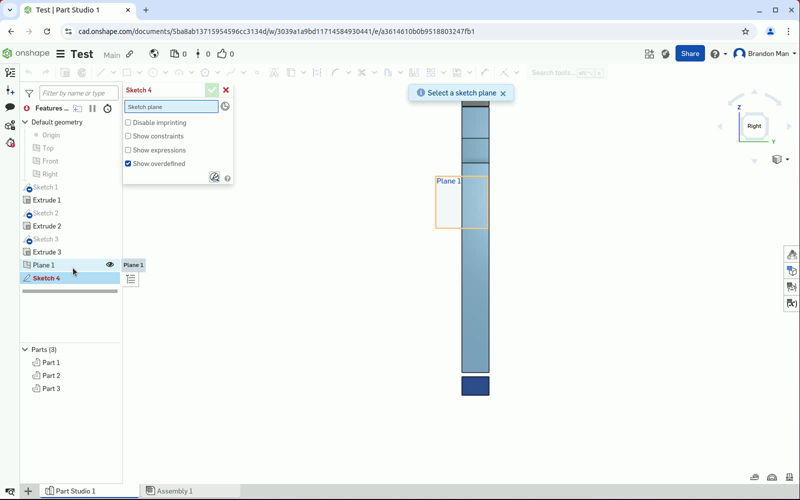
click(73, 267)
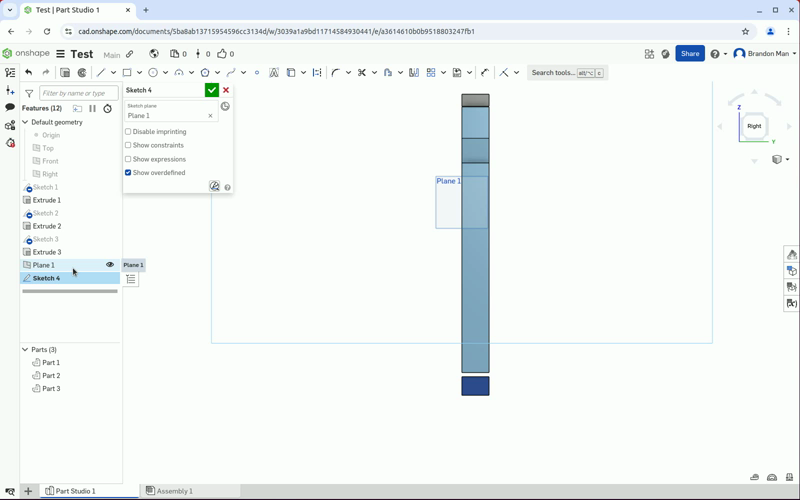
mouse_move(73, 352)
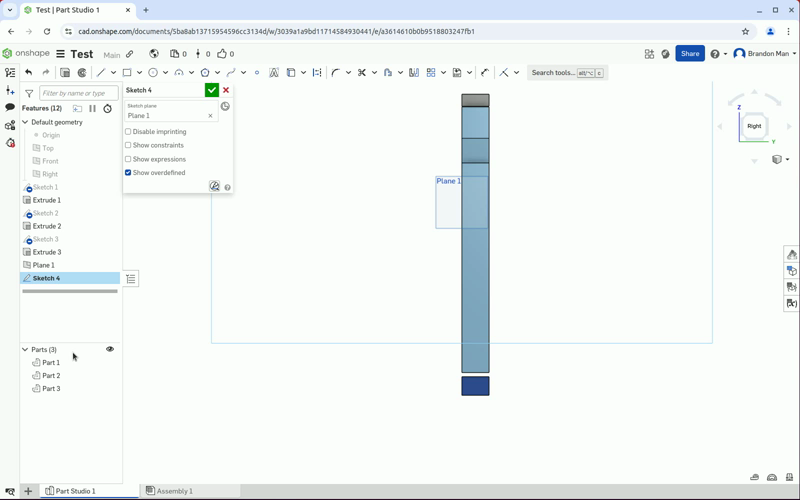
key(y)
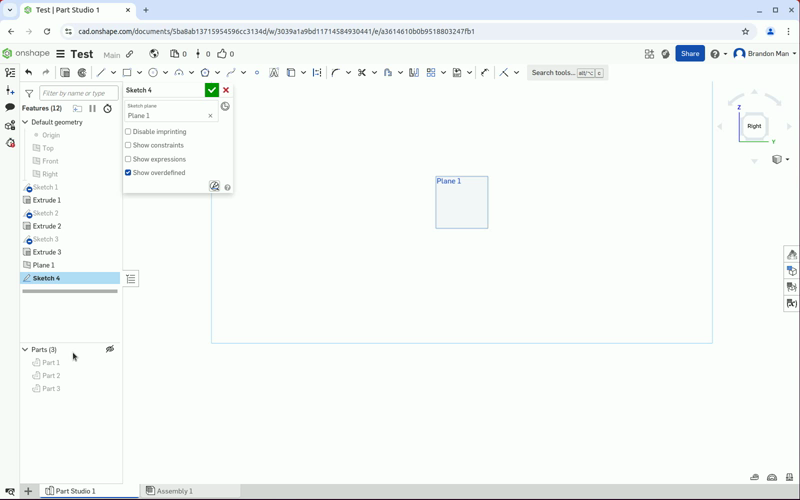
key(l)
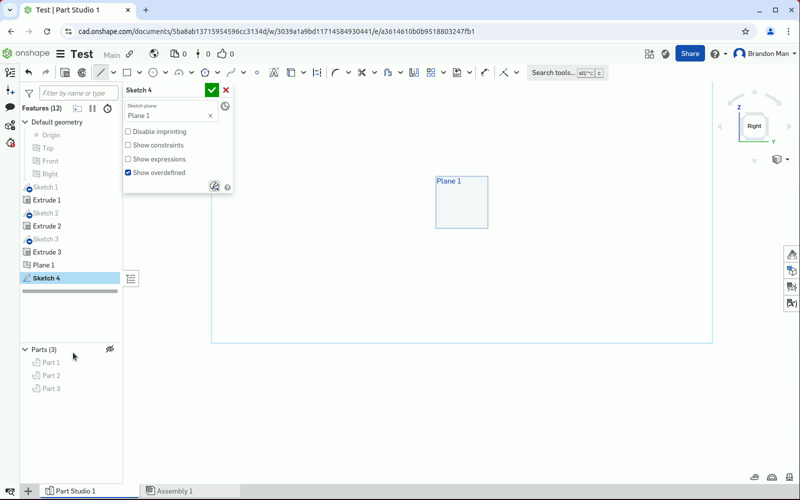
key_down(shift)
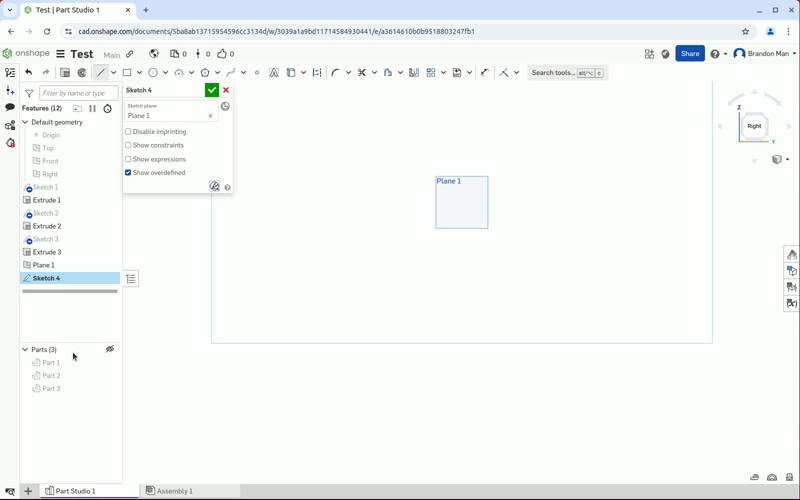
mouse_move(466, 207)
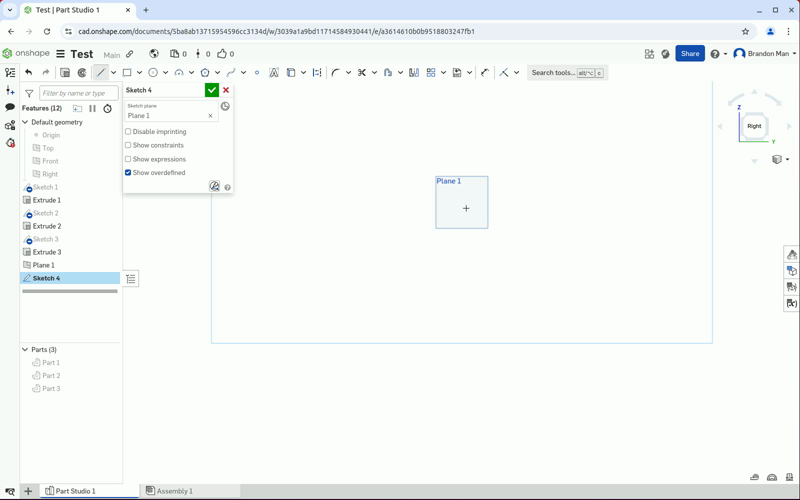
click(466, 207)
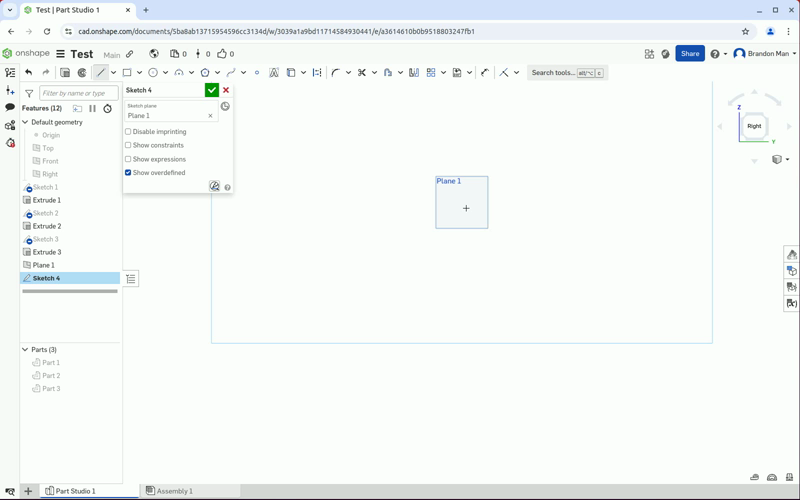
key_up(shift)
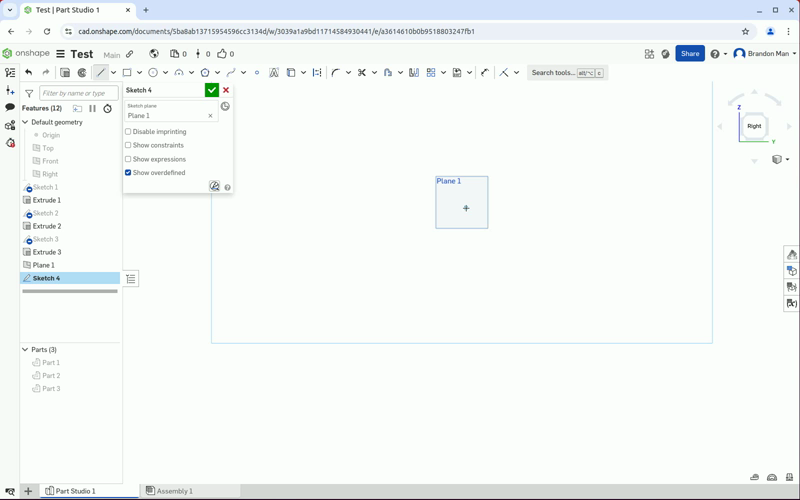
key_down(shift)
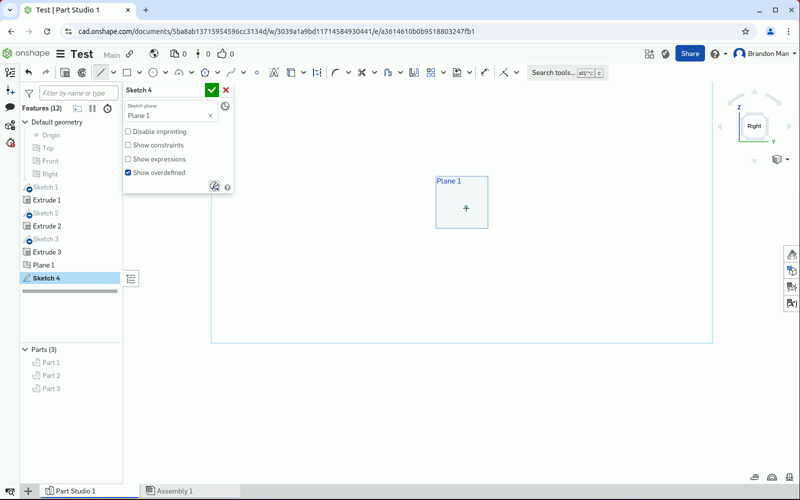
mouse_move(496, 207)
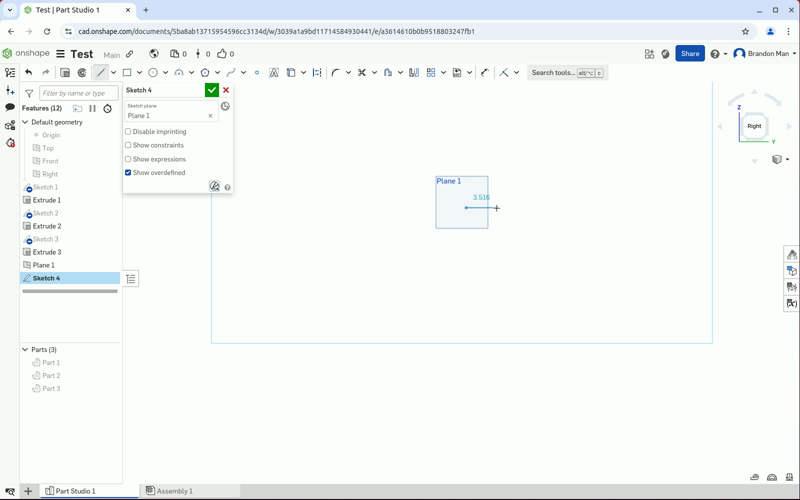
mouse_move(469, 207)
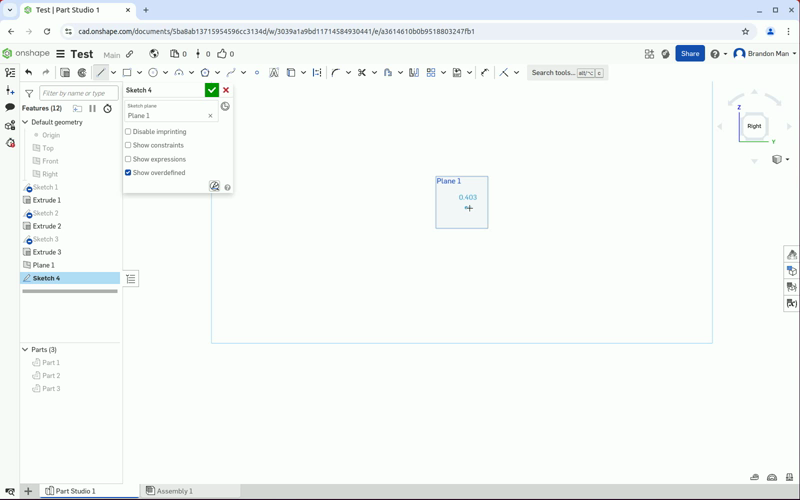
scroll(6)
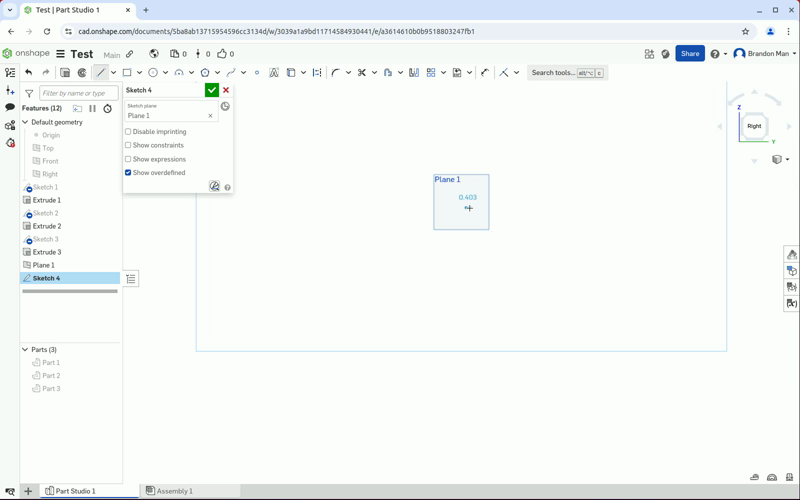
scroll(6)
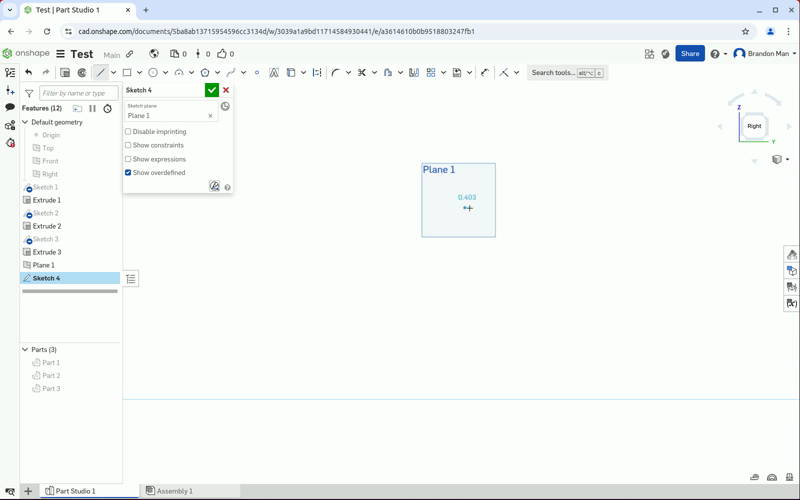
scroll(6)
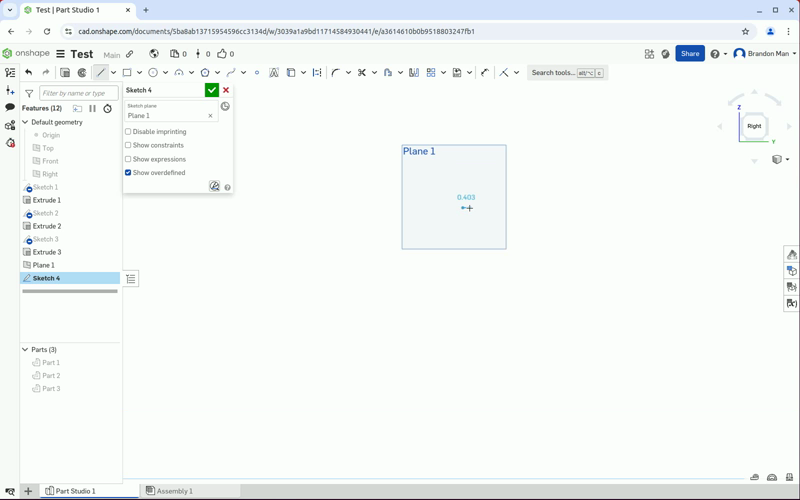
scroll(6)
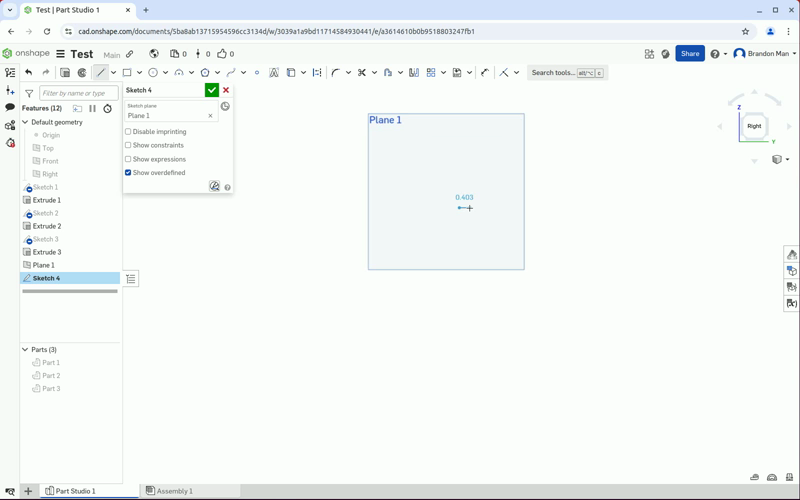
scroll(6)
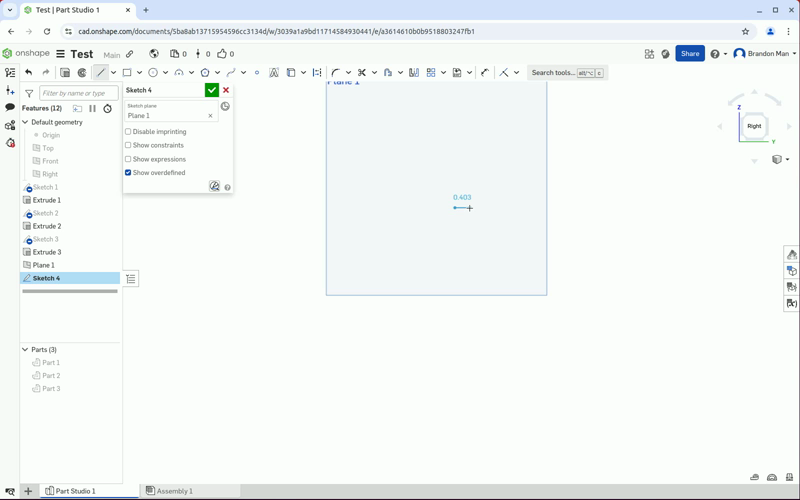
scroll(6)
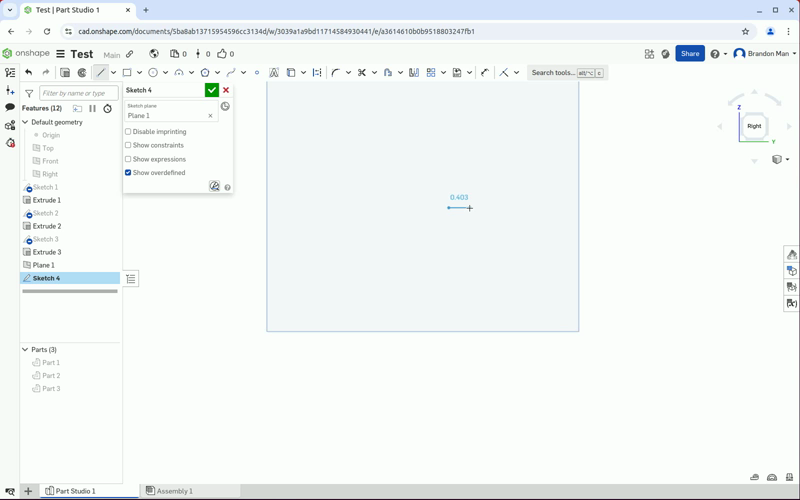
scroll(6)
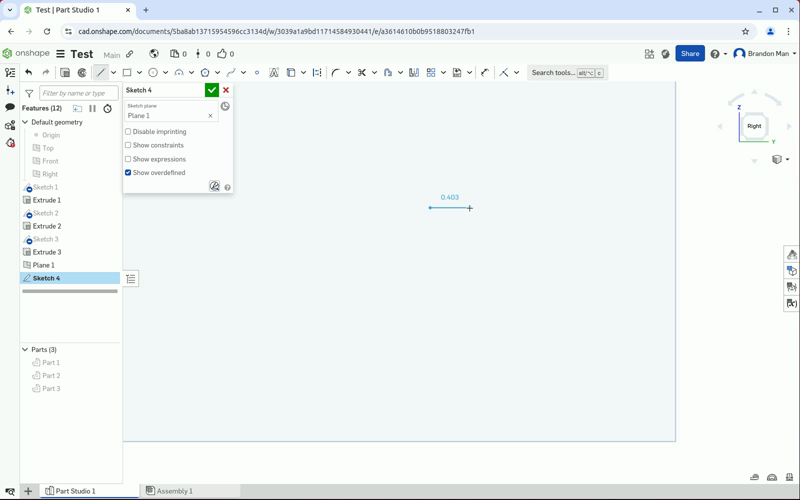
click(469, 207)
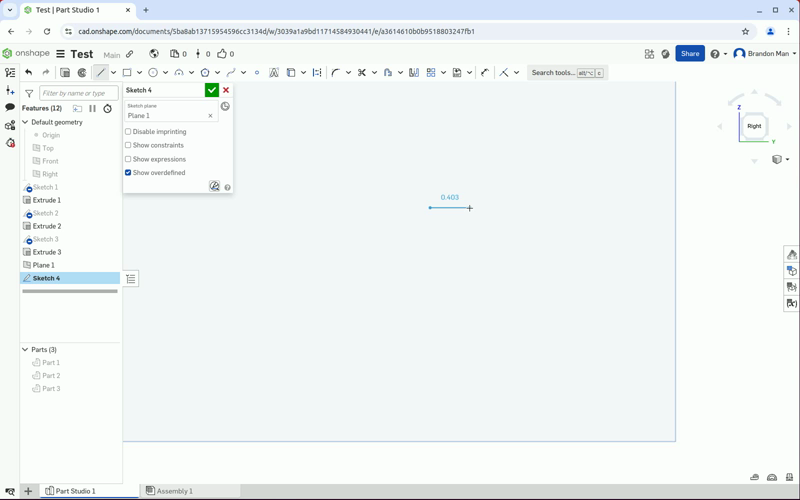
scroll(-6)
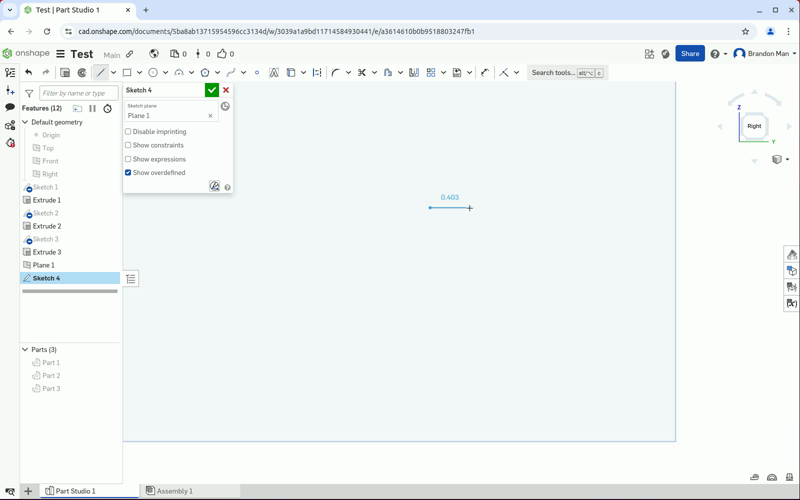
scroll(-6)
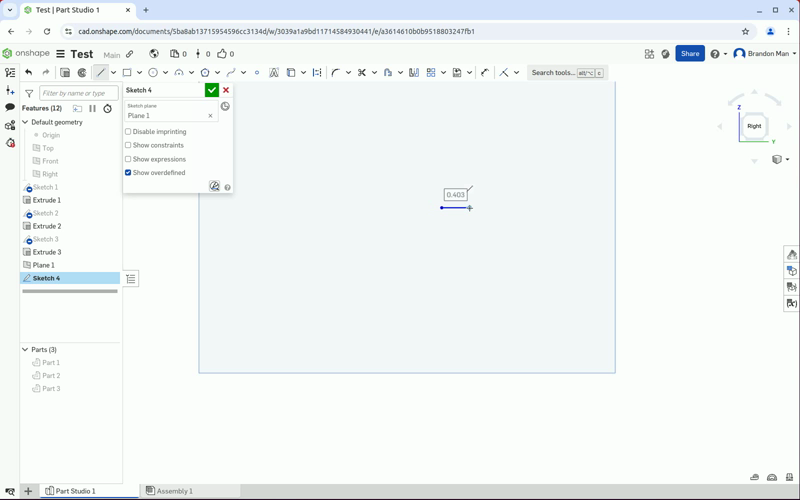
scroll(-6)
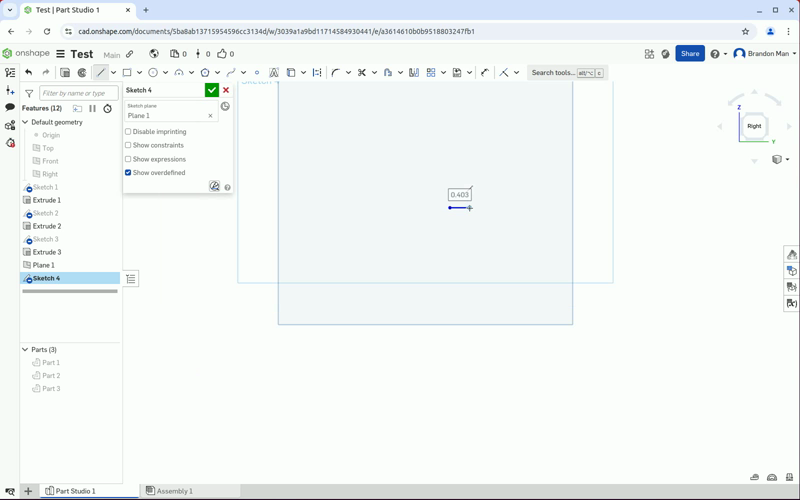
scroll(-6)
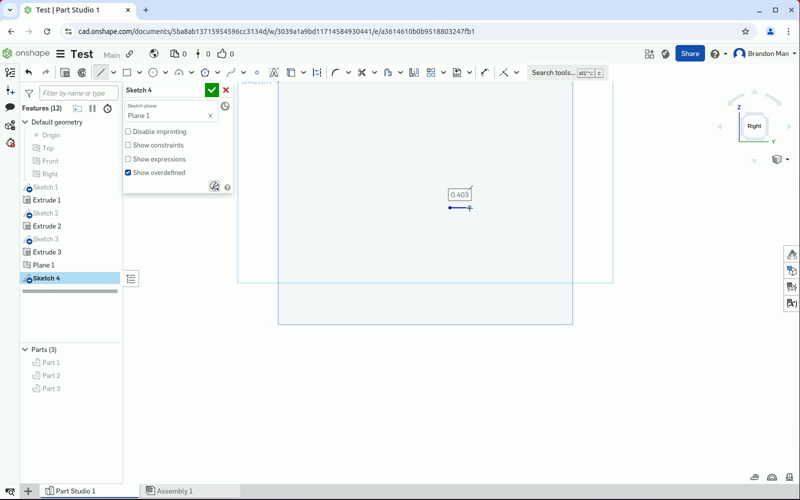
scroll(-6)
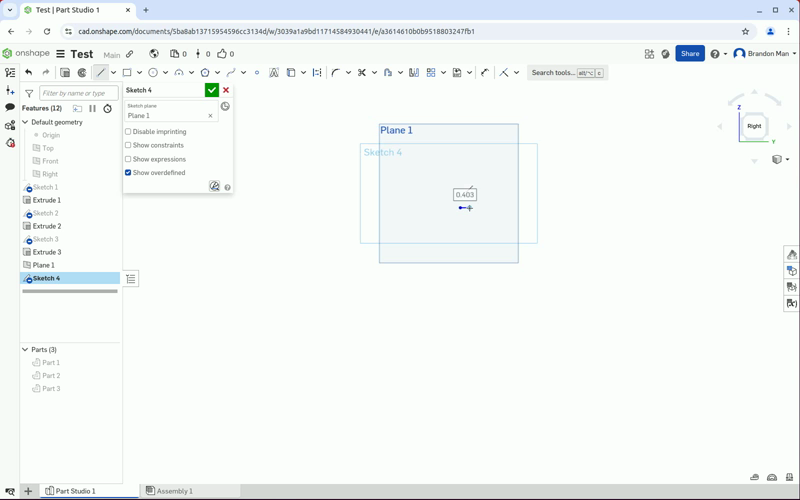
scroll(-6)
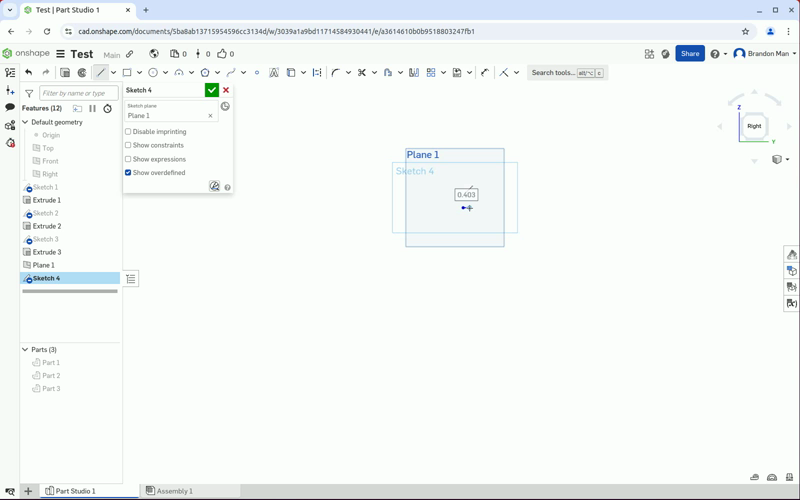
scroll(-6)
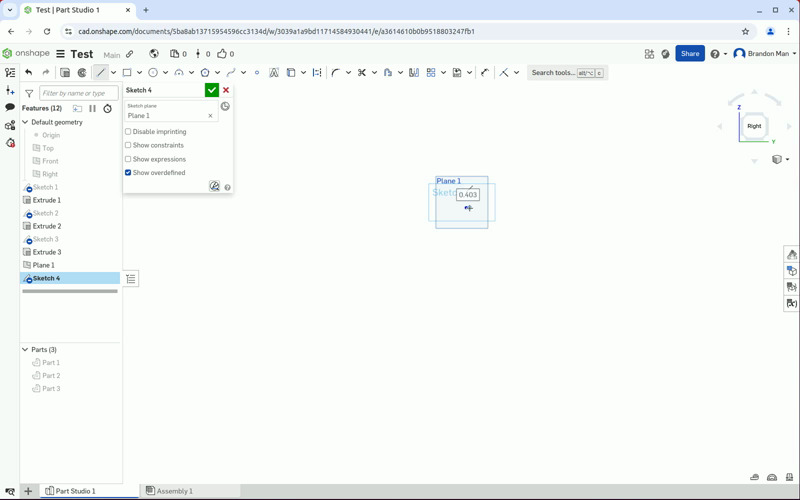
key_up(shift)
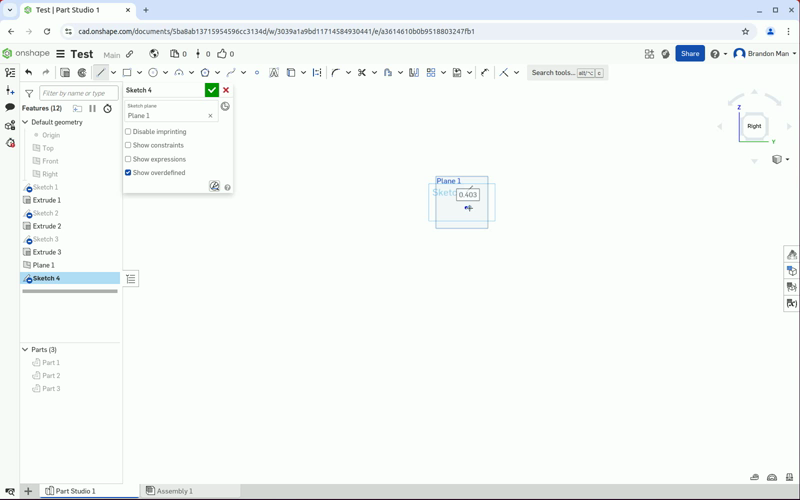
key_down(shift)
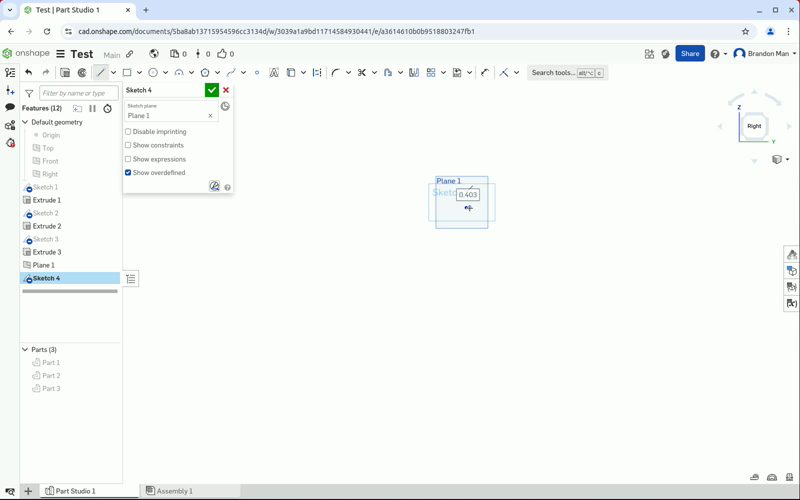
mouse_move(499, 207)
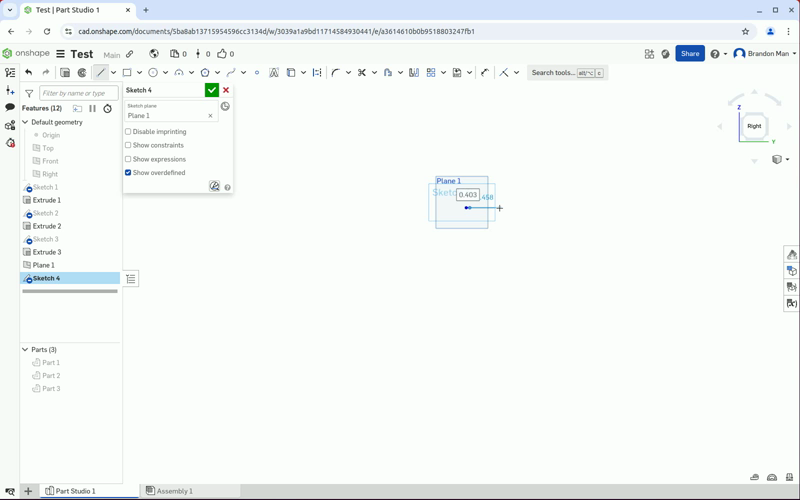
mouse_move(469, 197)
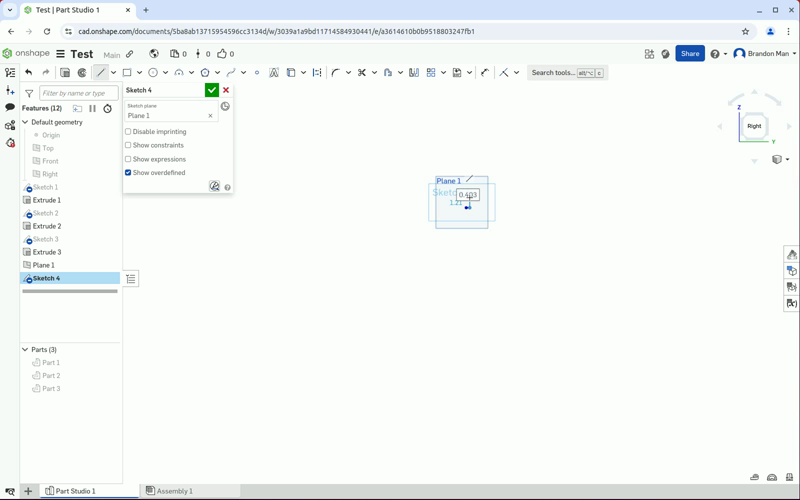
click(469, 197)
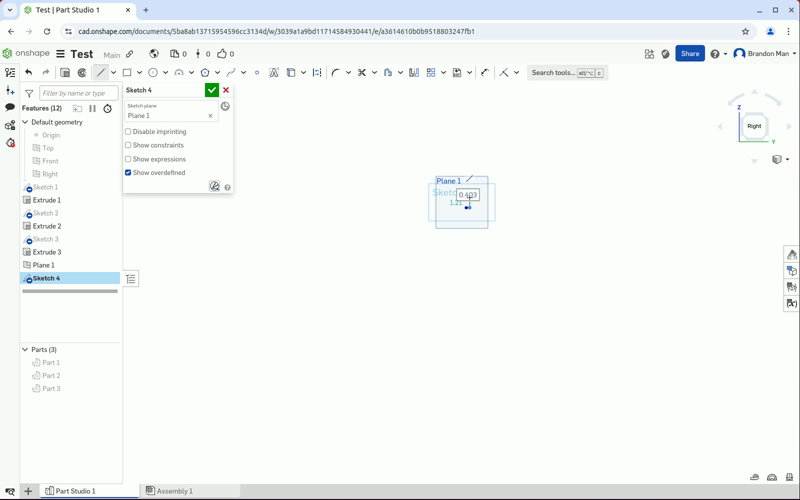
key_up(shift)
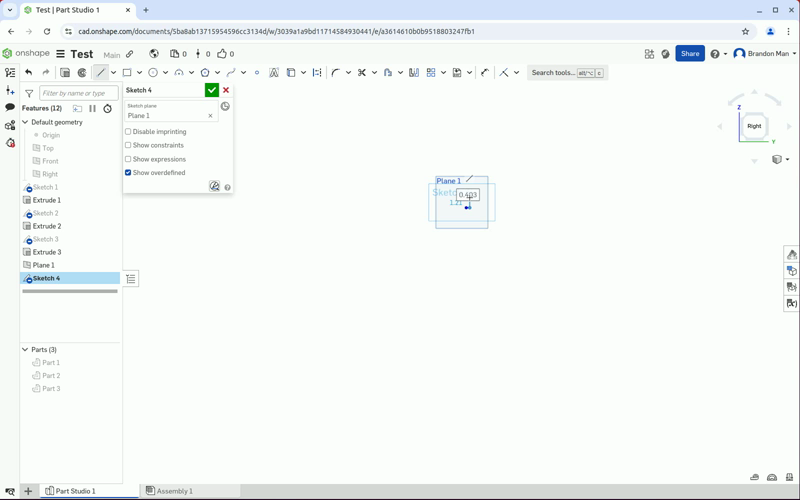
key_down(shift)
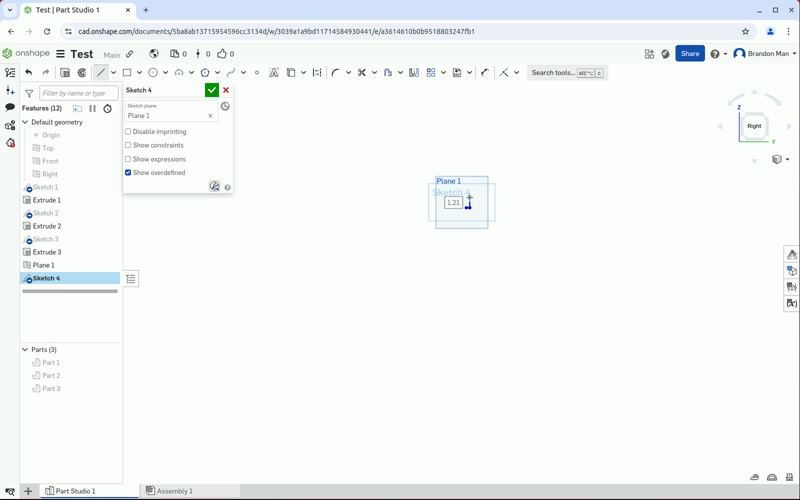
mouse_move(499, 197)
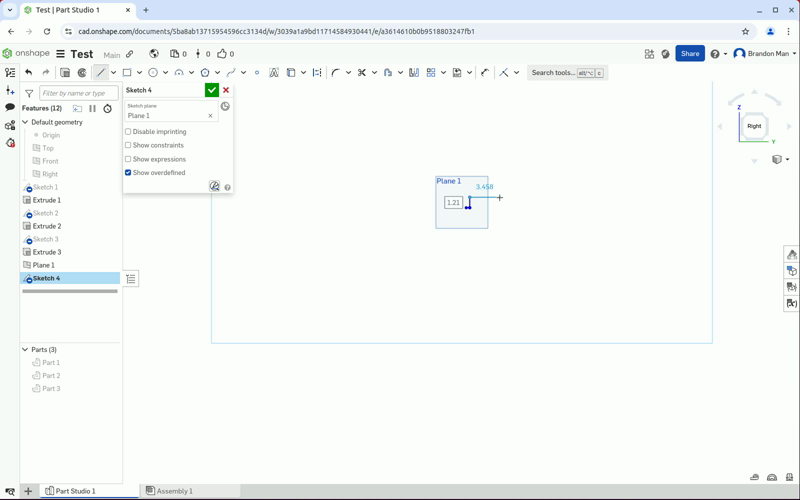
mouse_move(466, 197)
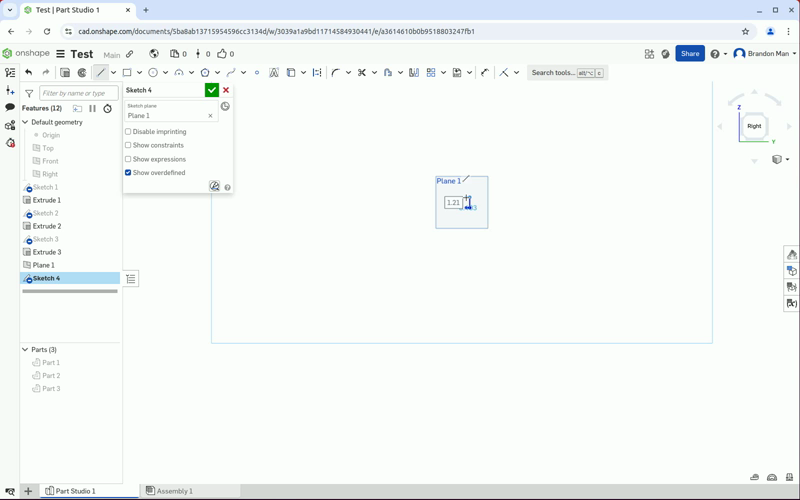
scroll(6)
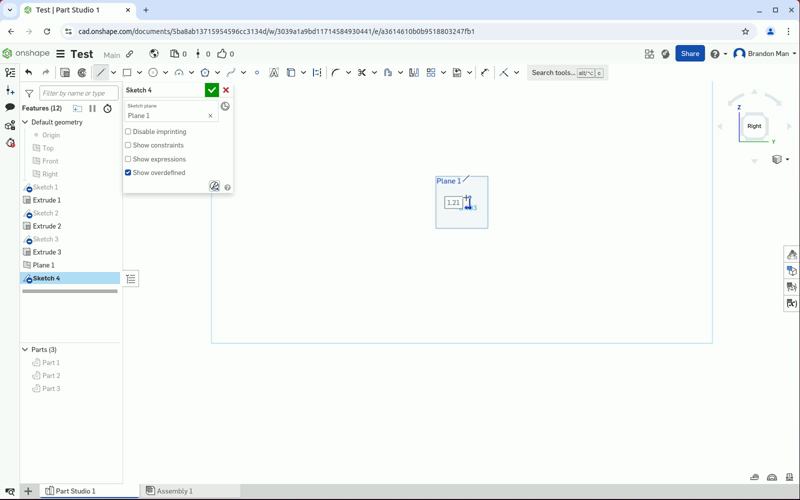
scroll(6)
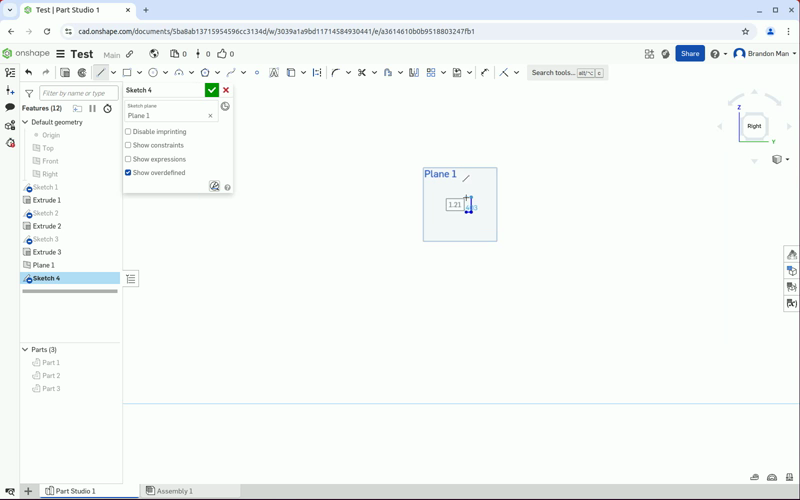
scroll(6)
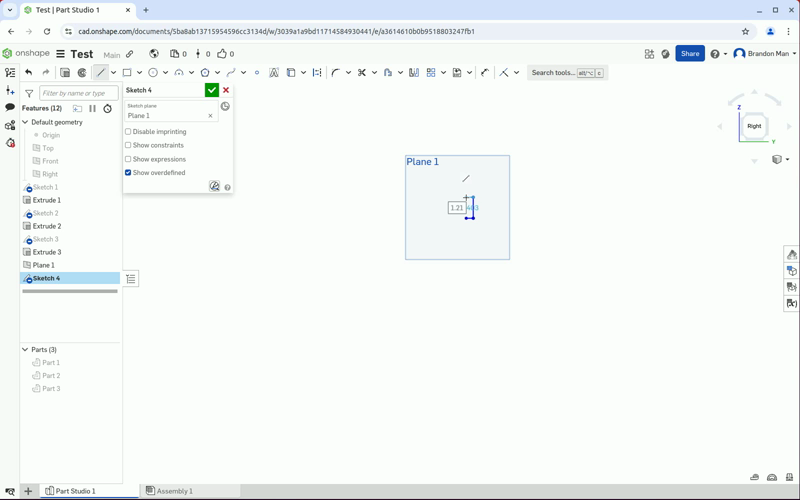
scroll(6)
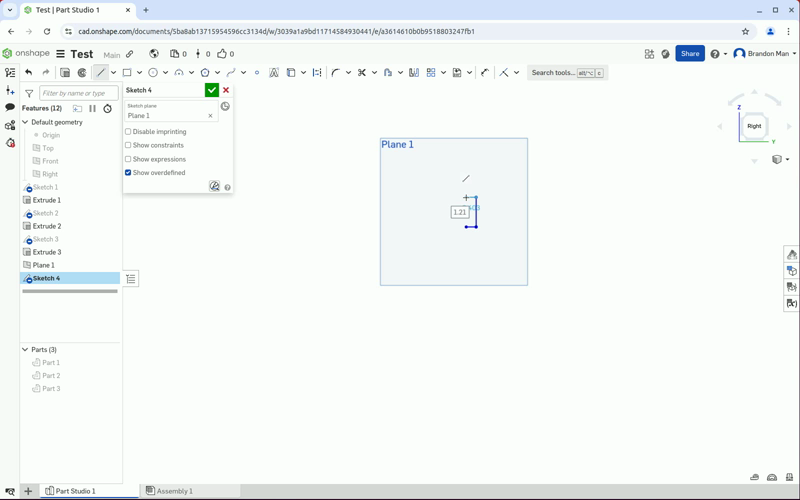
scroll(6)
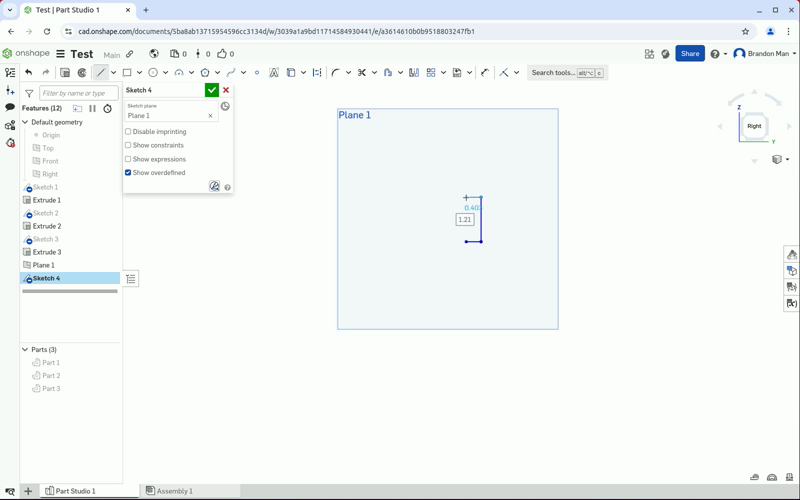
scroll(6)
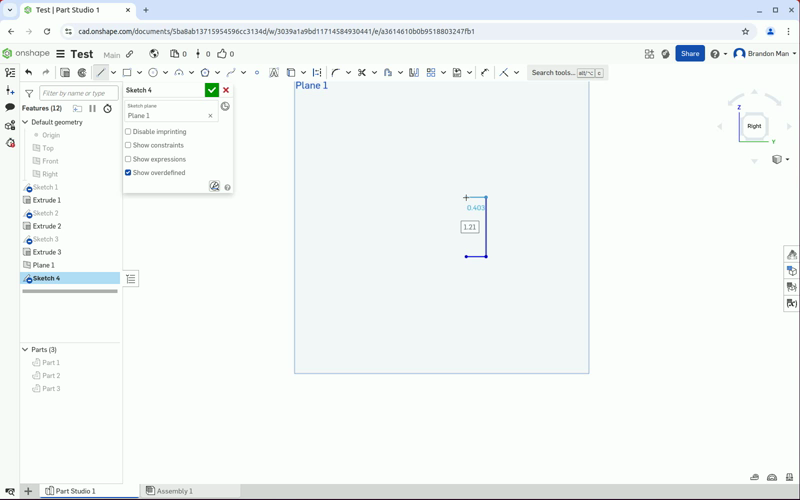
scroll(6)
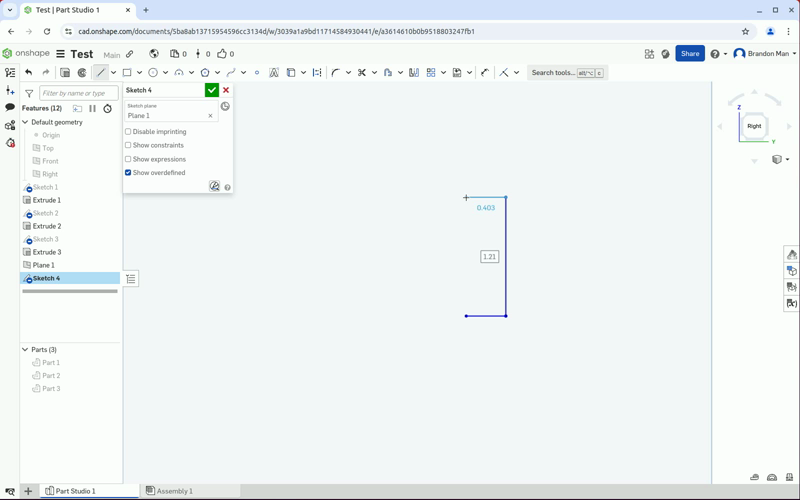
click(466, 197)
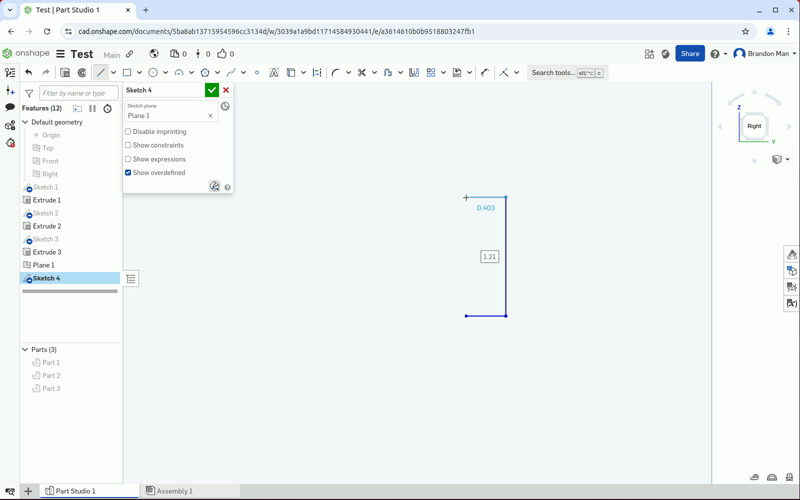
scroll(-6)
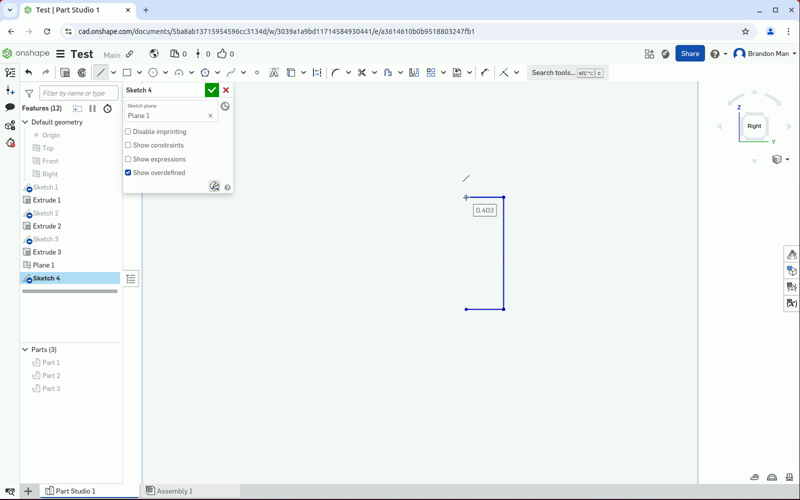
scroll(-6)
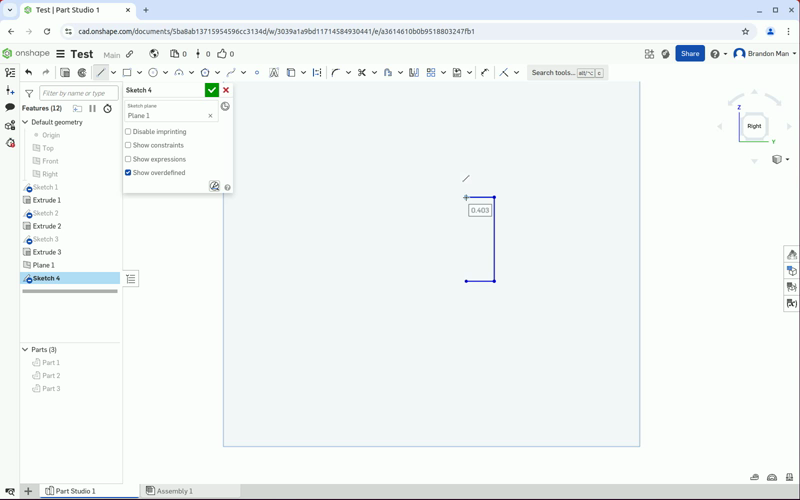
scroll(-6)
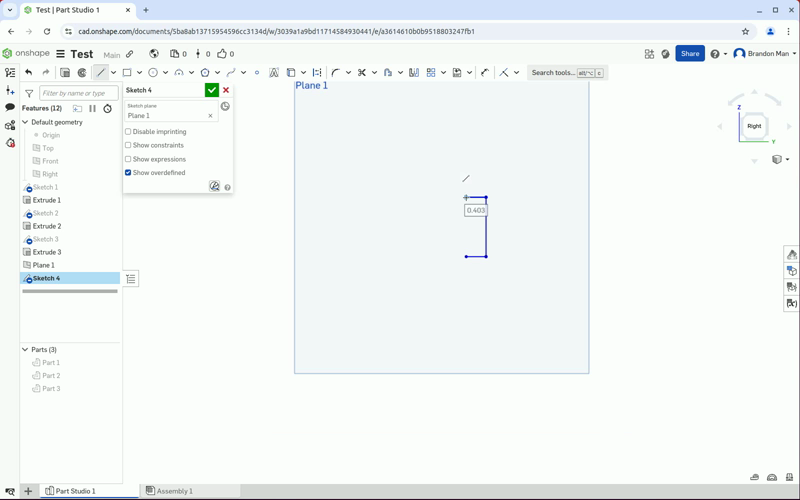
scroll(-6)
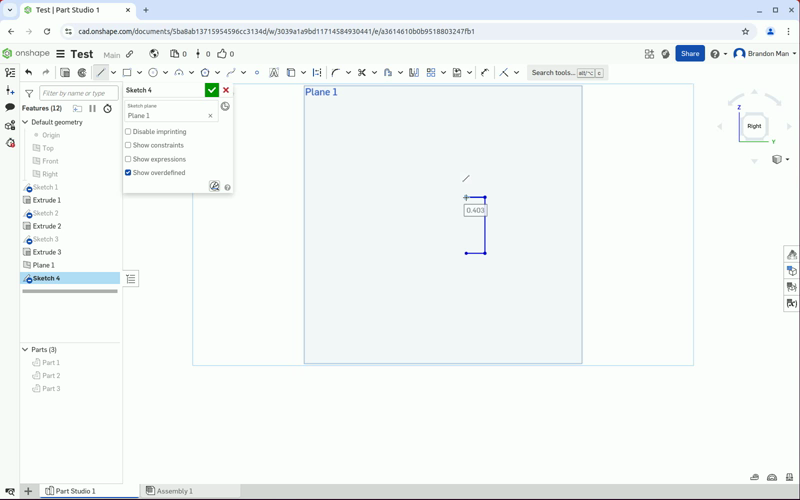
scroll(-6)
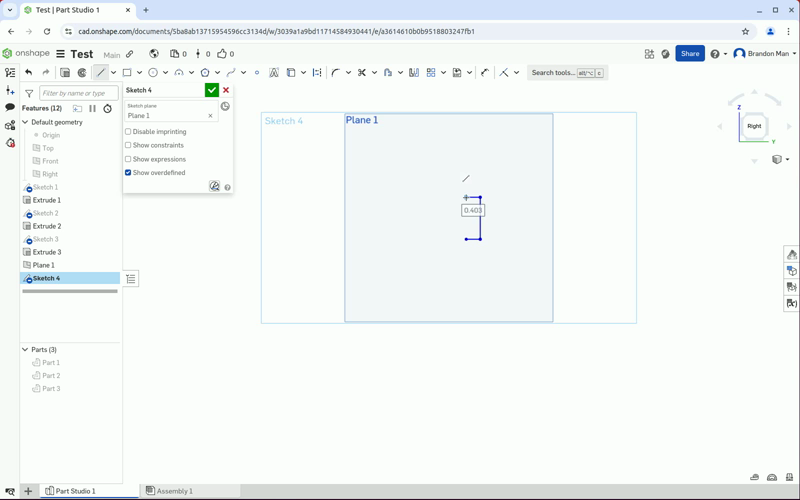
scroll(-6)
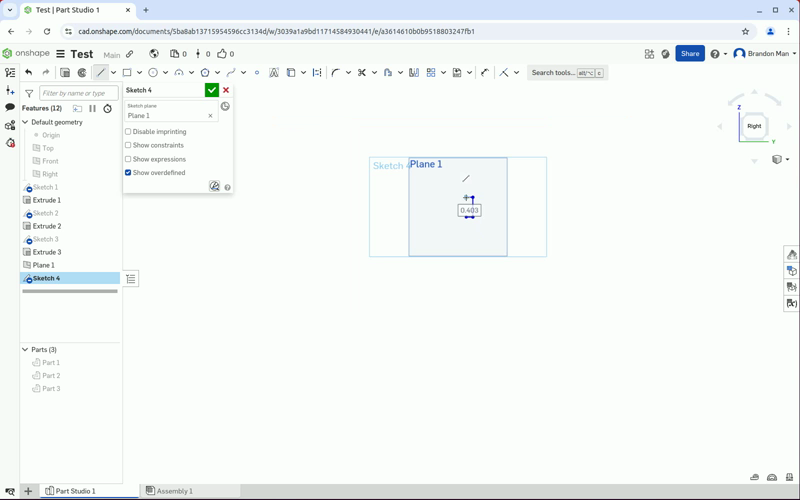
scroll(-6)
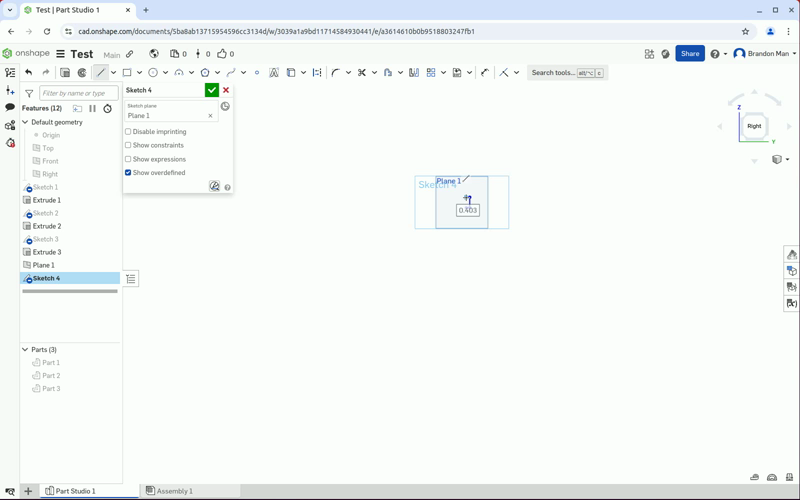
key_up(shift)
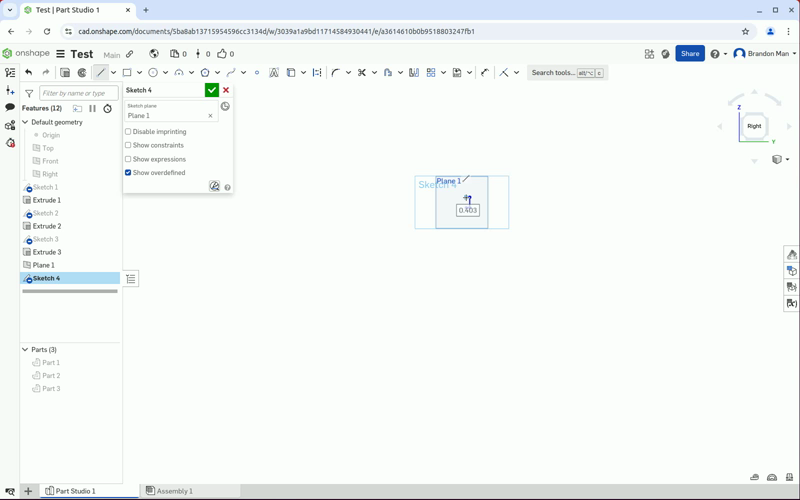
mouse_move(496, 197)
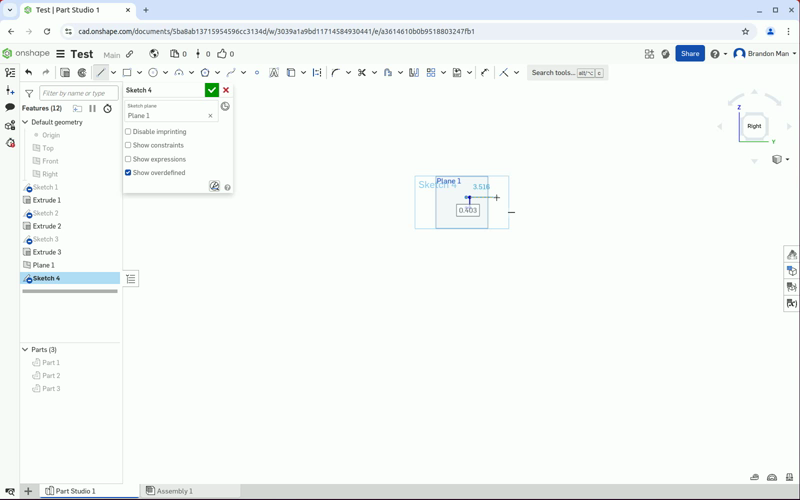
key_down(shift)
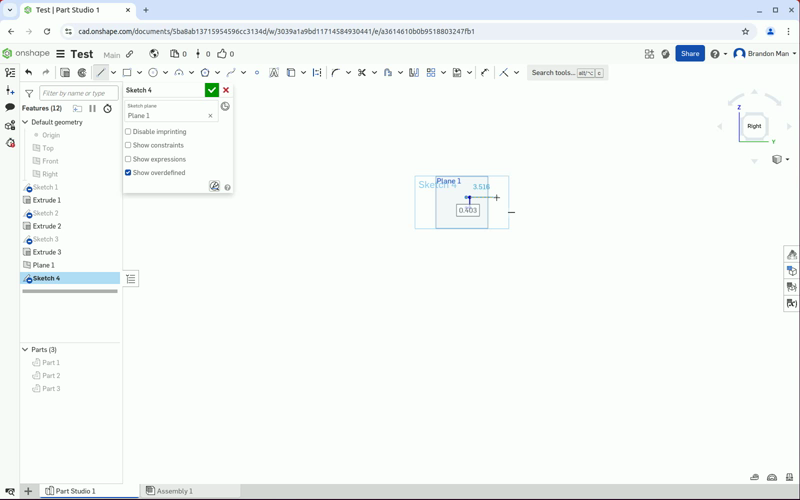
mouse_move(466, 207)
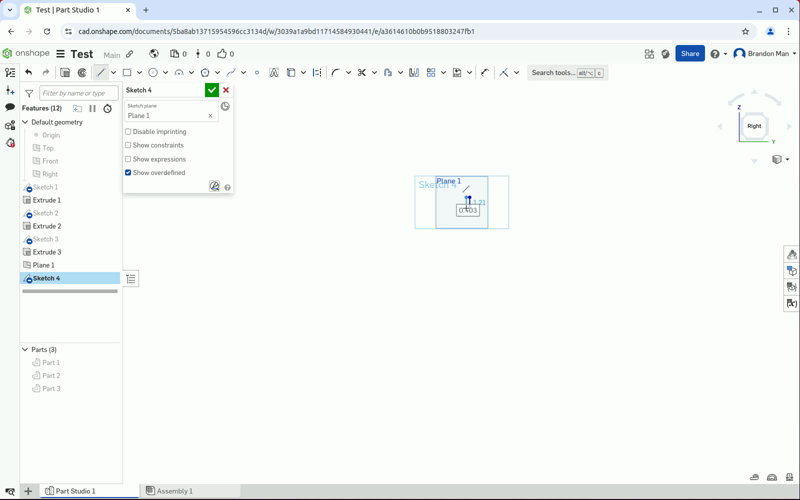
scroll(6)
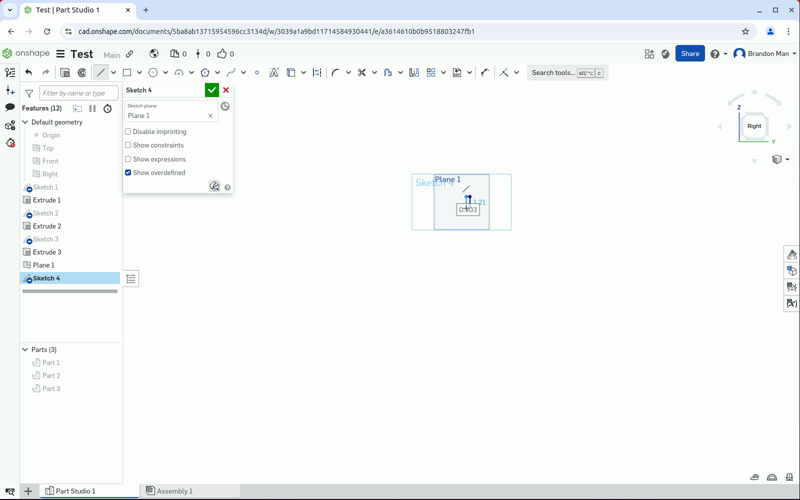
scroll(6)
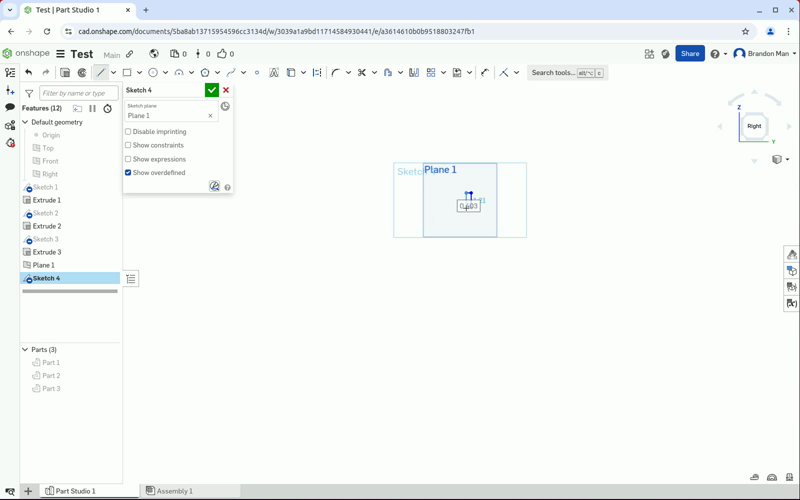
scroll(6)
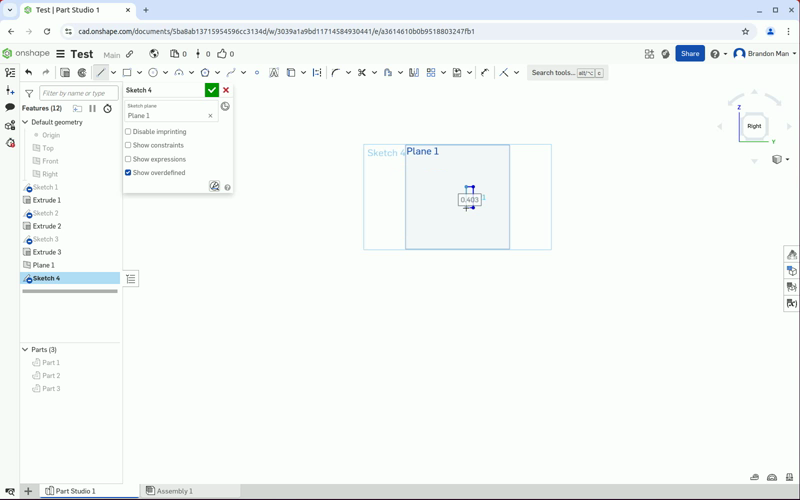
scroll(6)
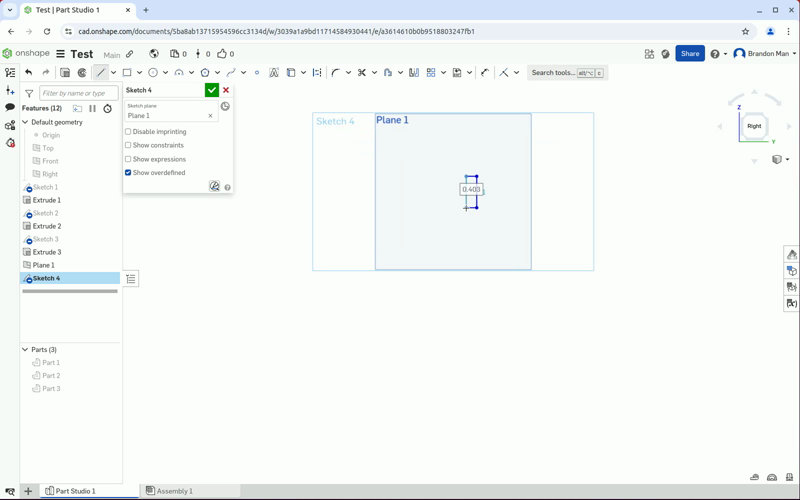
scroll(6)
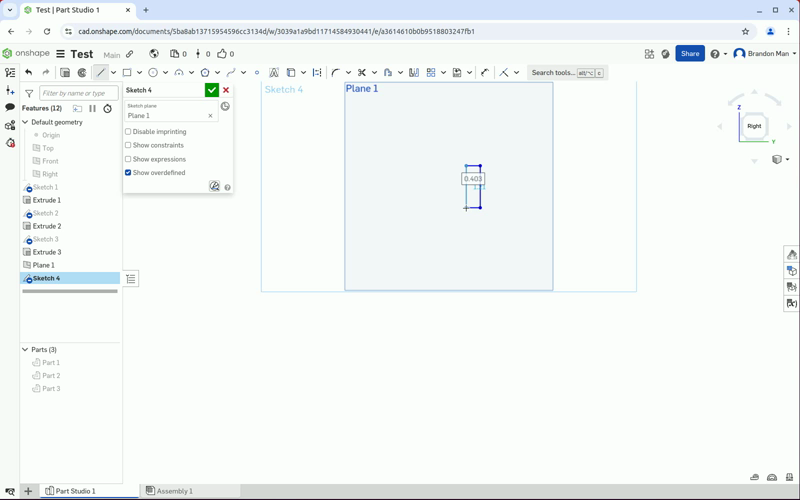
scroll(6)
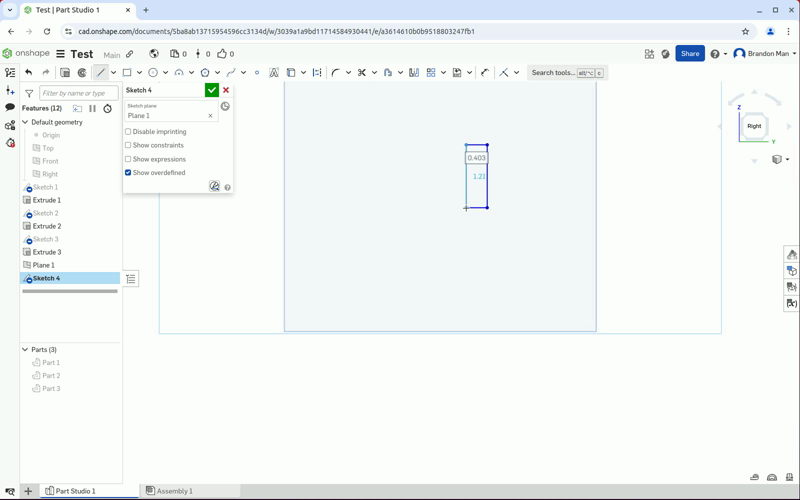
scroll(6)
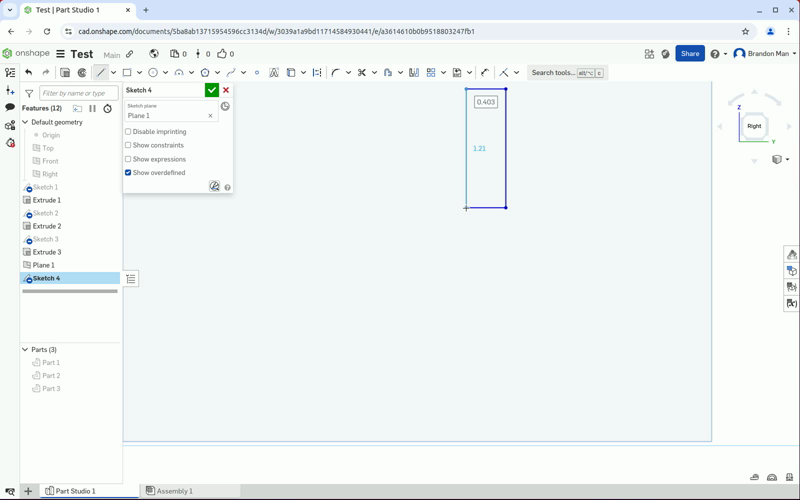
key_up(shift)
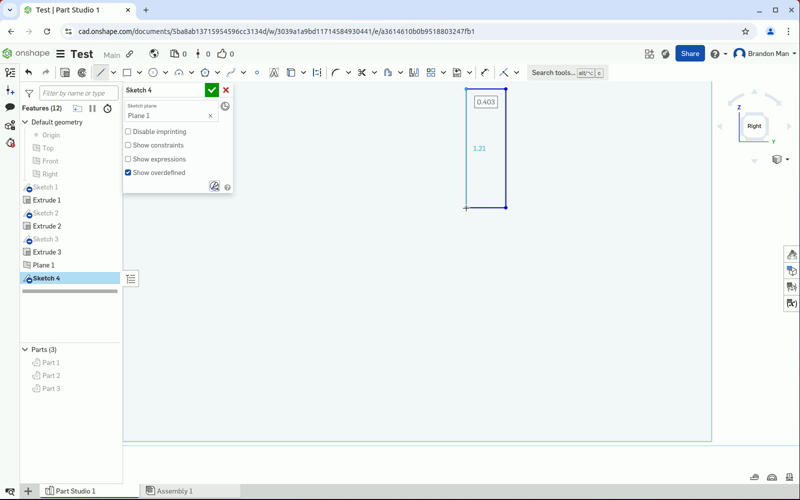
click(466, 207)
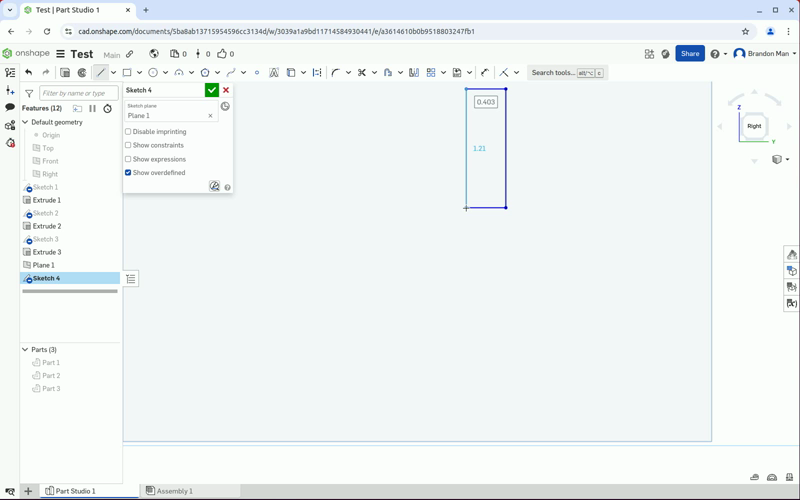
scroll(-6)
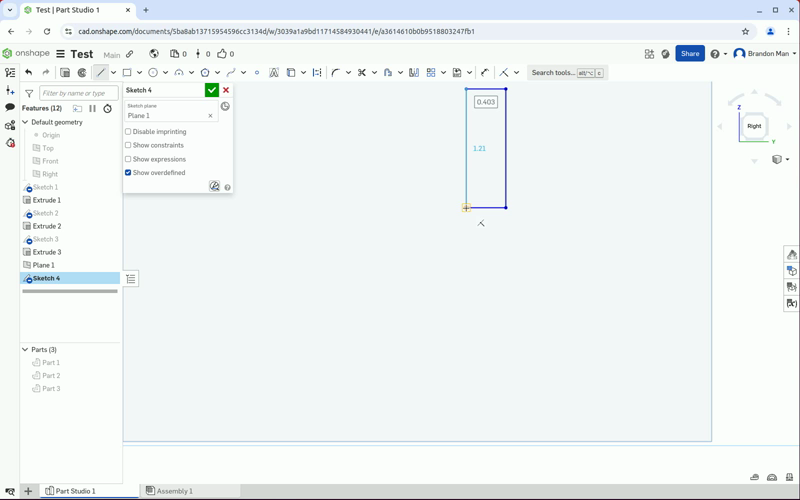
scroll(-6)
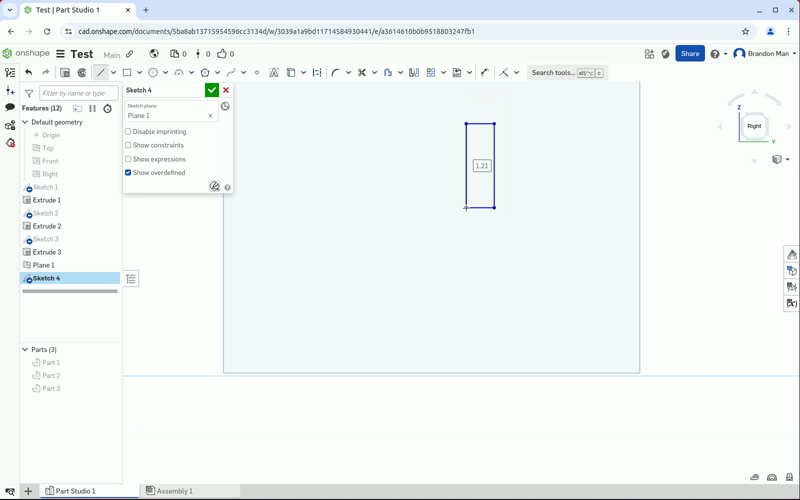
scroll(-6)
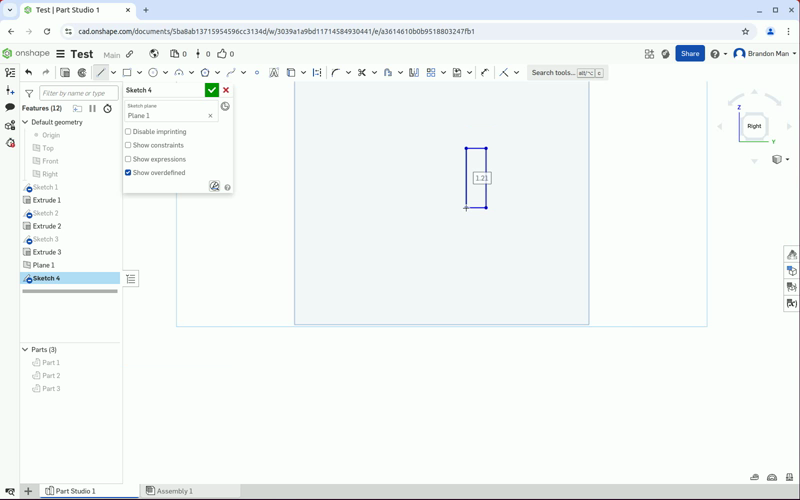
scroll(-6)
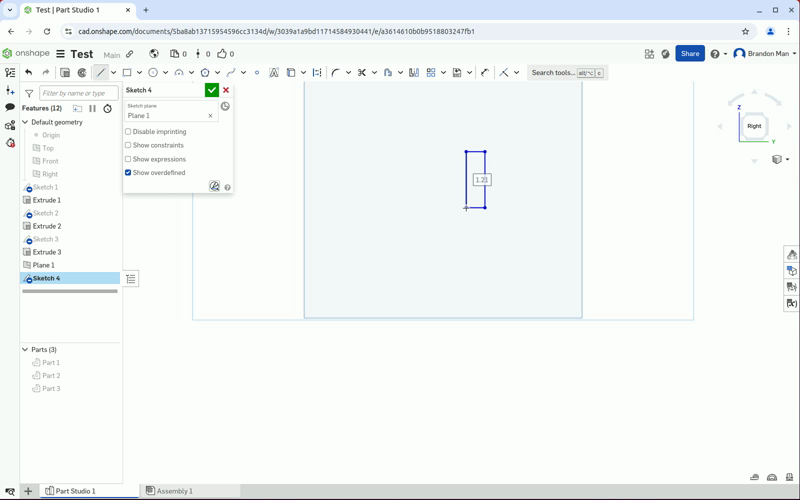
scroll(-6)
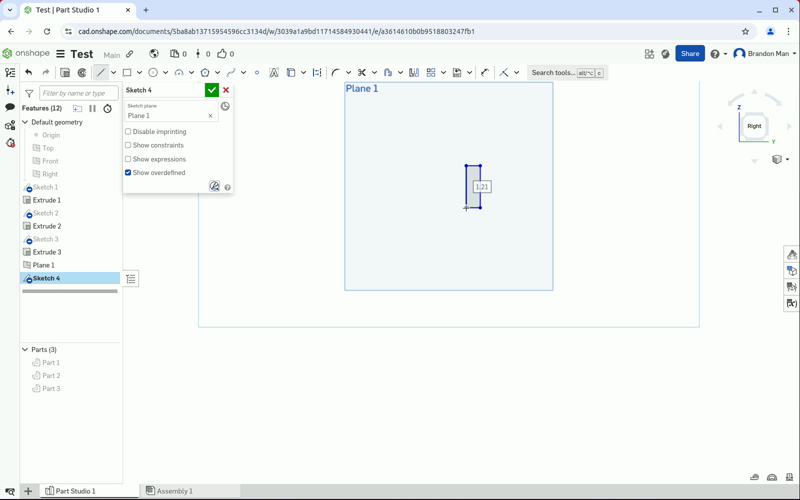
scroll(-6)
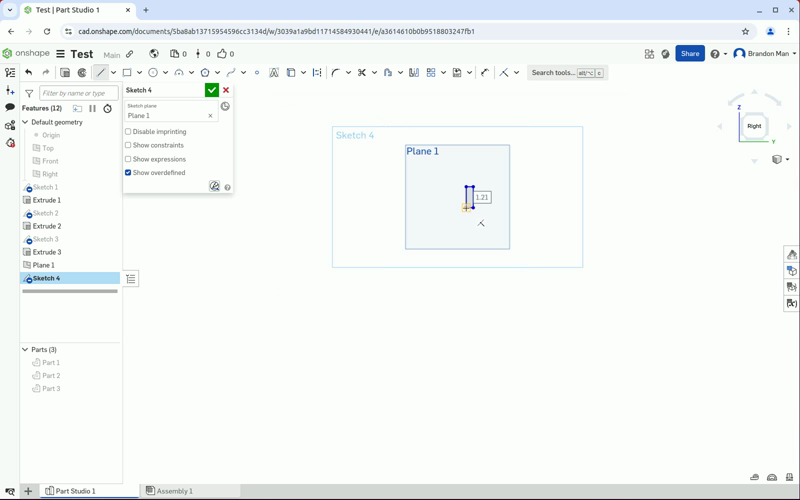
scroll(-6)
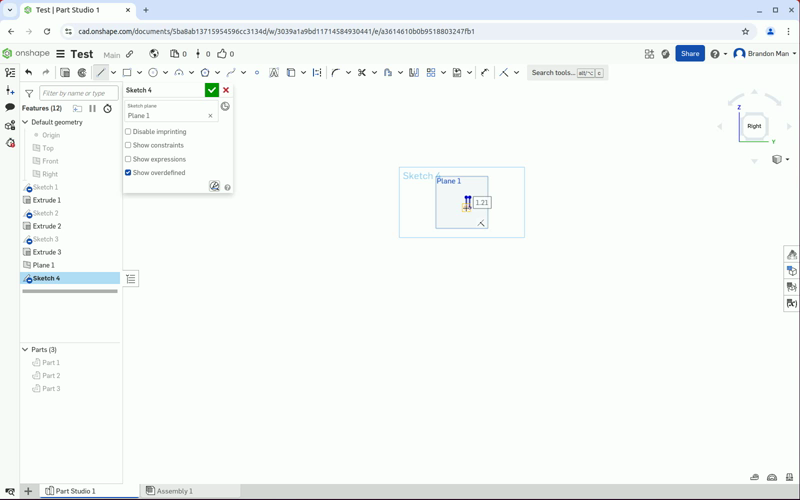
key(esc)
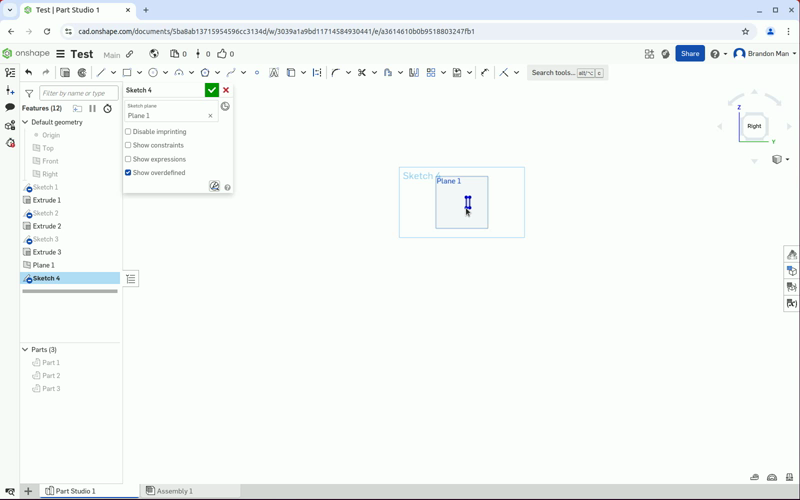
mouse_move(467, 207)
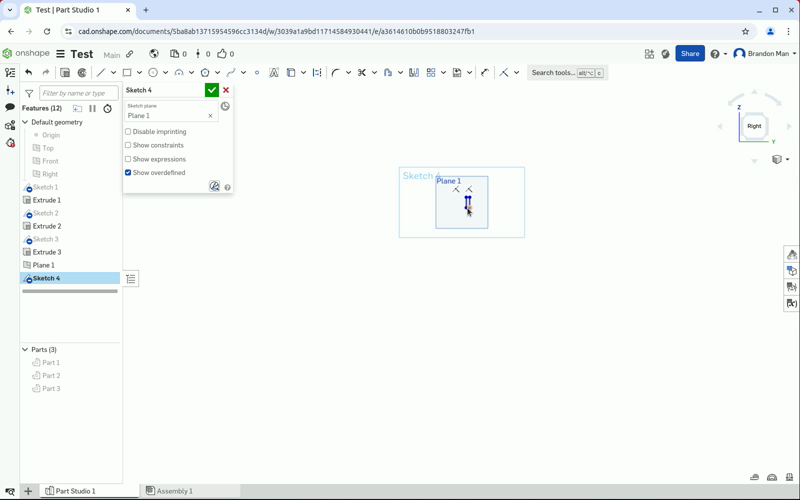
scroll(6)
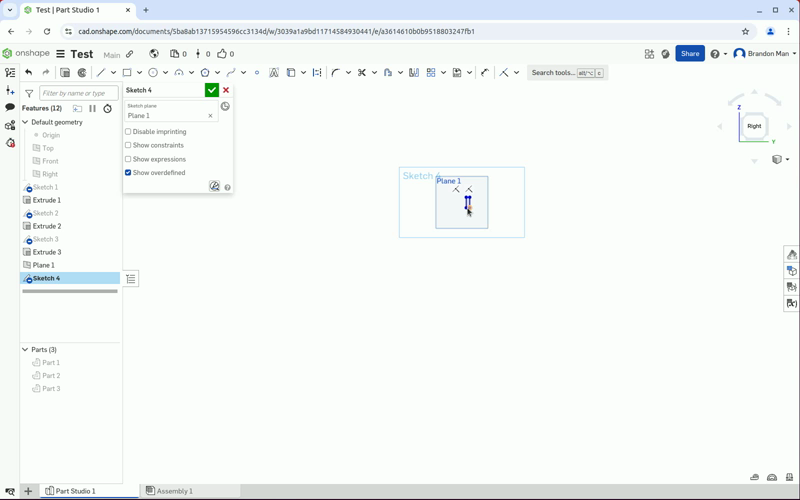
scroll(6)
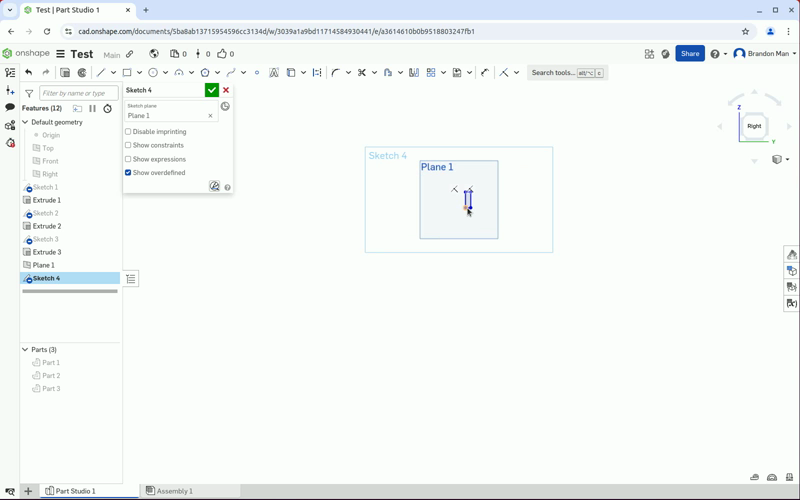
scroll(6)
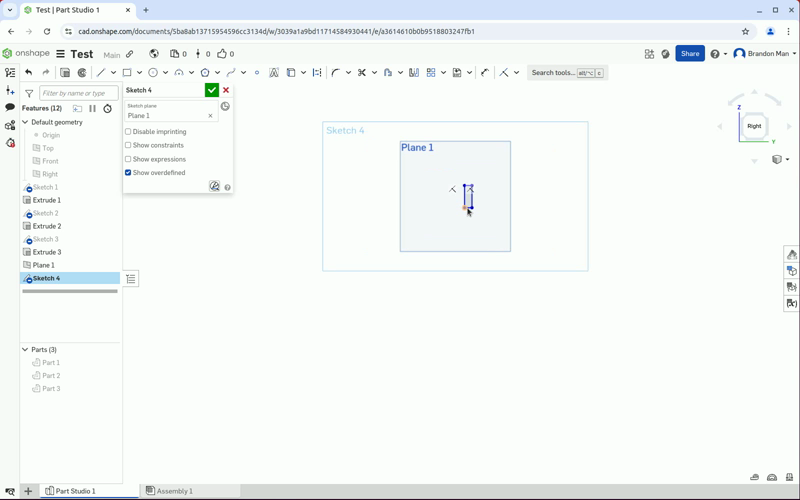
scroll(6)
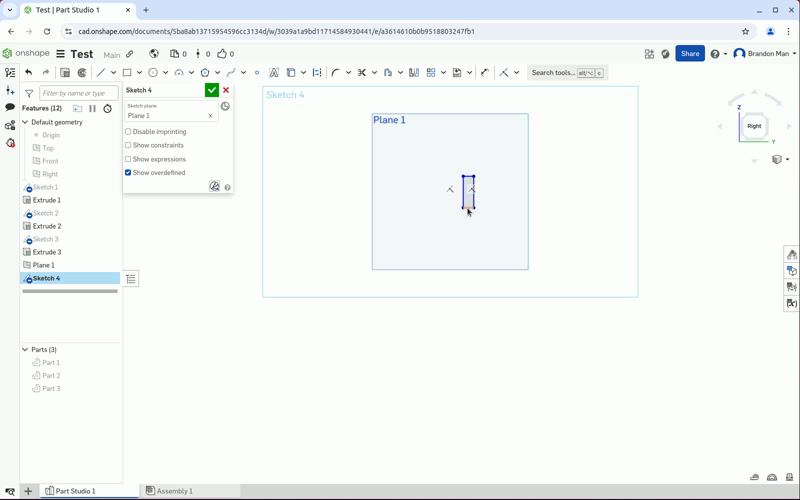
scroll(6)
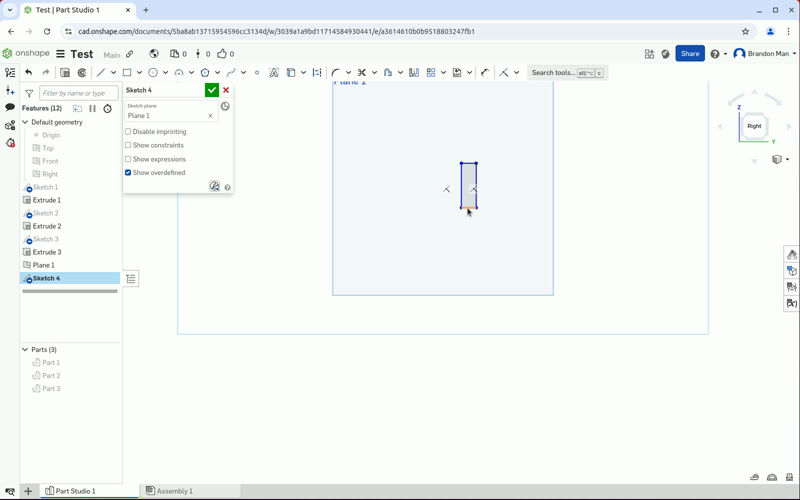
scroll(6)
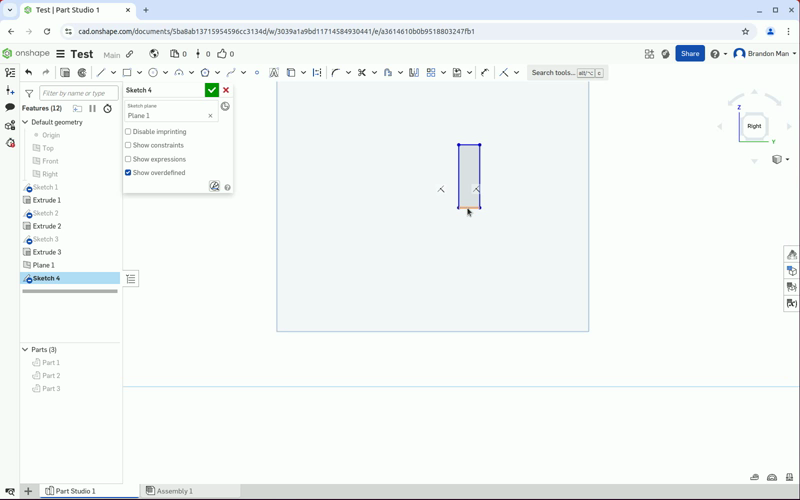
scroll(6)
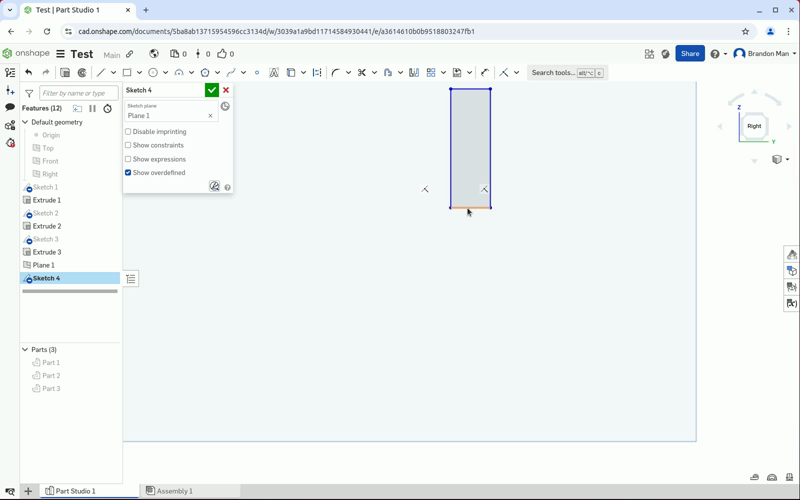
click(467, 207)
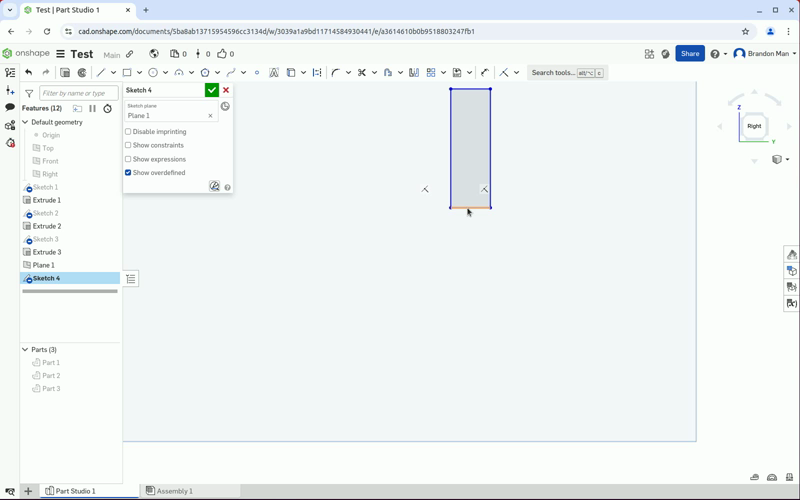
scroll(-6)
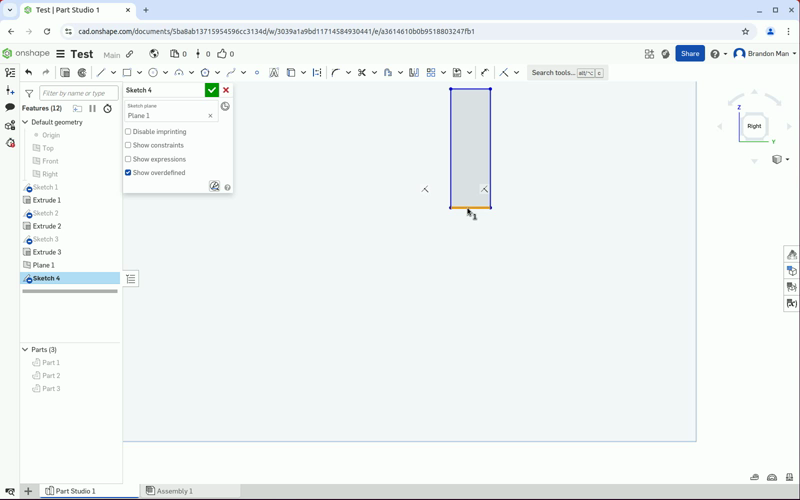
scroll(-6)
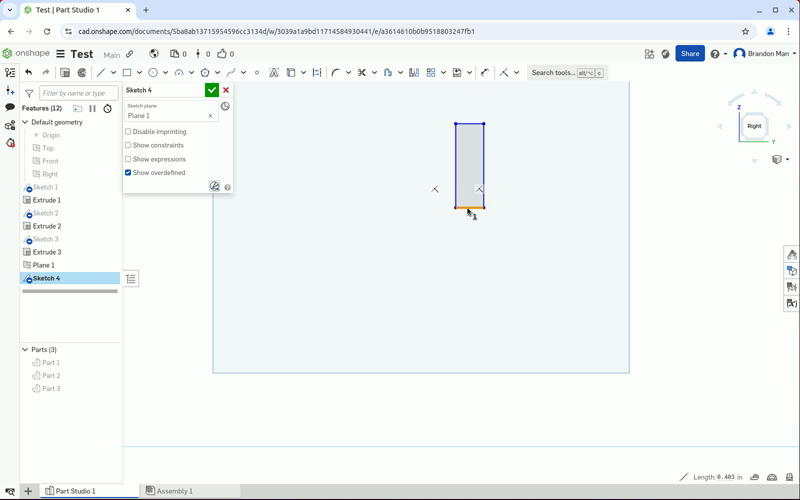
scroll(-6)
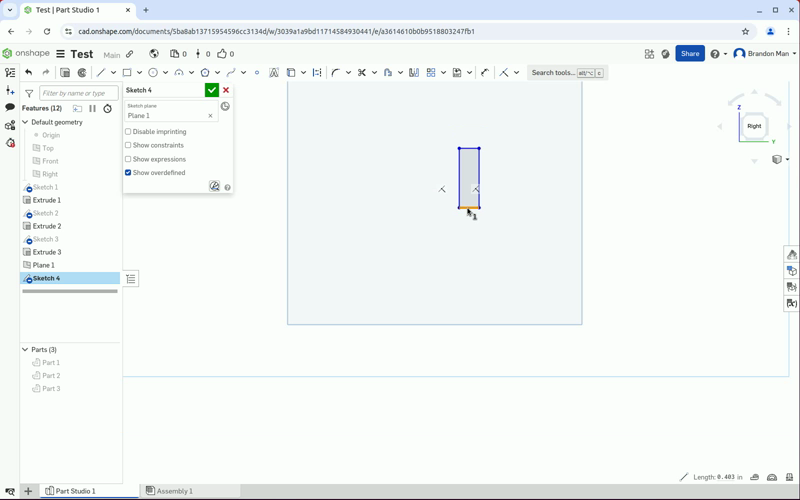
scroll(-6)
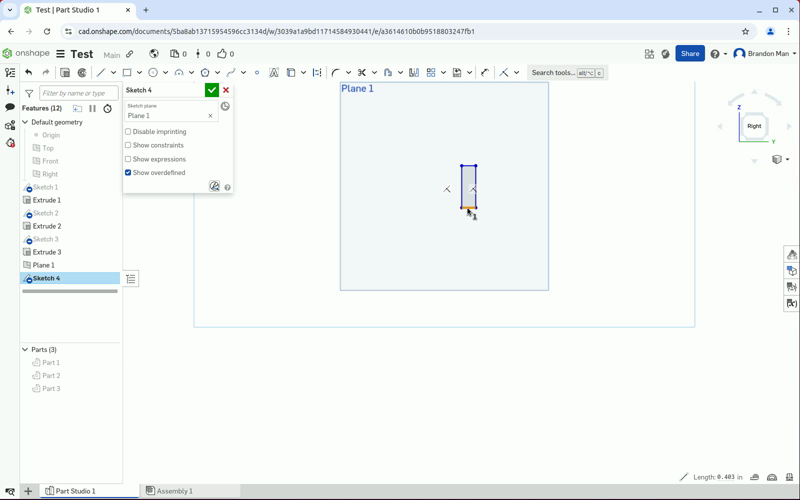
scroll(-6)
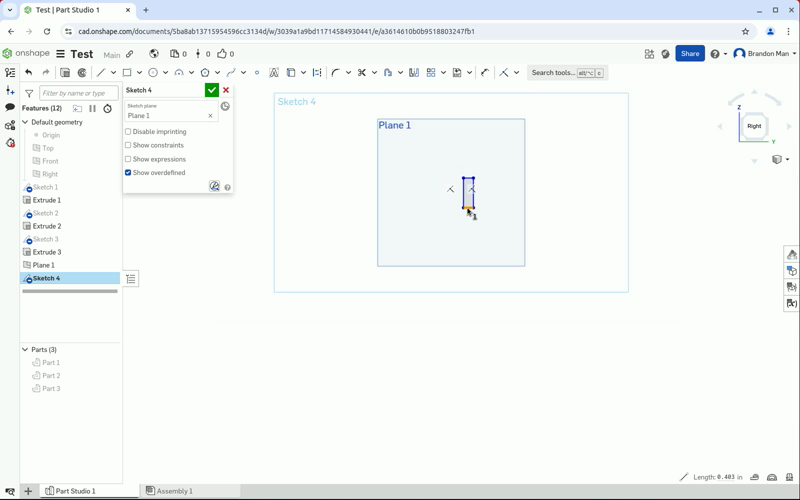
scroll(-6)
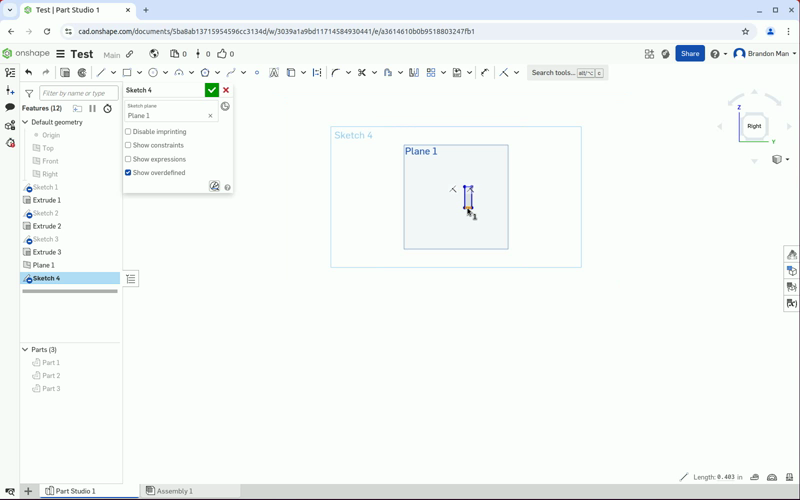
scroll(-6)
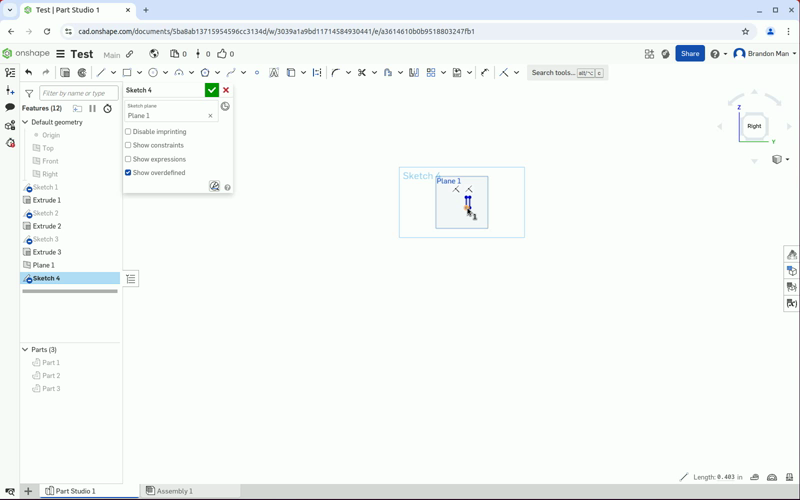
mouse_move(73, 352)
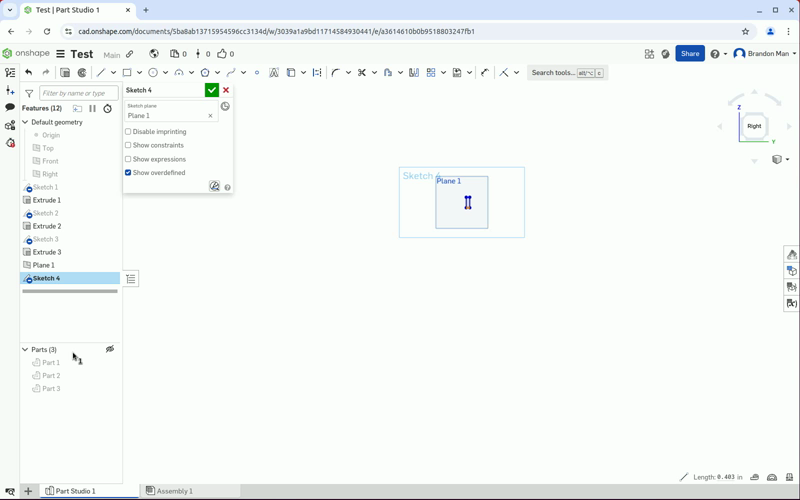
key(shift+y)
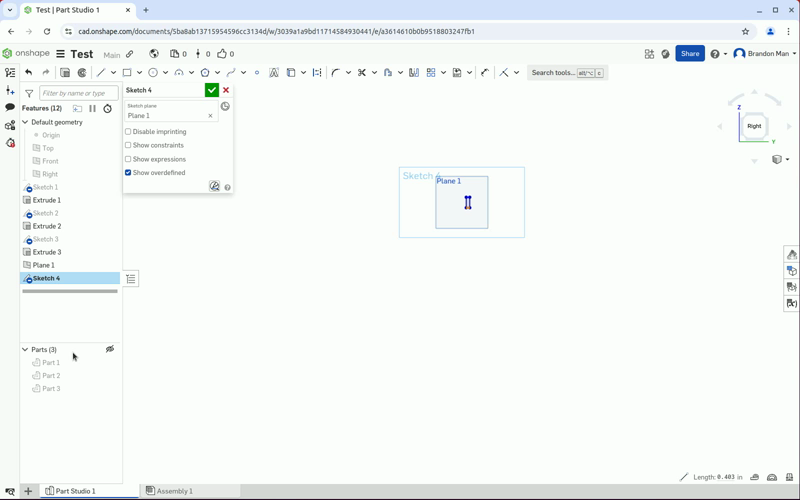
key(shift+e)
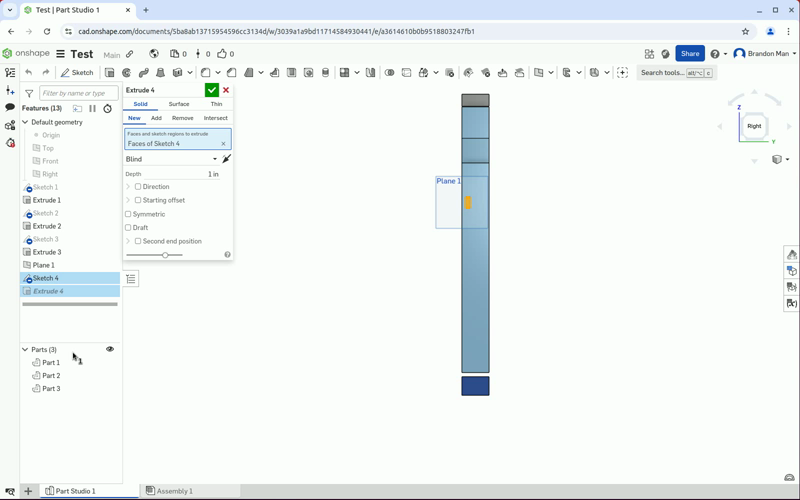
mouse_move(143, 106)
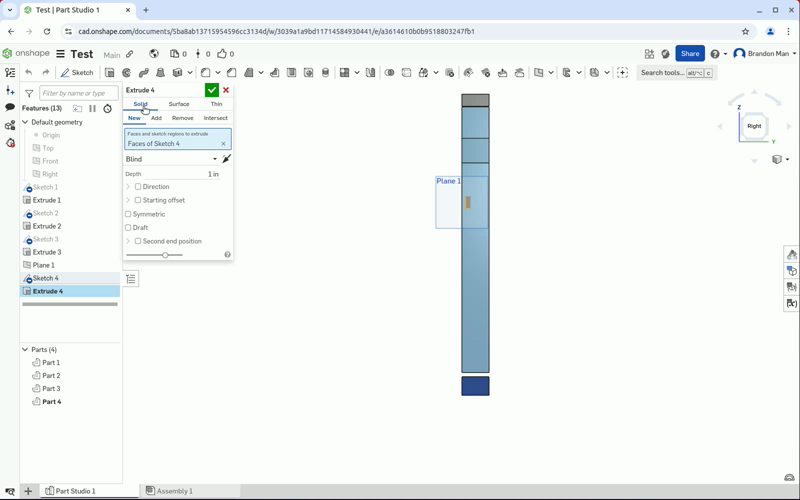
click(143, 106)
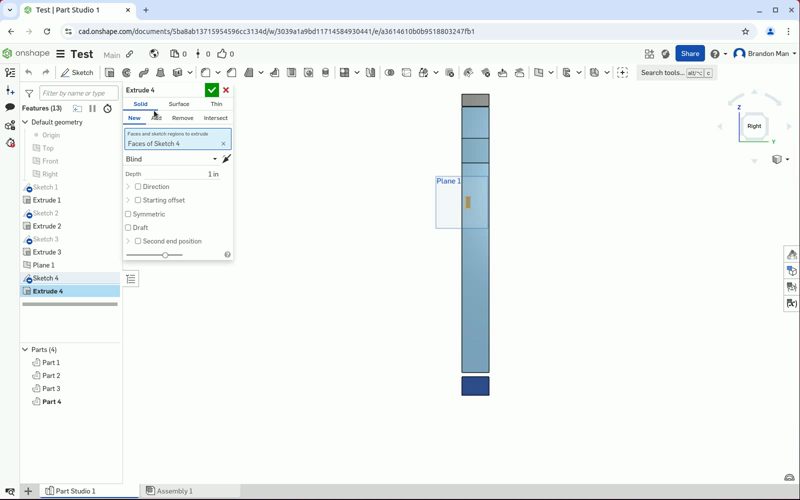
mouse_move(186, 120)
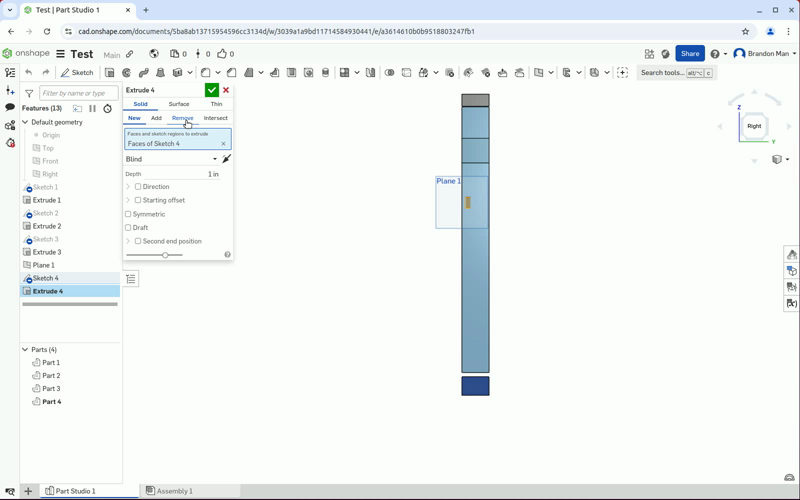
click(186, 120)
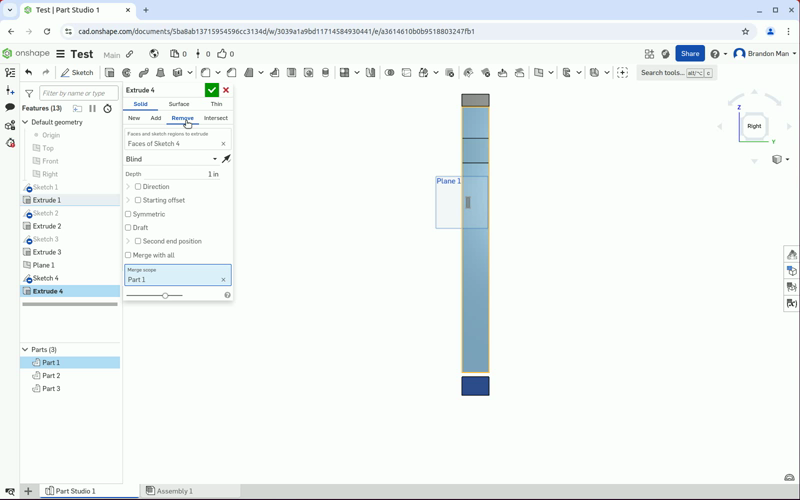
key(tab, 4)
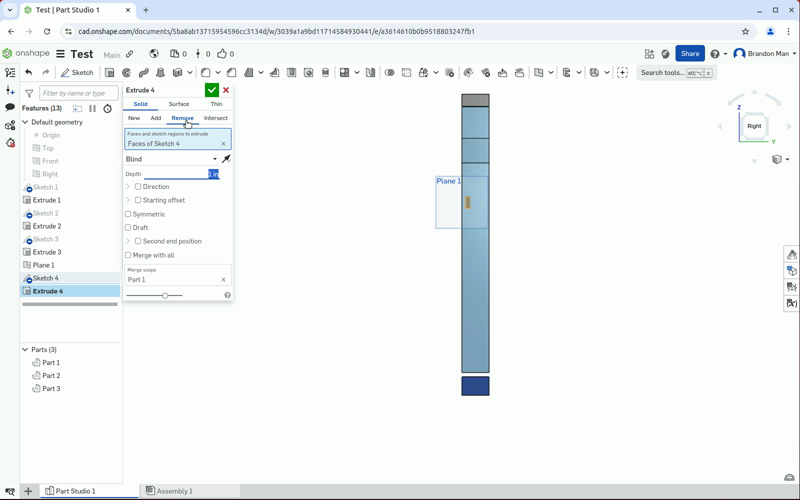
text(1.444)
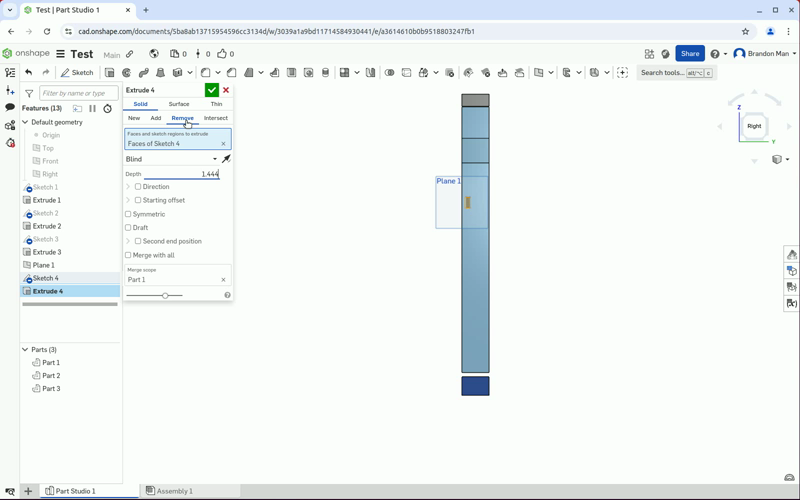
key(tab, 6)
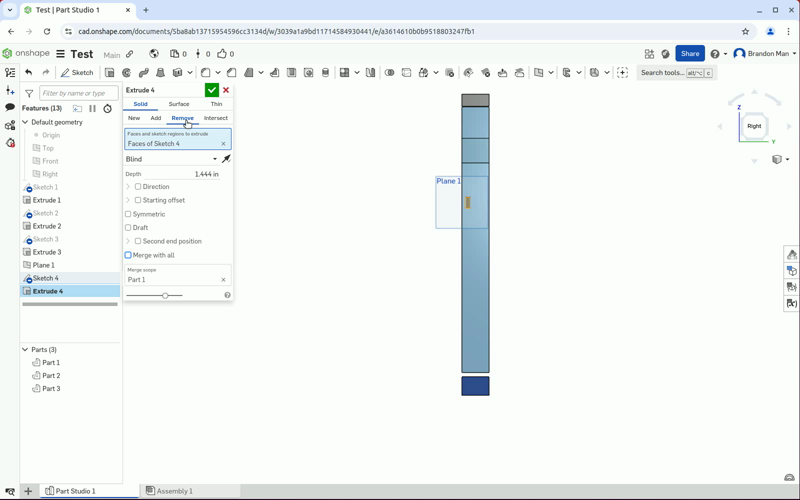
key(space)
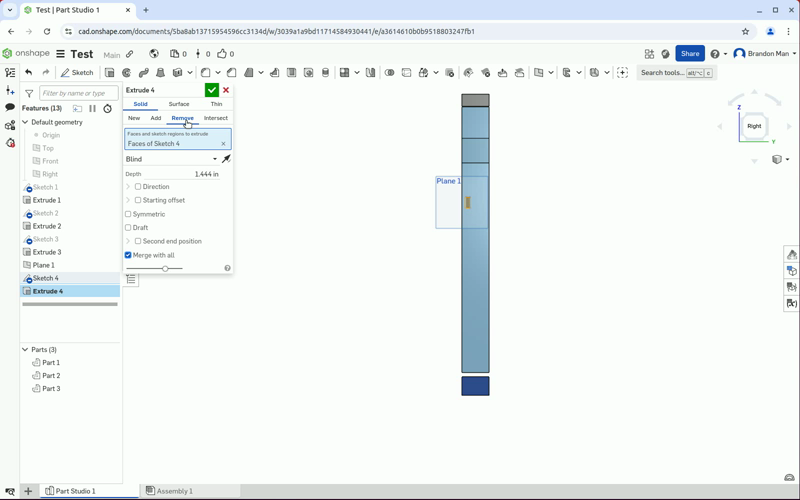
key(enter)
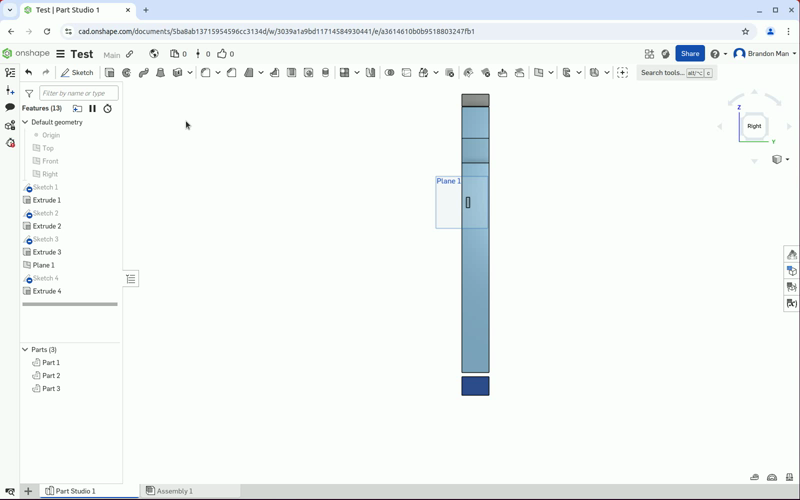
key(shift+h)
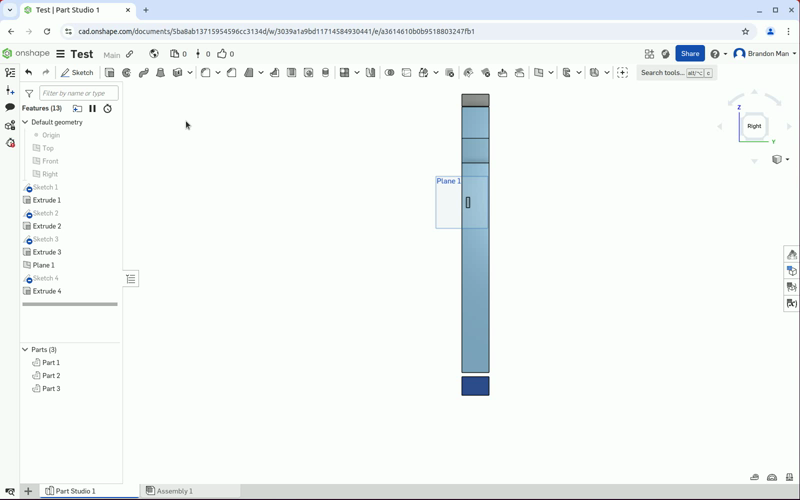
key(shift+h)
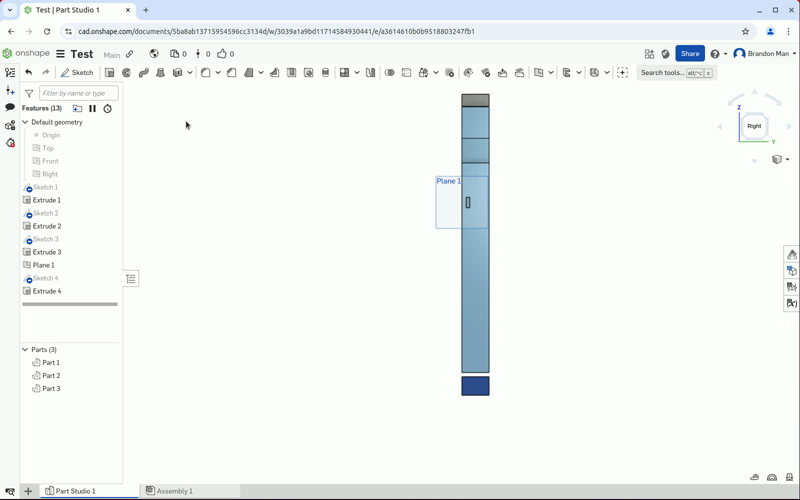
mouse_move(73, 189)
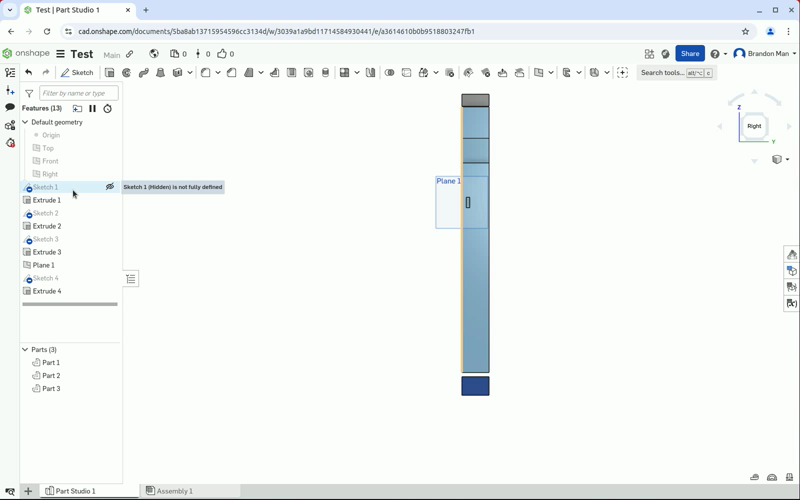
click(73, 189)
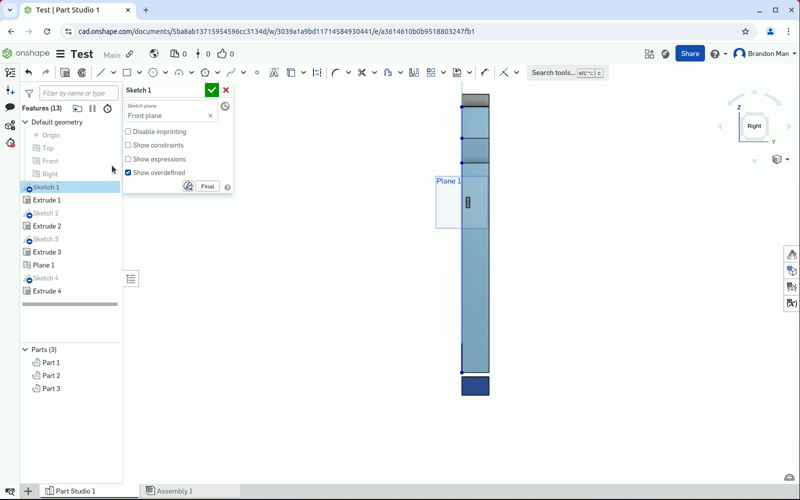
mouse_move(229, 92)
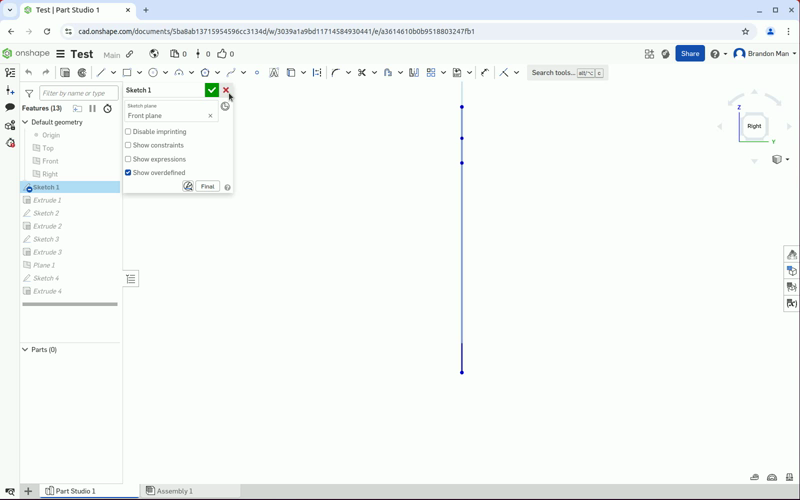
click(229, 92)
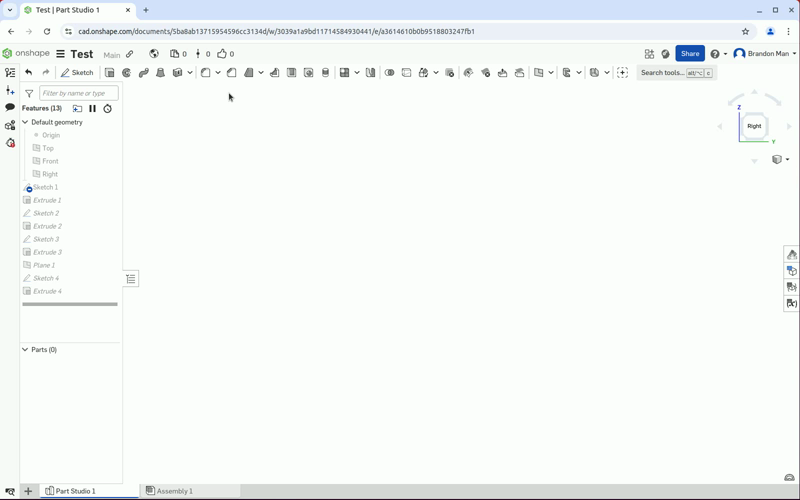
mouse_move(73, 352)
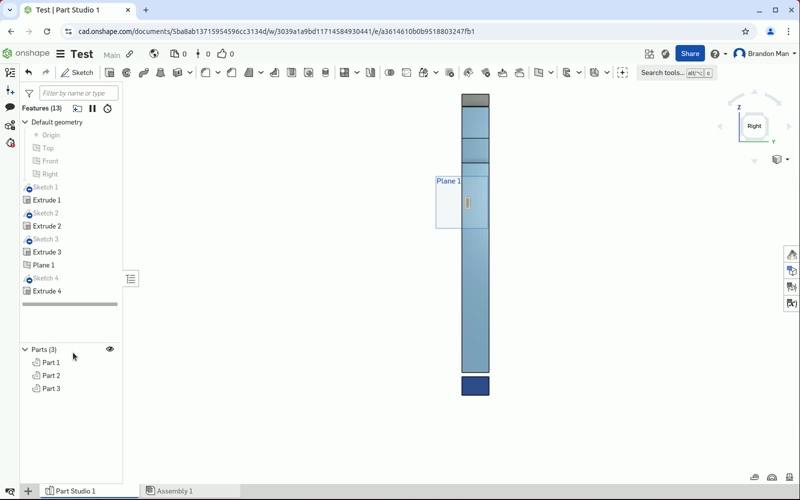
key(y)
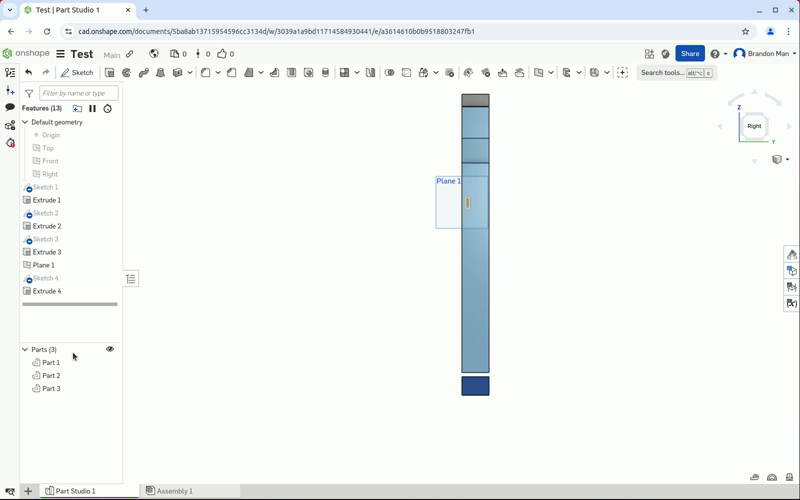
key(shift+p)
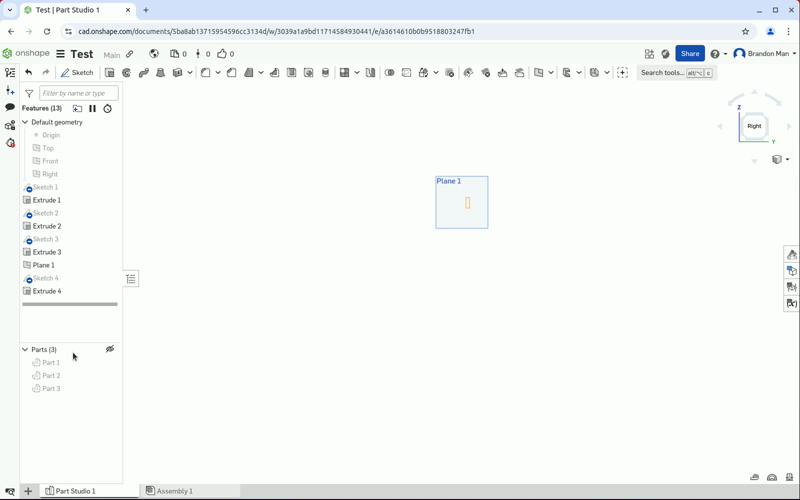
key(space)
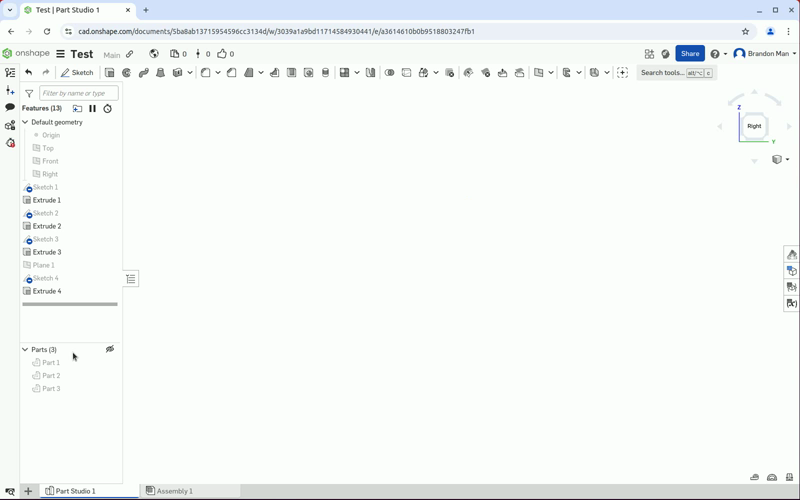
key_down(shift)
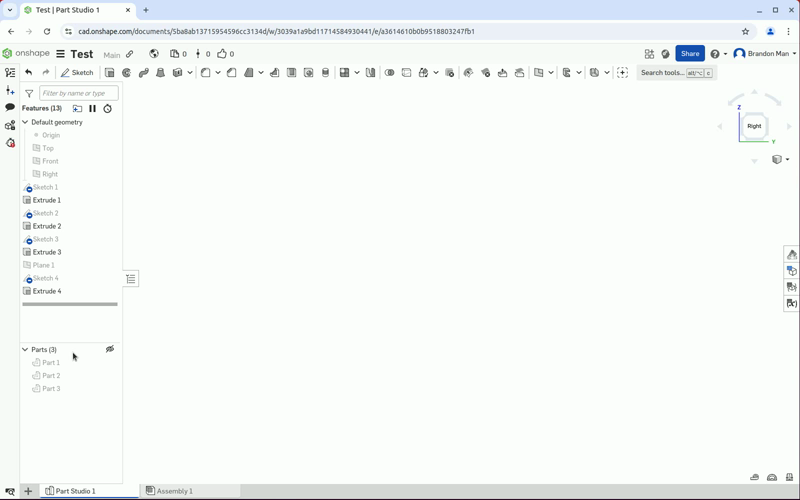
key(right)
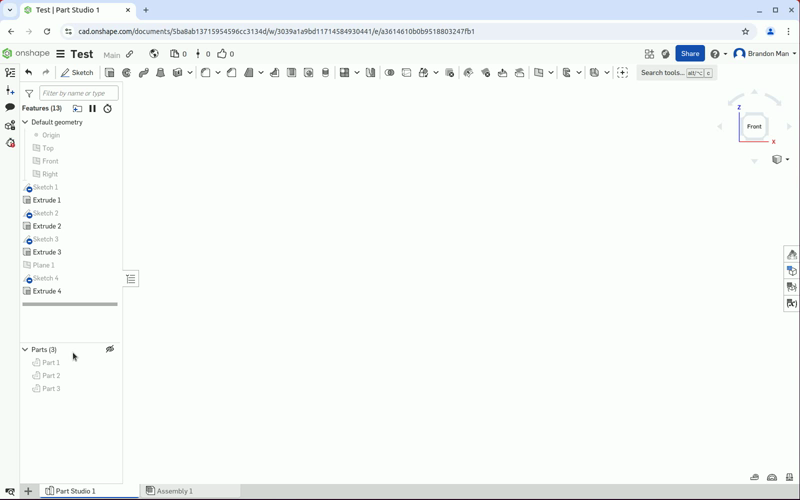
key_up(shift)
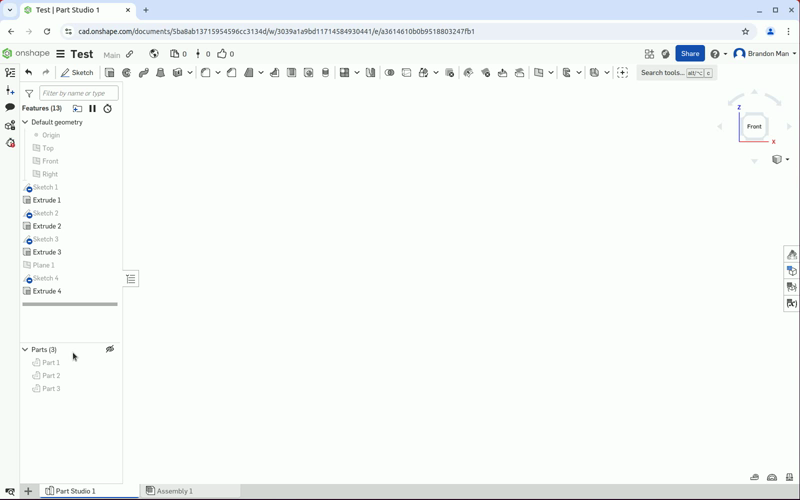
mouse_move(73, 352)
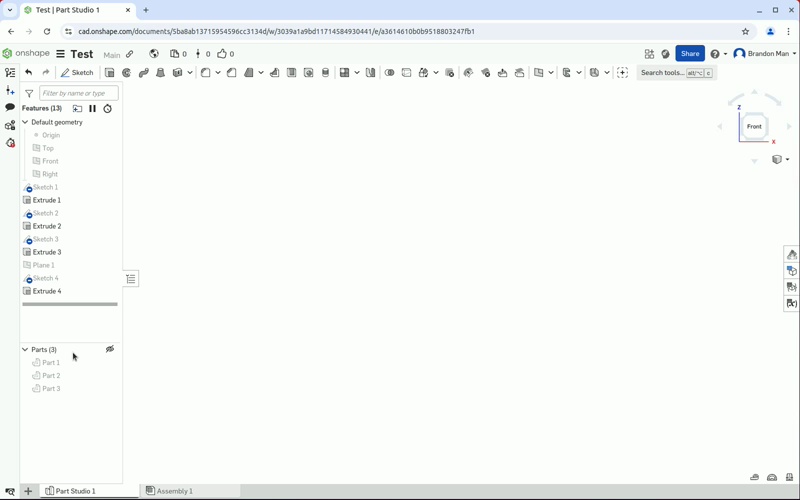
key(shift+y)
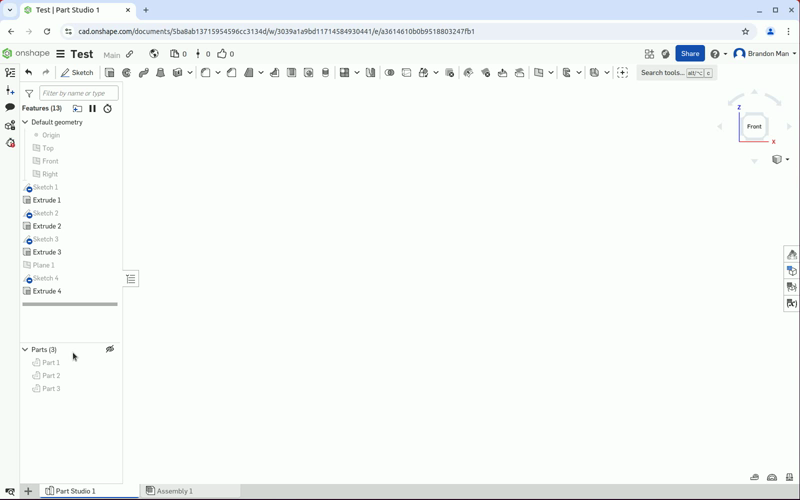
key(shift+s)
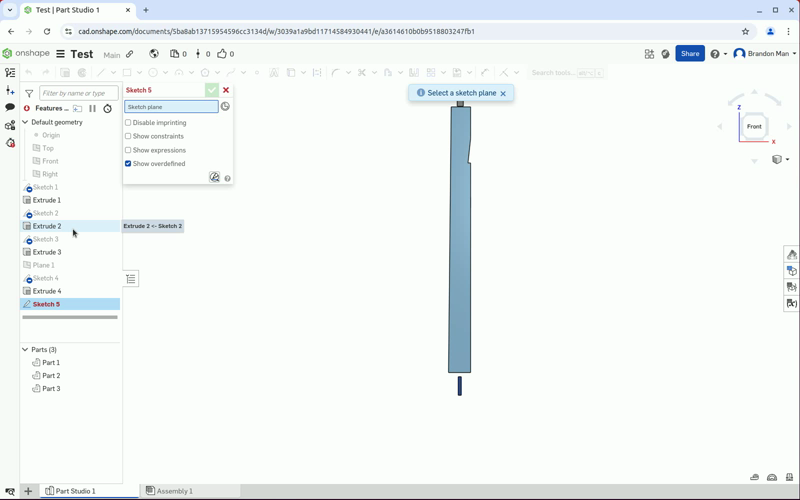
scroll(3)
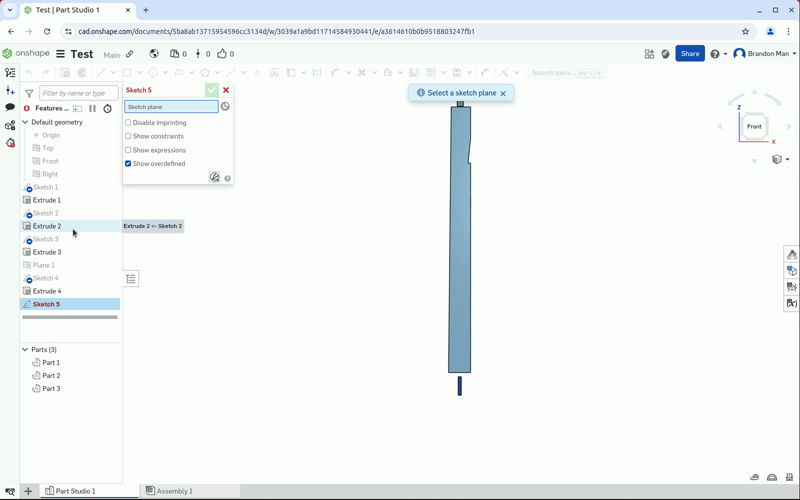
mouse_move(73, 163)
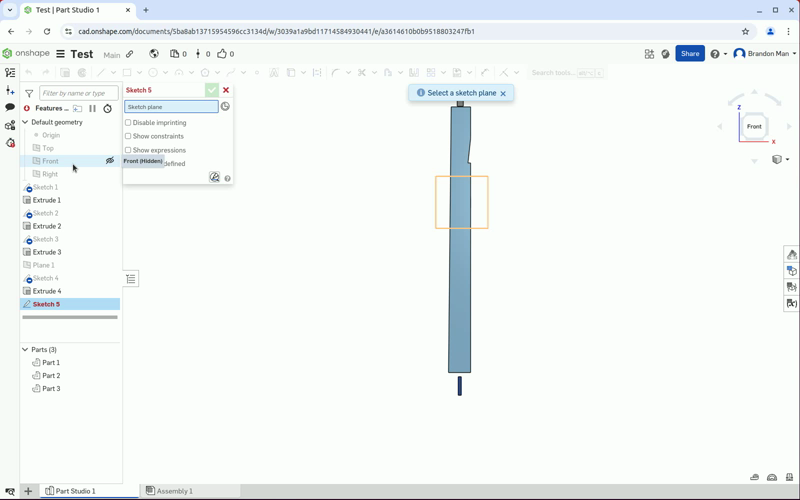
click(73, 163)
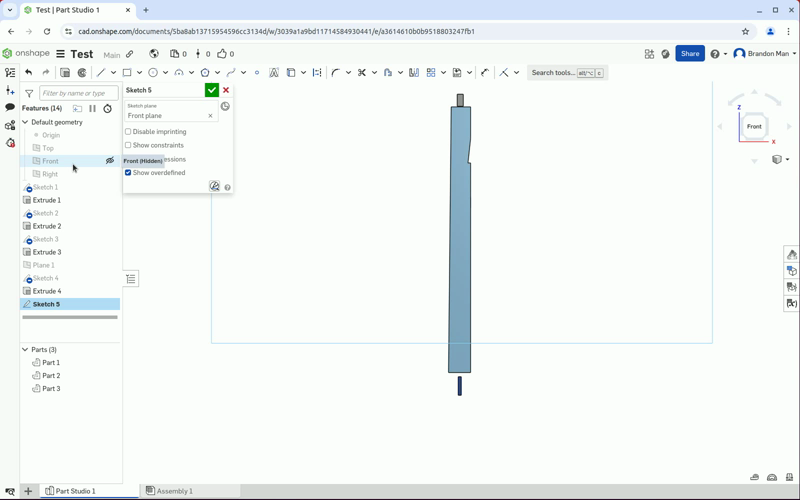
mouse_move(73, 352)
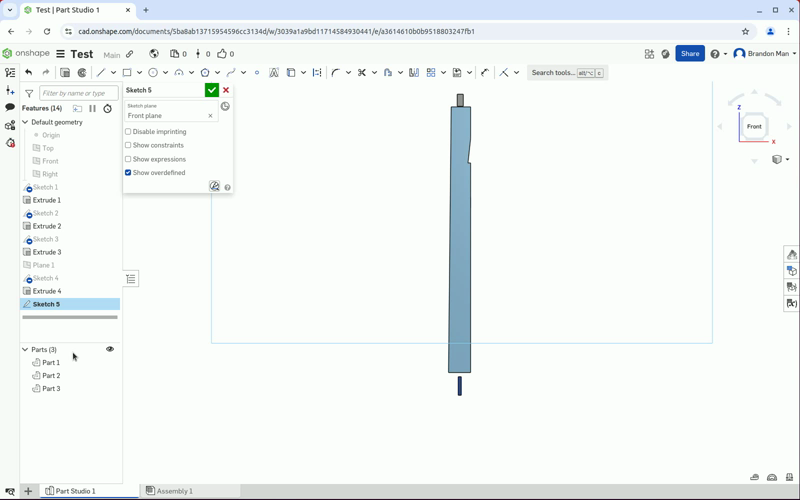
key(y)
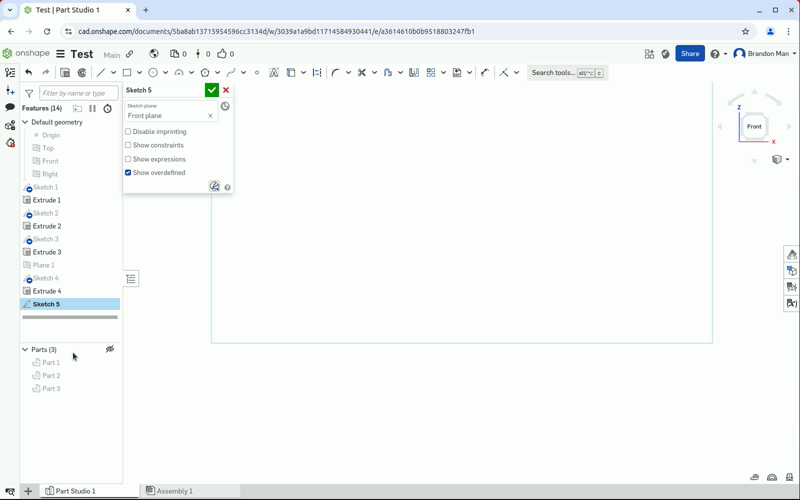
key(l)
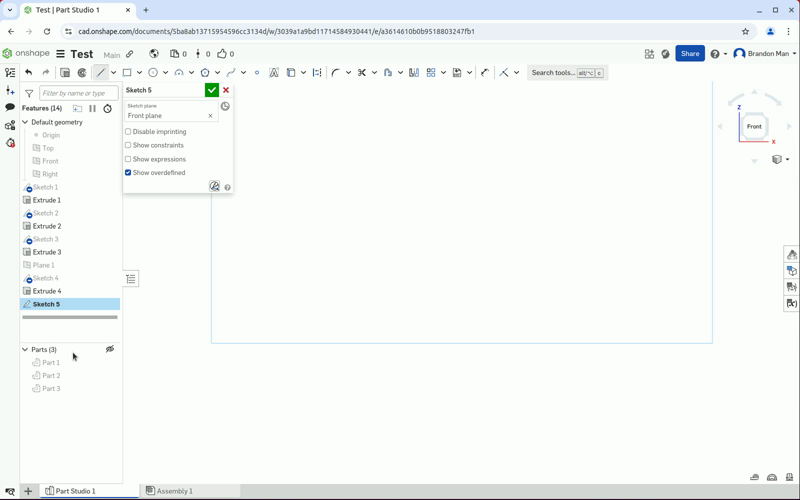
key_down(shift)
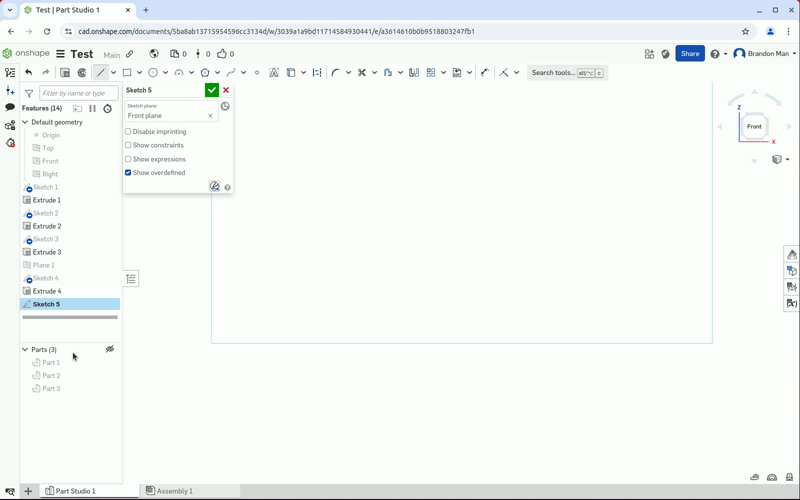
mouse_move(457, 238)
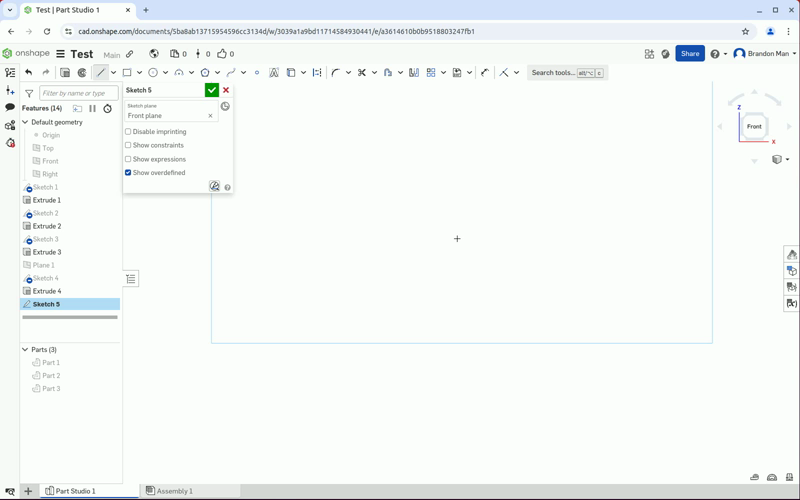
click(457, 238)
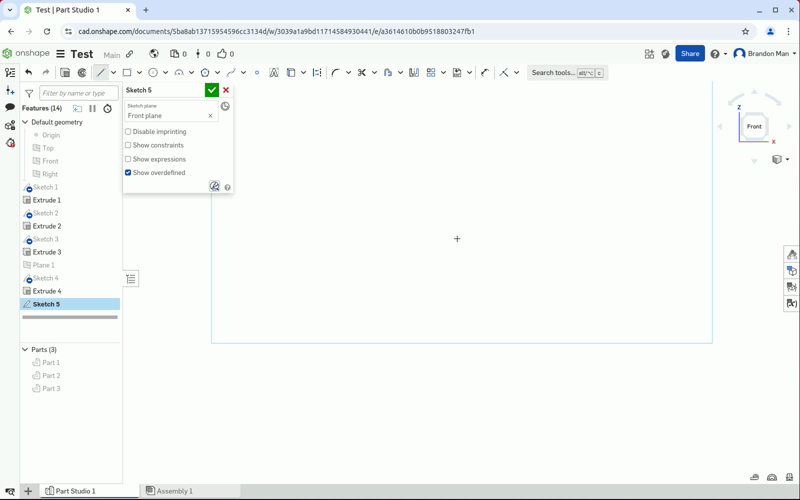
key_up(shift)
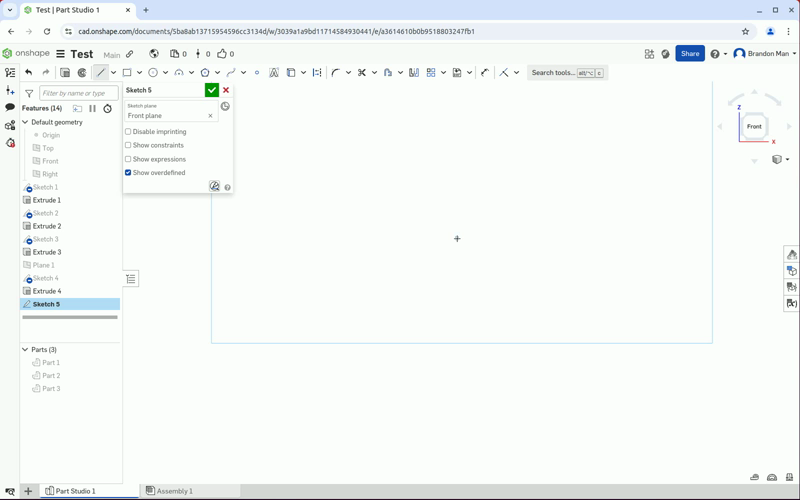
key_down(shift)
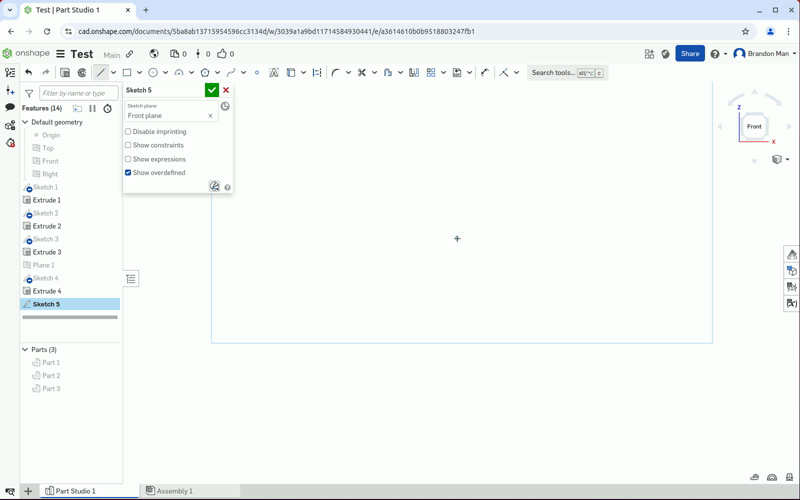
mouse_move(487, 238)
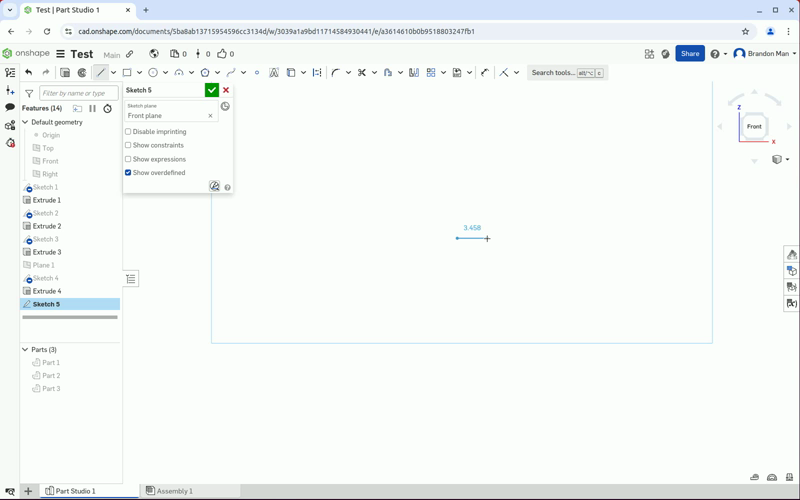
mouse_move(460, 238)
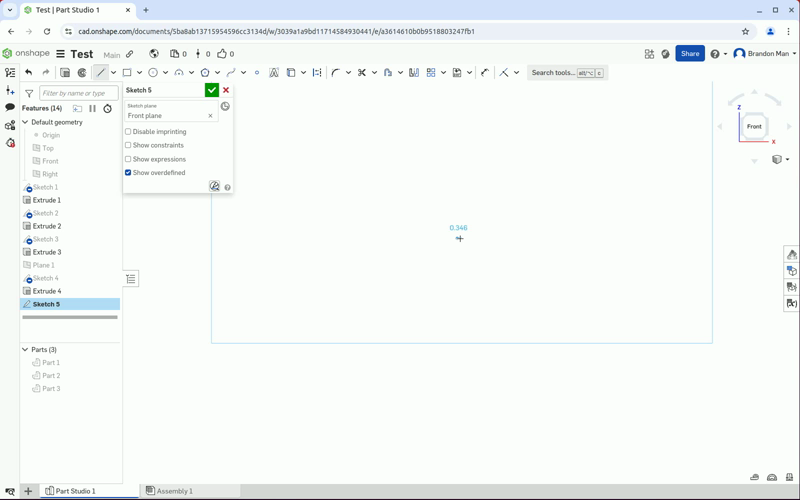
scroll(6)
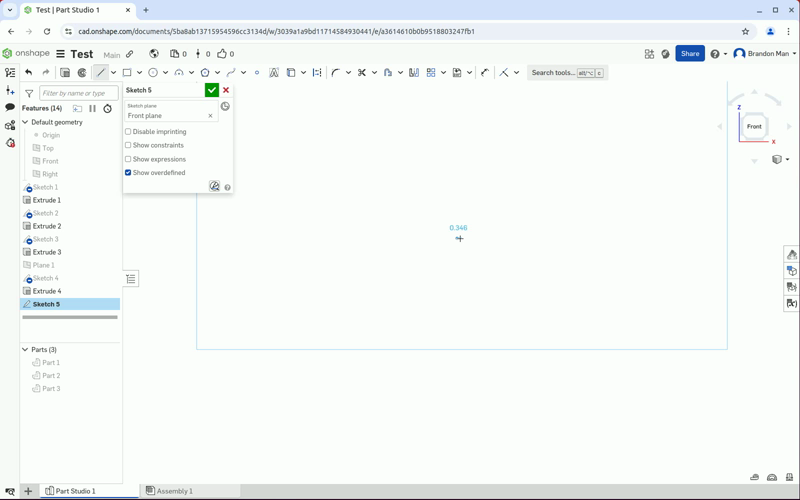
scroll(6)
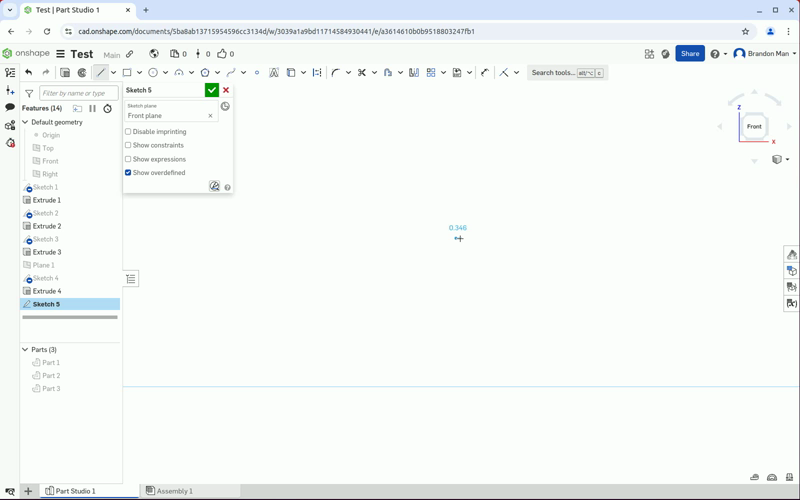
scroll(6)
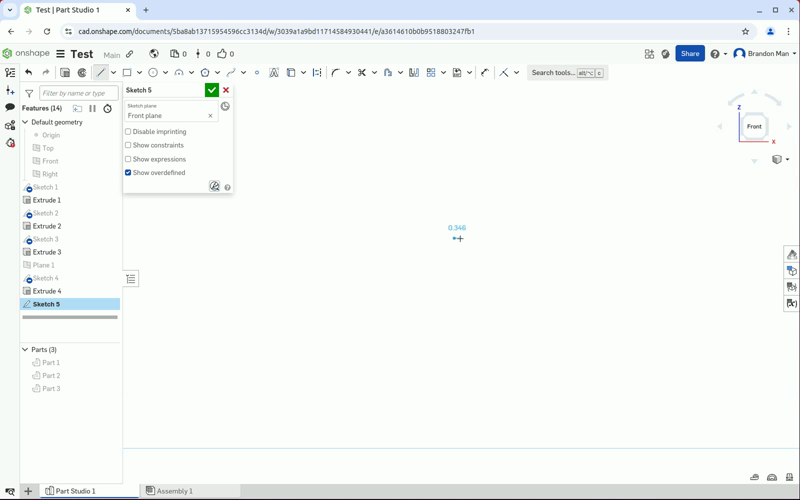
scroll(6)
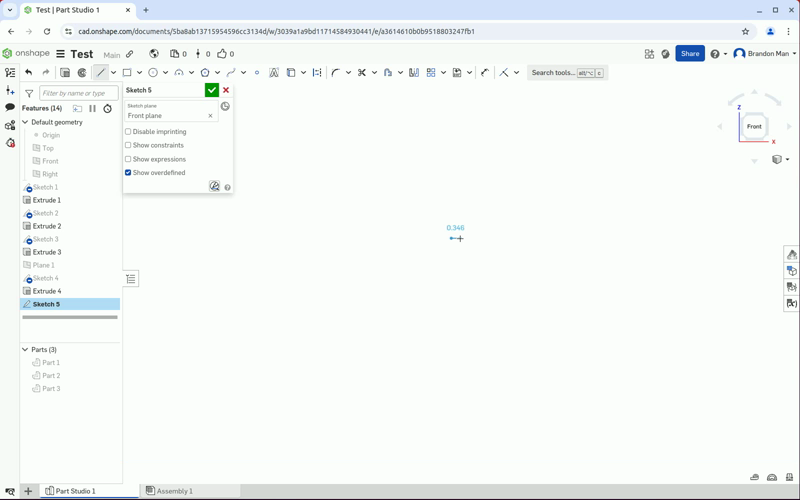
scroll(6)
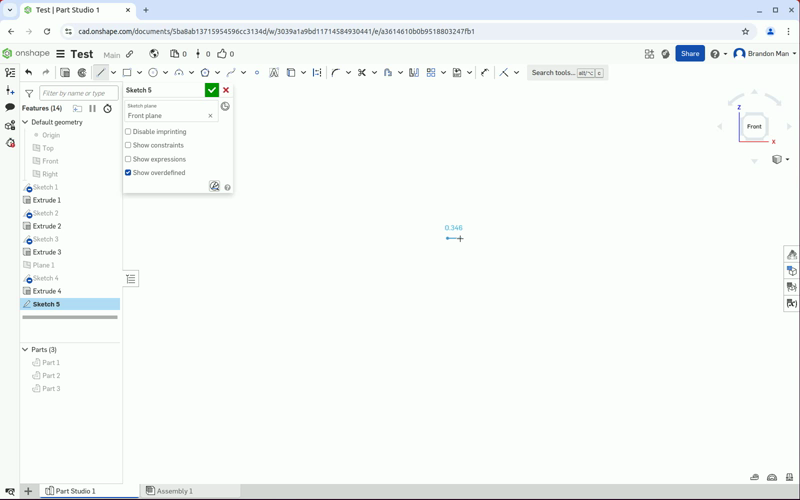
scroll(6)
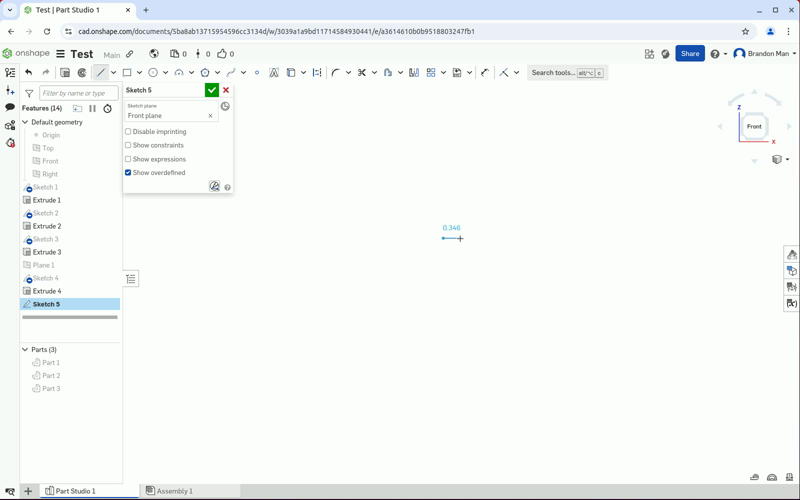
scroll(6)
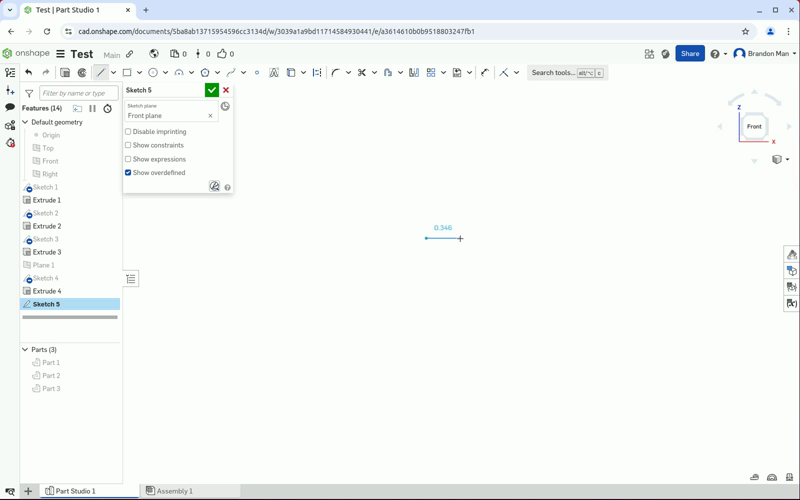
click(460, 238)
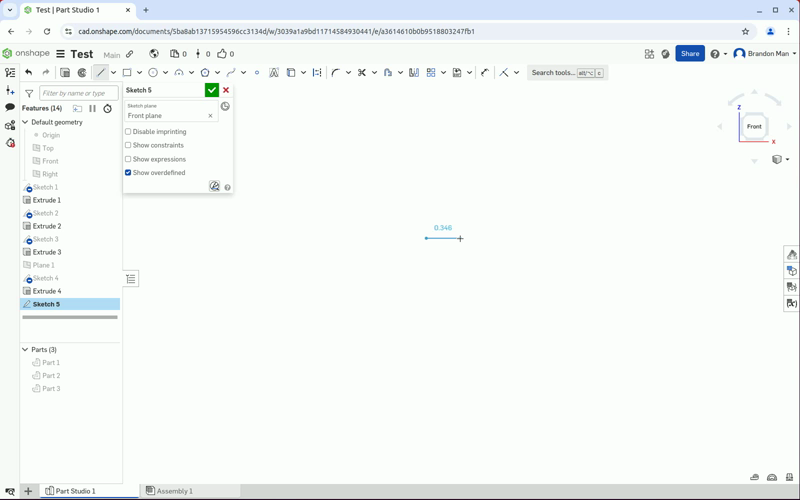
scroll(-6)
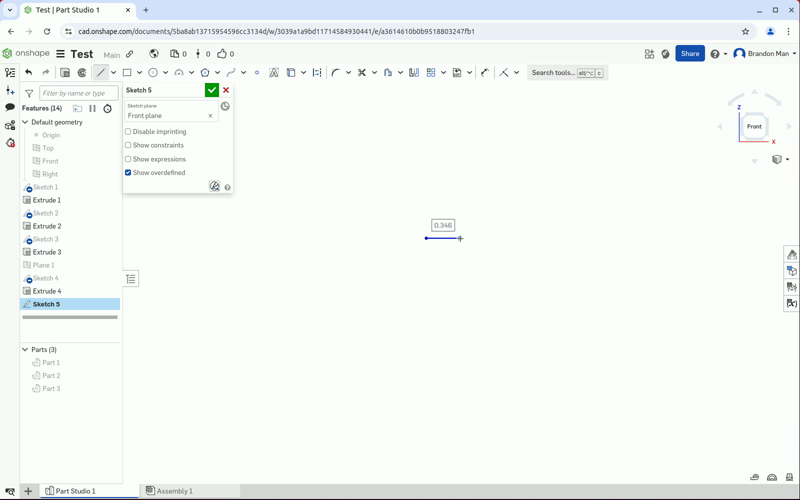
scroll(-6)
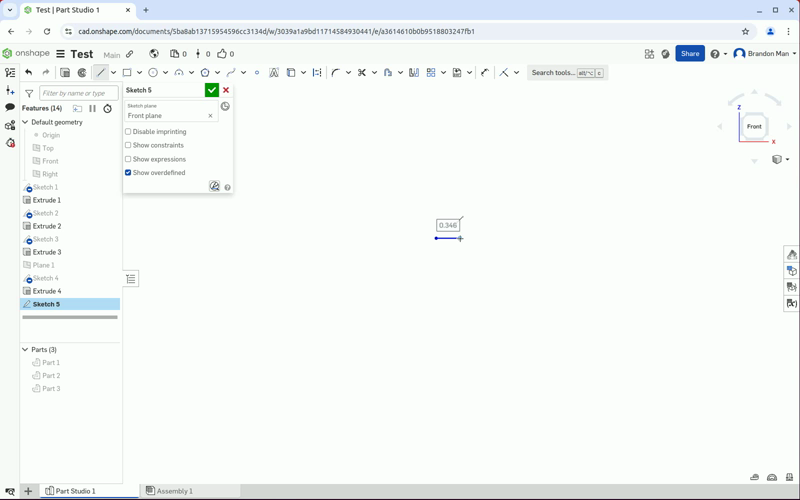
scroll(-6)
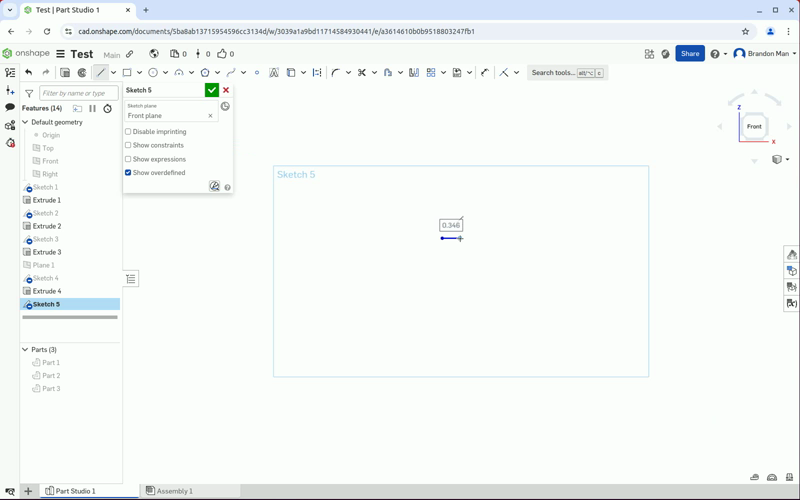
scroll(-6)
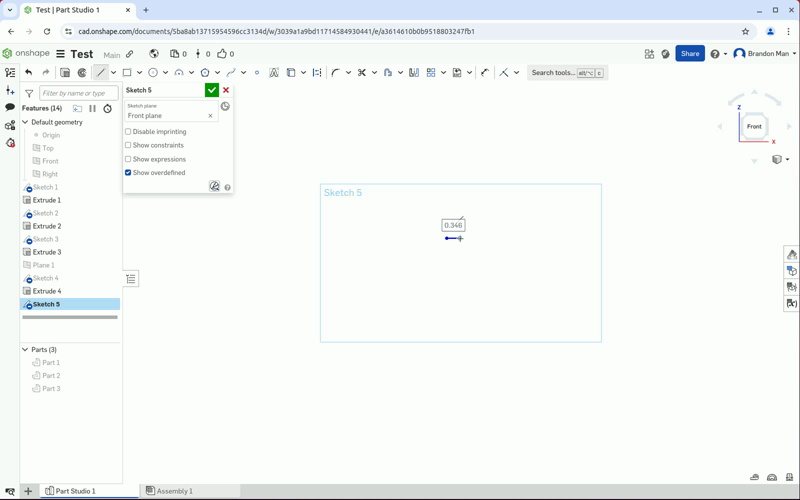
scroll(-6)
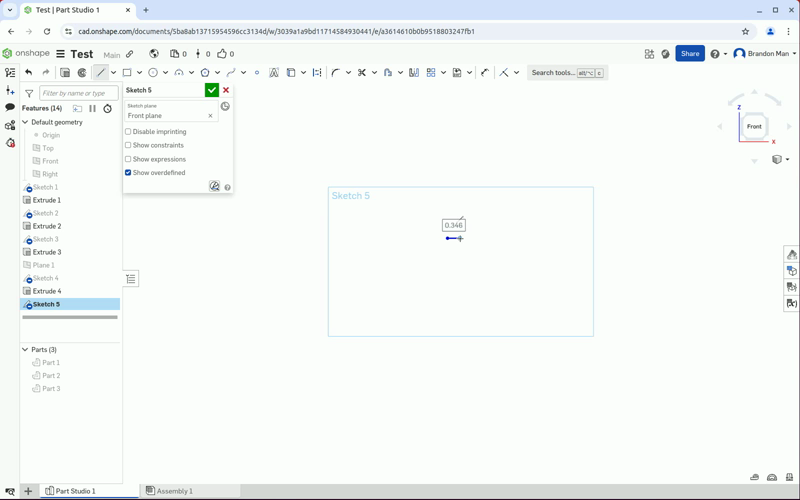
scroll(-6)
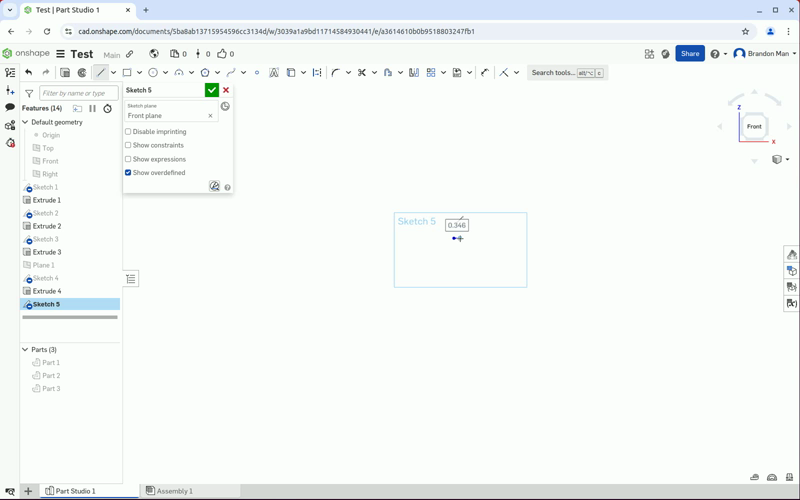
scroll(-6)
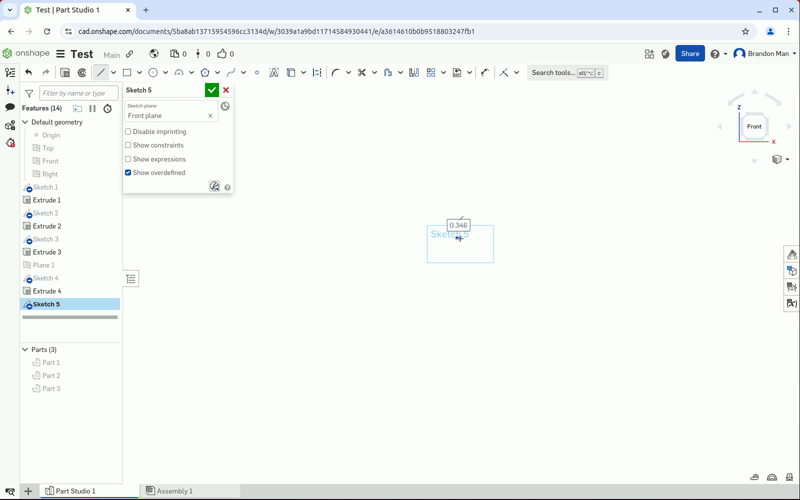
key_up(shift)
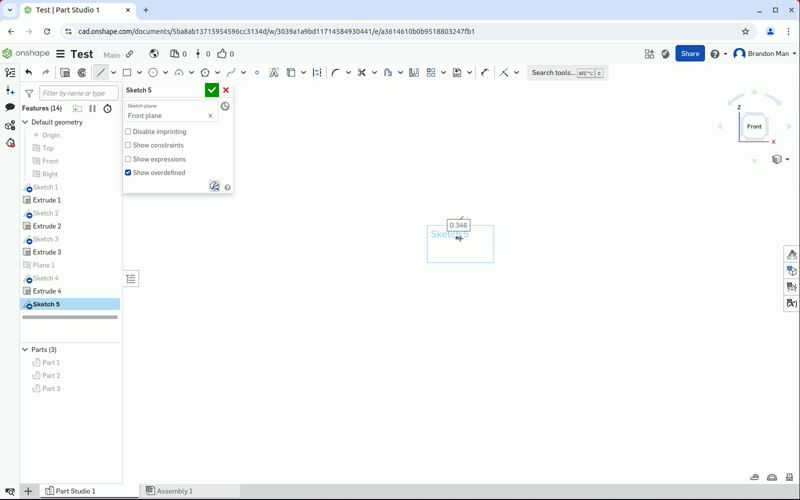
key_down(shift)
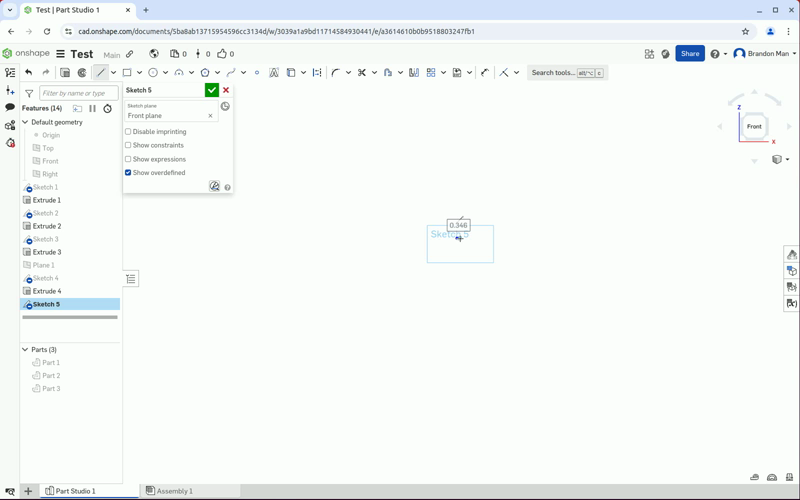
mouse_move(490, 238)
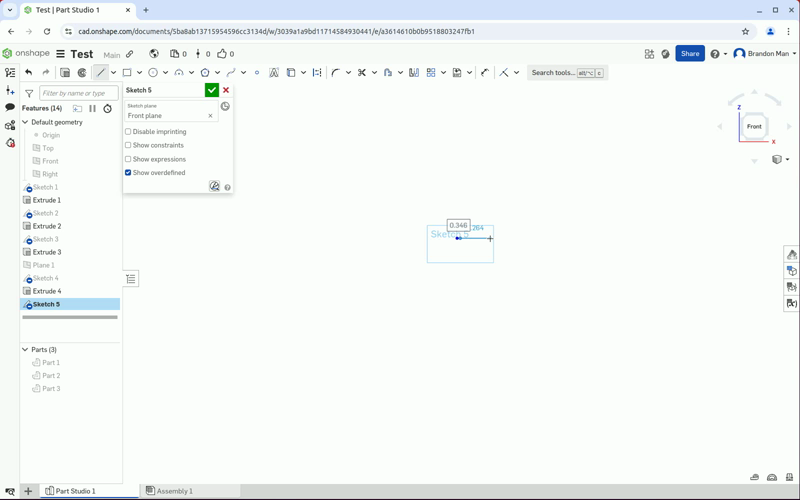
mouse_move(460, 213)
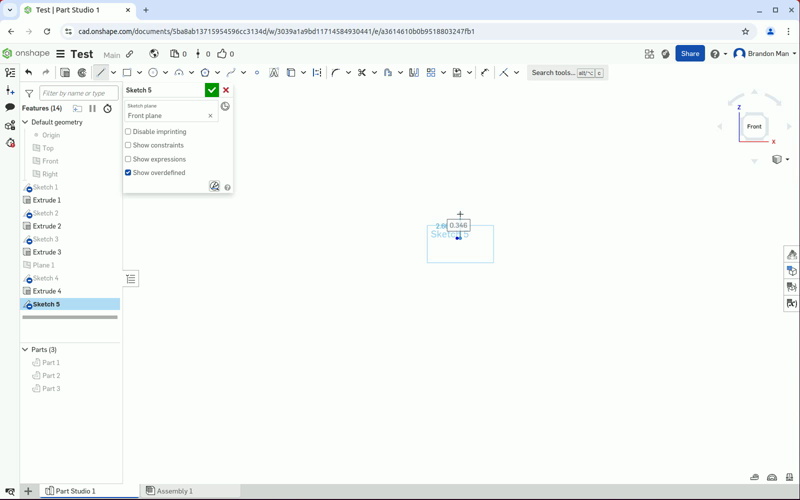
click(460, 213)
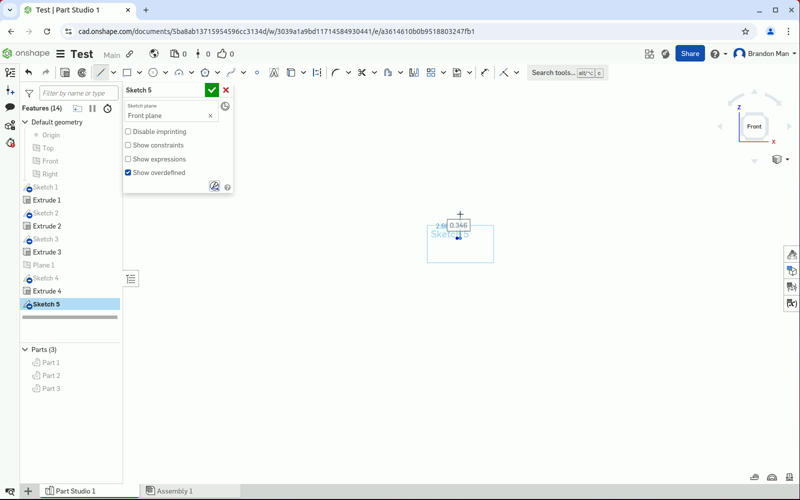
key_up(shift)
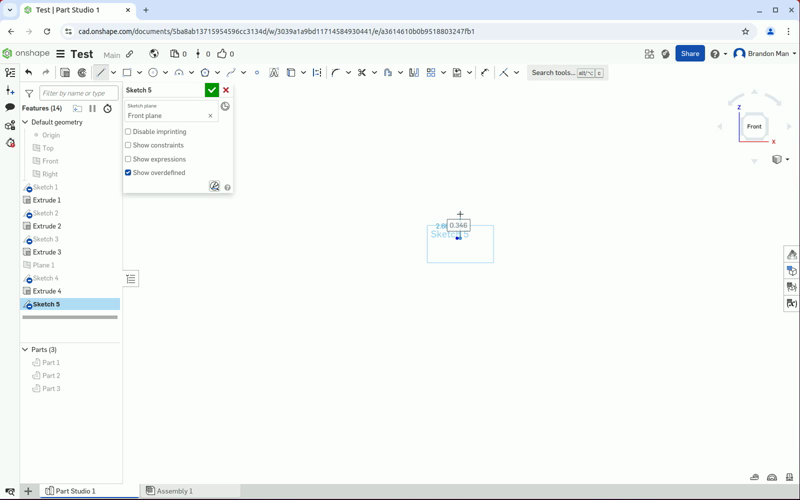
key_down(shift)
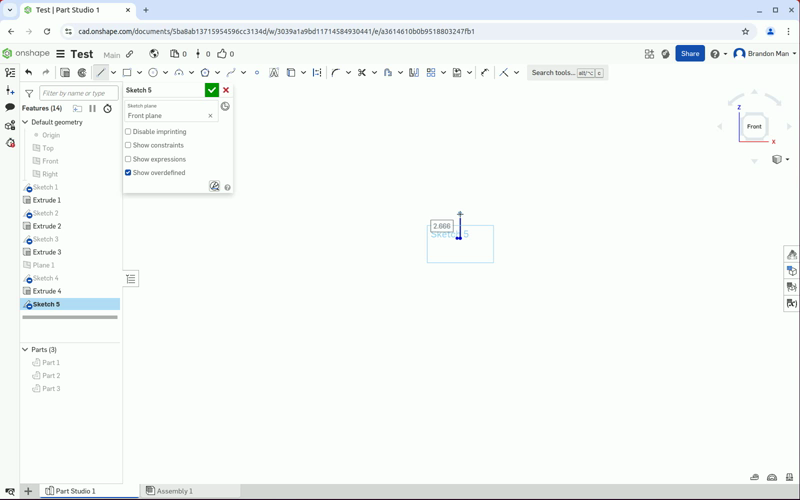
mouse_move(490, 213)
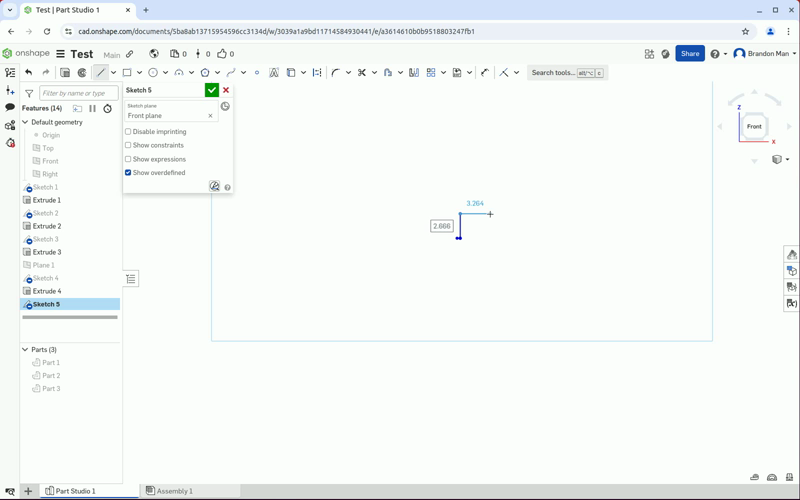
mouse_move(457, 213)
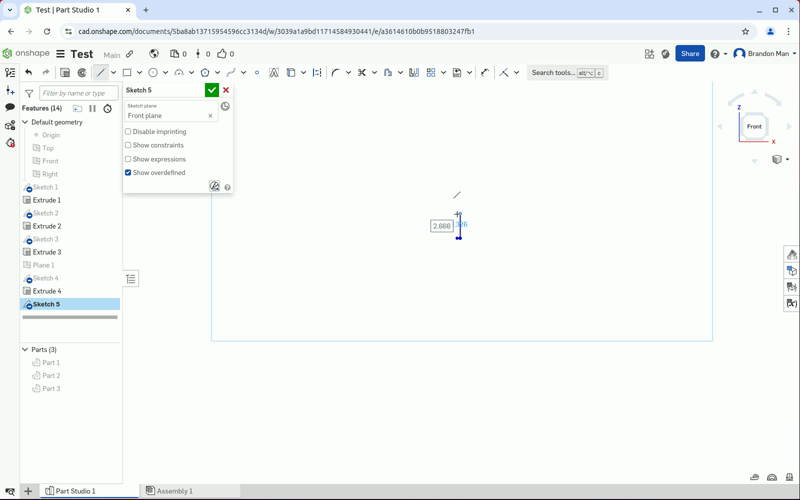
scroll(6)
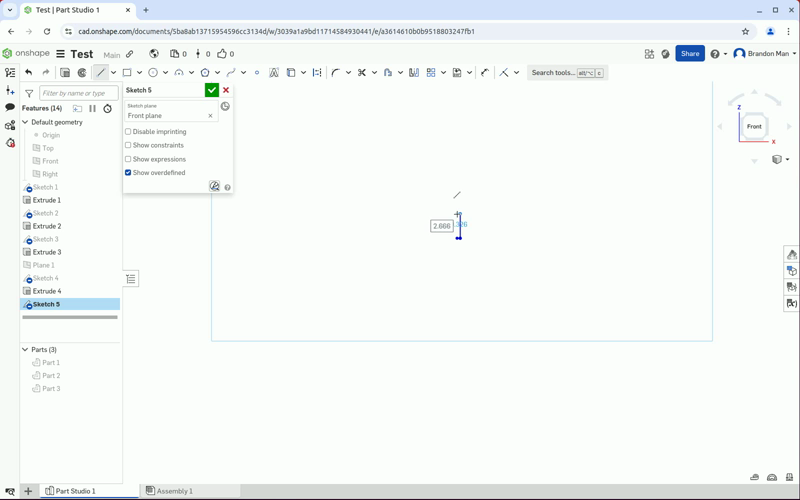
scroll(6)
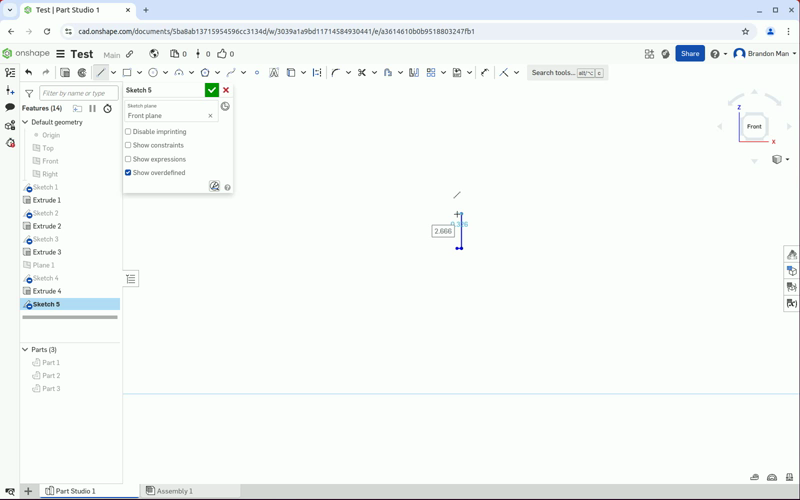
scroll(6)
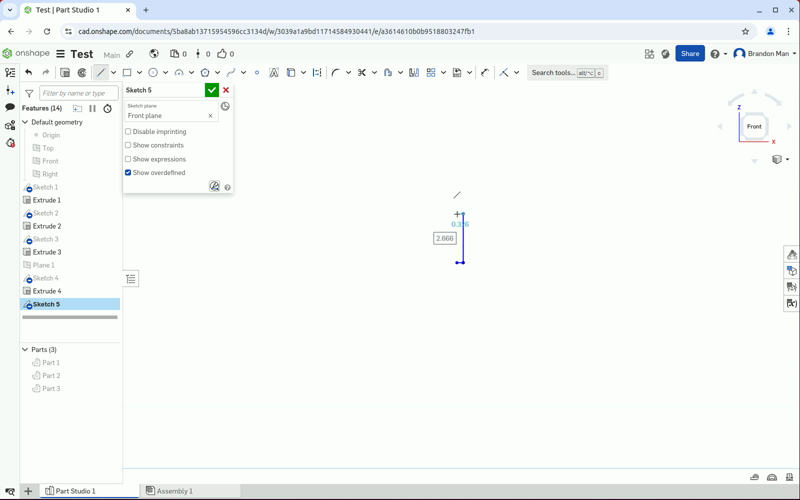
scroll(6)
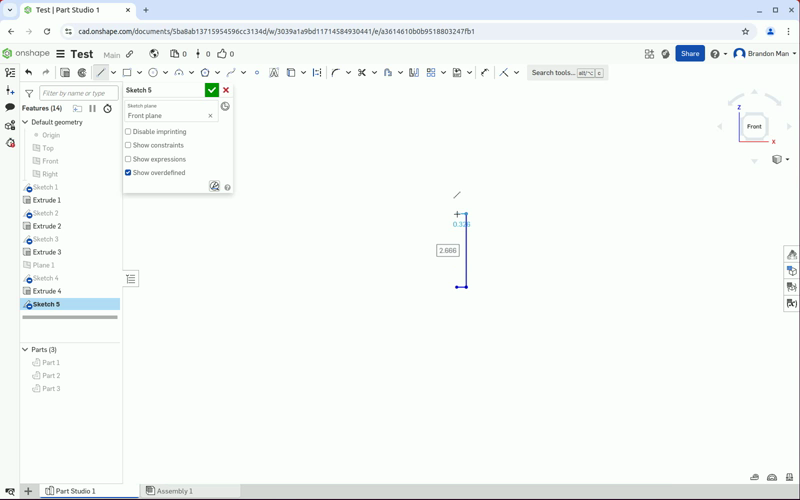
scroll(6)
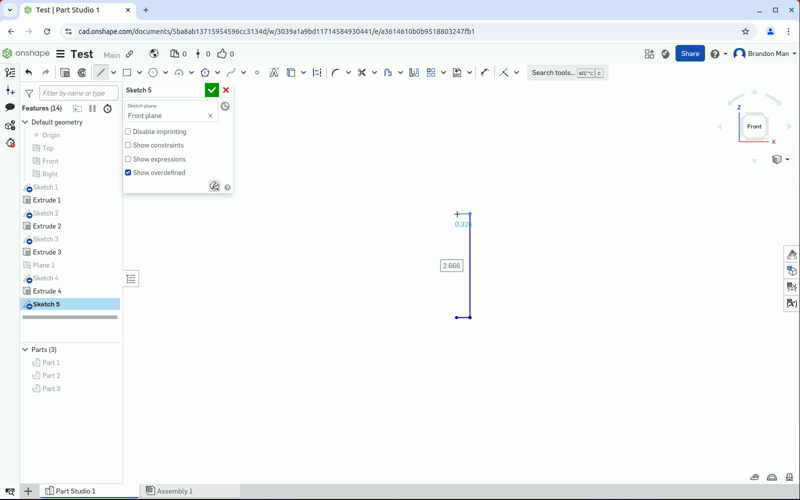
scroll(6)
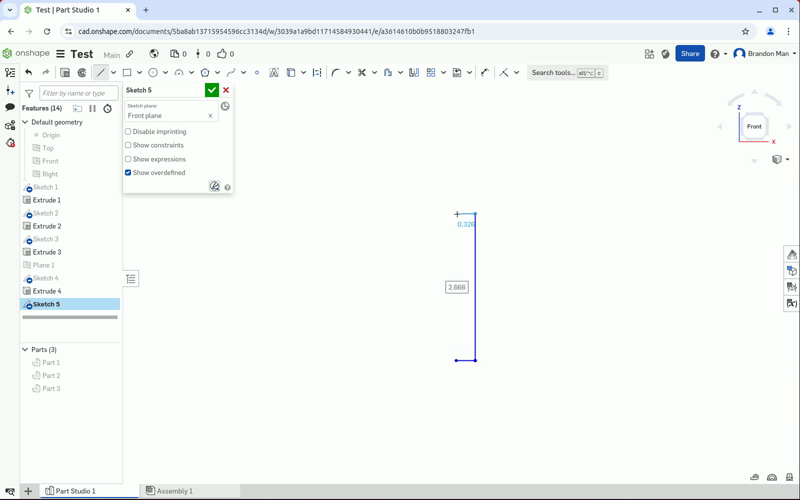
scroll(6)
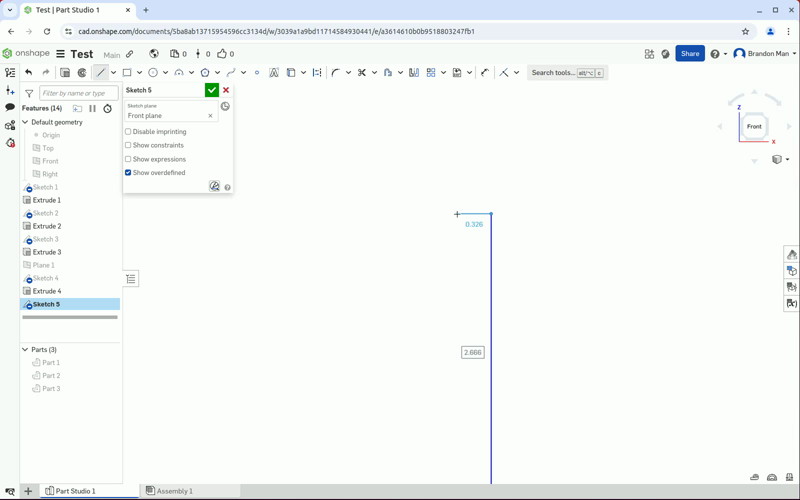
click(457, 213)
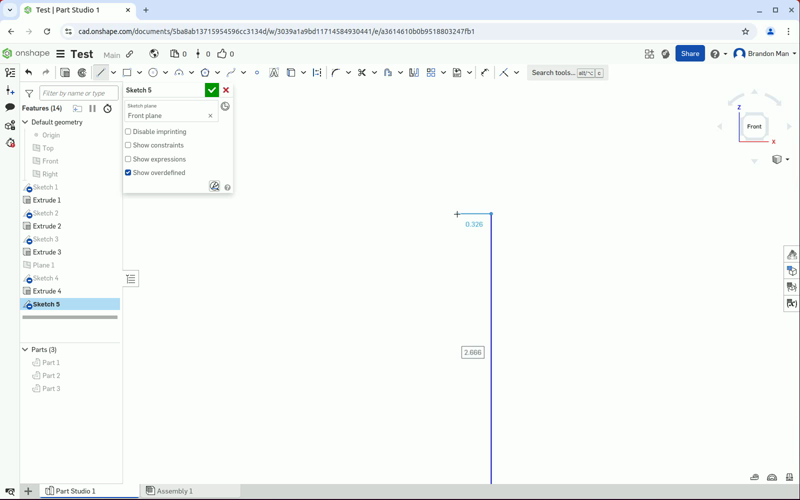
scroll(-6)
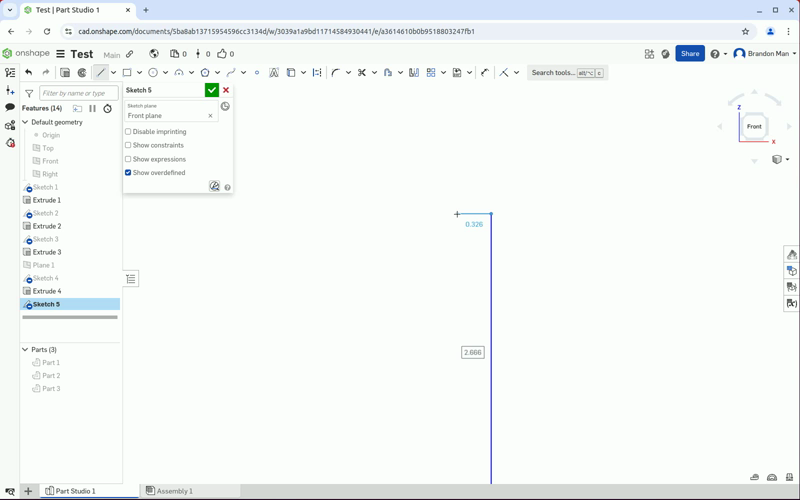
scroll(-6)
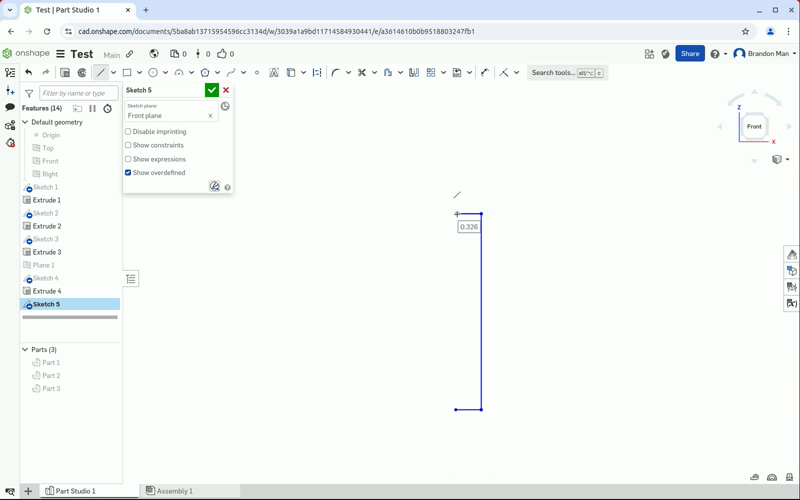
scroll(-6)
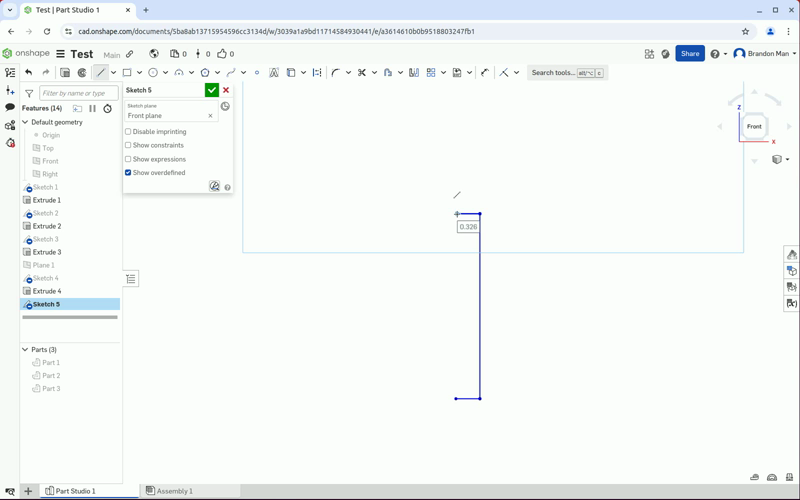
scroll(-6)
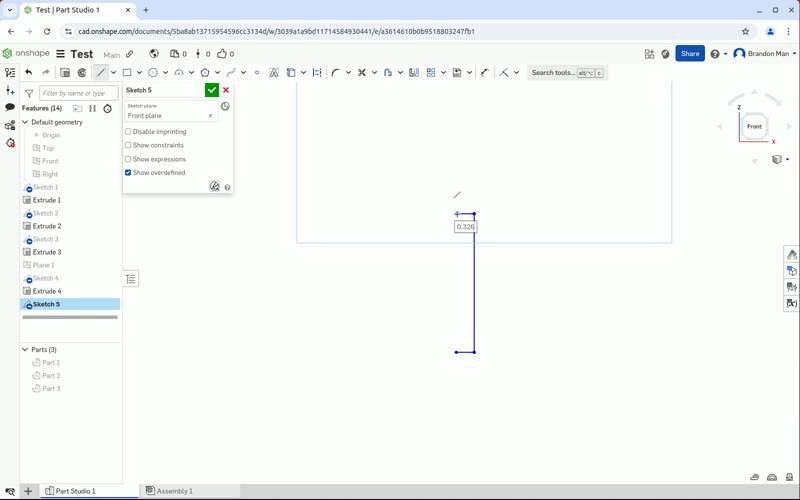
scroll(-6)
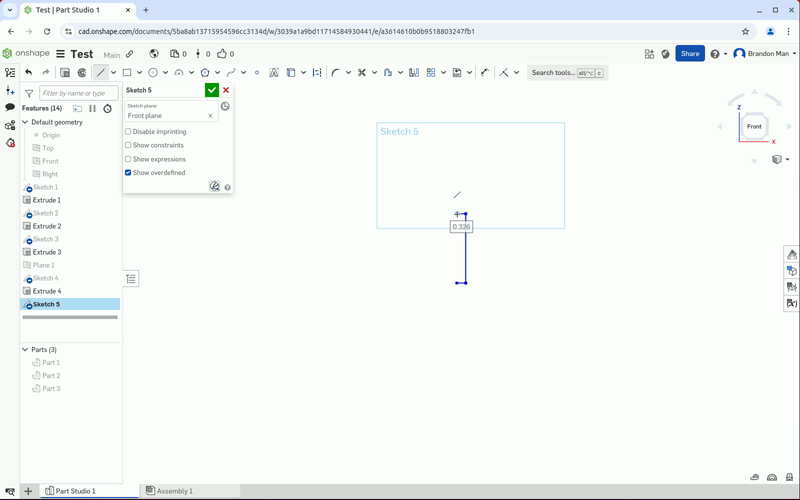
scroll(-6)
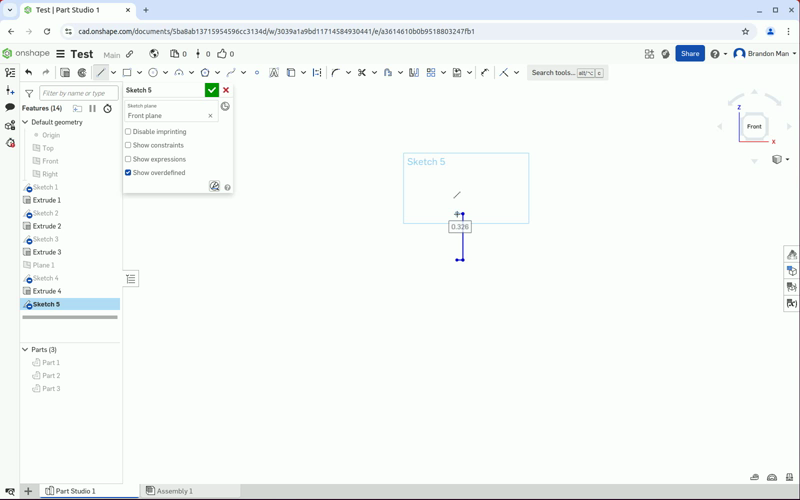
scroll(-6)
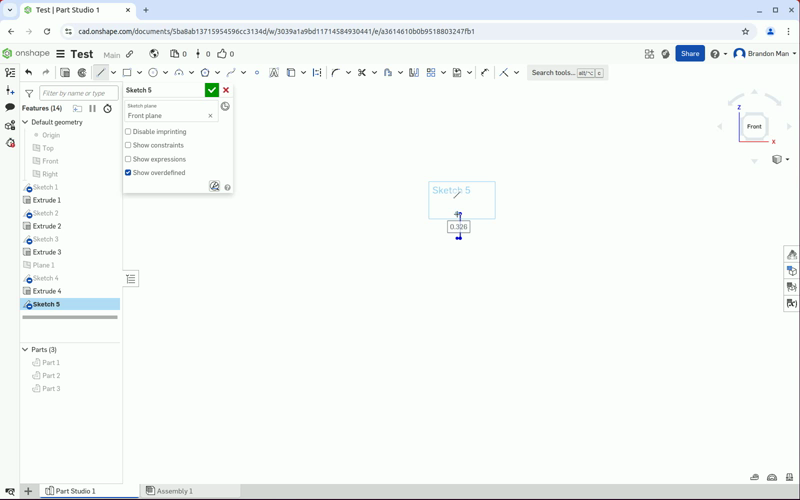
key_up(shift)
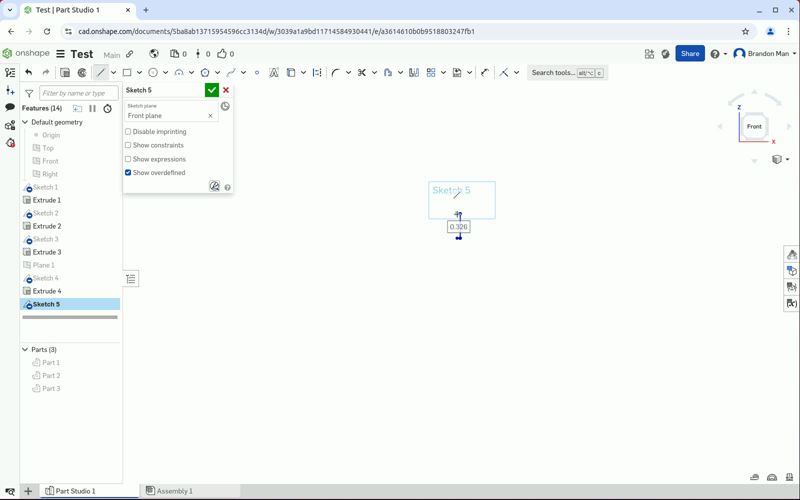
mouse_move(487, 213)
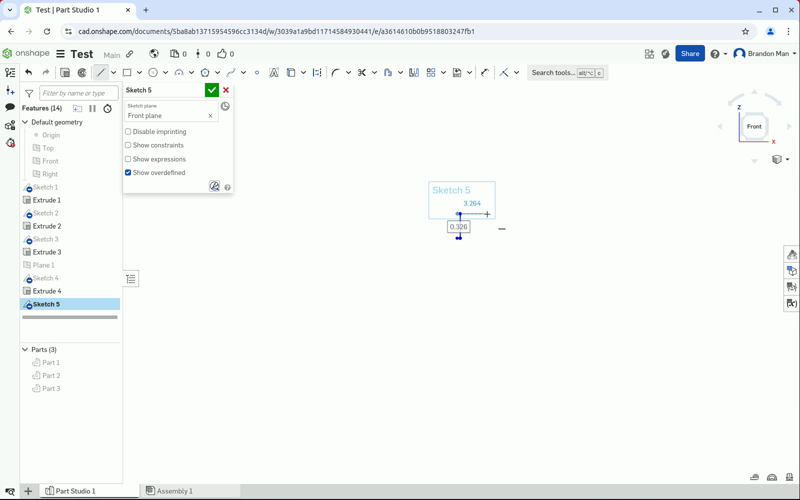
key_down(shift)
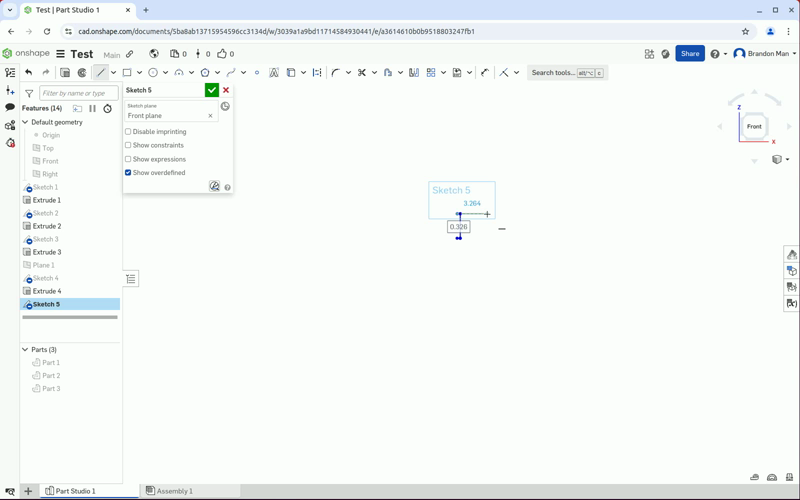
mouse_move(457, 238)
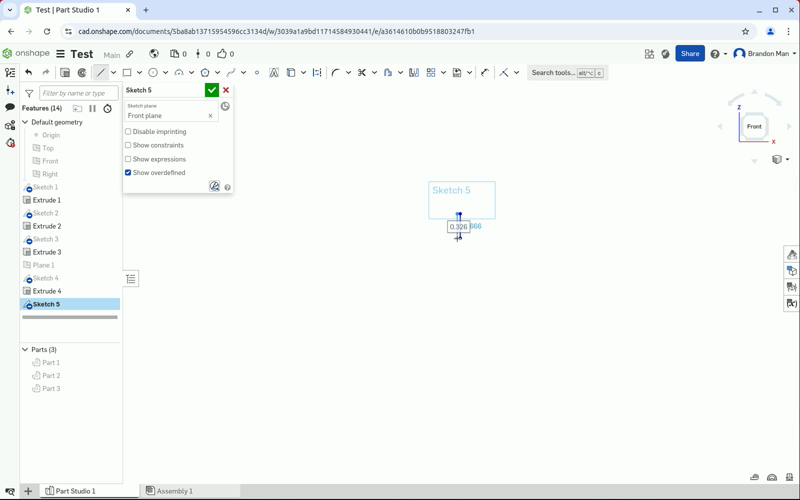
scroll(6)
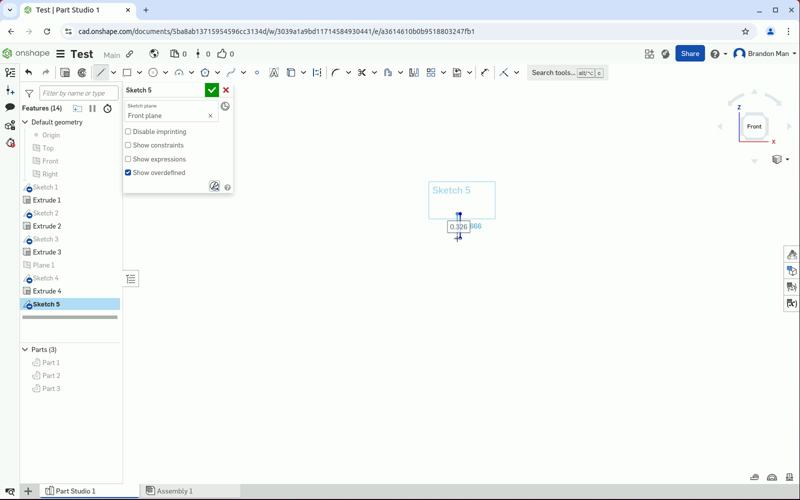
scroll(6)
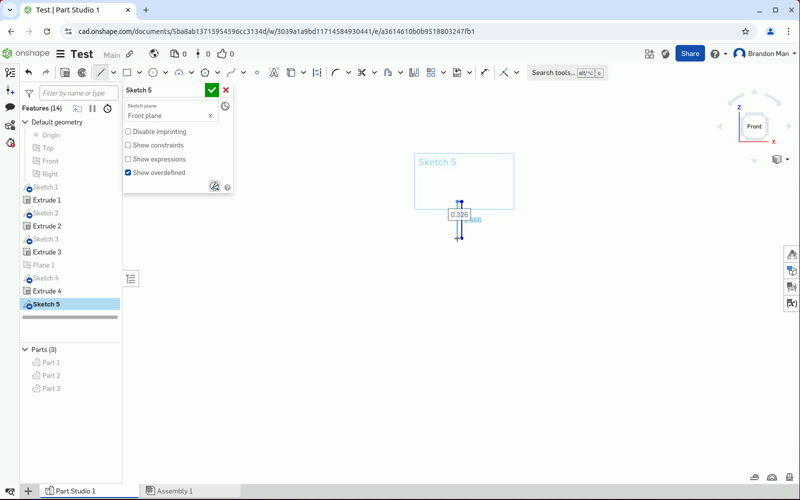
scroll(6)
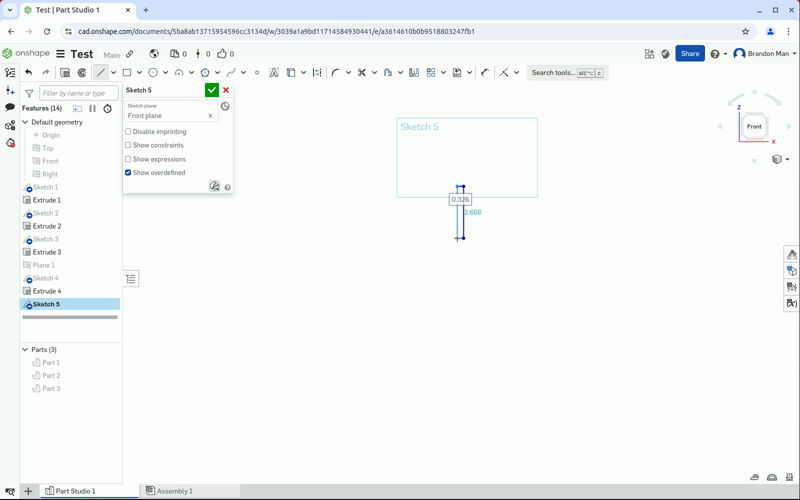
scroll(6)
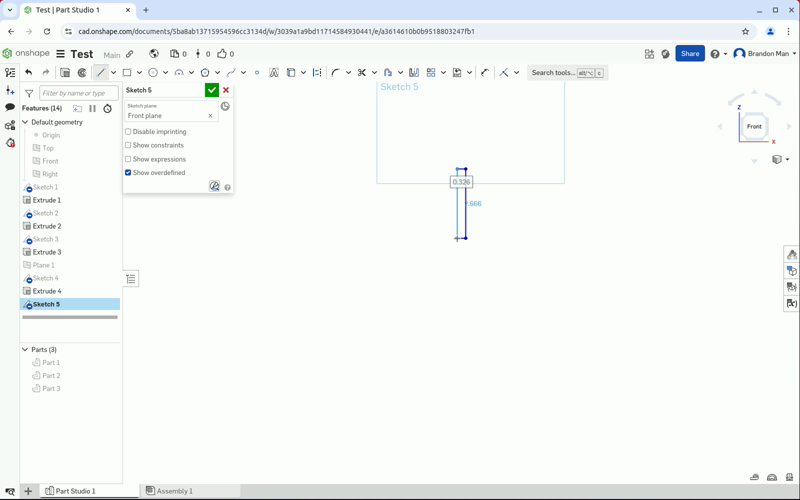
scroll(6)
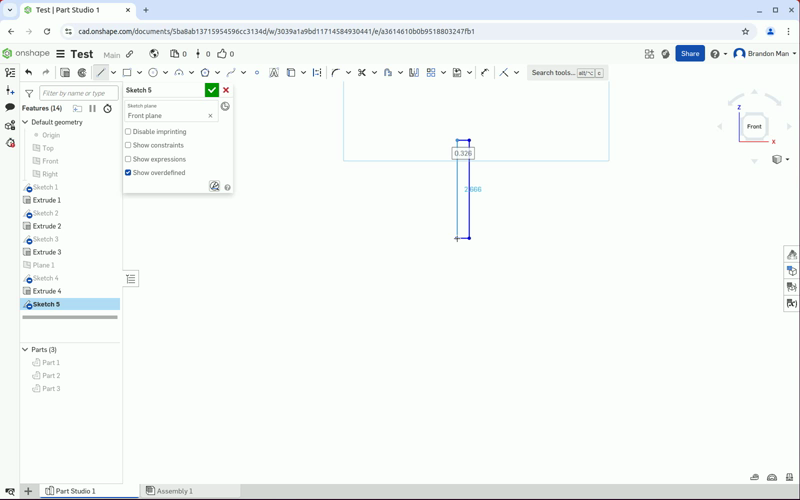
scroll(6)
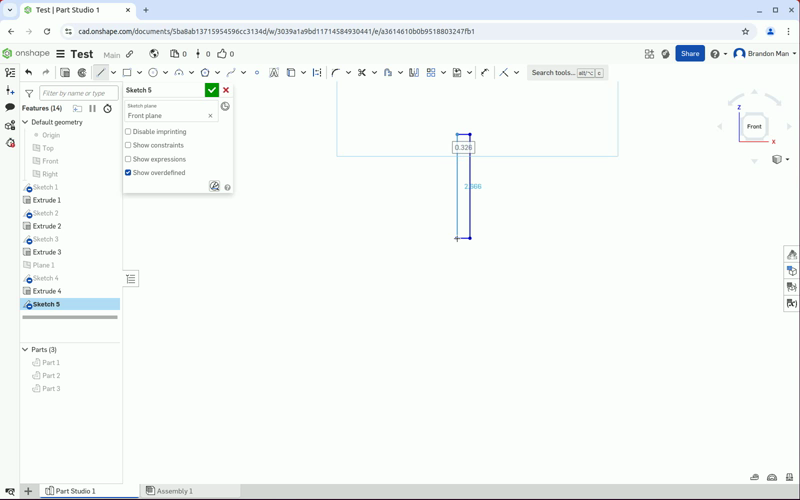
scroll(6)
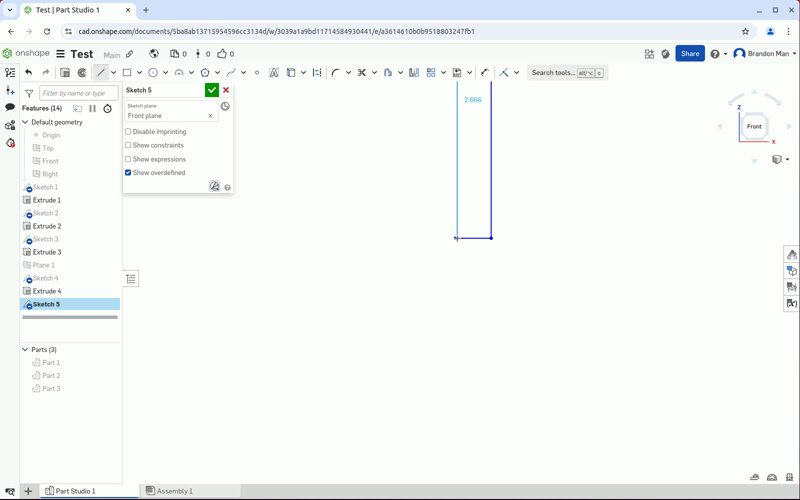
key_up(shift)
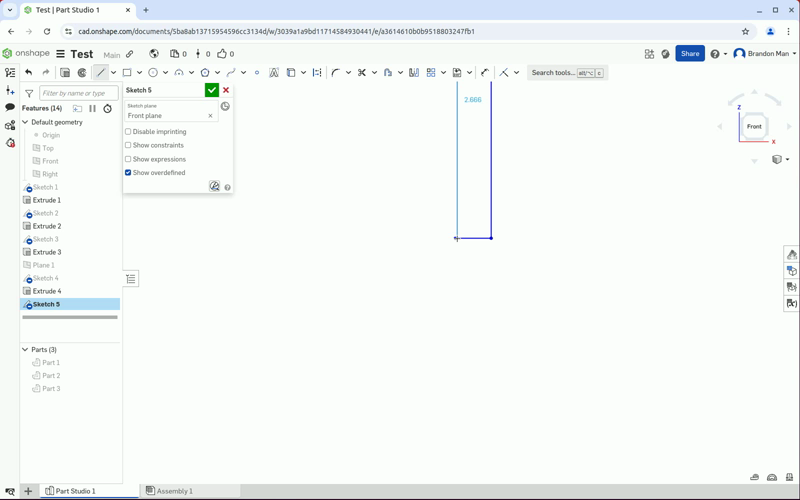
click(457, 238)
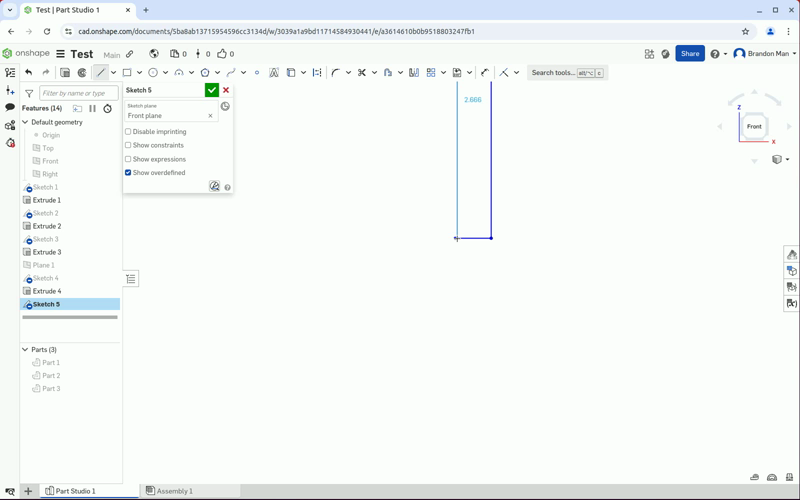
scroll(-6)
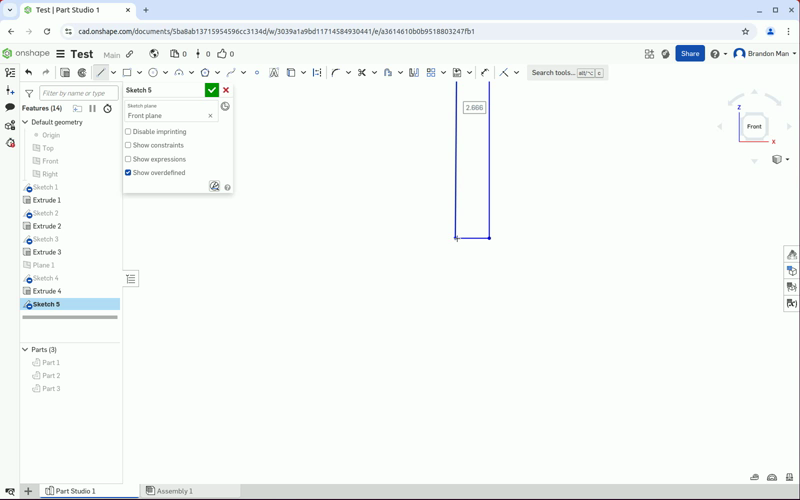
scroll(-6)
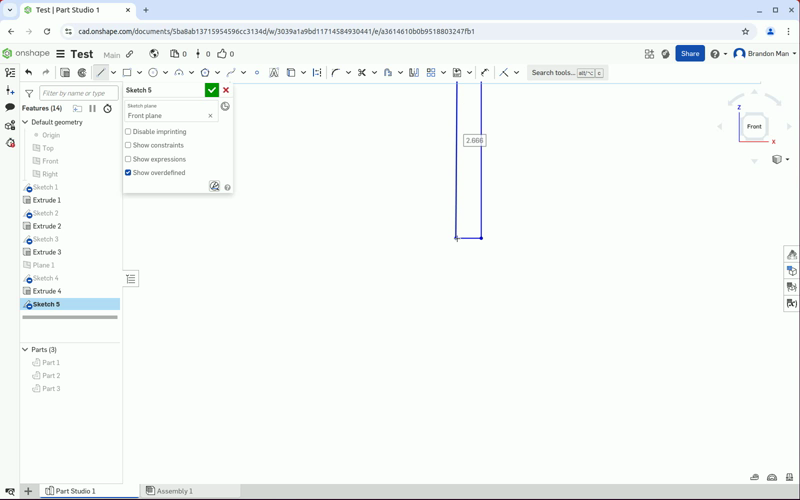
scroll(-6)
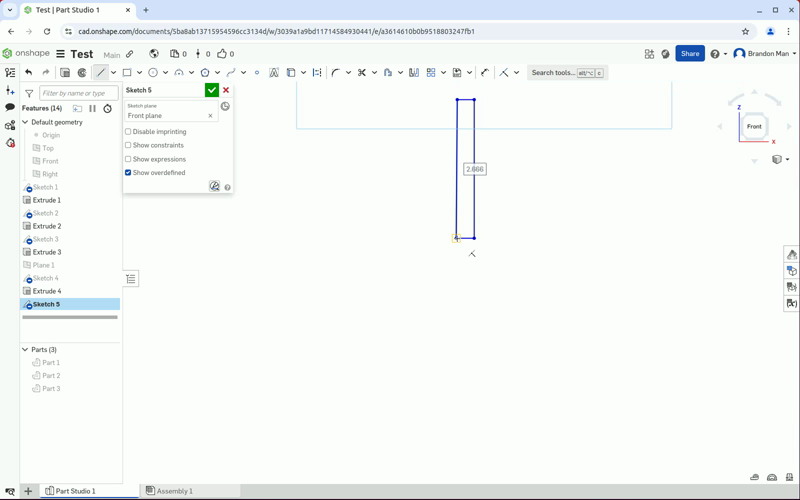
scroll(-6)
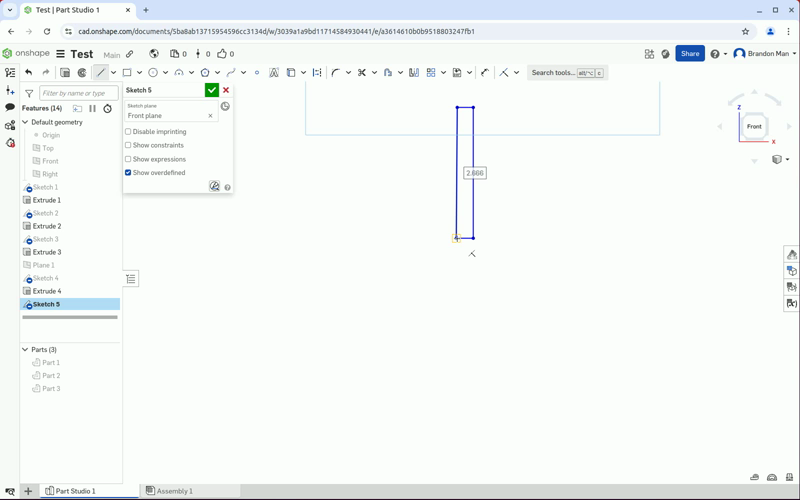
scroll(-6)
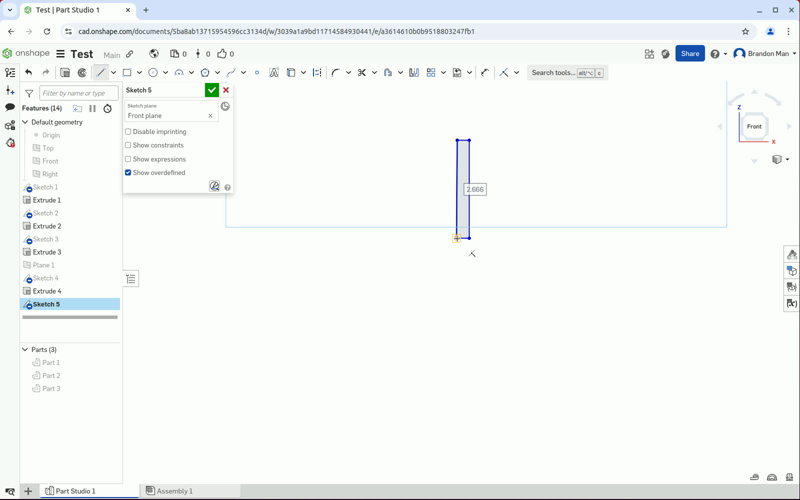
scroll(-6)
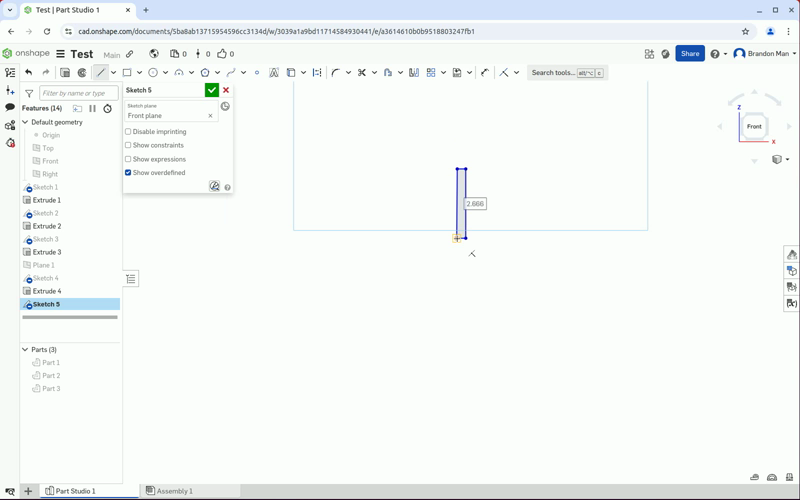
scroll(-6)
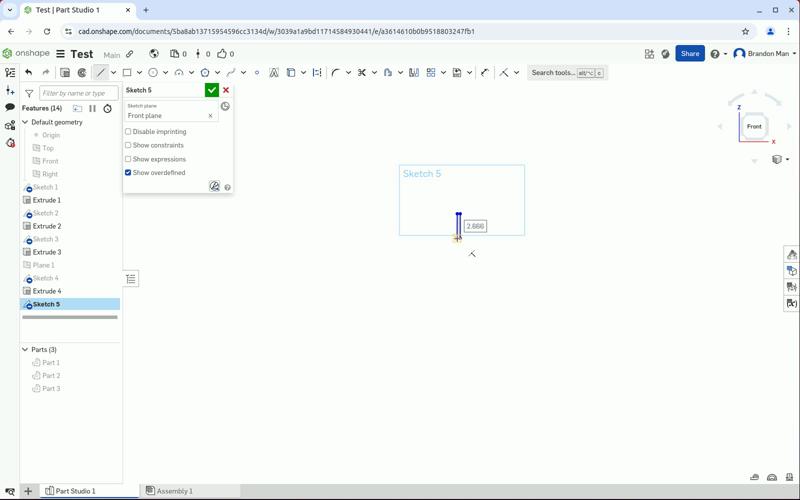
key(esc)
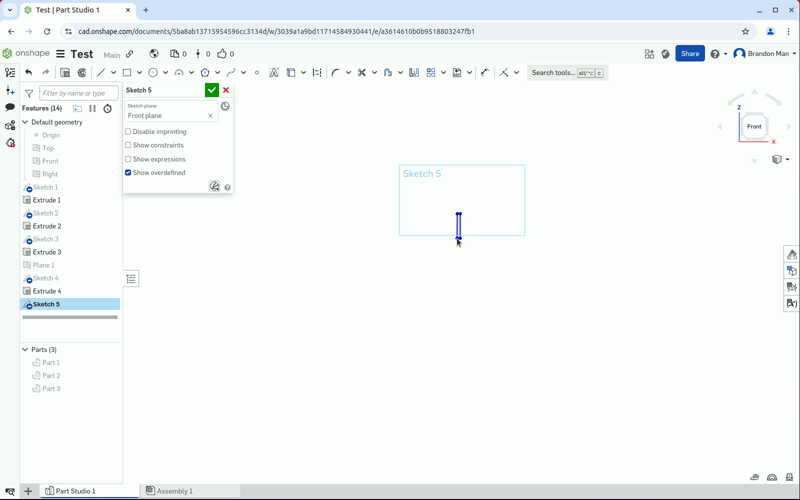
mouse_move(457, 219)
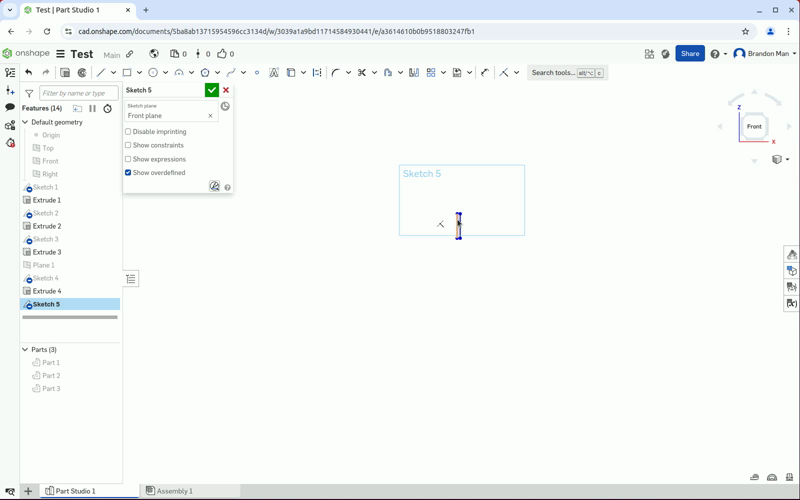
scroll(6)
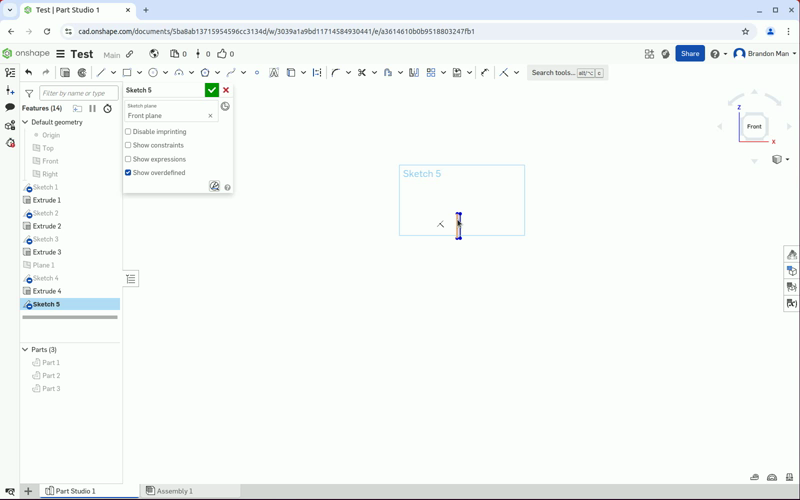
scroll(6)
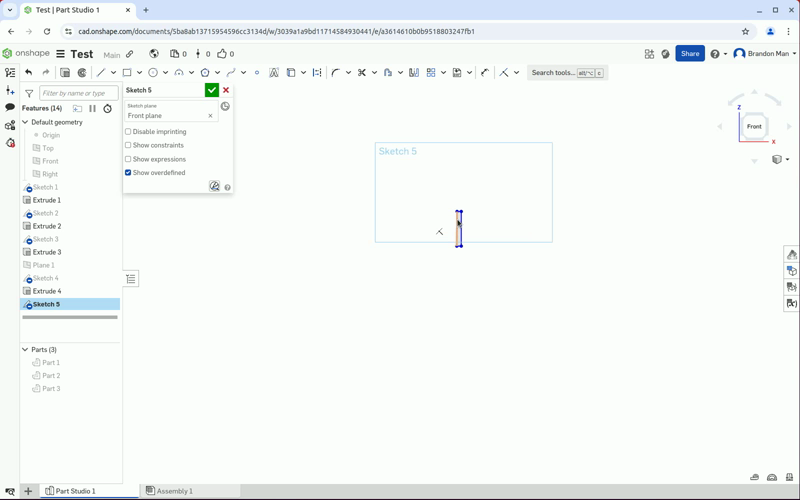
scroll(6)
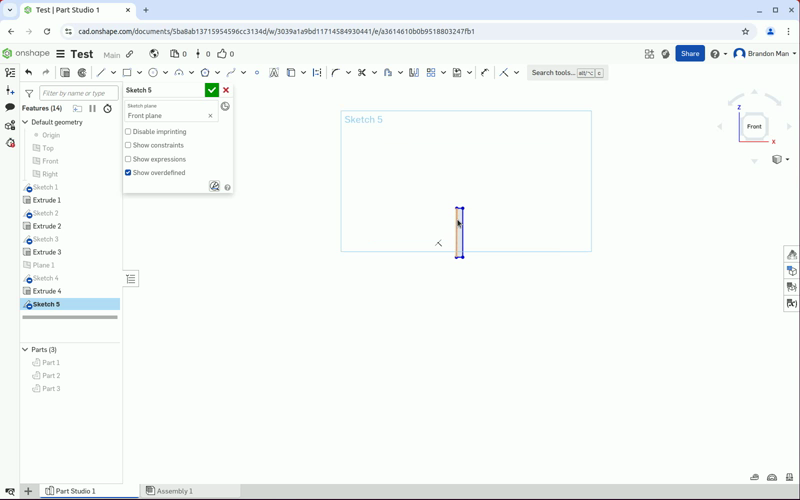
scroll(6)
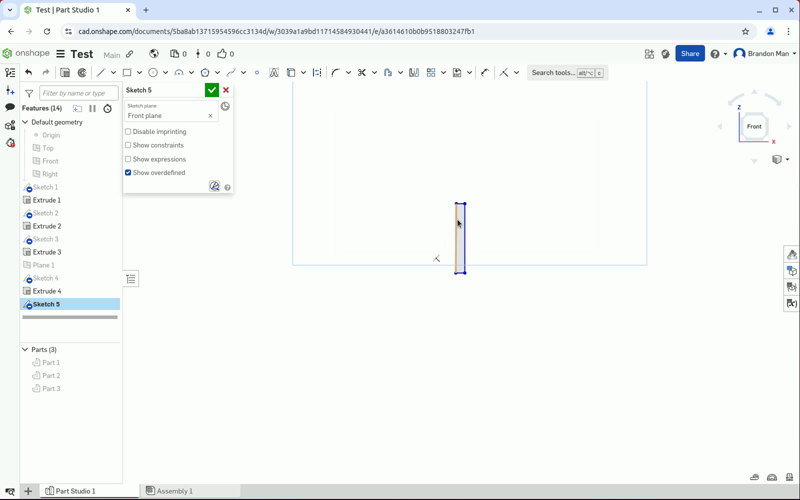
scroll(6)
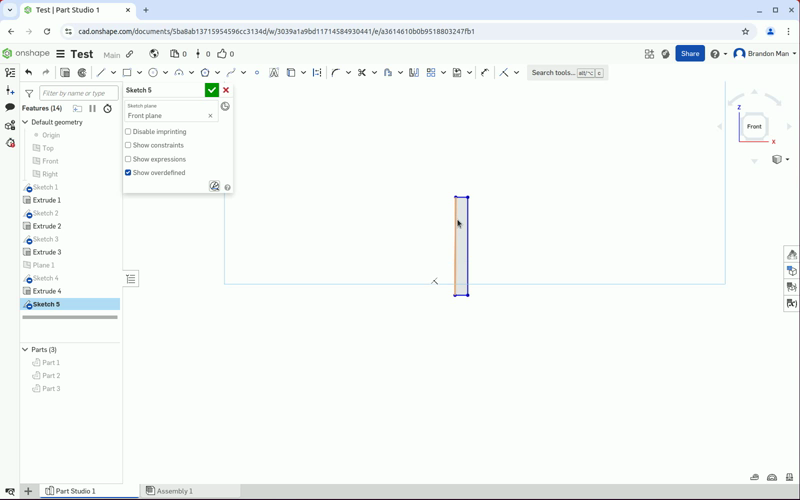
scroll(6)
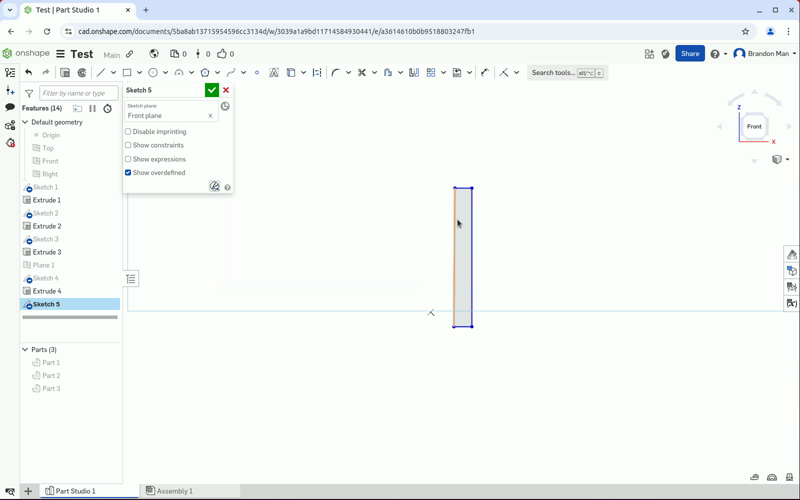
scroll(6)
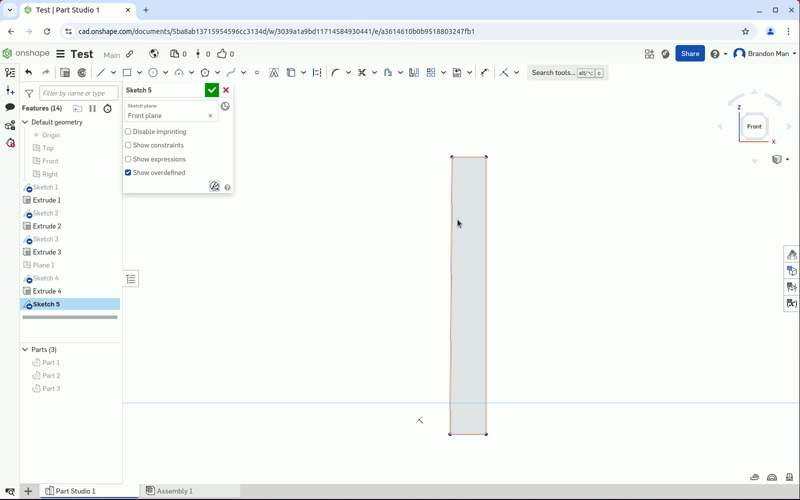
click(457, 219)
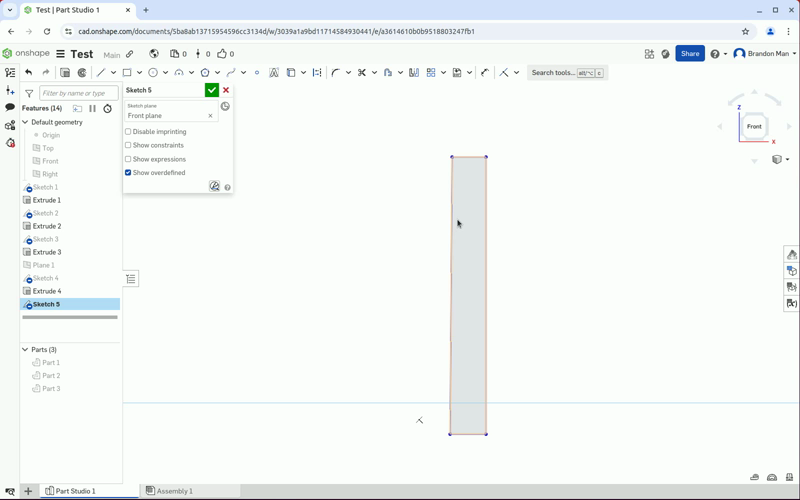
scroll(-6)
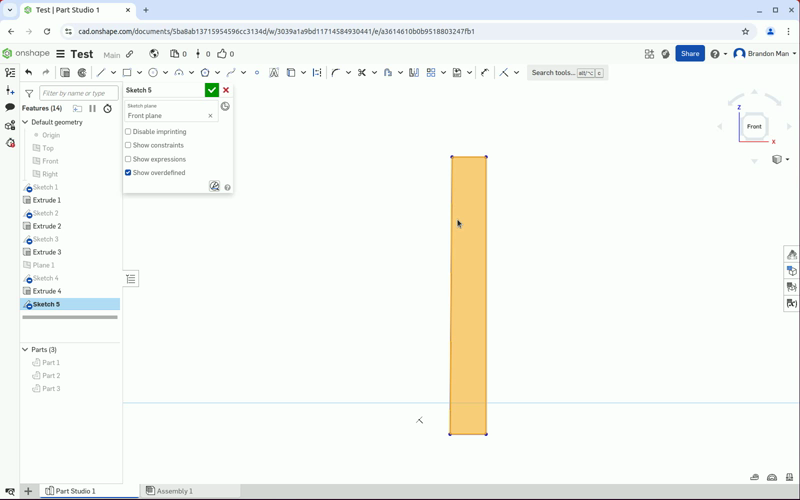
scroll(-6)
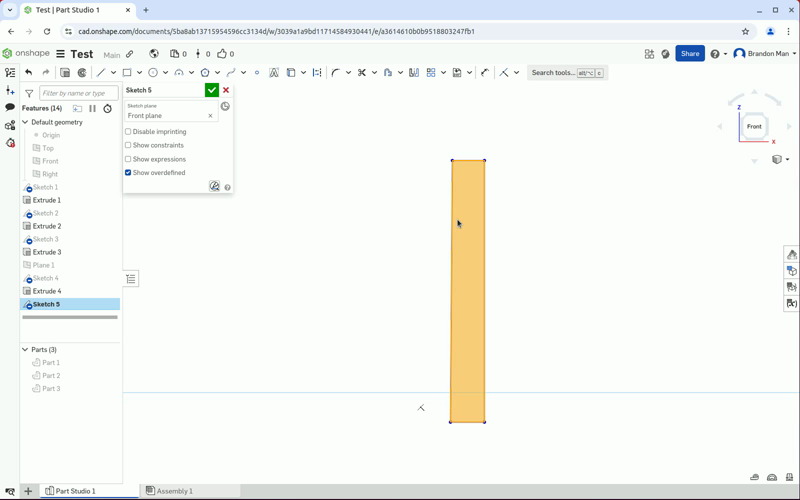
scroll(-6)
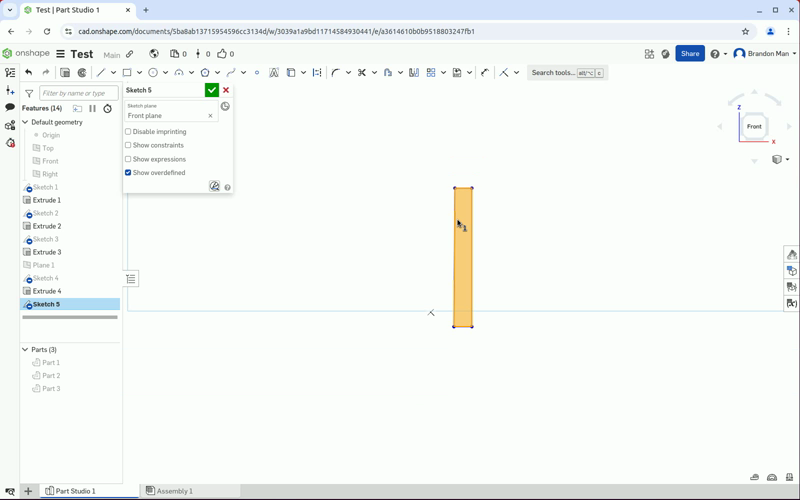
scroll(-6)
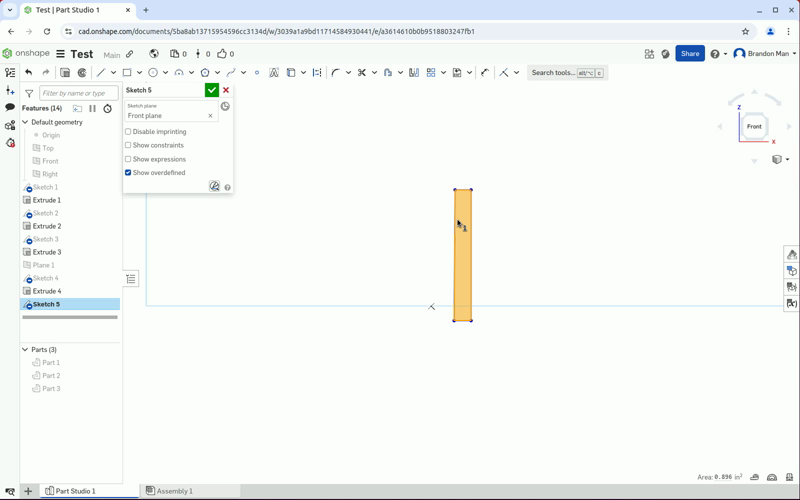
scroll(-6)
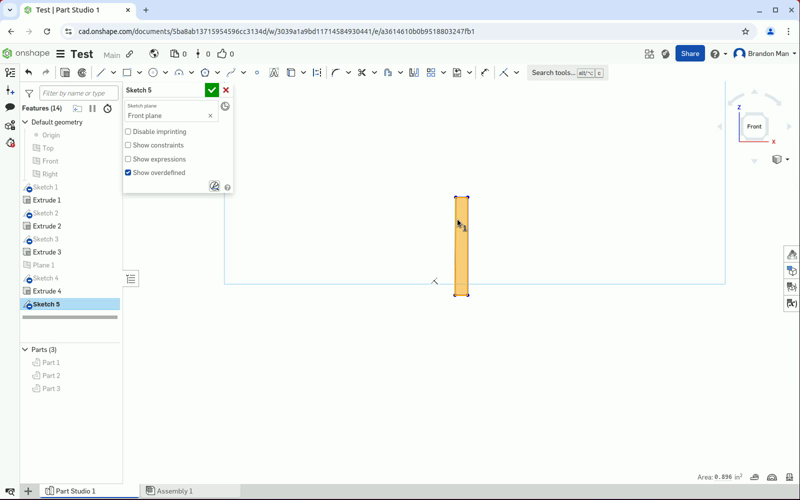
scroll(-6)
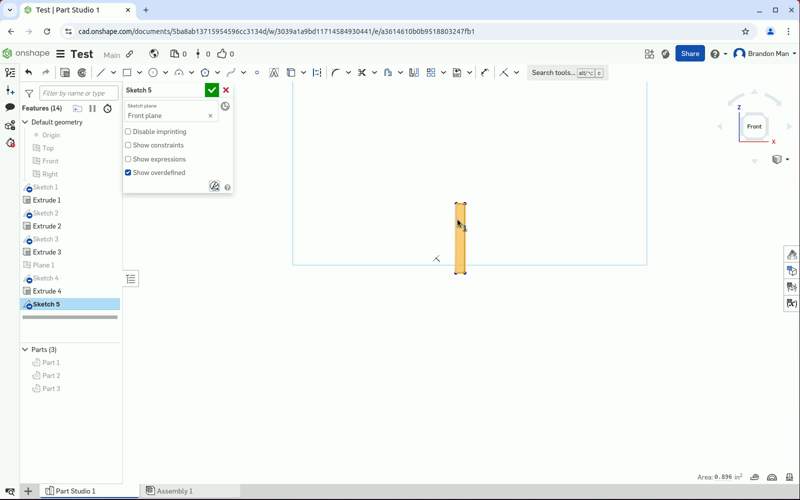
scroll(-6)
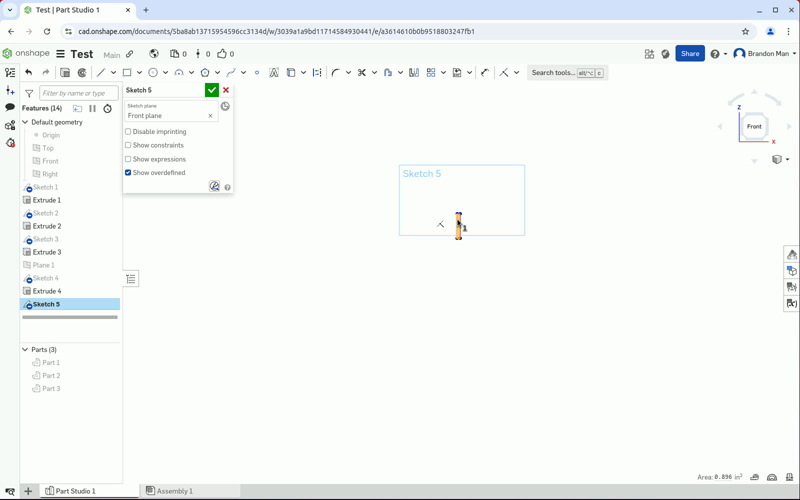
mouse_move(73, 352)
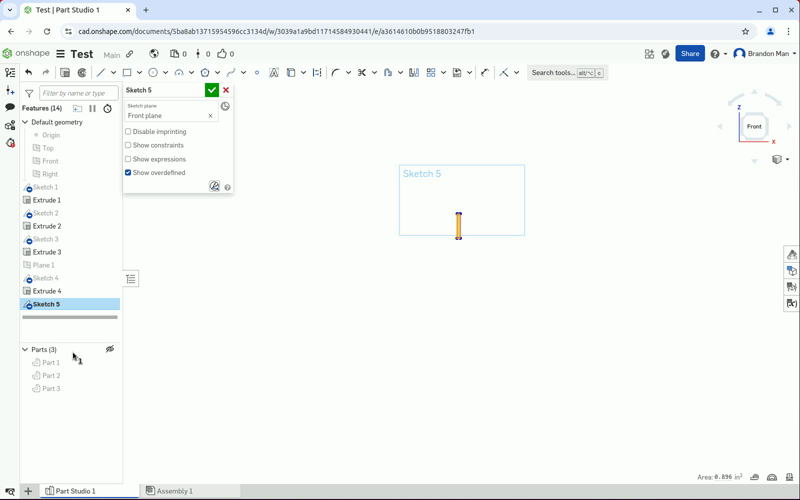
key(shift+y)
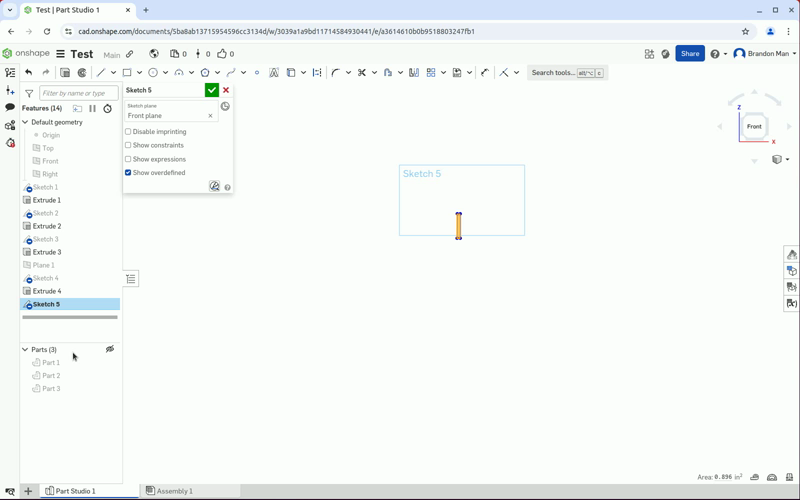
key(shift+e)
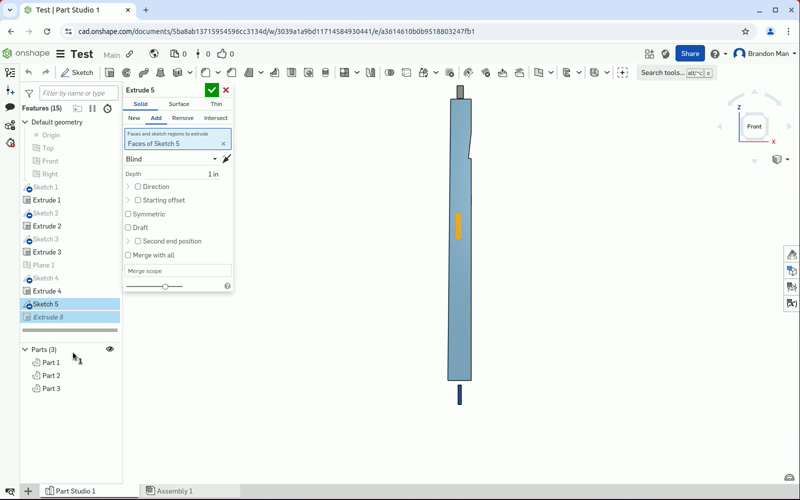
mouse_move(143, 106)
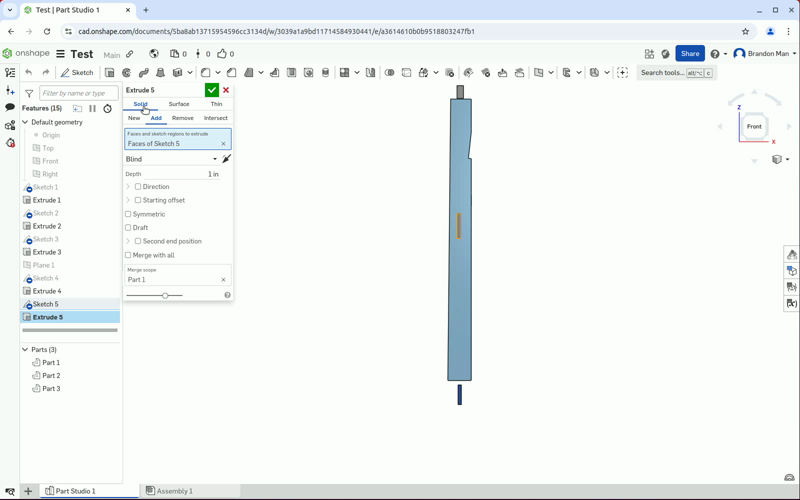
click(143, 106)
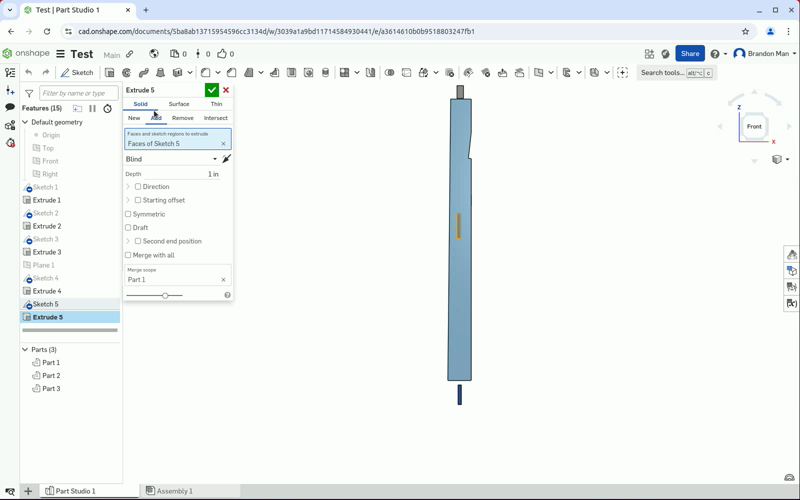
mouse_move(186, 120)
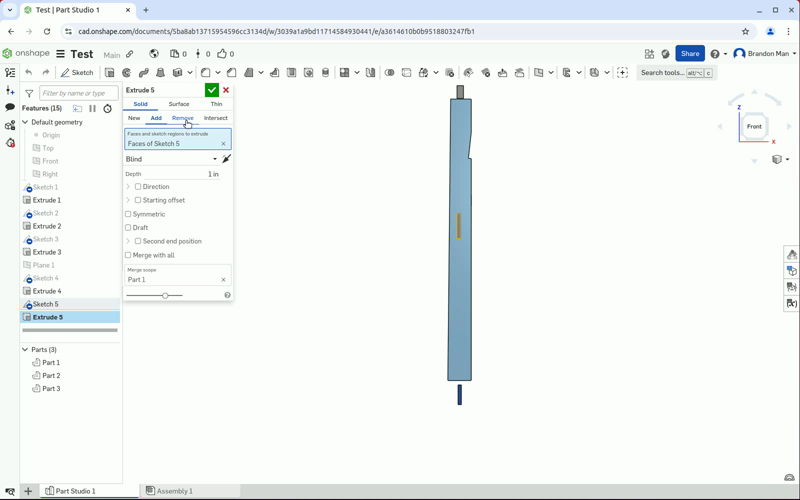
click(186, 120)
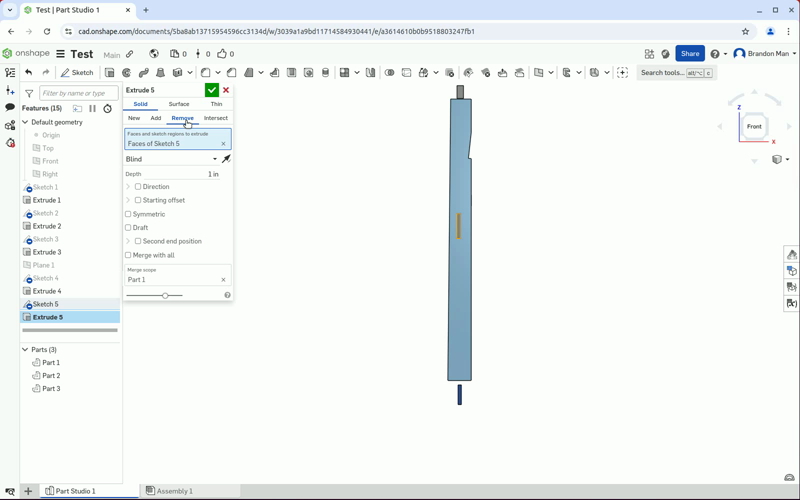
key(tab, 4)
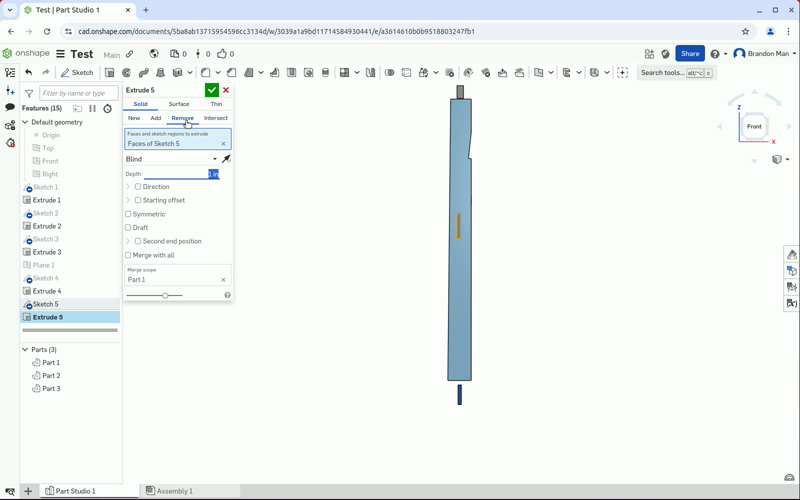
text(1.444)
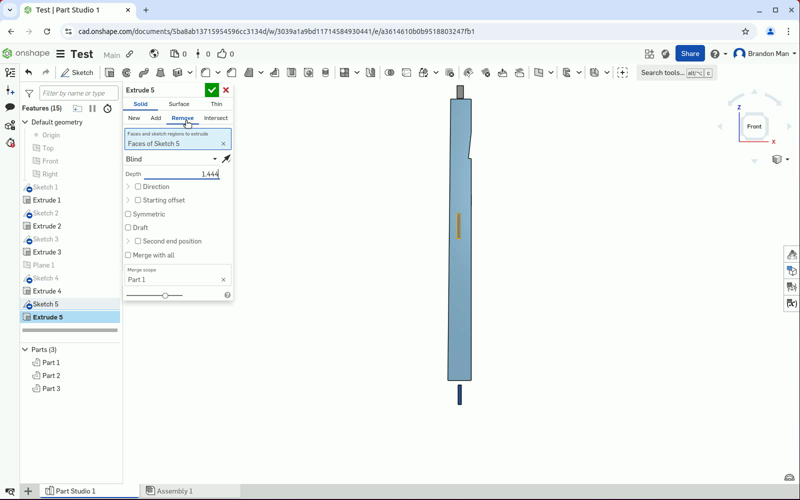
key(tab, 6)
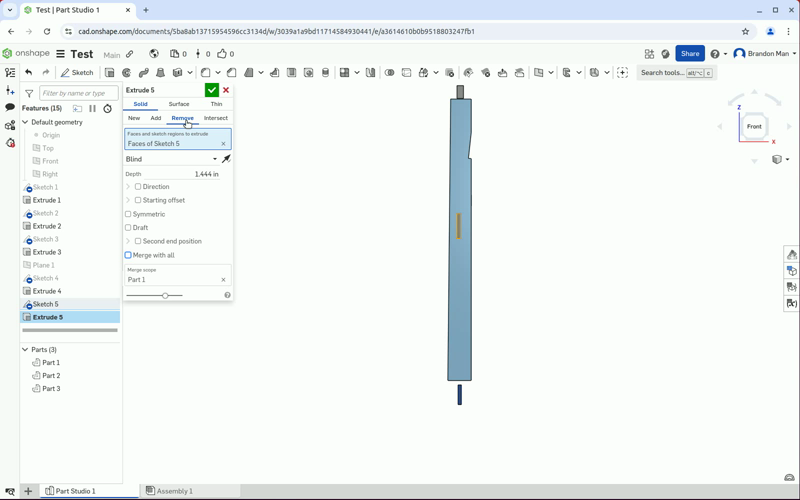
key(space)
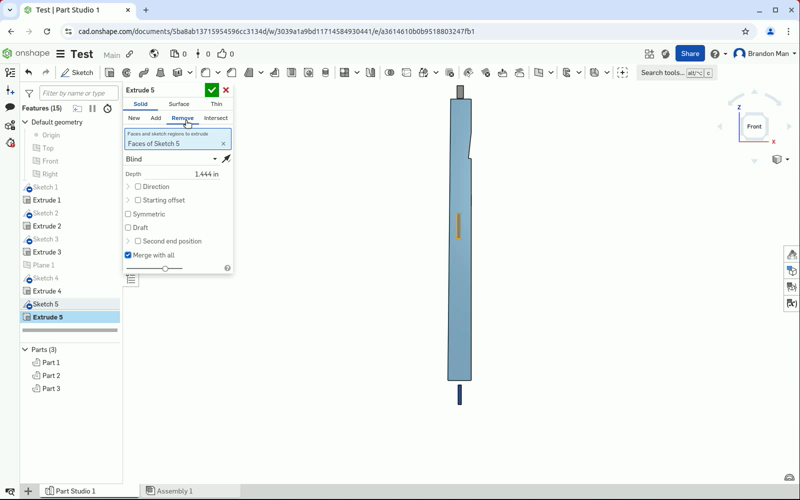
key(enter)
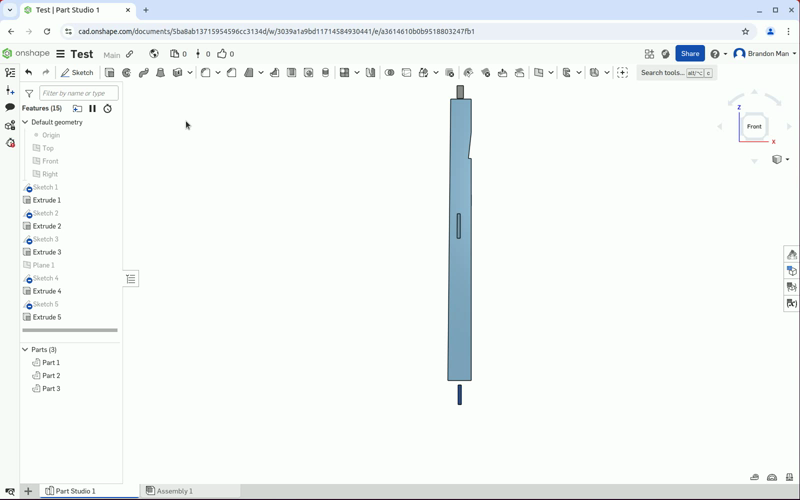
key(shift+h)
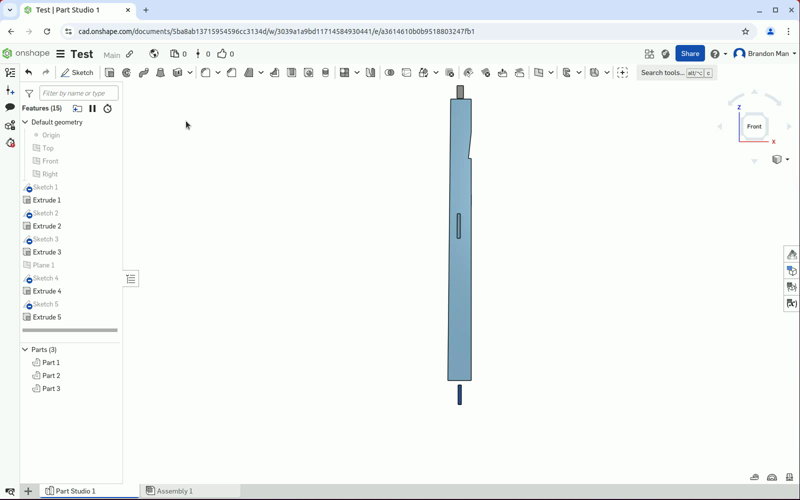
key(shift+h)
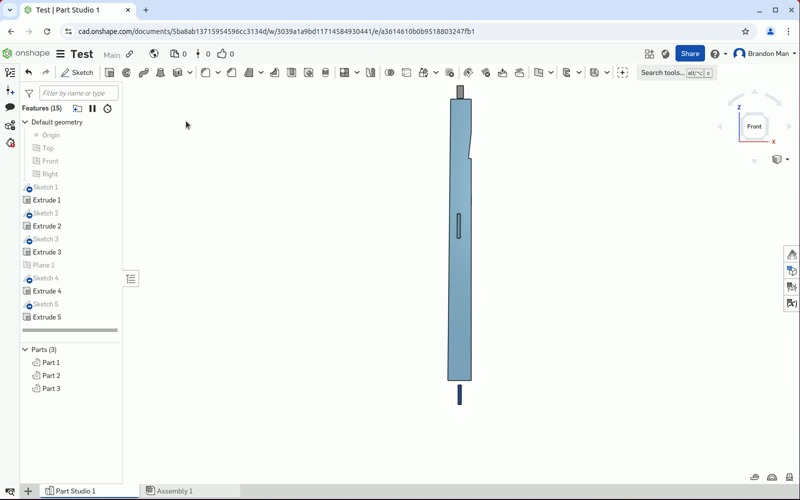
mouse_move(73, 189)
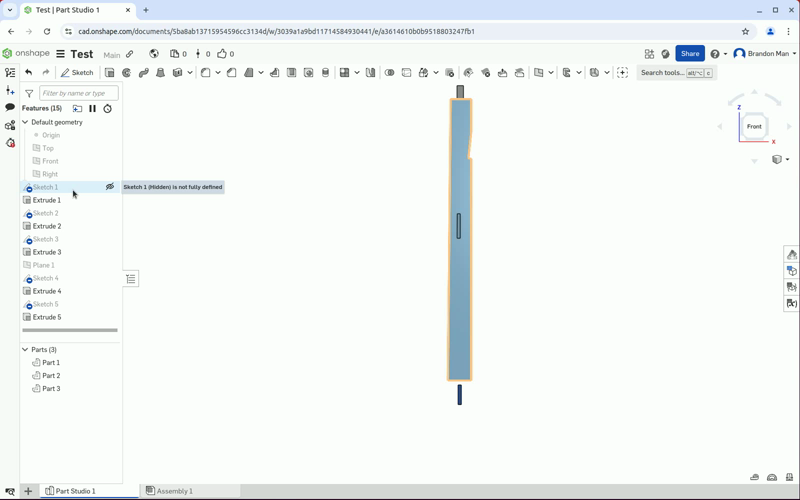
click(73, 189)
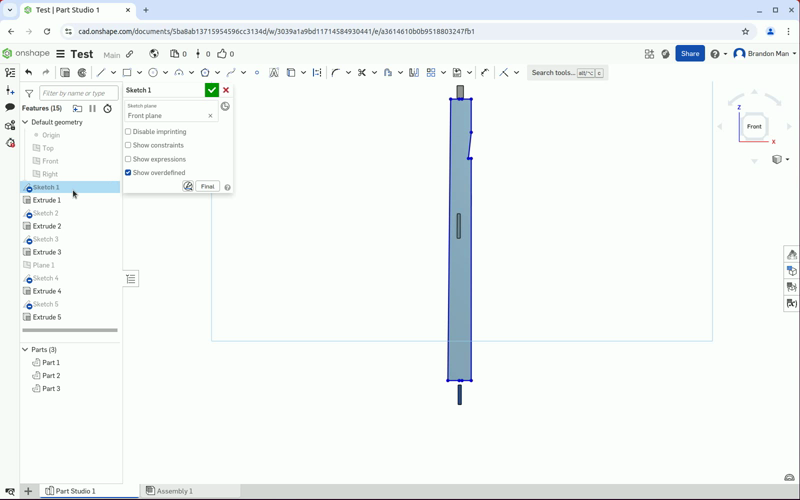
mouse_move(229, 92)
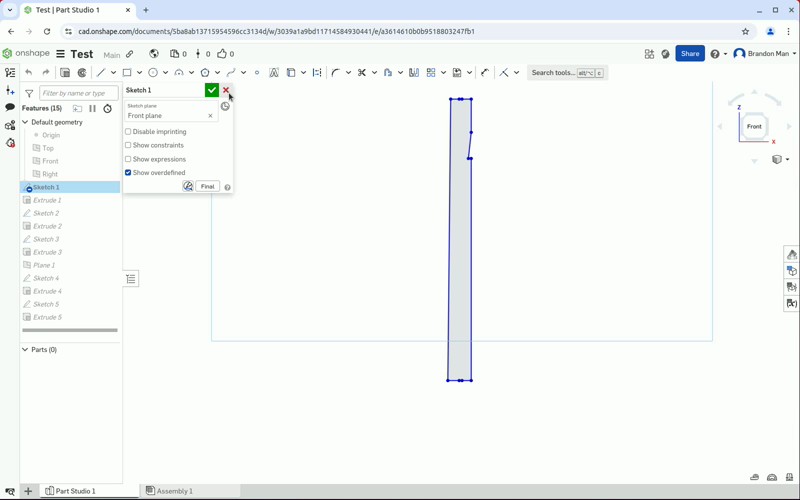
click(229, 92)
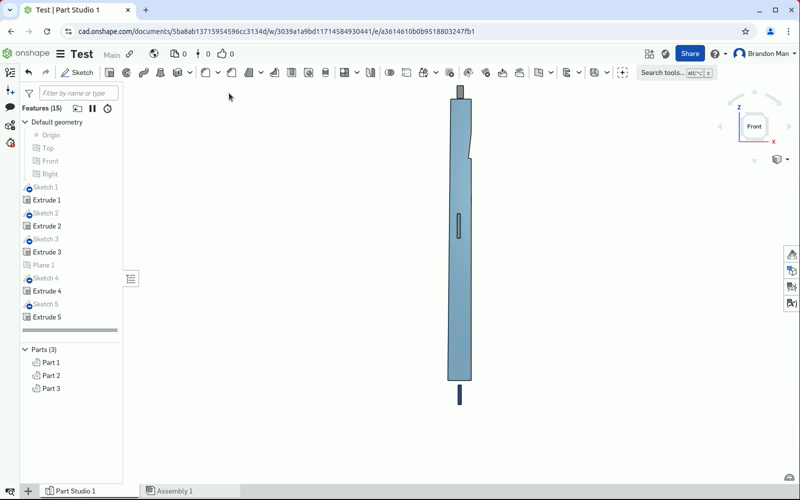
mouse_move(73, 352)
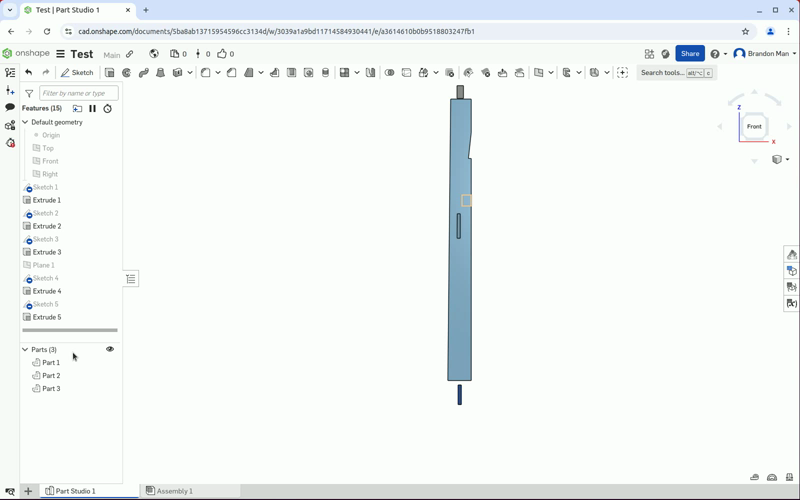
key(y)
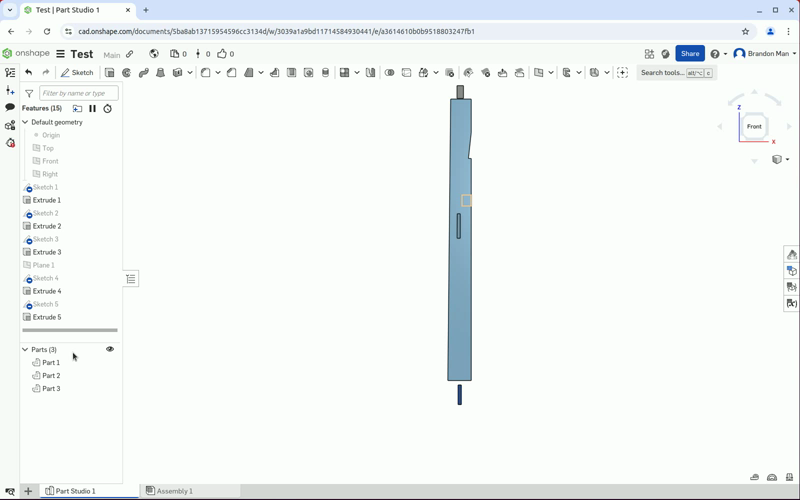
key(shift+p)
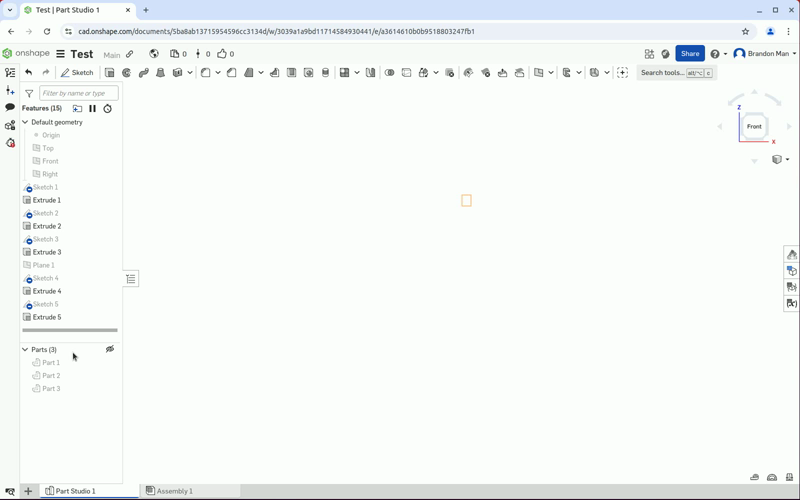
key(space)
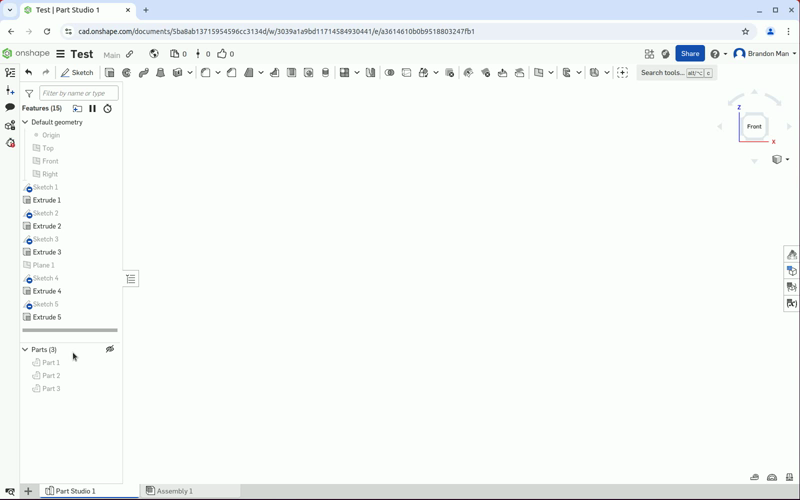
key_down(shift)
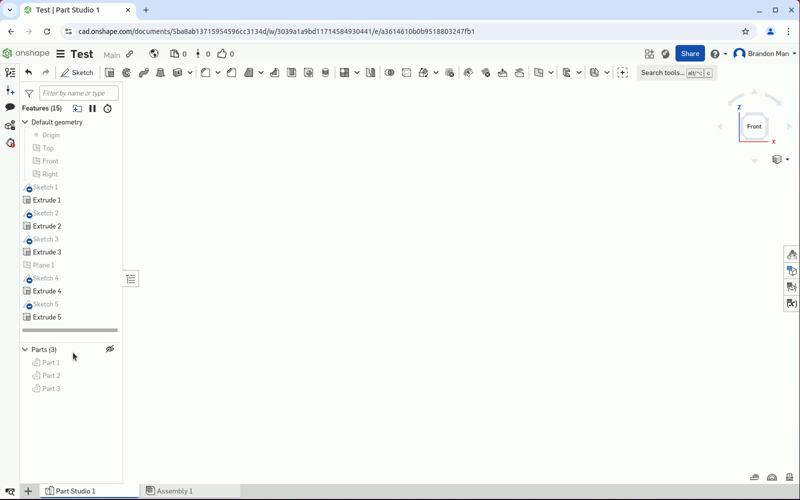
key(left)
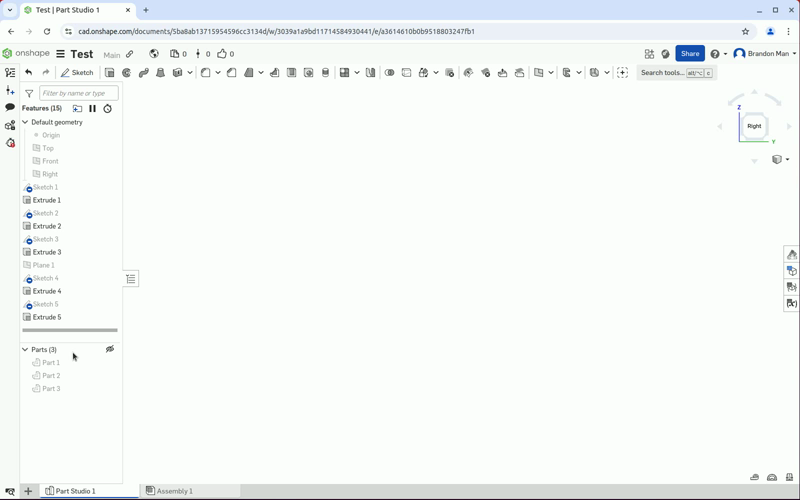
key_up(shift)
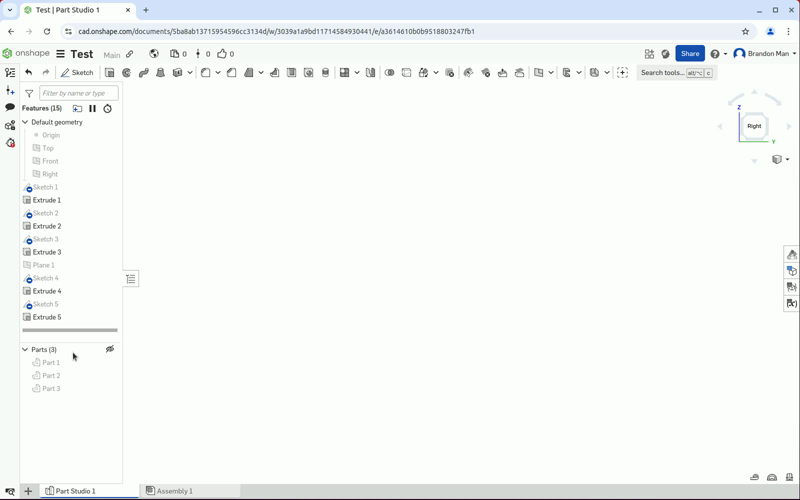
mouse_move(73, 352)
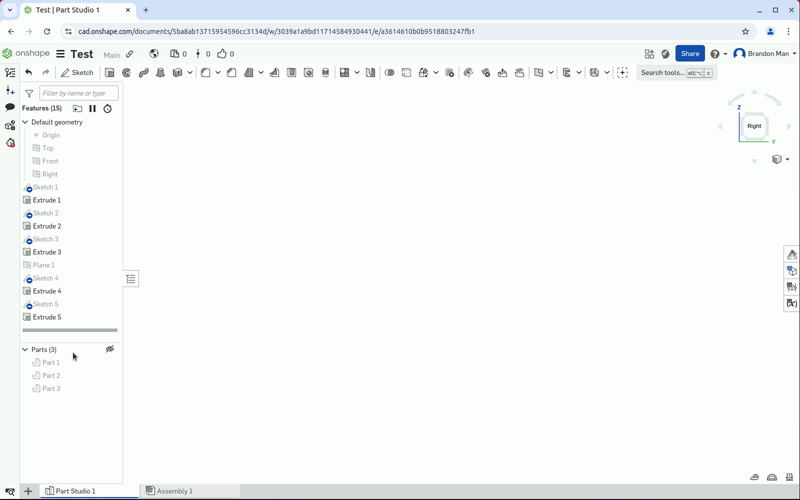
key(shift+y)
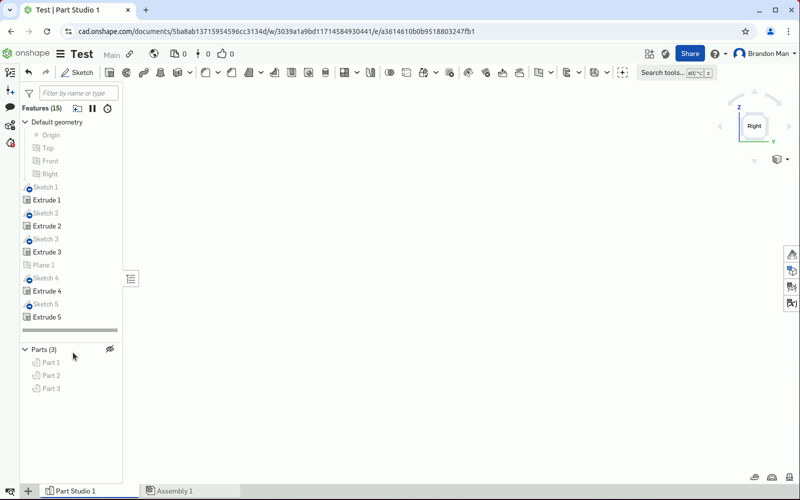
key(shift+s)
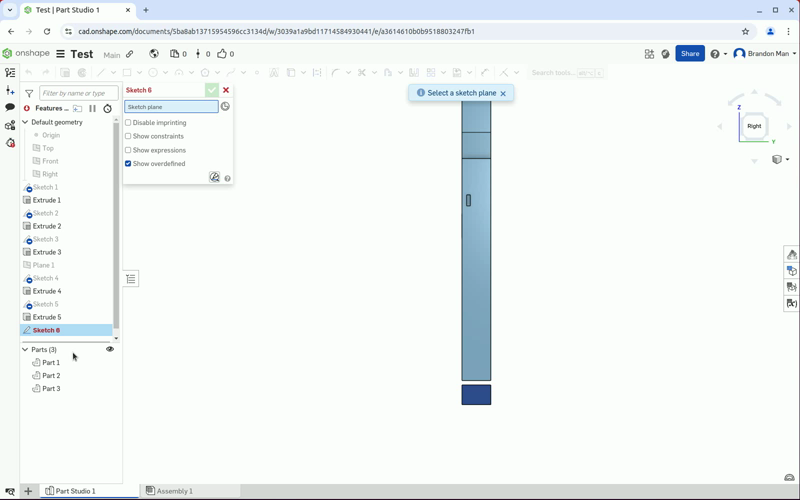
mouse_move(69, 267)
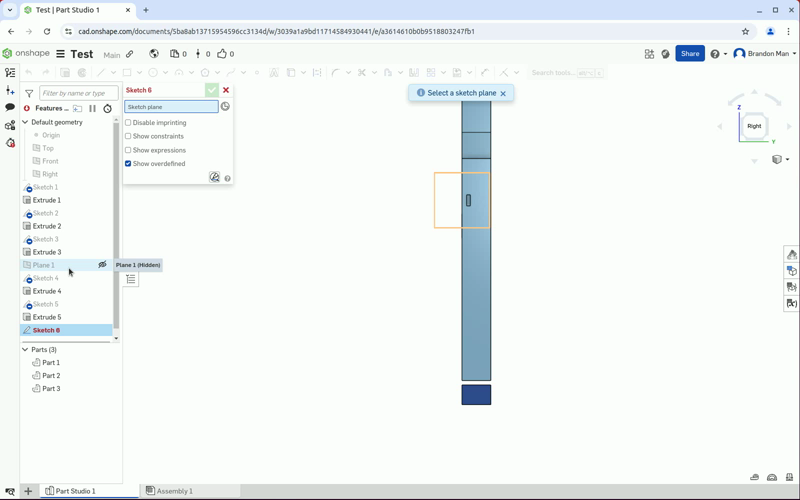
click(69, 267)
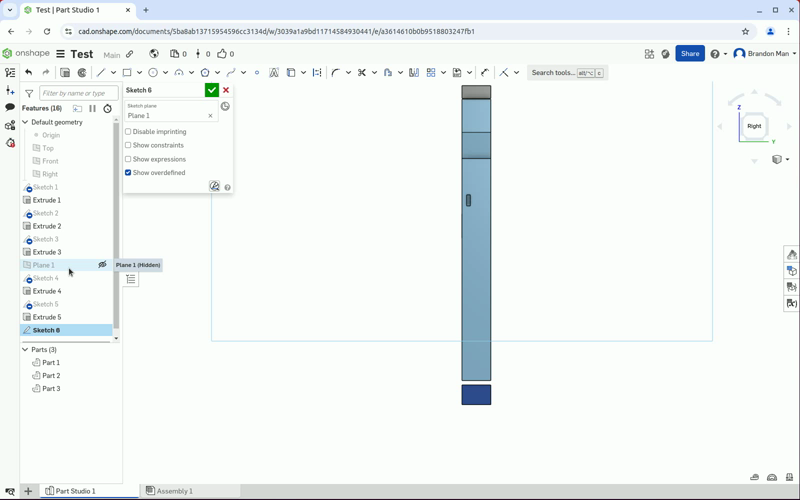
mouse_move(73, 352)
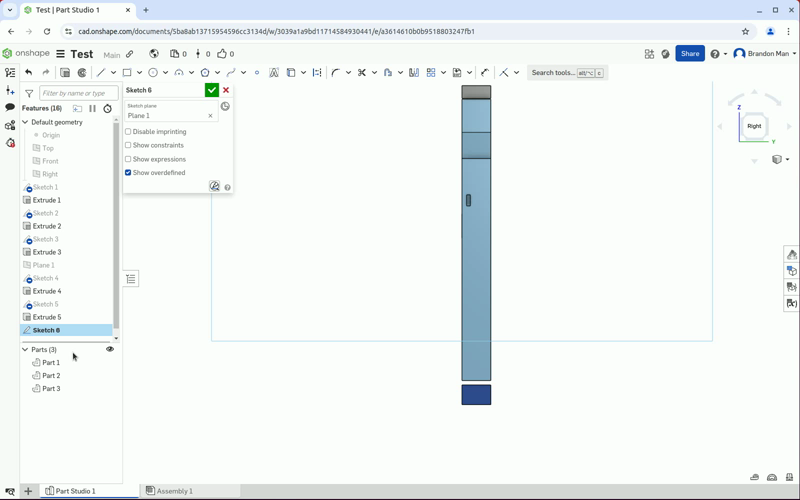
key(y)
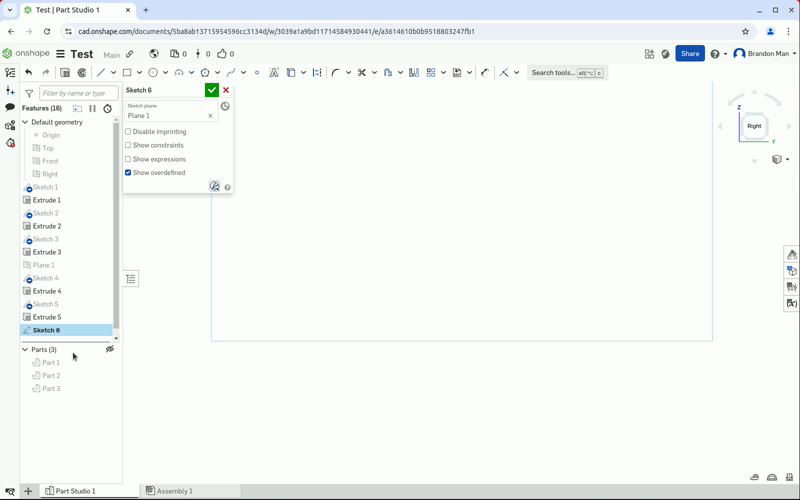
key(l)
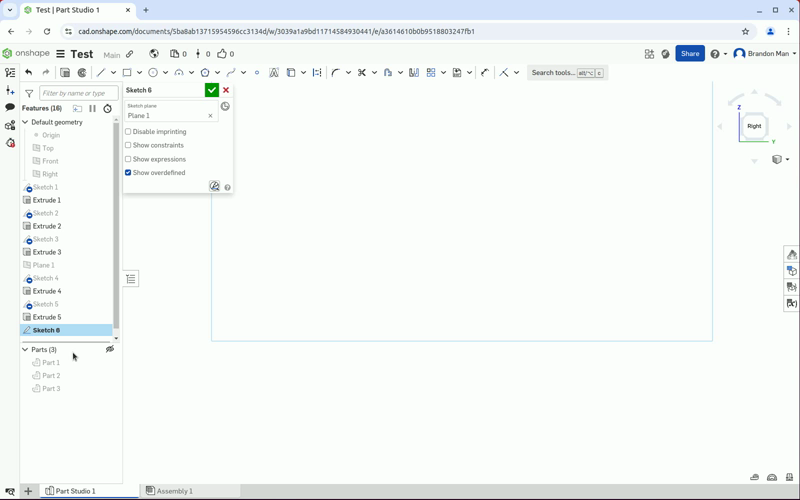
key_down(shift)
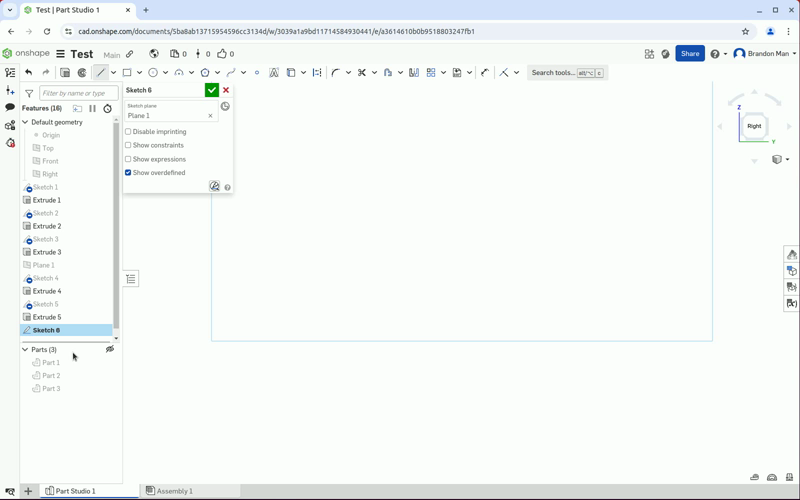
mouse_move(466, 207)
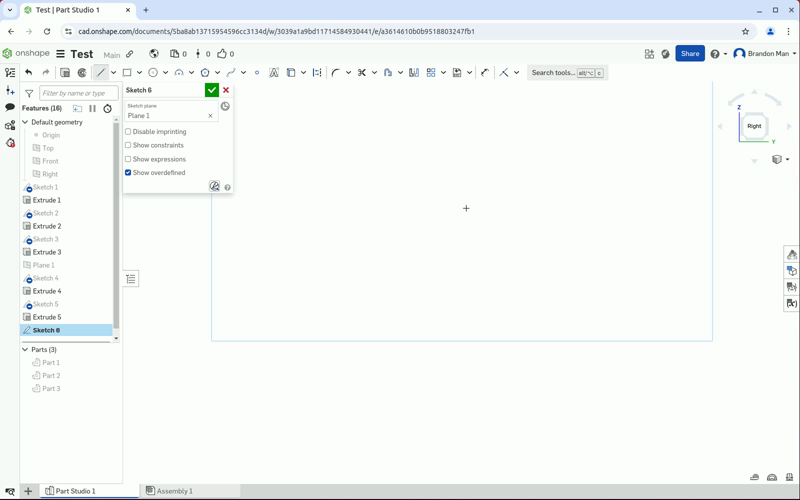
click(466, 207)
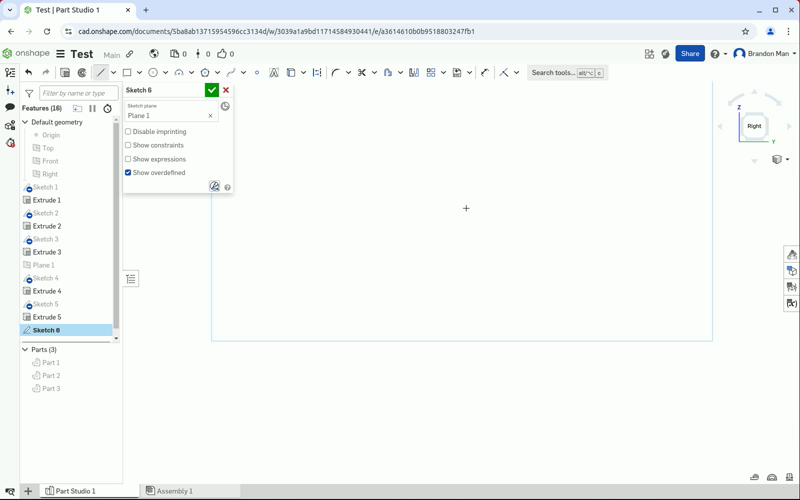
key_up(shift)
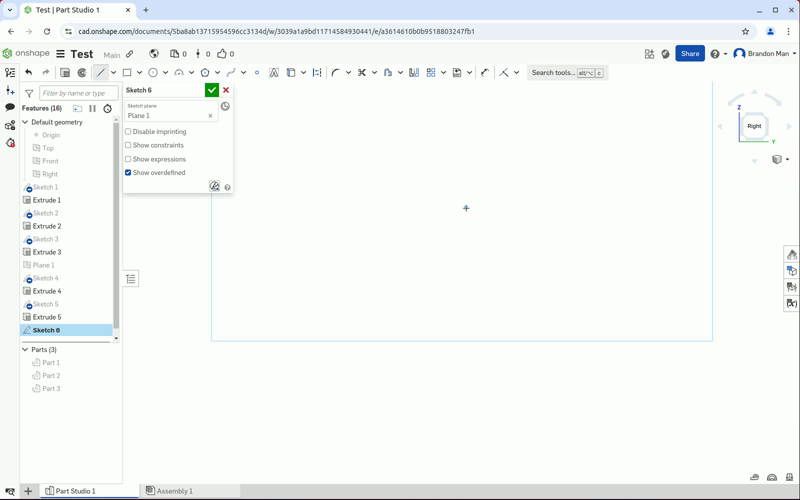
key_down(shift)
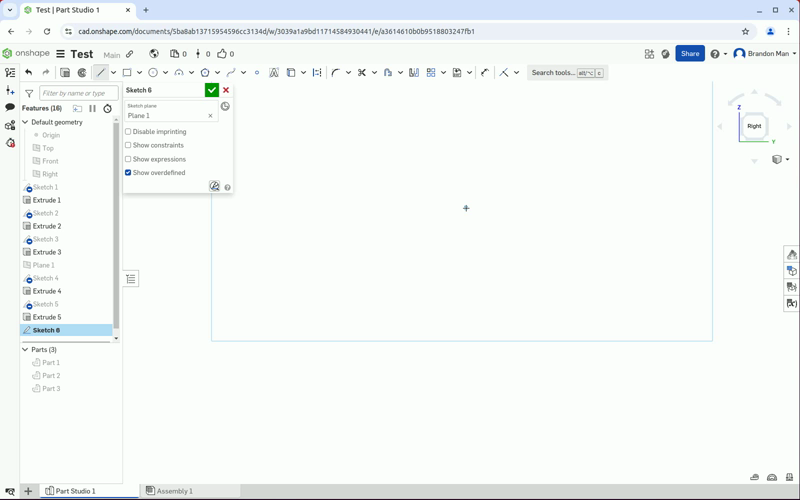
mouse_move(496, 207)
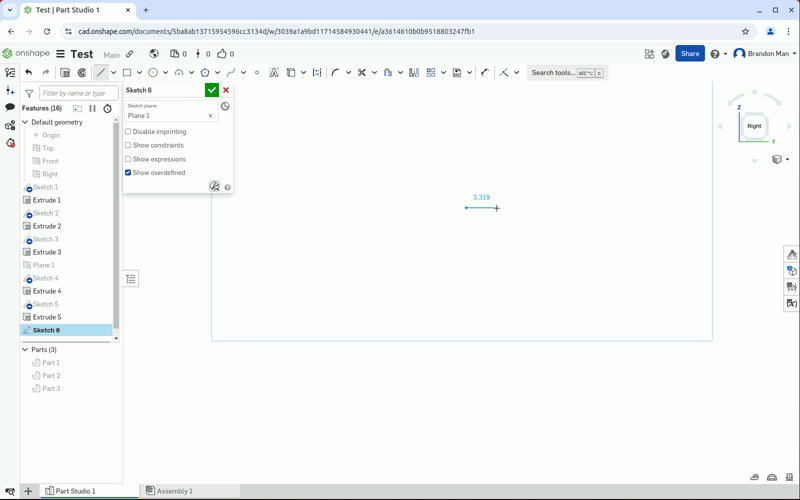
mouse_move(469, 207)
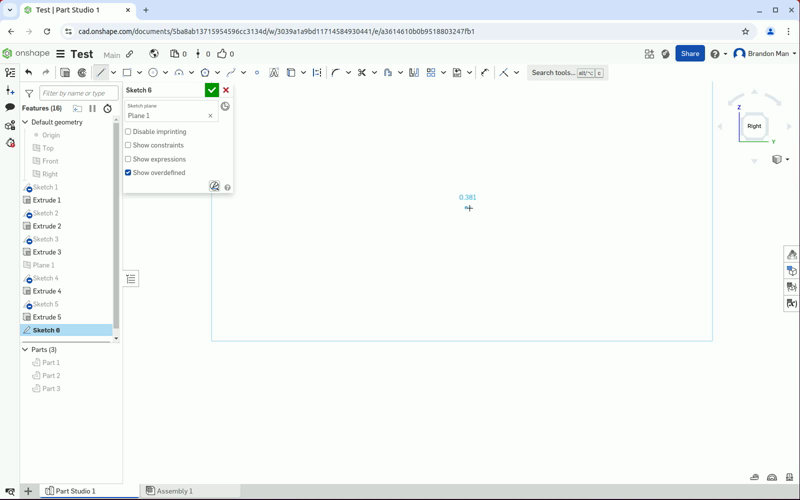
scroll(6)
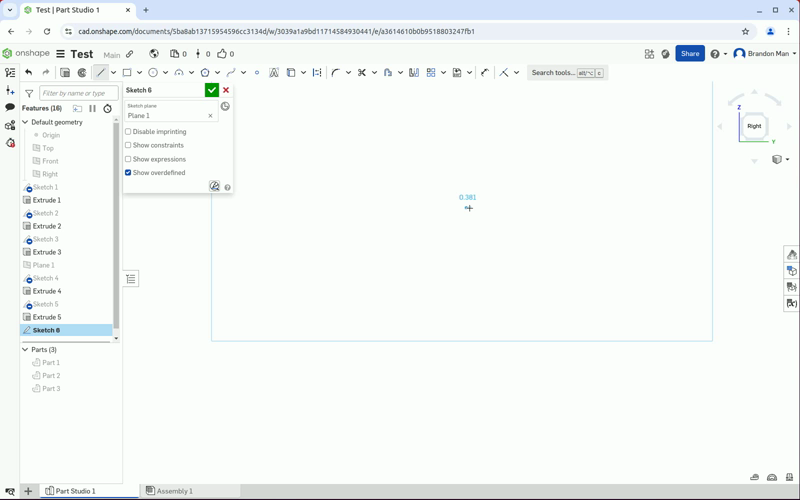
scroll(6)
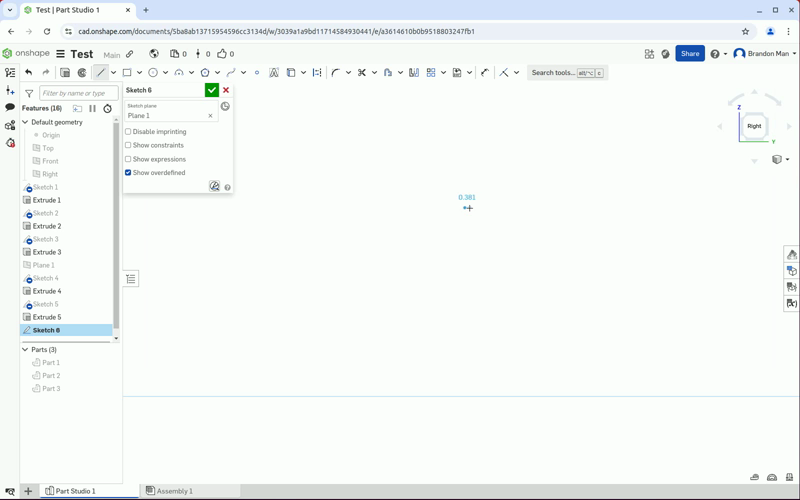
scroll(6)
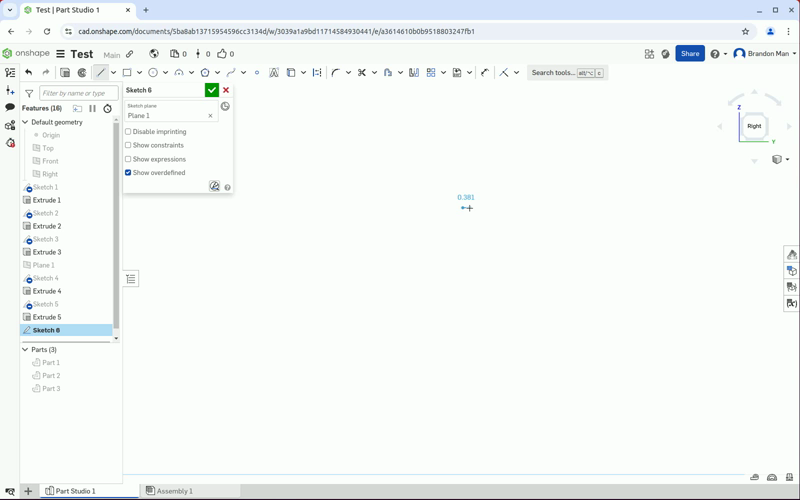
scroll(6)
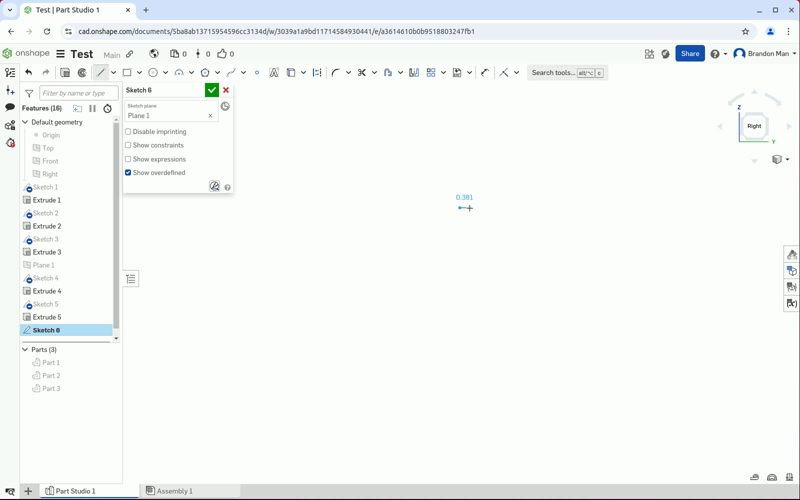
scroll(6)
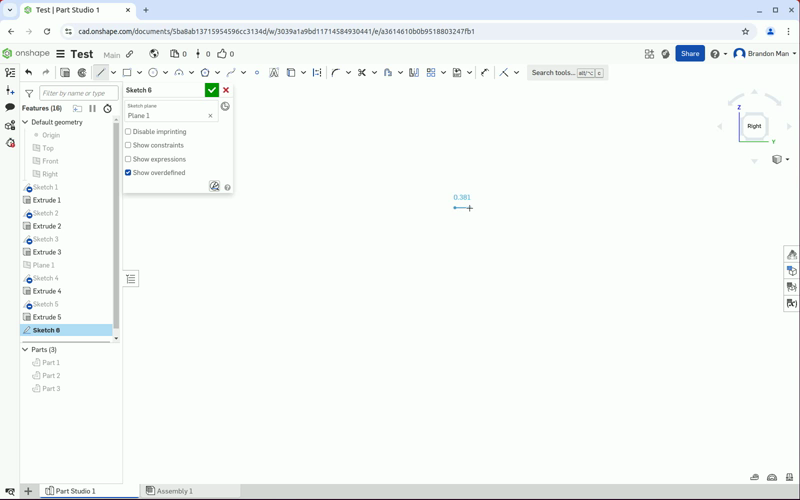
scroll(6)
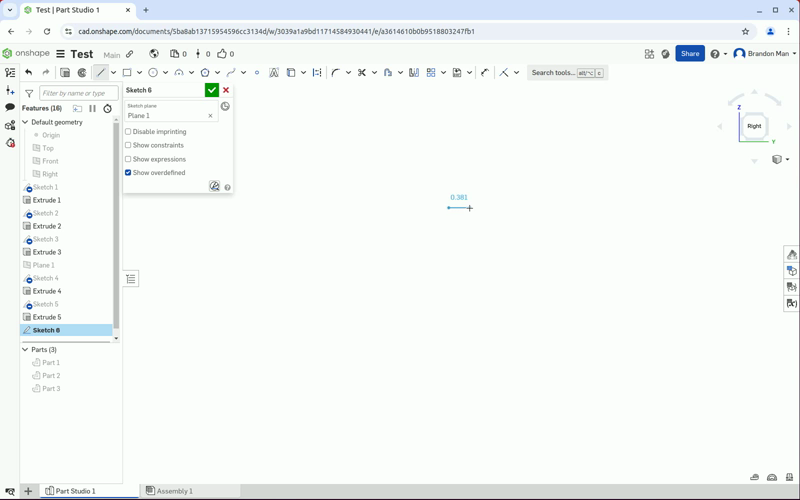
scroll(6)
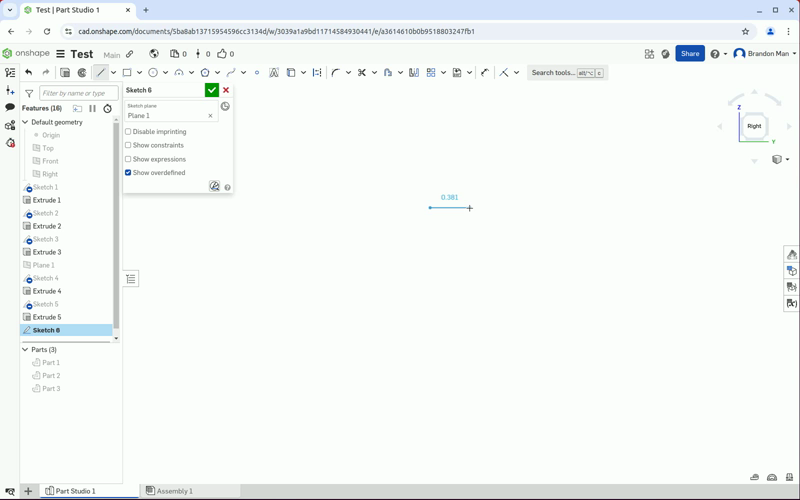
click(469, 207)
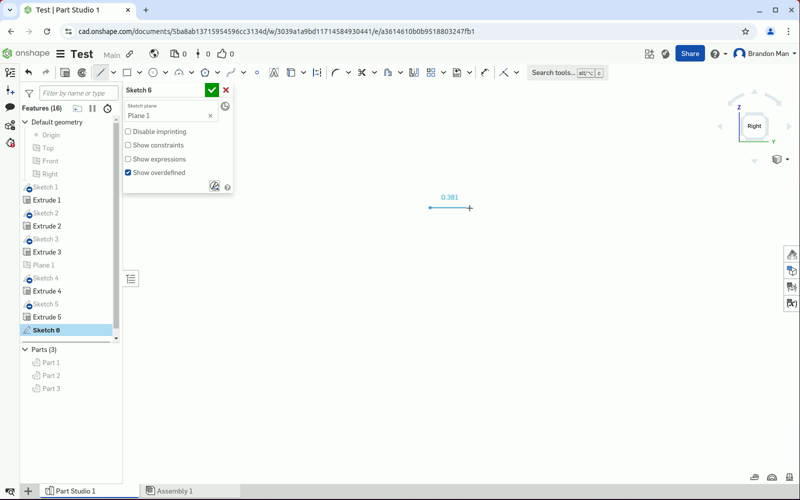
scroll(-6)
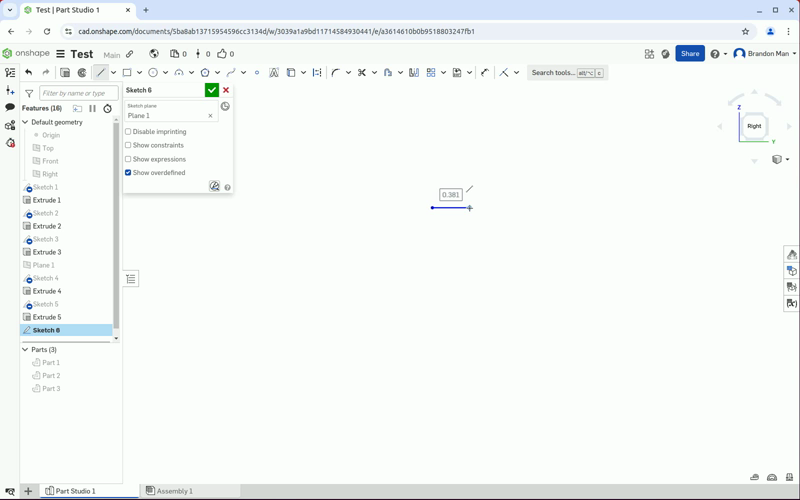
scroll(-6)
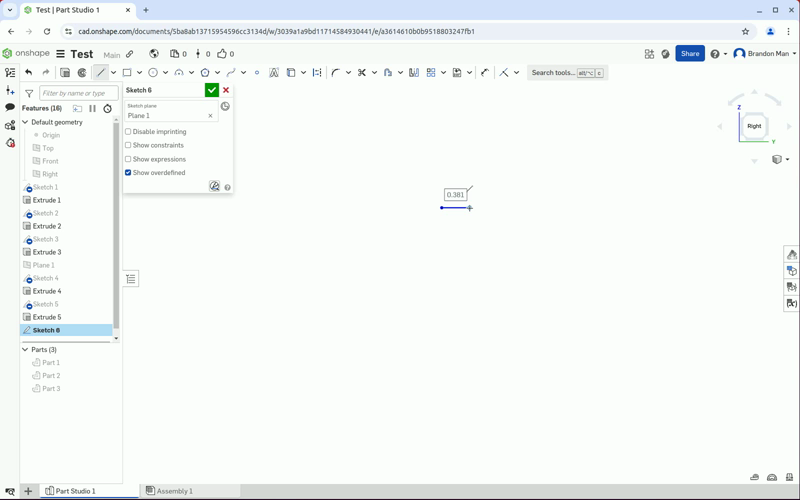
scroll(-6)
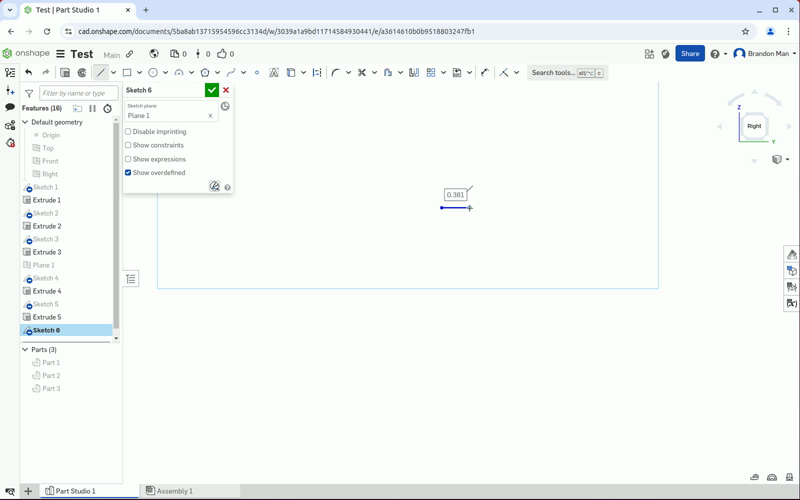
scroll(-6)
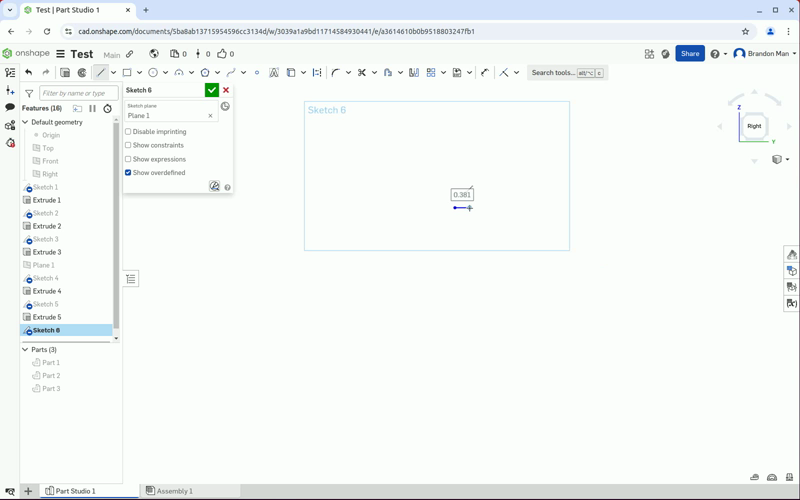
scroll(-6)
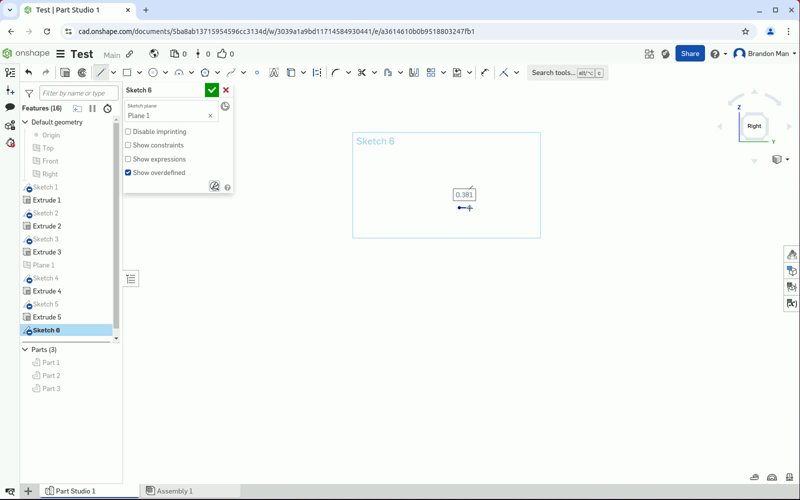
scroll(-6)
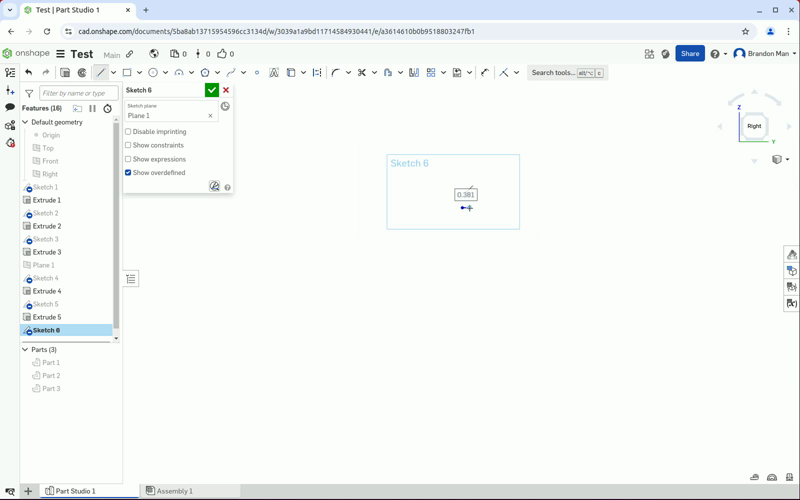
scroll(-6)
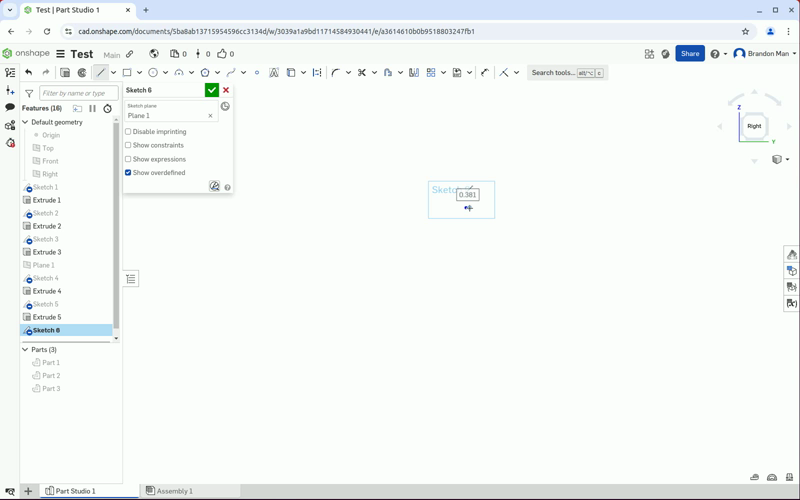
key_up(shift)
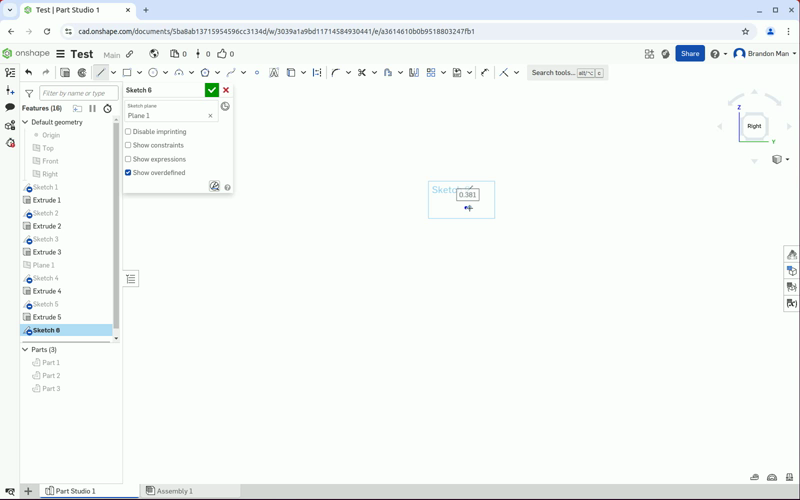
key_down(shift)
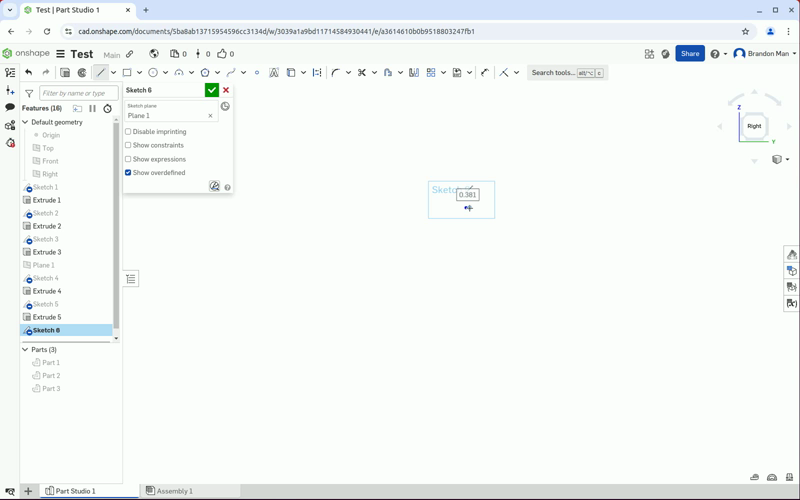
mouse_move(499, 207)
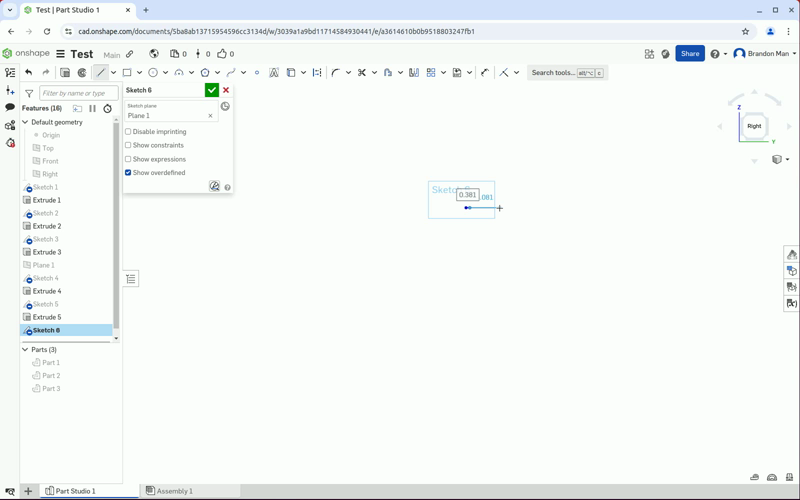
mouse_move(469, 197)
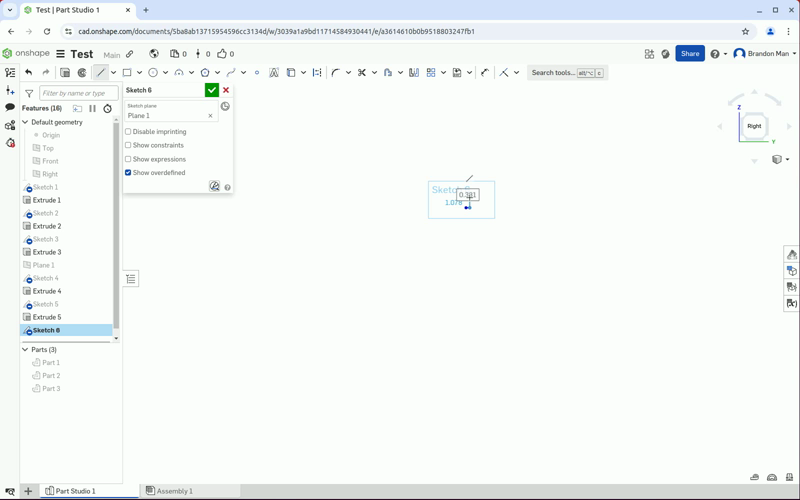
click(469, 197)
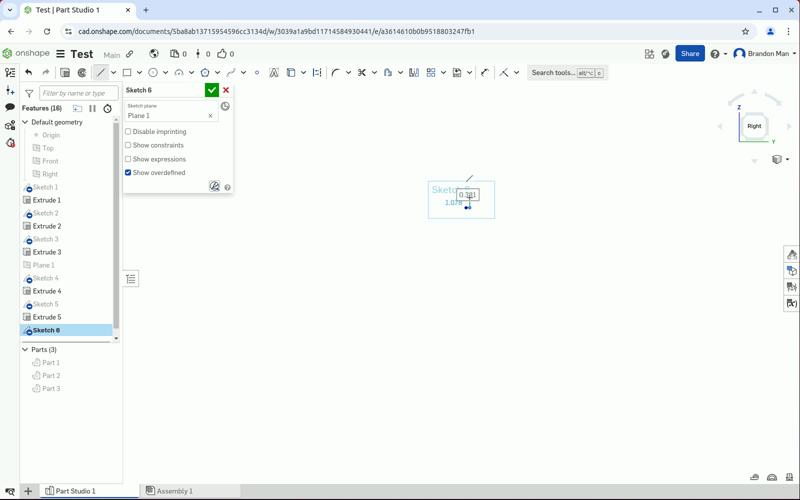
key_up(shift)
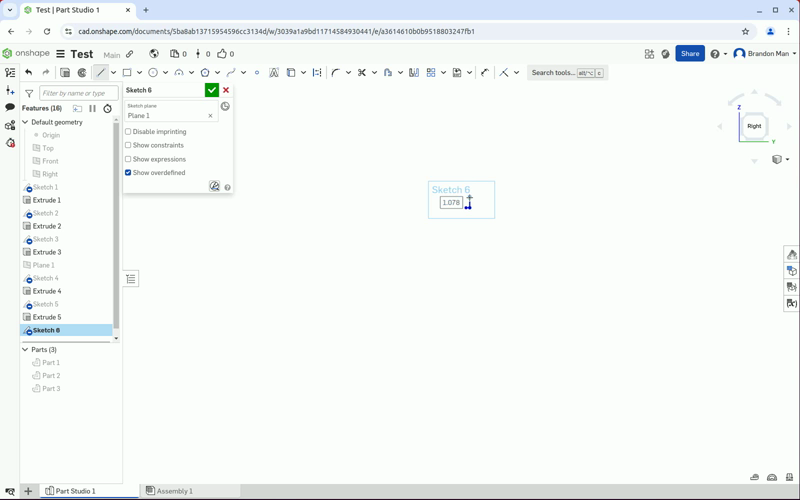
key_down(shift)
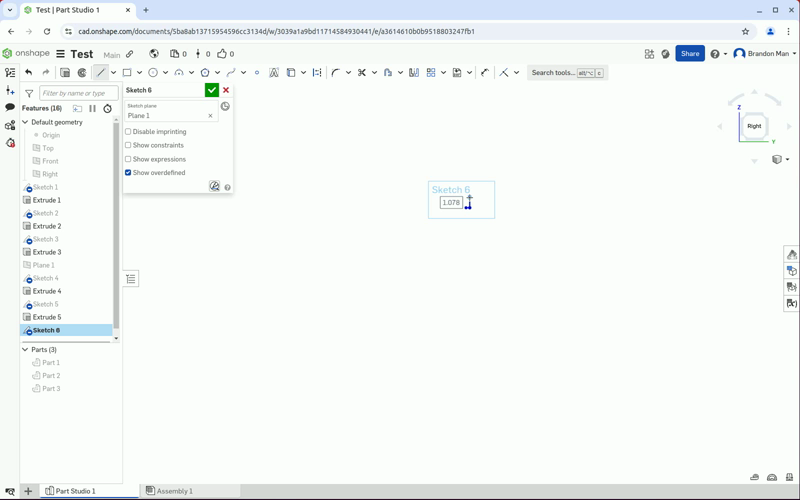
mouse_move(499, 197)
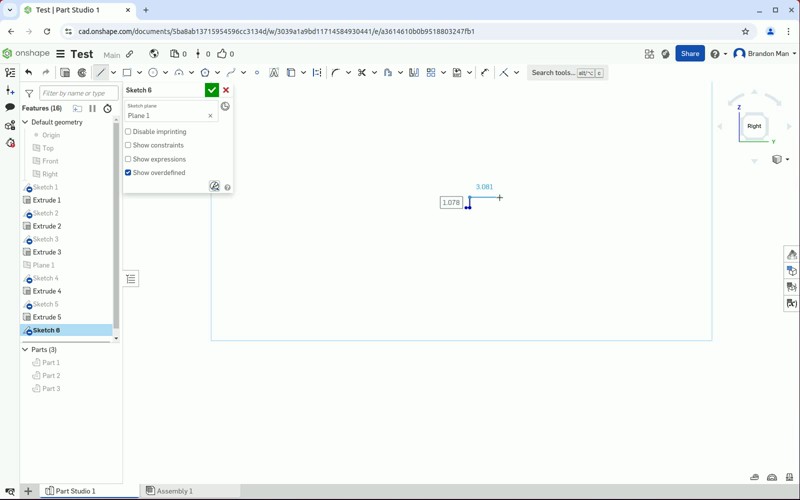
mouse_move(466, 197)
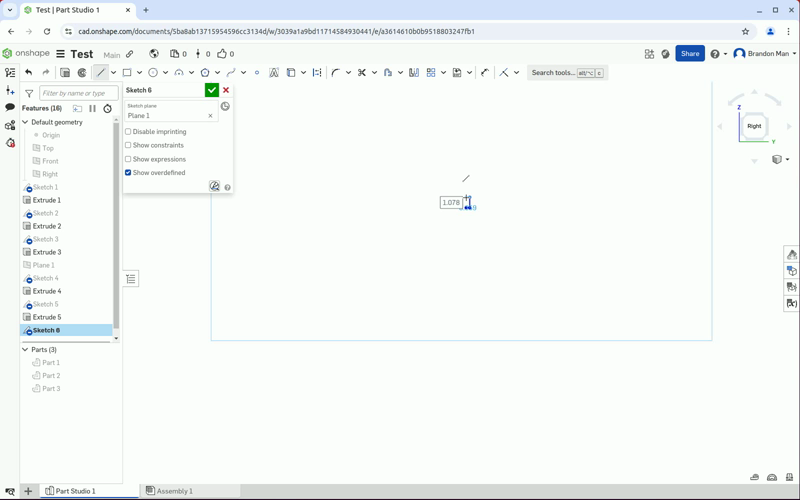
scroll(6)
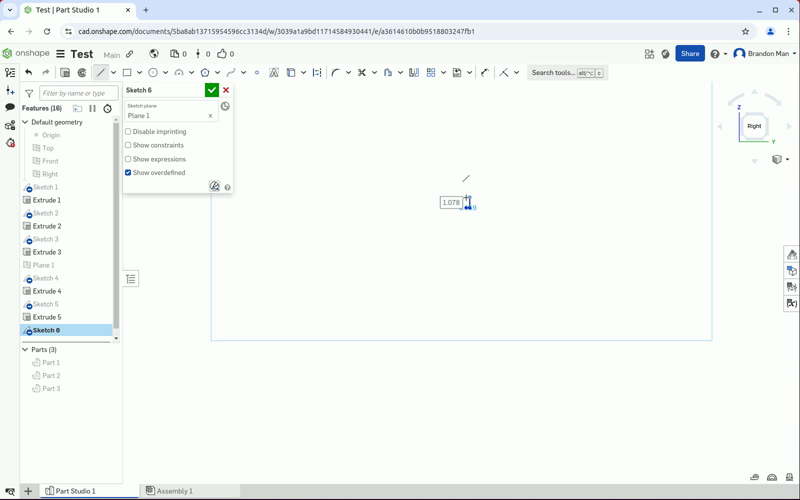
scroll(6)
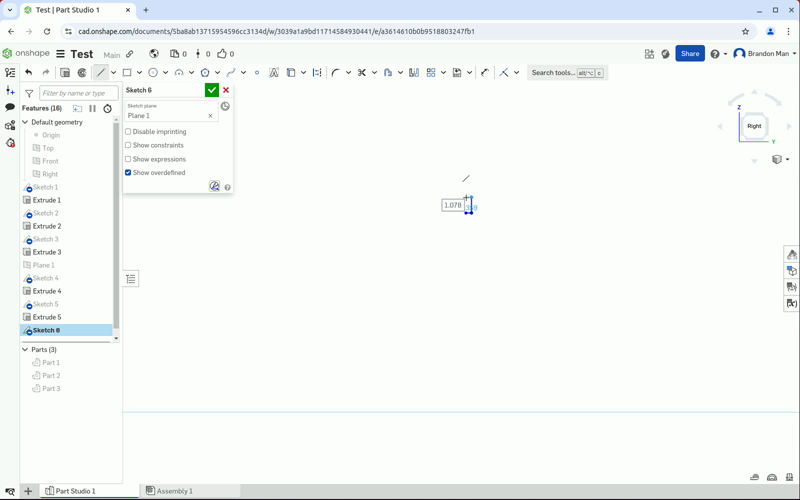
scroll(6)
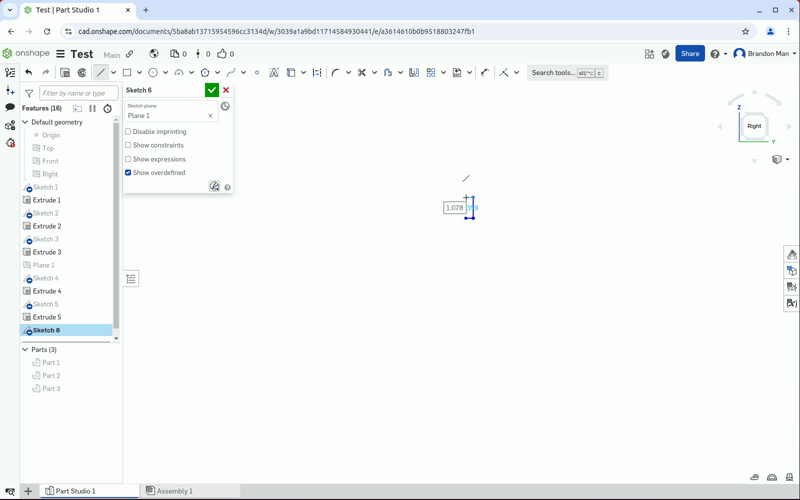
scroll(6)
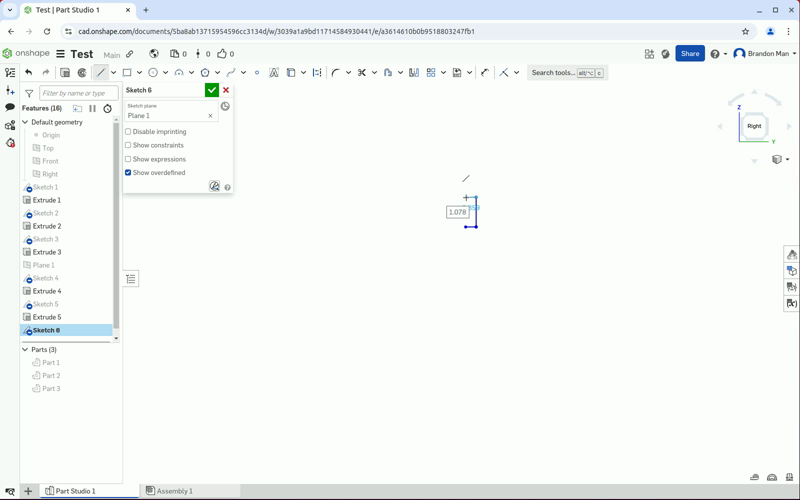
scroll(6)
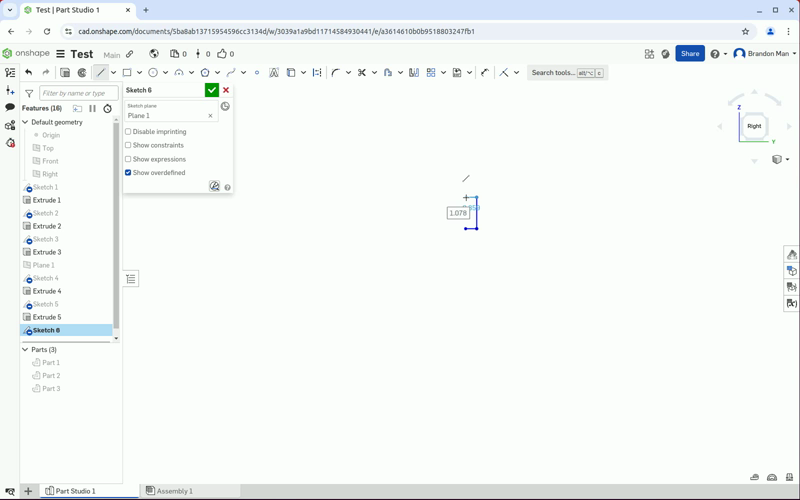
scroll(6)
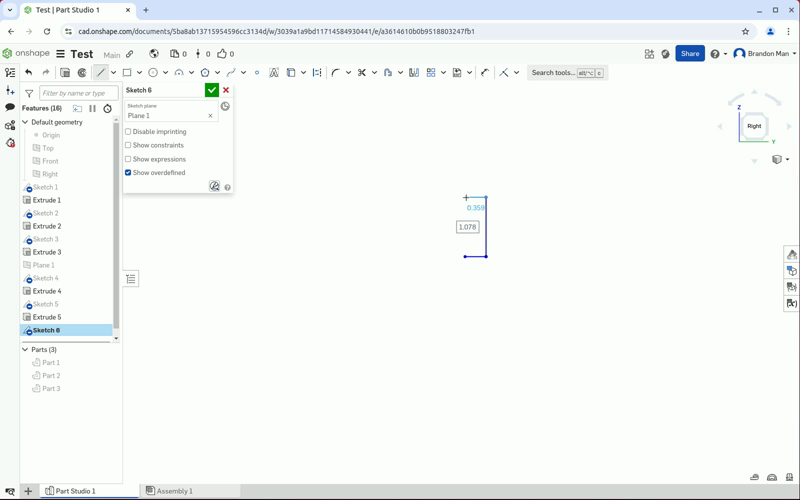
scroll(6)
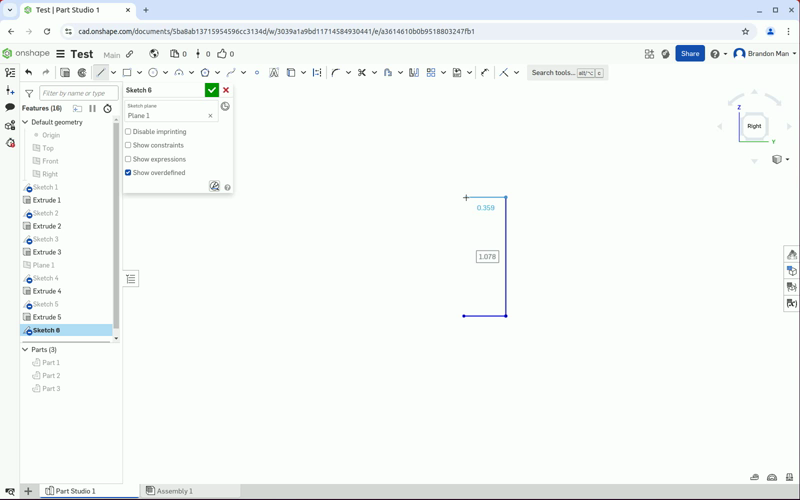
click(466, 197)
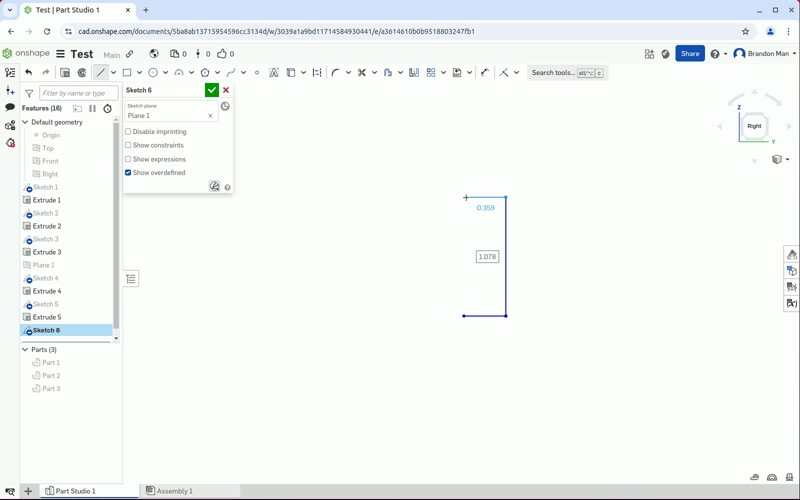
scroll(-6)
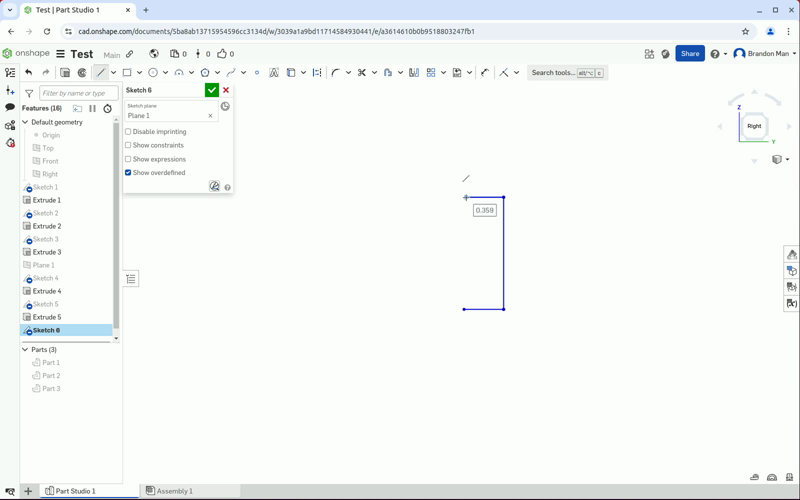
scroll(-6)
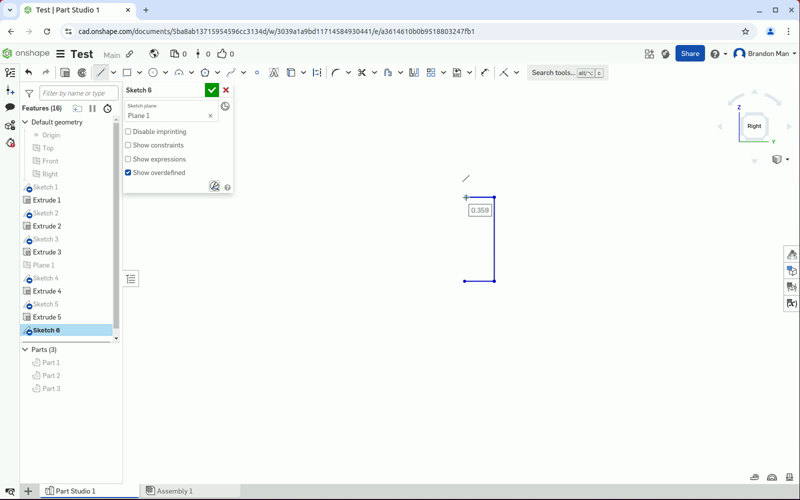
scroll(-6)
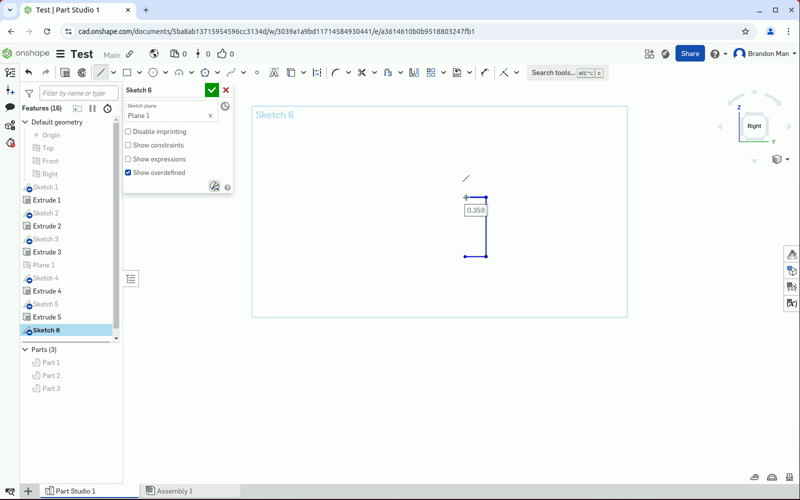
scroll(-6)
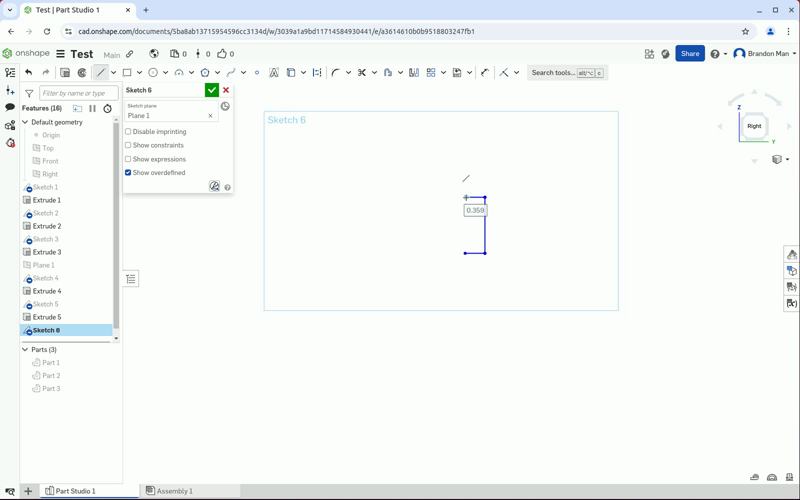
scroll(-6)
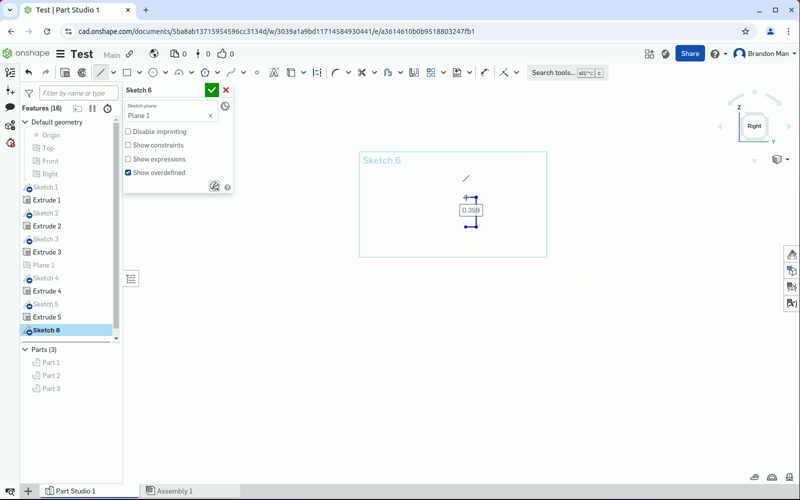
scroll(-6)
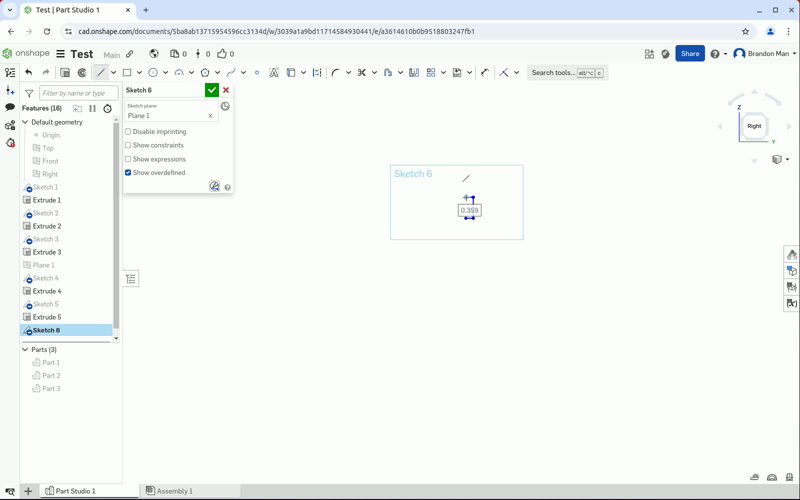
scroll(-6)
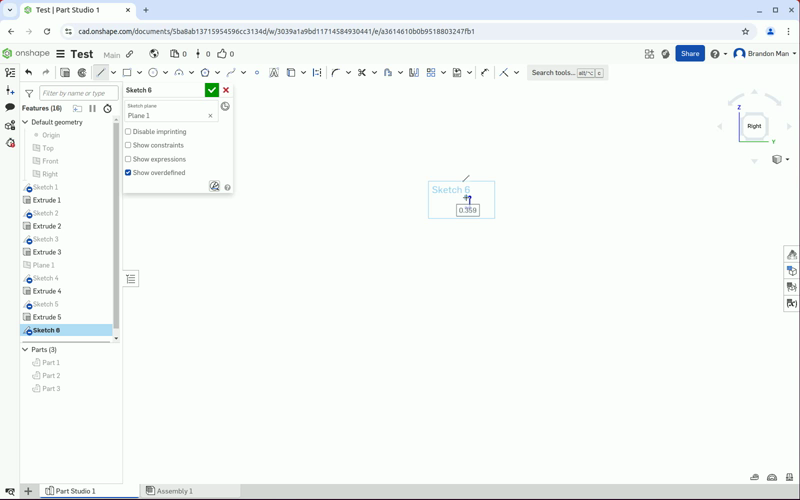
key_up(shift)
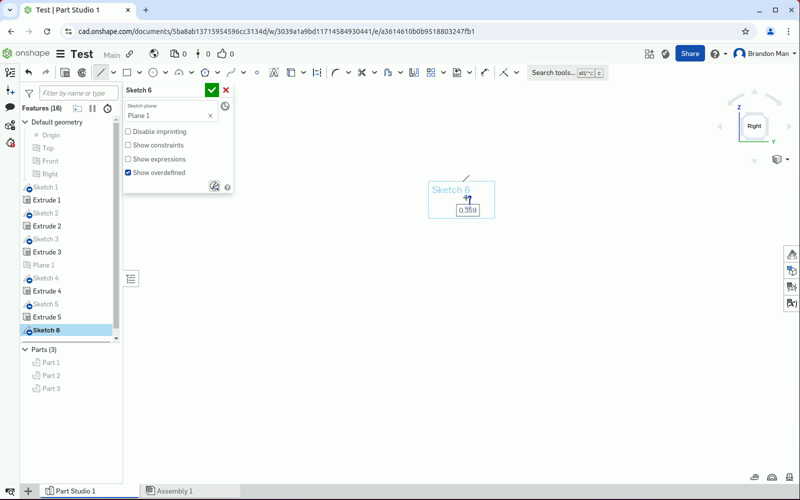
mouse_move(496, 197)
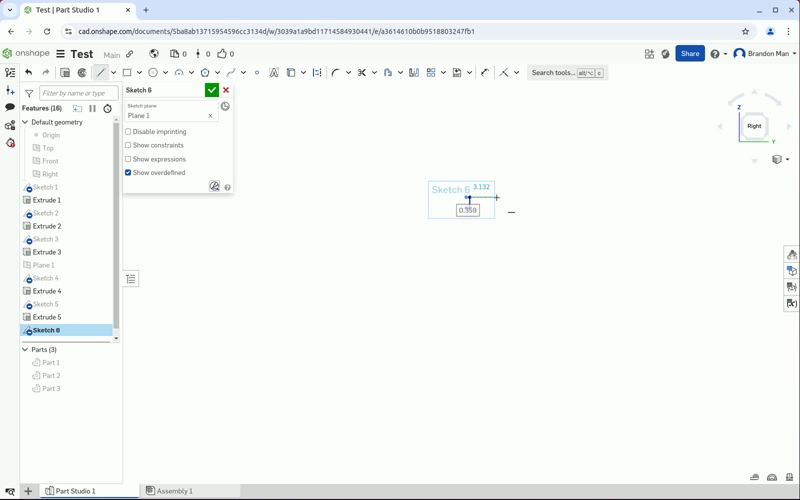
key_down(shift)
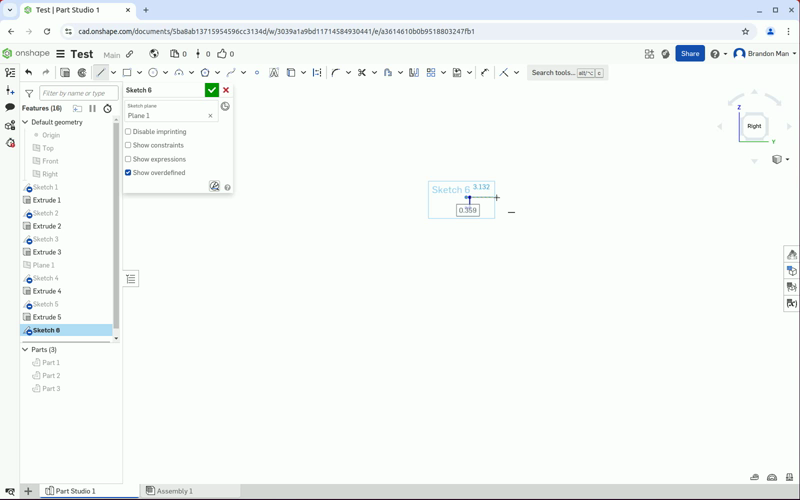
mouse_move(466, 207)
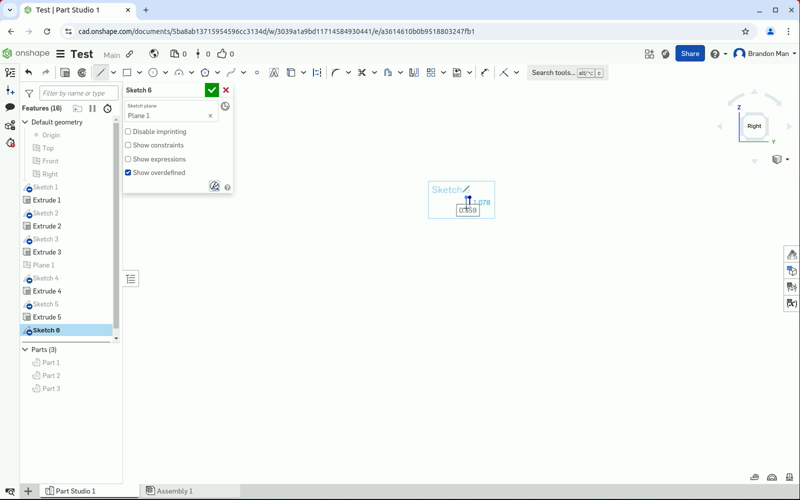
scroll(6)
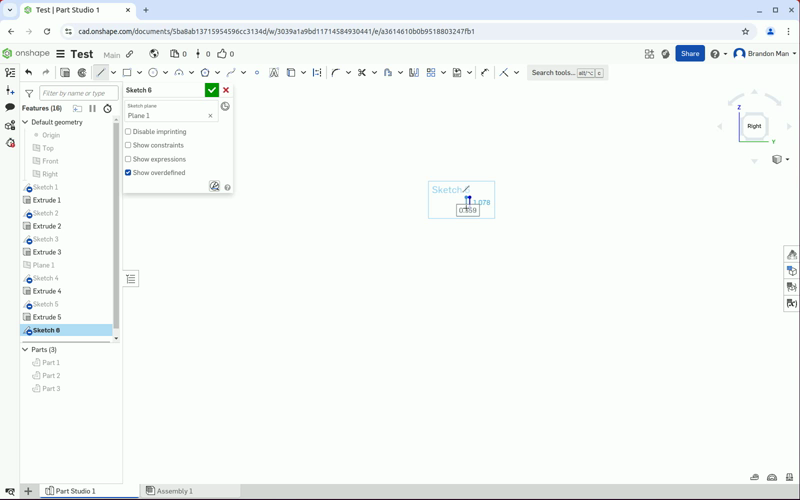
scroll(6)
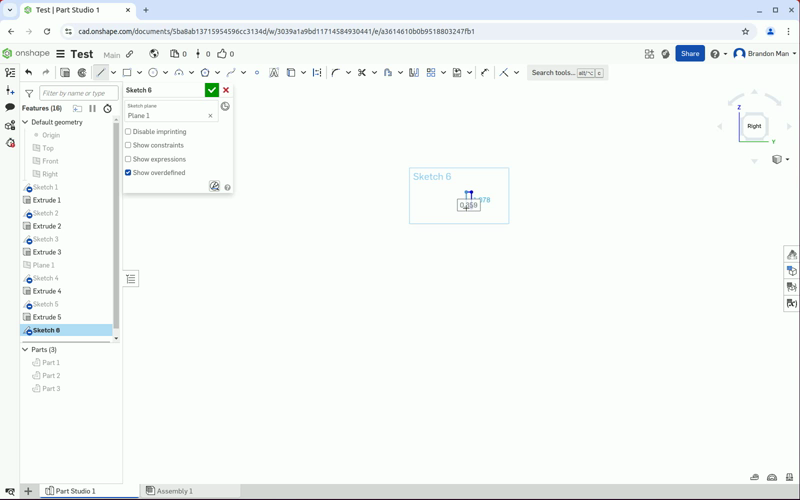
scroll(6)
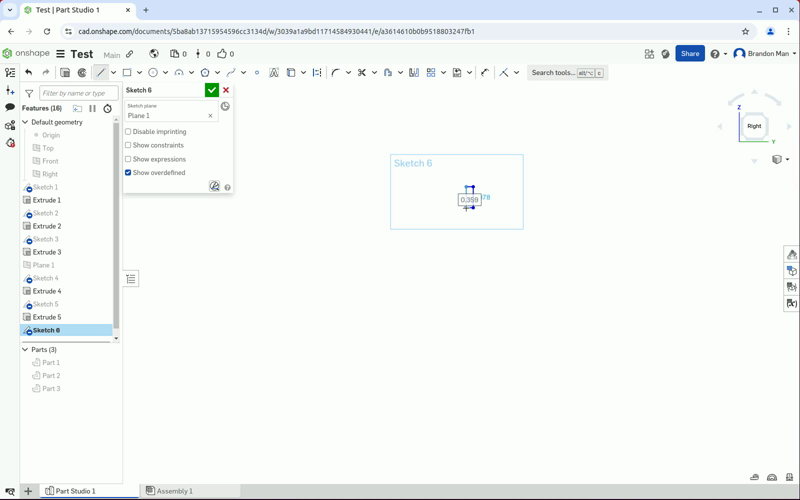
scroll(6)
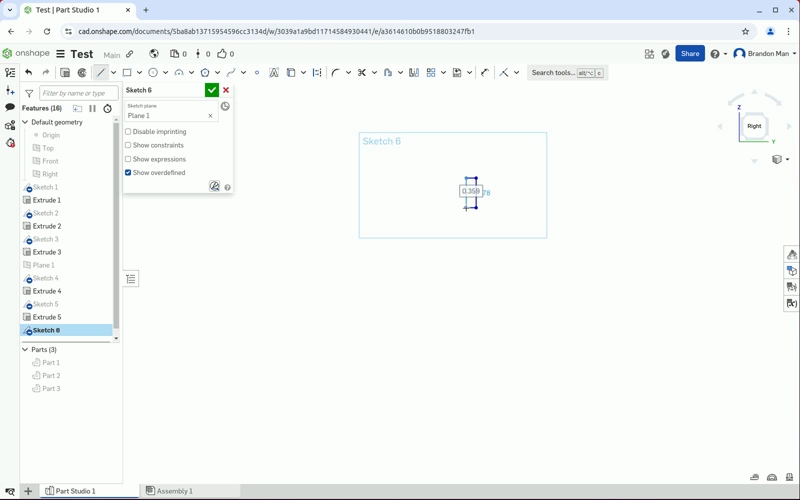
scroll(6)
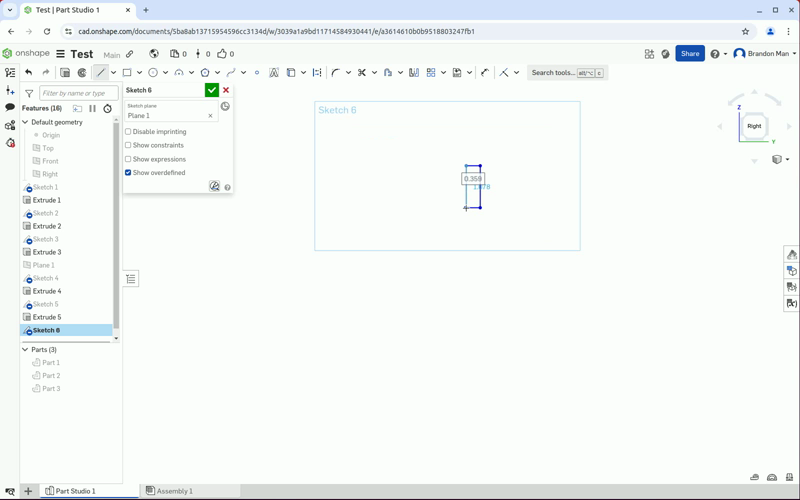
scroll(6)
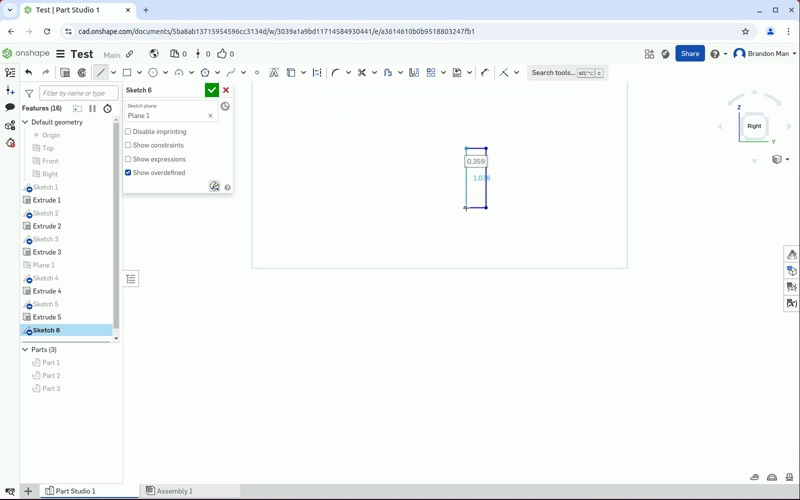
scroll(6)
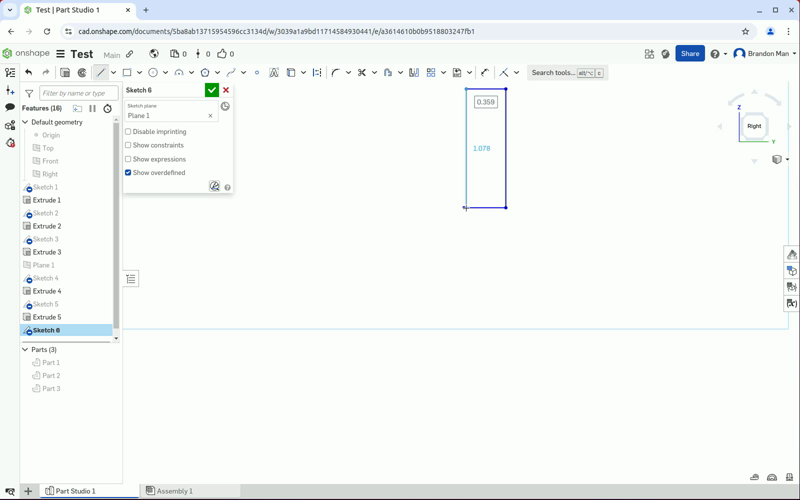
key_up(shift)
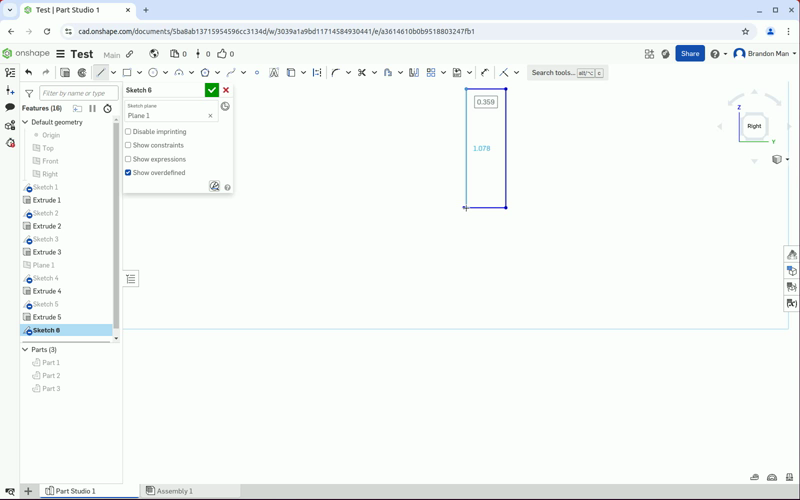
click(466, 207)
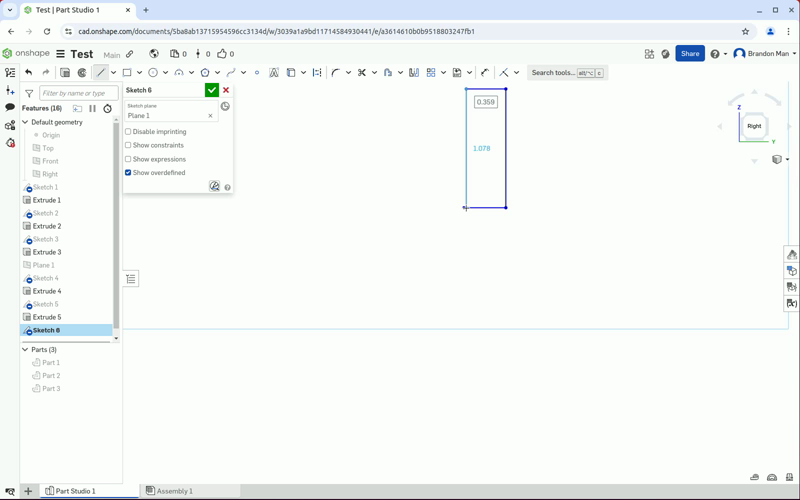
scroll(-6)
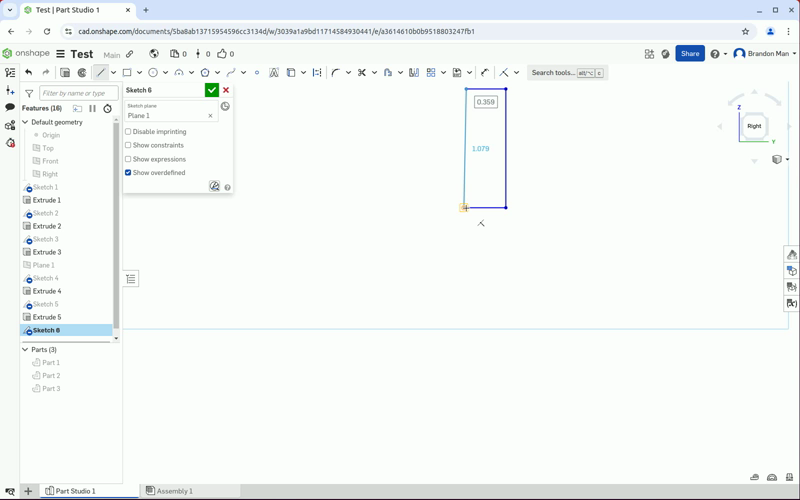
scroll(-6)
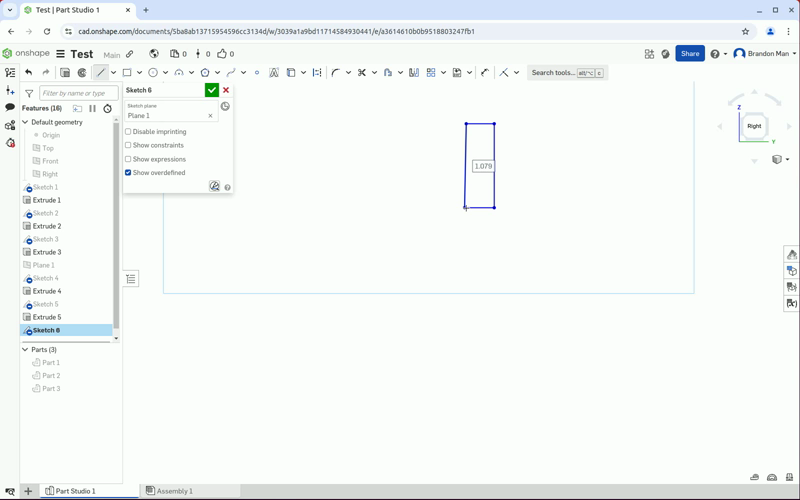
scroll(-6)
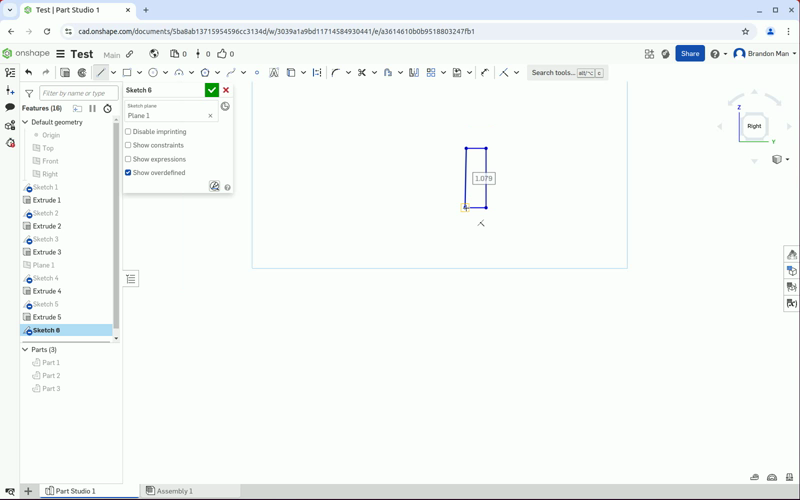
scroll(-6)
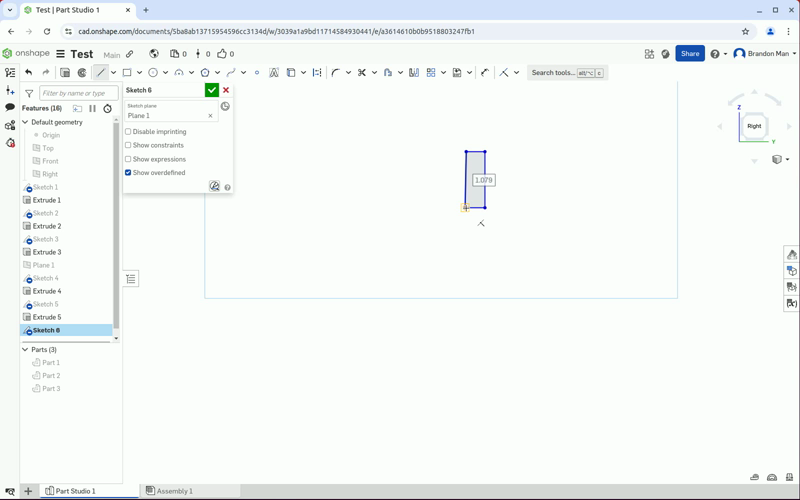
scroll(-6)
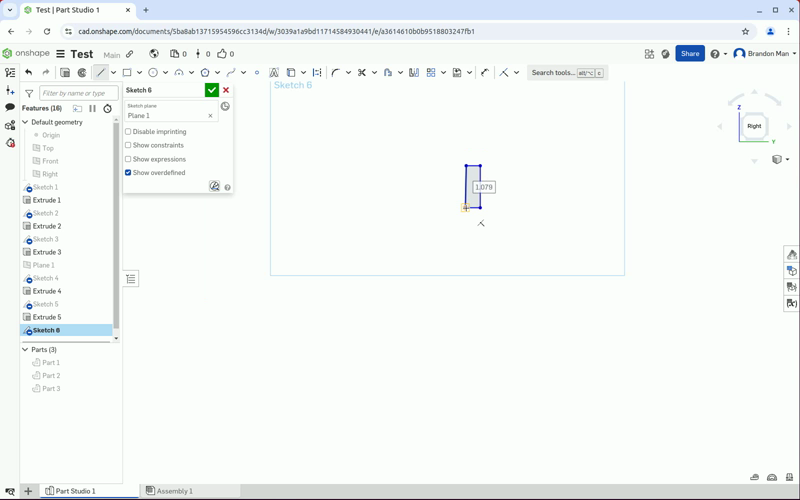
scroll(-6)
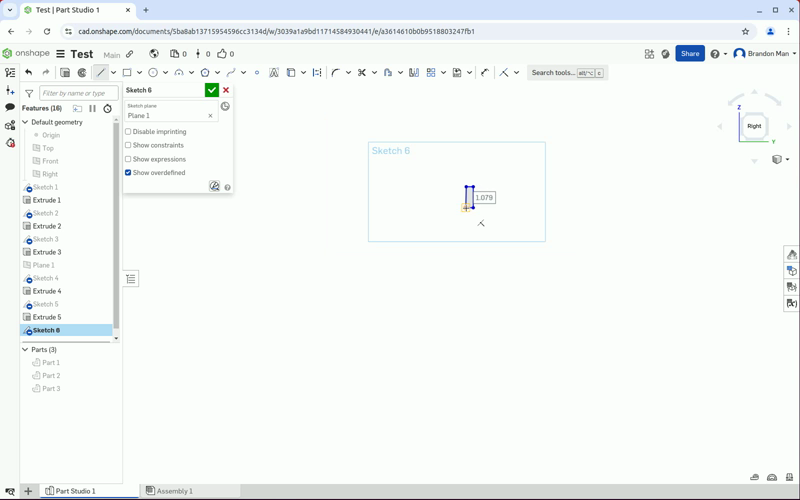
scroll(-6)
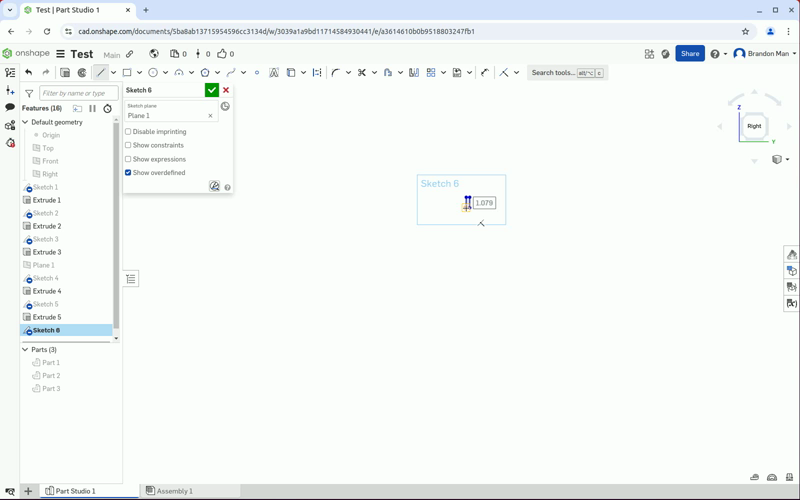
key(esc)
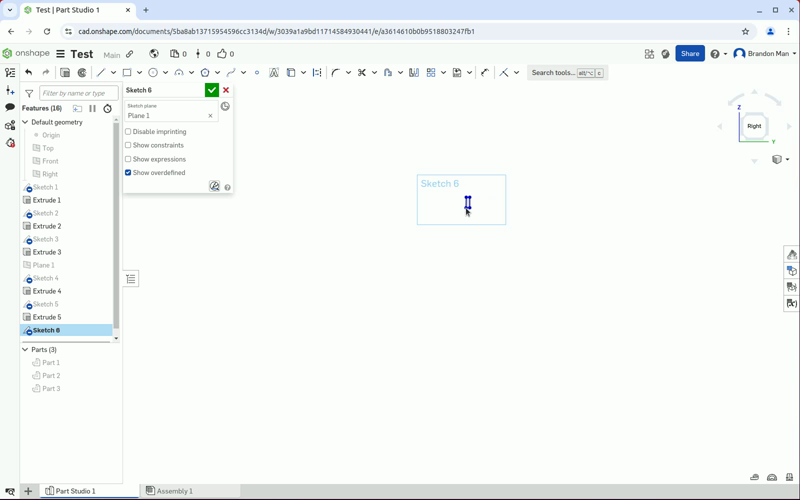
mouse_move(468, 198)
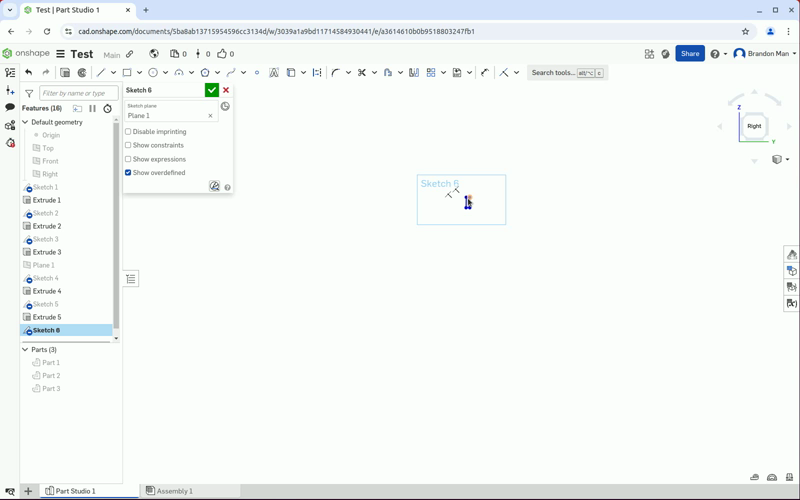
scroll(6)
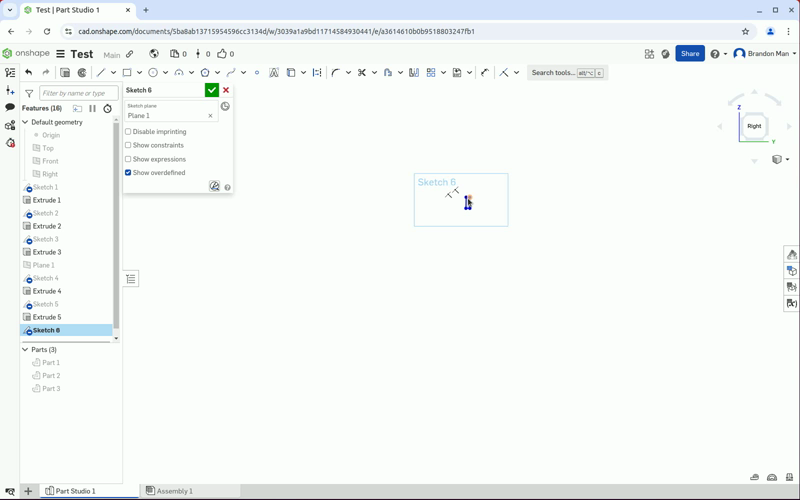
scroll(6)
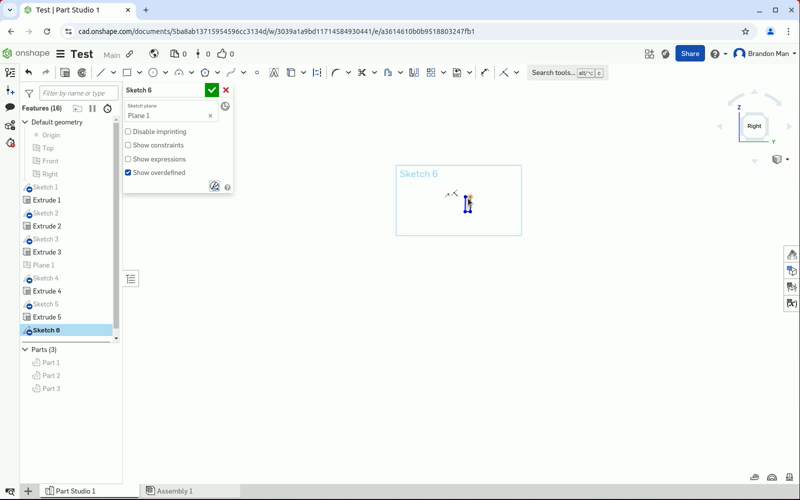
scroll(6)
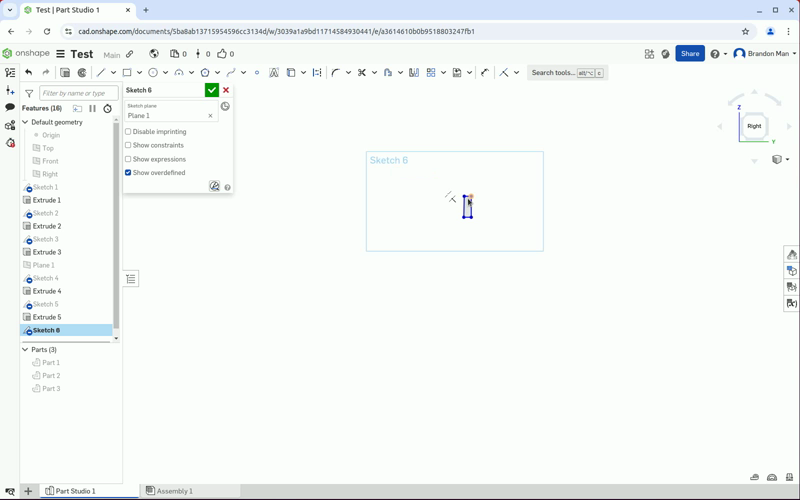
scroll(6)
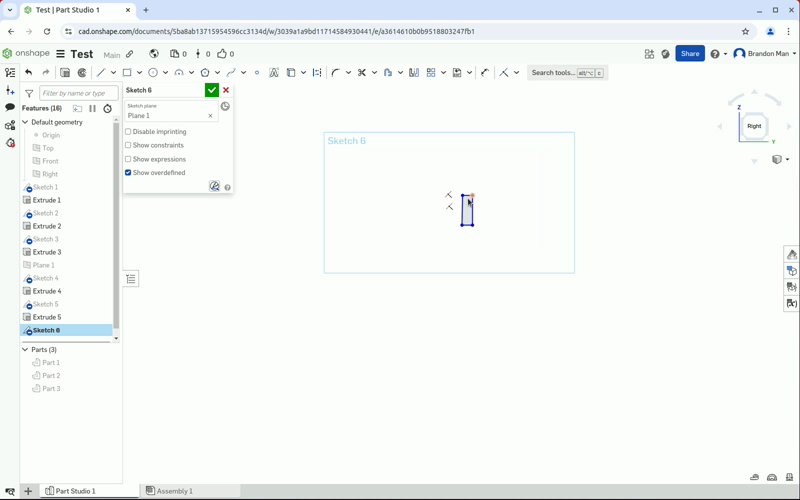
scroll(6)
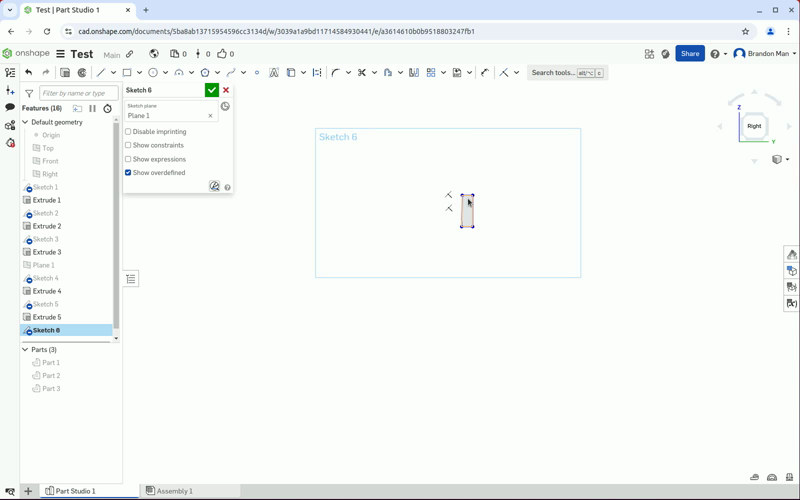
scroll(6)
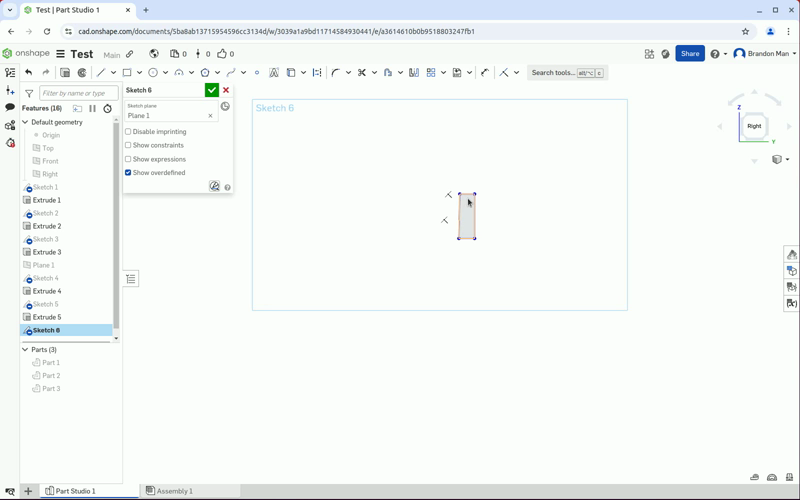
scroll(6)
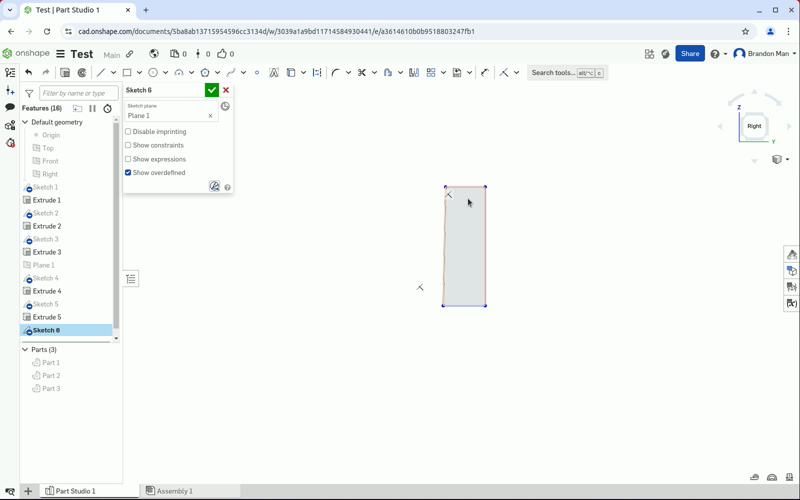
click(468, 198)
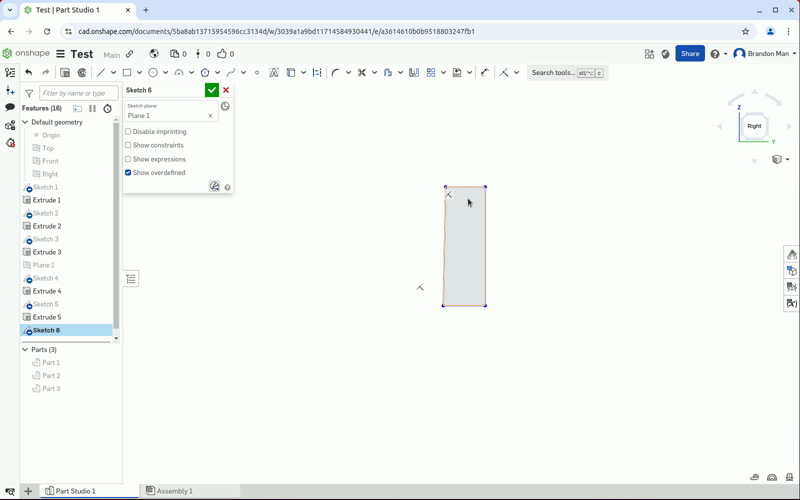
scroll(-6)
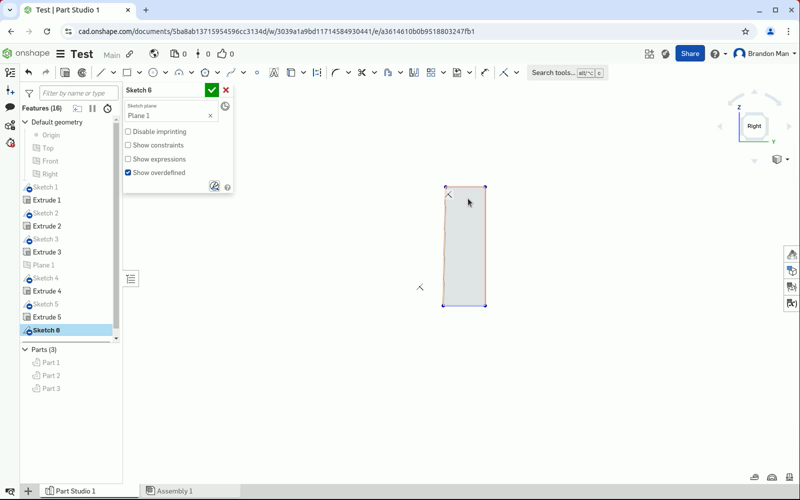
scroll(-6)
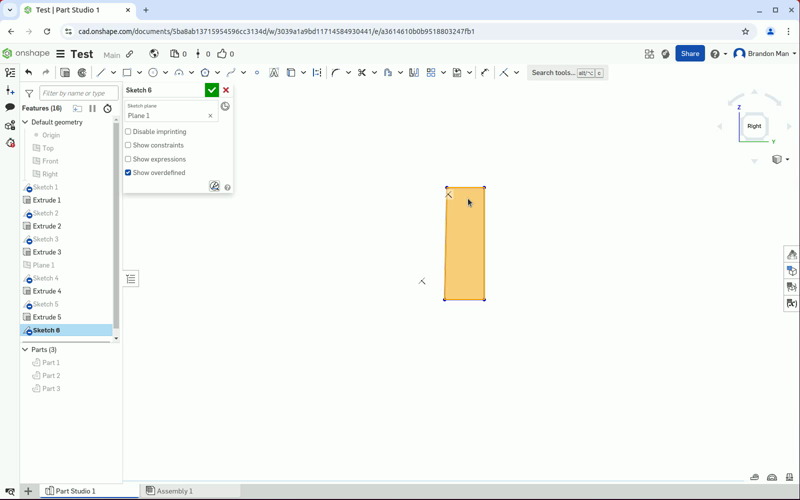
scroll(-6)
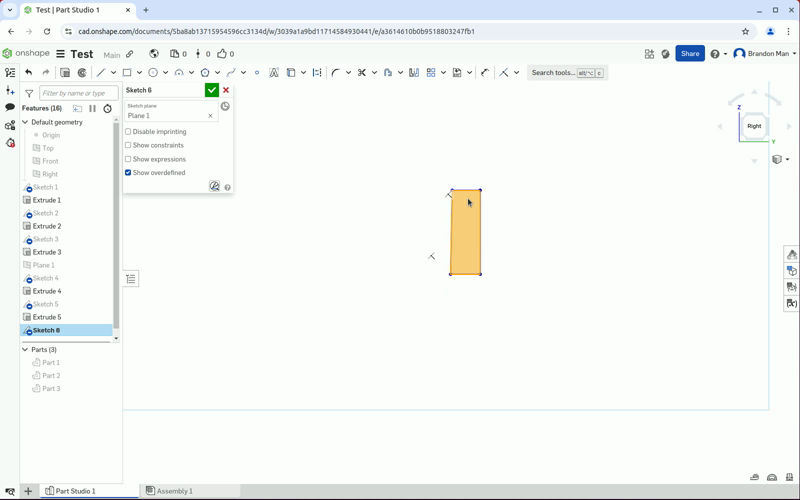
scroll(-6)
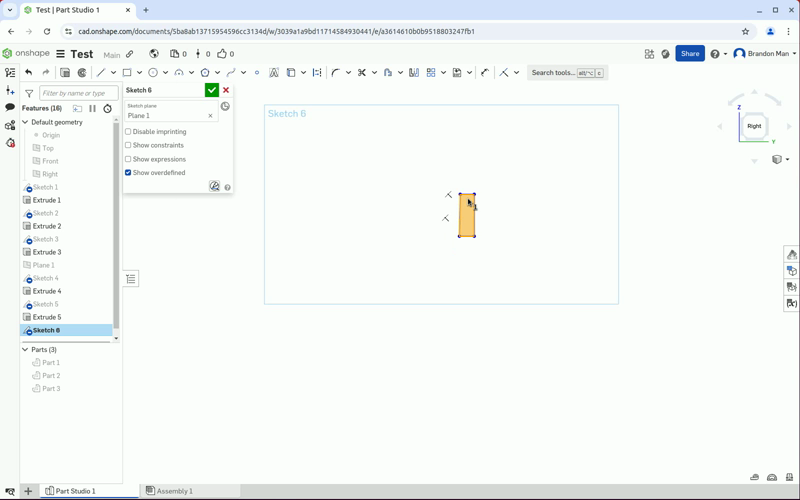
scroll(-6)
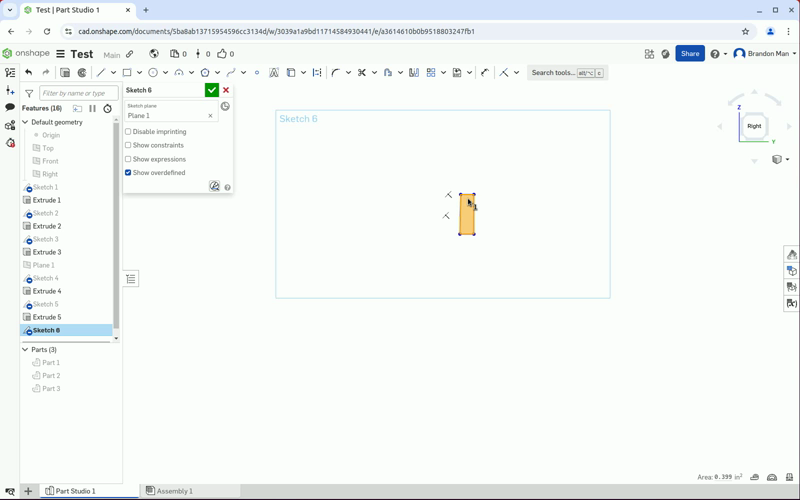
scroll(-6)
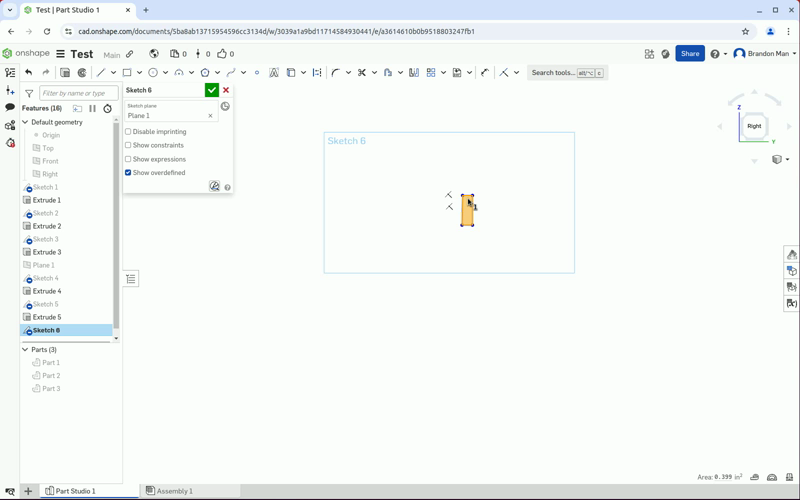
scroll(-6)
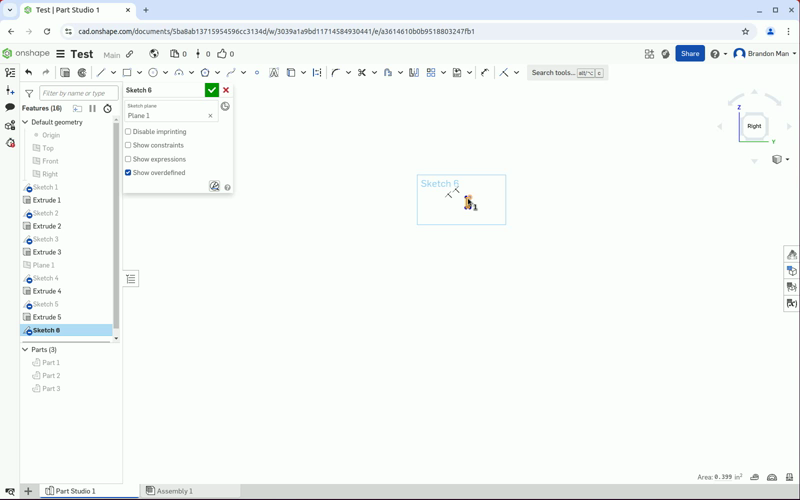
mouse_move(73, 352)
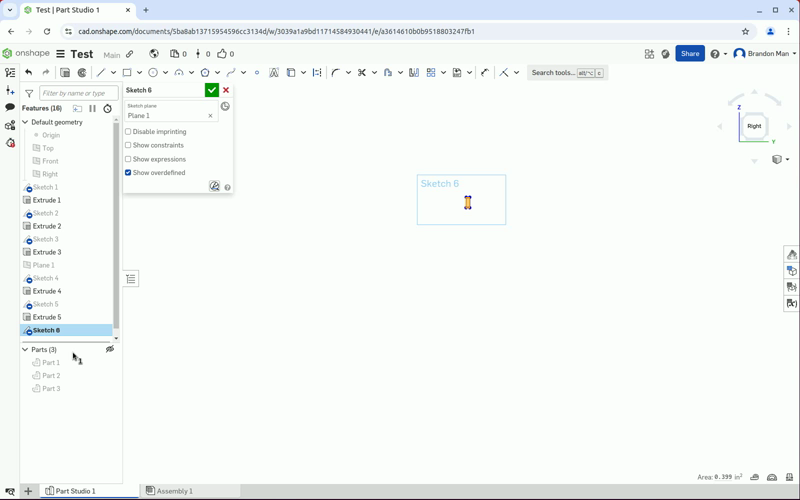
key(shift+y)
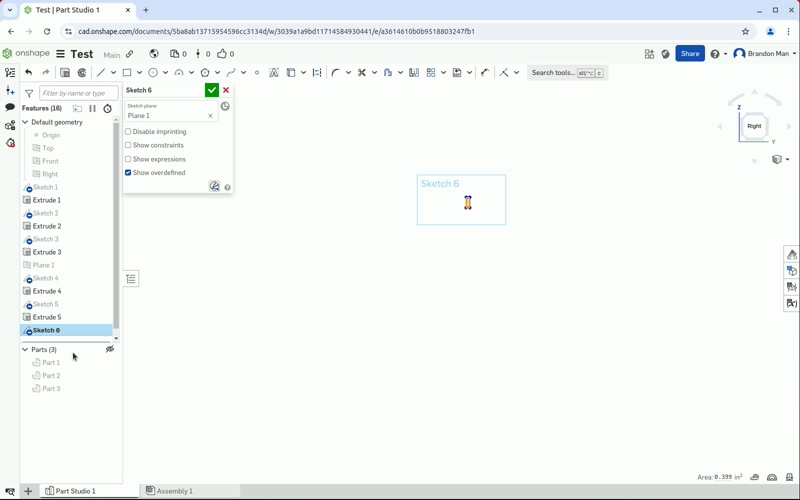
key(shift+e)
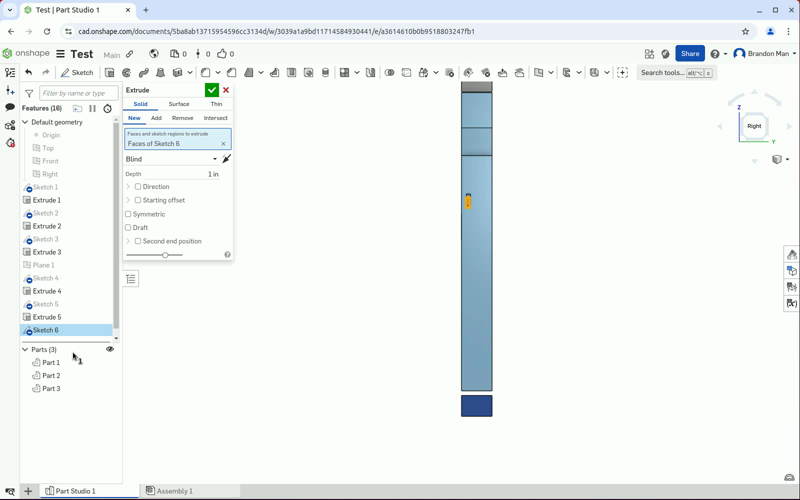
mouse_move(143, 106)
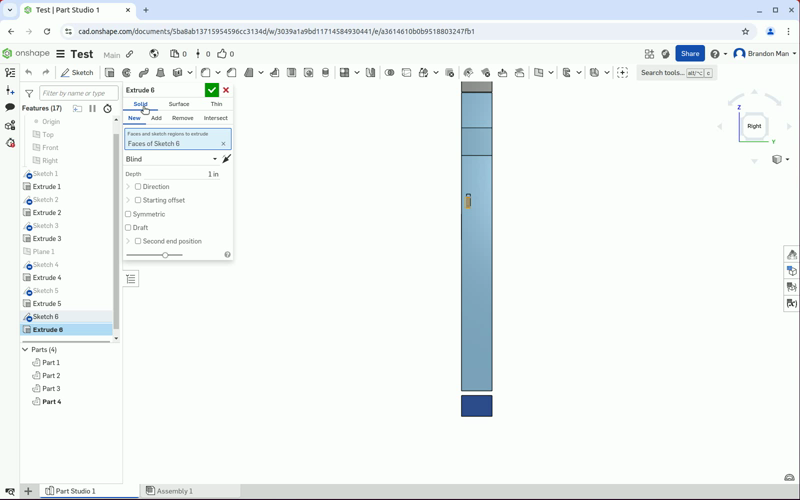
click(143, 106)
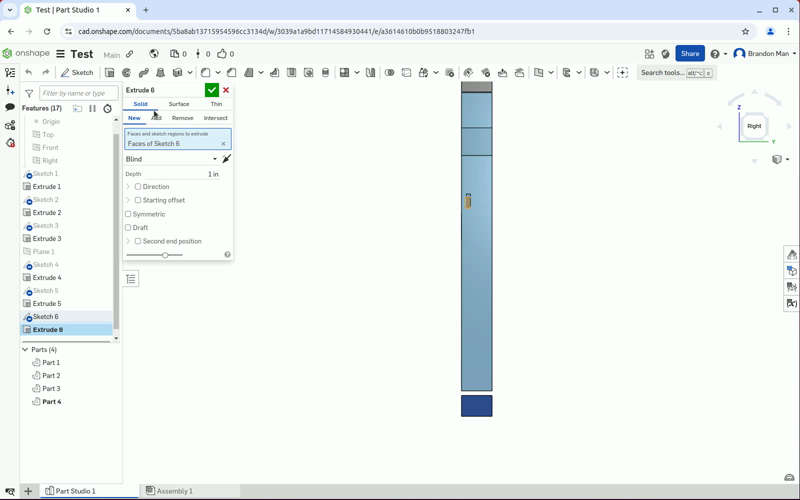
mouse_move(186, 120)
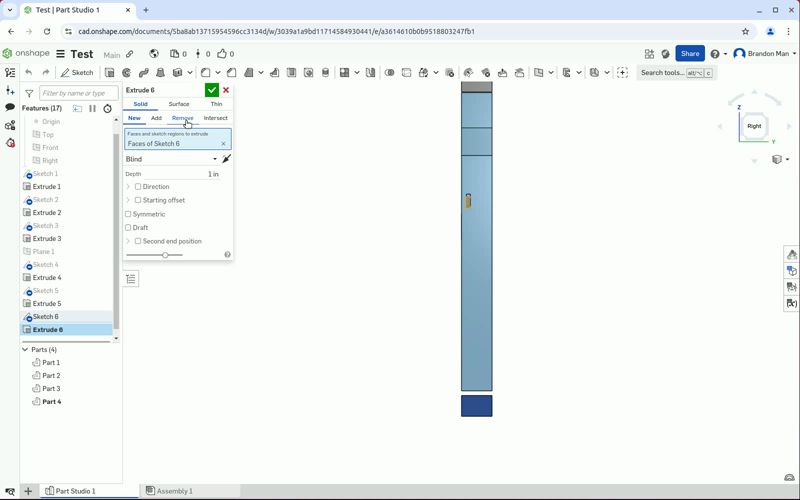
click(186, 120)
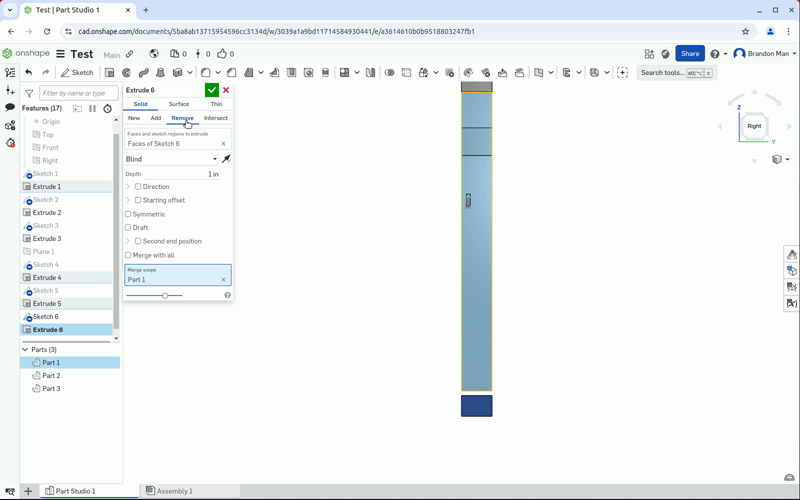
key(tab, 4)
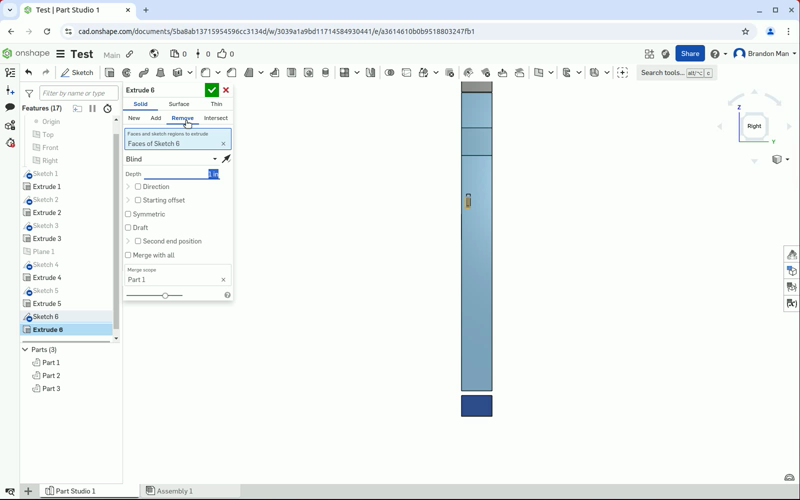
text(3.851)
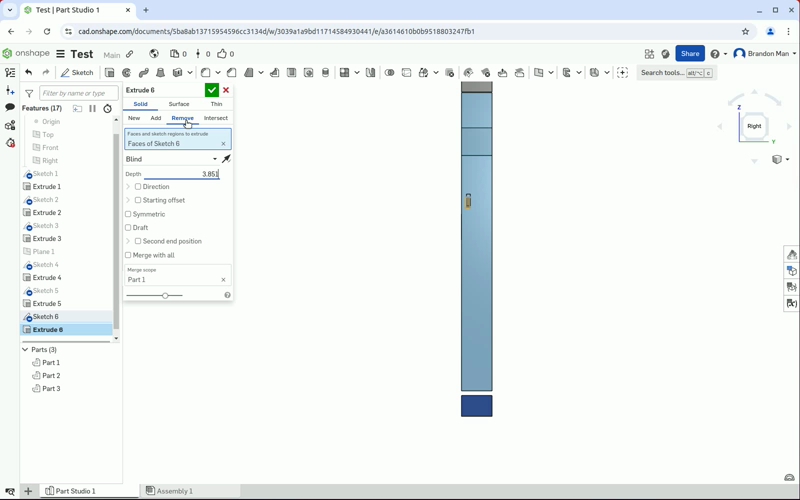
key(tab, 6)
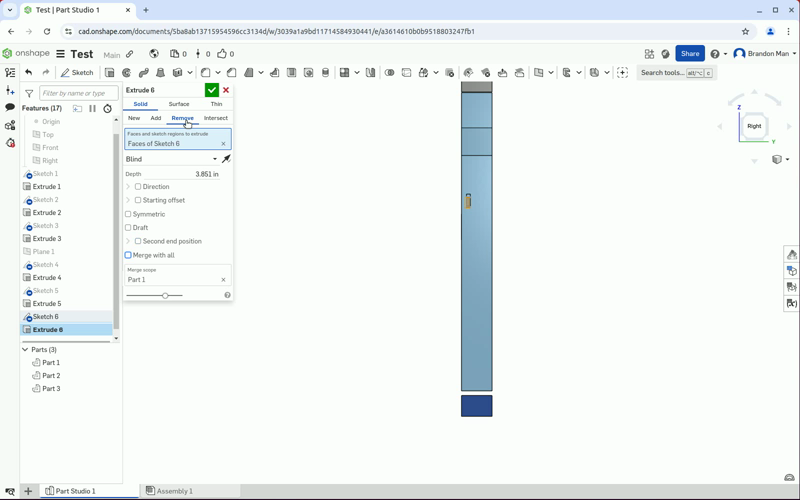
key(space)
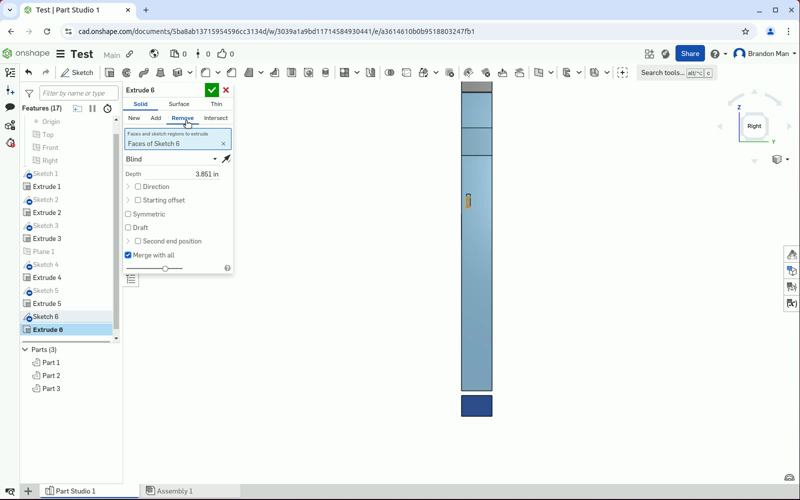
key(enter)
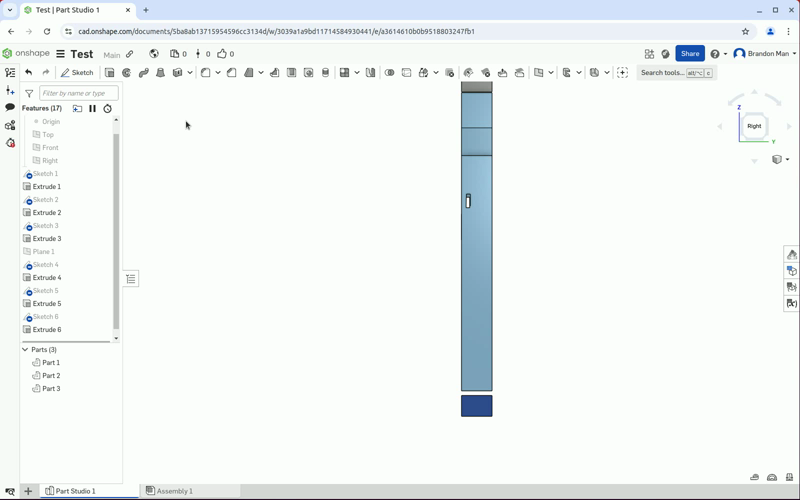
key(shift+h)
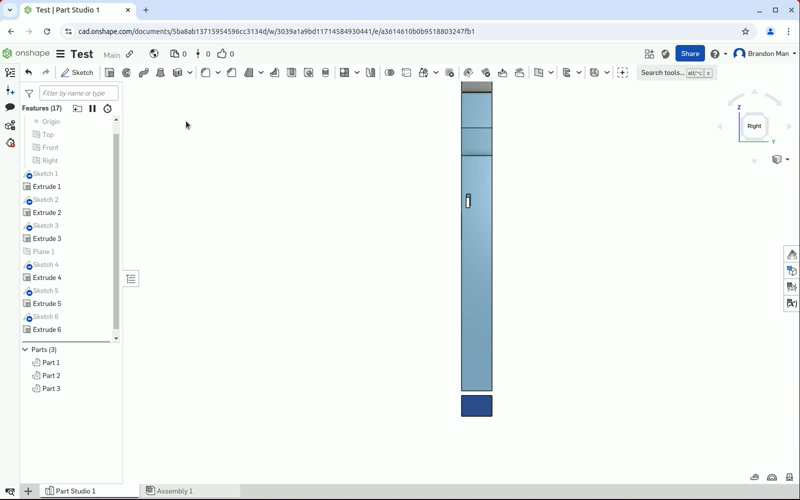
key(shift+h)
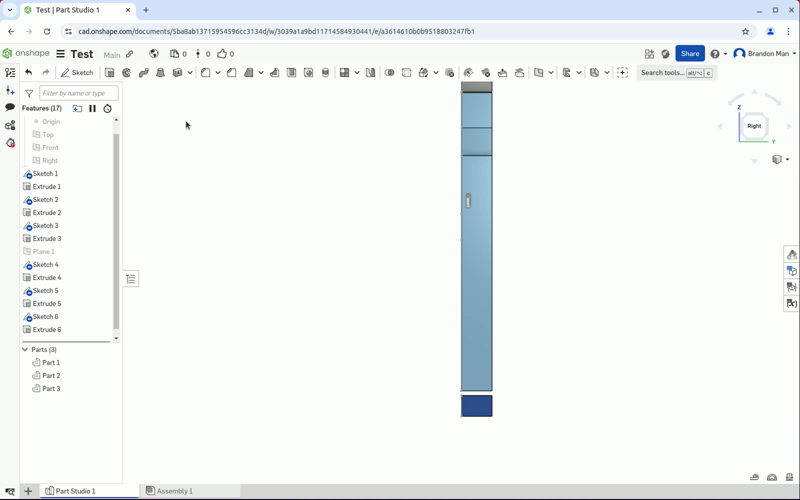
key(shift+7)
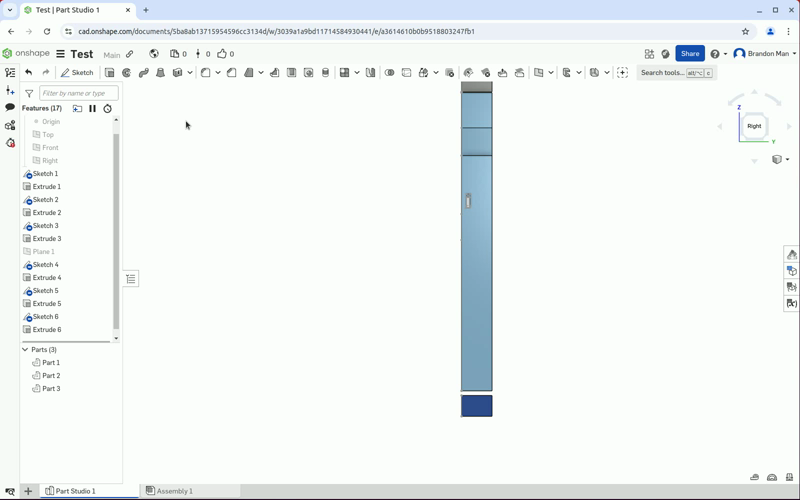
key(right, 2)
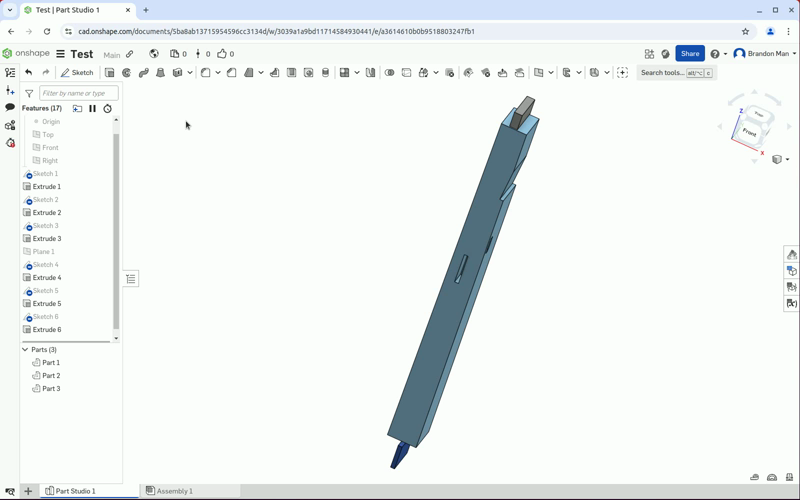
key(down, 2)
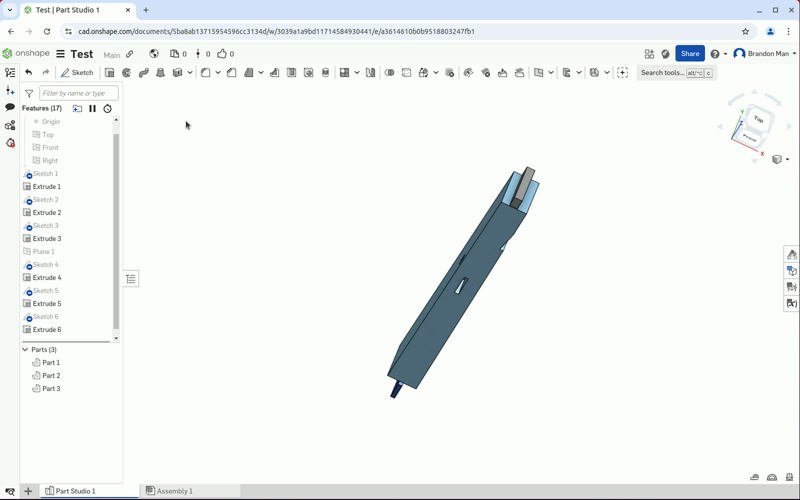
key(up, 2)
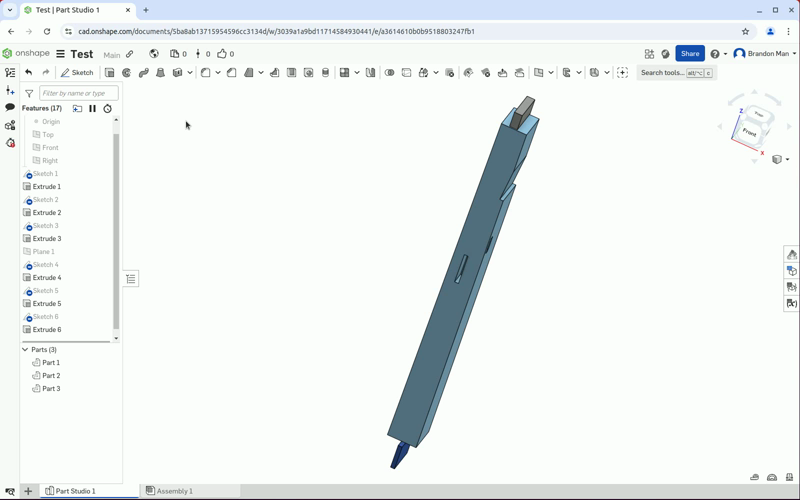
key(left, 2)
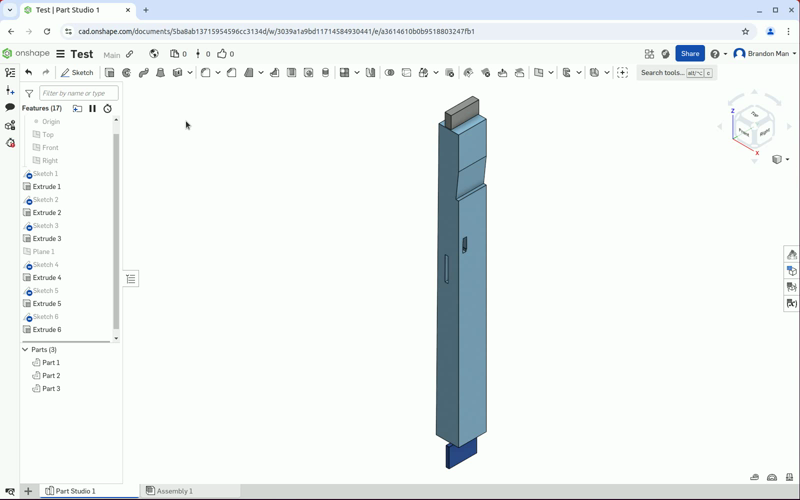
mouse_move(69, 176)
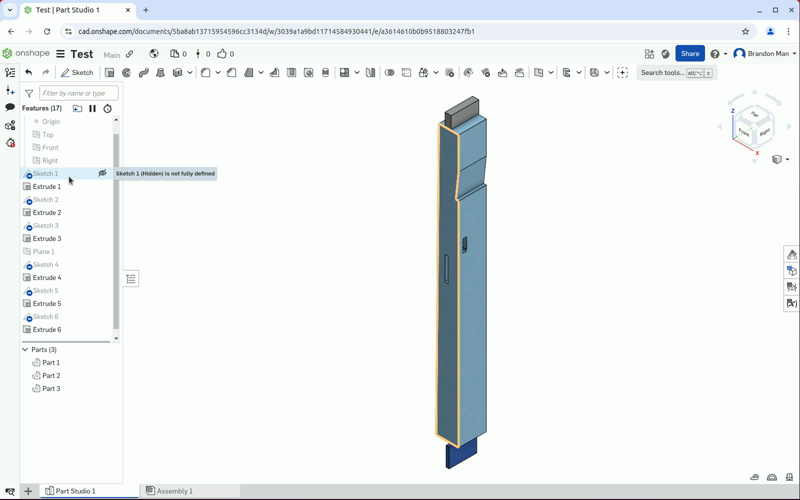
click(69, 176)